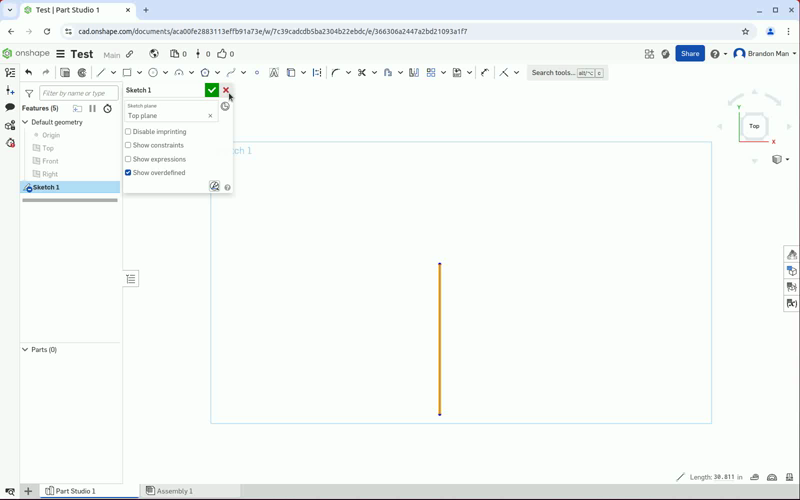
key(shift+h)
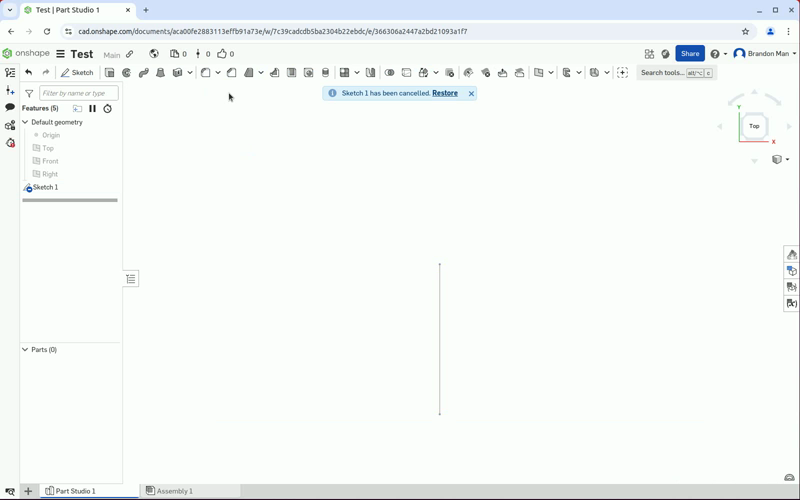
key(shift+s)
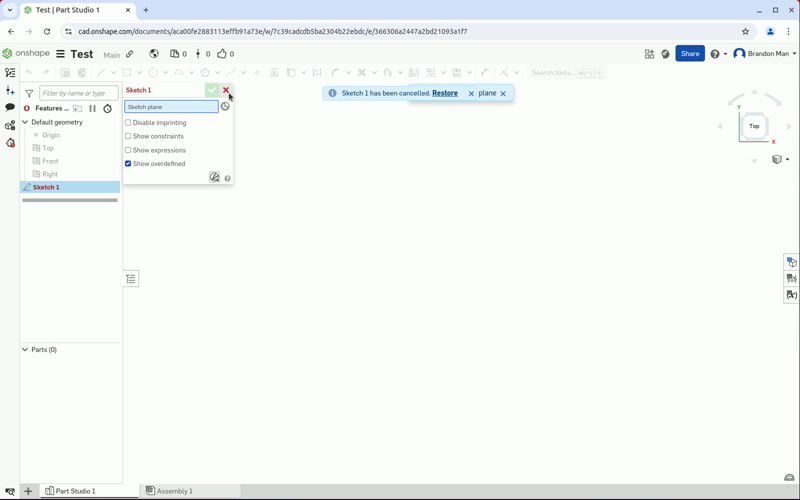
mouse_move(73, 150)
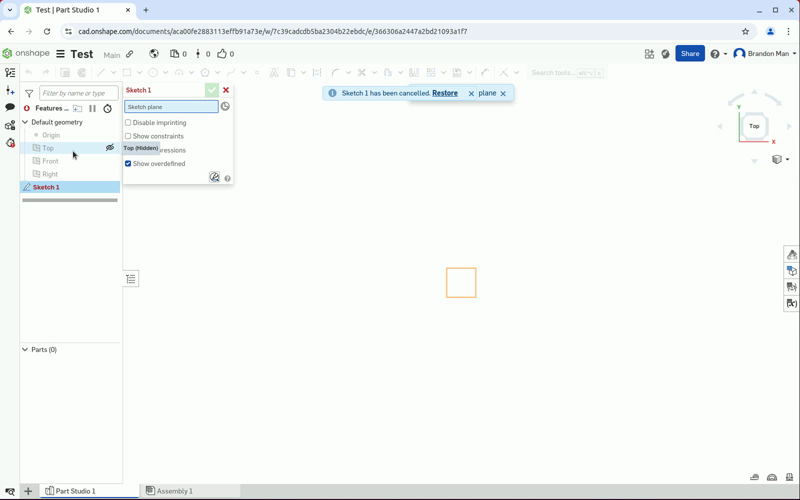
click(73, 150)
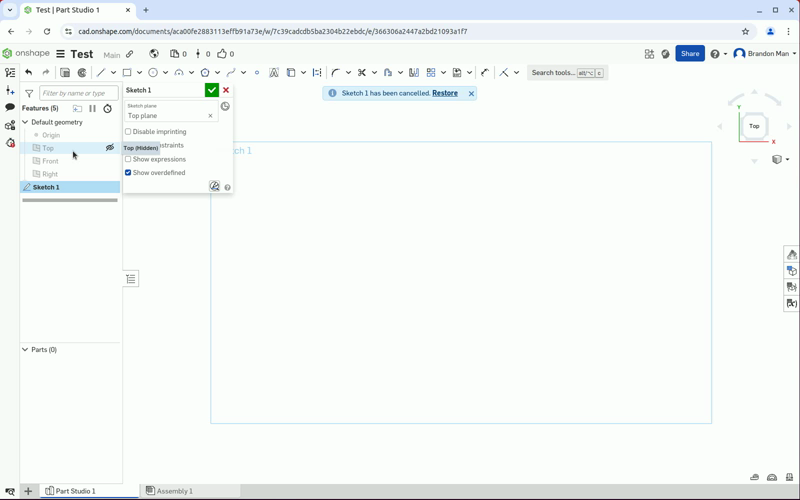
mouse_move(73, 352)
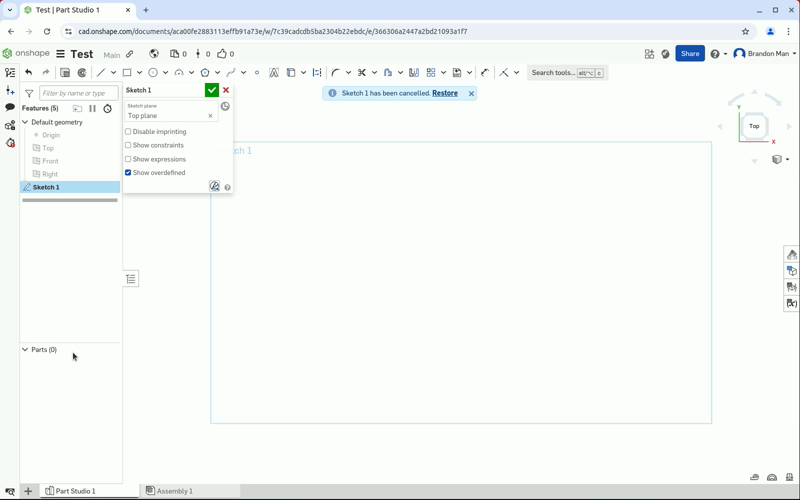
key(y)
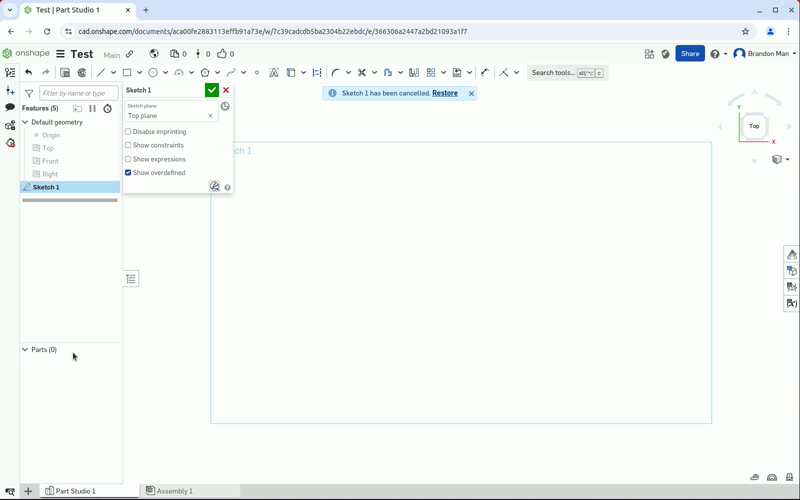
key(l)
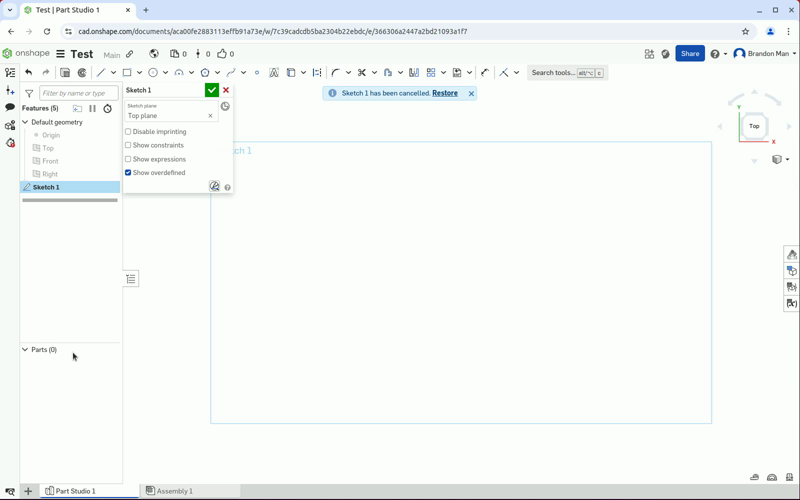
key_down(shift)
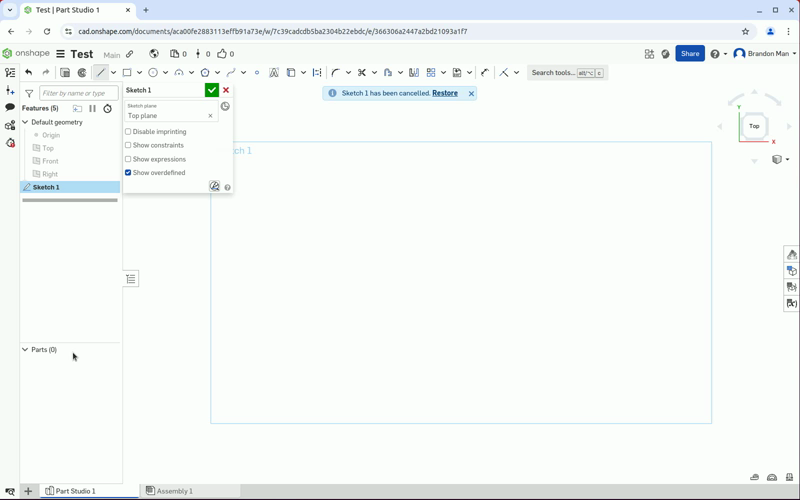
mouse_move(393, 349)
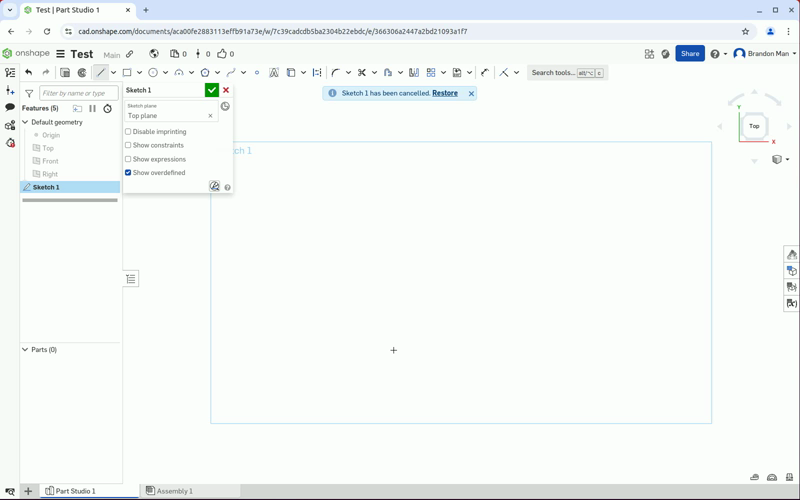
click(393, 349)
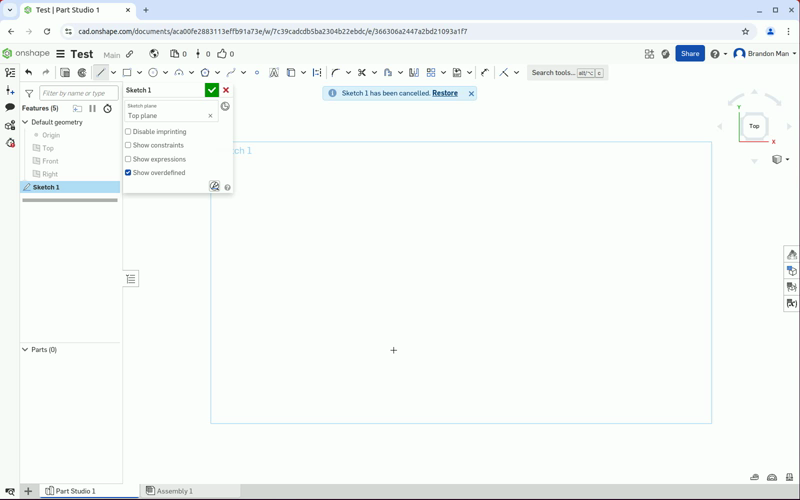
key_up(shift)
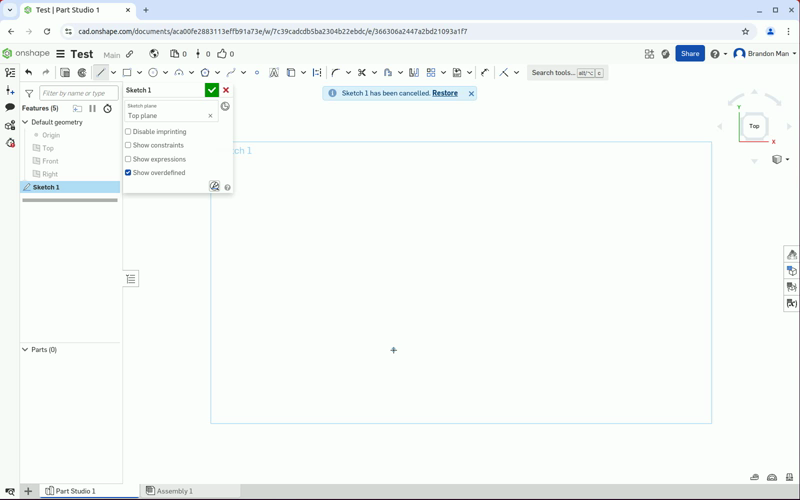
key_down(shift)
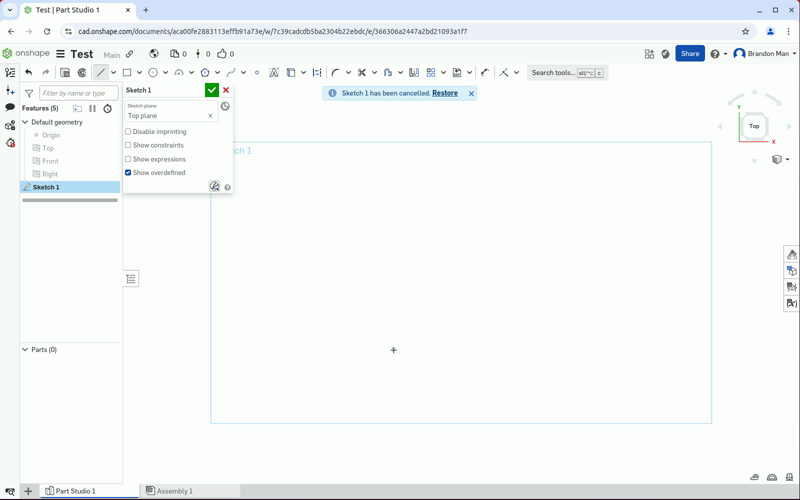
mouse_move(526, 349)
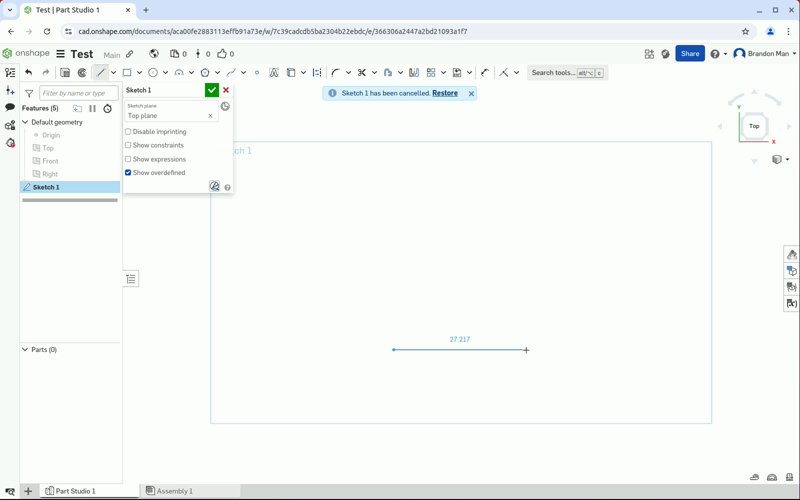
click(526, 349)
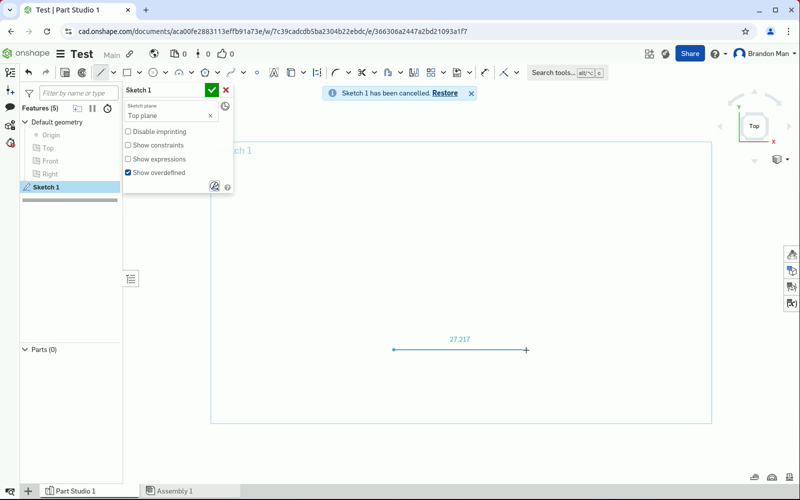
key_up(shift)
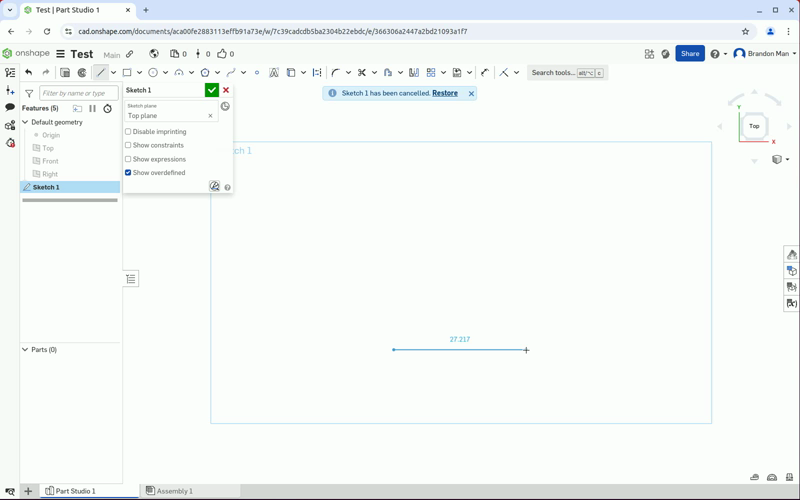
key_down(shift)
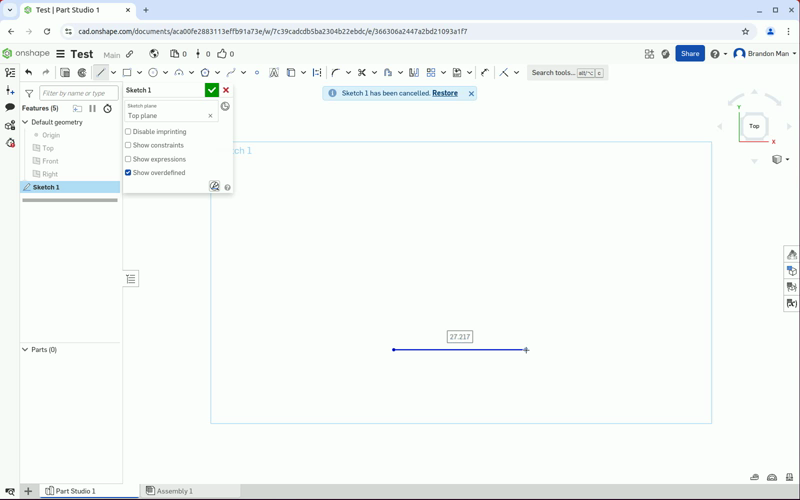
mouse_move(526, 217)
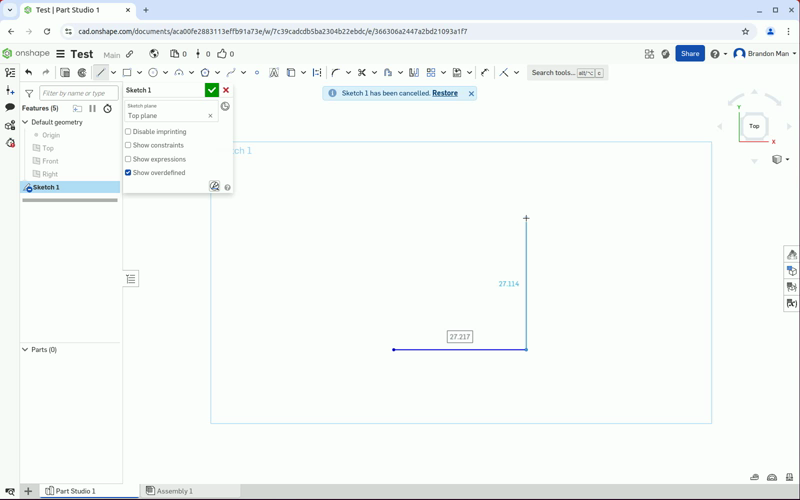
click(526, 217)
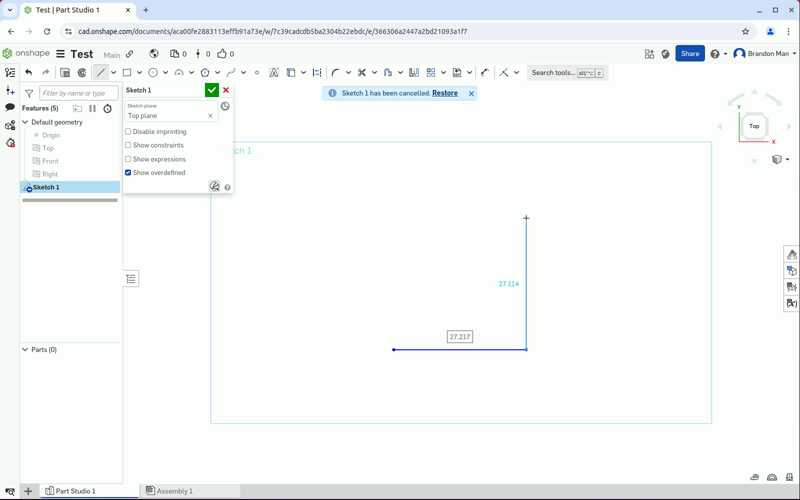
key_up(shift)
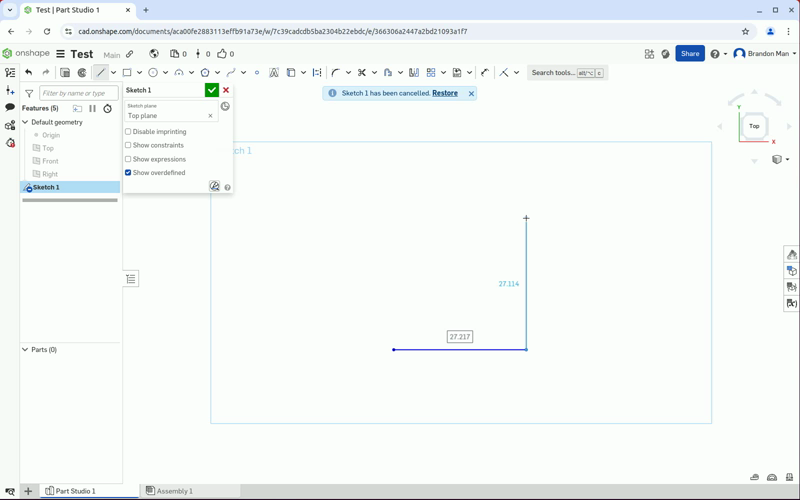
key_down(shift)
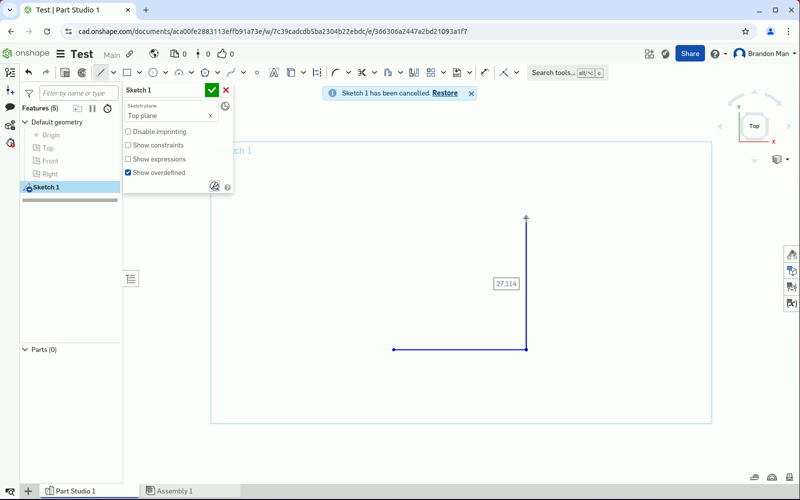
mouse_move(393, 217)
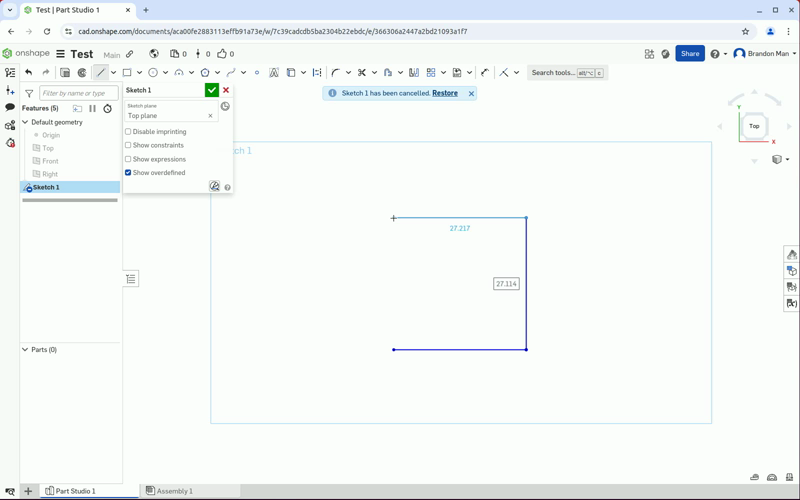
click(393, 217)
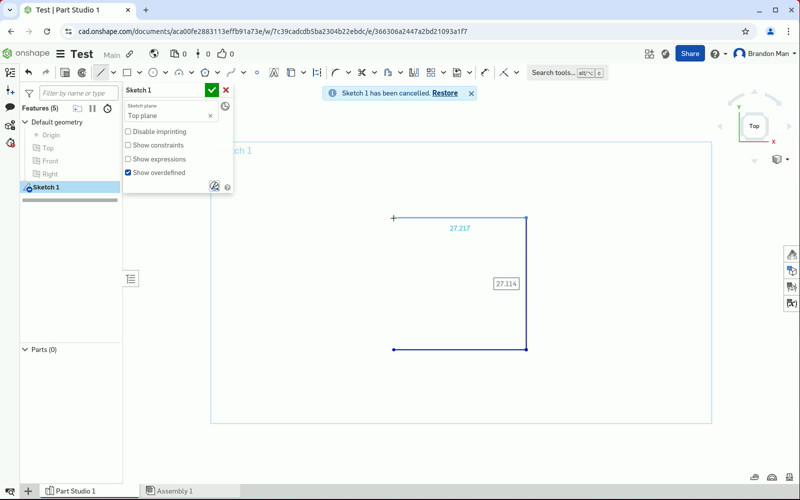
key_up(shift)
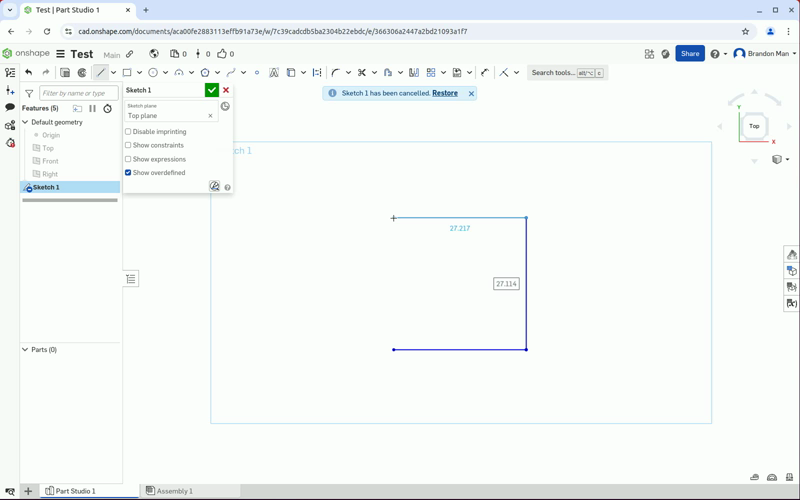
key_down(shift)
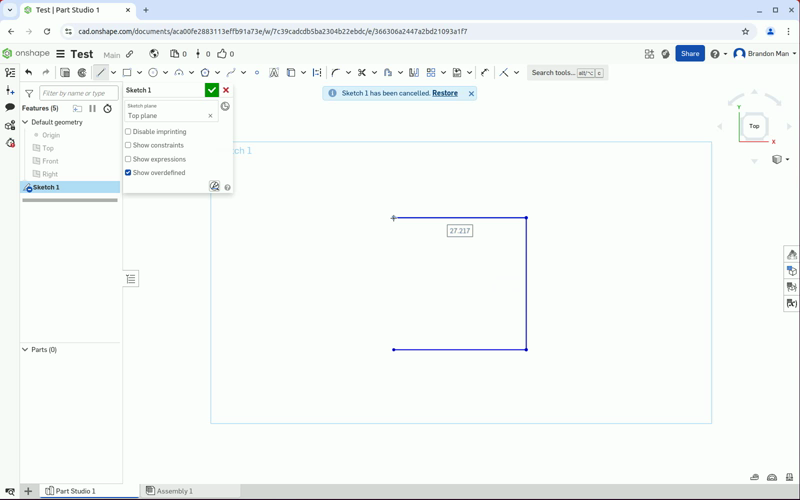
mouse_move(393, 349)
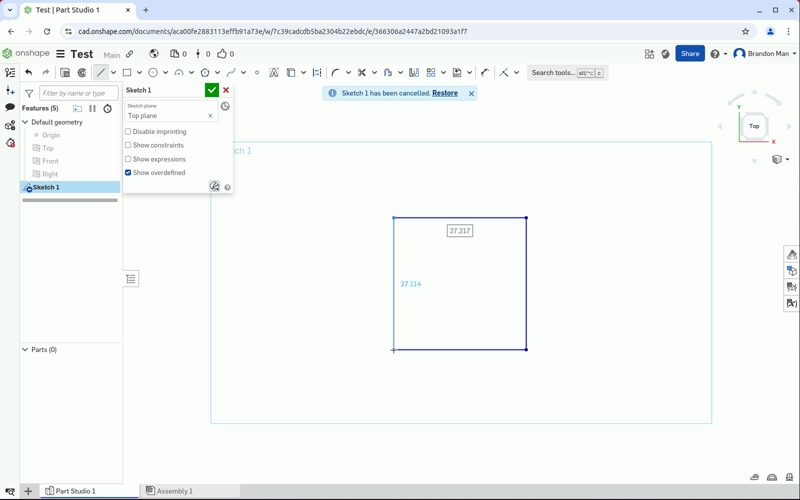
key_up(shift)
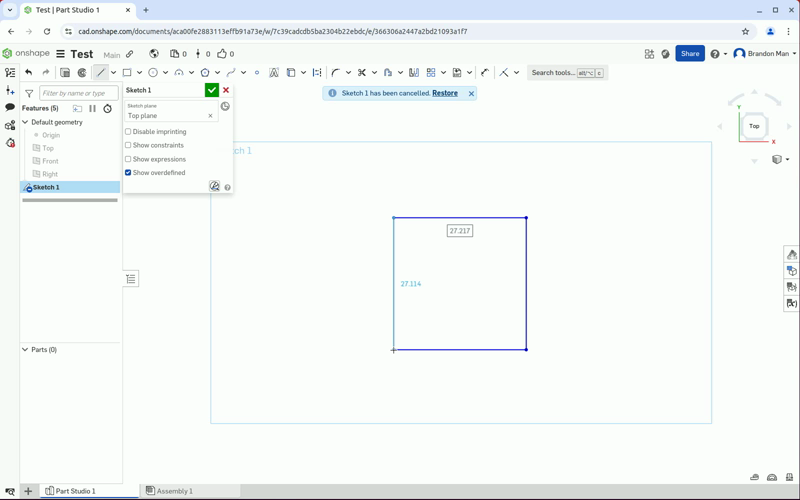
click(393, 349)
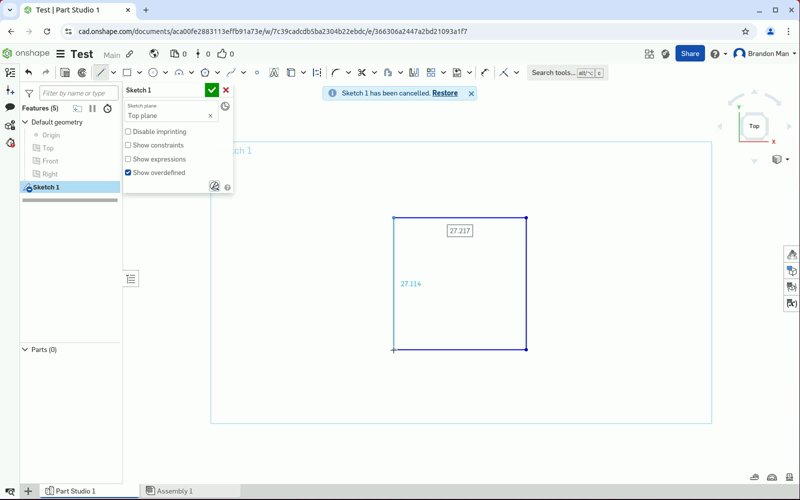
key(esc)
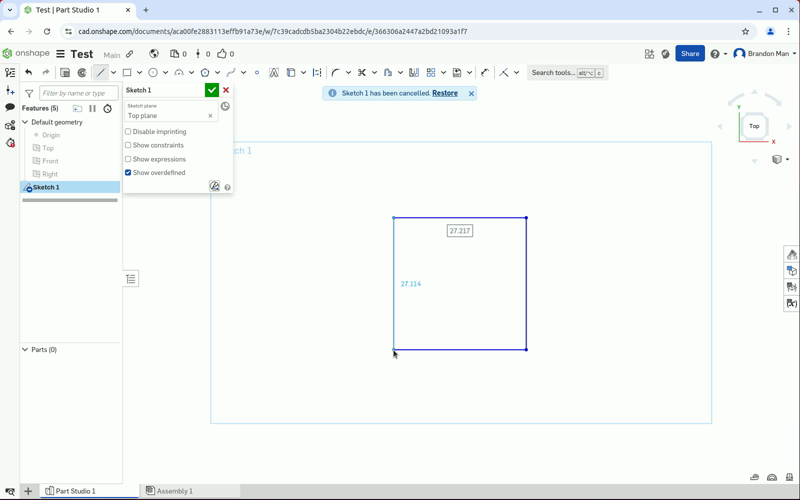
key(l)
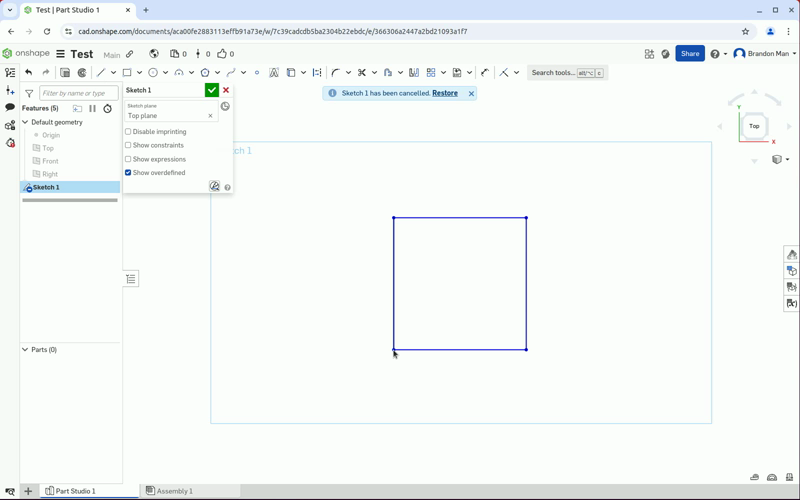
key_down(shift)
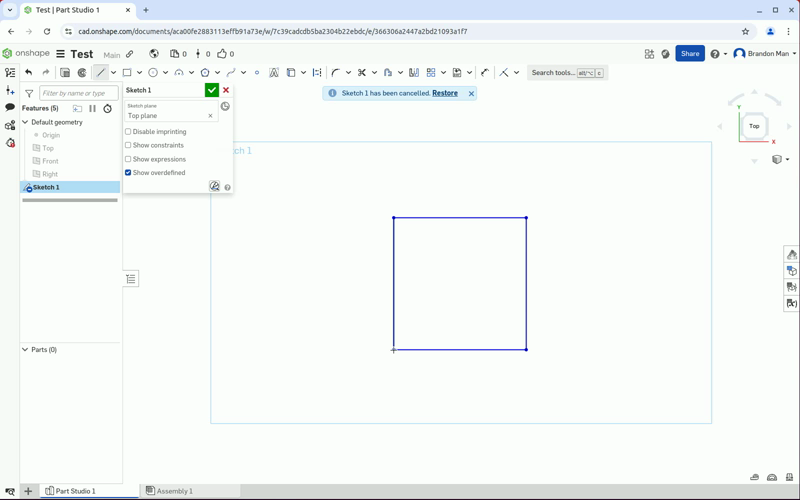
mouse_move(396, 346)
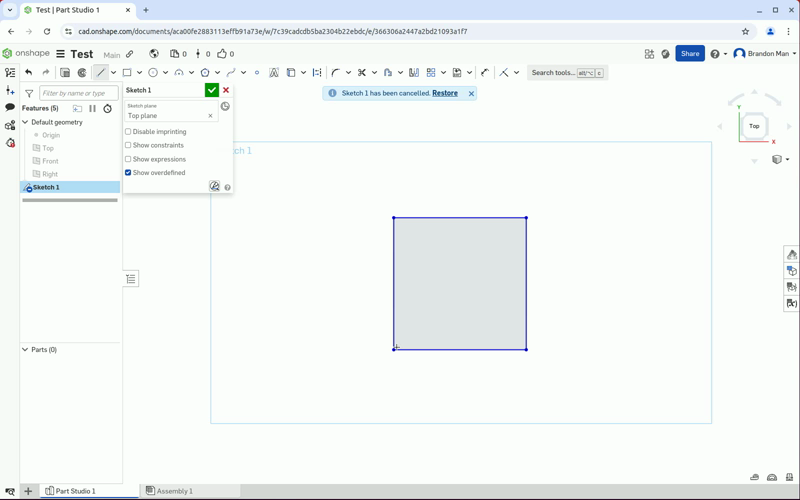
scroll(6)
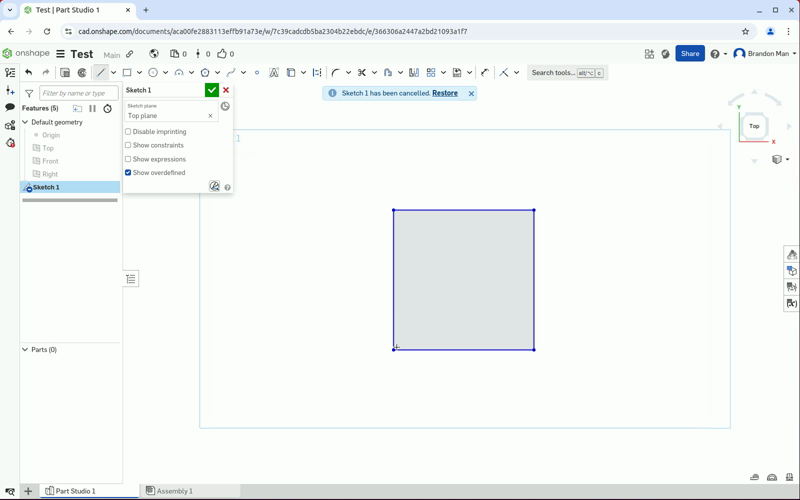
scroll(6)
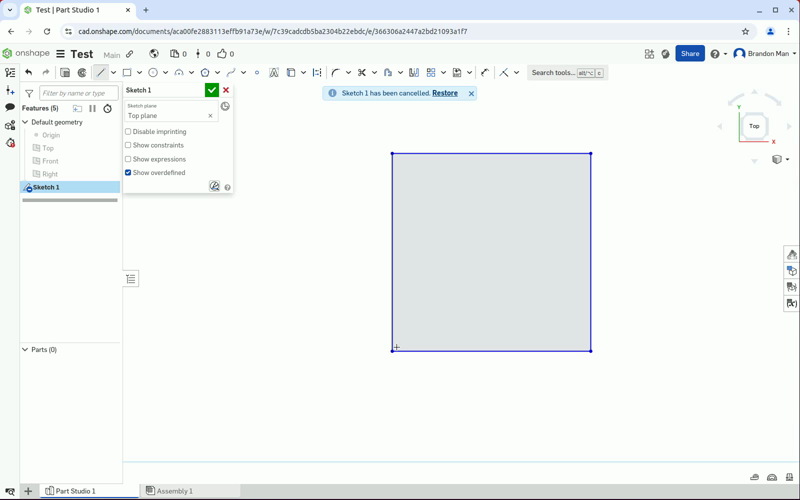
scroll(6)
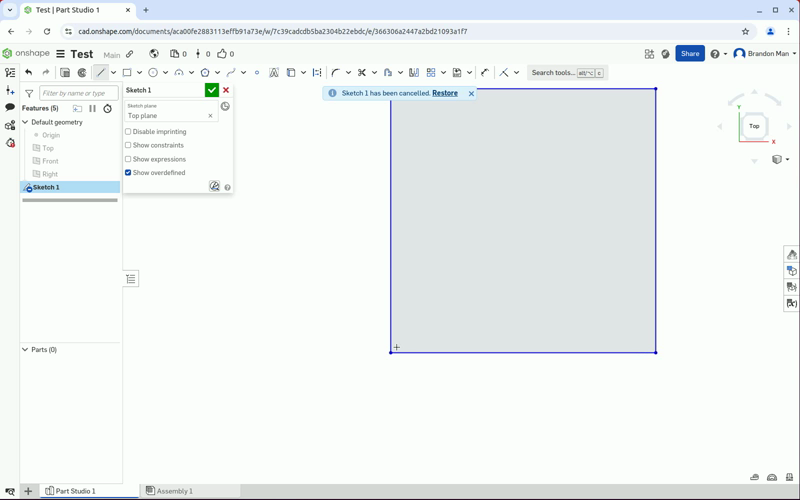
scroll(6)
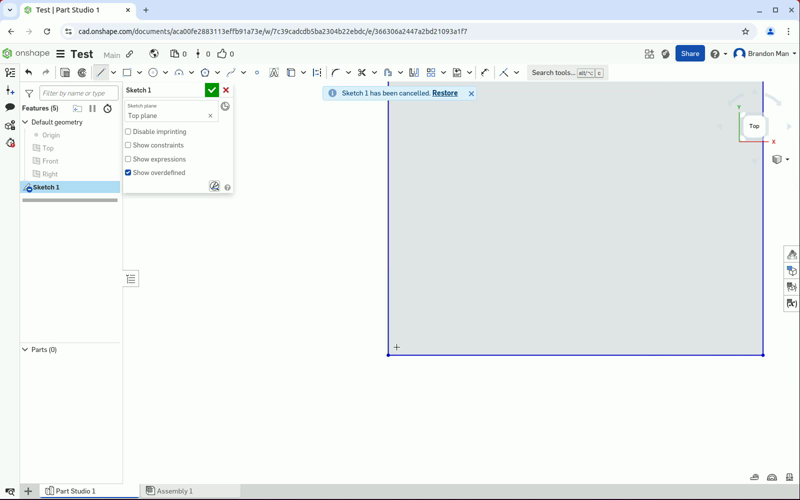
scroll(6)
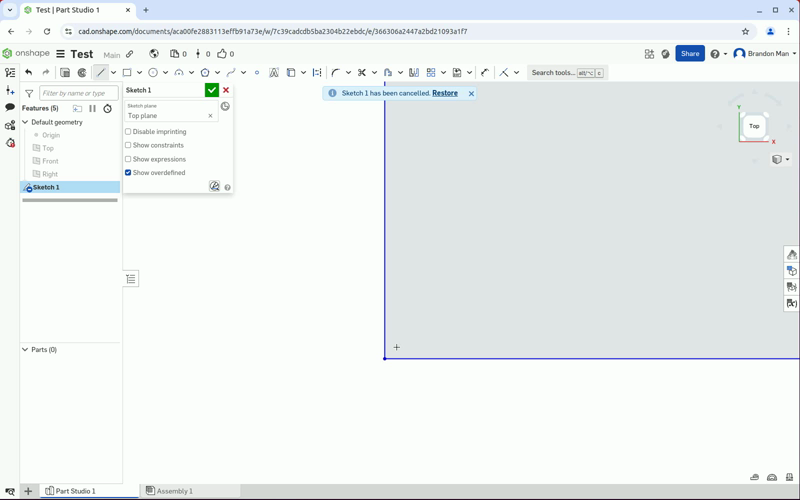
scroll(6)
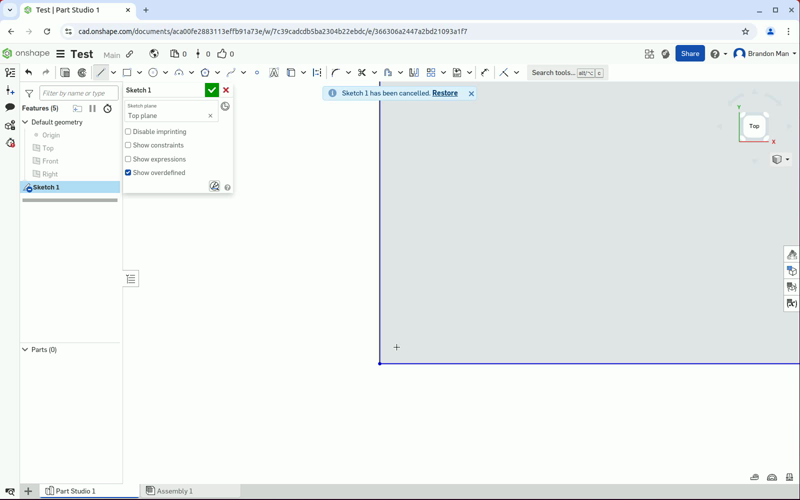
scroll(6)
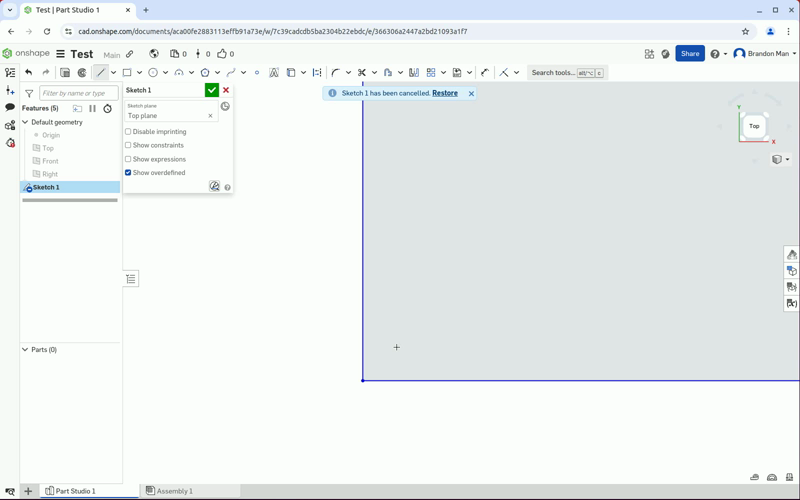
click(396, 346)
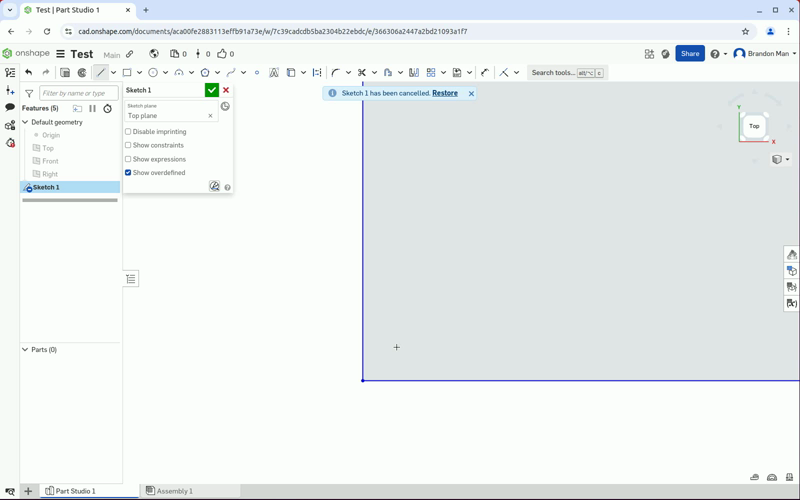
scroll(-6)
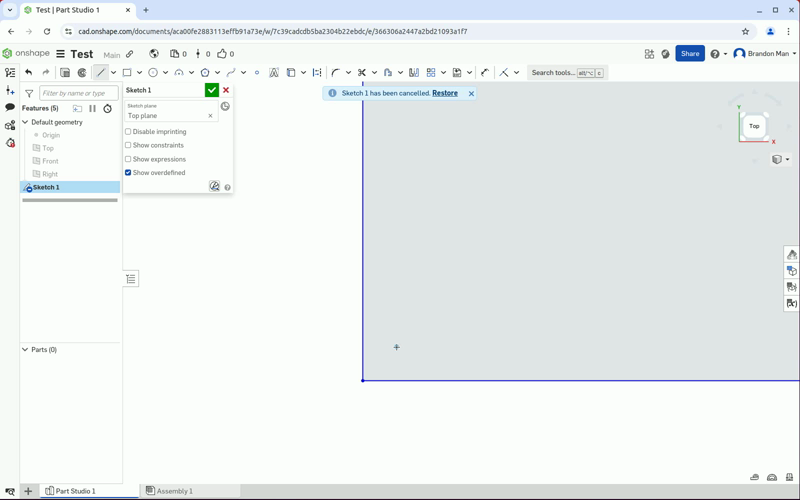
scroll(-6)
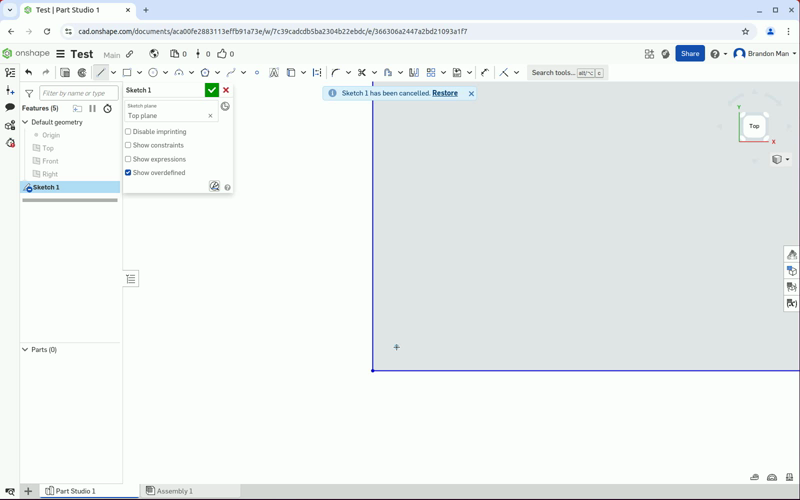
scroll(-6)
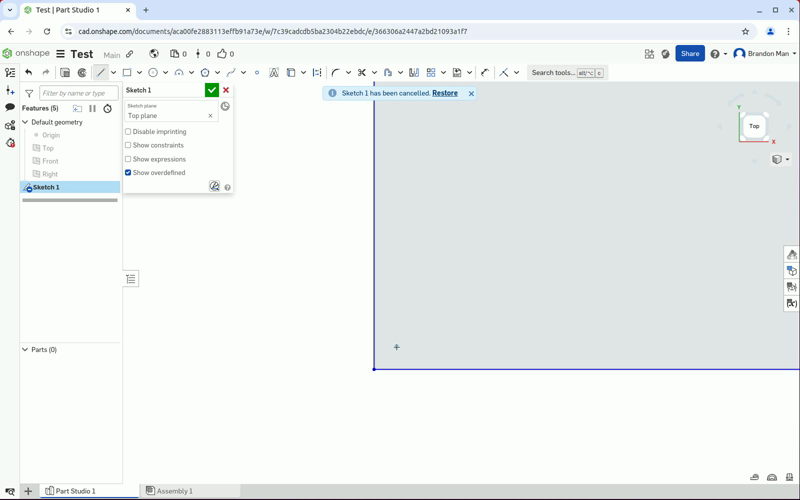
scroll(-6)
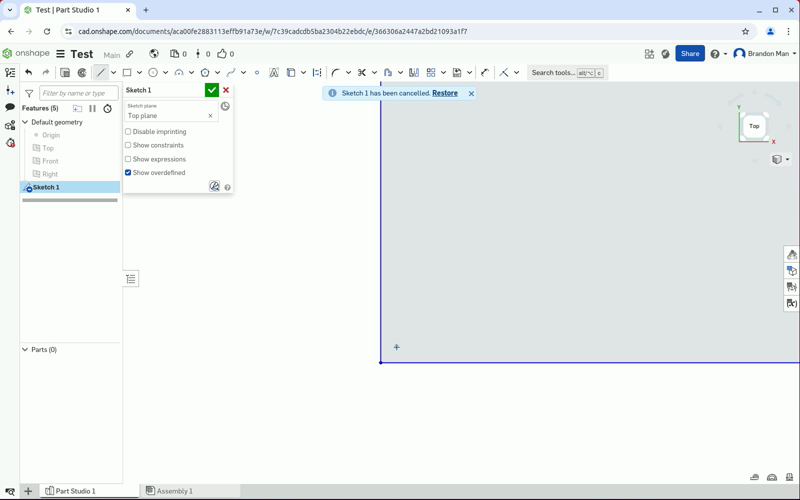
scroll(-6)
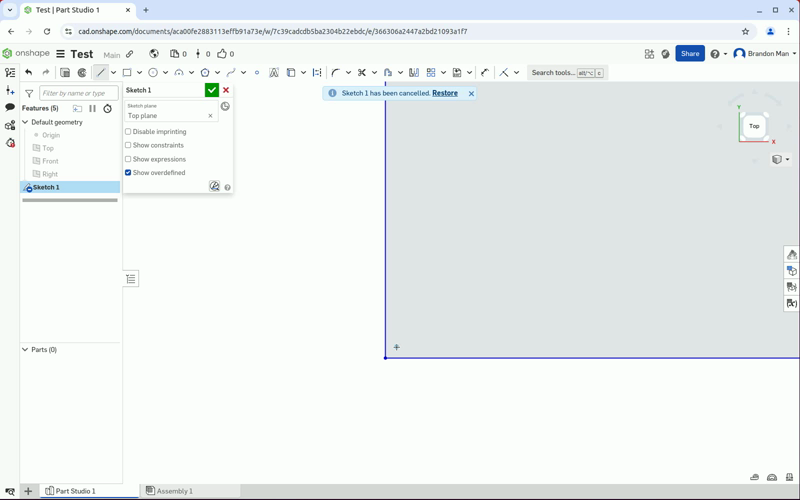
scroll(-6)
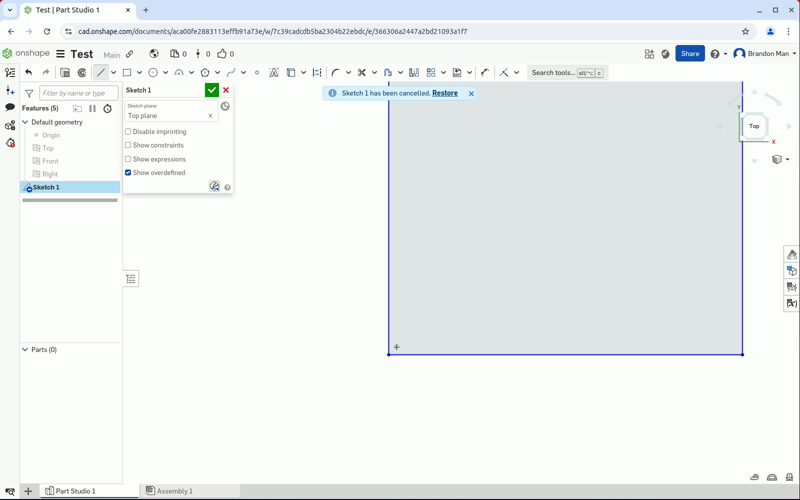
scroll(-6)
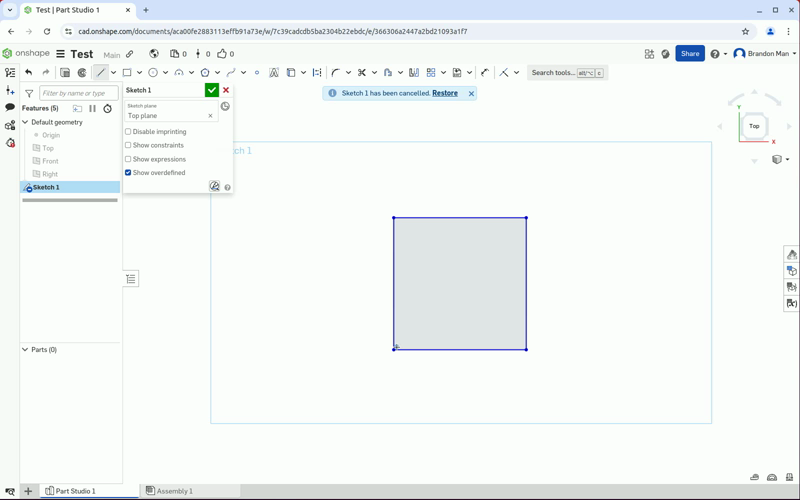
key_up(shift)
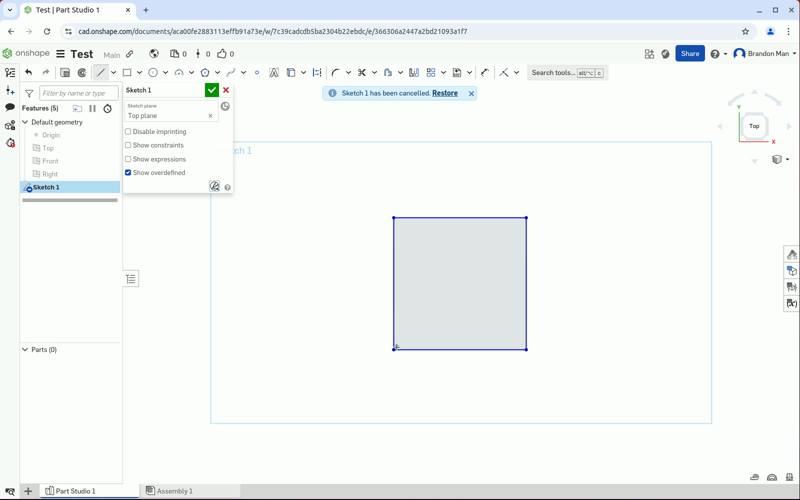
key_down(shift)
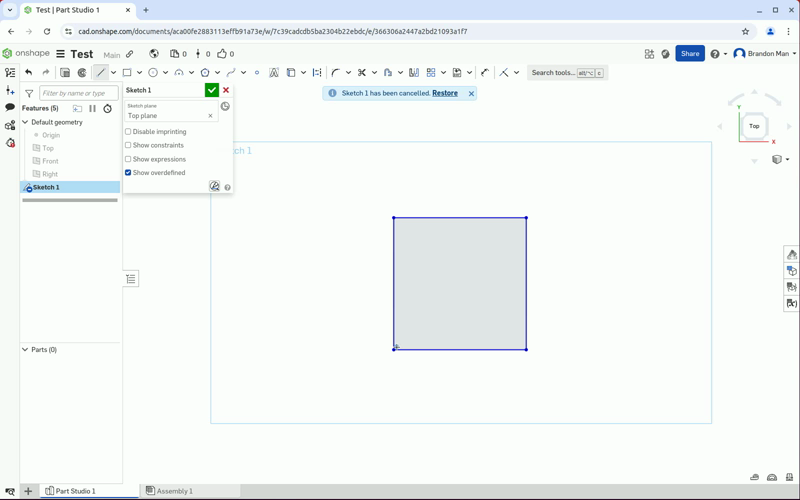
mouse_move(458, 346)
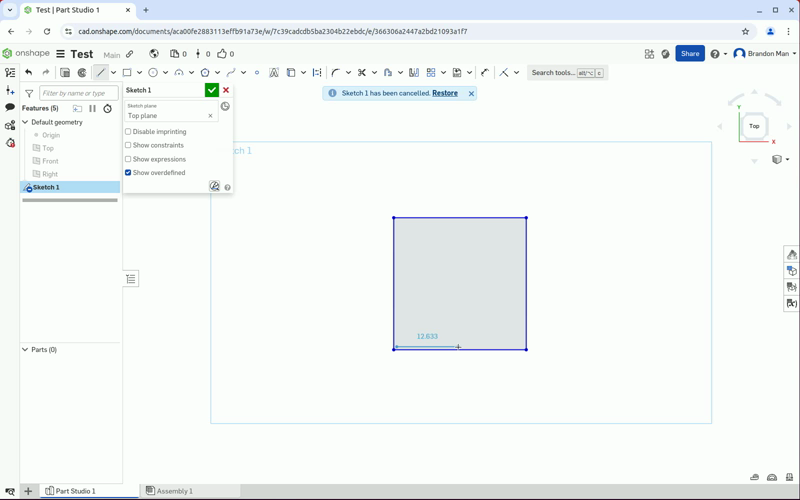
click(458, 346)
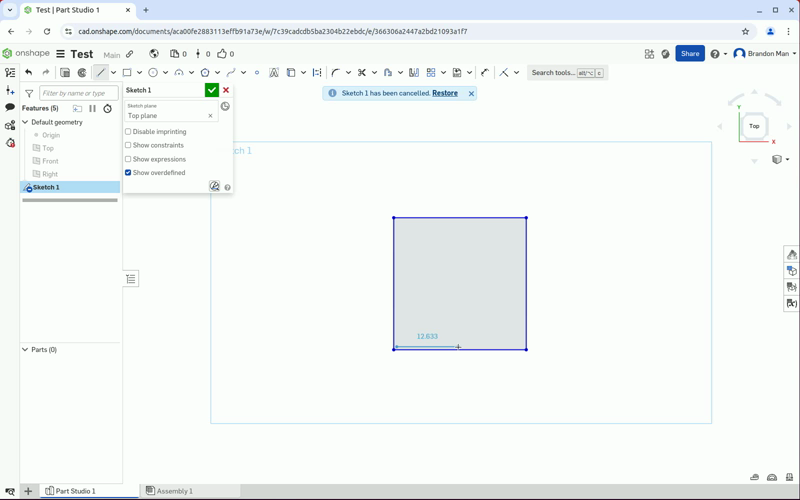
key_up(shift)
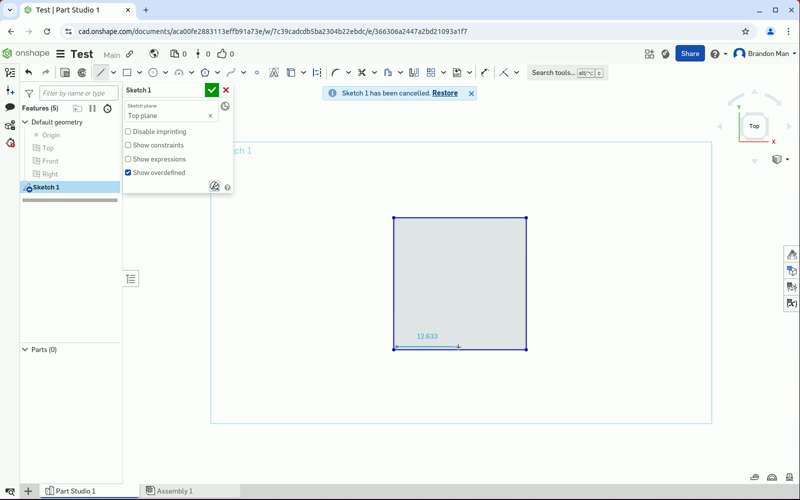
key_down(shift)
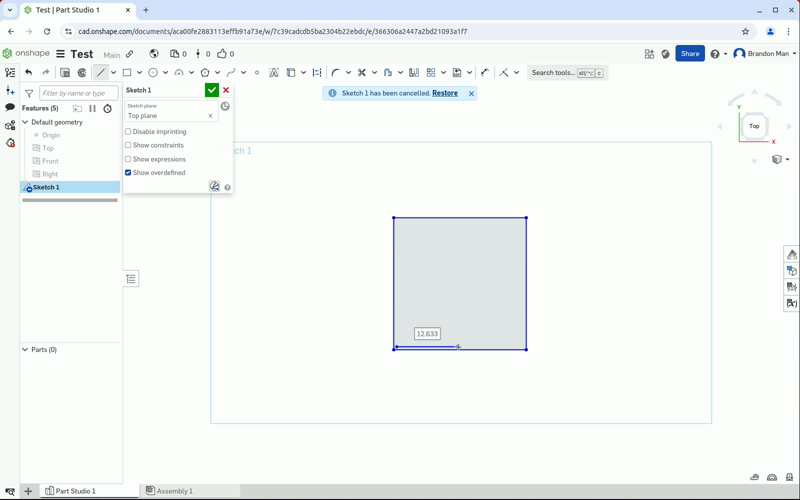
mouse_move(488, 346)
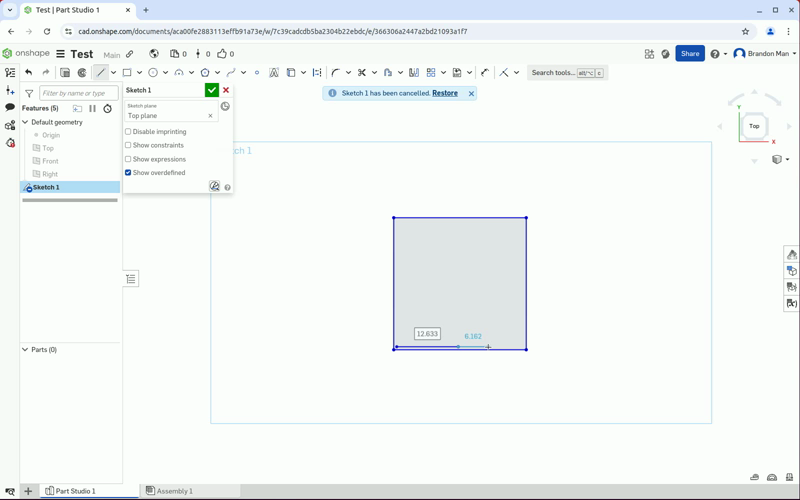
mouse_move(462, 346)
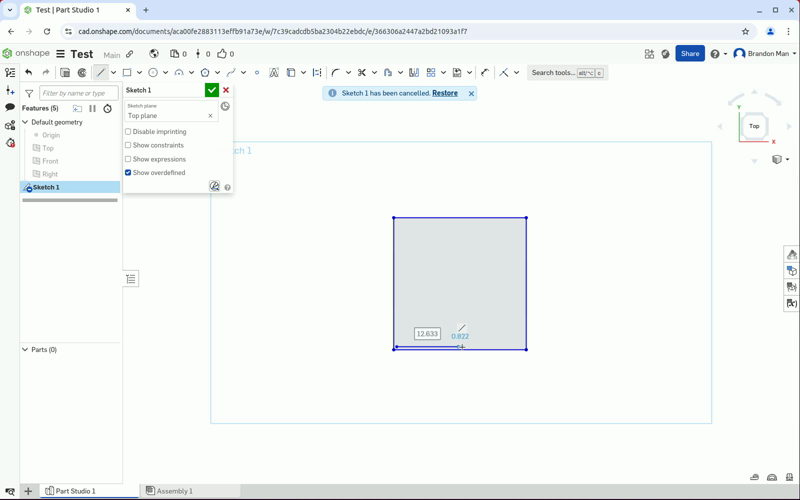
scroll(6)
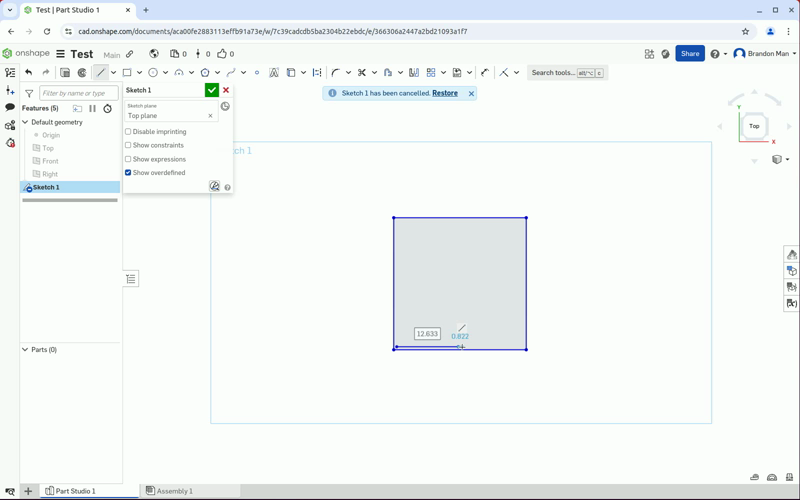
scroll(6)
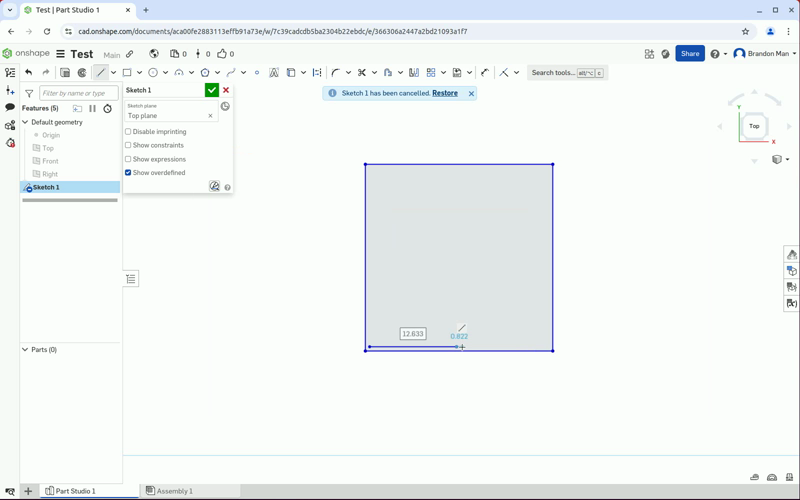
scroll(6)
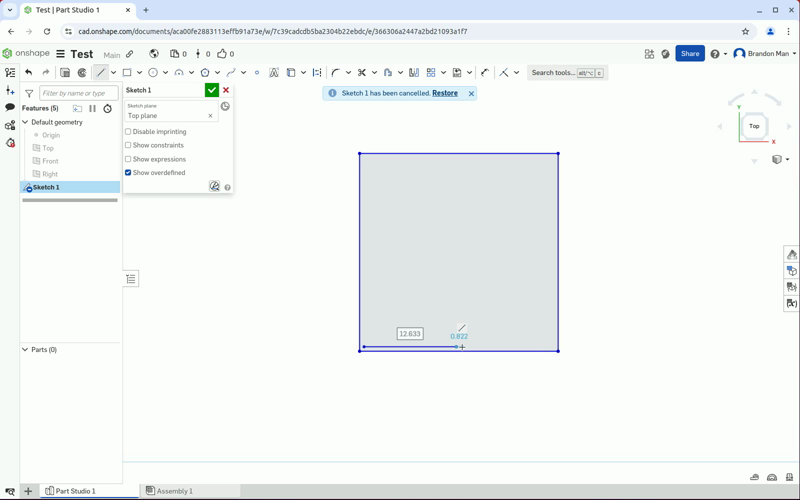
scroll(6)
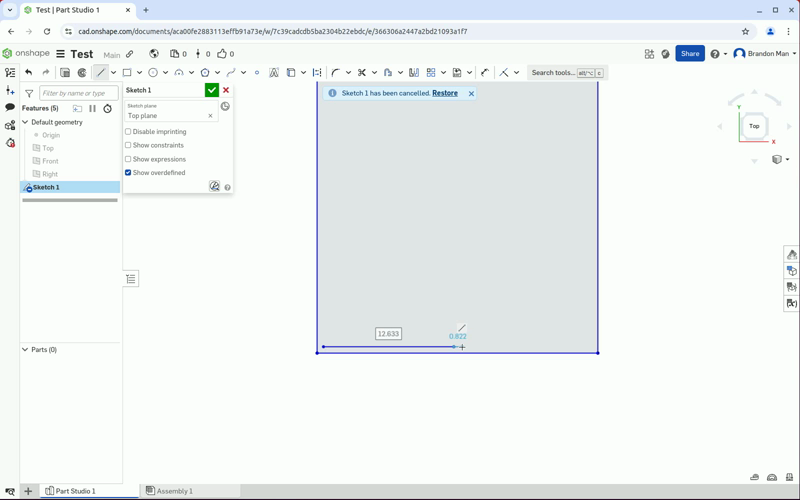
scroll(6)
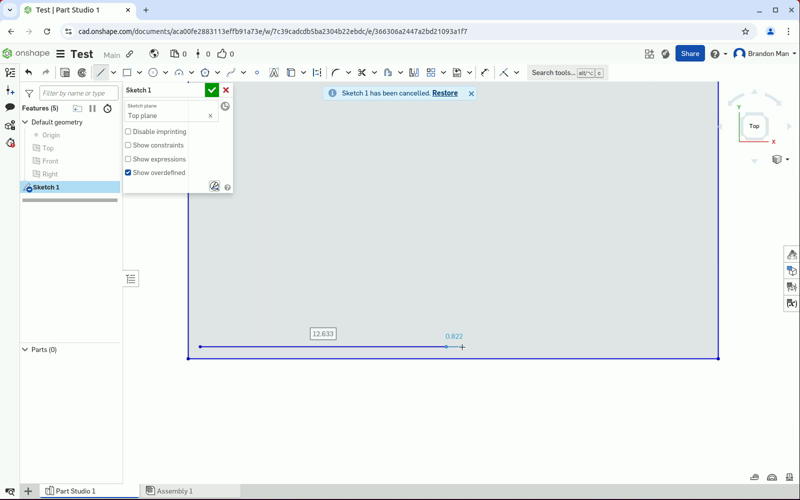
scroll(6)
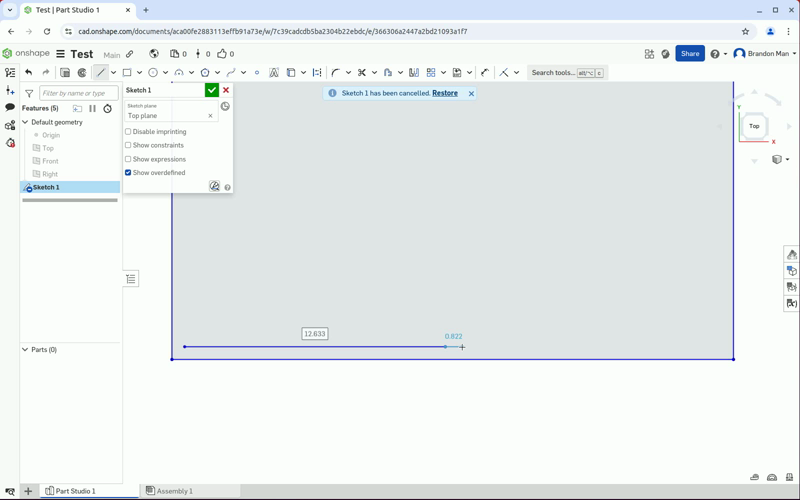
scroll(6)
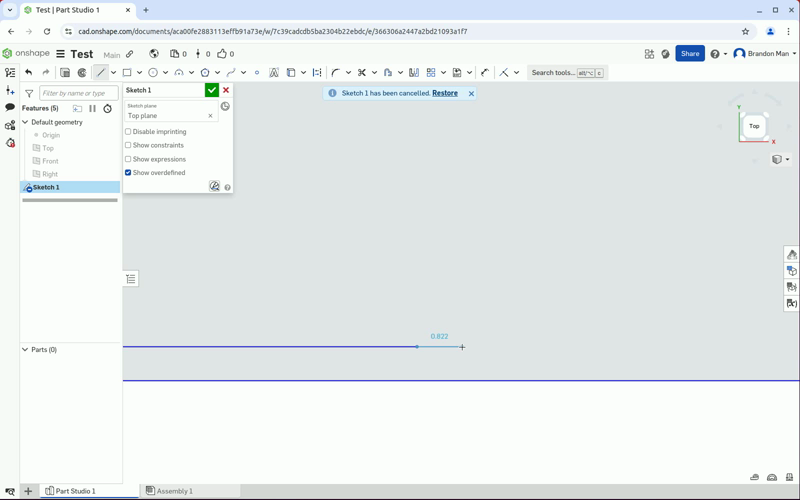
click(462, 346)
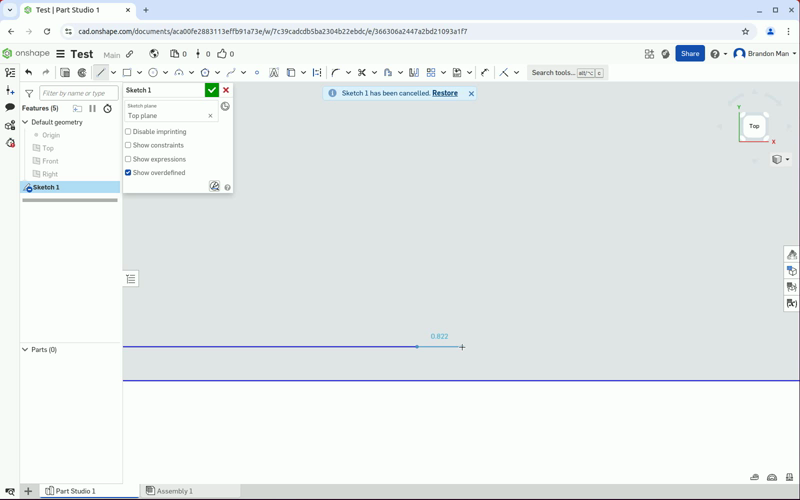
scroll(-6)
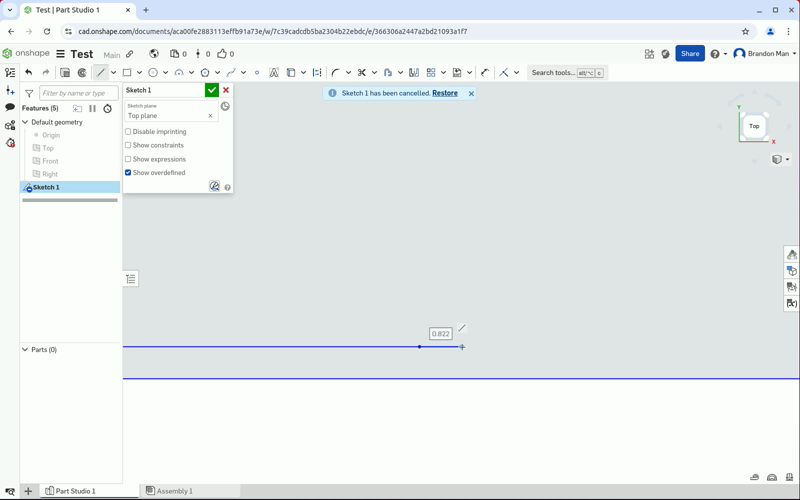
scroll(-6)
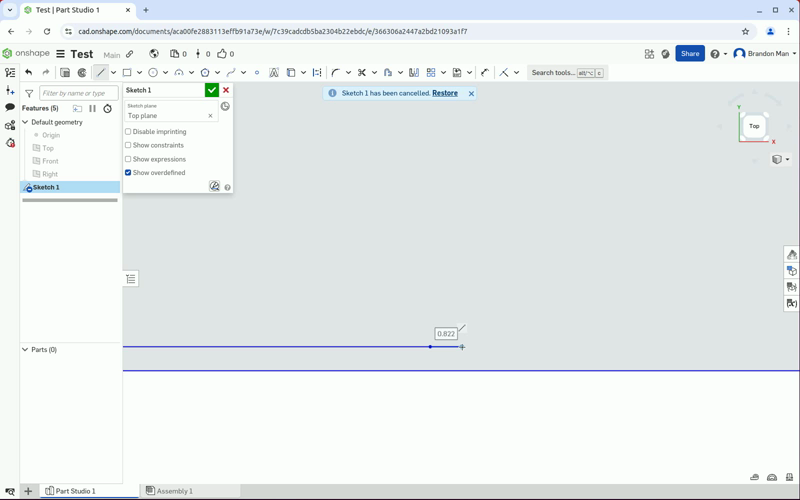
scroll(-6)
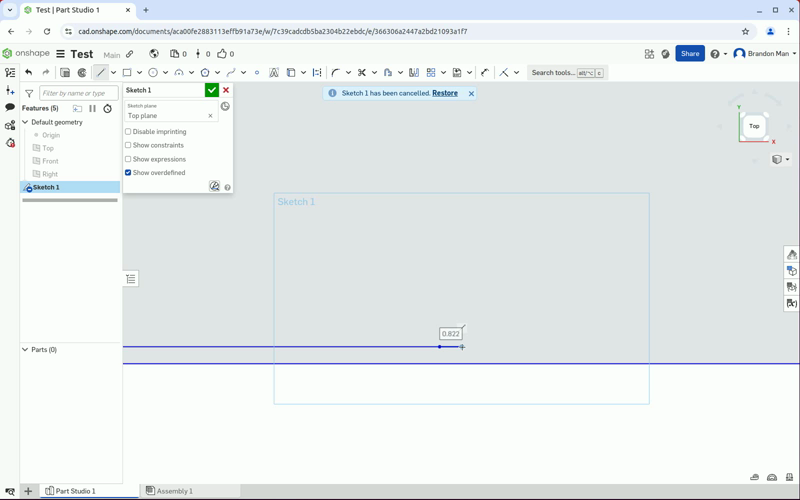
scroll(-6)
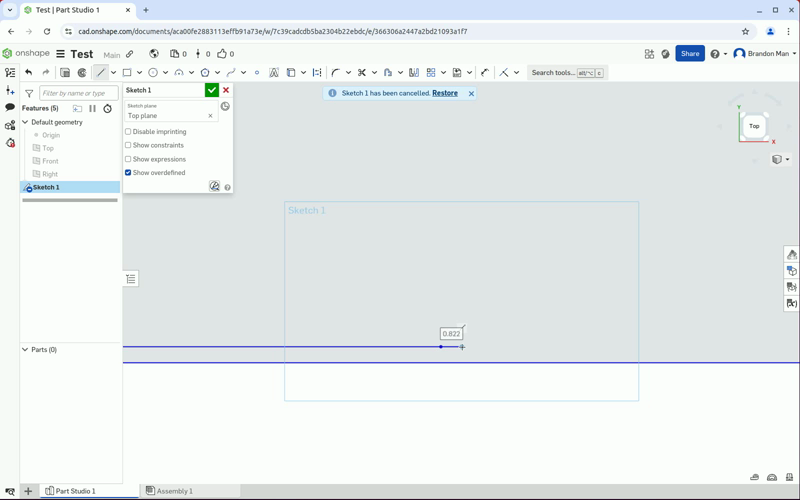
scroll(-6)
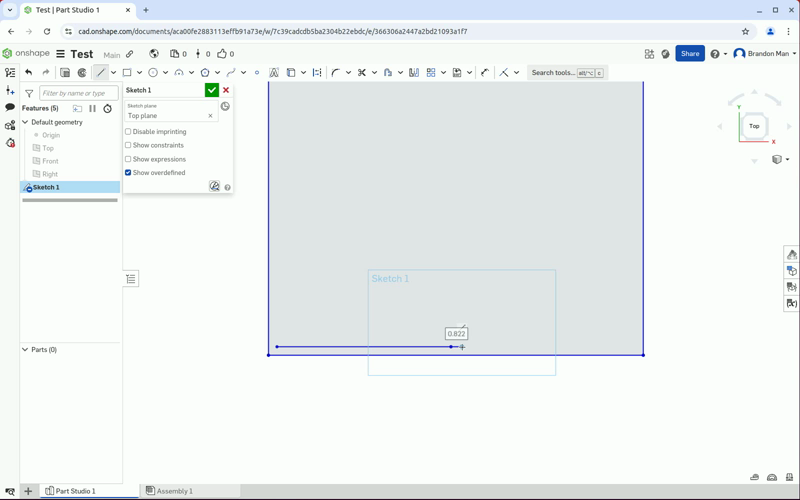
scroll(-6)
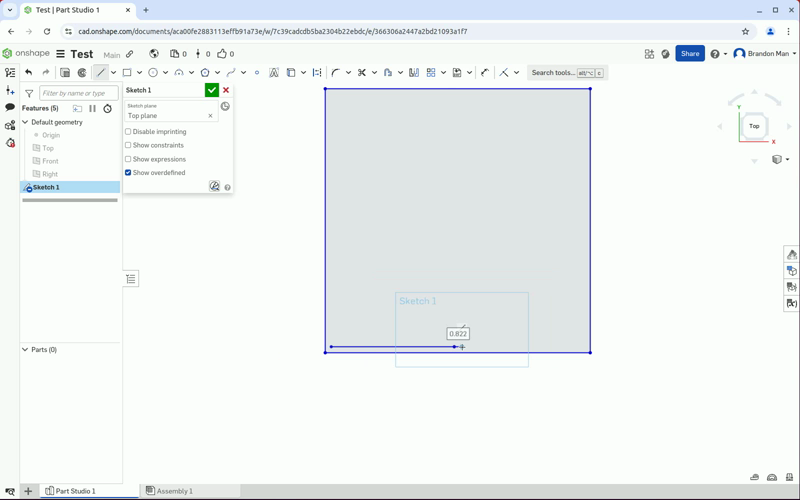
scroll(-6)
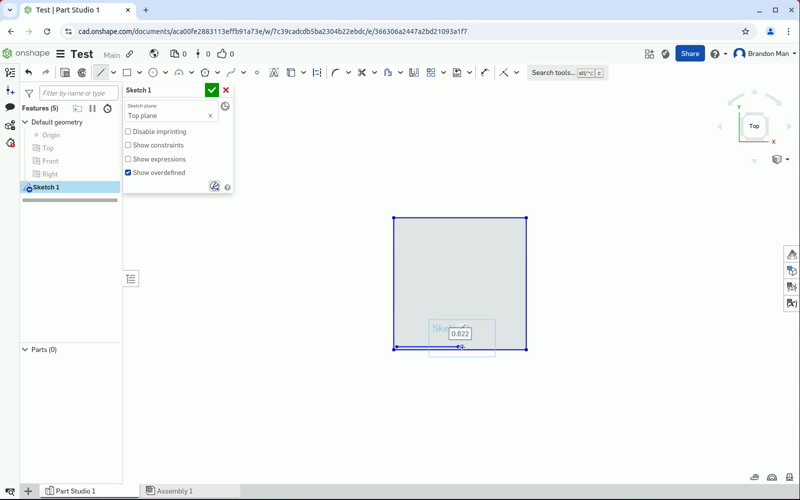
key_up(shift)
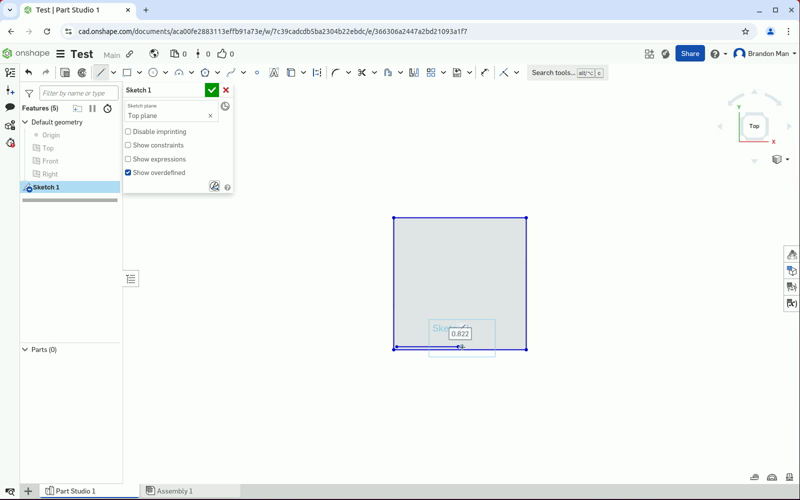
key_down(shift)
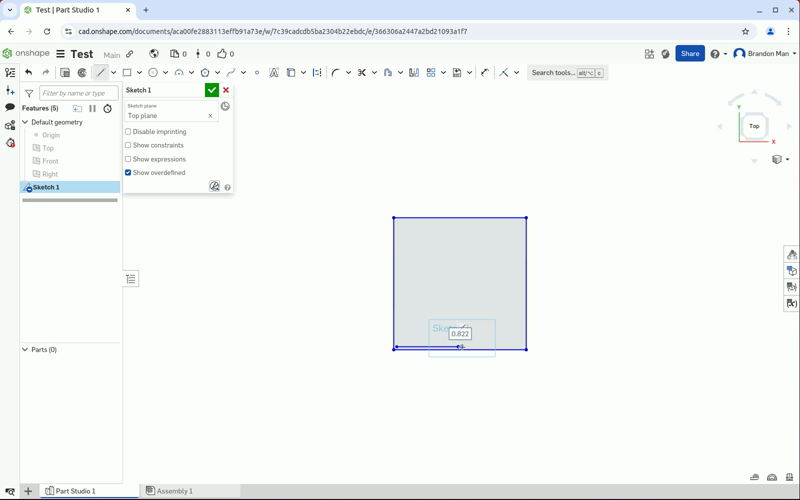
mouse_move(523, 346)
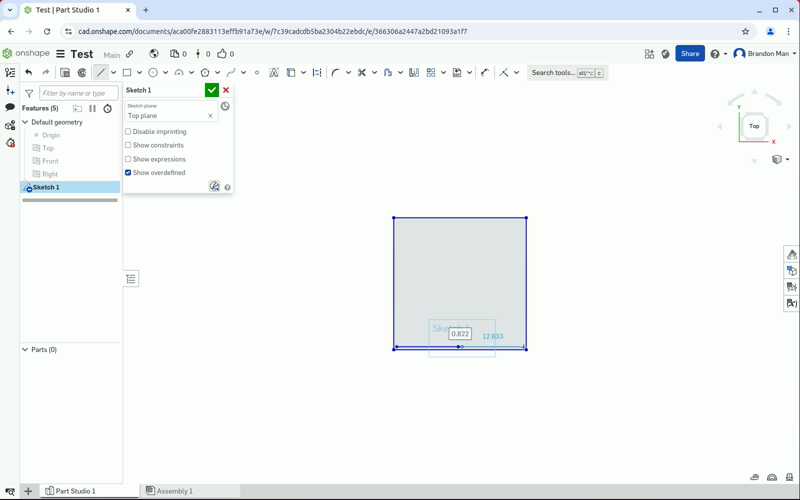
scroll(6)
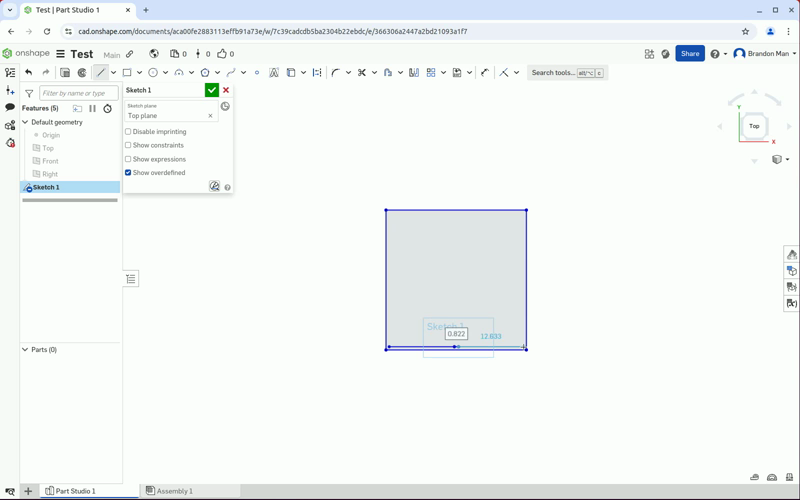
scroll(6)
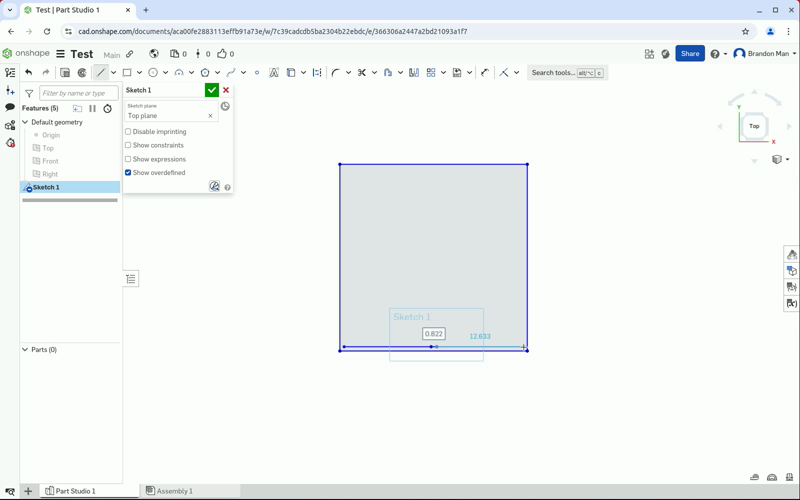
scroll(6)
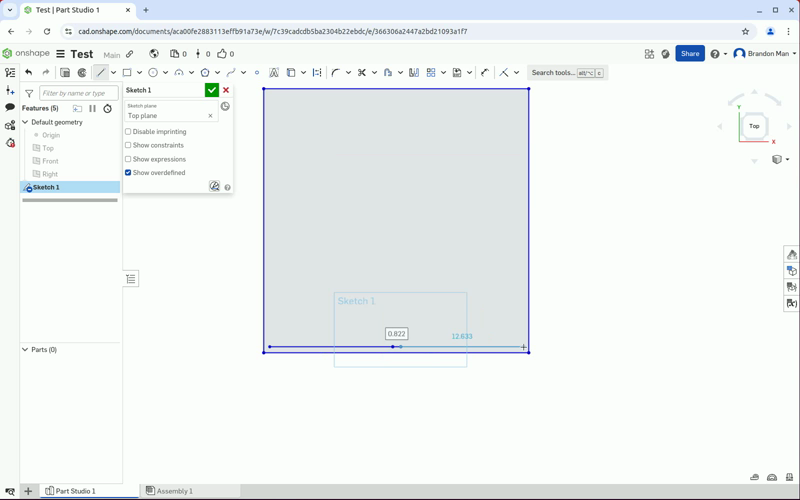
scroll(6)
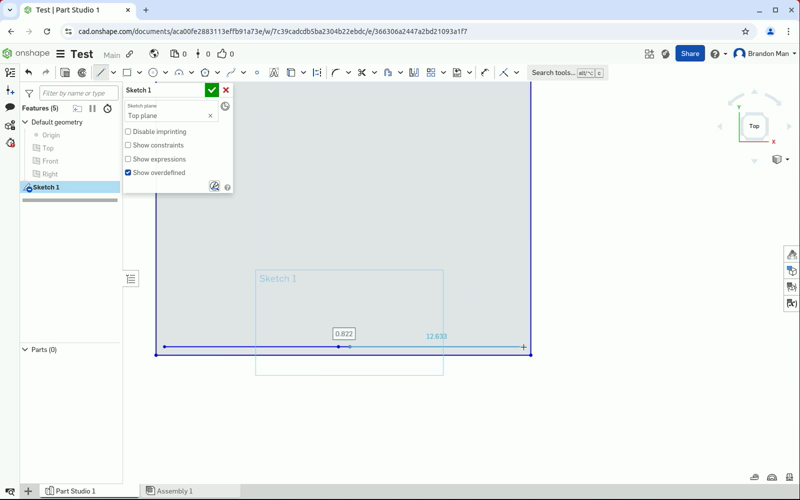
scroll(6)
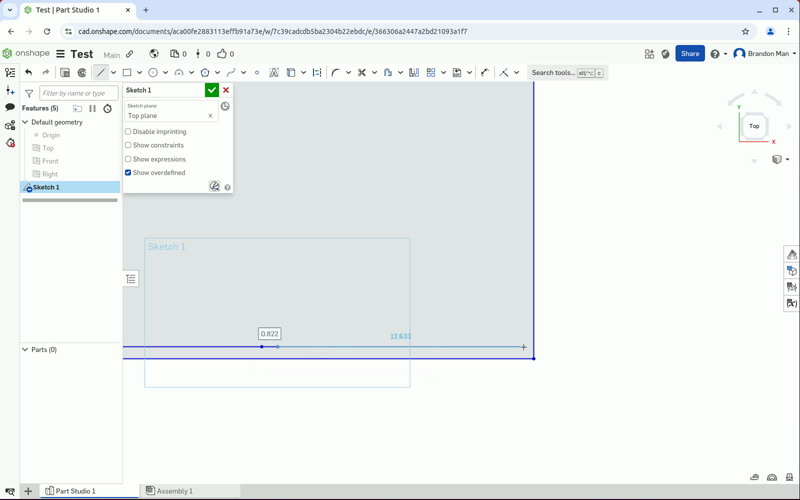
scroll(6)
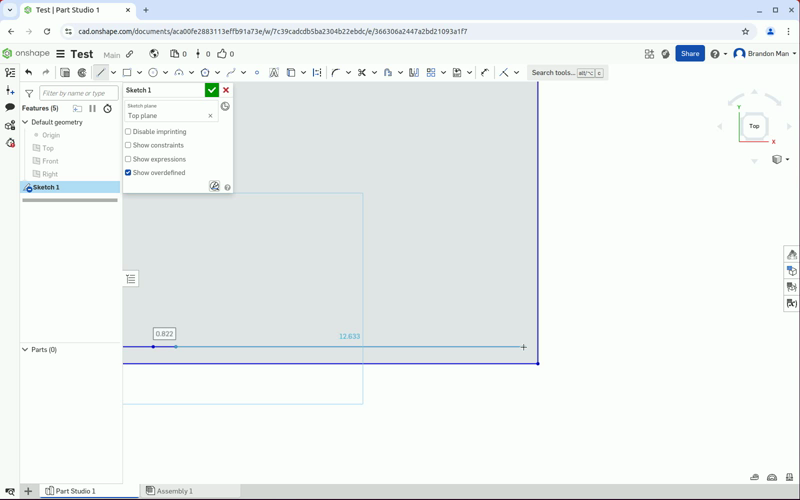
scroll(6)
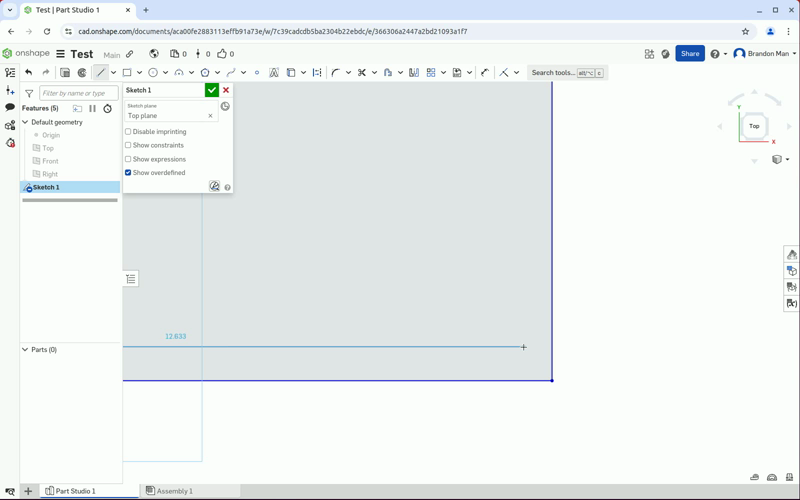
click(523, 346)
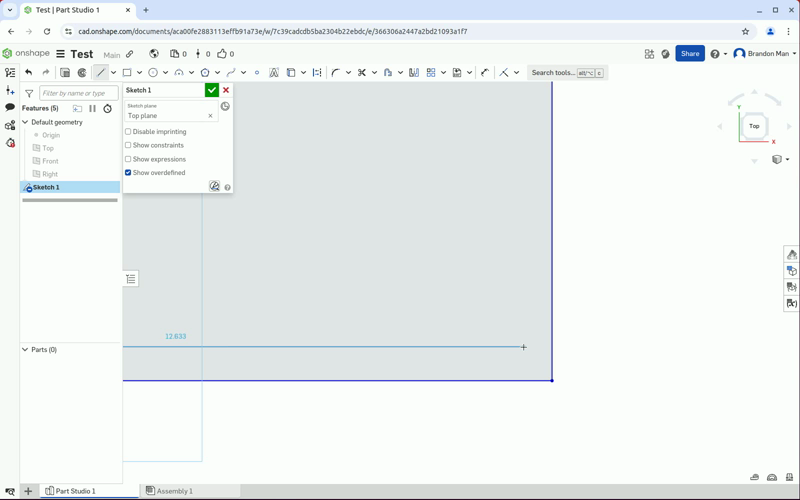
scroll(-6)
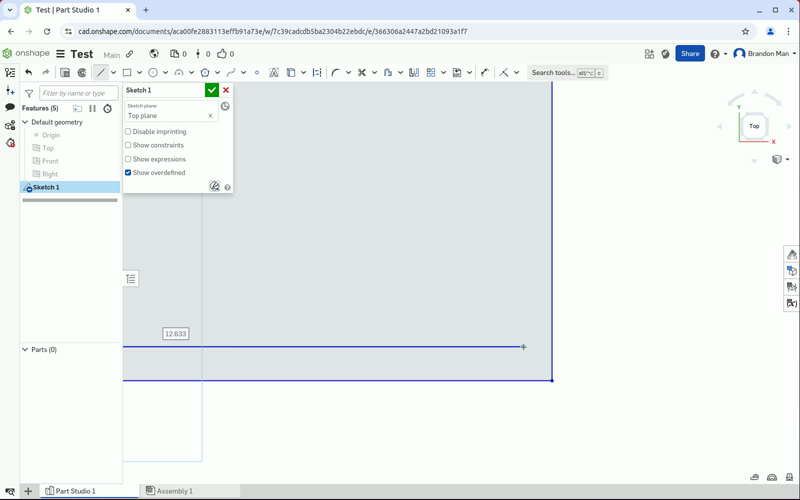
scroll(-6)
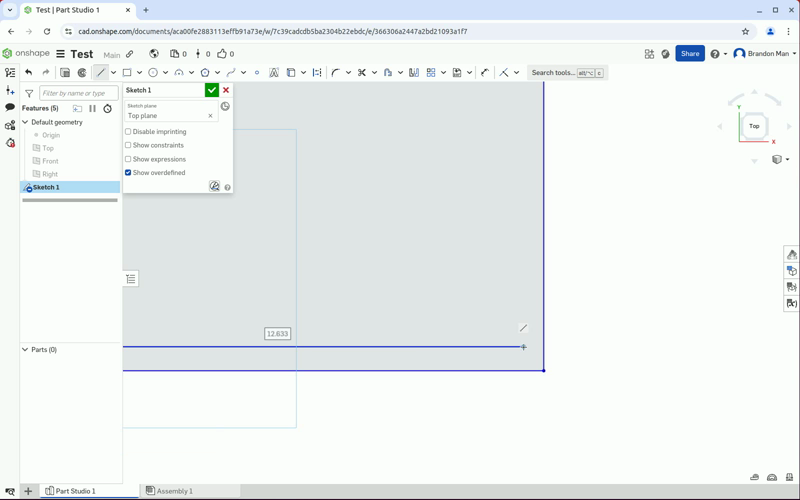
scroll(-6)
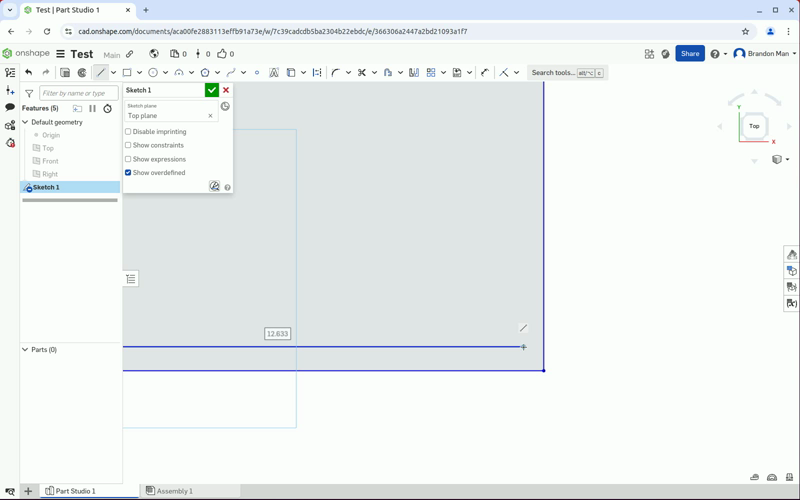
scroll(-6)
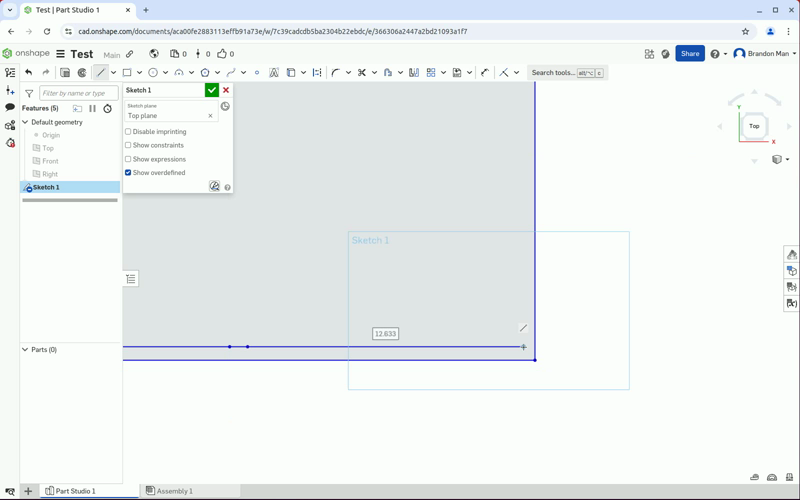
scroll(-6)
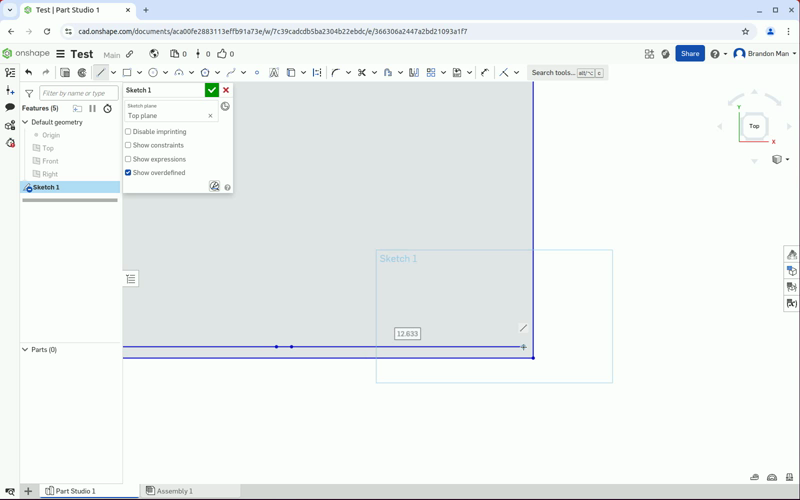
scroll(-6)
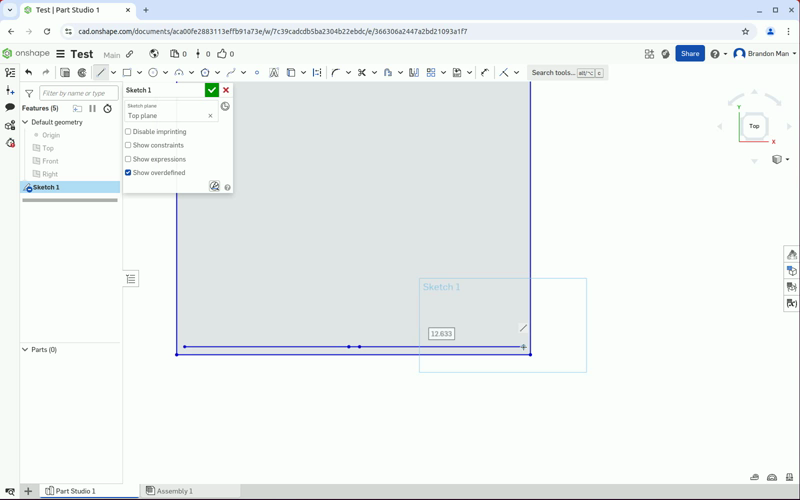
scroll(-6)
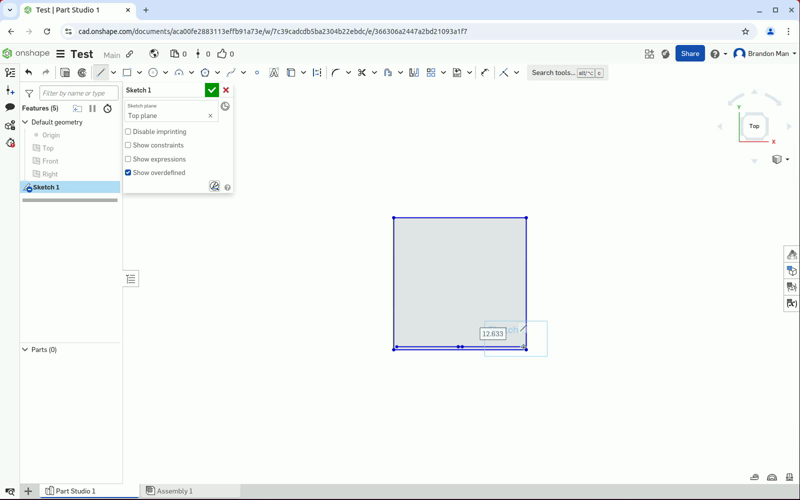
key_up(shift)
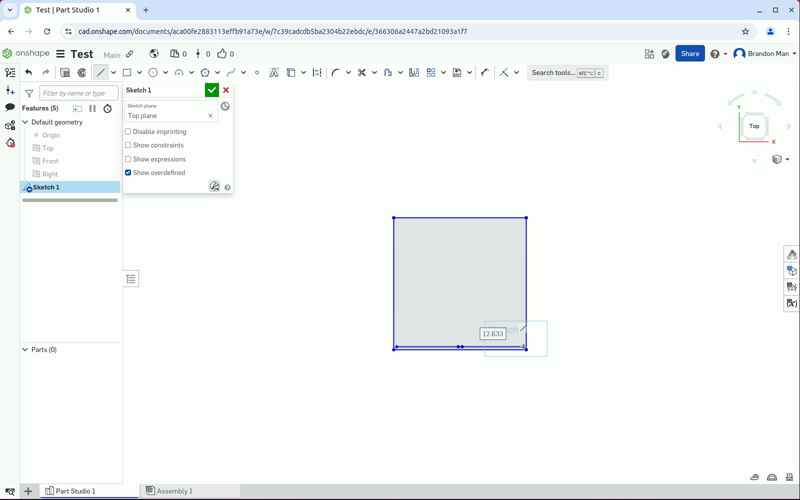
key_down(shift)
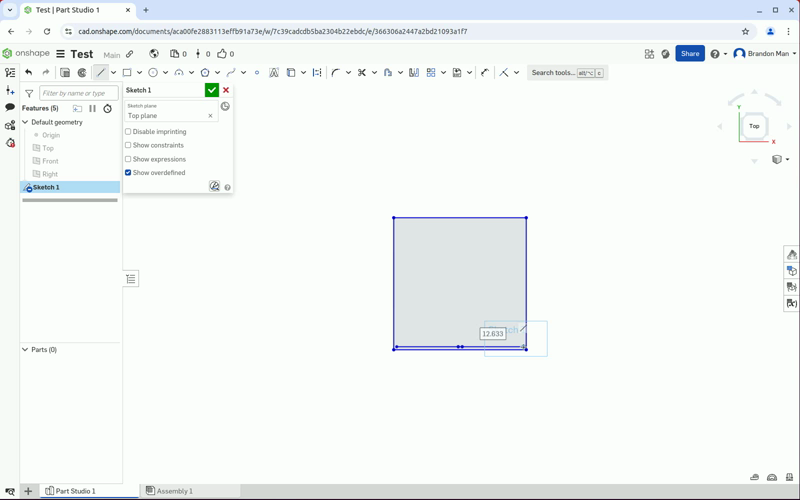
mouse_move(523, 285)
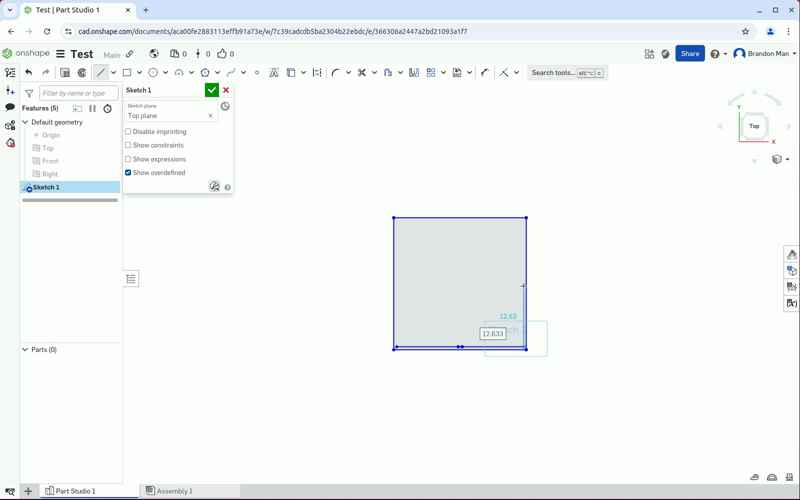
click(523, 285)
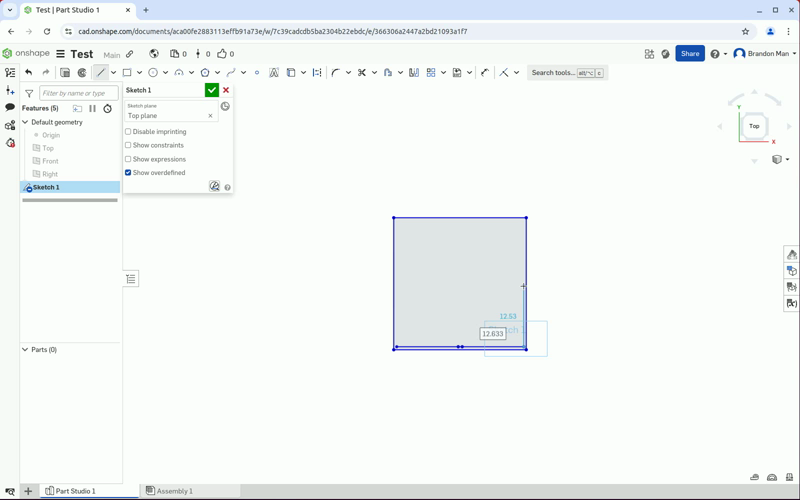
key_up(shift)
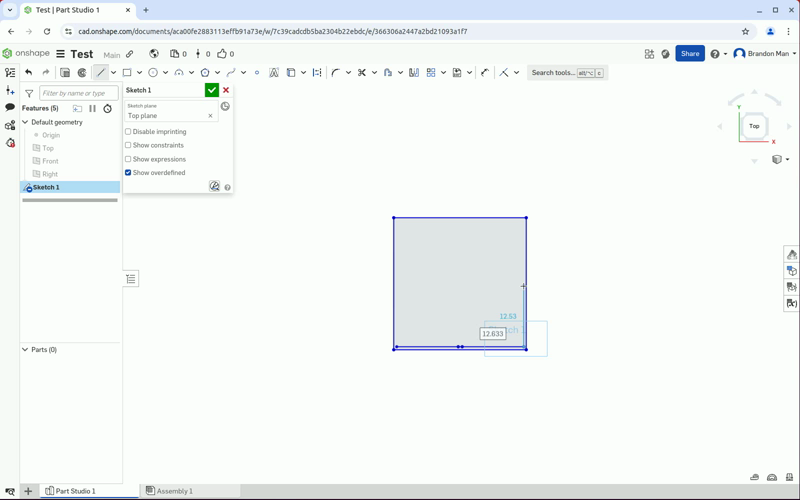
key_down(shift)
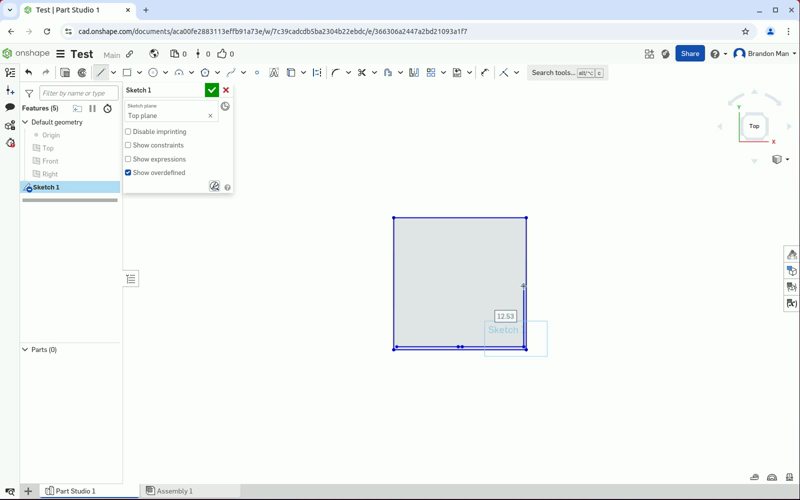
mouse_move(553, 285)
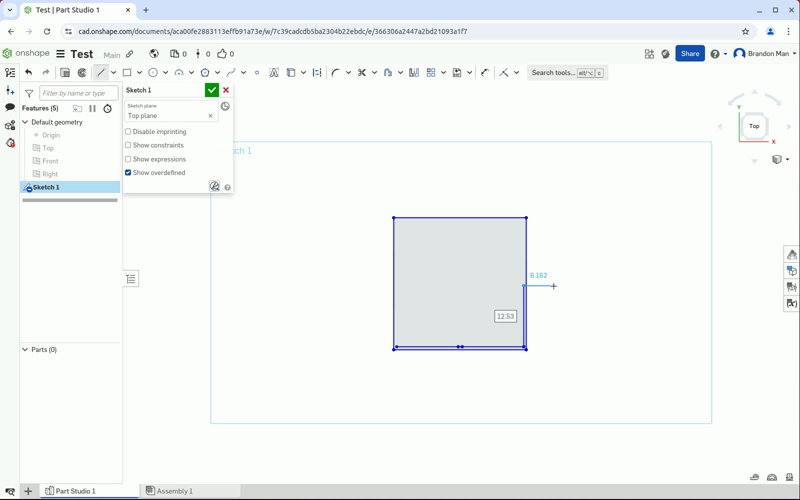
mouse_move(523, 281)
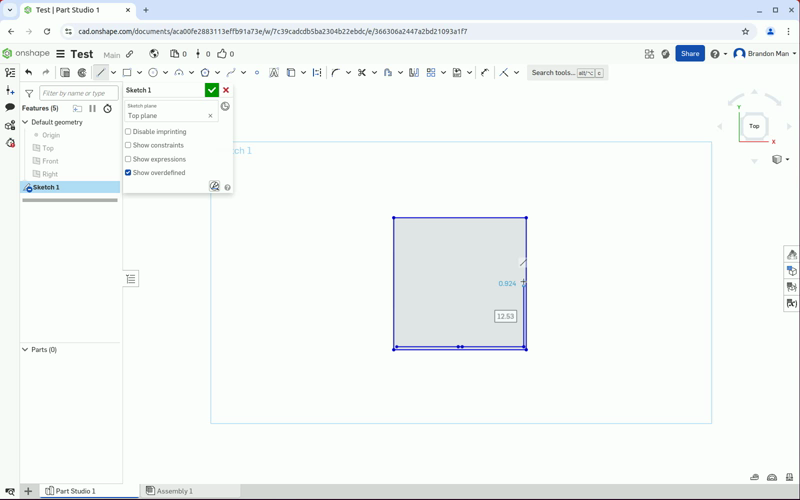
scroll(6)
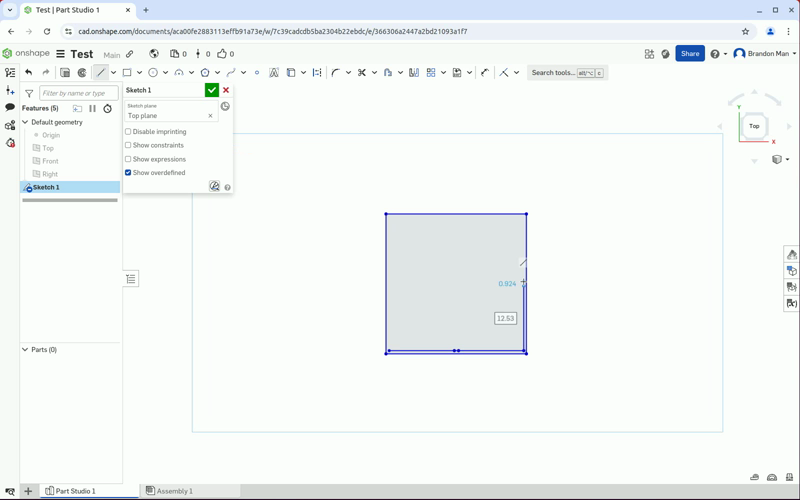
scroll(6)
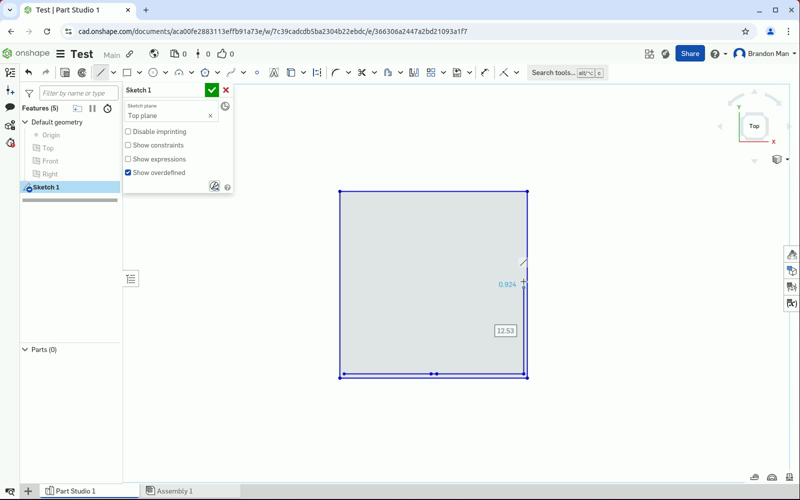
scroll(6)
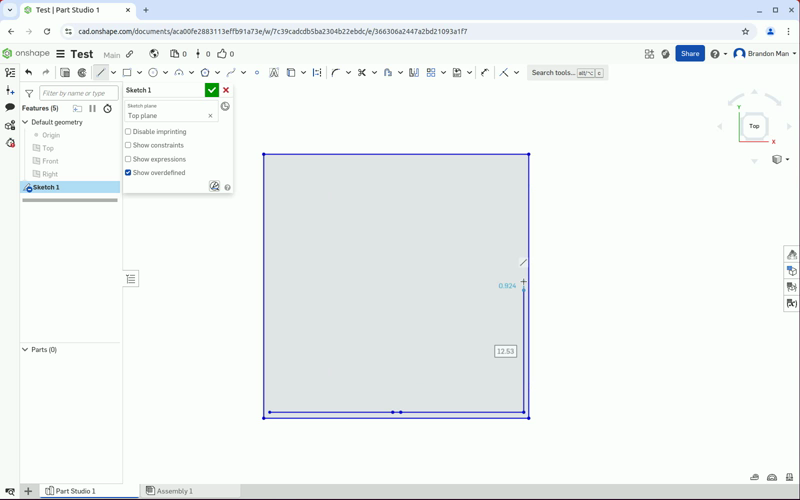
scroll(6)
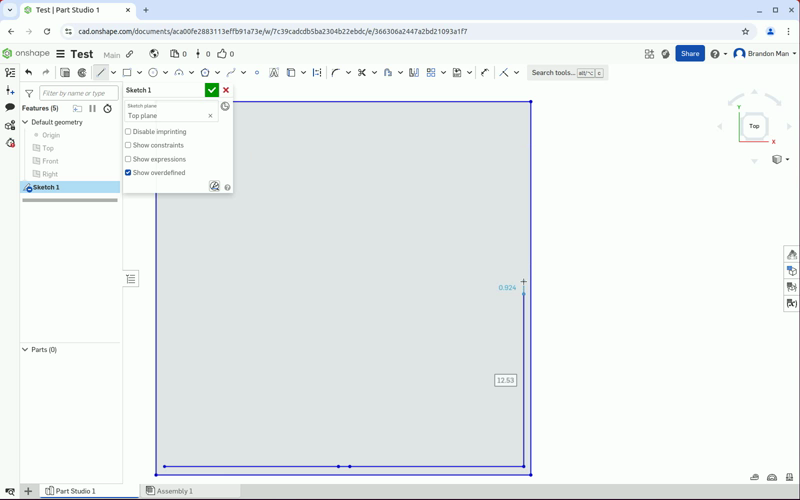
scroll(6)
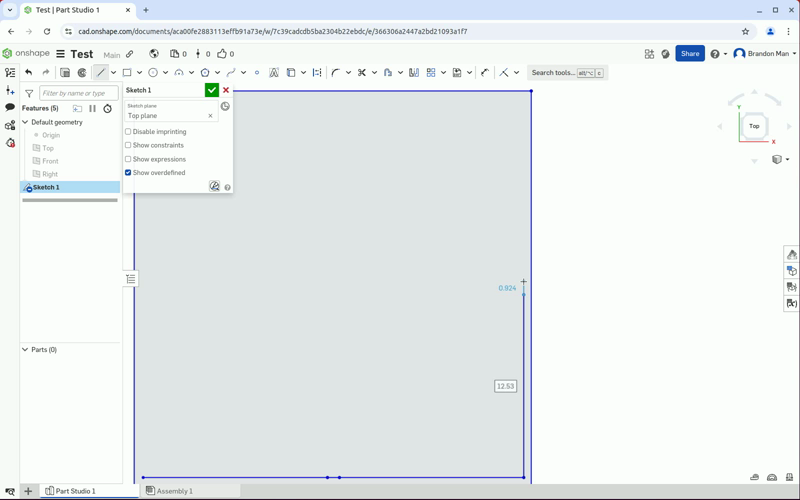
scroll(6)
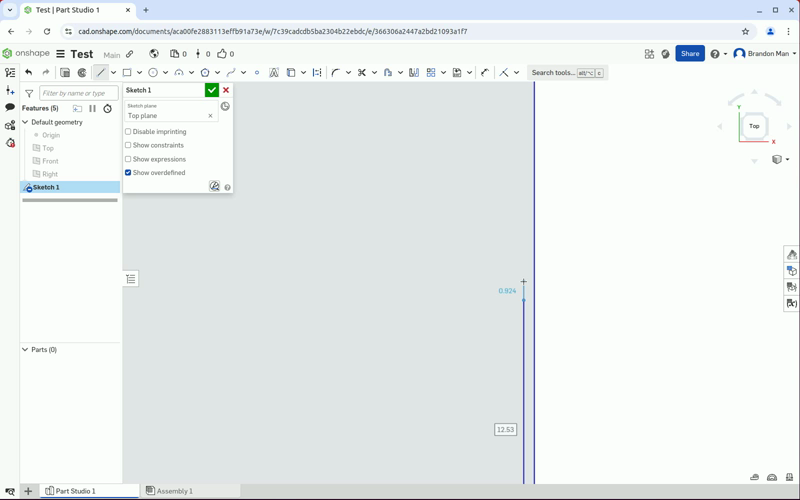
scroll(6)
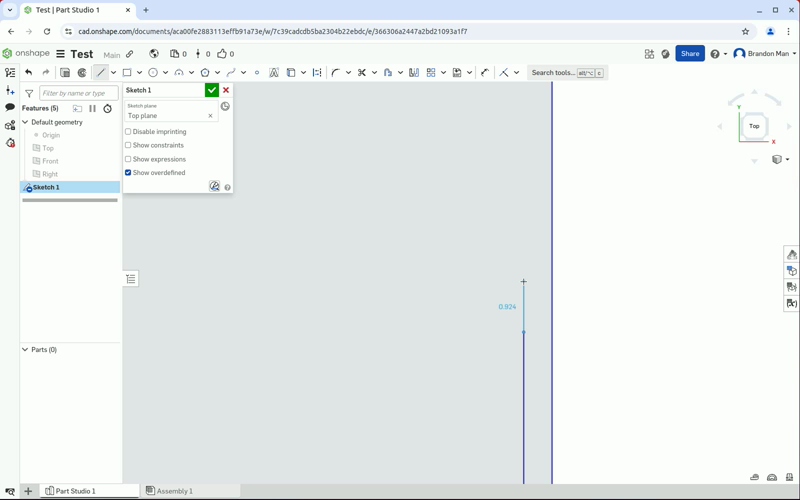
click(523, 281)
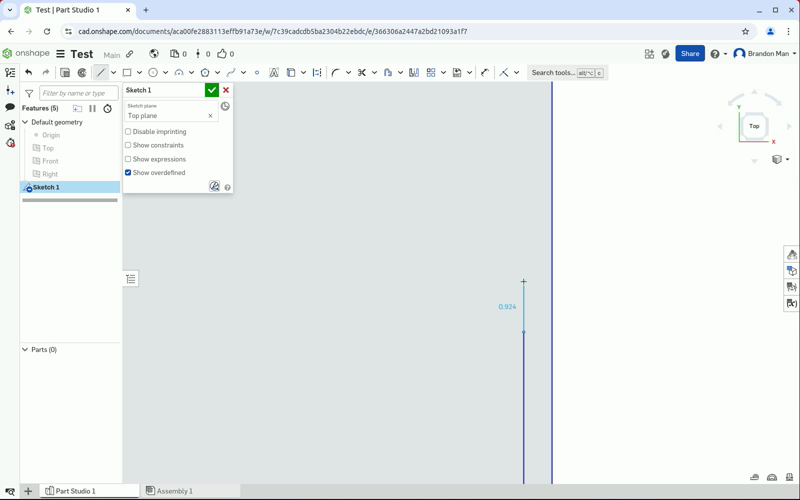
scroll(-6)
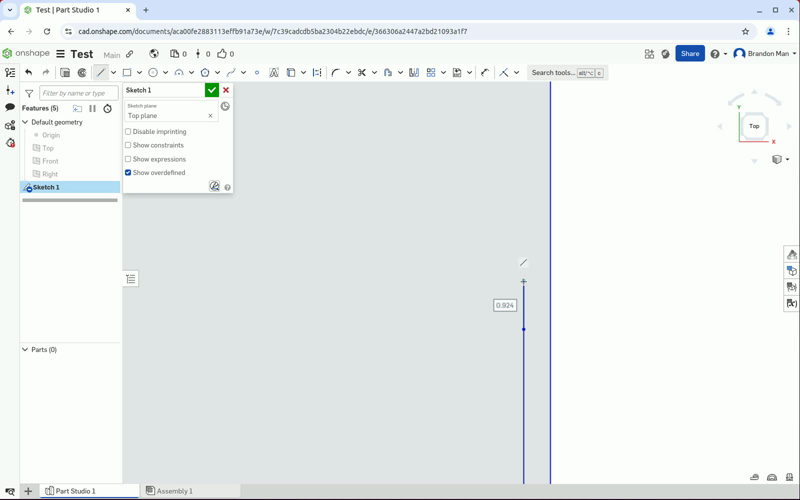
scroll(-6)
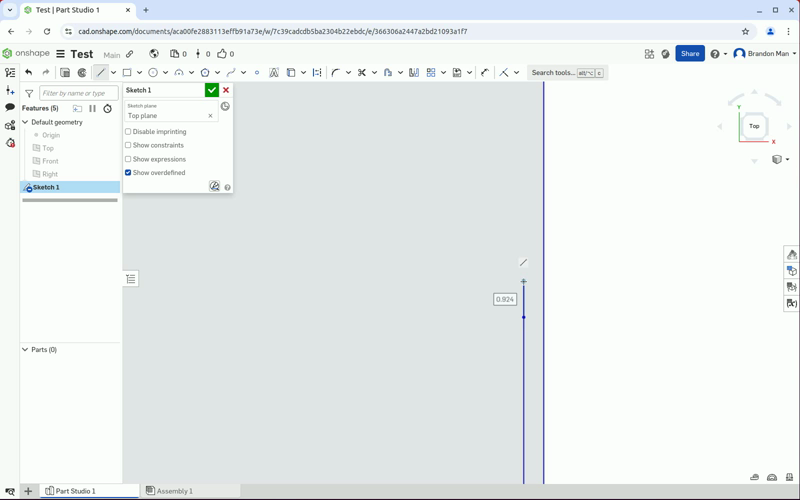
scroll(-6)
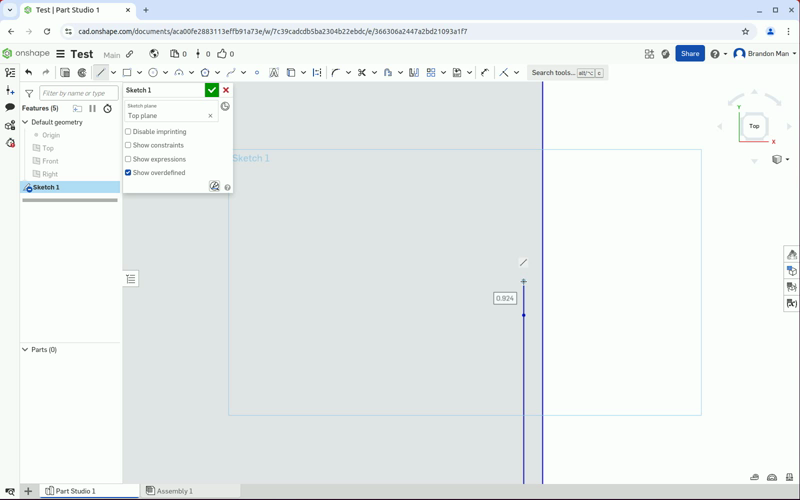
scroll(-6)
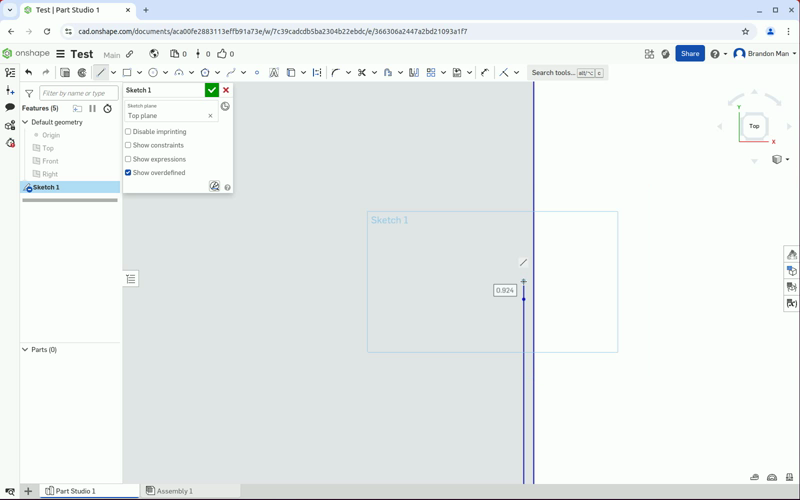
scroll(-6)
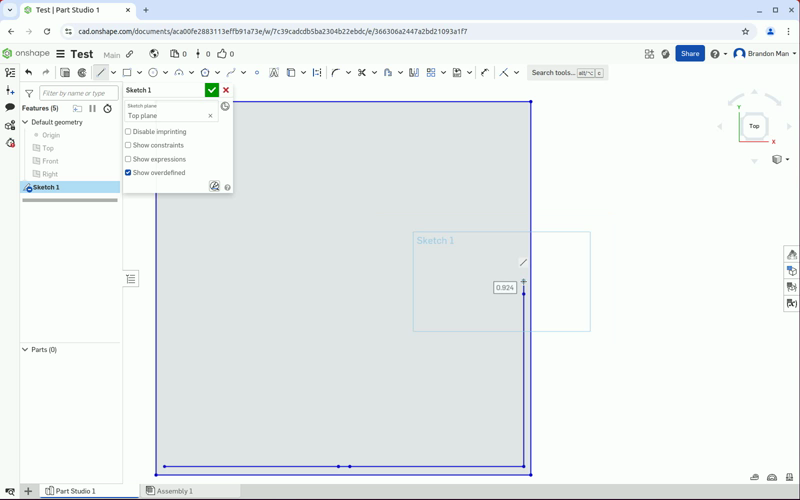
scroll(-6)
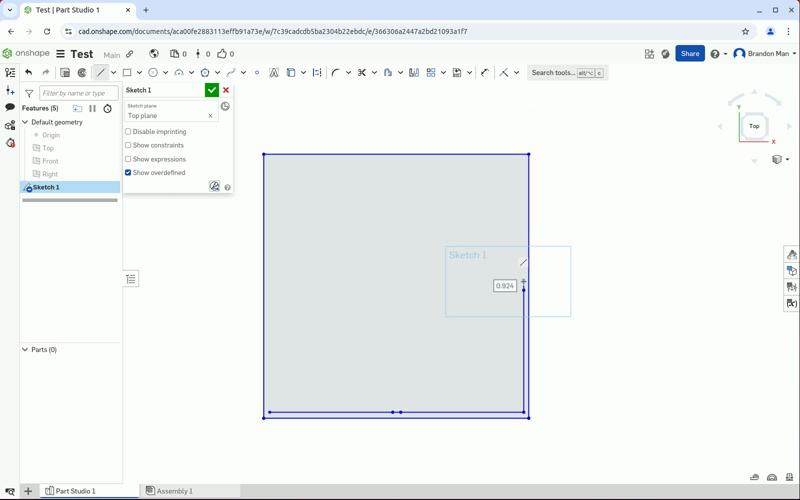
scroll(-6)
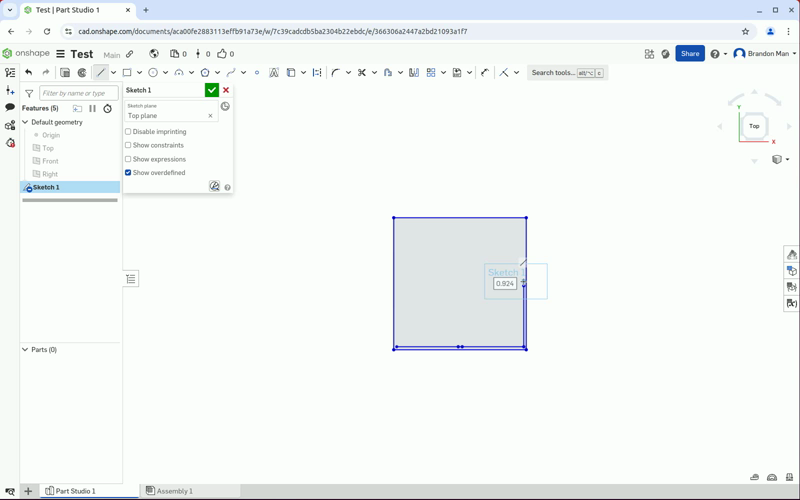
key_up(shift)
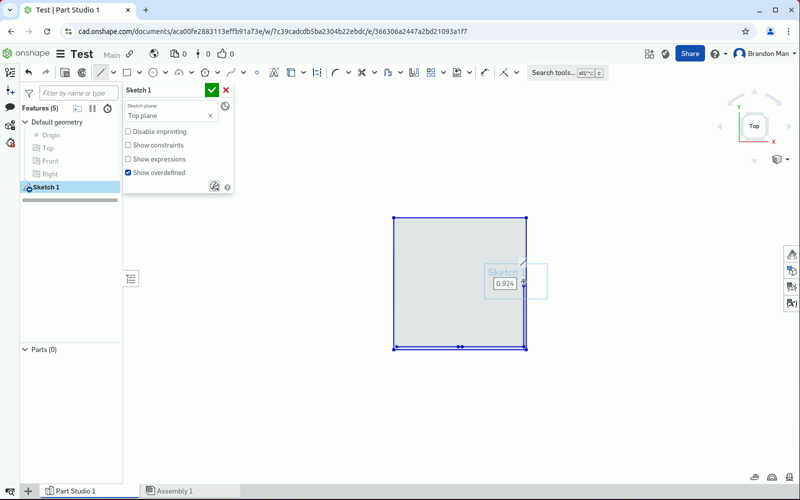
key_down(shift)
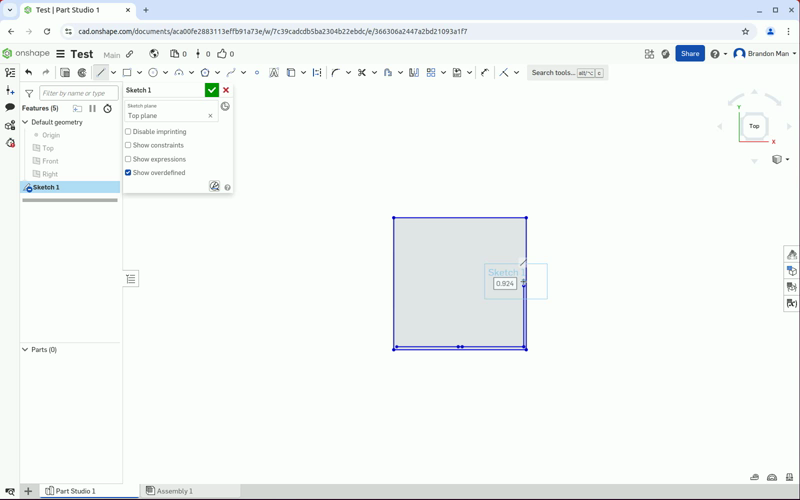
mouse_move(523, 220)
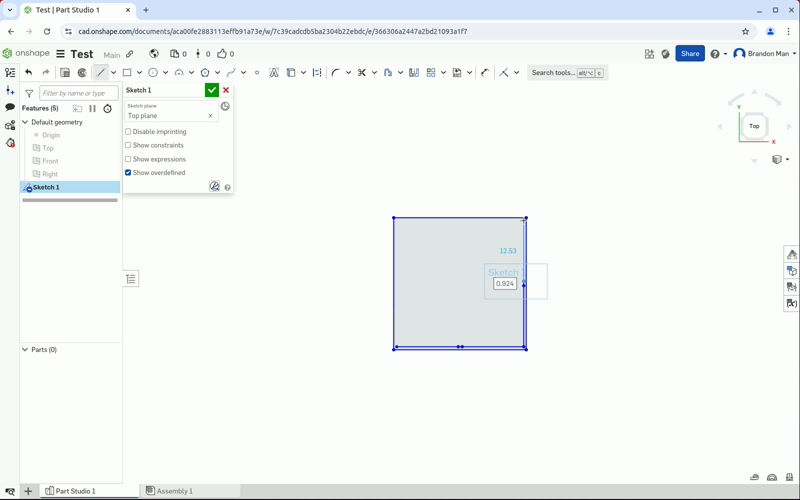
scroll(6)
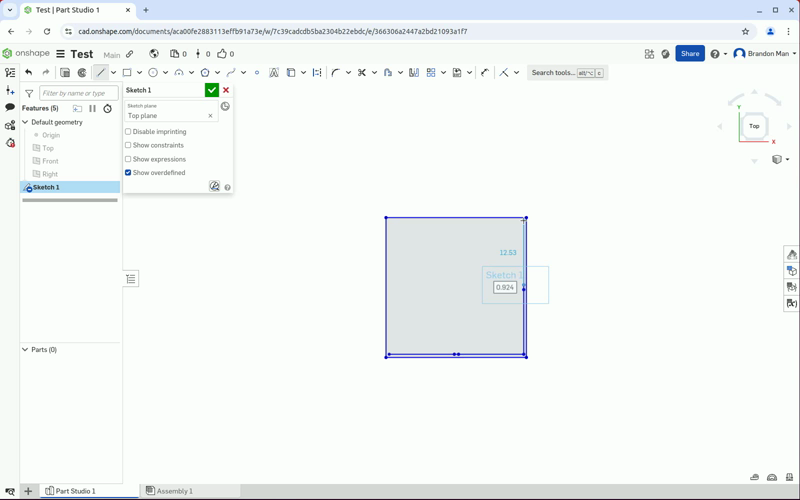
scroll(6)
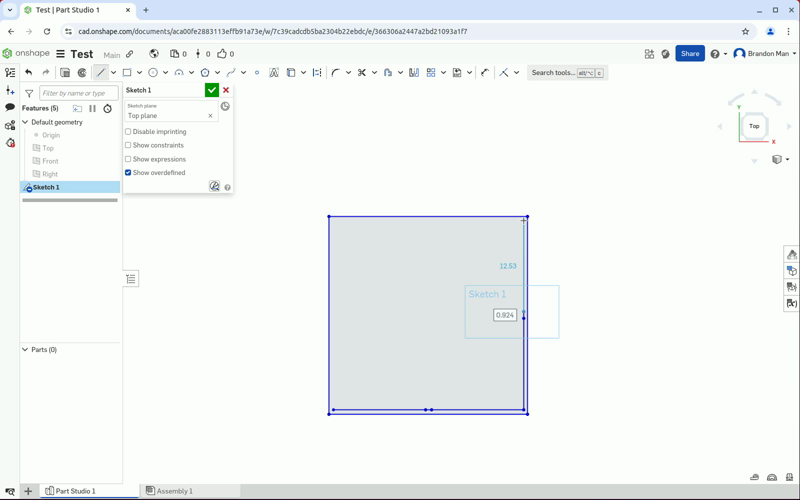
scroll(6)
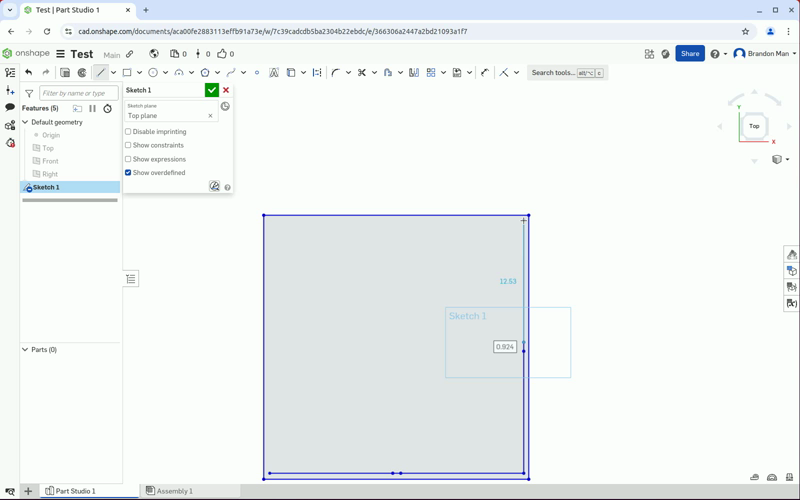
scroll(6)
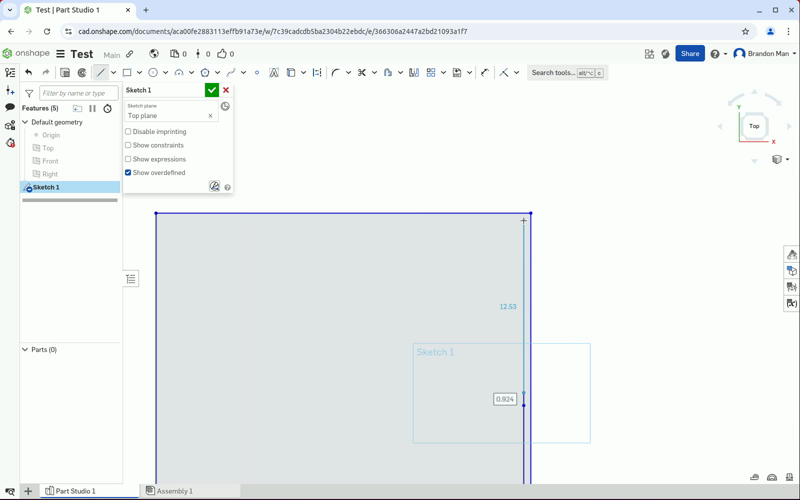
scroll(6)
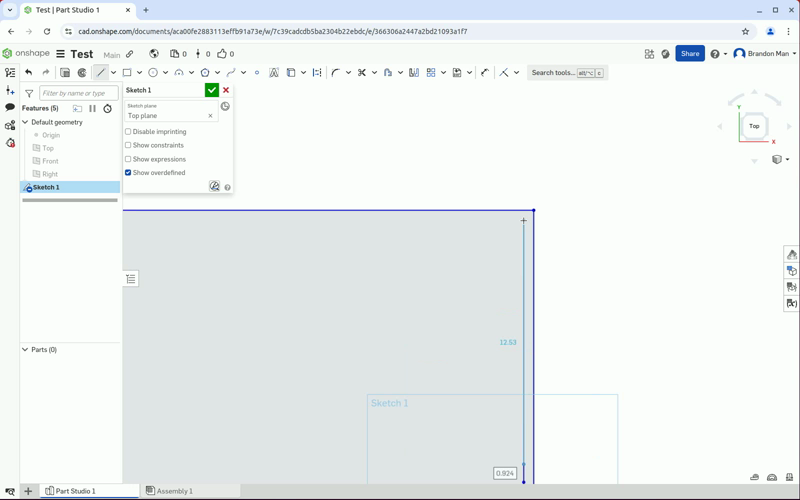
scroll(6)
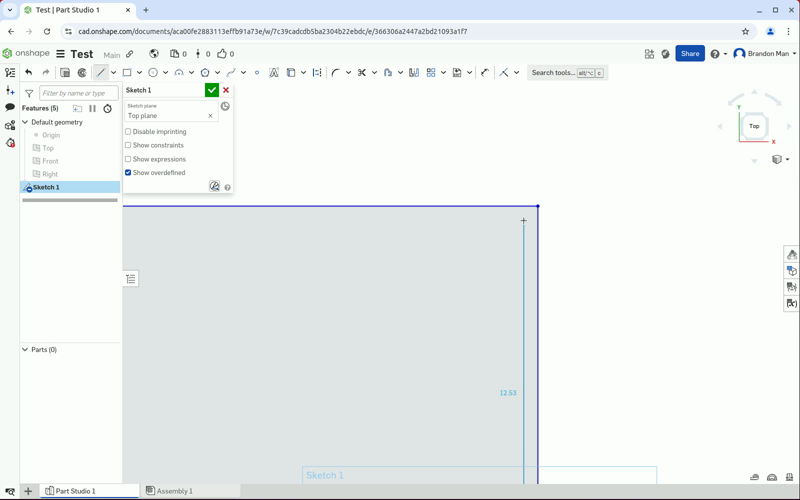
scroll(6)
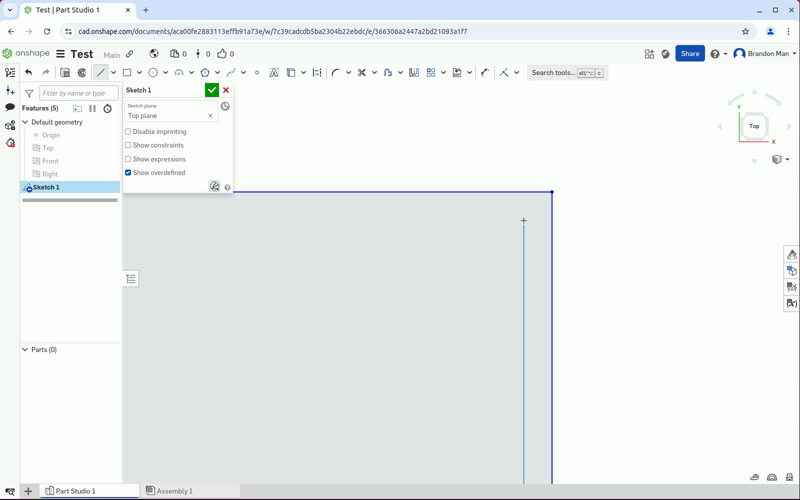
click(523, 220)
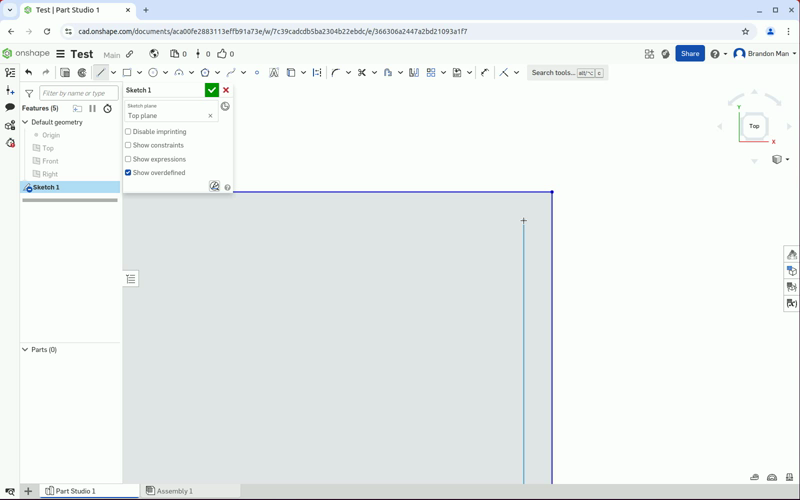
scroll(-6)
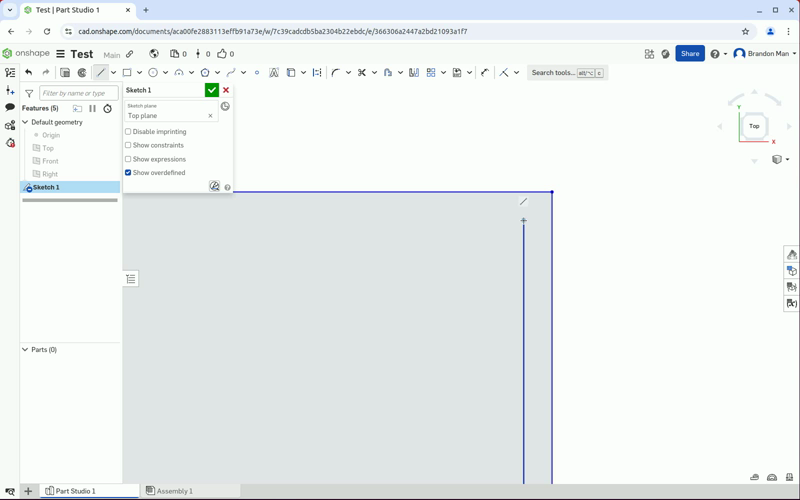
scroll(-6)
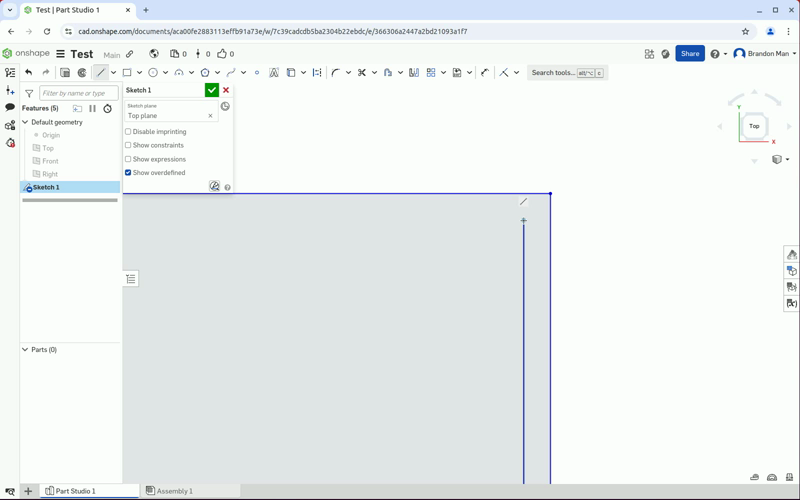
scroll(-6)
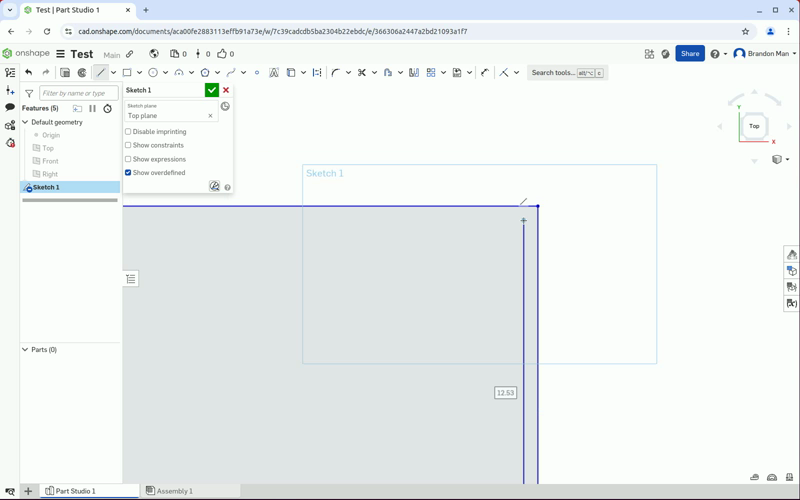
scroll(-6)
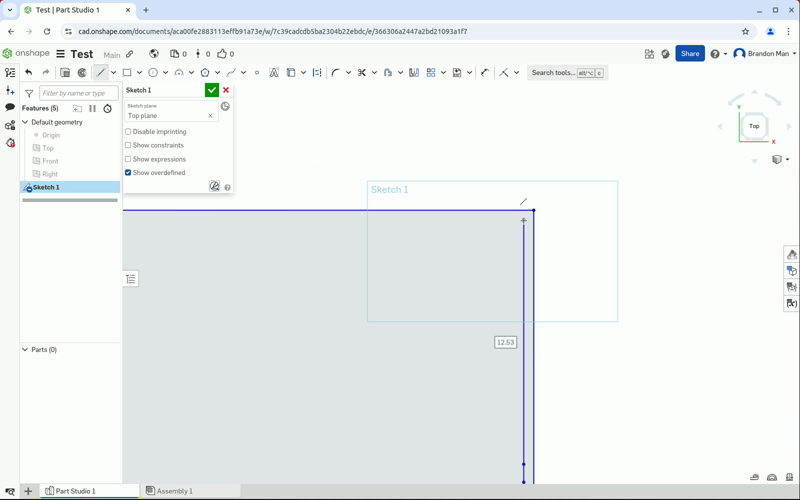
scroll(-6)
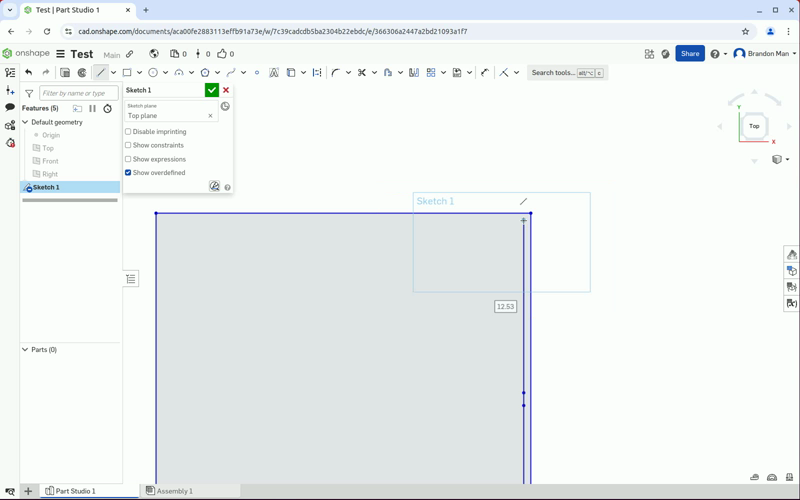
scroll(-6)
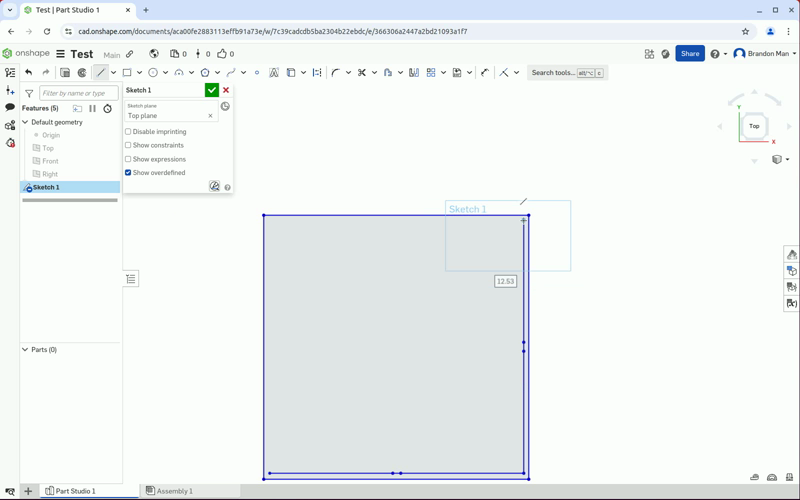
scroll(-6)
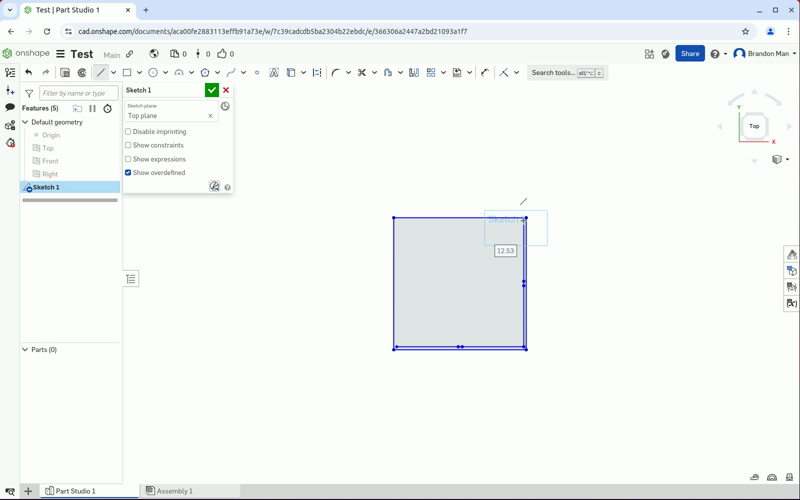
key_up(shift)
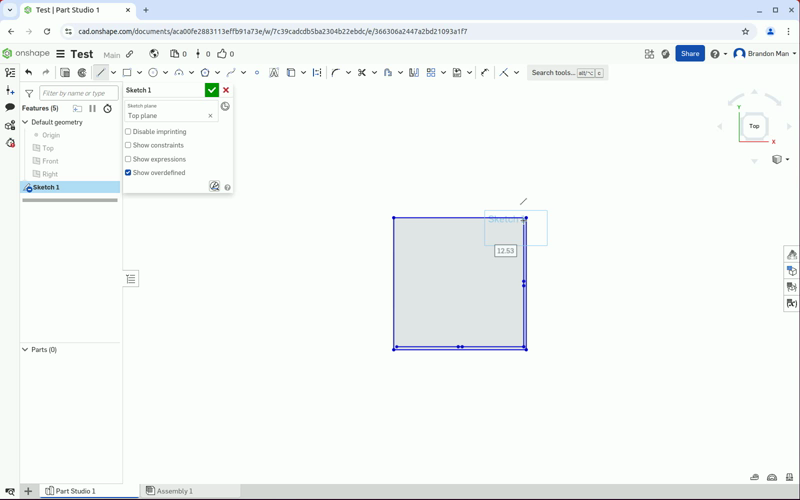
key_down(shift)
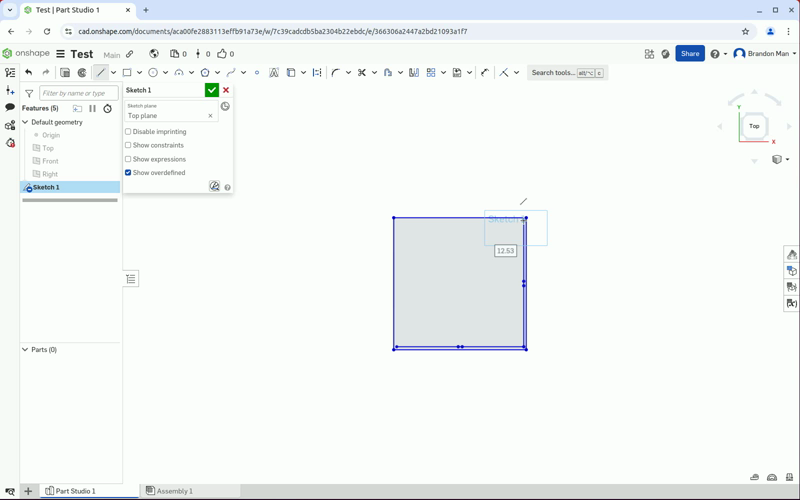
mouse_move(462, 220)
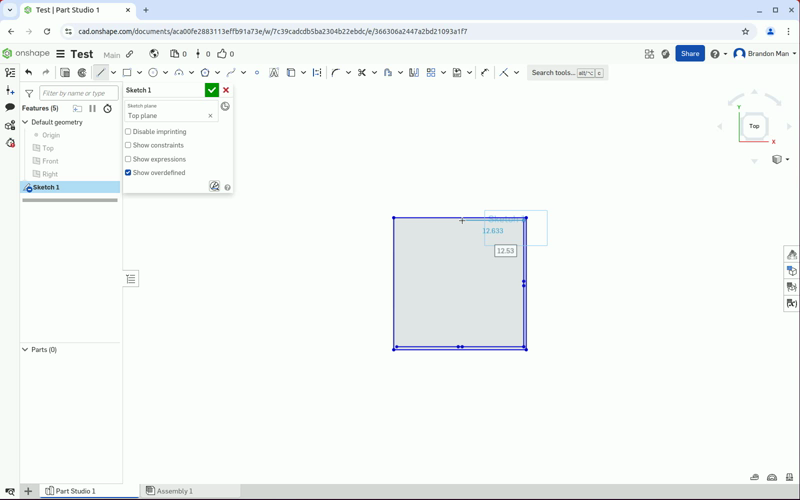
click(462, 220)
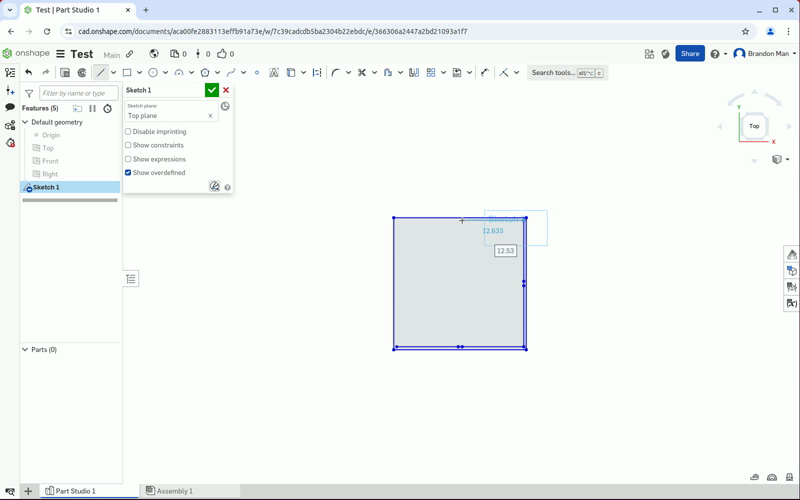
key_up(shift)
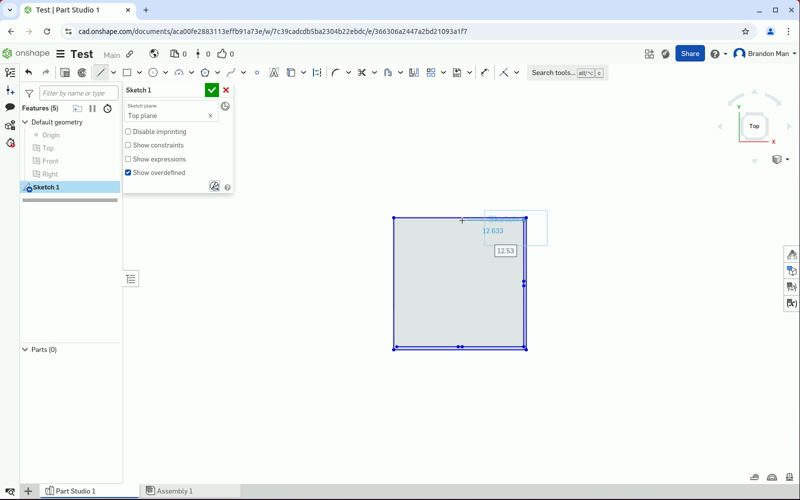
key_down(shift)
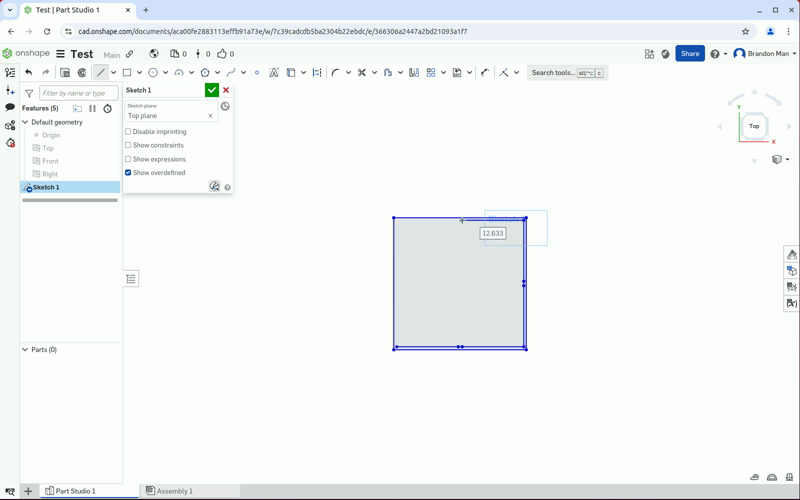
mouse_move(492, 220)
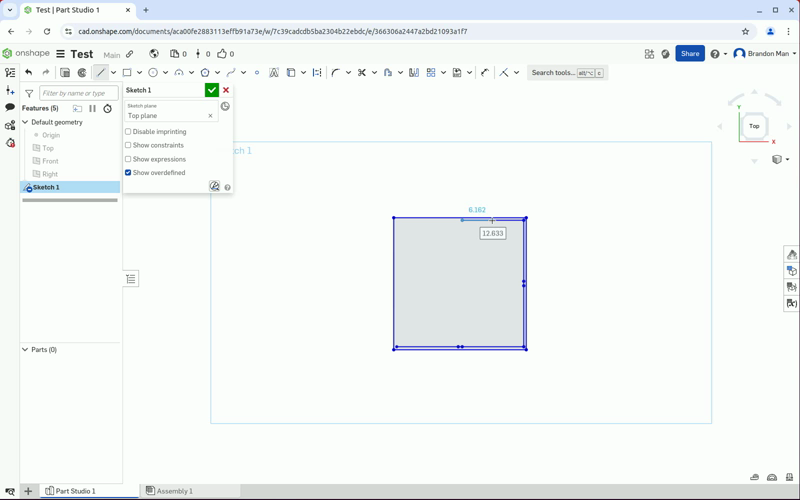
mouse_move(458, 220)
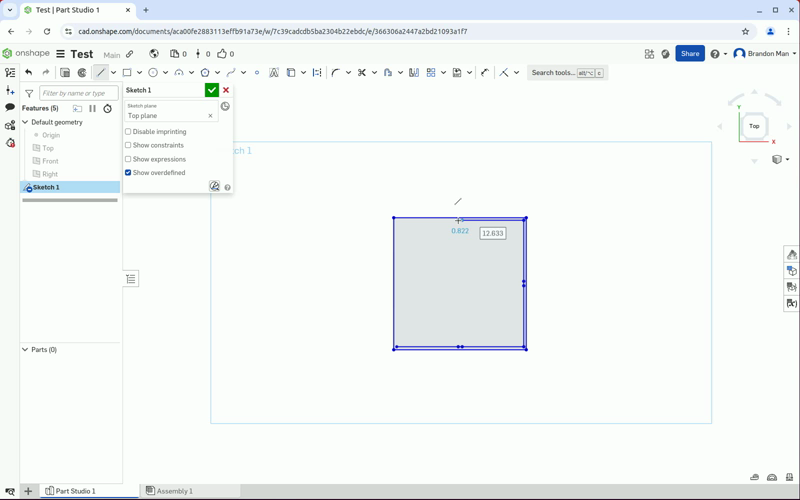
scroll(6)
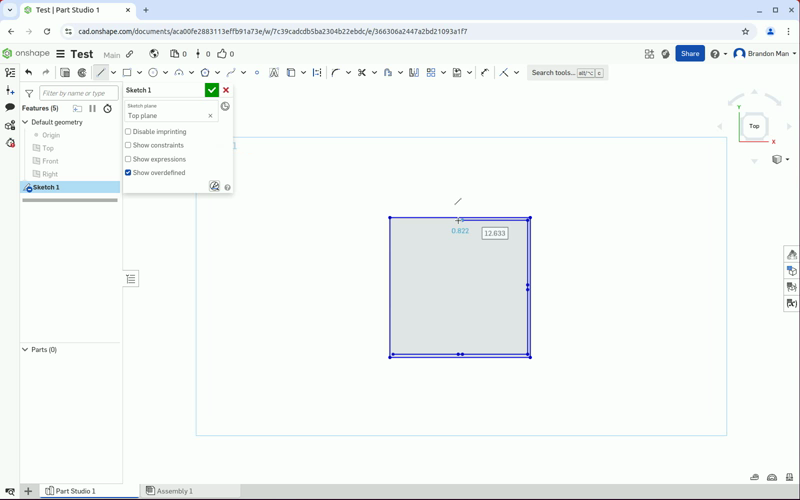
scroll(6)
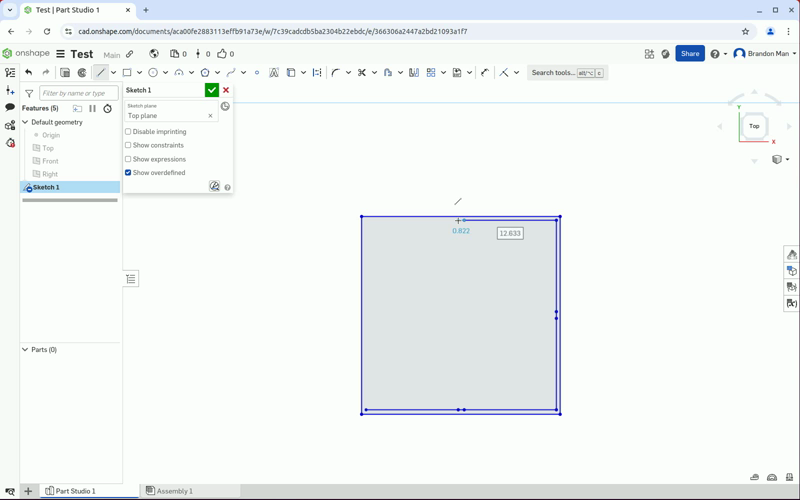
scroll(6)
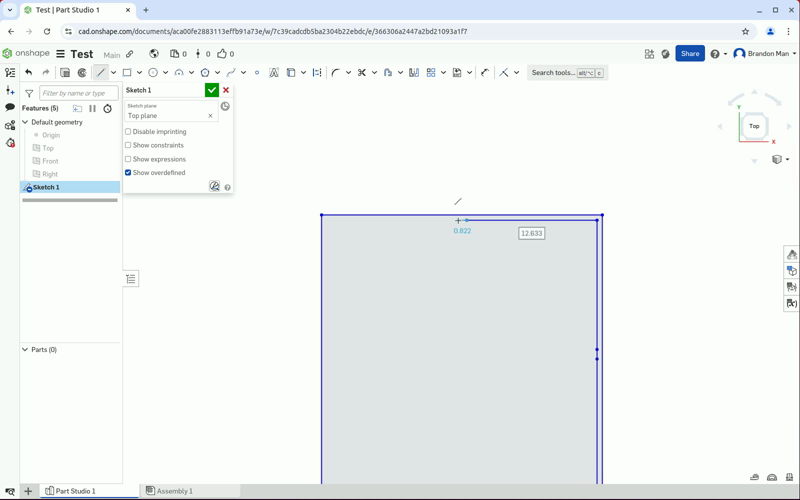
scroll(6)
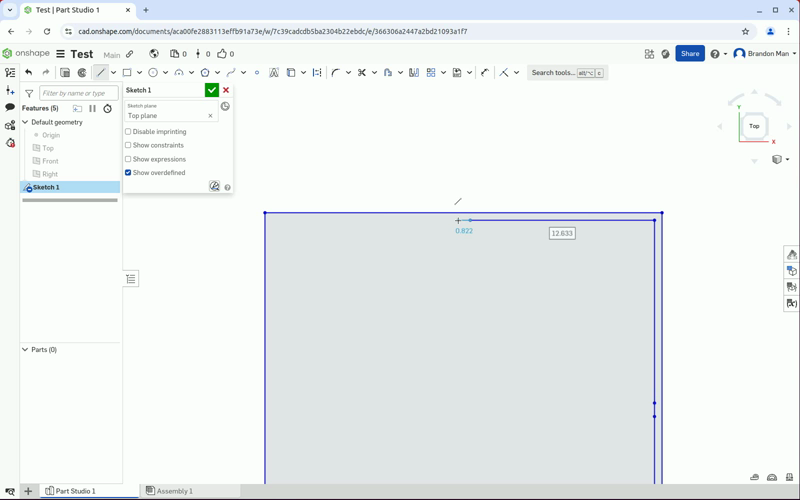
scroll(6)
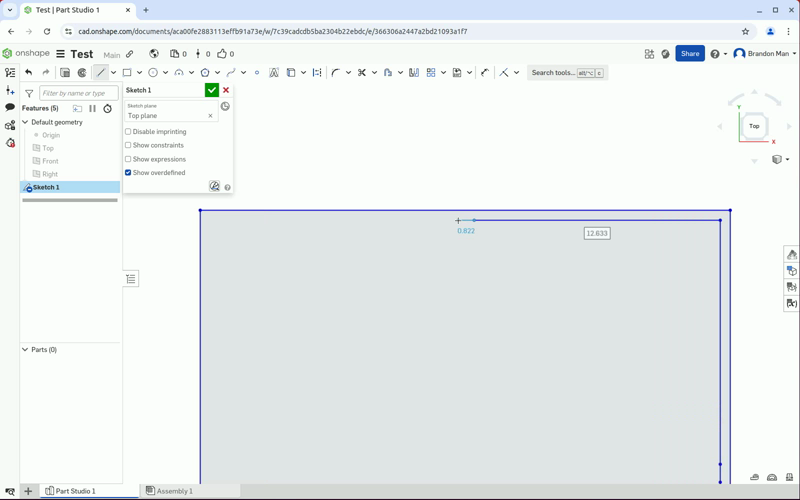
scroll(6)
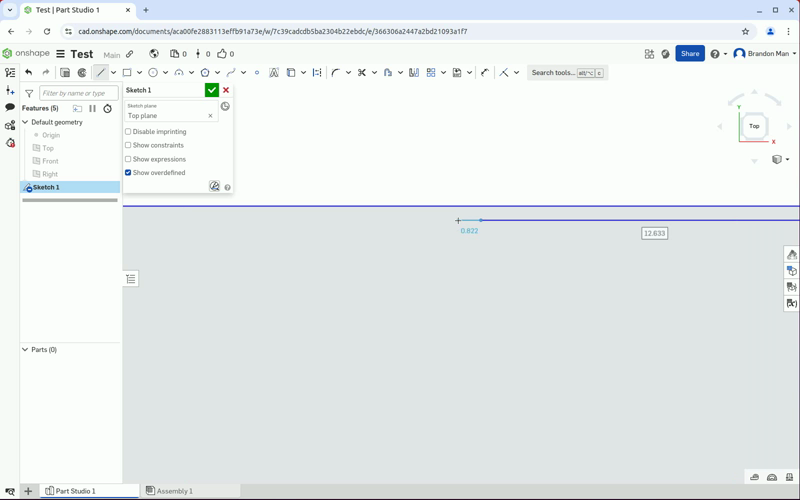
scroll(6)
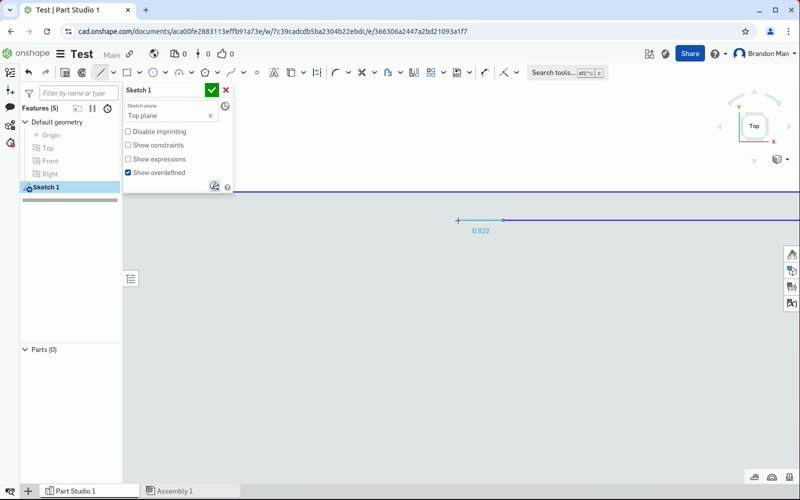
click(458, 220)
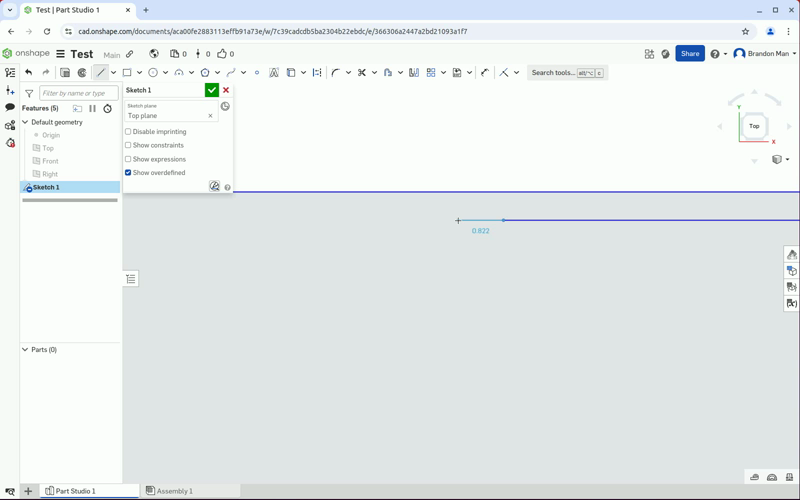
scroll(-6)
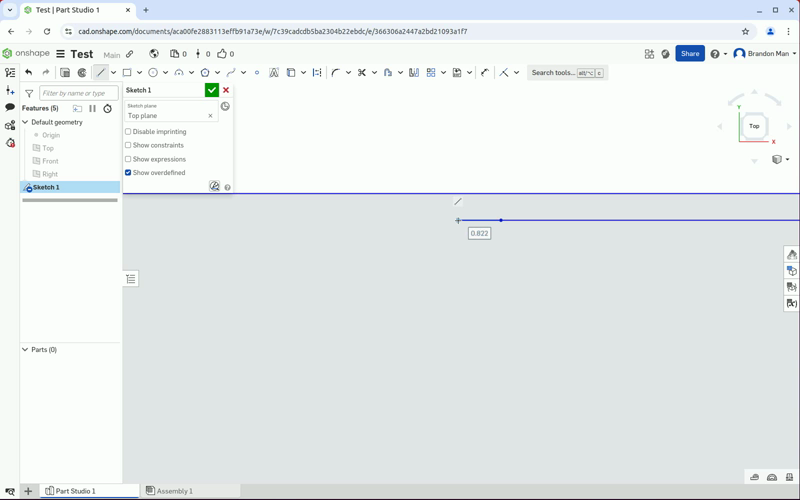
scroll(-6)
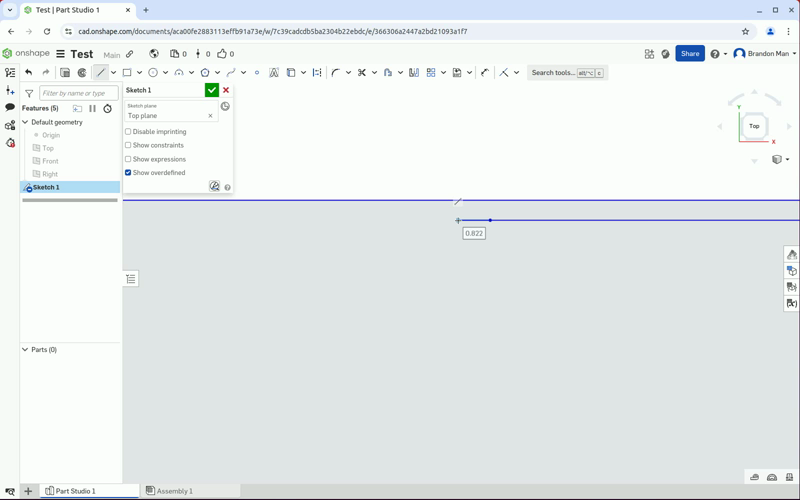
scroll(-6)
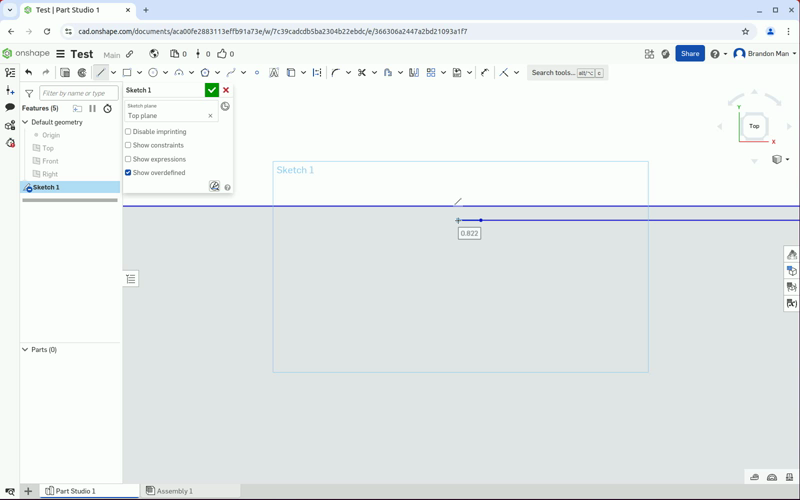
scroll(-6)
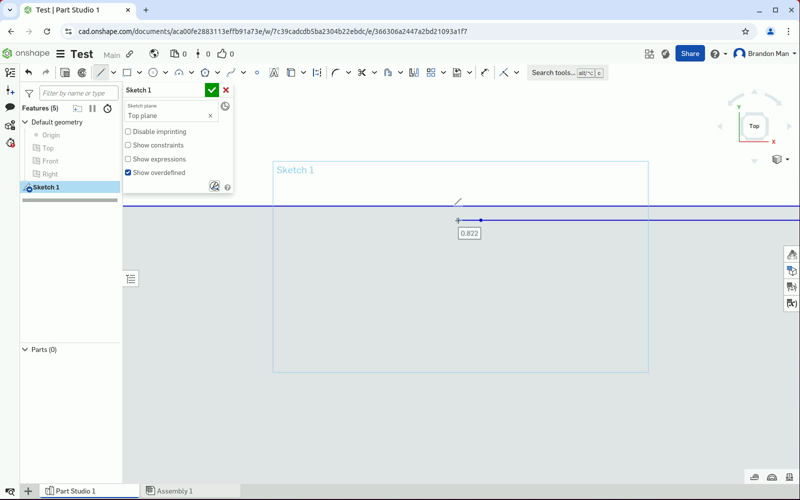
scroll(-6)
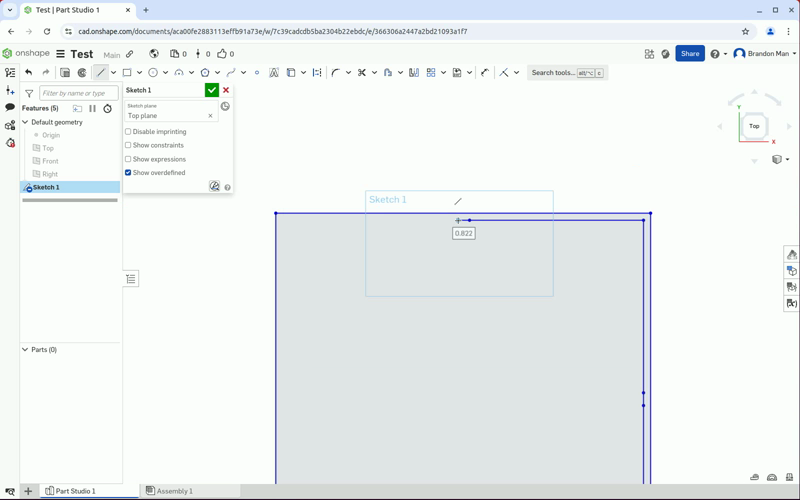
scroll(-6)
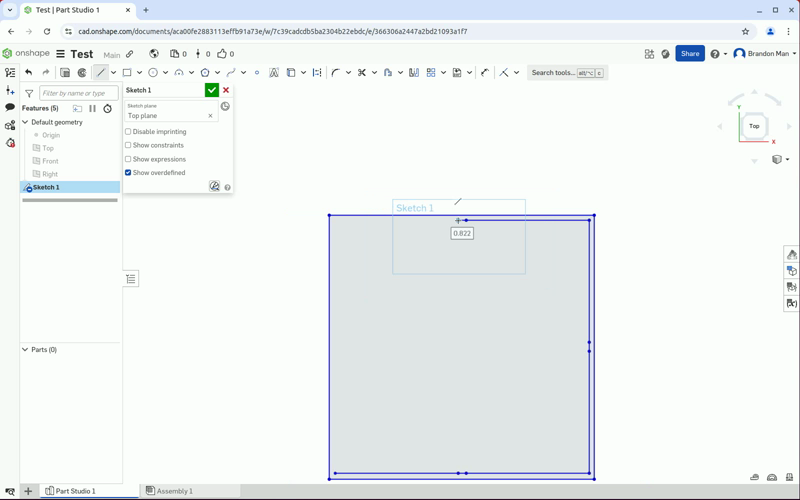
scroll(-6)
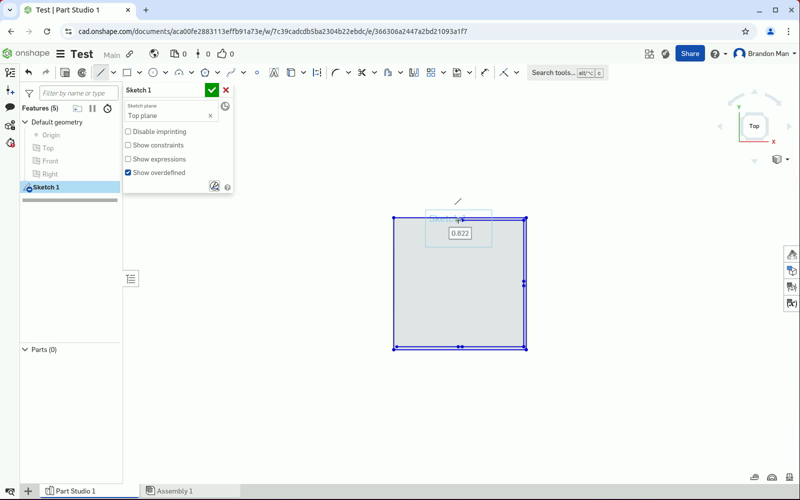
key_up(shift)
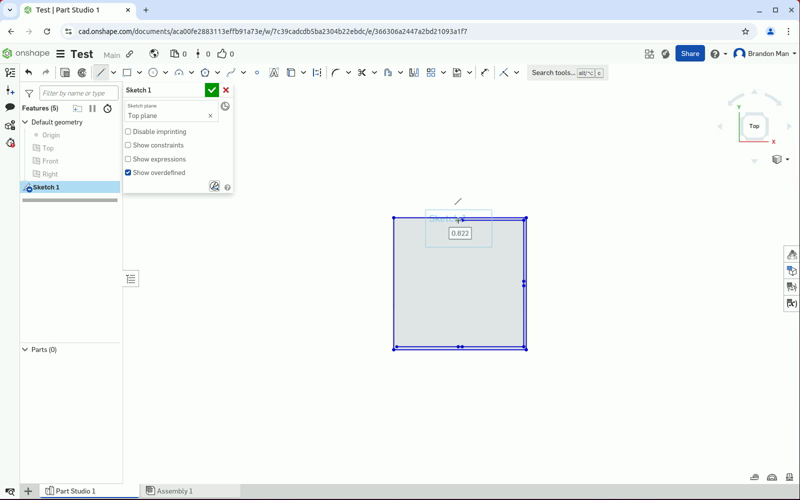
key_down(shift)
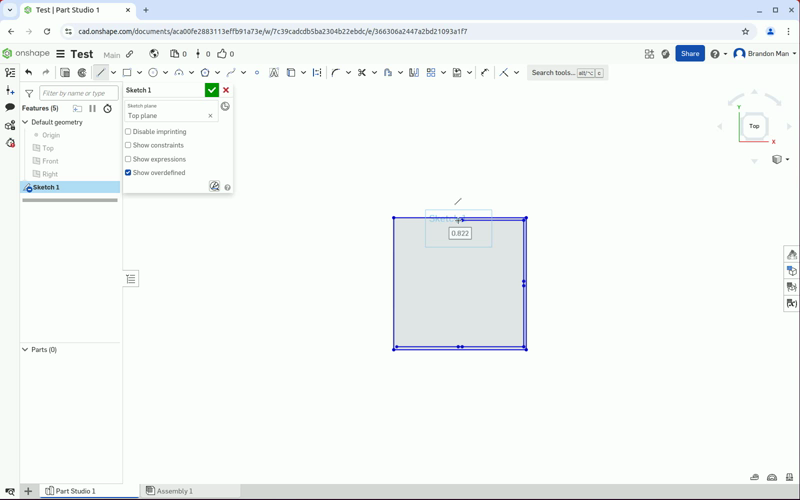
mouse_move(396, 220)
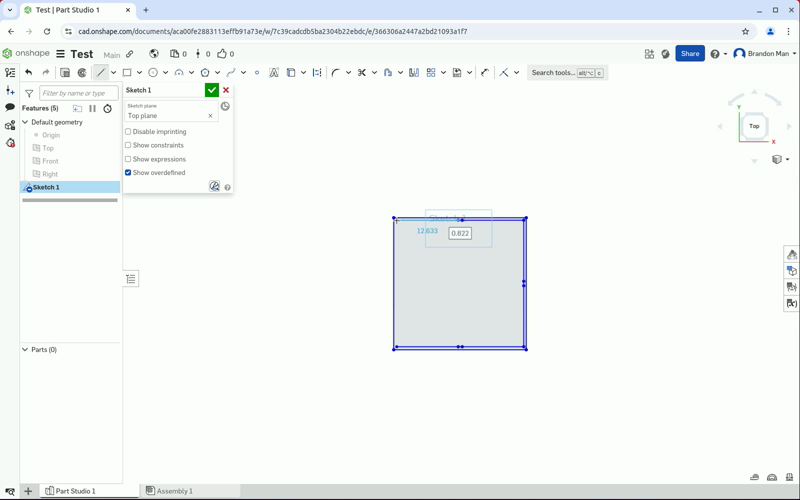
scroll(6)
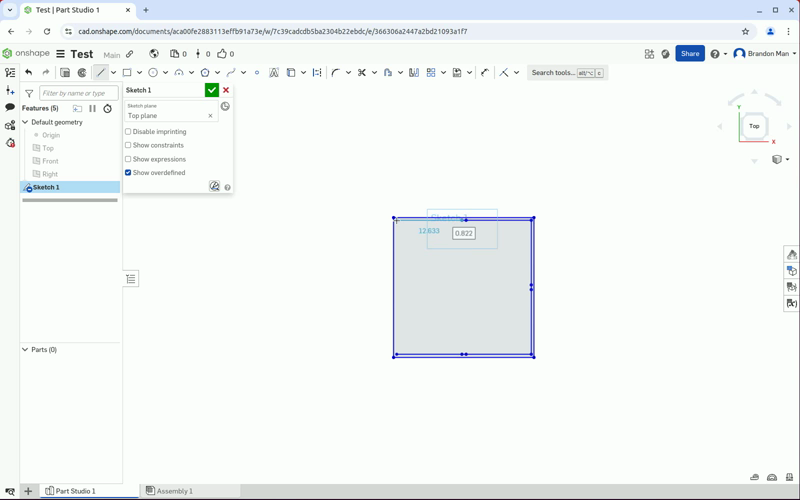
scroll(6)
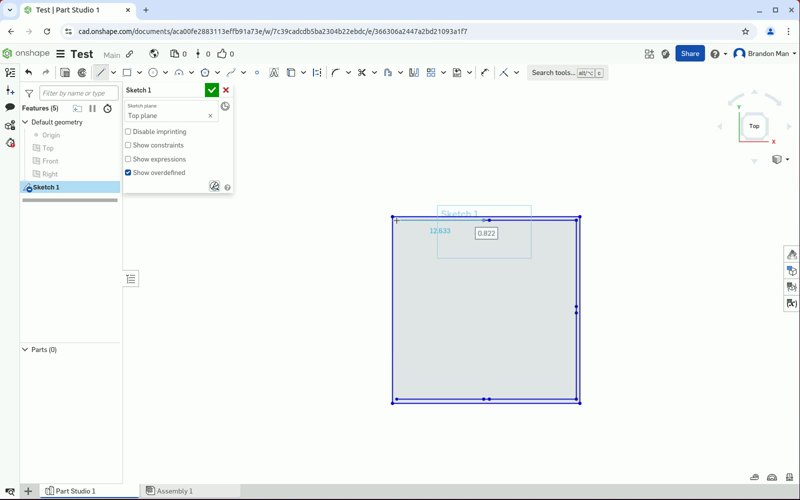
scroll(6)
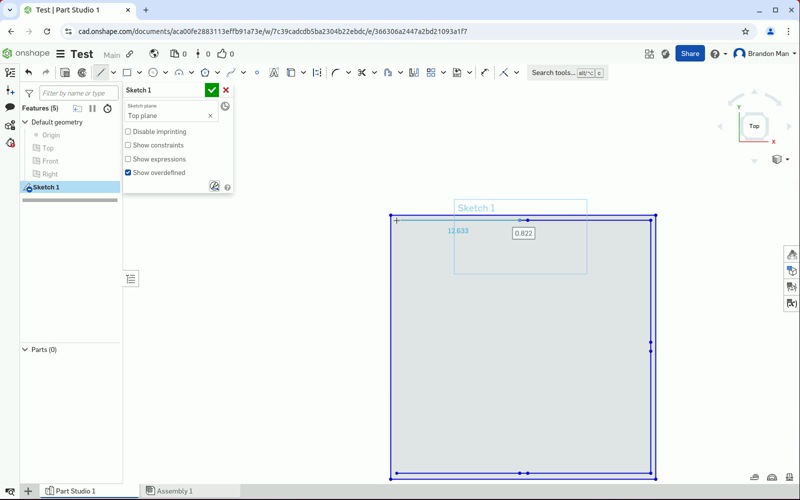
scroll(6)
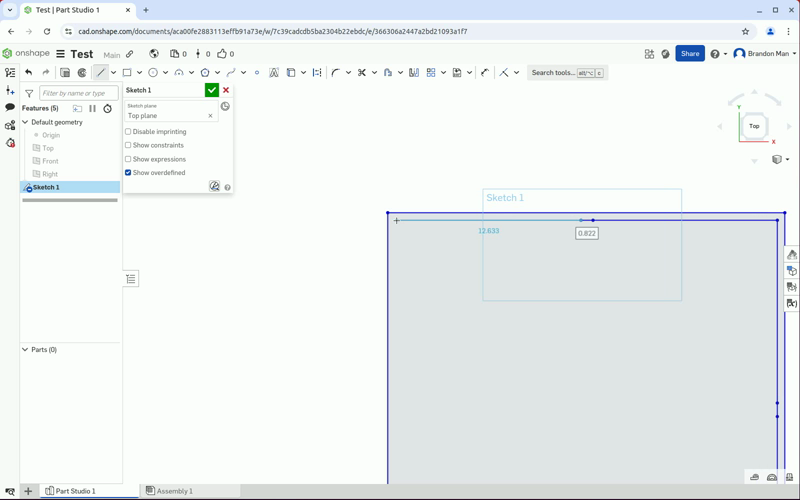
scroll(6)
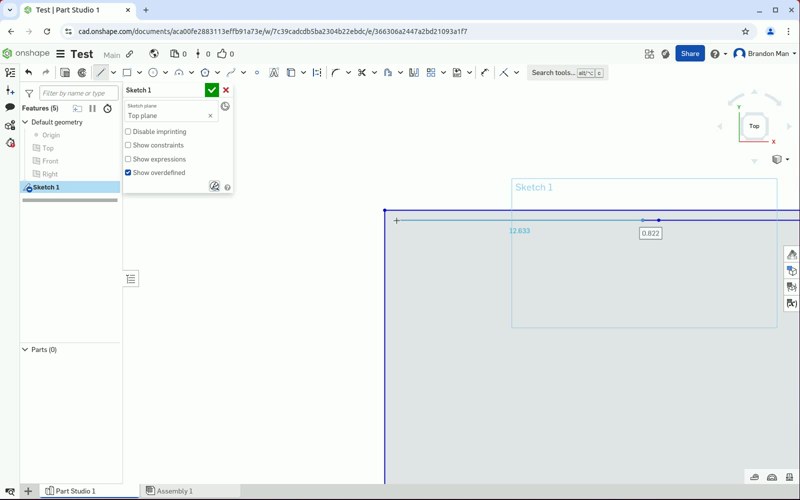
scroll(6)
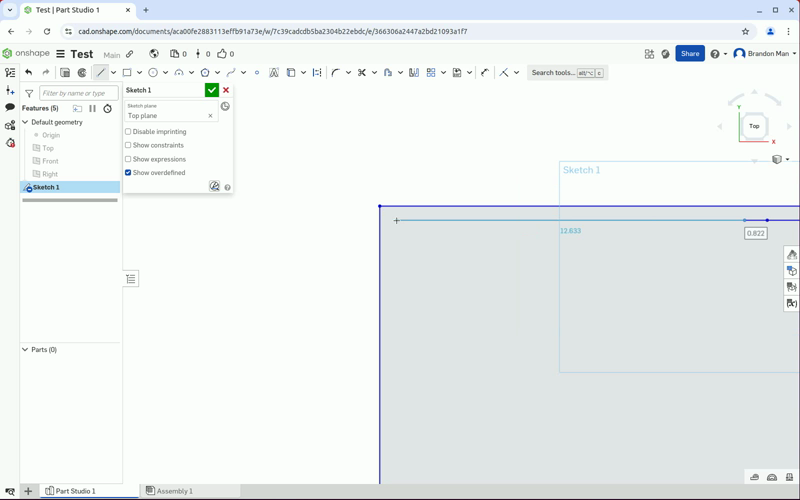
scroll(6)
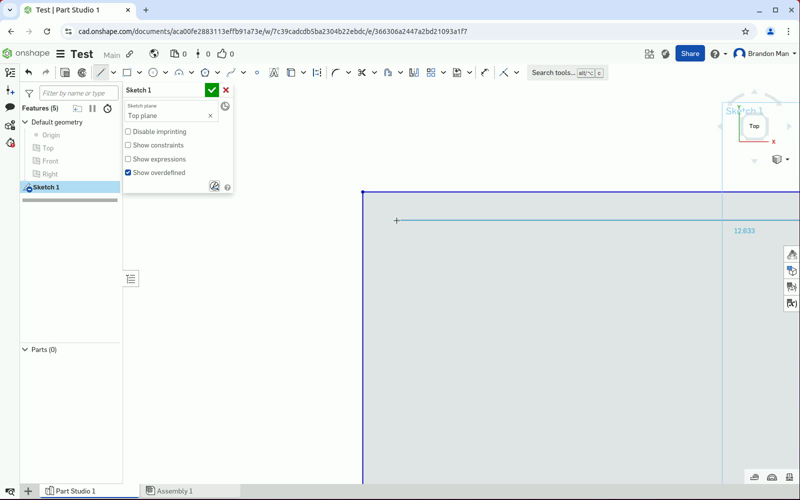
click(396, 220)
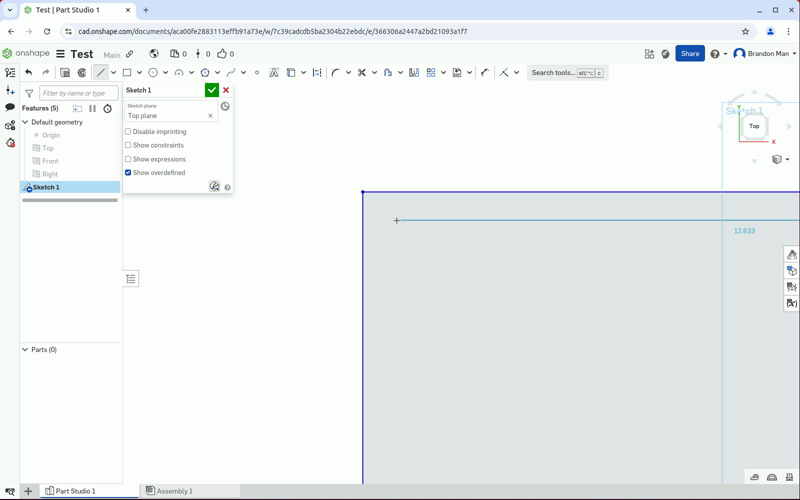
scroll(-6)
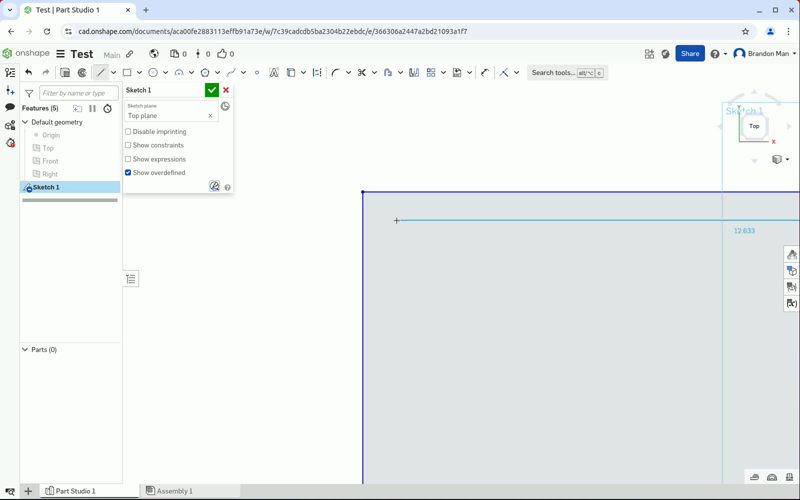
scroll(-6)
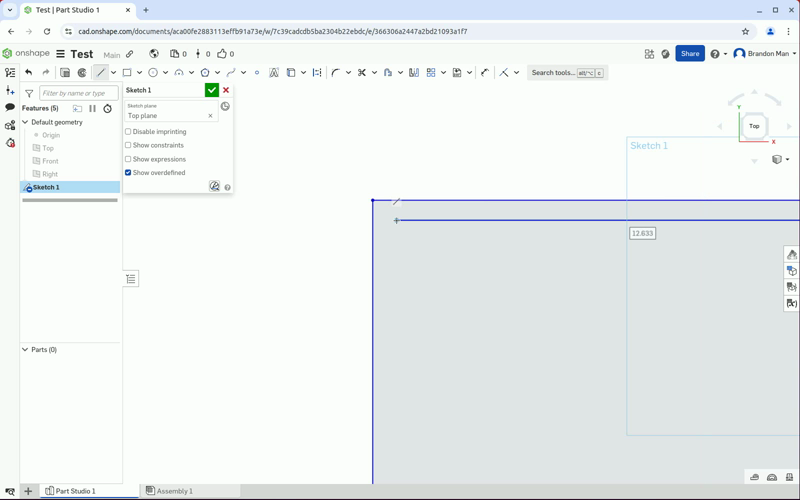
scroll(-6)
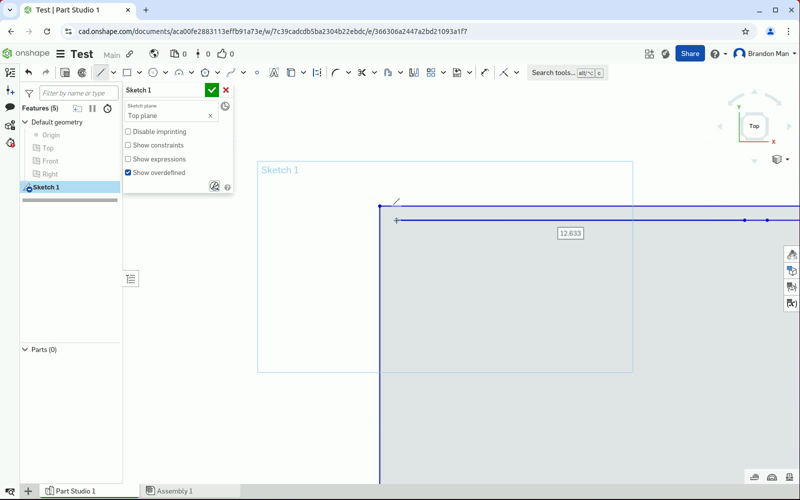
scroll(-6)
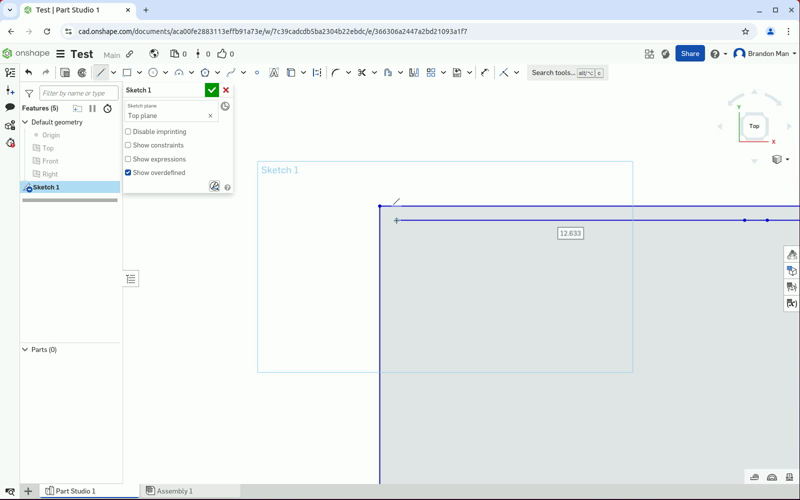
scroll(-6)
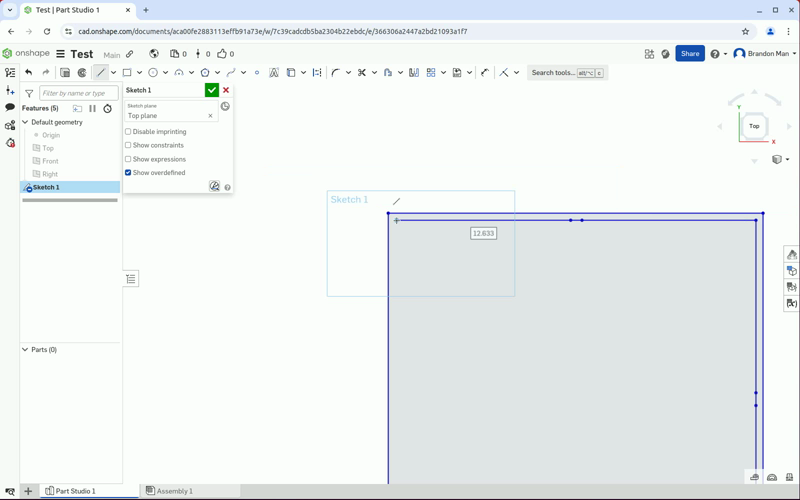
scroll(-6)
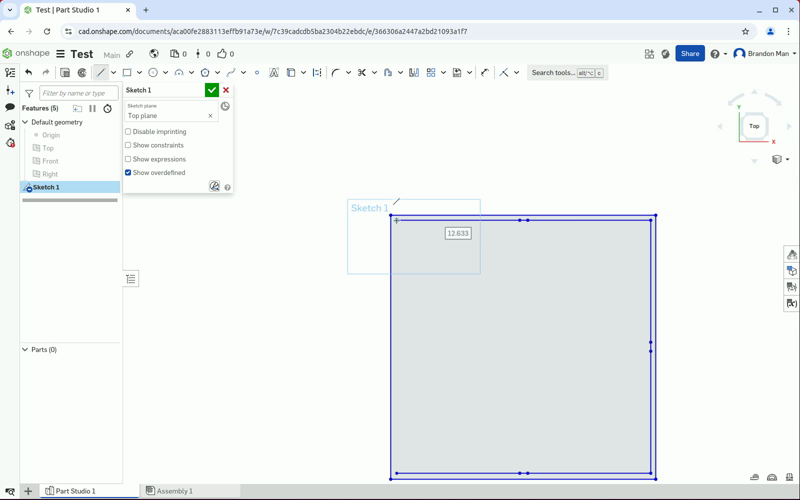
scroll(-6)
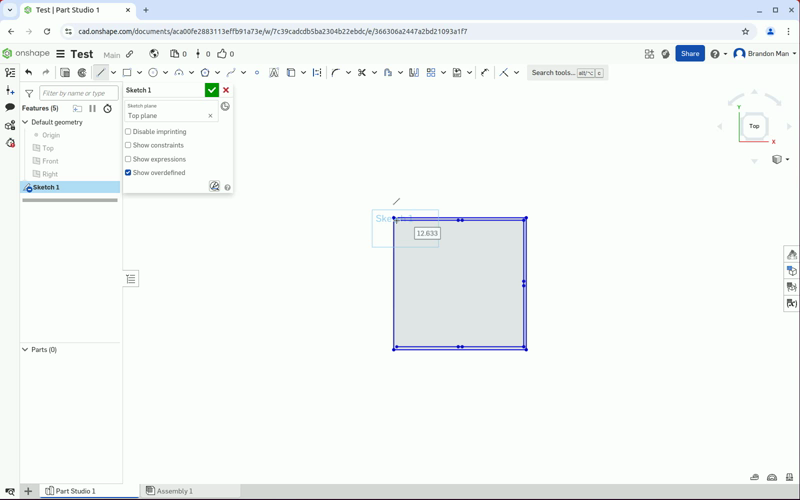
key_up(shift)
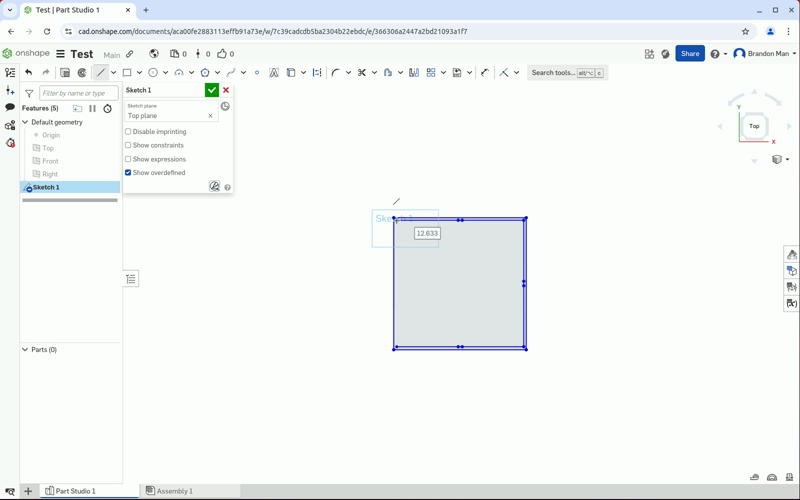
key_down(shift)
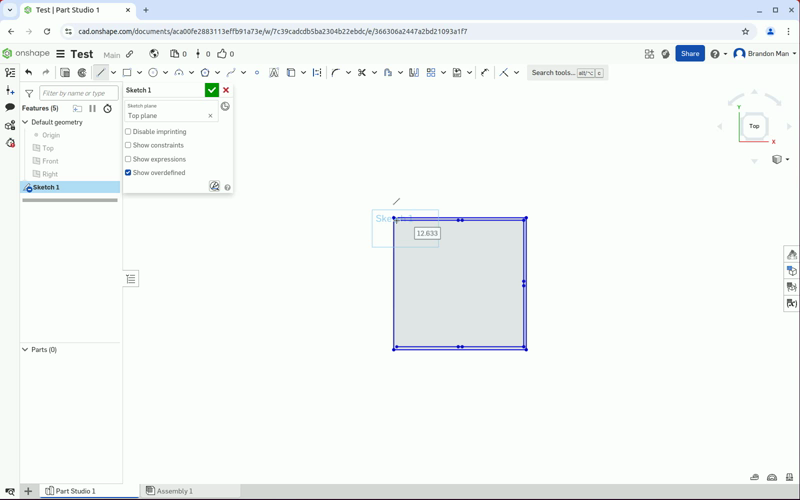
mouse_move(396, 281)
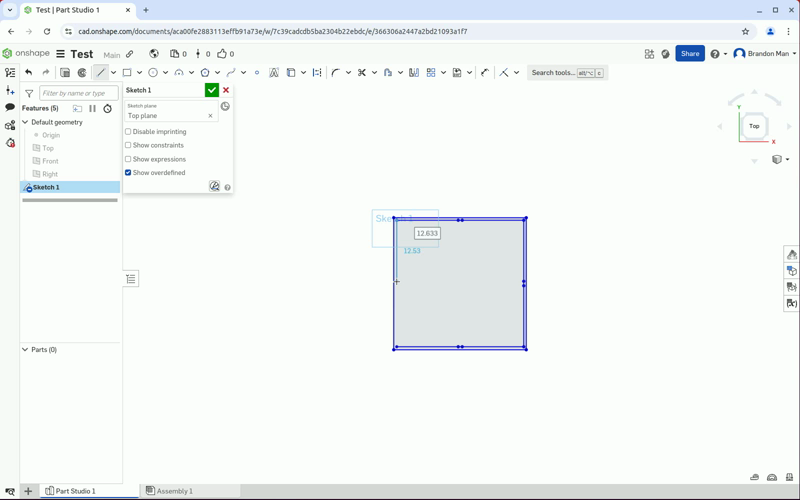
click(396, 281)
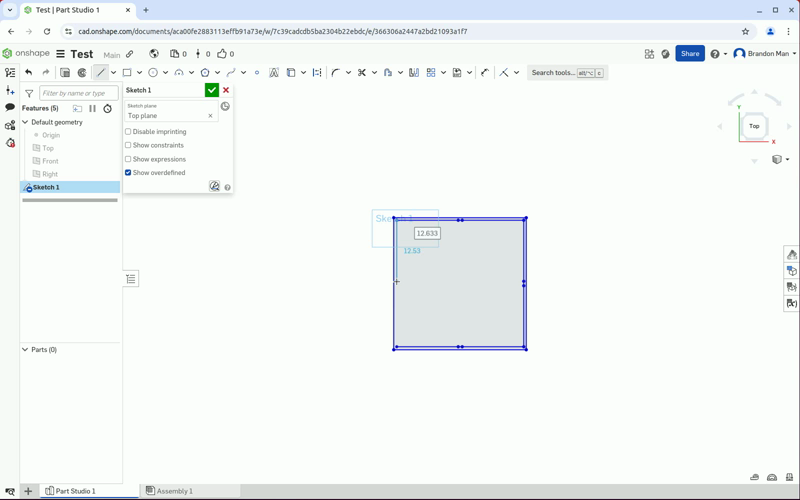
key_up(shift)
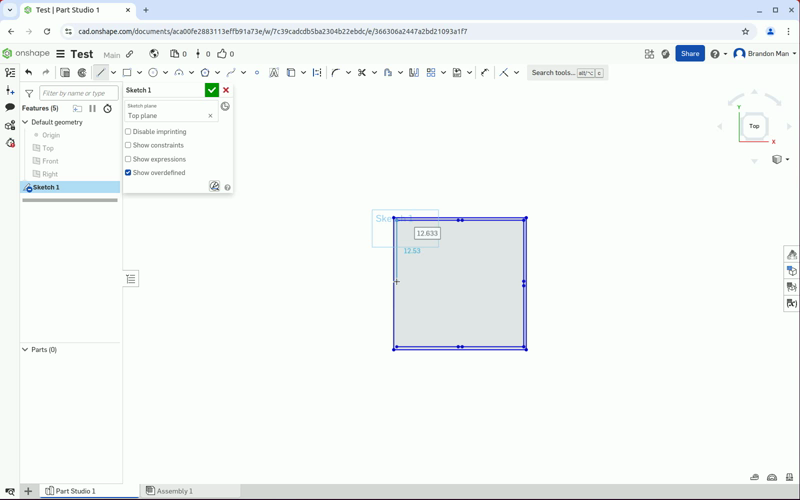
key_down(shift)
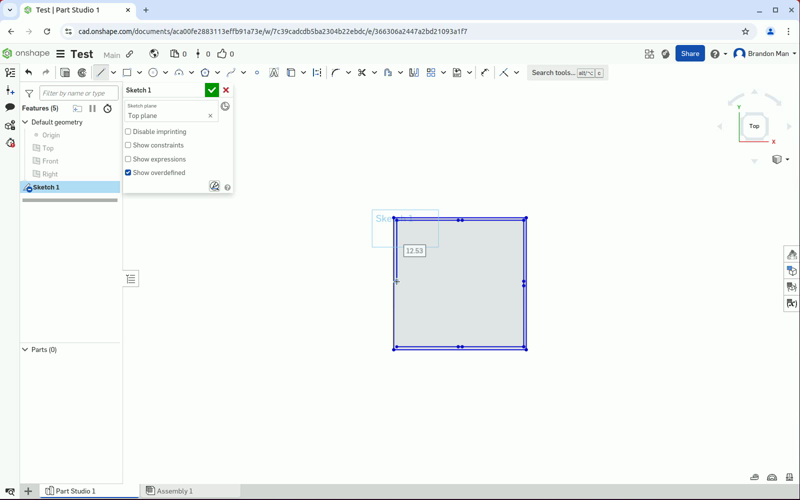
mouse_move(426, 281)
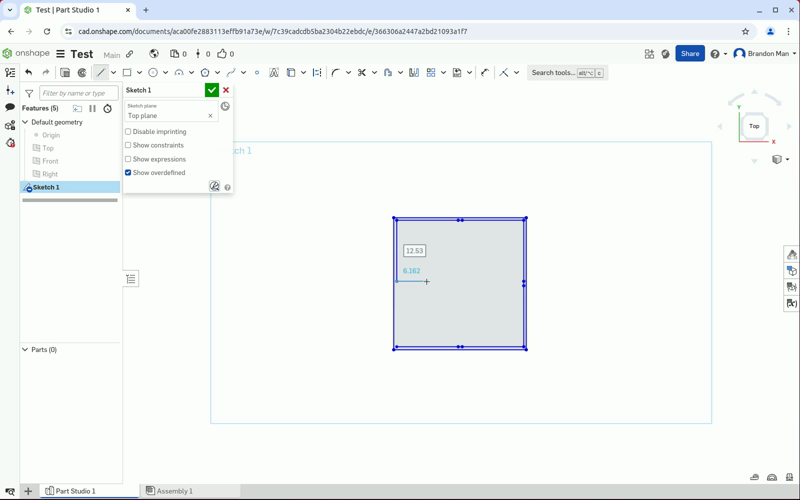
mouse_move(396, 285)
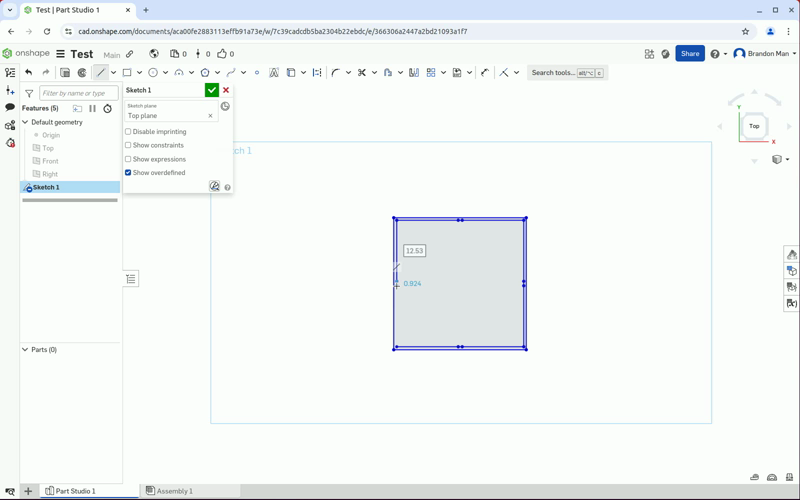
scroll(6)
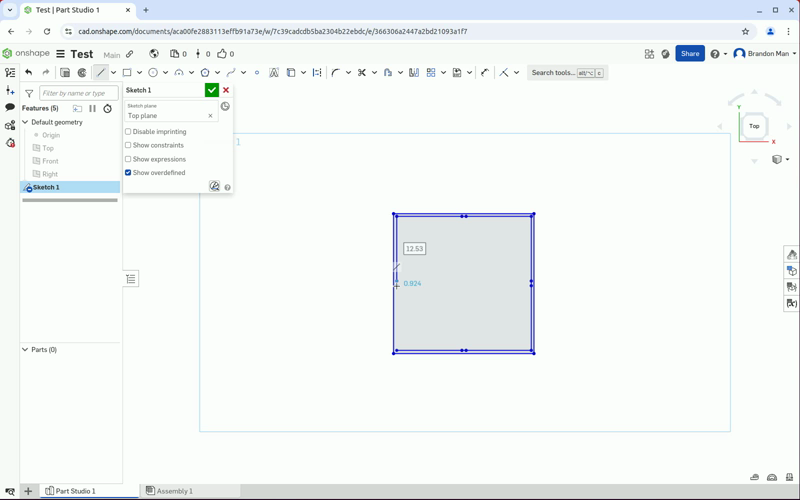
scroll(6)
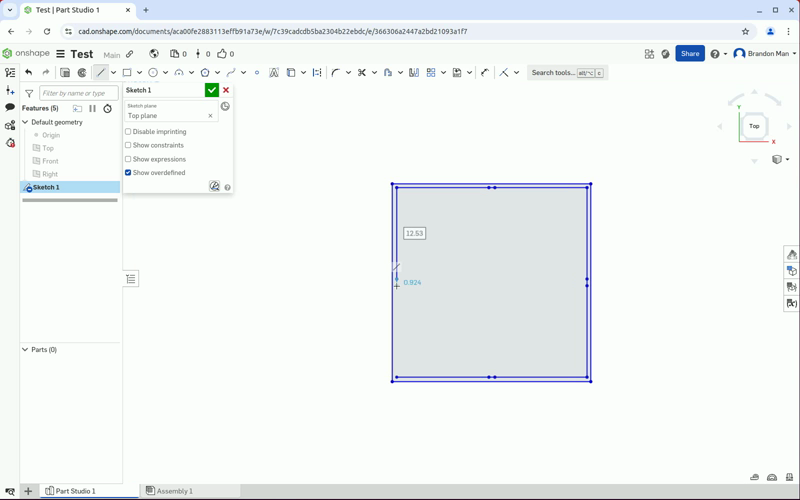
scroll(6)
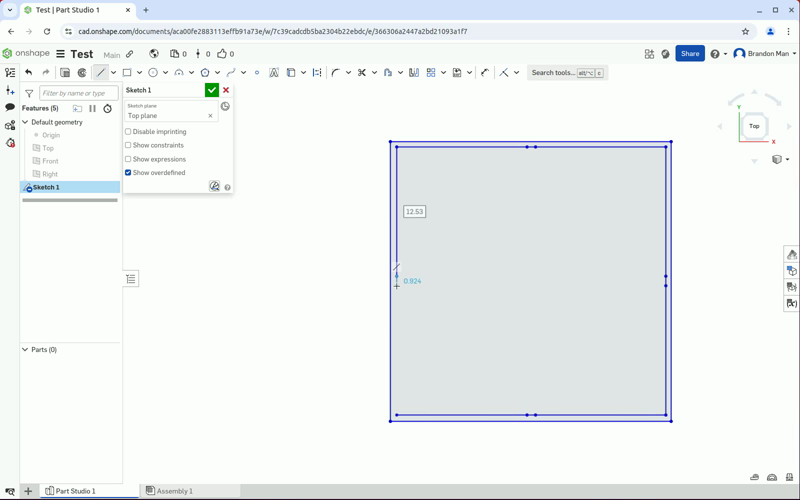
scroll(6)
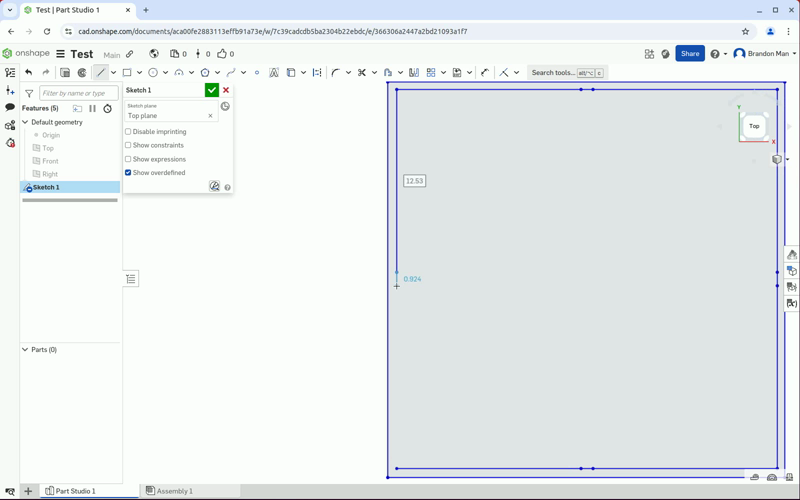
scroll(6)
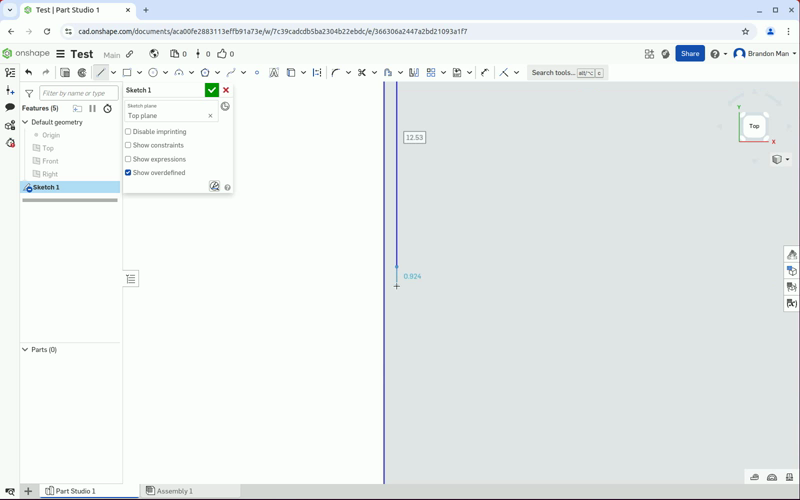
scroll(6)
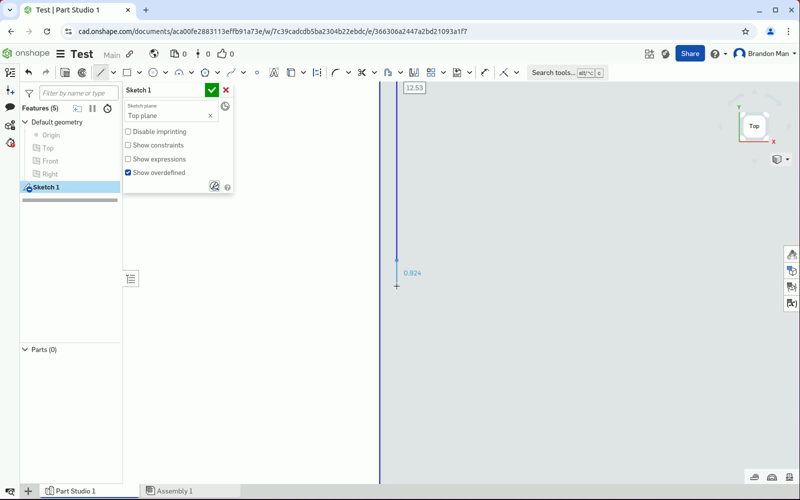
scroll(6)
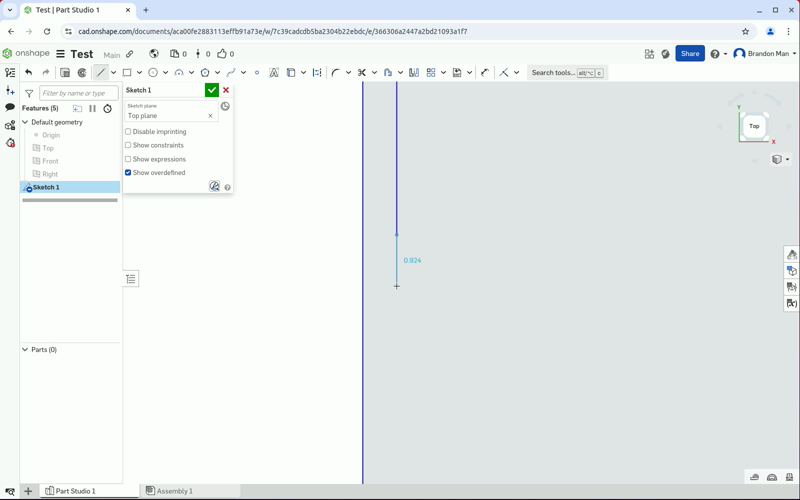
click(396, 285)
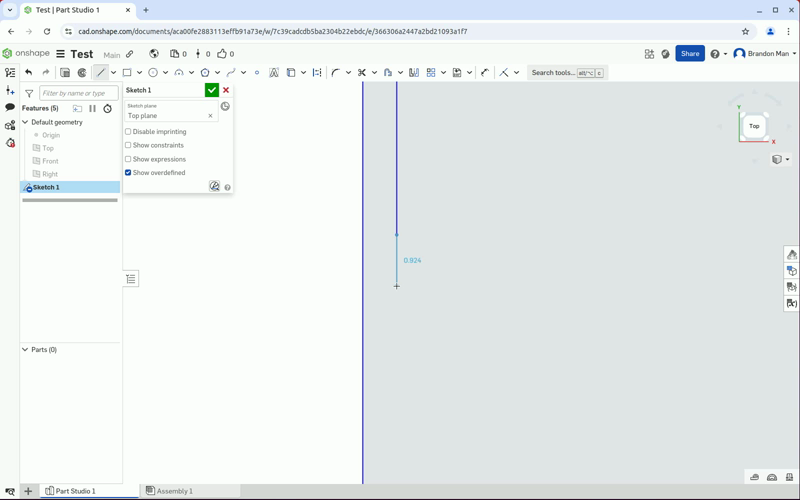
scroll(-6)
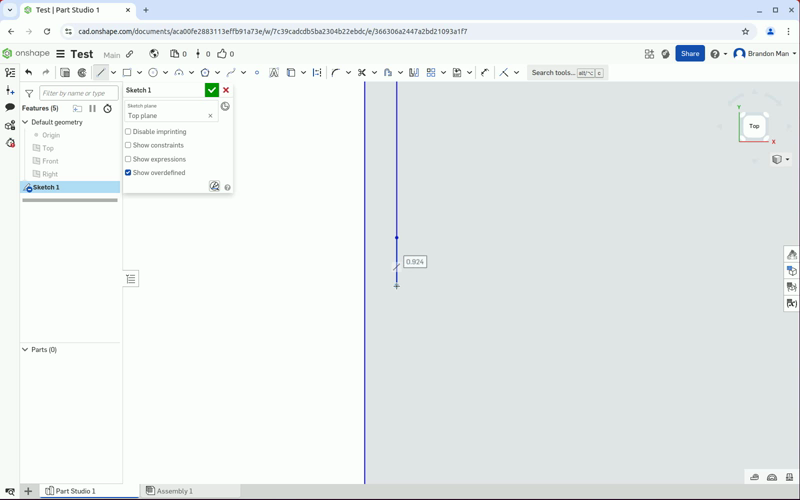
scroll(-6)
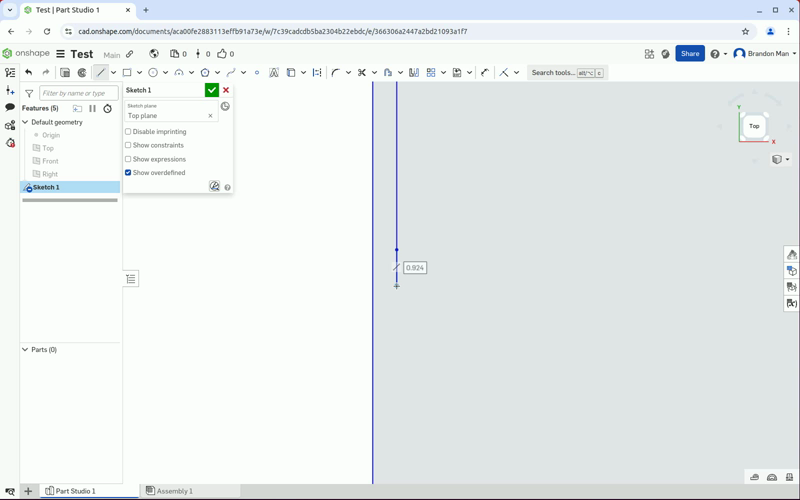
scroll(-6)
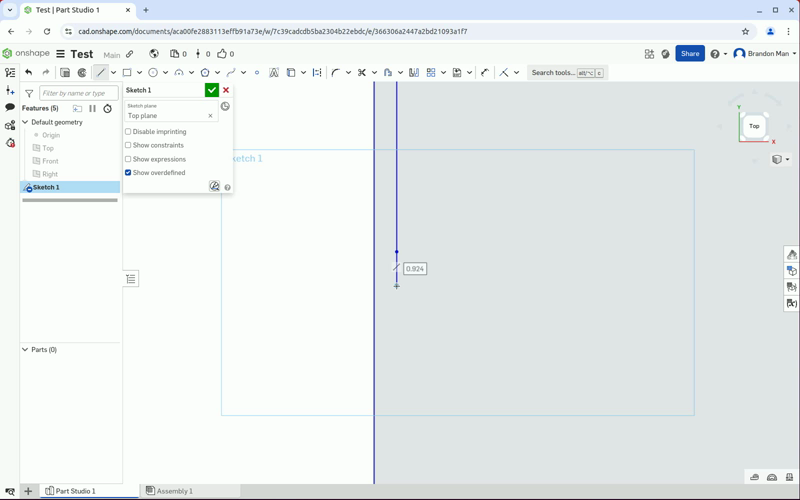
scroll(-6)
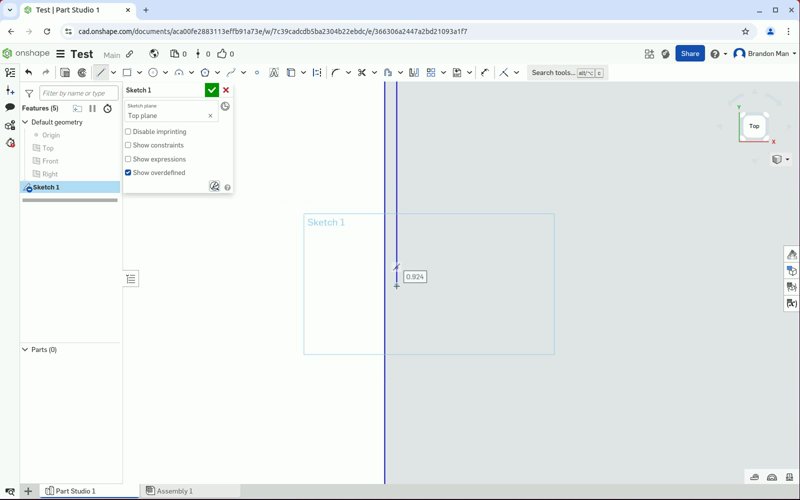
scroll(-6)
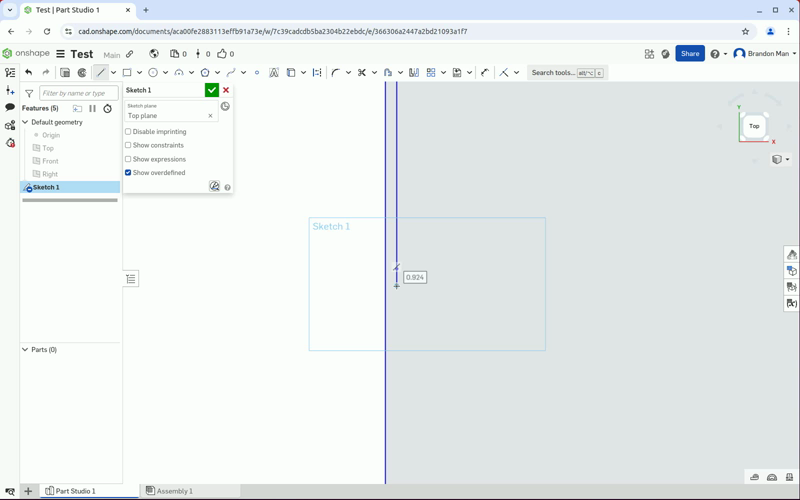
scroll(-6)
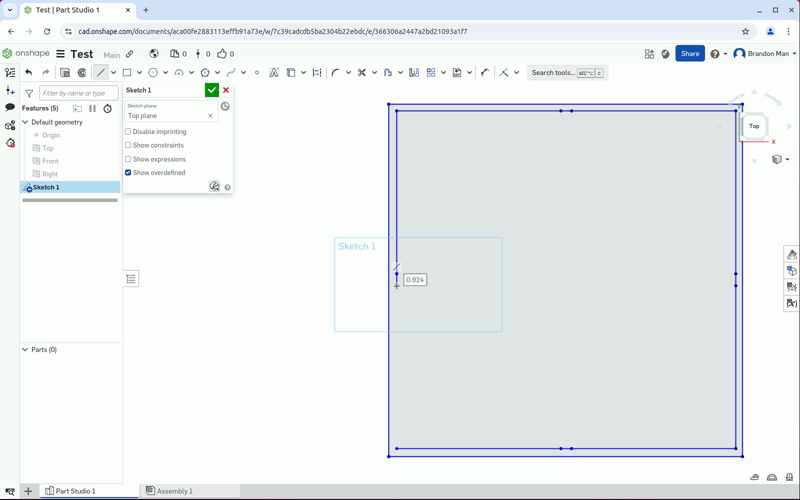
scroll(-6)
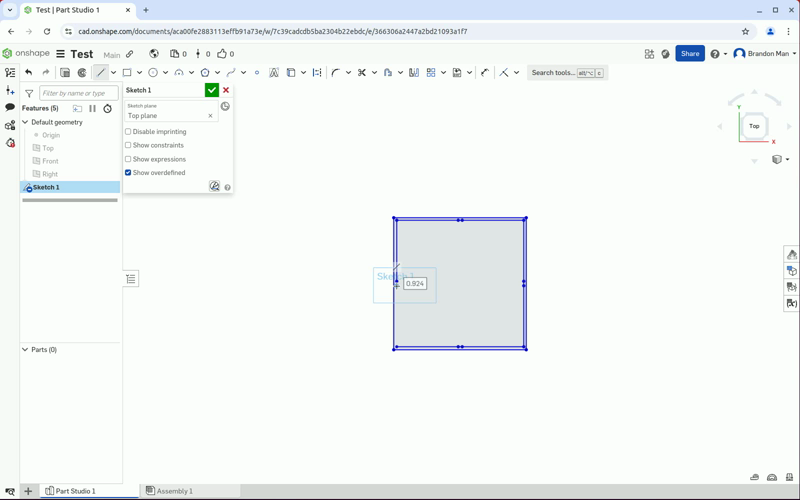
key_up(shift)
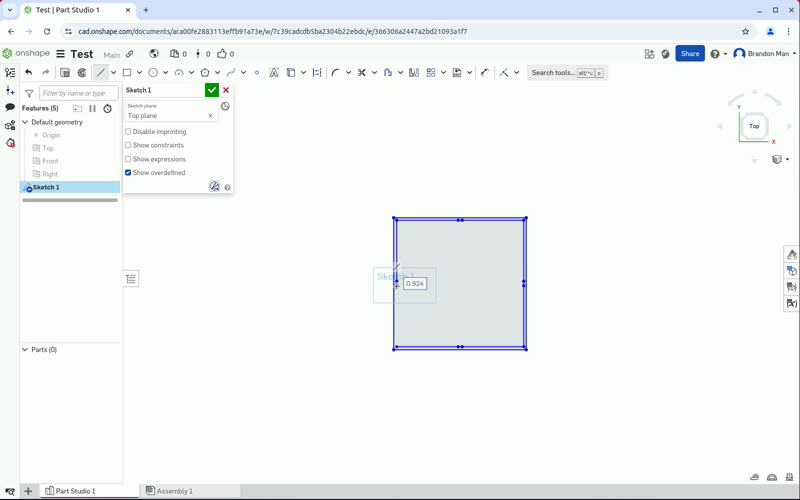
key_down(shift)
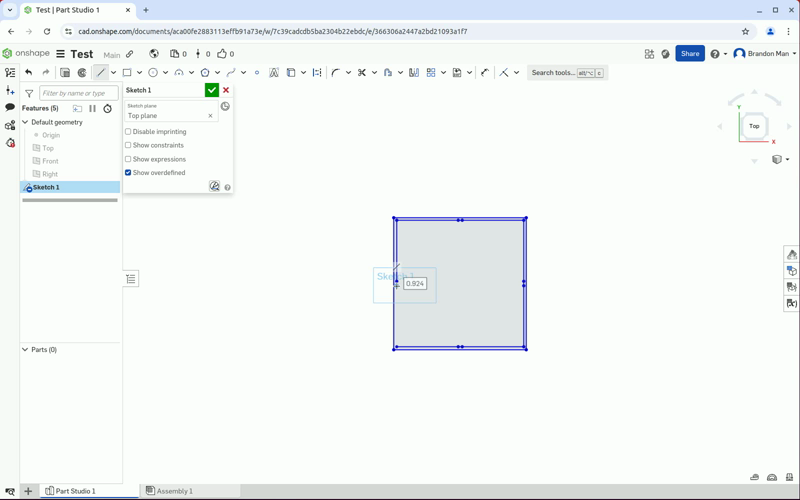
mouse_move(396, 346)
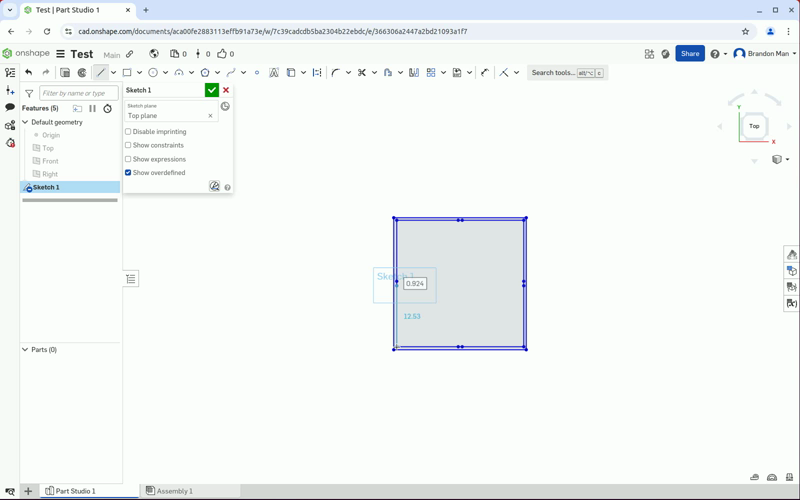
scroll(6)
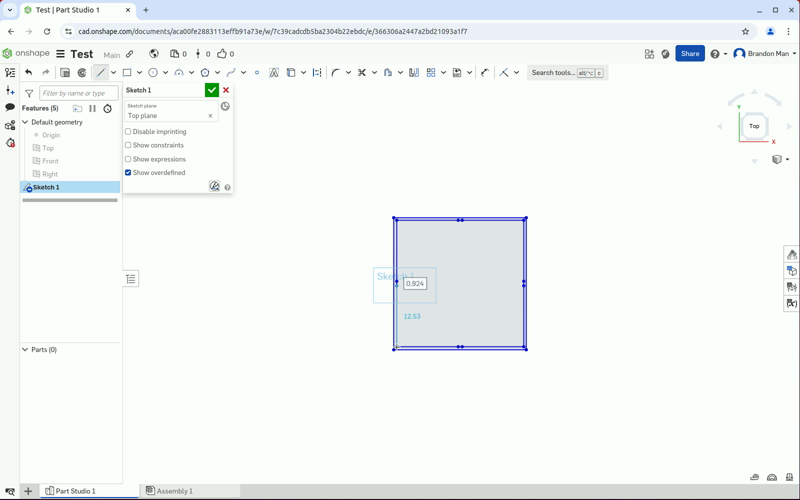
scroll(6)
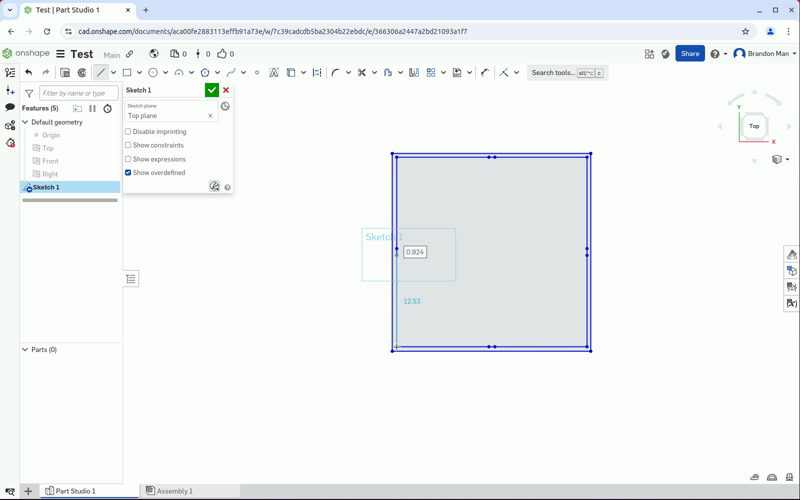
scroll(6)
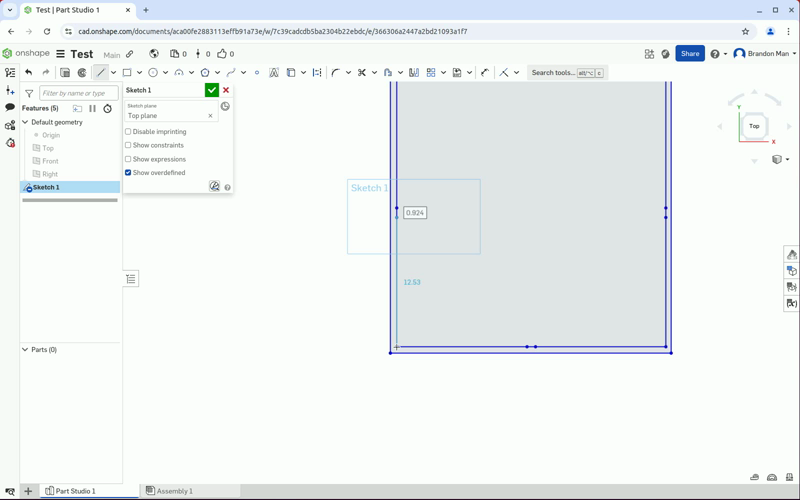
scroll(6)
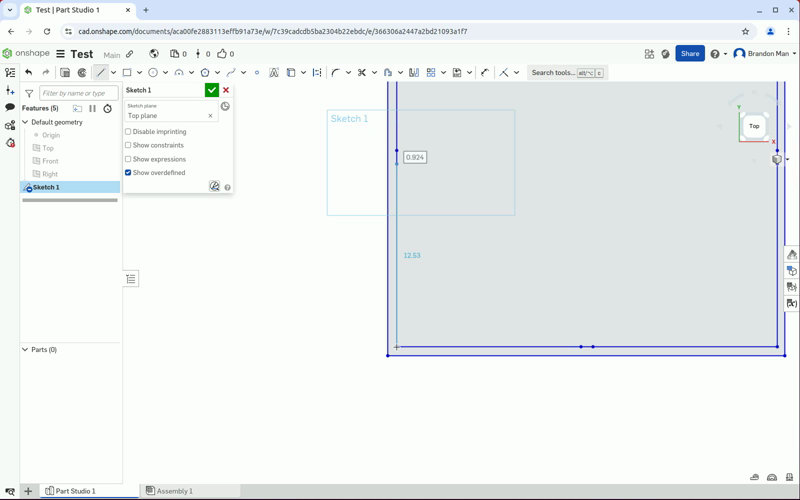
scroll(6)
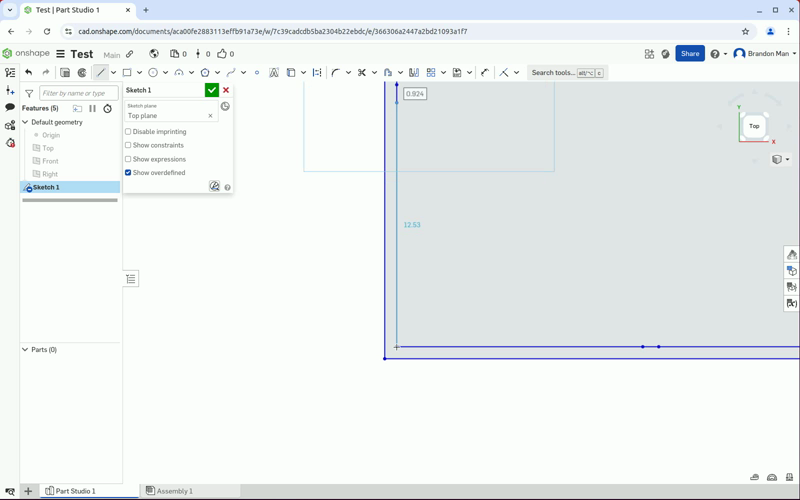
scroll(6)
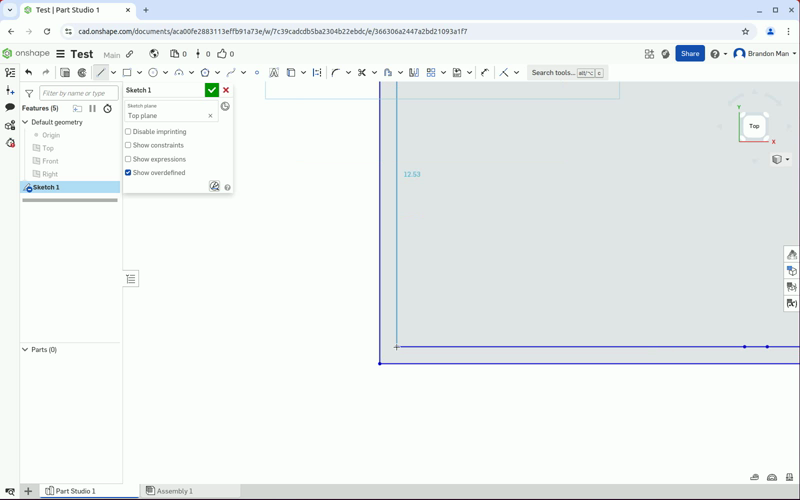
scroll(6)
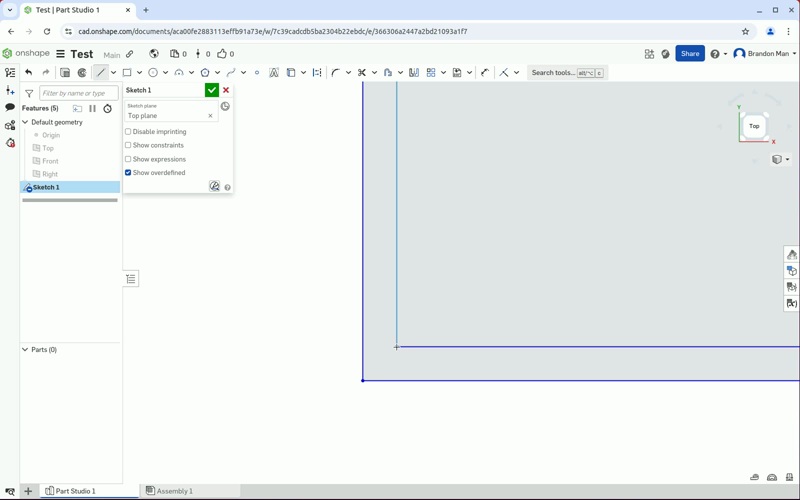
key_up(shift)
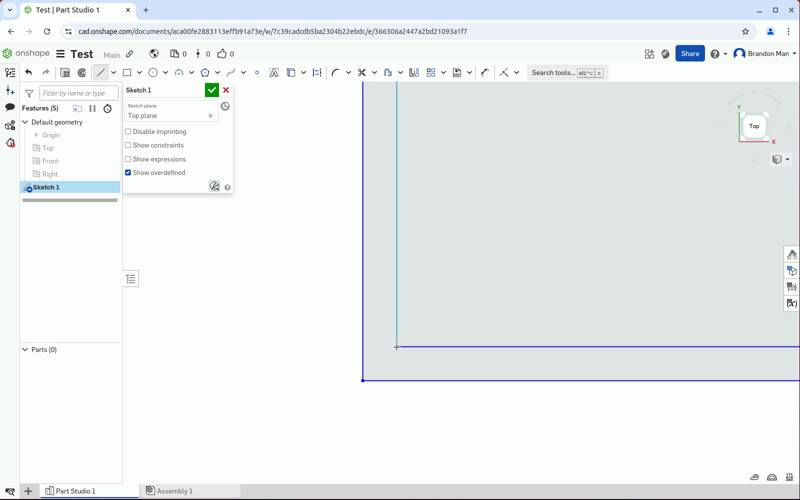
click(396, 346)
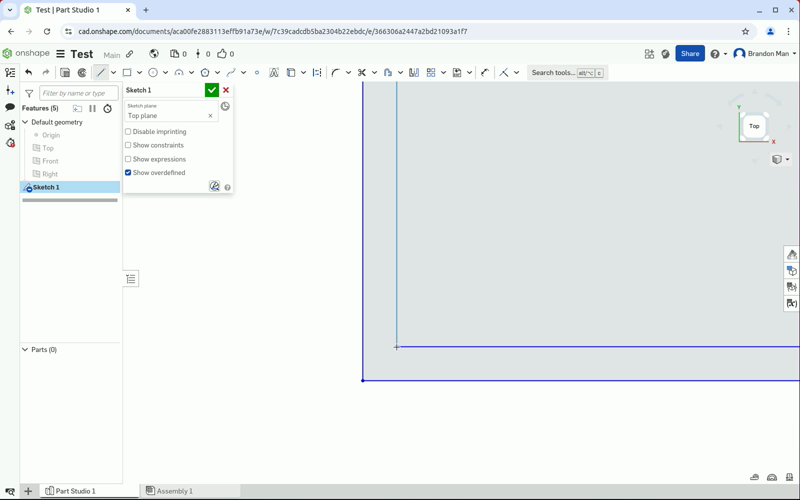
scroll(-6)
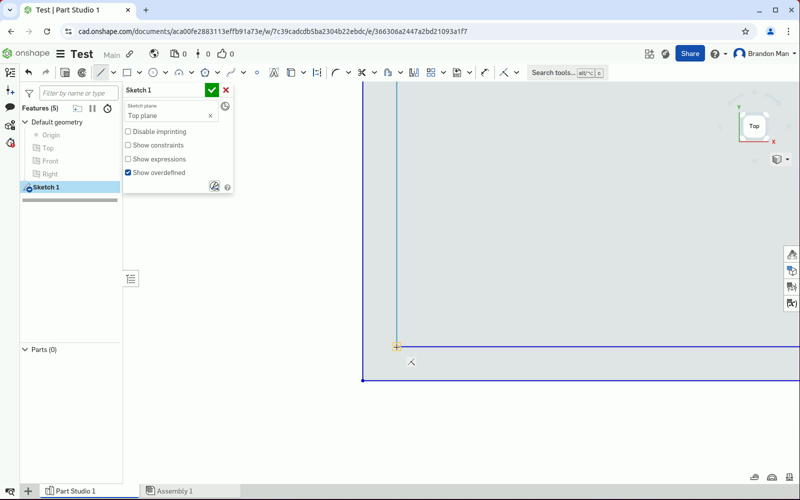
scroll(-6)
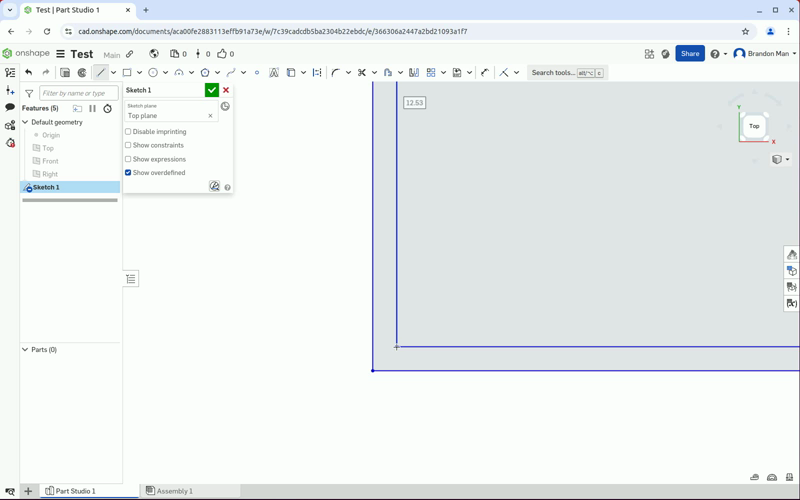
scroll(-6)
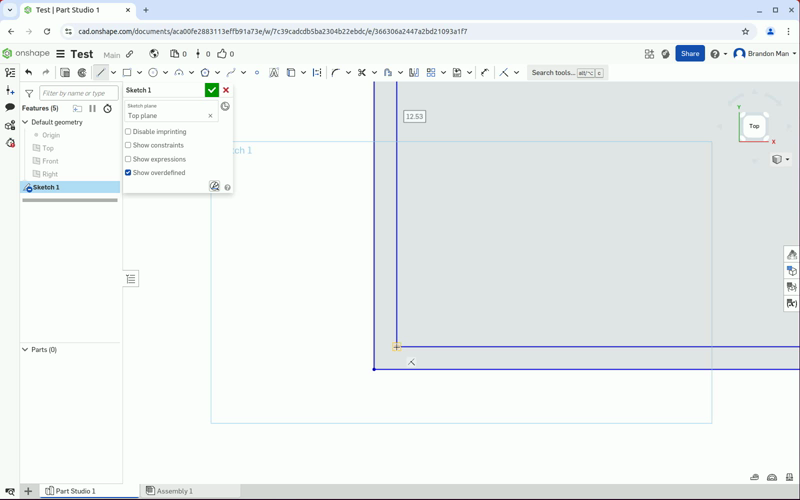
scroll(-6)
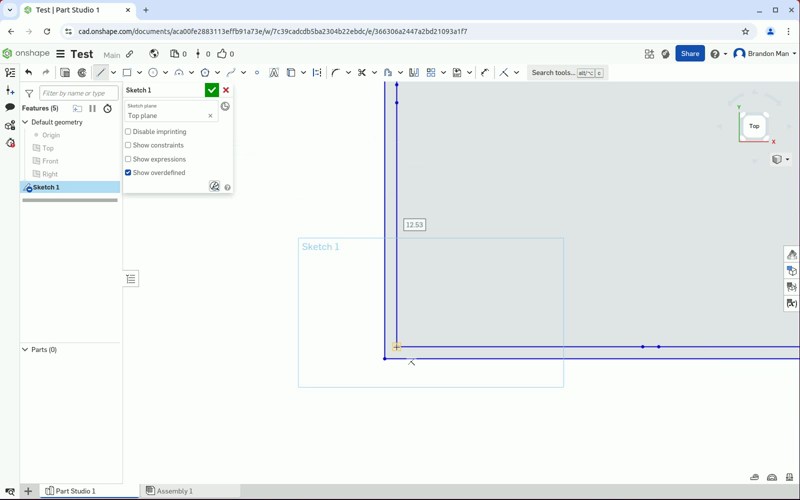
scroll(-6)
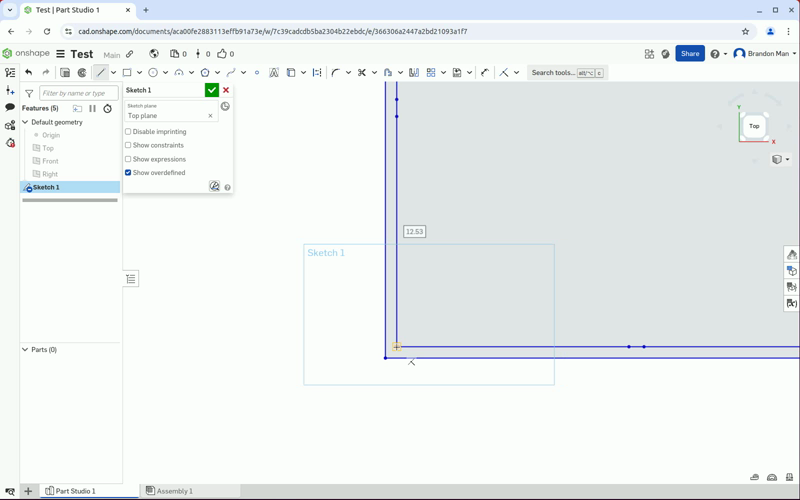
scroll(-6)
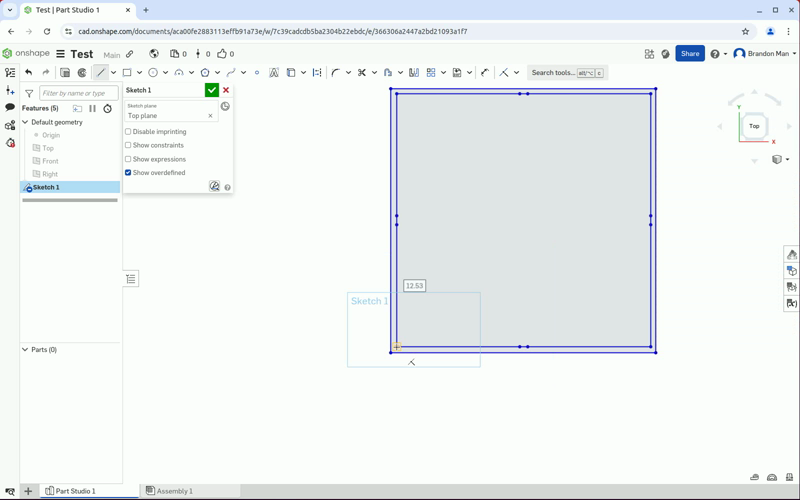
scroll(-6)
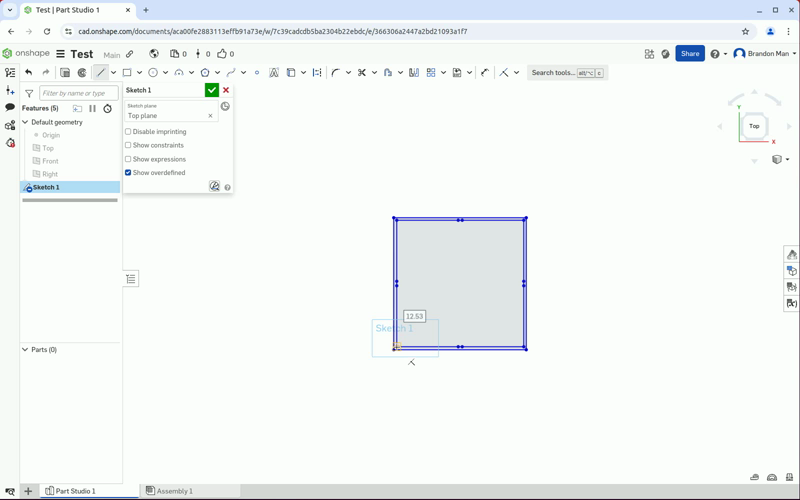
key(esc)
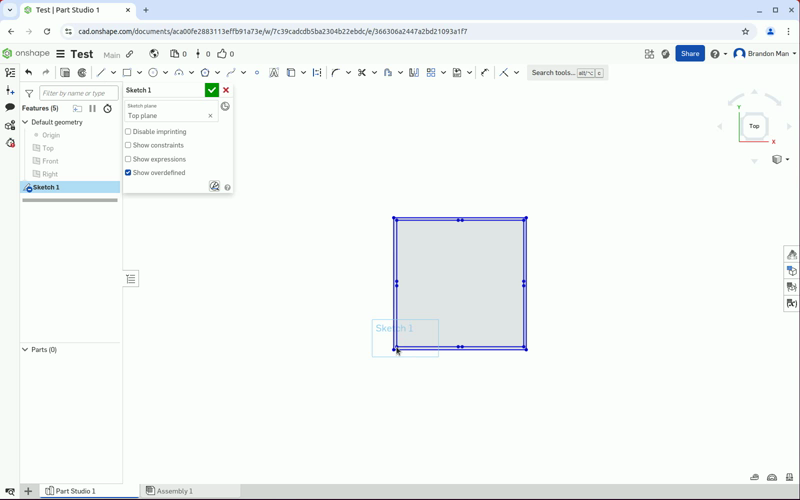
mouse_move(395, 268)
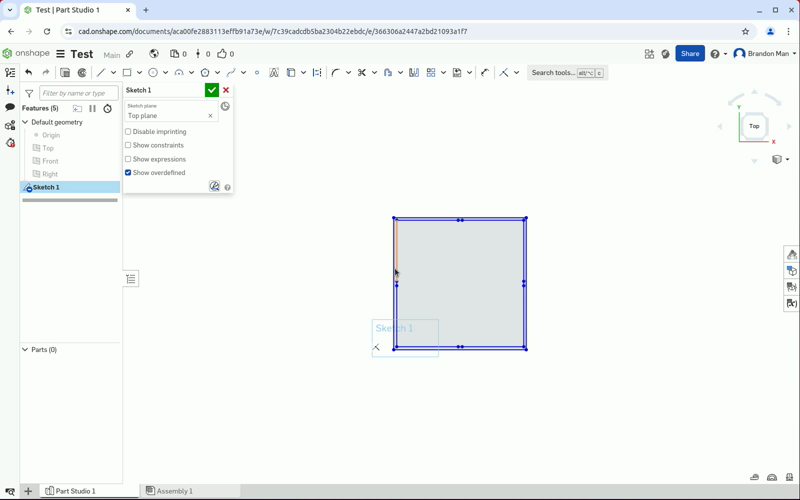
scroll(6)
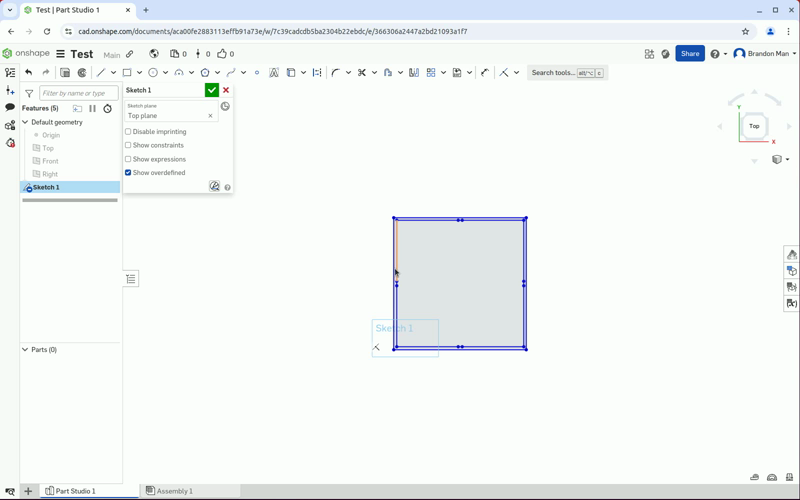
scroll(6)
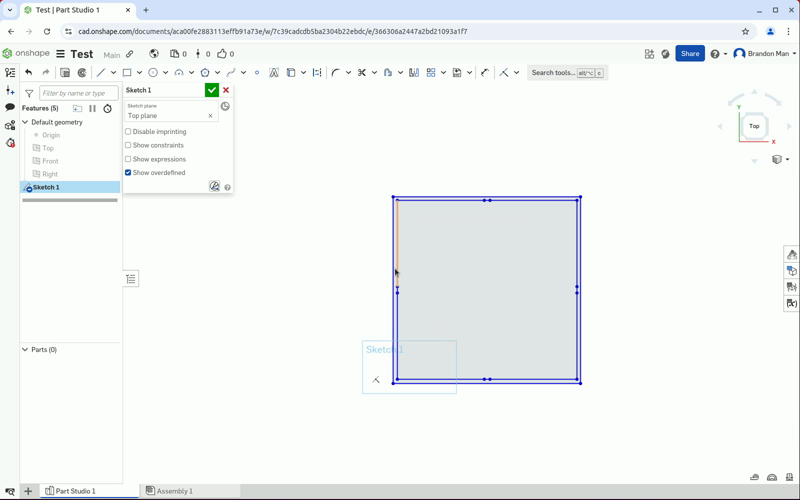
scroll(6)
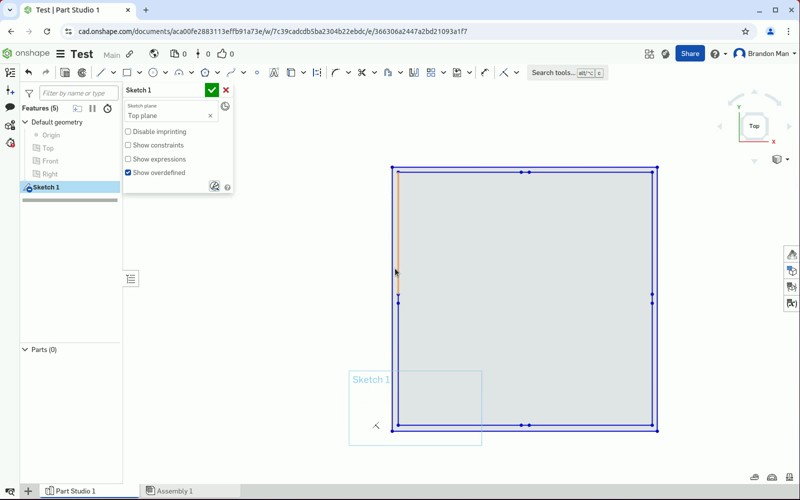
scroll(6)
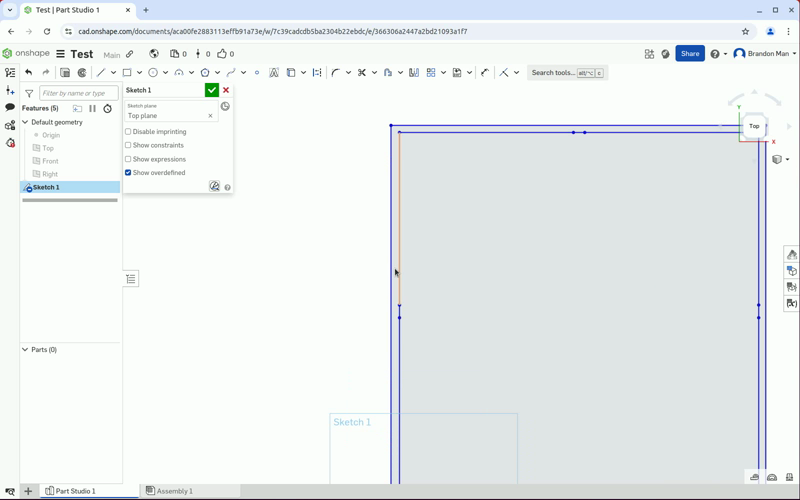
scroll(6)
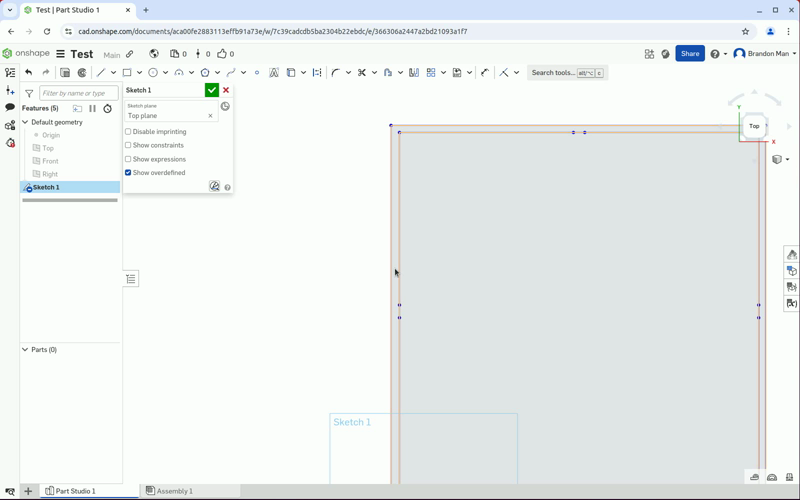
scroll(6)
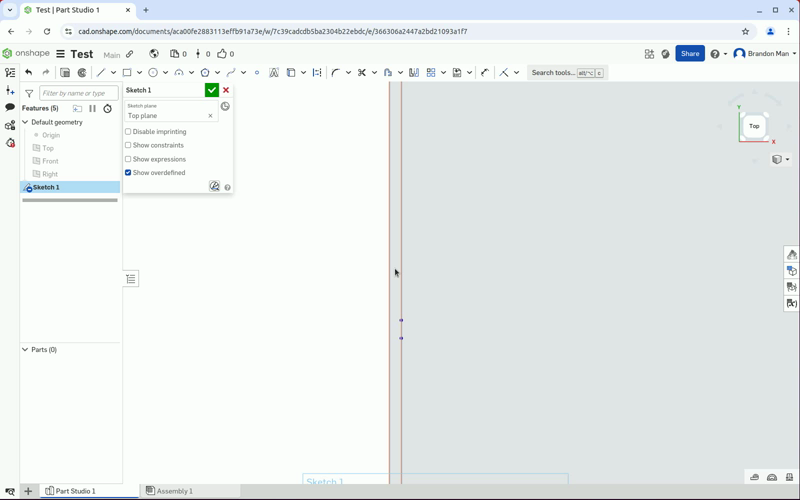
scroll(6)
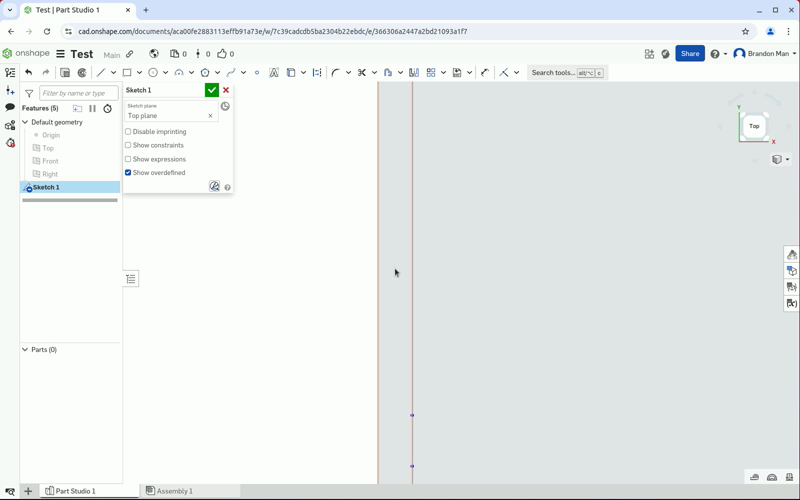
click(395, 268)
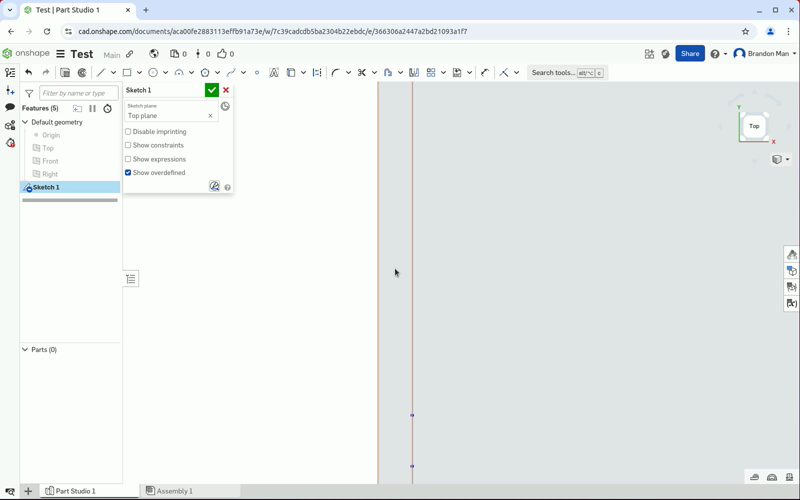
scroll(-6)
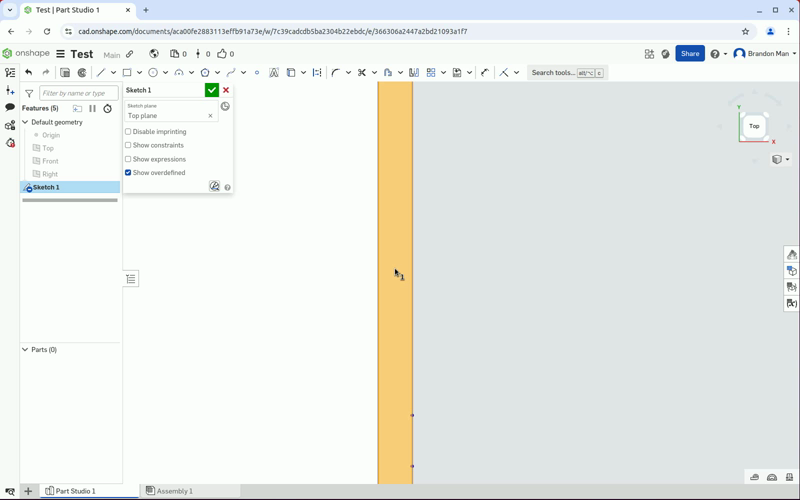
scroll(-6)
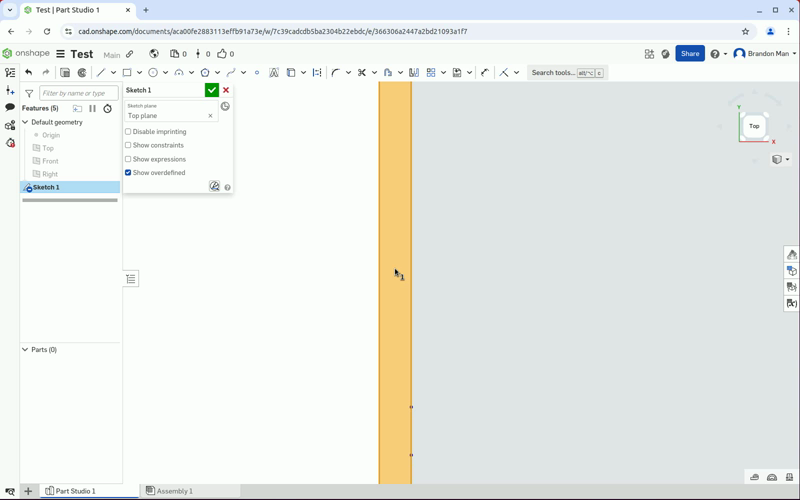
scroll(-6)
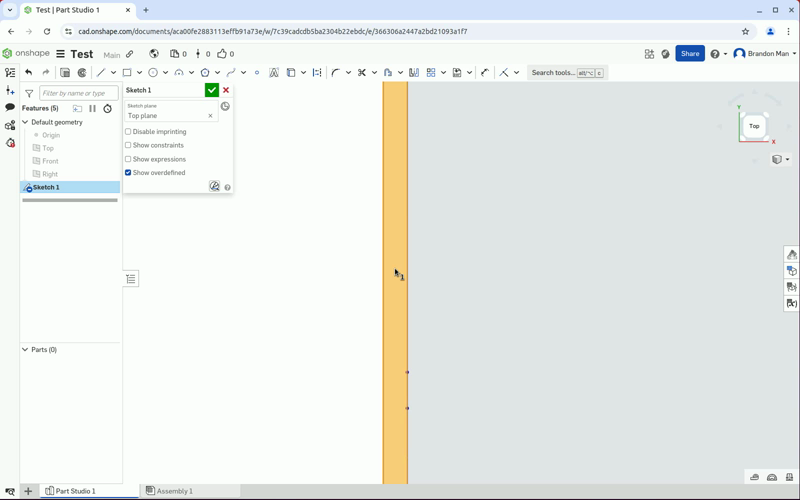
scroll(-6)
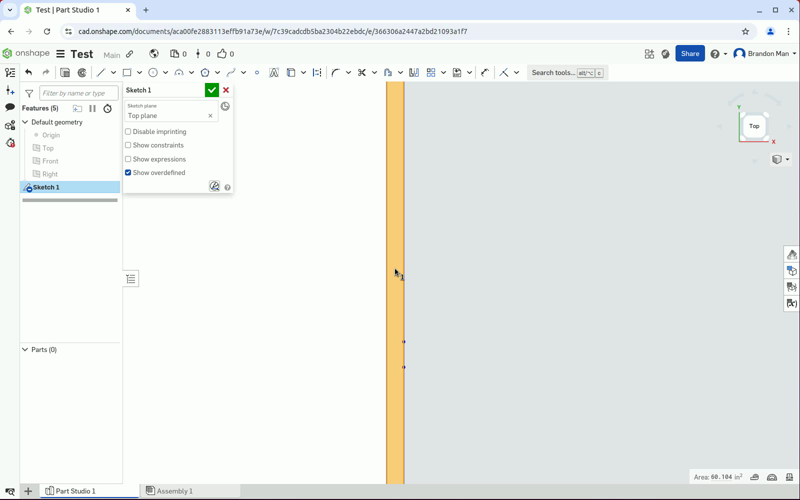
scroll(-6)
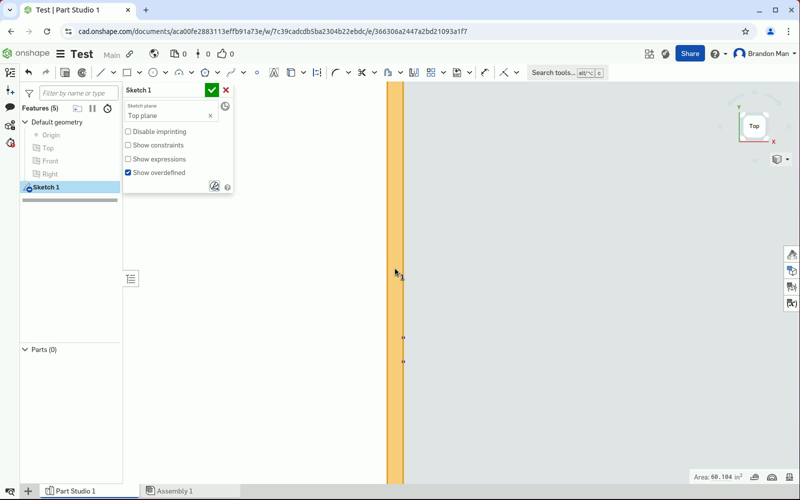
scroll(-6)
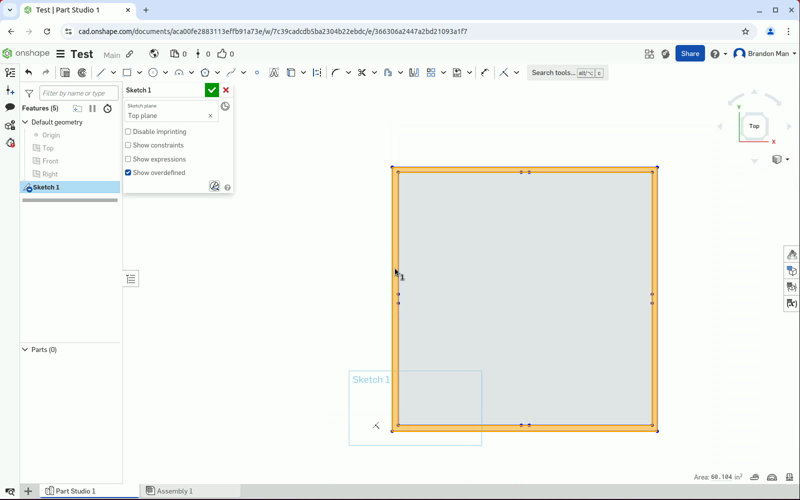
scroll(-6)
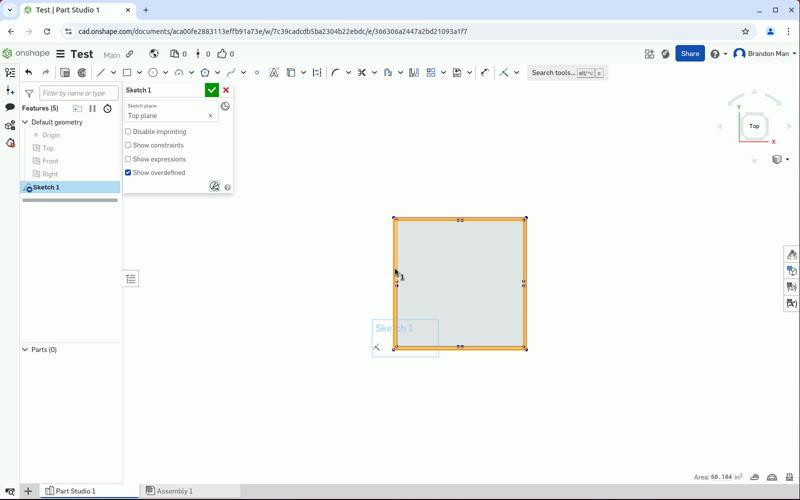
mouse_move(73, 352)
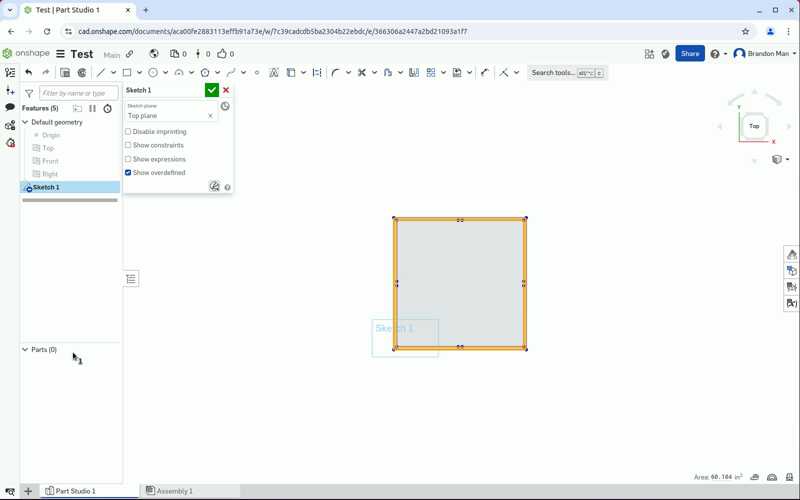
key(shift+y)
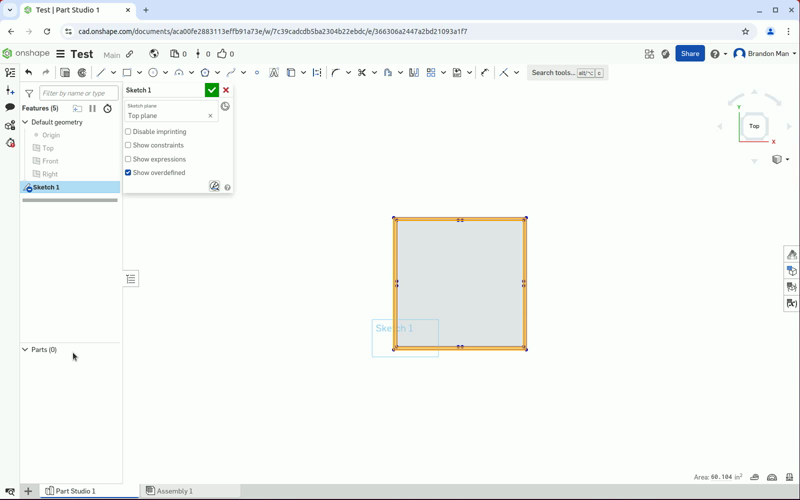
key(shift+e)
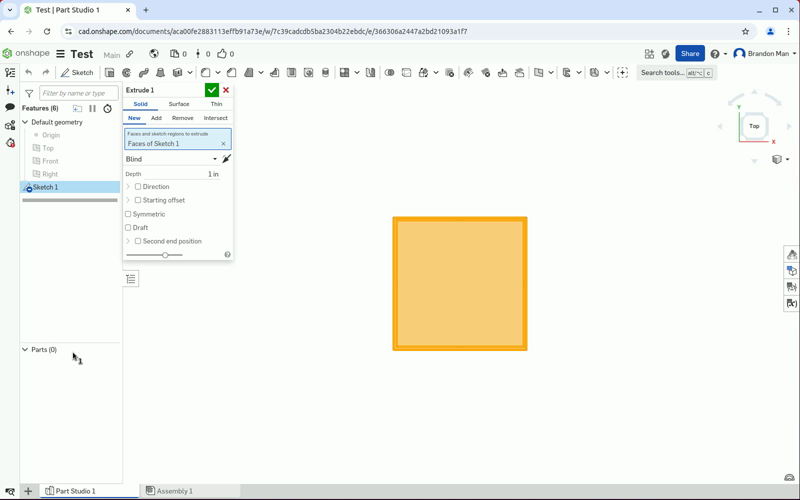
mouse_move(143, 106)
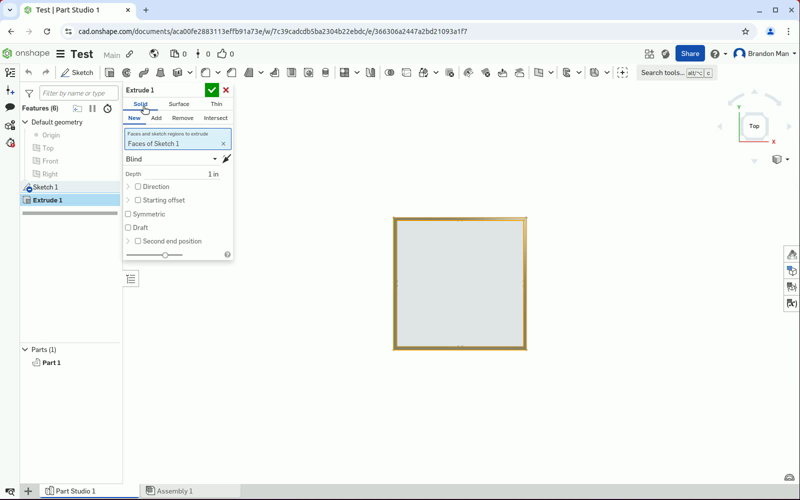
click(143, 106)
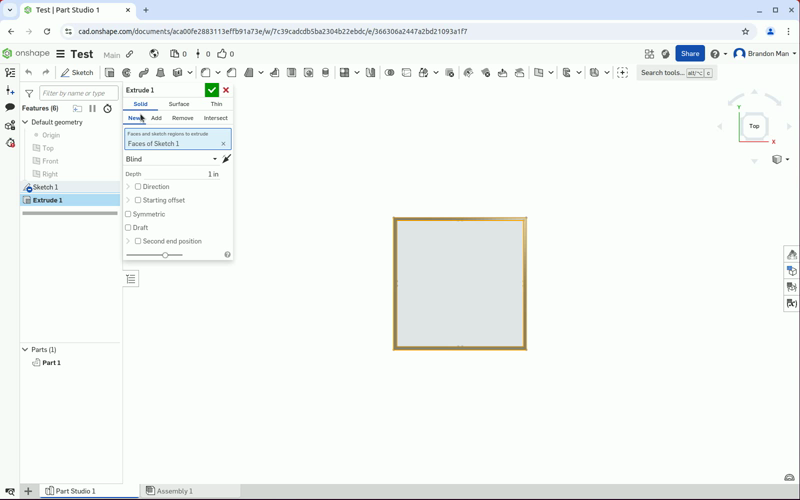
mouse_move(137, 120)
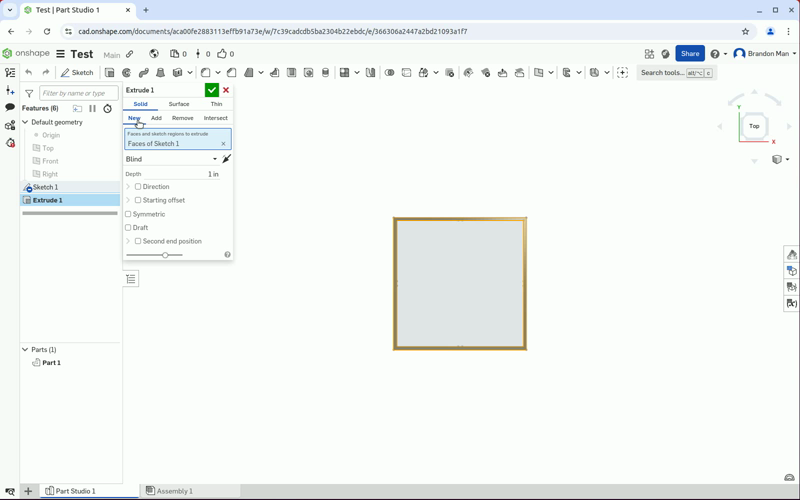
click(137, 120)
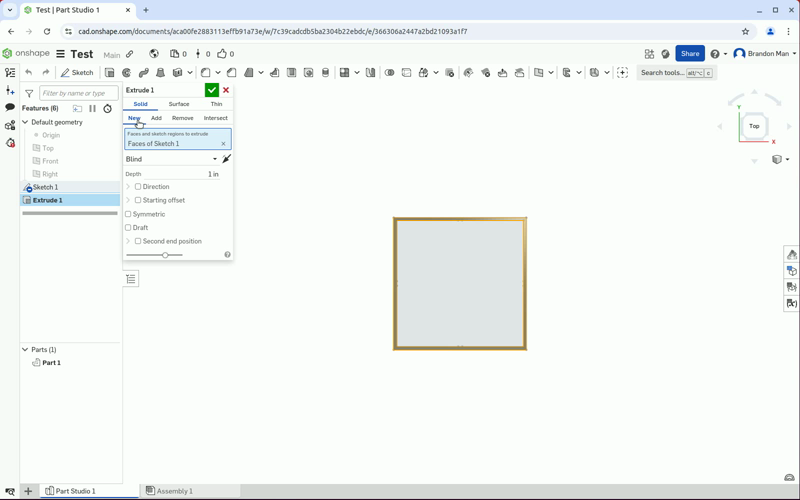
key(tab, 4)
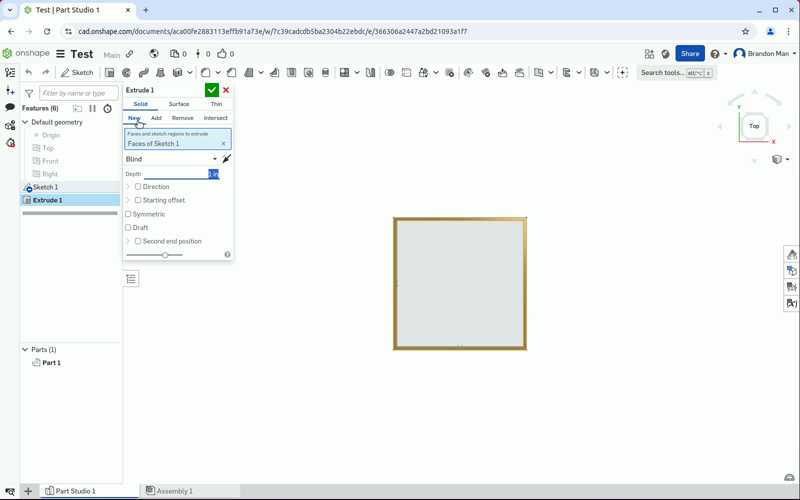
text(23.108)
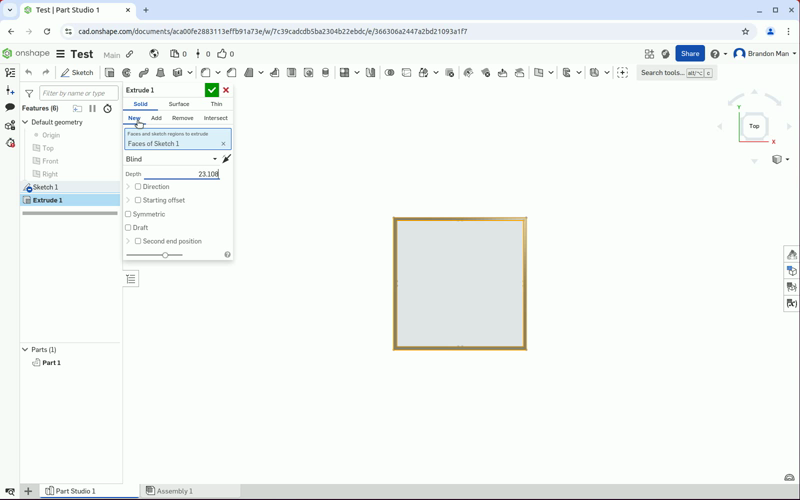
key(enter)
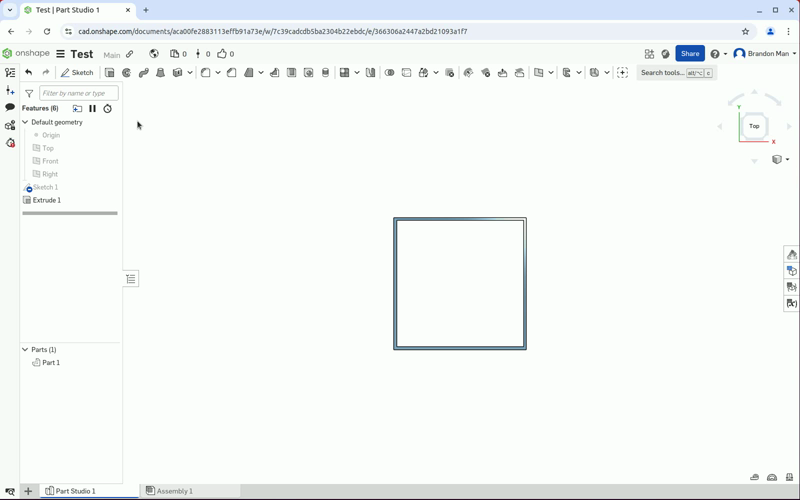
key(shift+h)
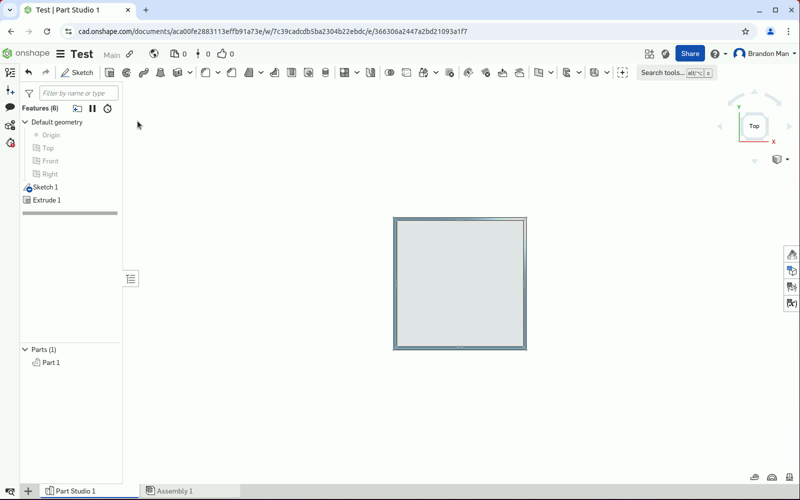
key(shift+h)
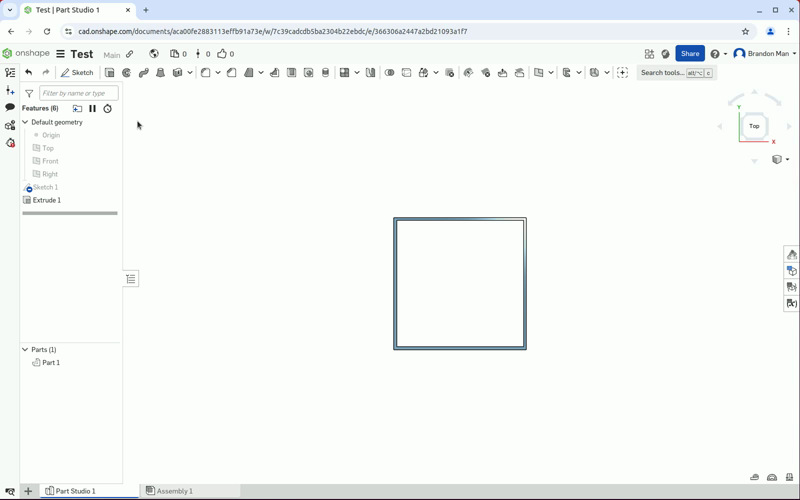
mouse_move(73, 189)
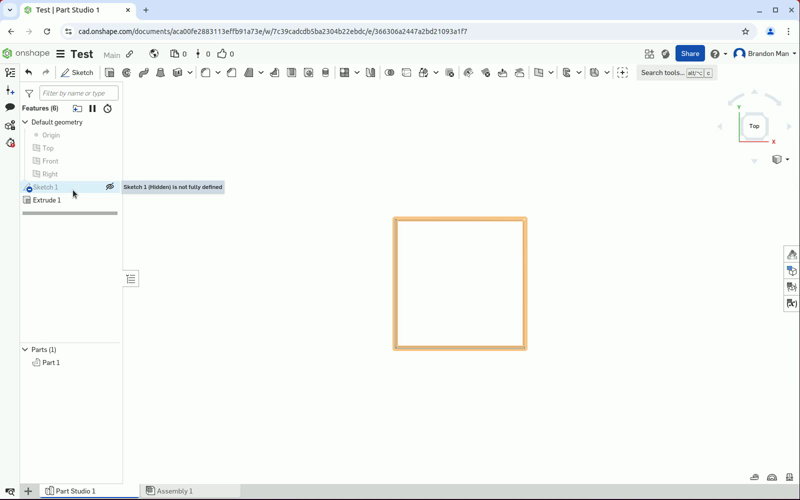
click(73, 189)
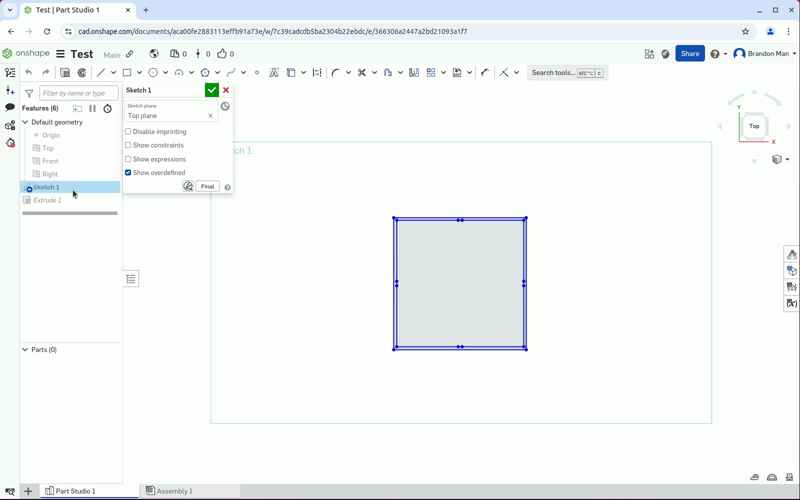
mouse_move(229, 92)
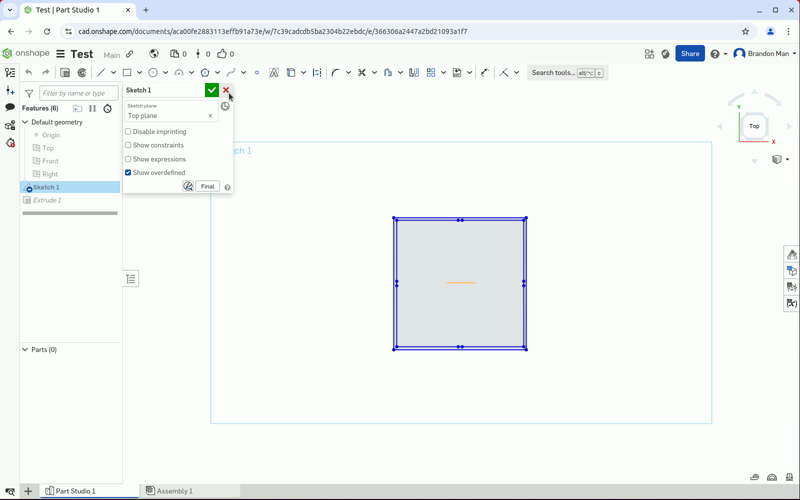
click(229, 92)
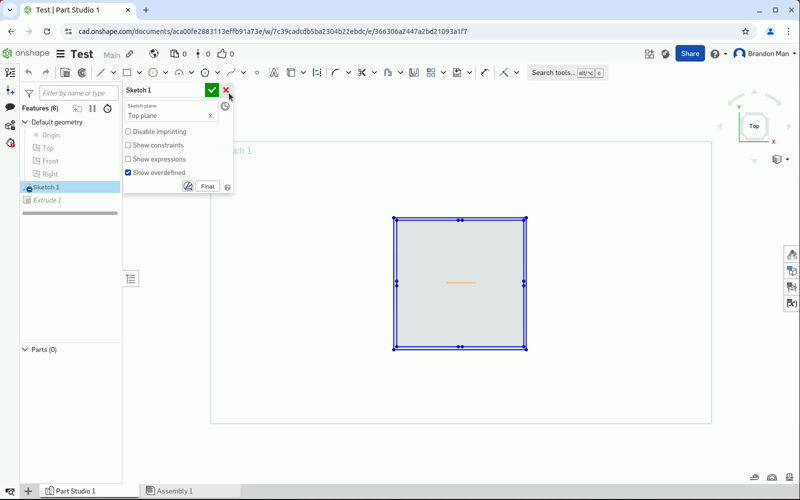
key(shift+s)
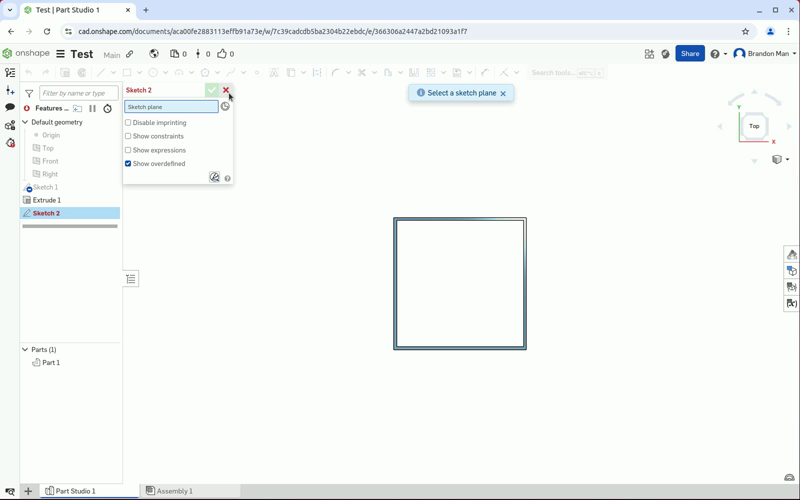
mouse_move(73, 150)
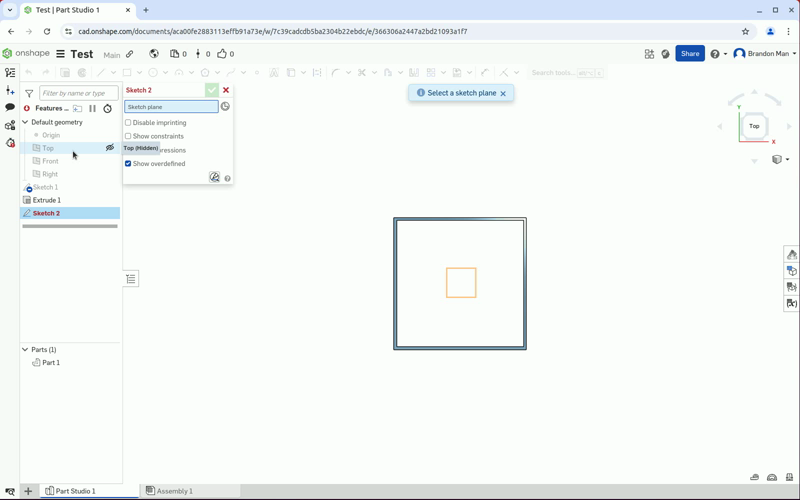
click(73, 150)
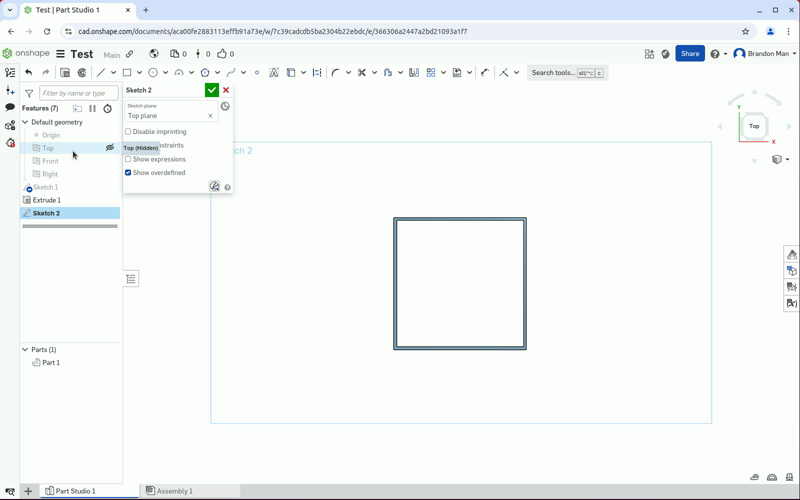
mouse_move(73, 352)
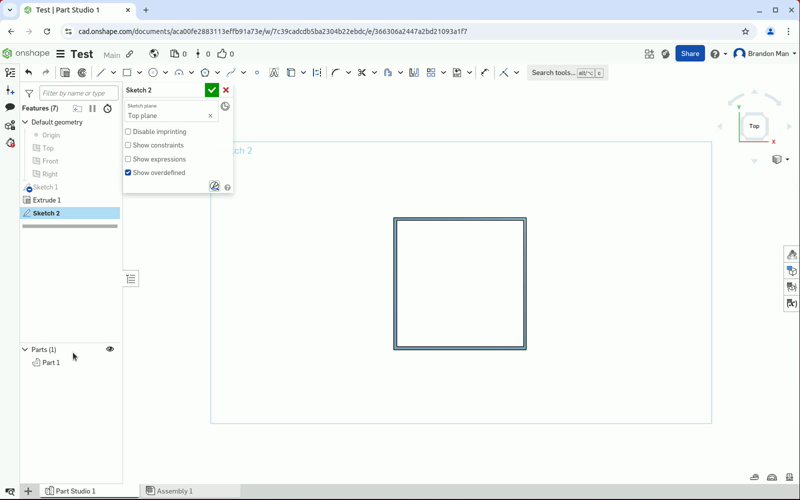
key(y)
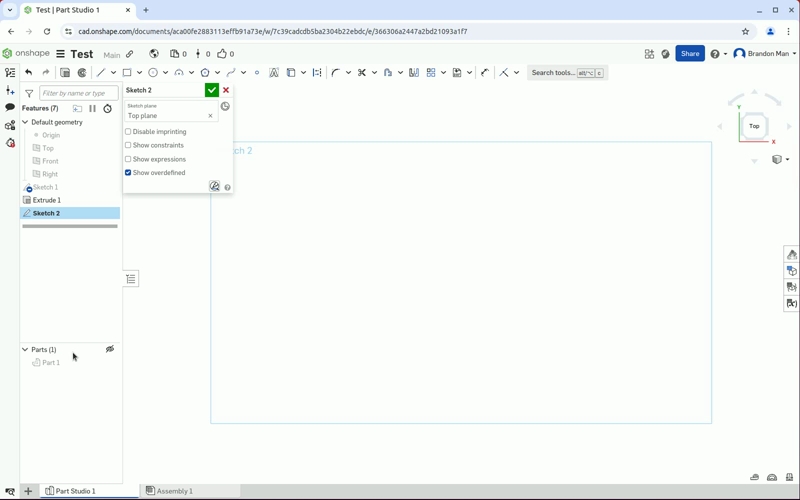
key(l)
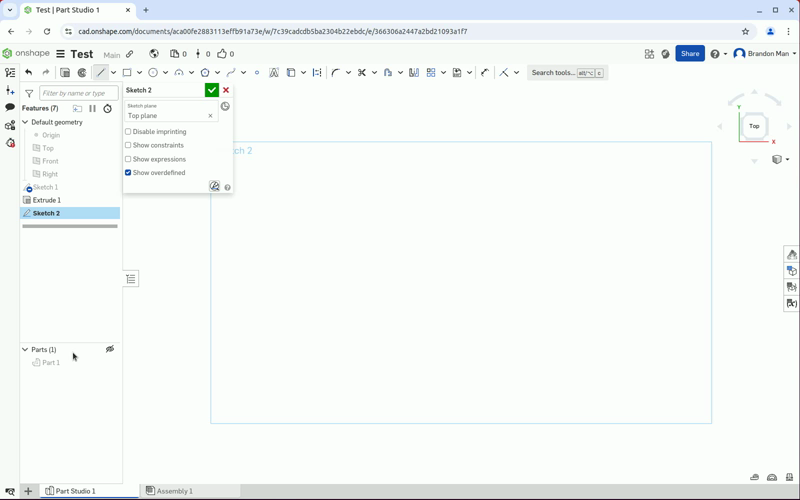
key_down(shift)
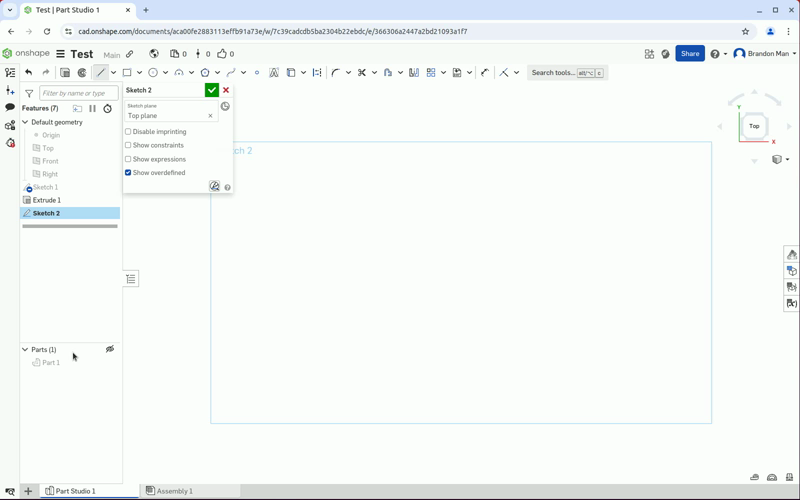
mouse_move(397, 284)
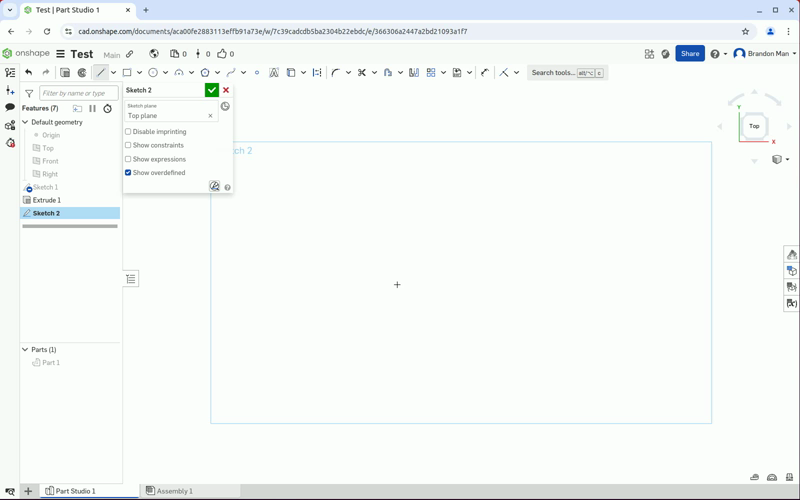
click(397, 284)
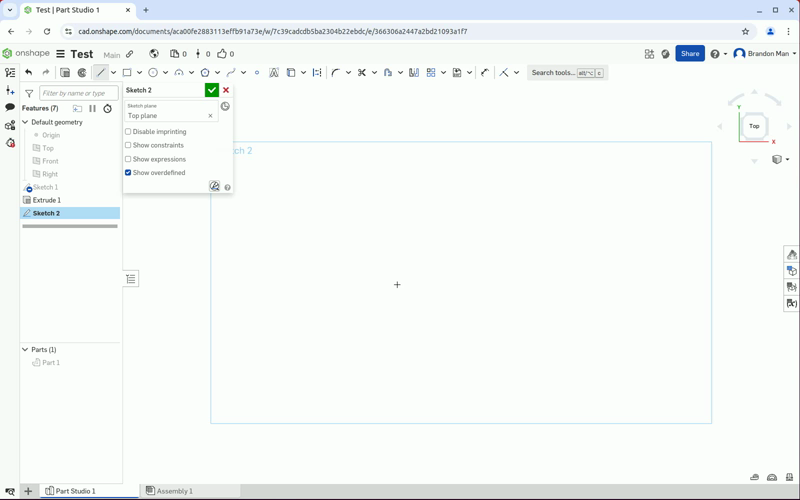
key_up(shift)
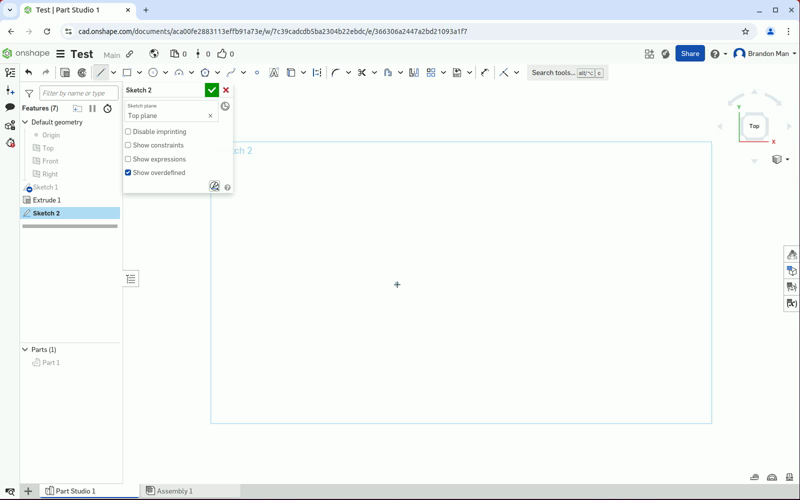
key_down(shift)
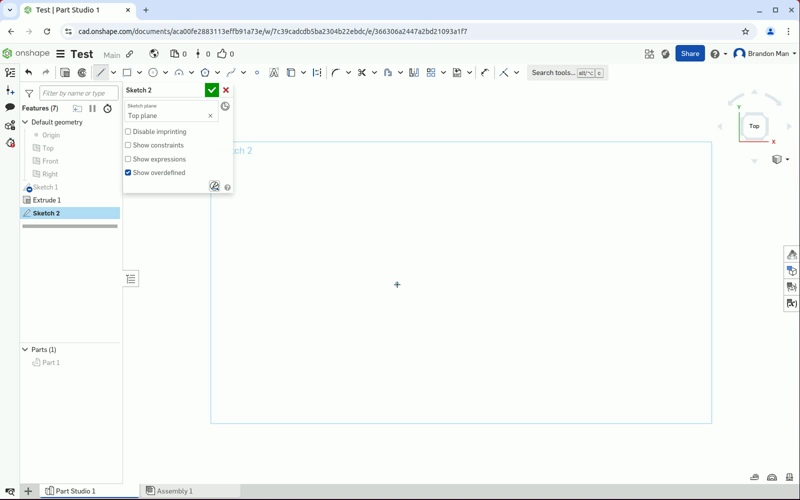
mouse_move(460, 284)
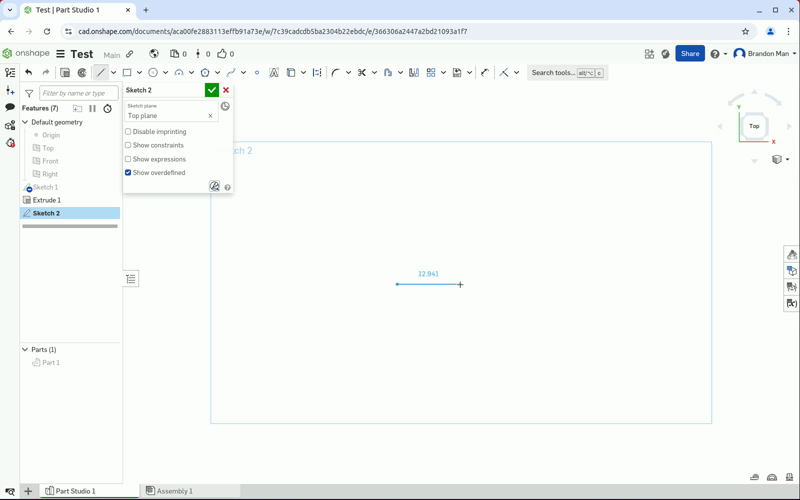
click(460, 284)
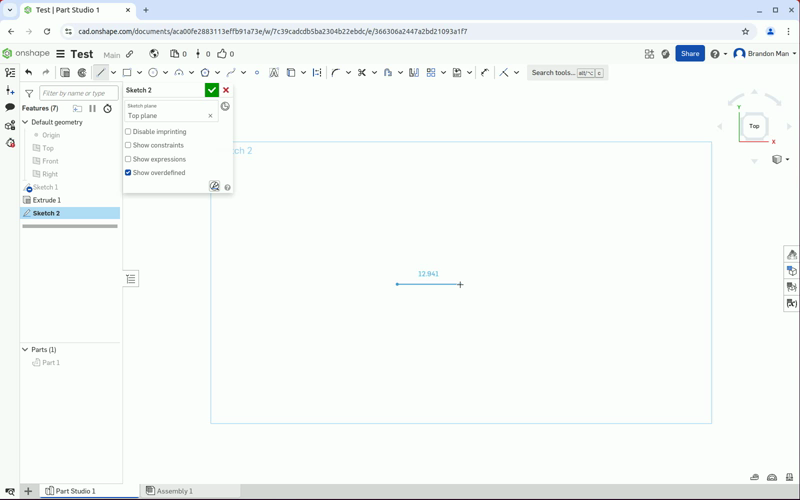
key_up(shift)
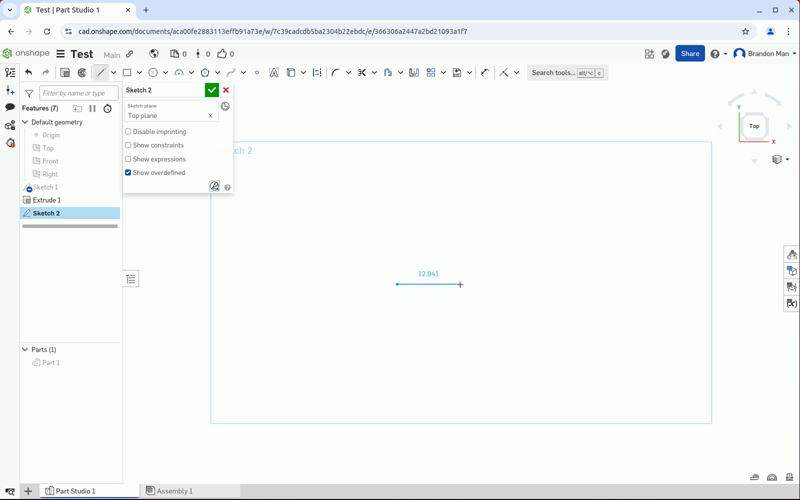
key_down(shift)
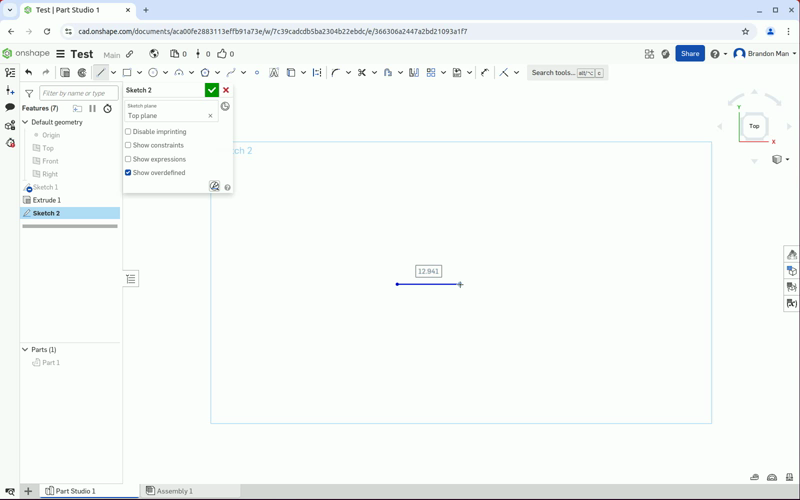
mouse_move(490, 284)
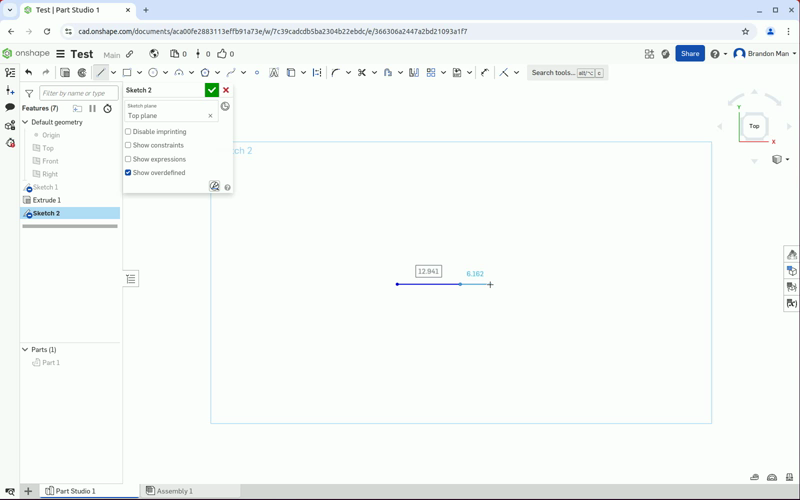
mouse_move(460, 280)
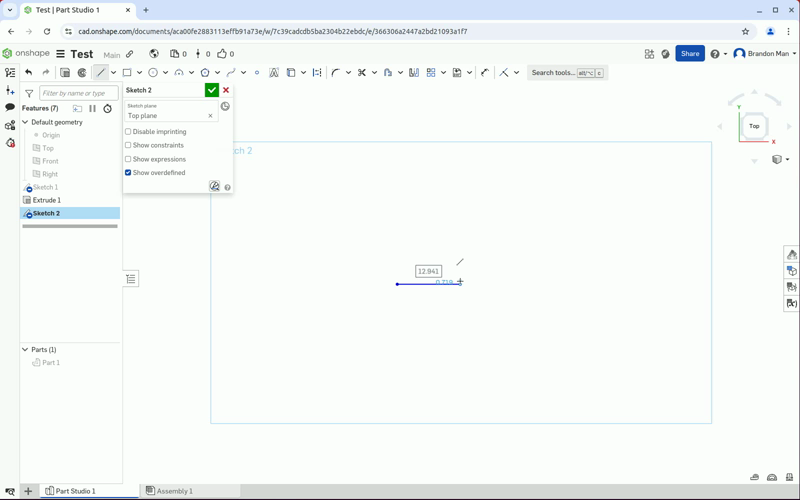
scroll(6)
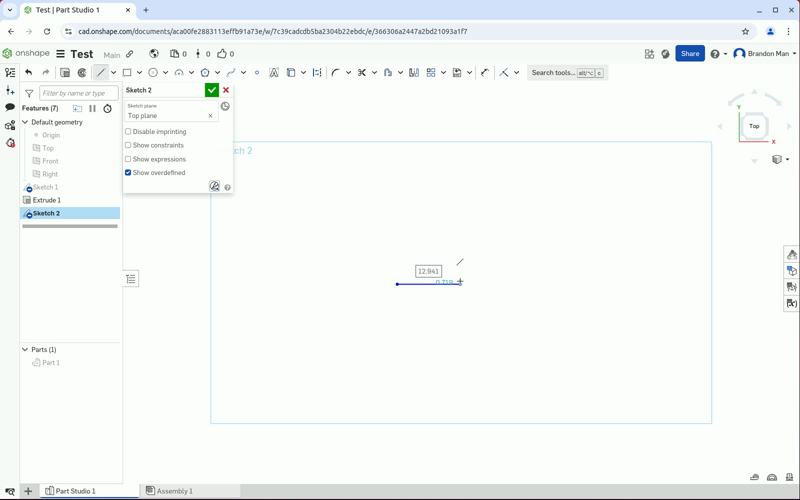
scroll(6)
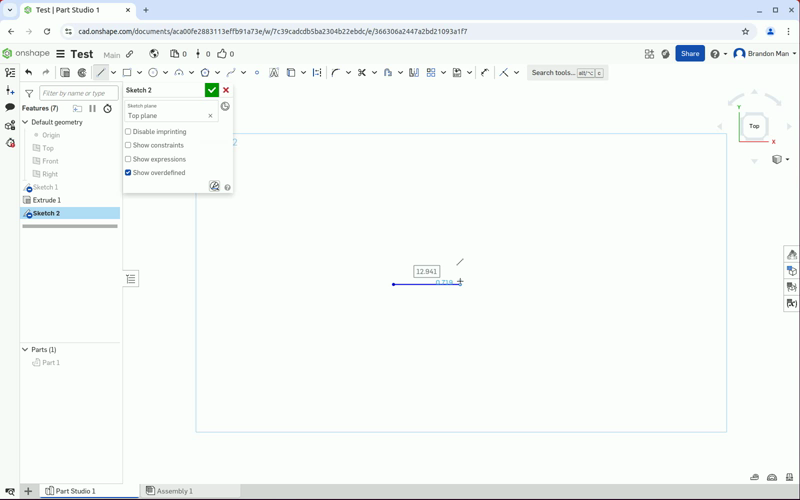
scroll(6)
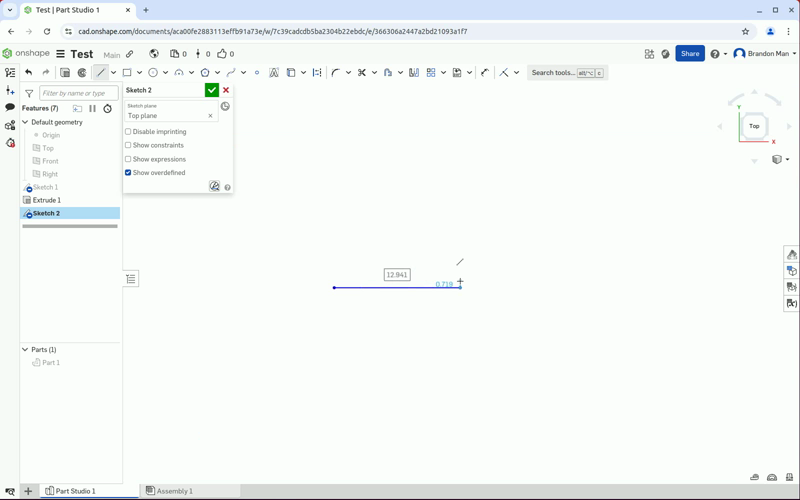
scroll(6)
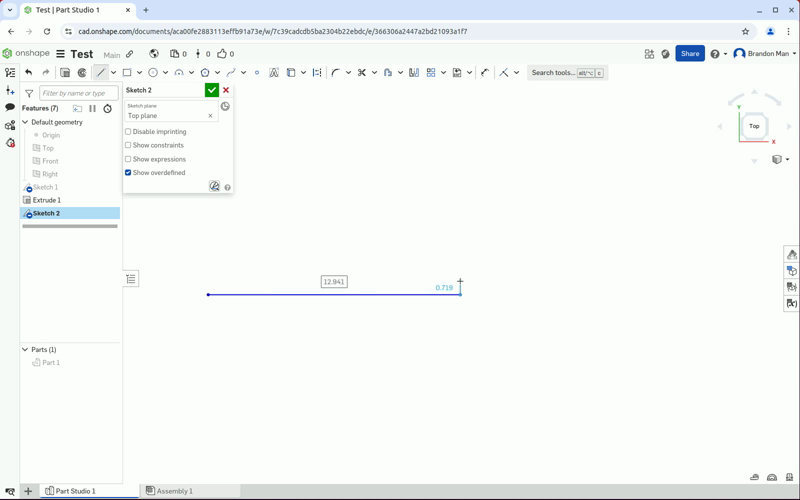
scroll(6)
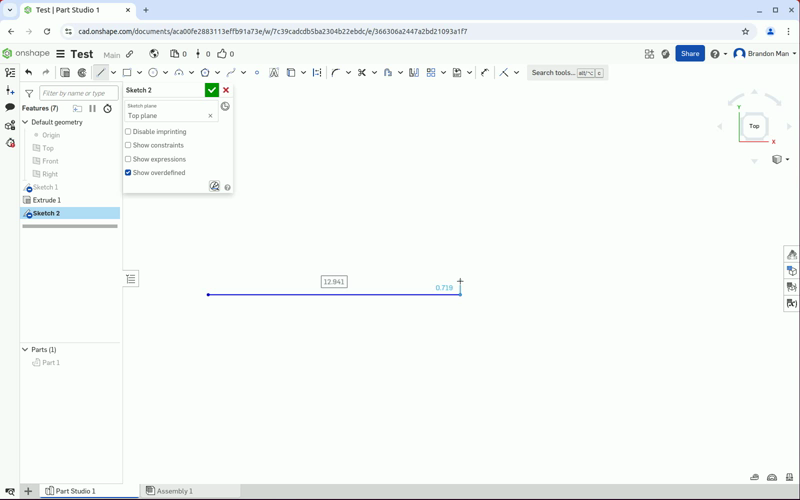
scroll(6)
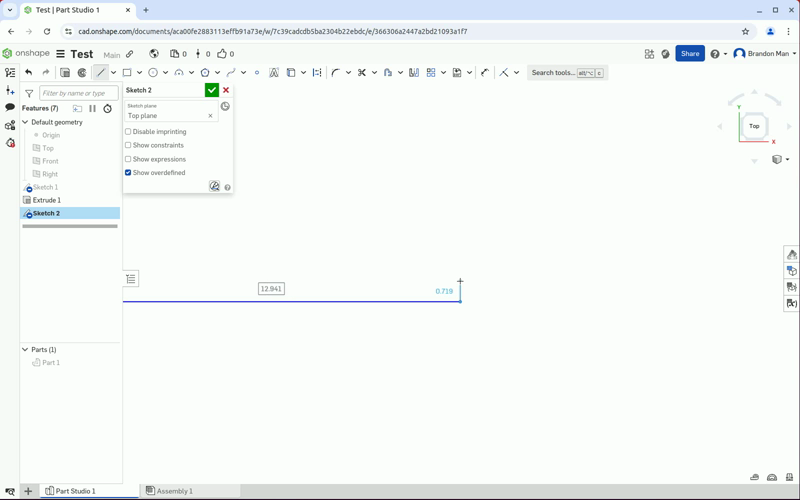
scroll(6)
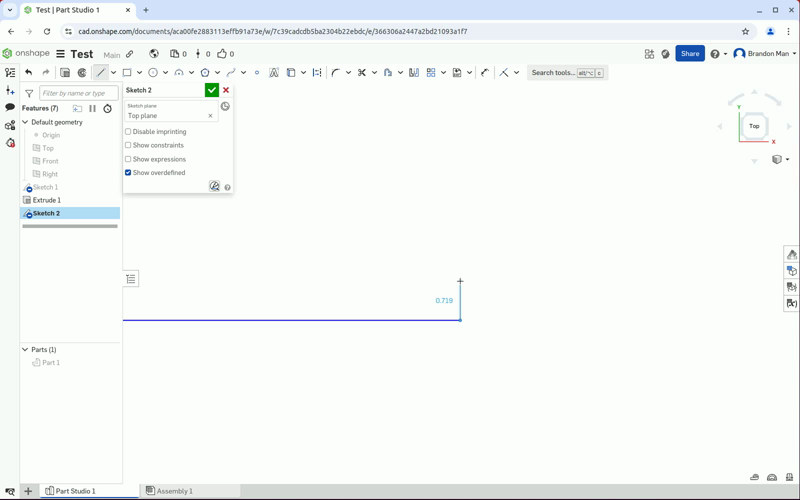
click(460, 280)
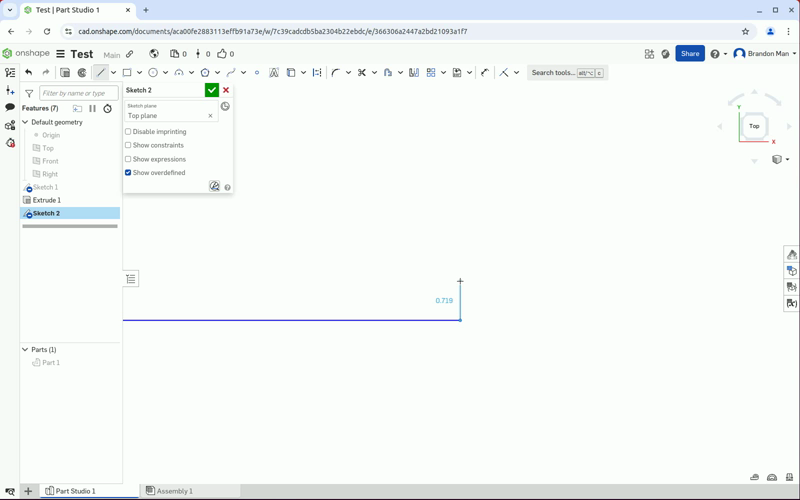
scroll(-6)
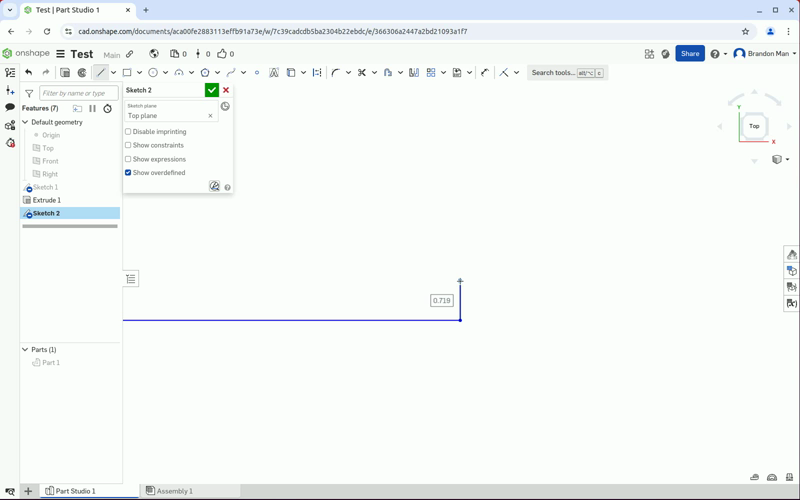
scroll(-6)
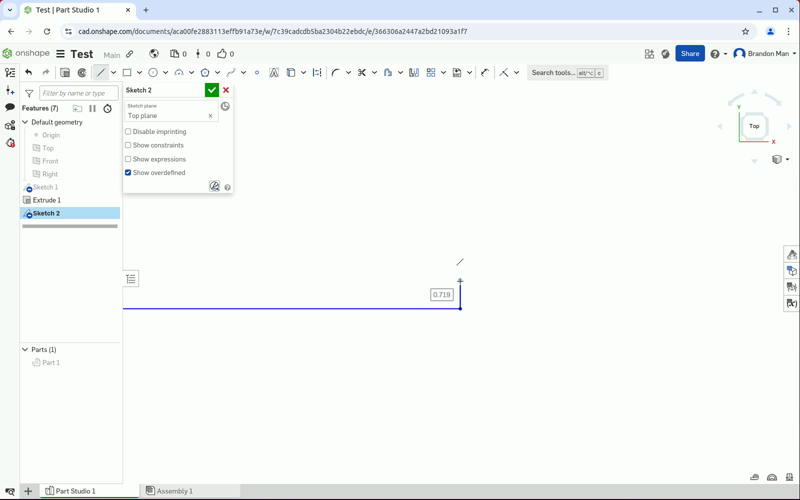
scroll(-6)
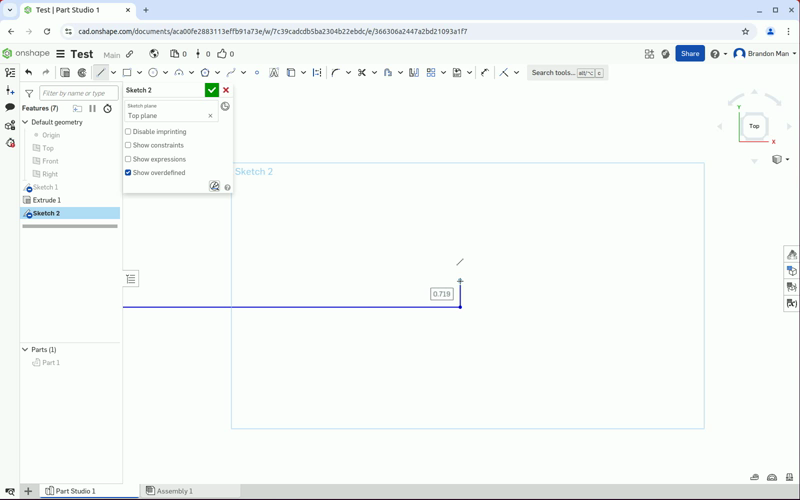
scroll(-6)
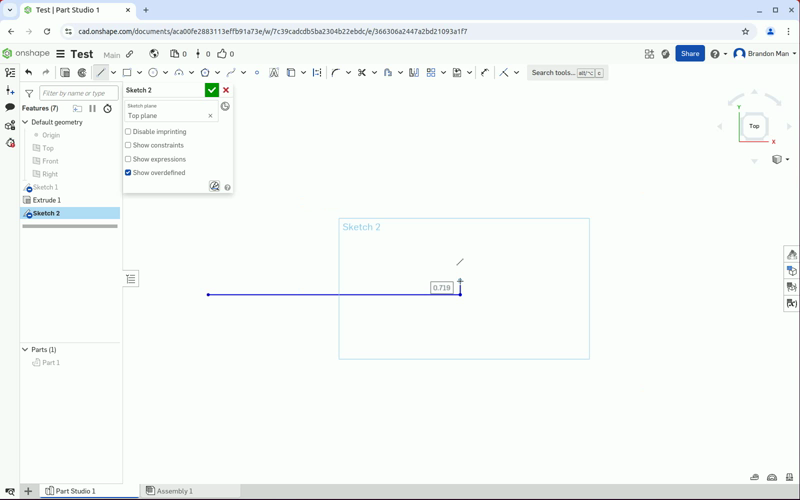
scroll(-6)
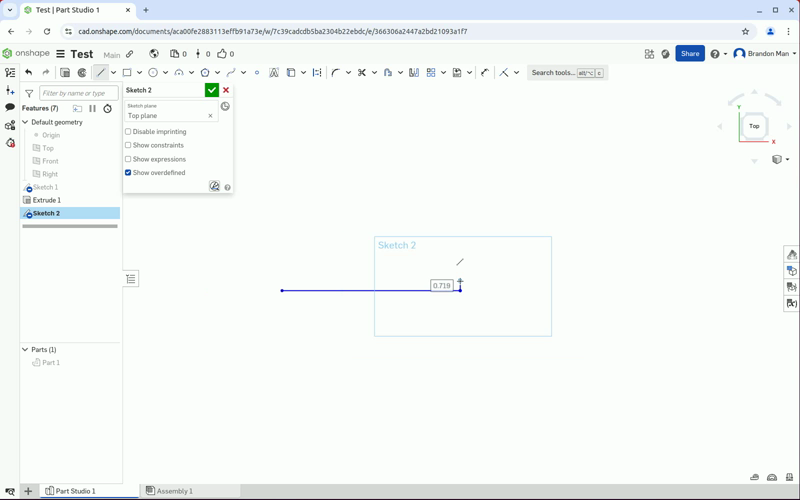
scroll(-6)
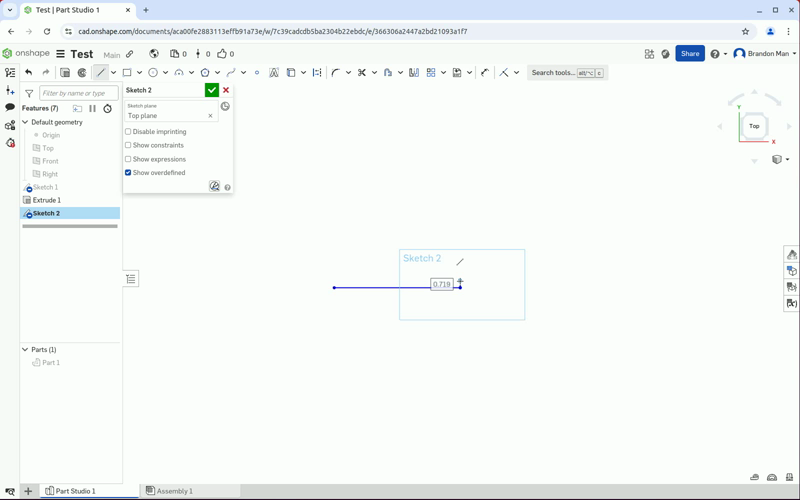
scroll(-6)
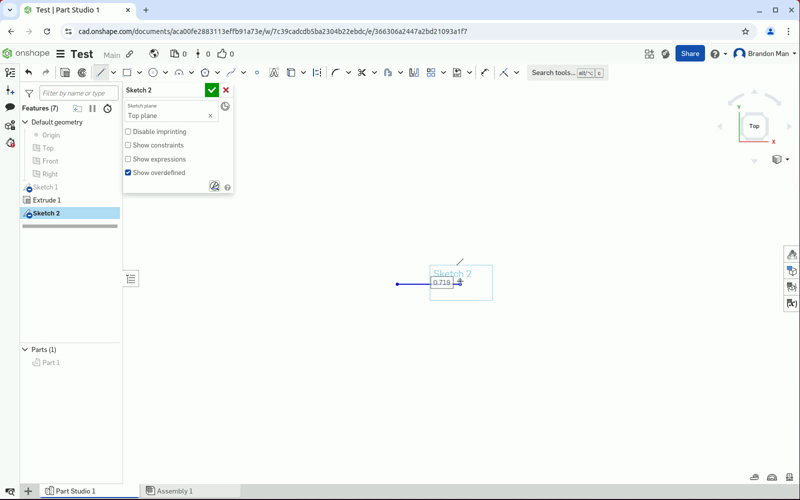
key_up(shift)
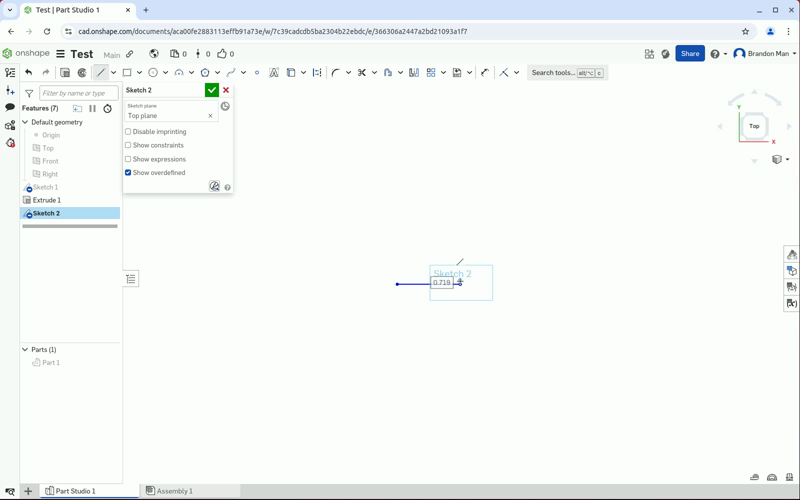
key_down(shift)
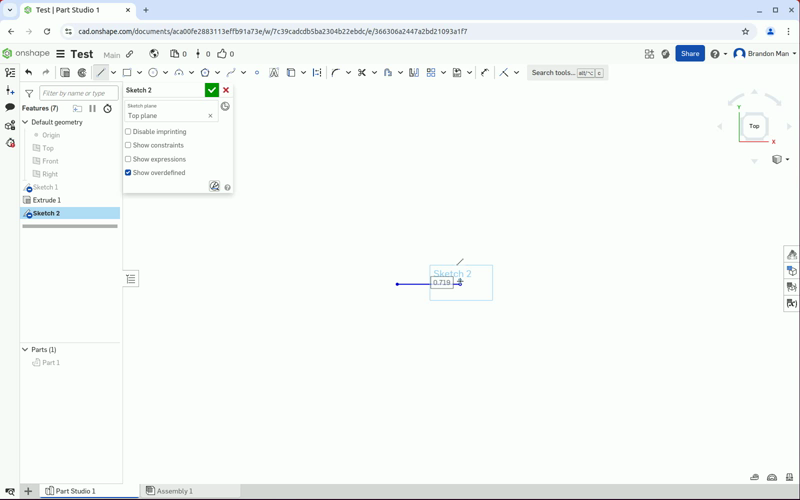
mouse_move(397, 280)
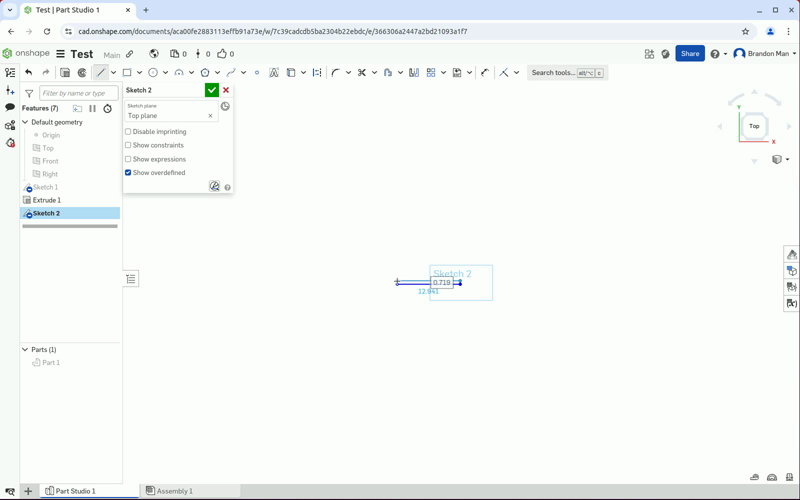
scroll(6)
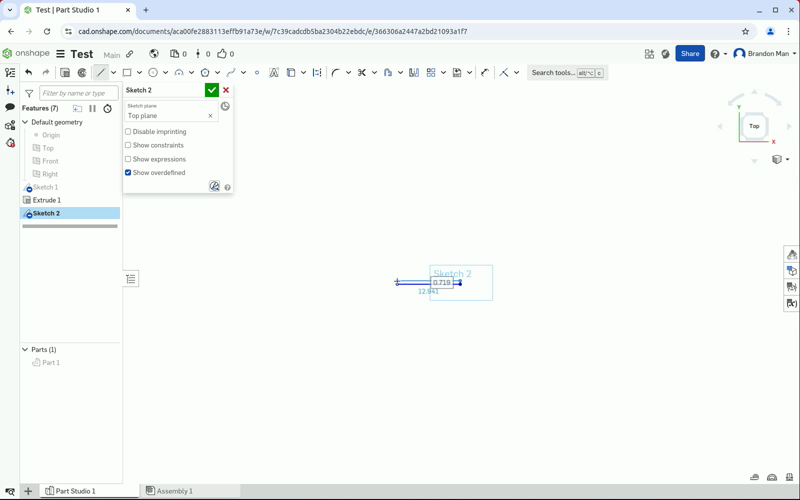
scroll(6)
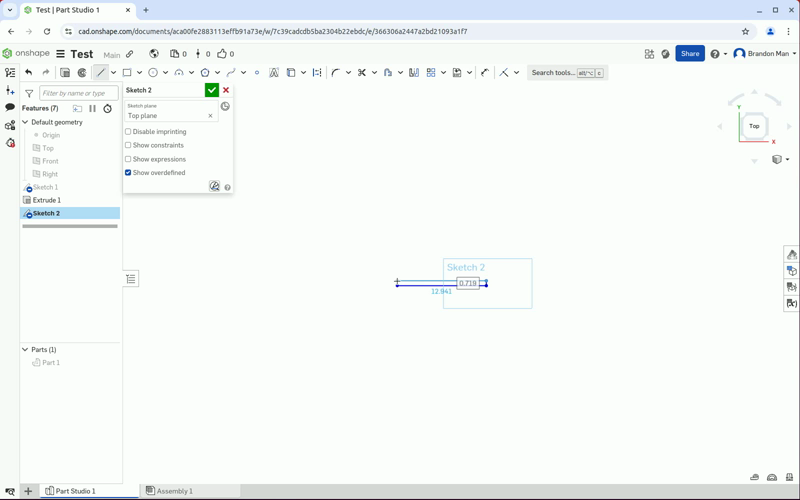
scroll(6)
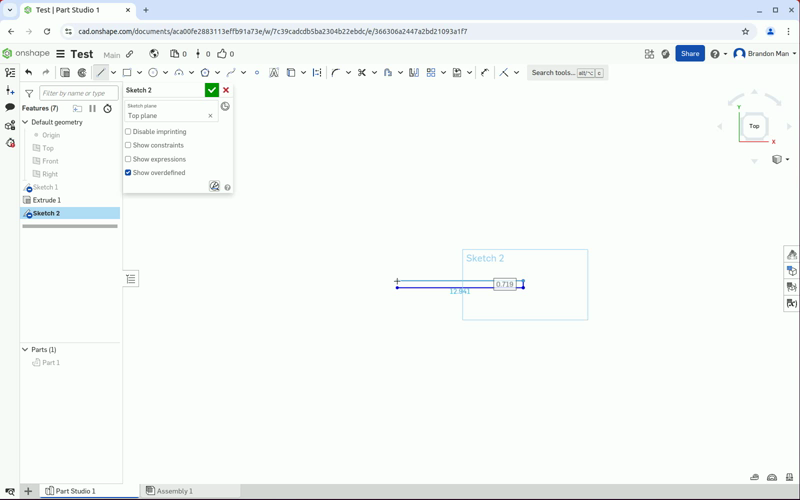
scroll(6)
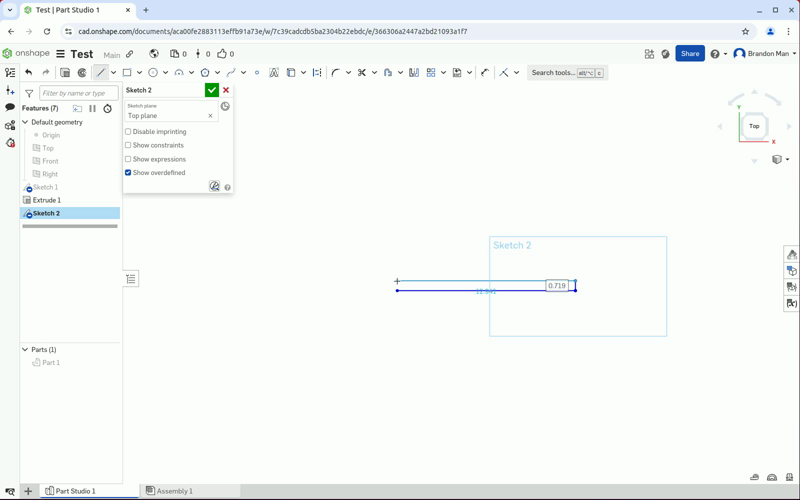
scroll(6)
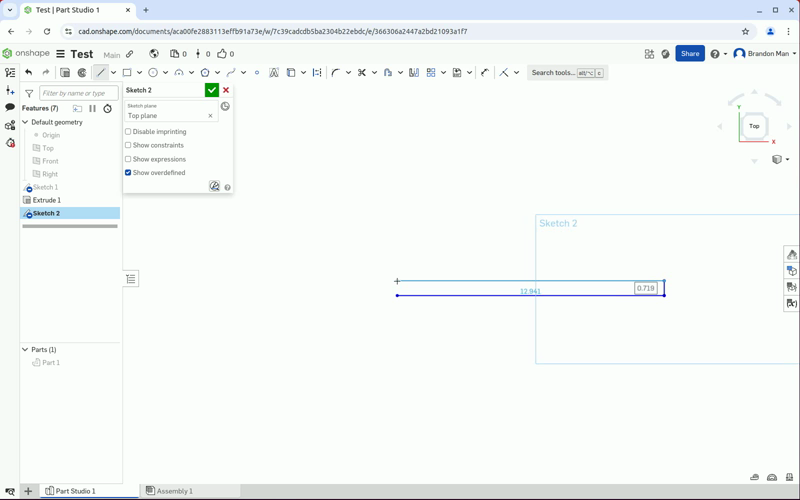
scroll(6)
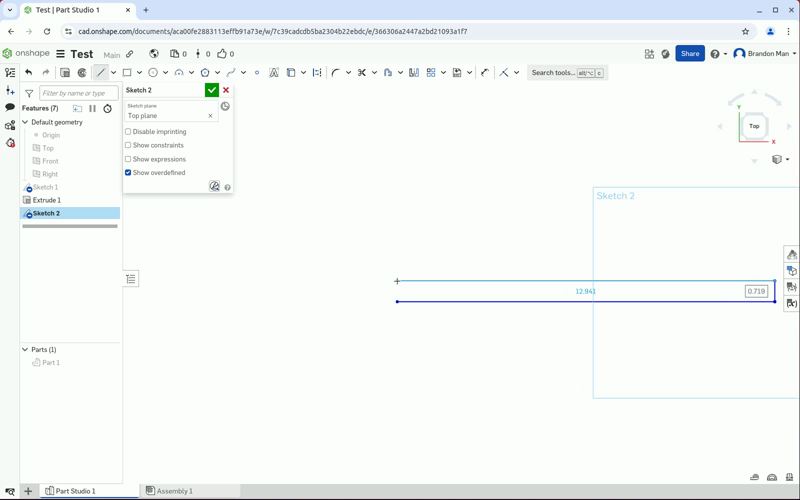
scroll(6)
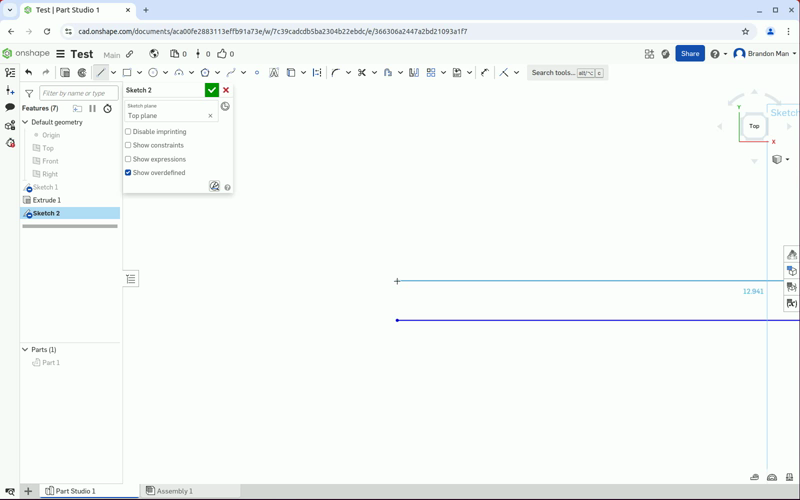
click(397, 280)
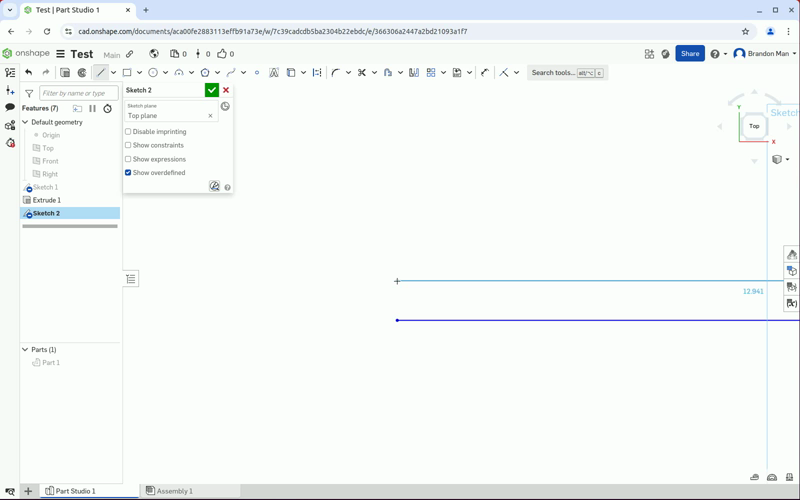
scroll(-6)
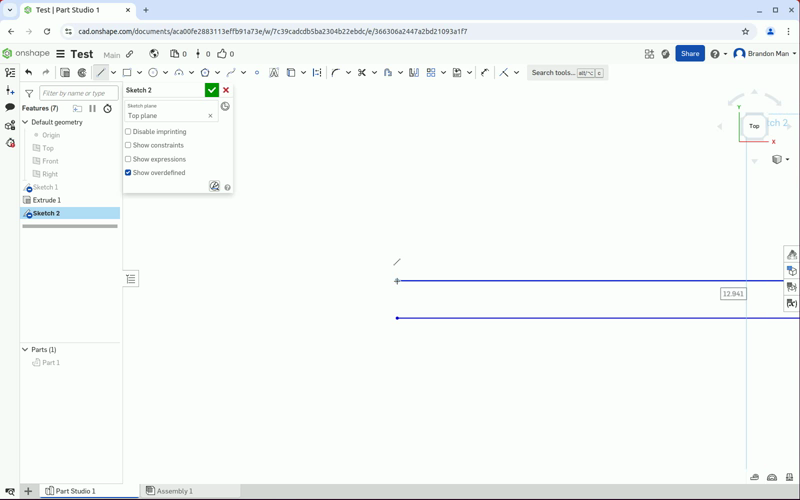
scroll(-6)
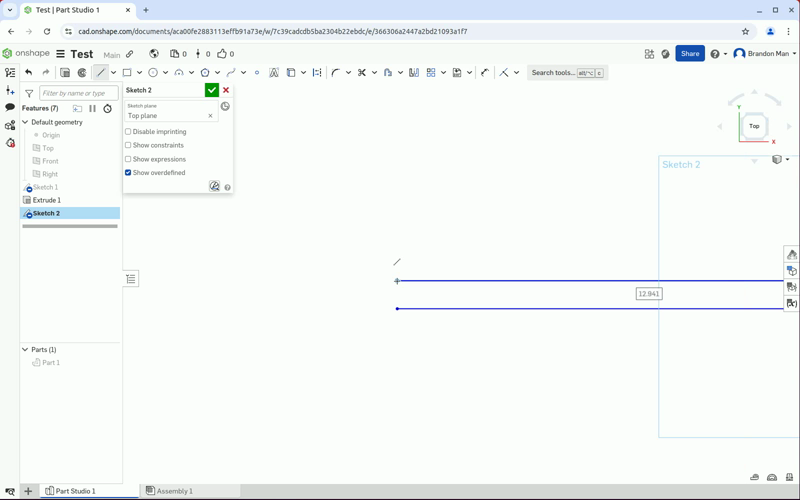
scroll(-6)
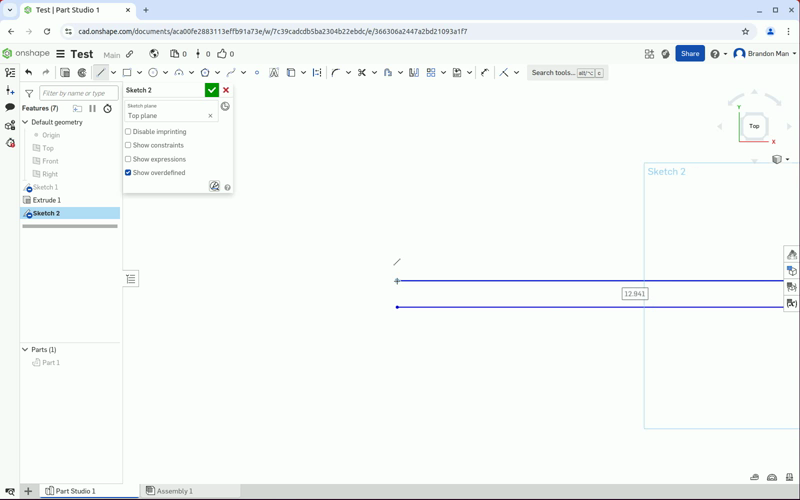
scroll(-6)
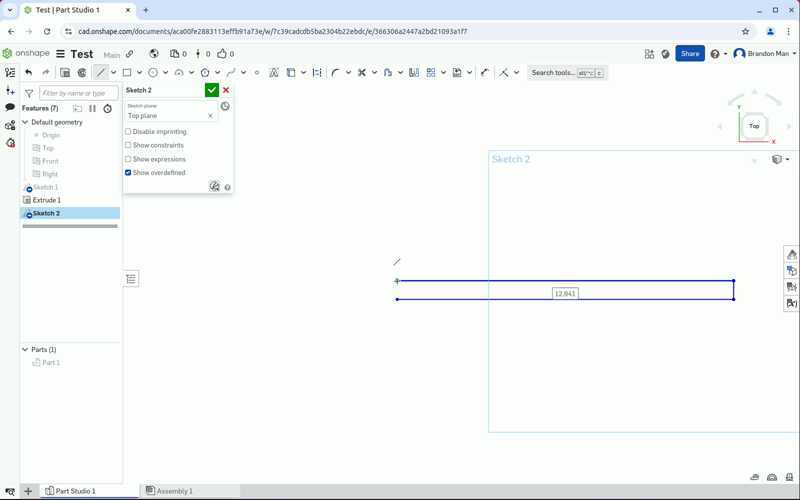
scroll(-6)
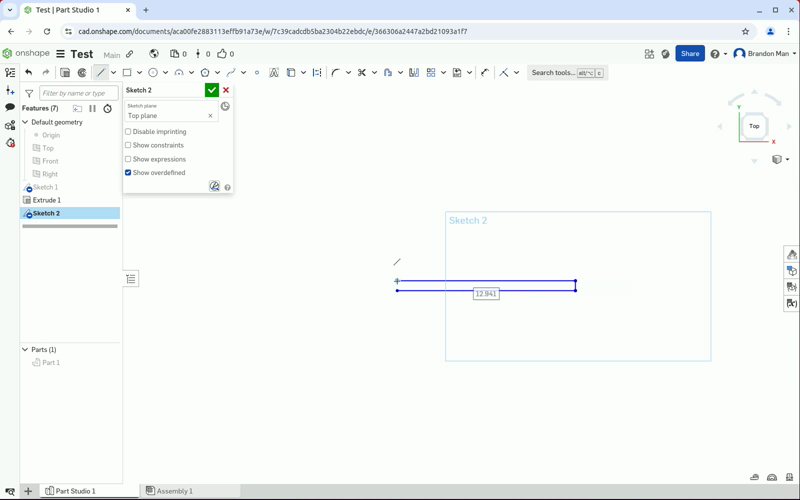
scroll(-6)
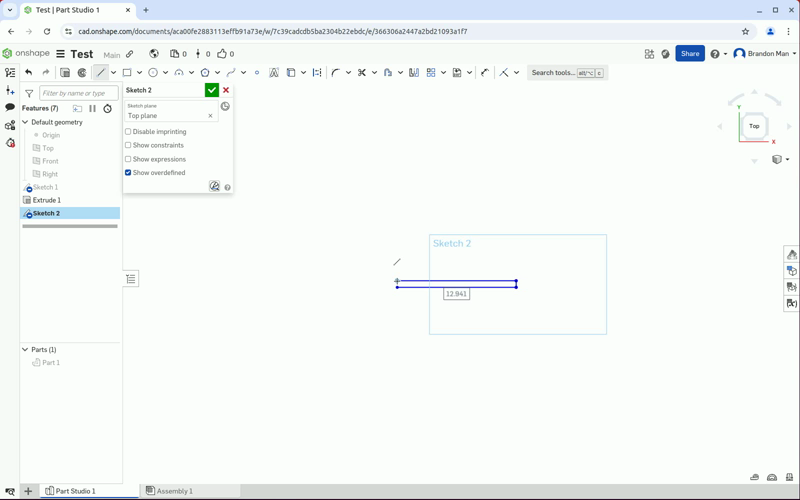
scroll(-6)
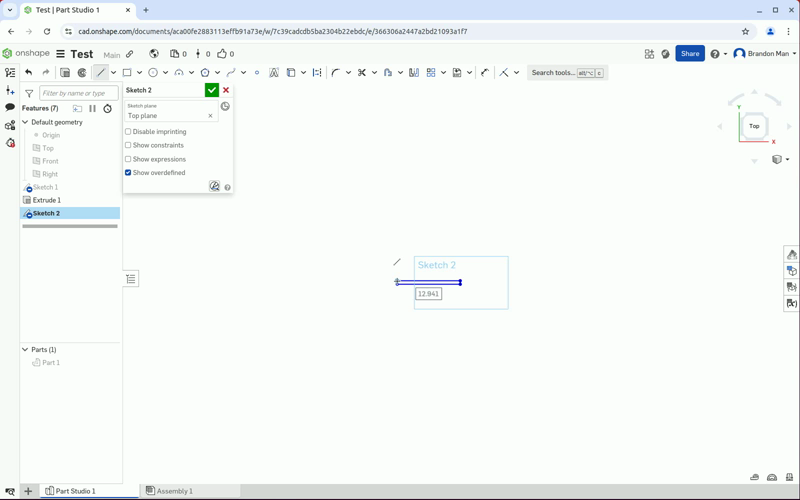
key_up(shift)
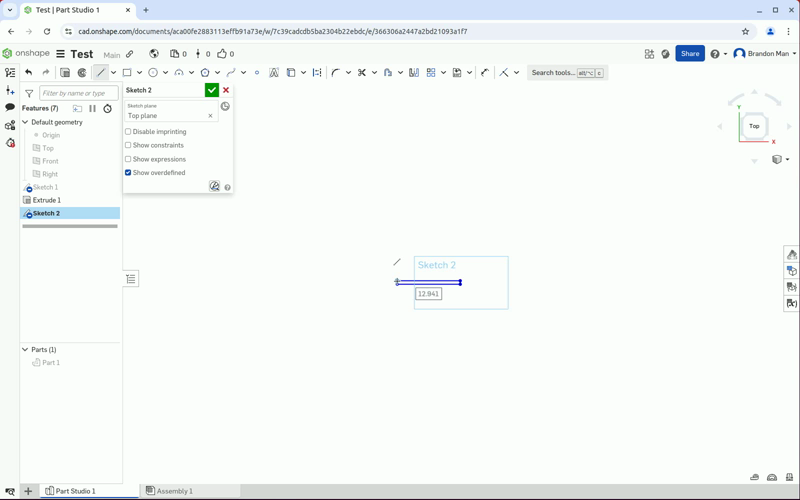
mouse_move(427, 280)
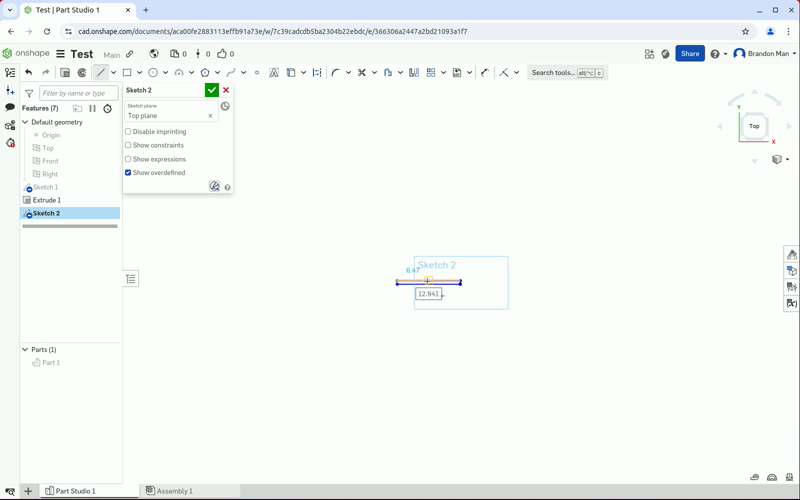
key_down(shift)
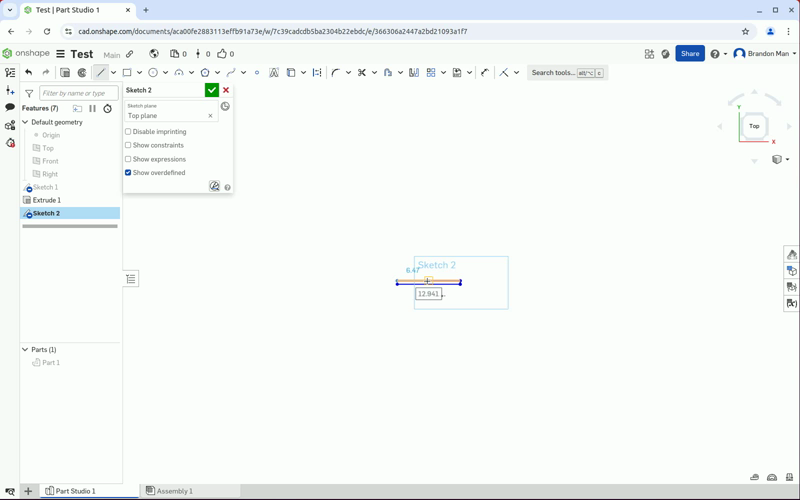
mouse_move(397, 284)
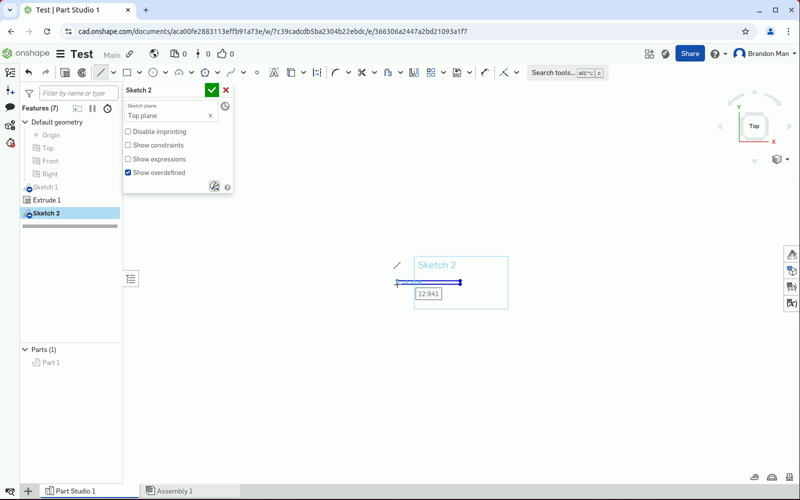
scroll(6)
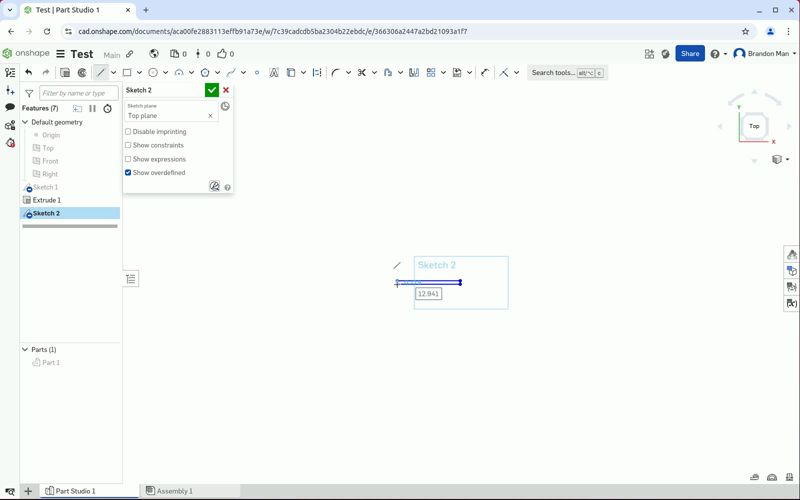
scroll(6)
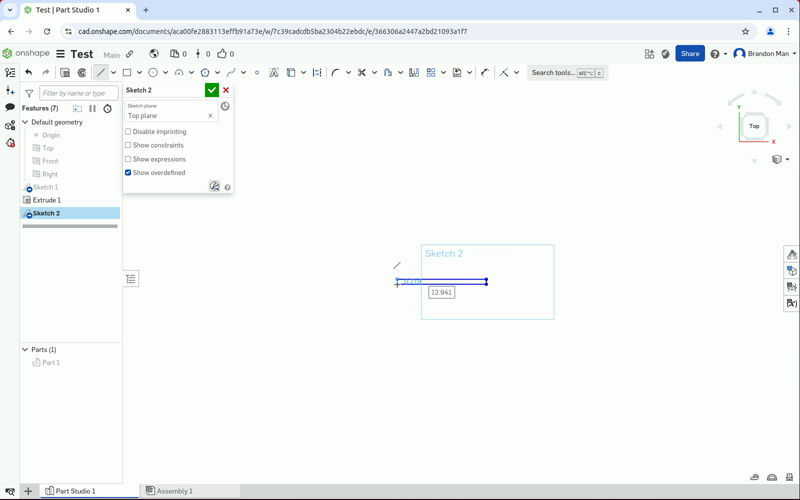
scroll(6)
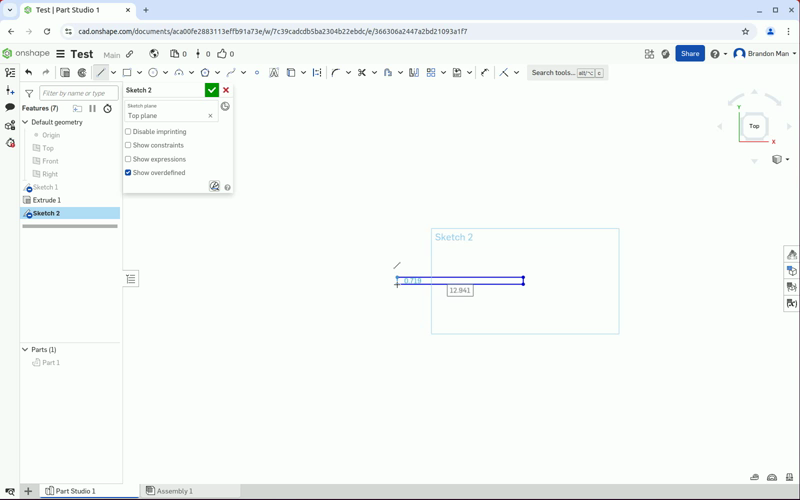
scroll(6)
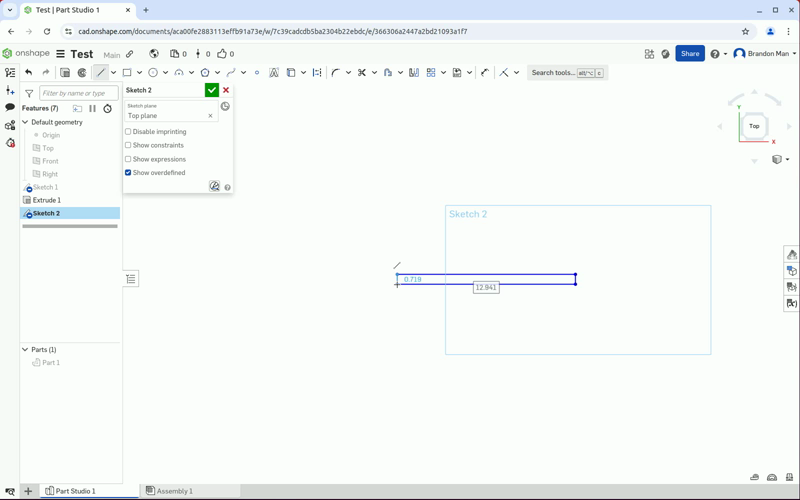
scroll(6)
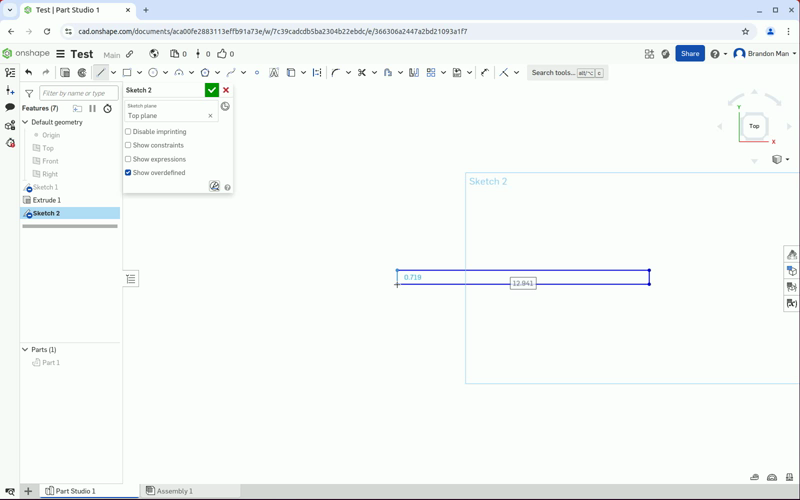
scroll(6)
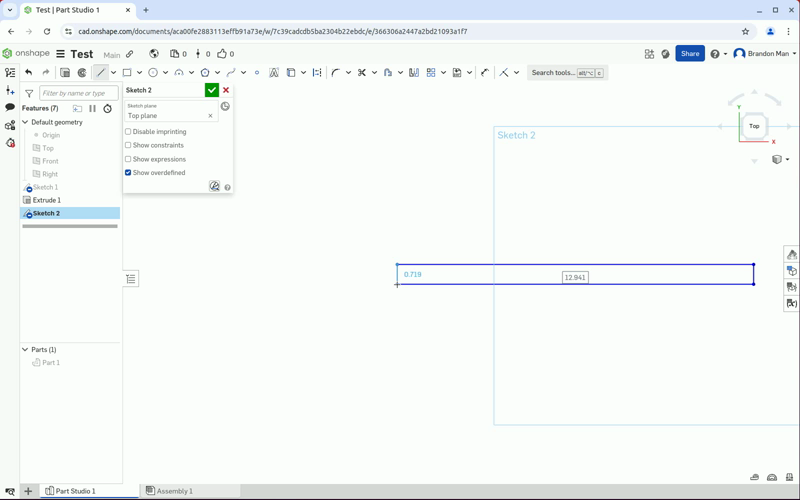
scroll(6)
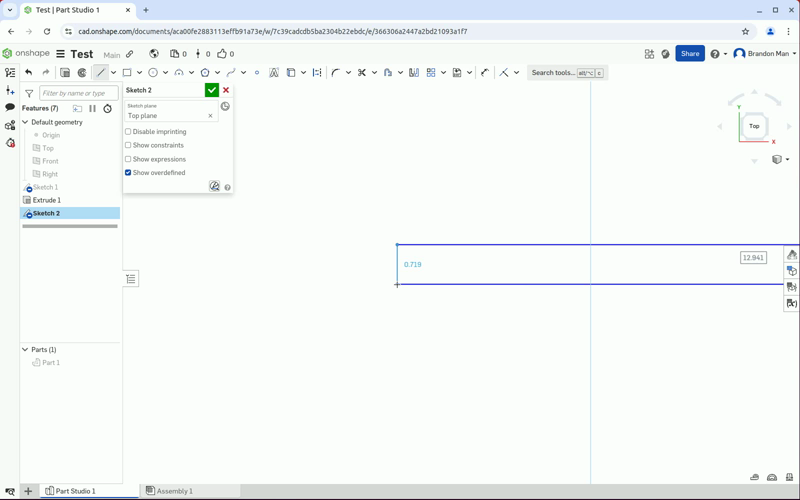
key_up(shift)
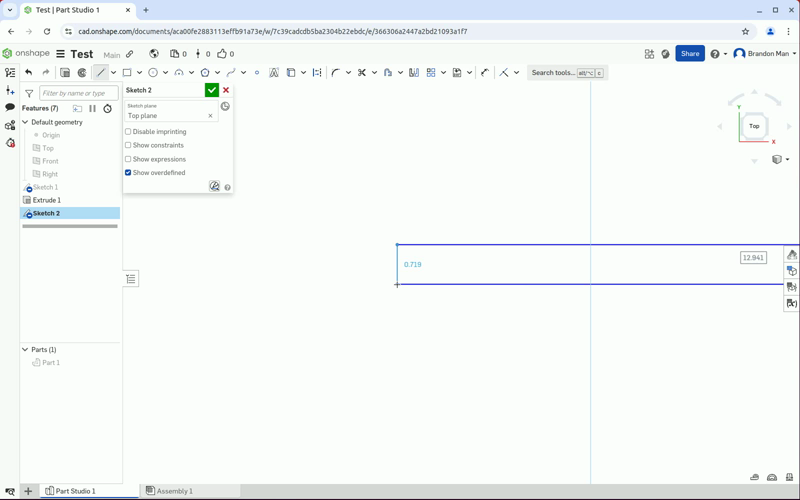
click(397, 284)
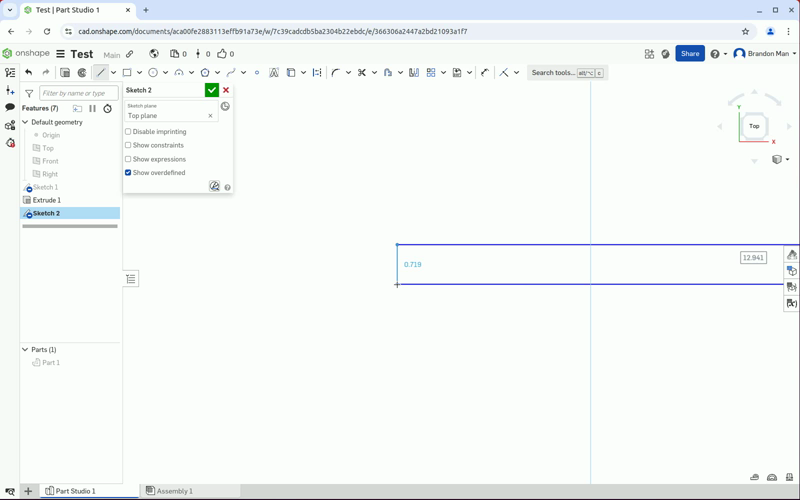
scroll(-6)
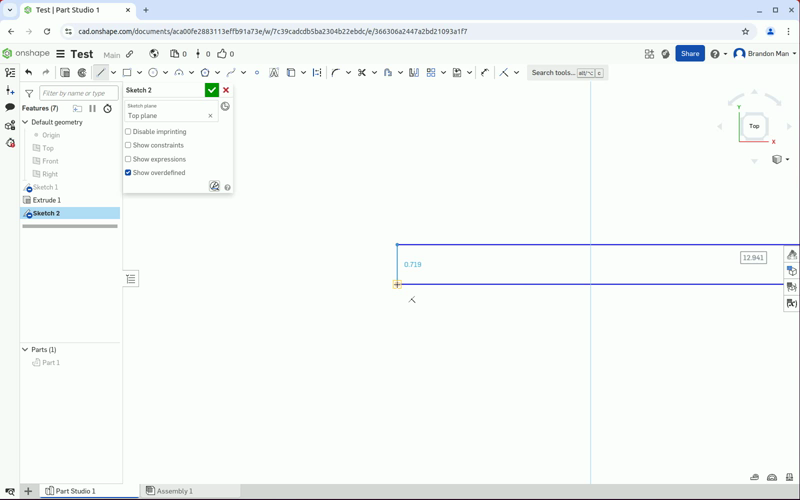
scroll(-6)
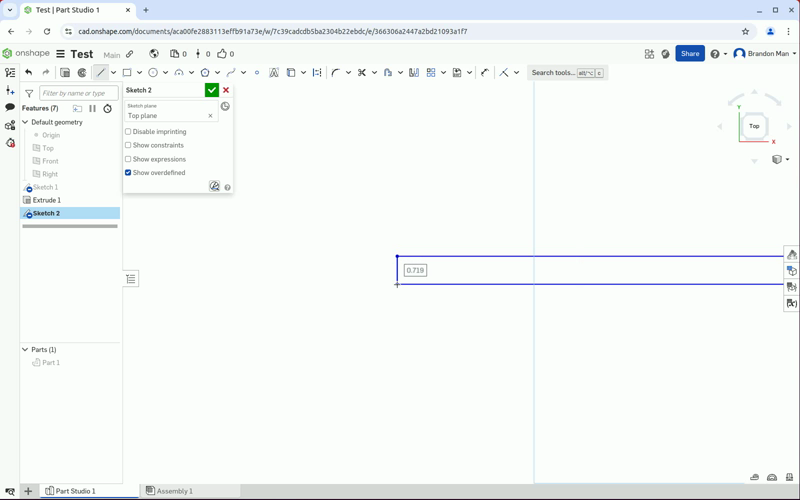
scroll(-6)
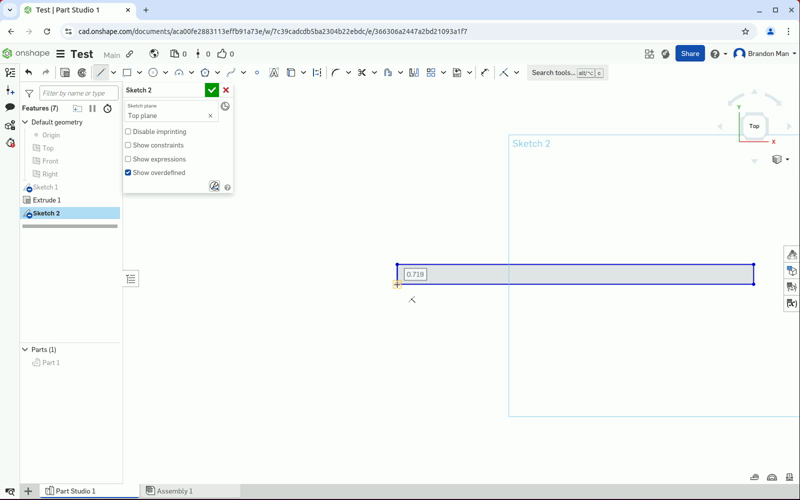
scroll(-6)
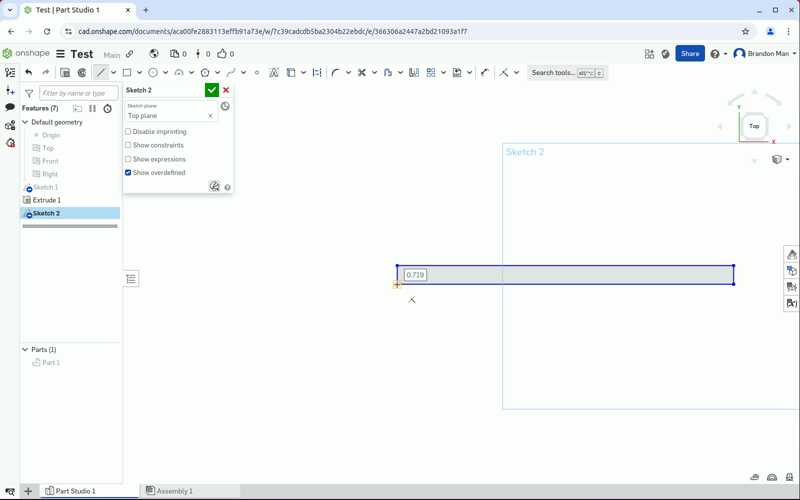
scroll(-6)
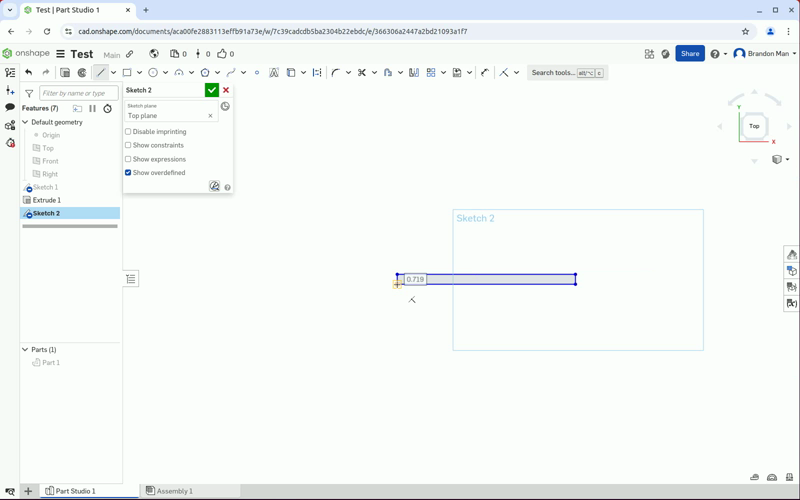
scroll(-6)
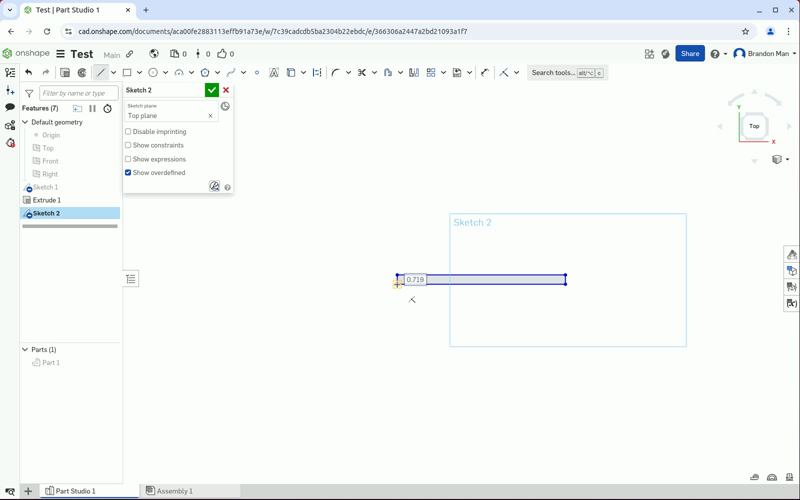
scroll(-6)
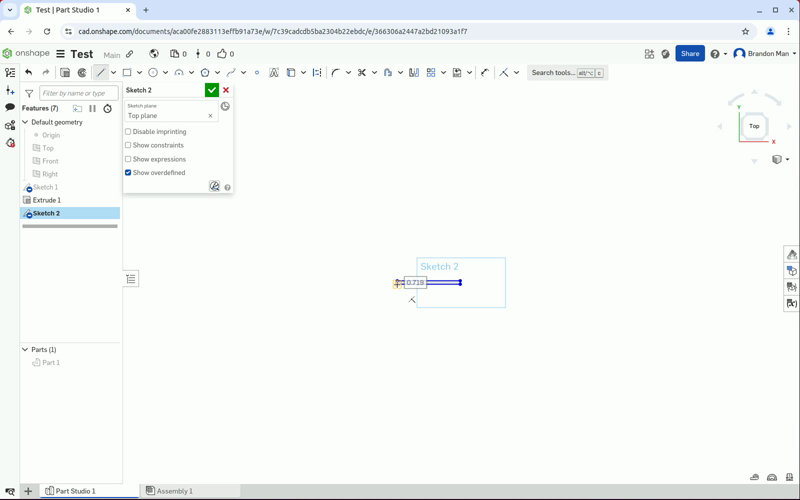
key(esc)
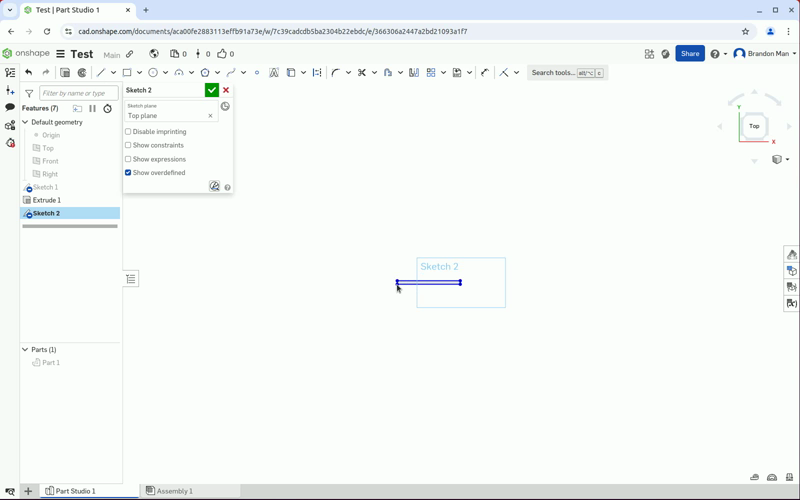
mouse_move(454, 283)
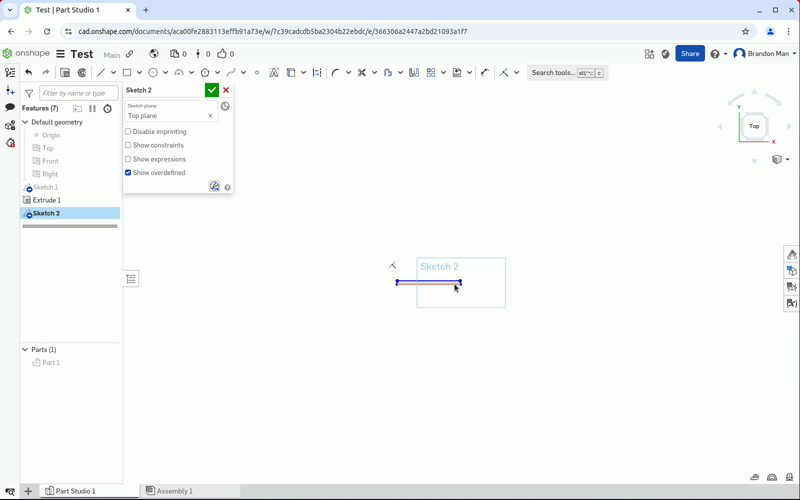
scroll(6)
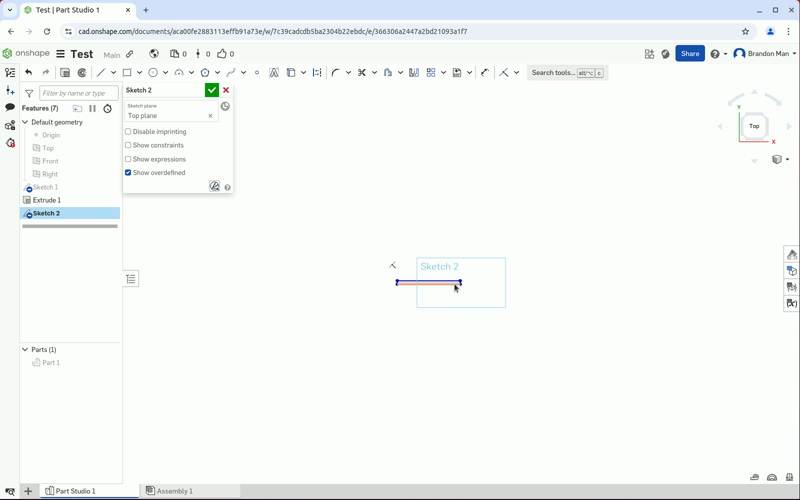
scroll(6)
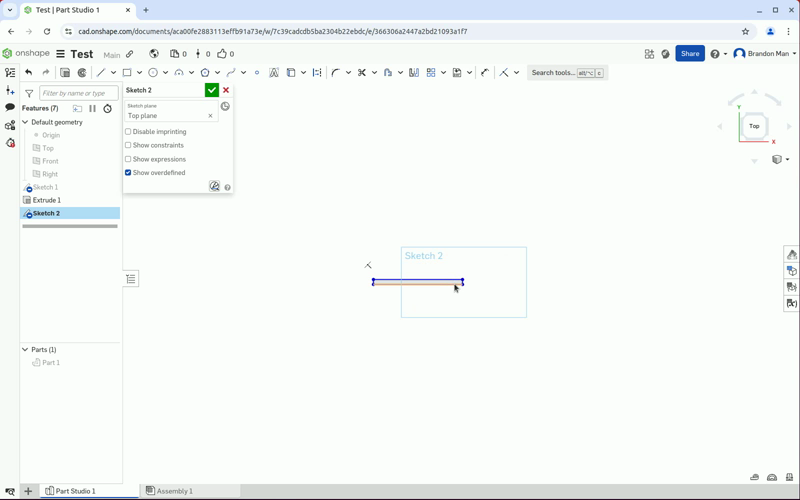
scroll(6)
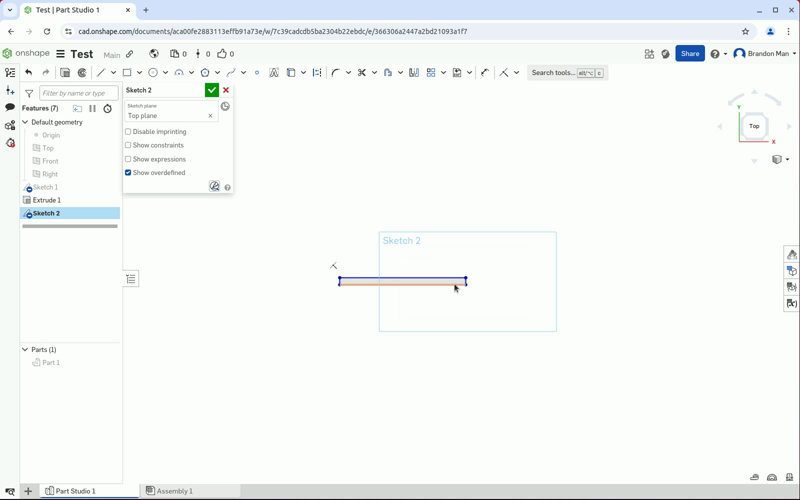
scroll(6)
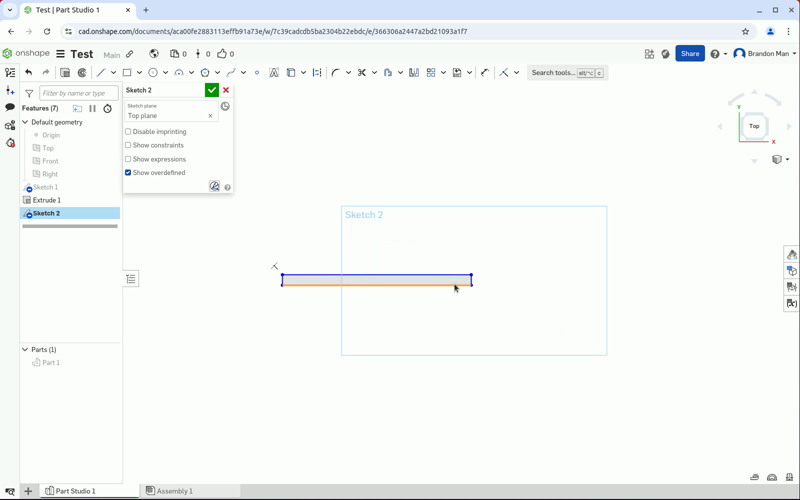
scroll(6)
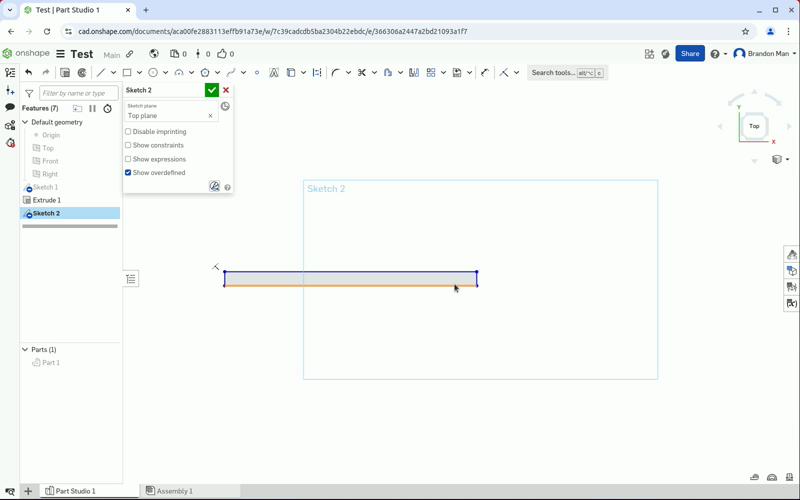
scroll(6)
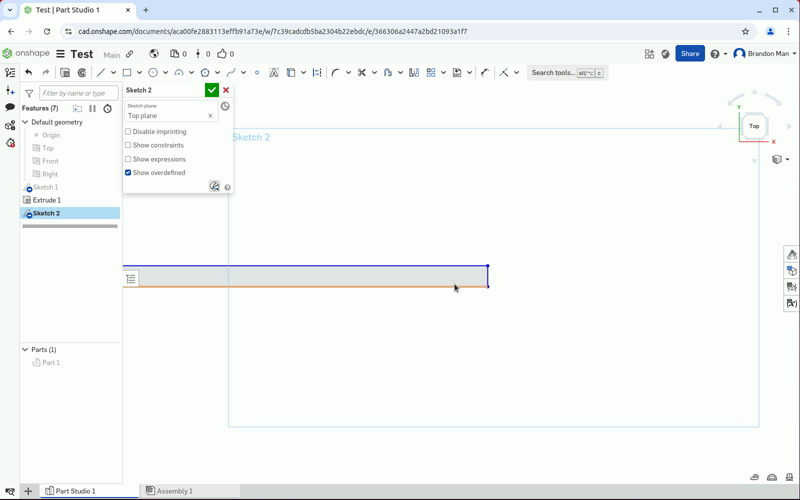
scroll(6)
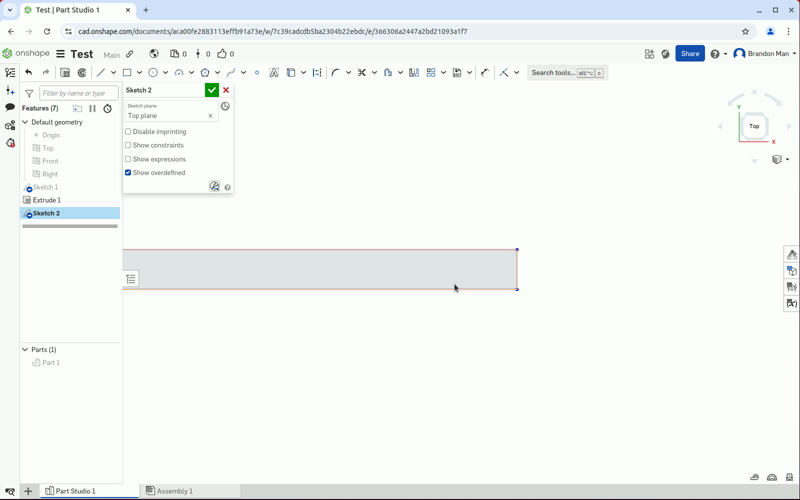
click(454, 283)
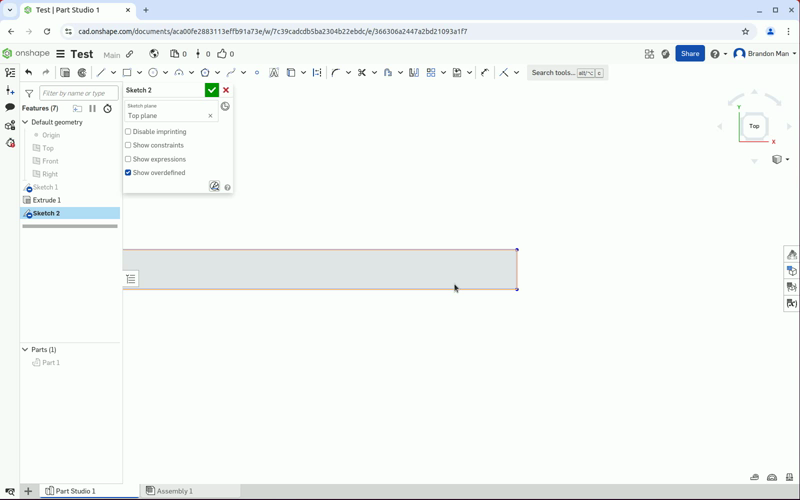
scroll(-6)
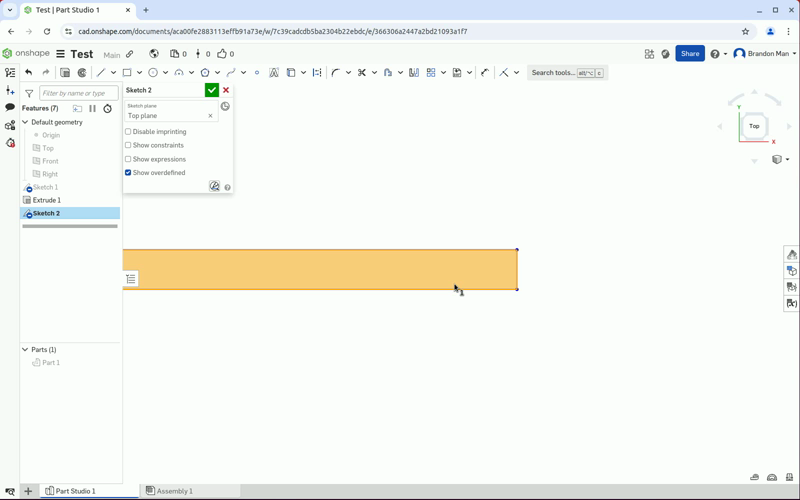
scroll(-6)
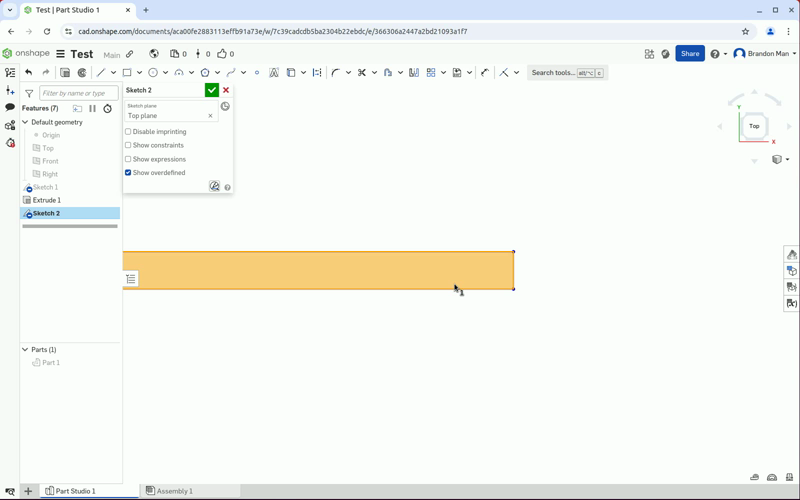
scroll(-6)
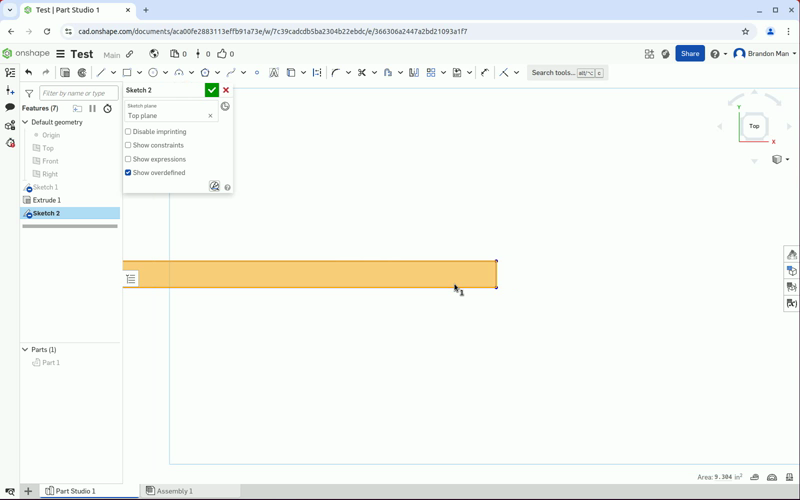
scroll(-6)
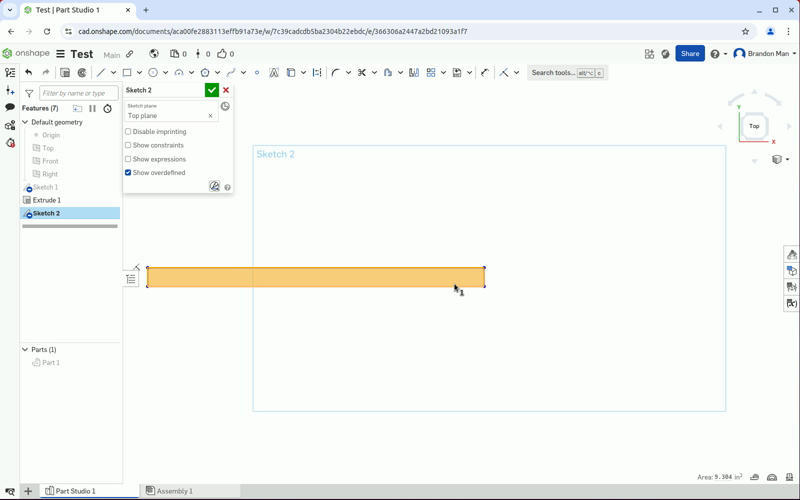
scroll(-6)
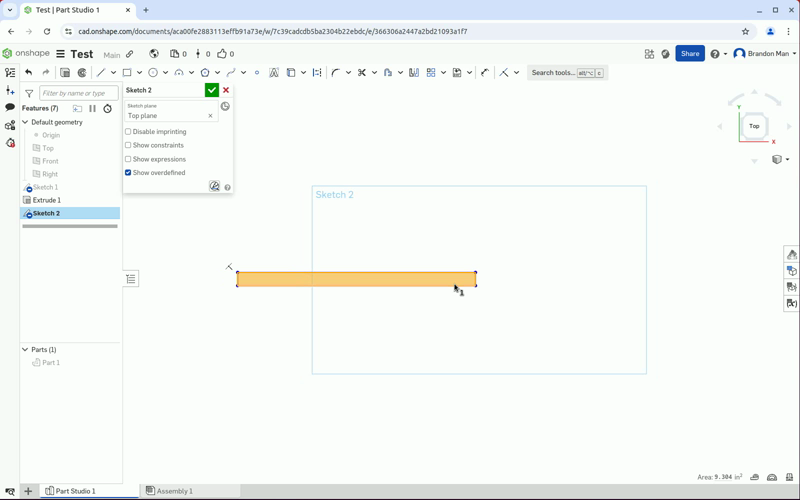
scroll(-6)
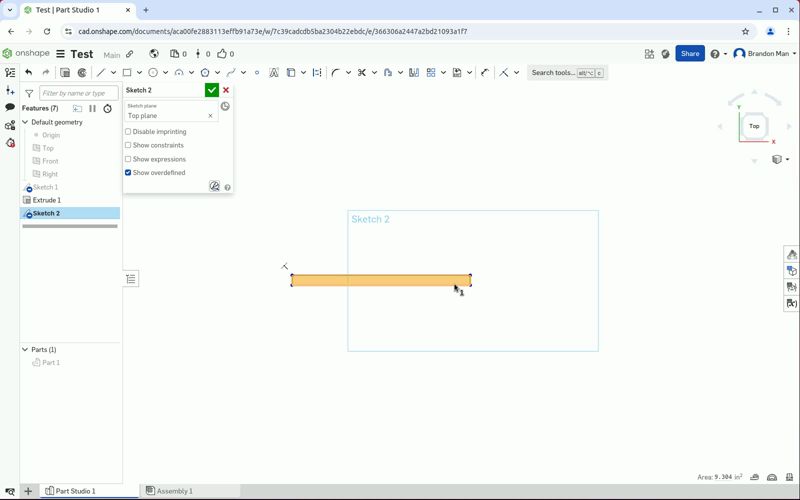
scroll(-6)
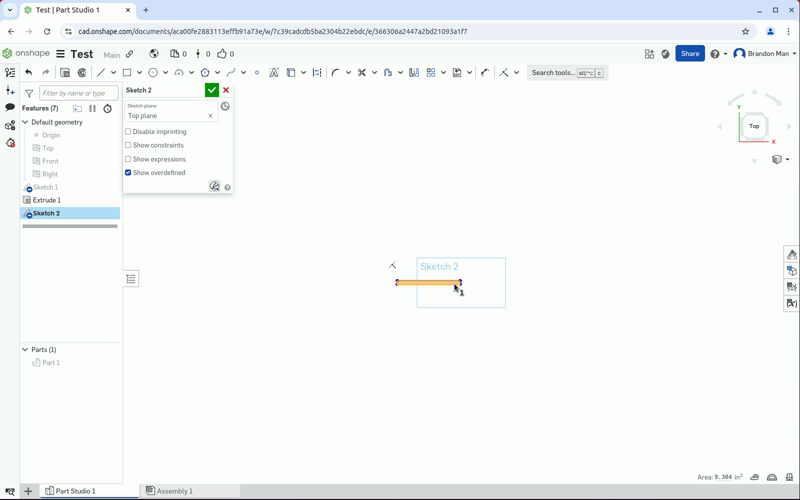
mouse_move(73, 352)
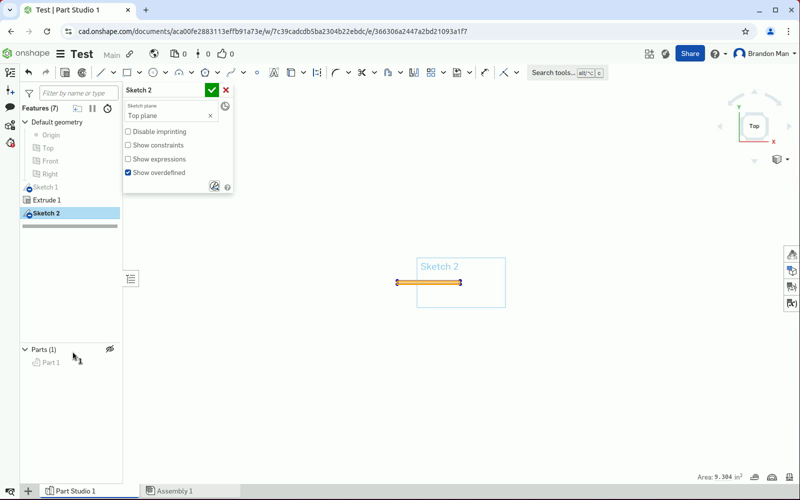
key(shift+y)
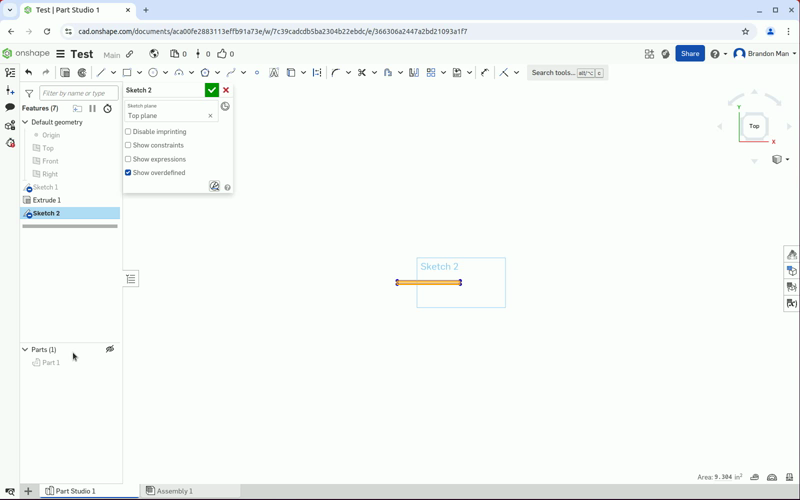
key(shift+e)
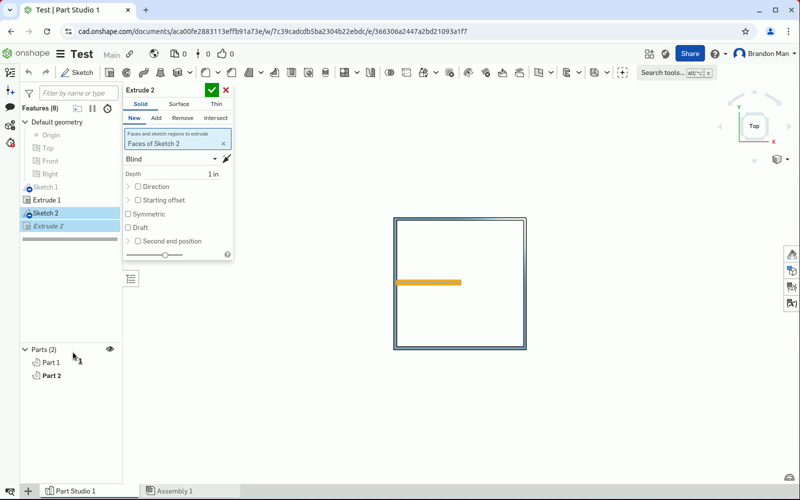
mouse_move(143, 106)
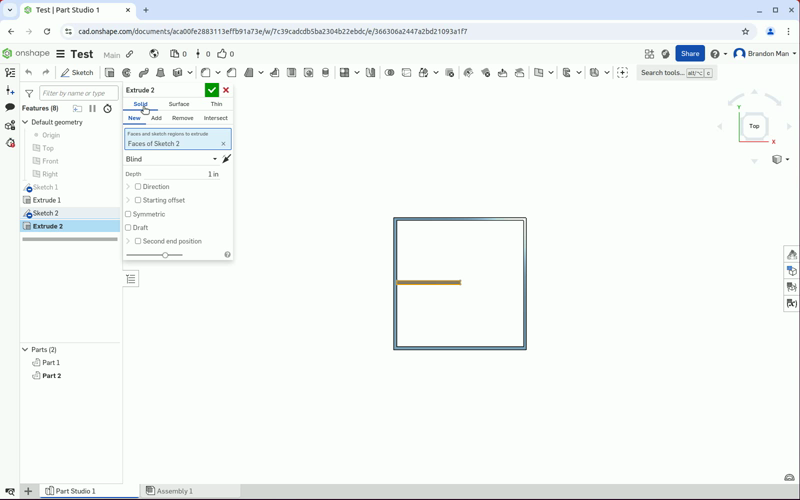
click(143, 106)
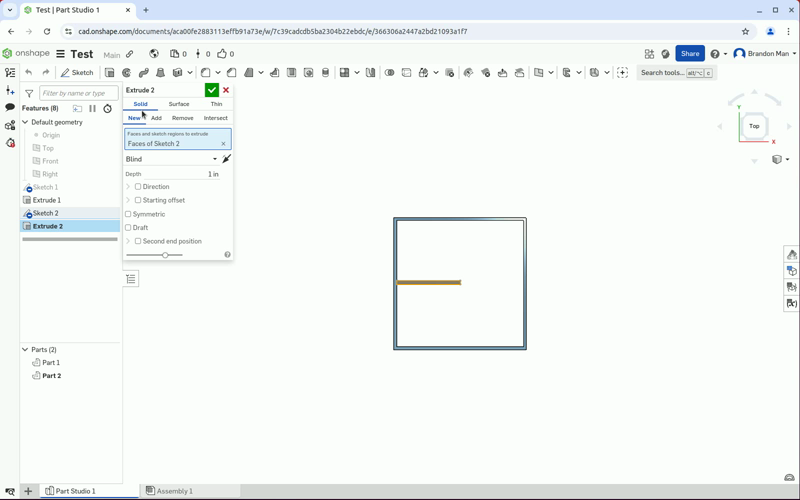
mouse_move(137, 120)
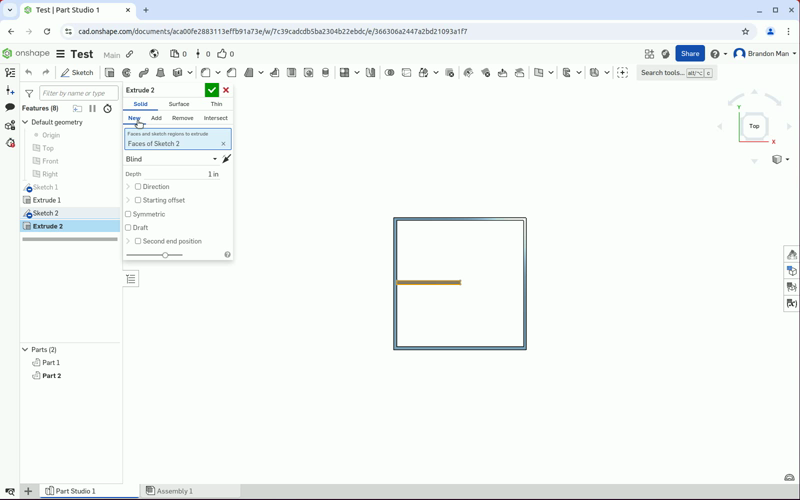
click(137, 120)
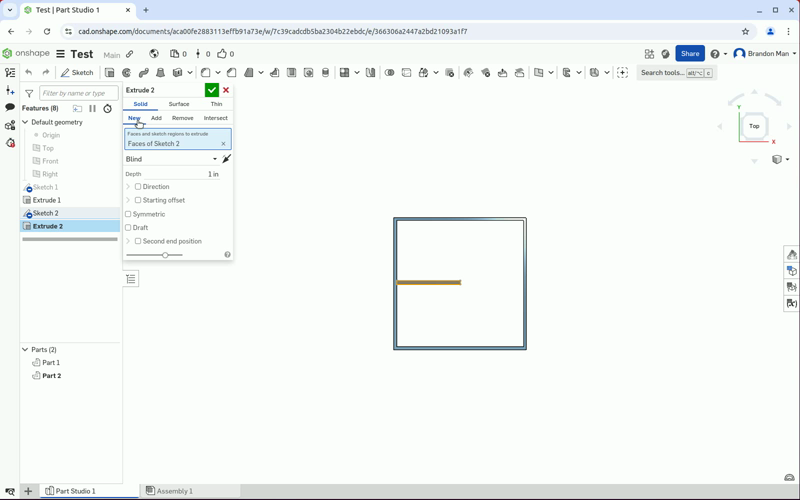
key(tab, 4)
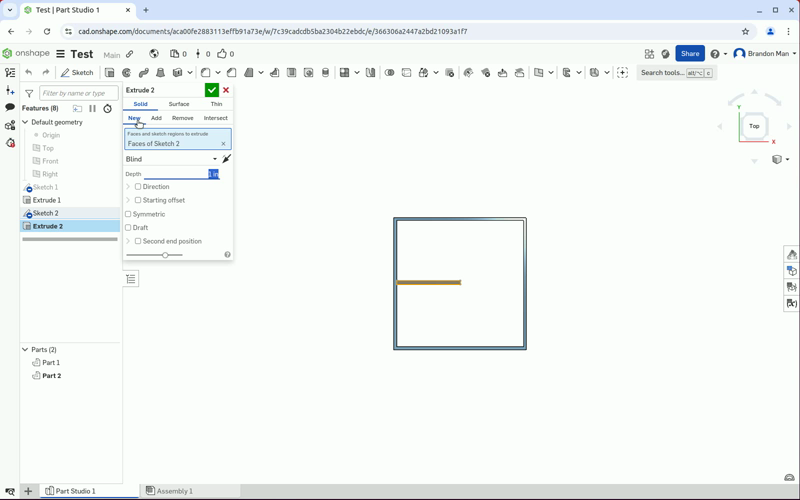
text(23.108)
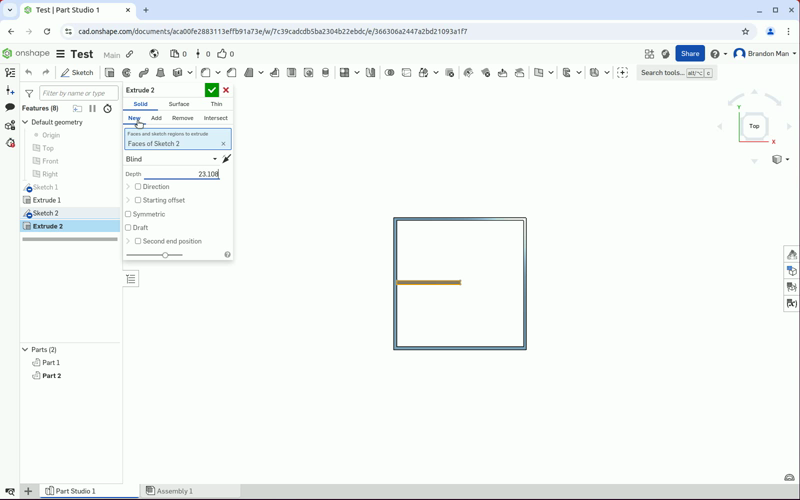
key(enter)
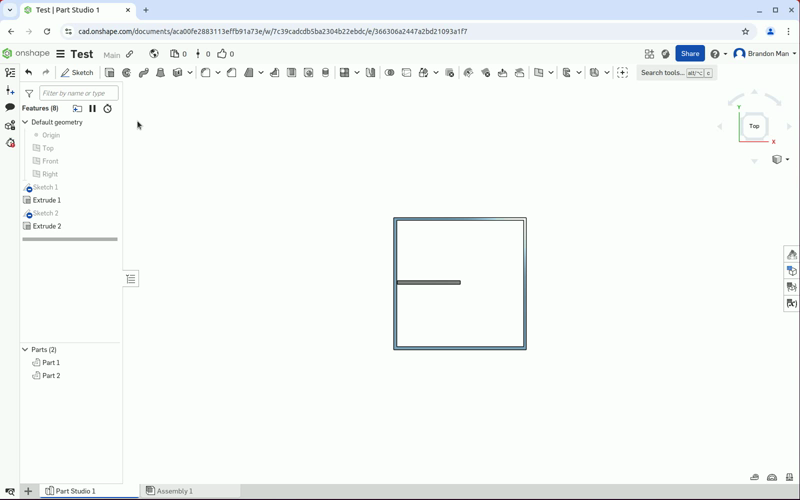
key(shift+h)
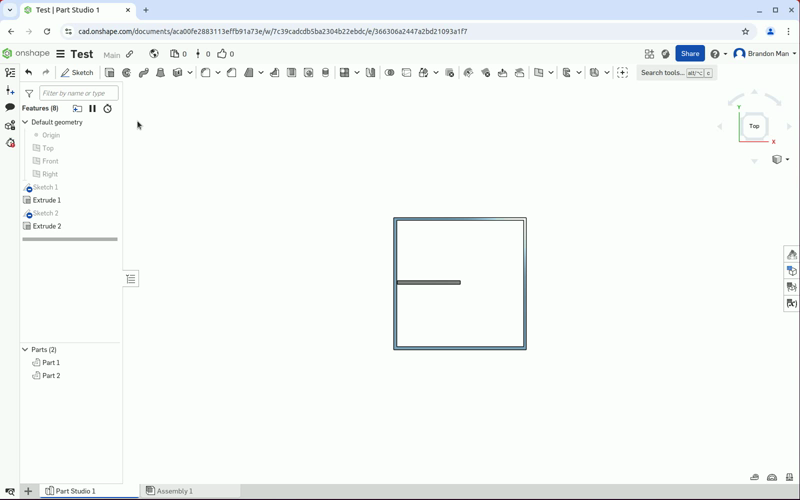
key(shift+h)
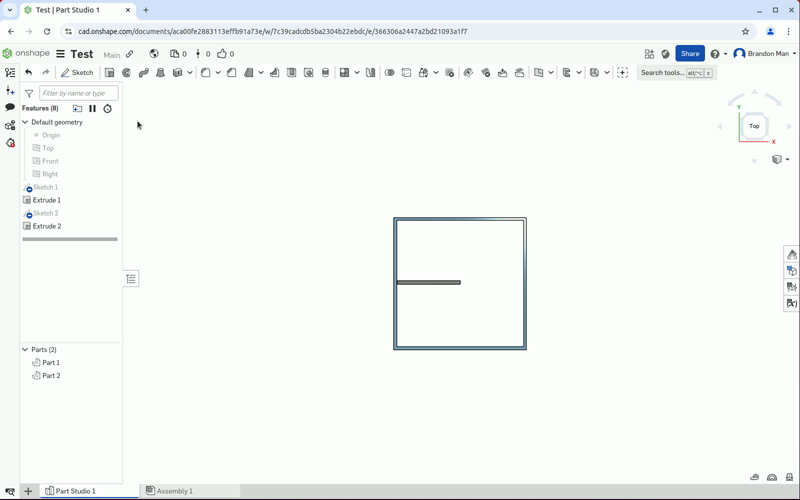
mouse_move(73, 189)
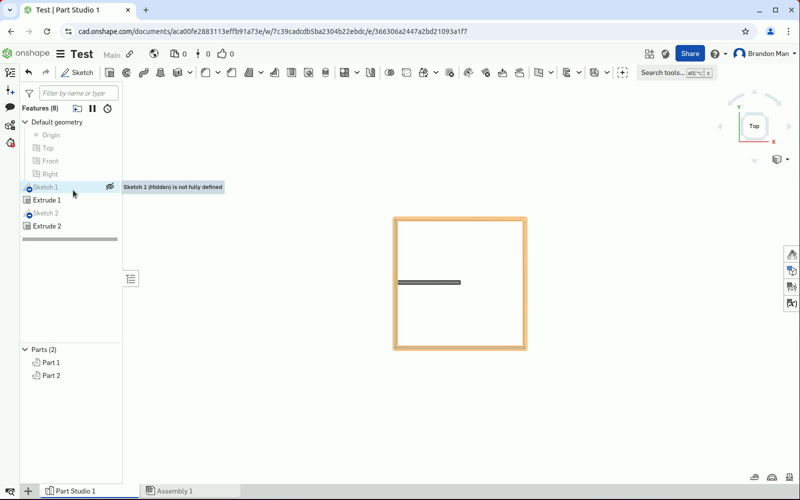
click(73, 189)
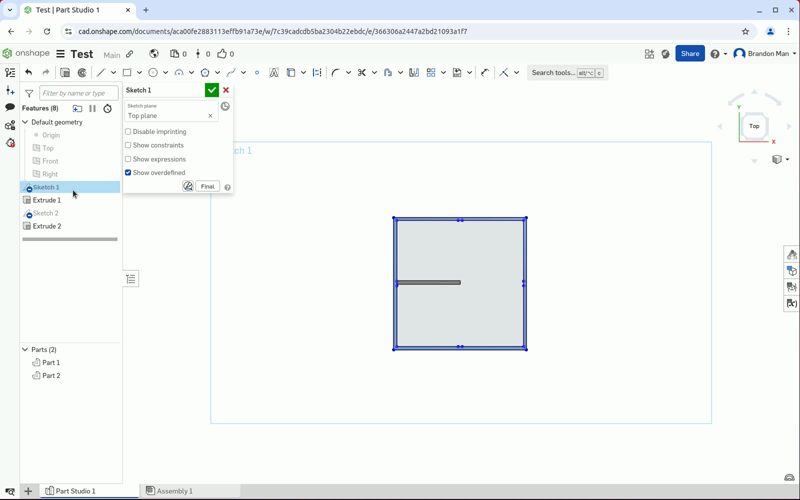
mouse_move(229, 92)
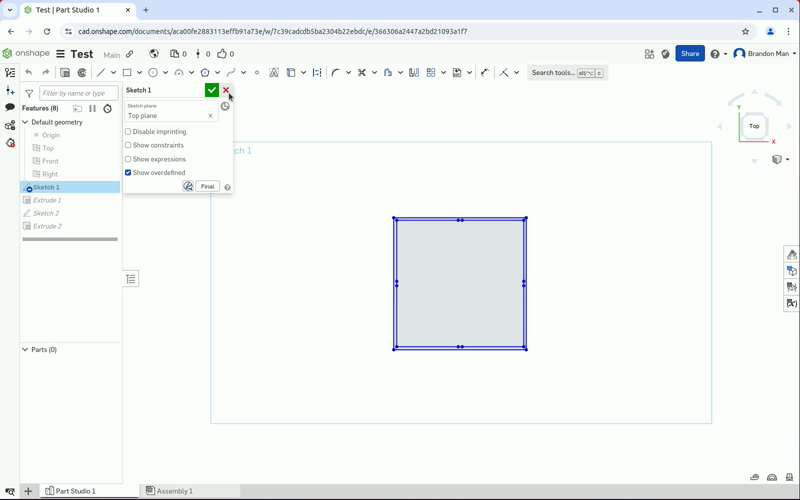
click(229, 92)
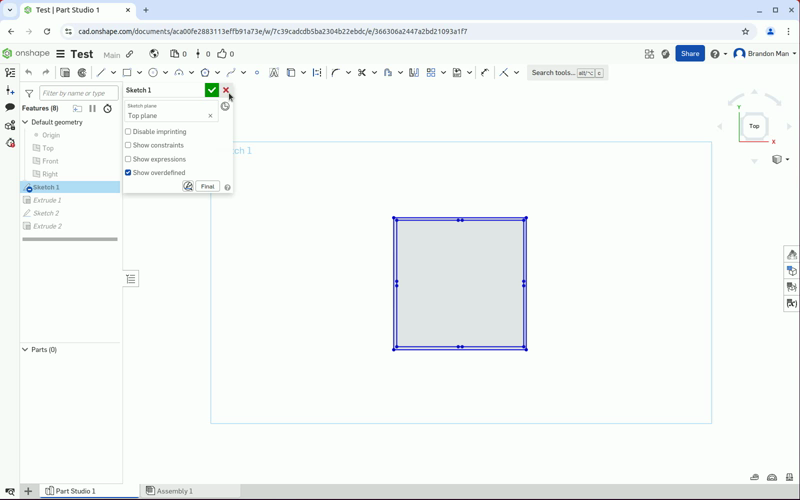
key(shift+s)
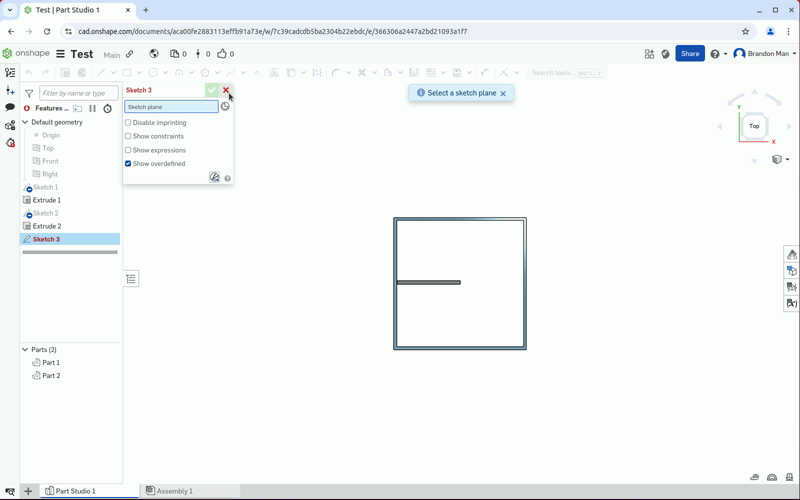
mouse_move(73, 150)
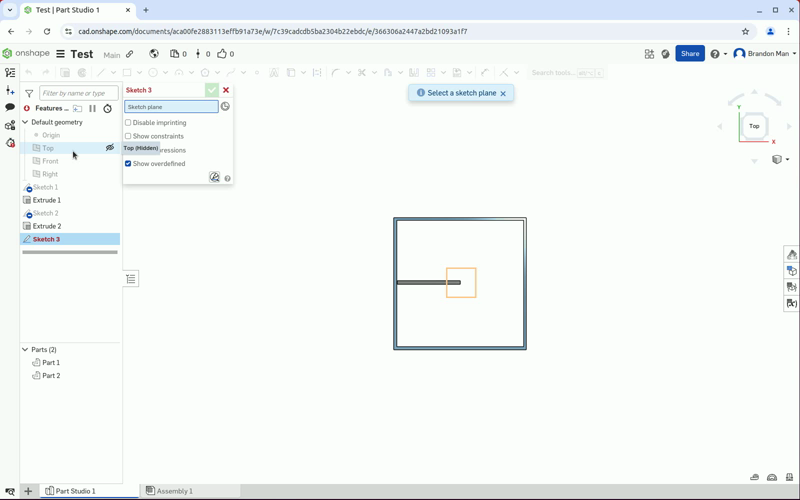
click(73, 150)
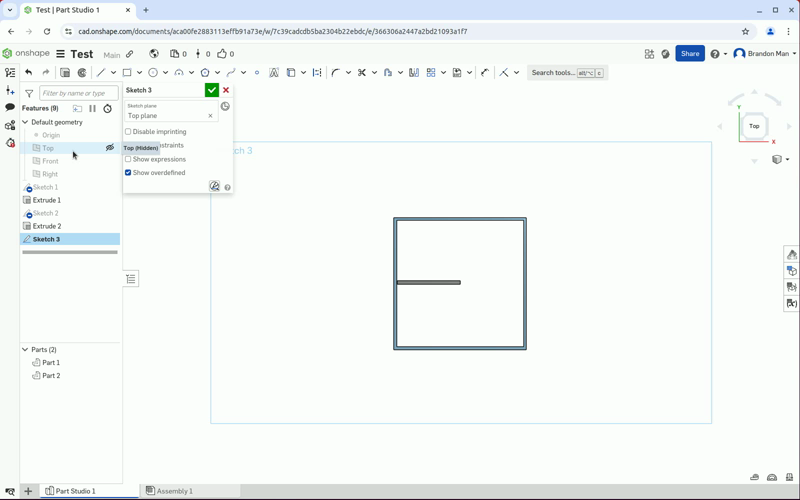
mouse_move(73, 352)
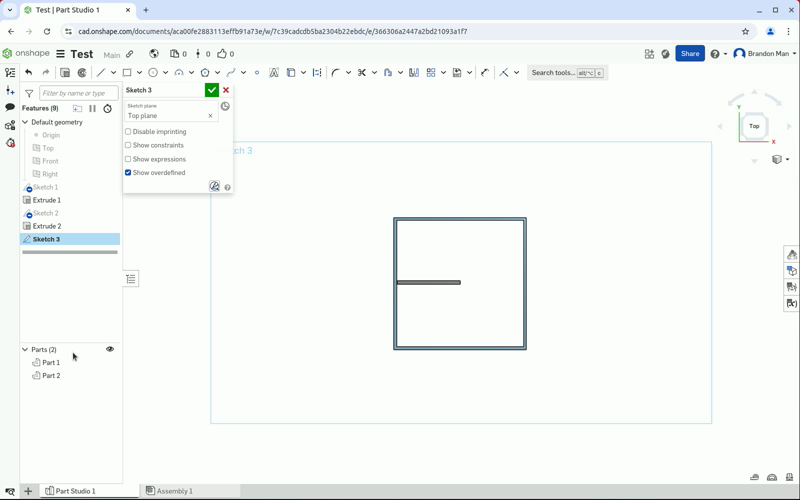
key(y)
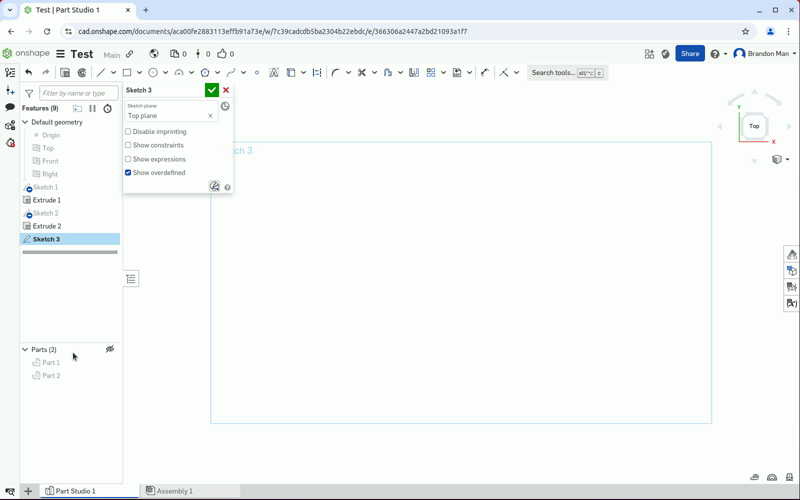
key(l)
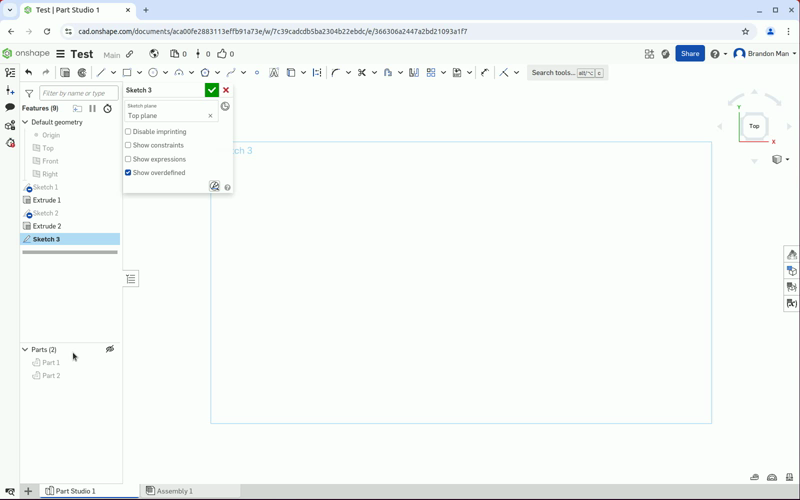
key_down(shift)
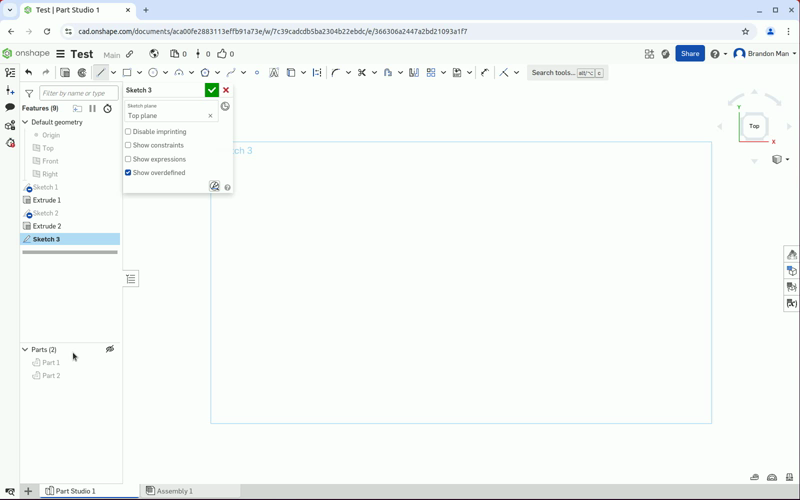
mouse_move(461, 284)
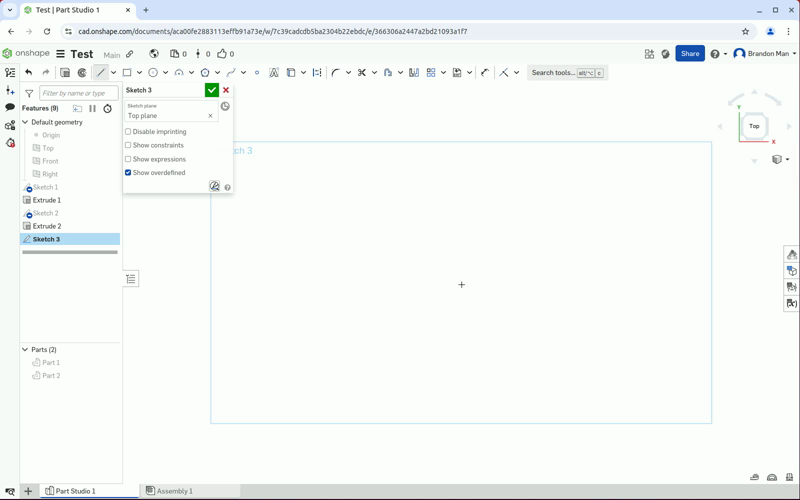
click(461, 284)
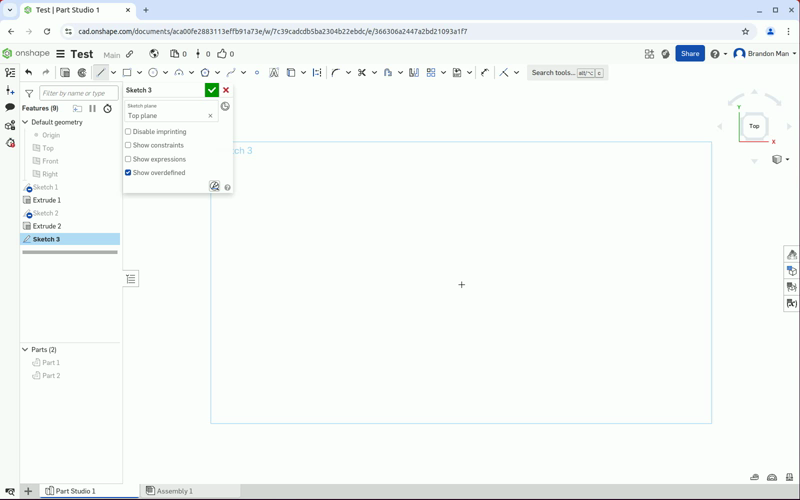
key_up(shift)
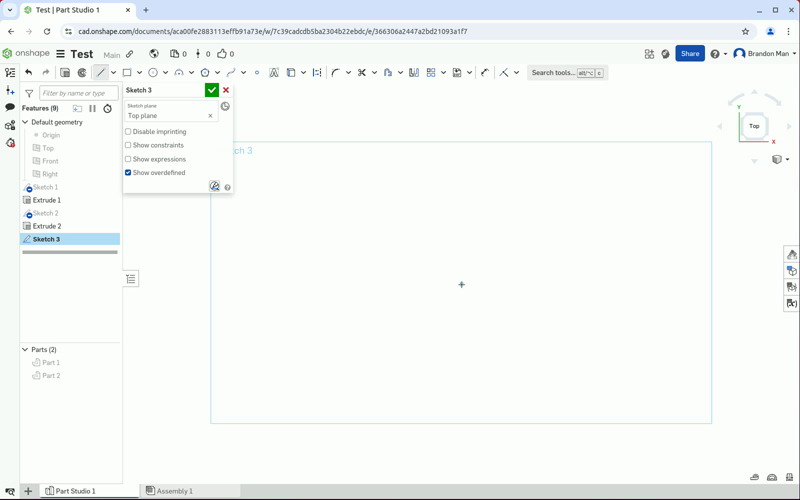
key_down(shift)
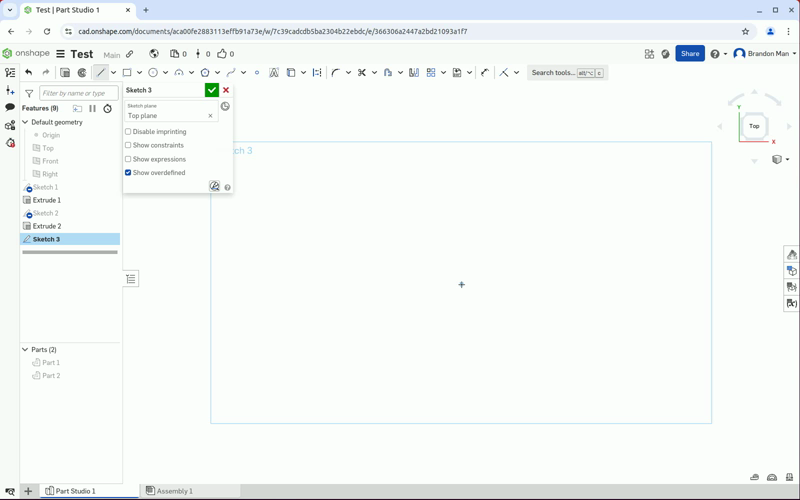
mouse_move(524, 284)
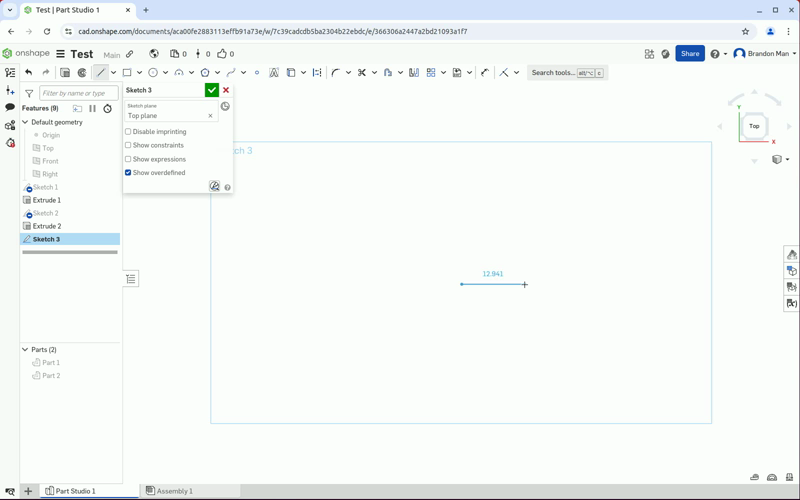
click(524, 284)
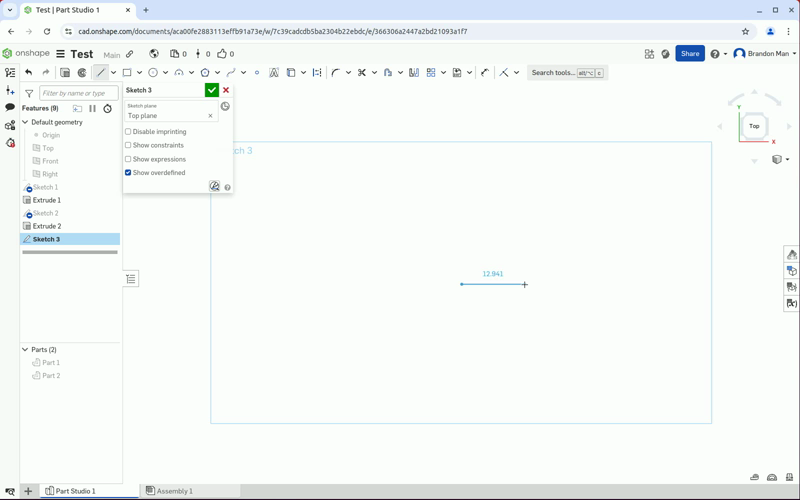
key_up(shift)
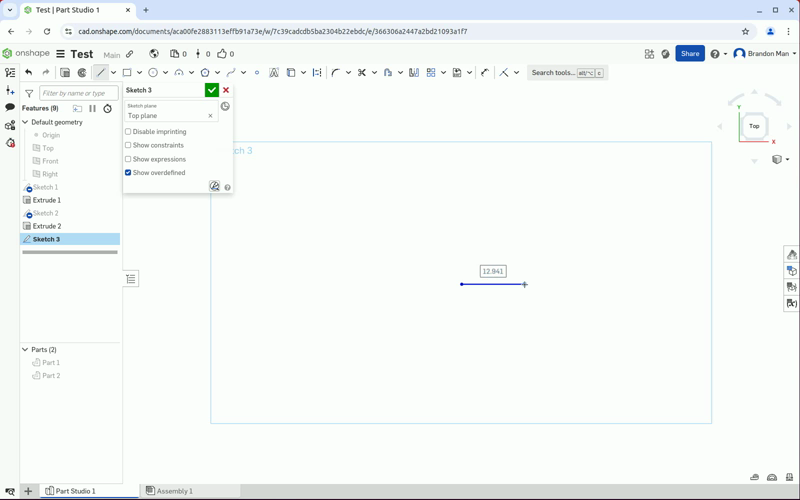
key_down(shift)
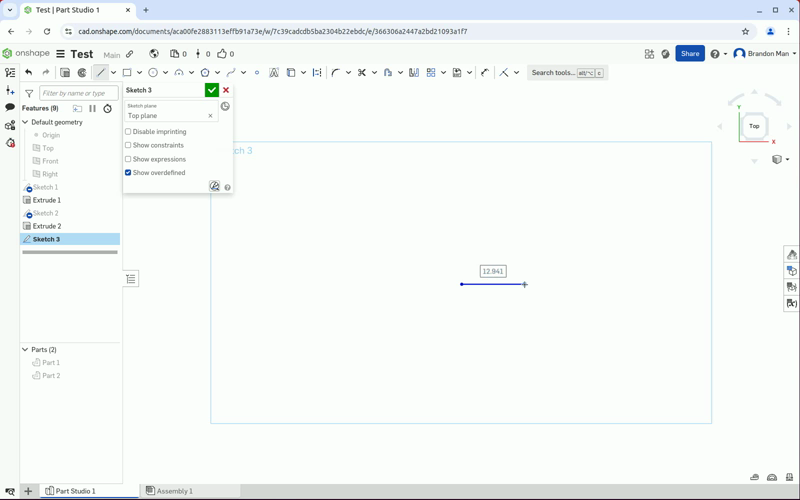
mouse_move(554, 284)
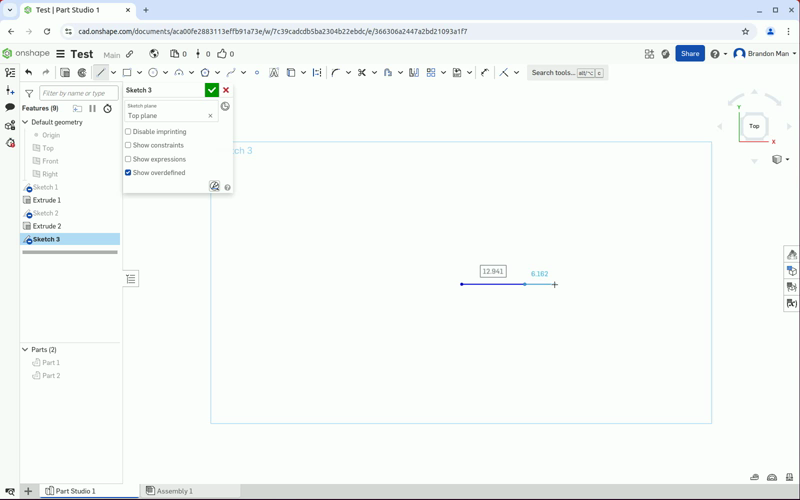
mouse_move(524, 280)
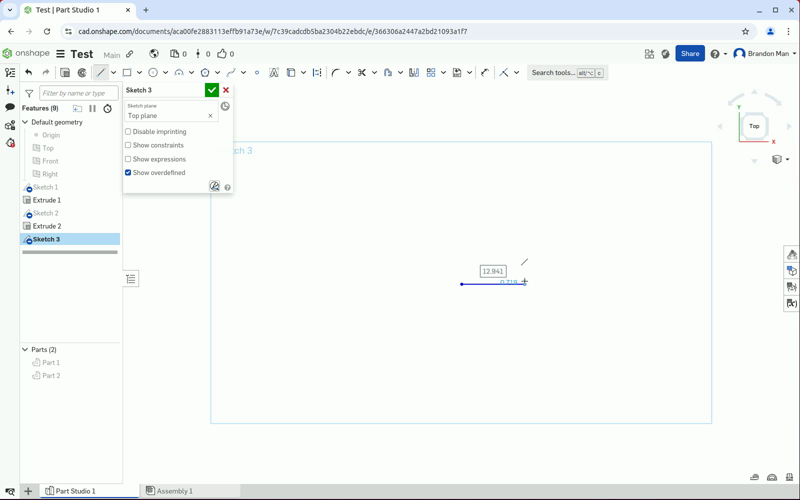
scroll(6)
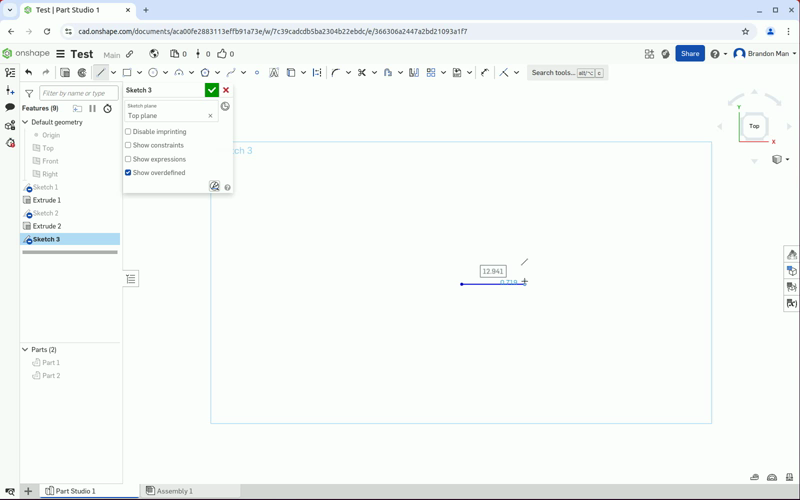
scroll(6)
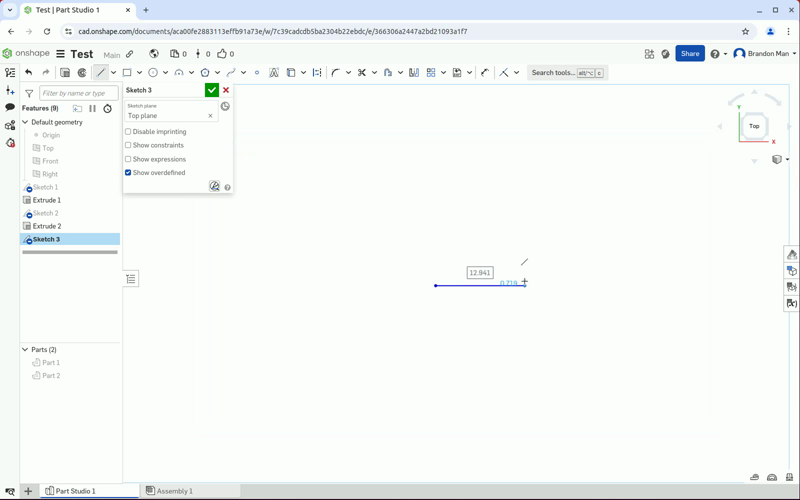
scroll(6)
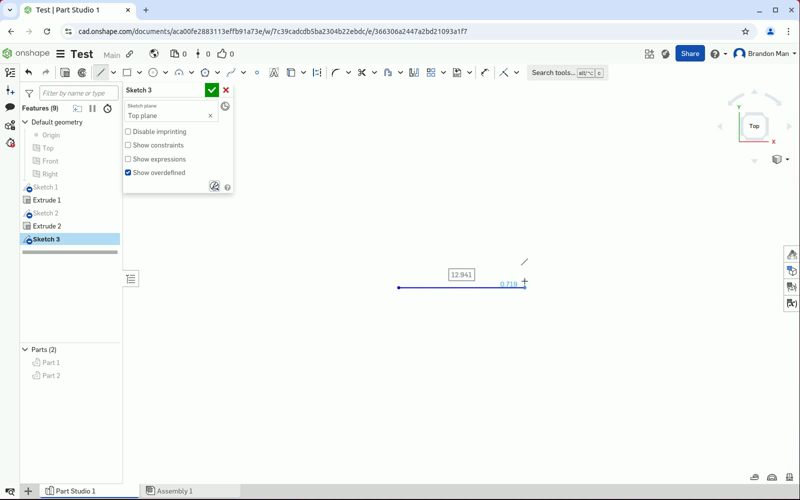
scroll(6)
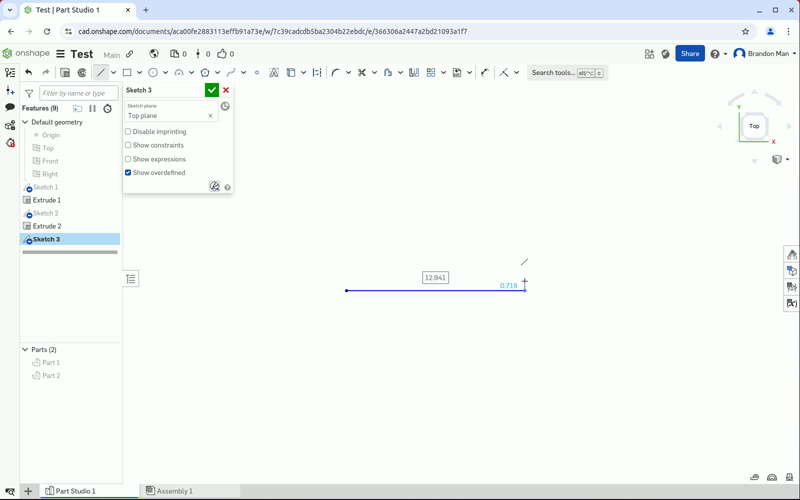
scroll(6)
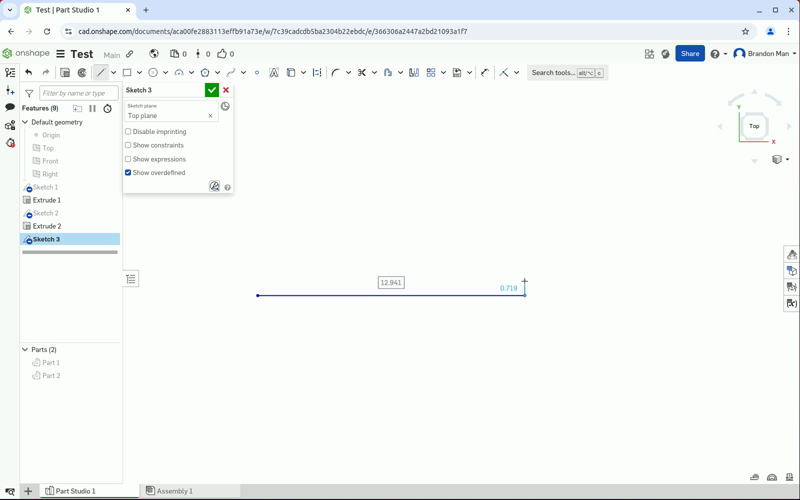
scroll(6)
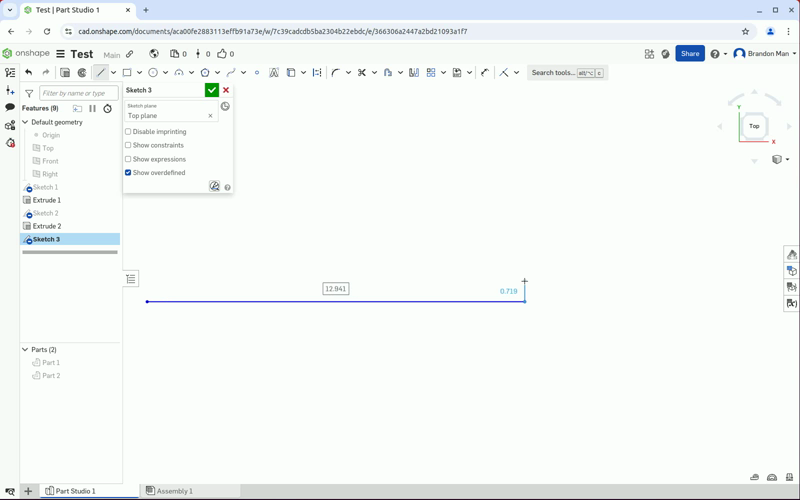
scroll(6)
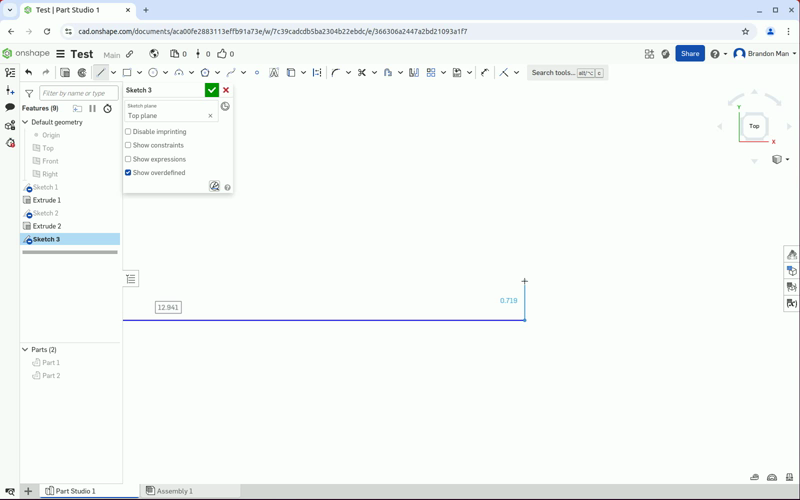
click(524, 280)
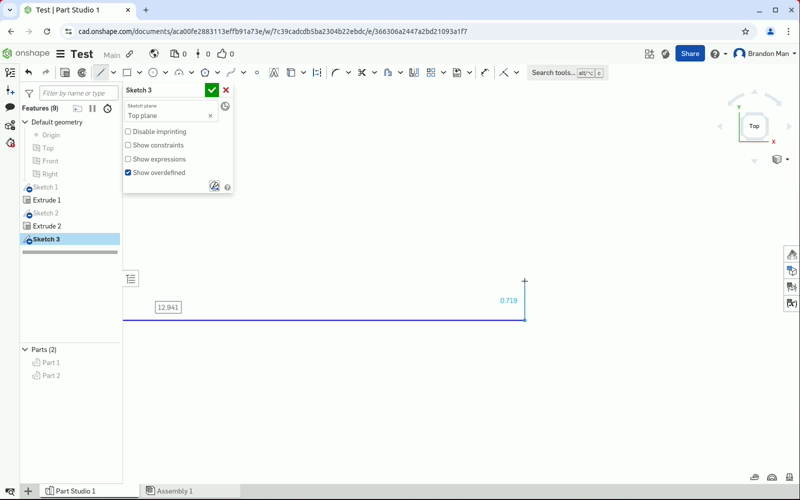
scroll(-6)
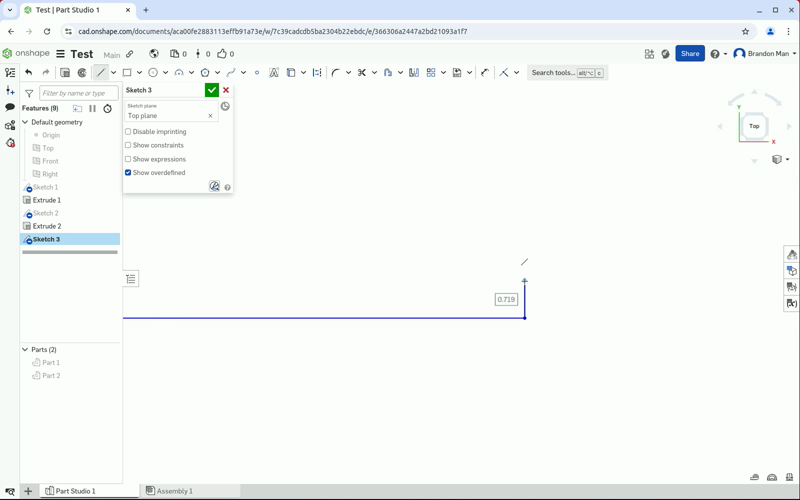
scroll(-6)
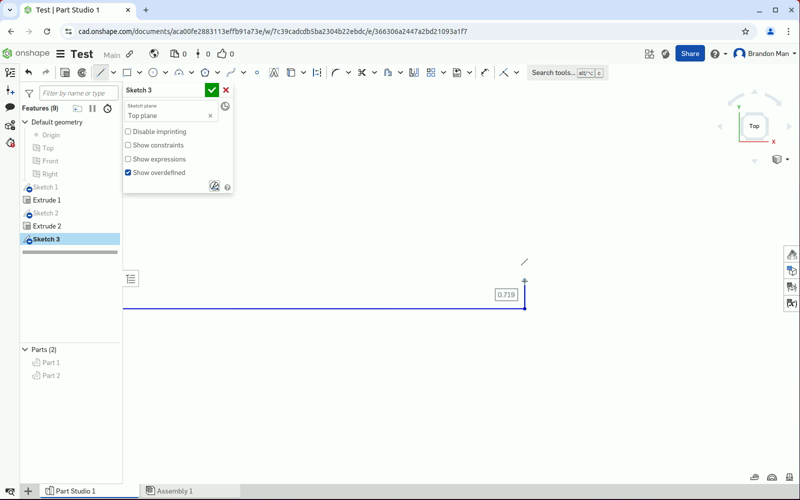
scroll(-6)
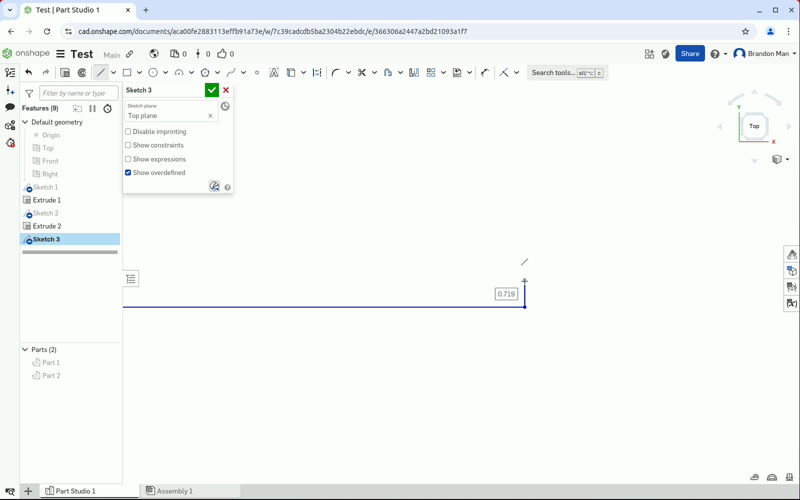
scroll(-6)
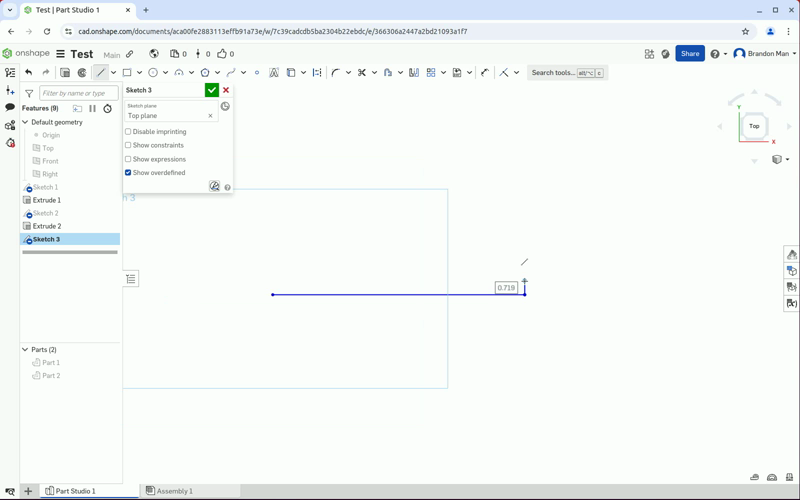
scroll(-6)
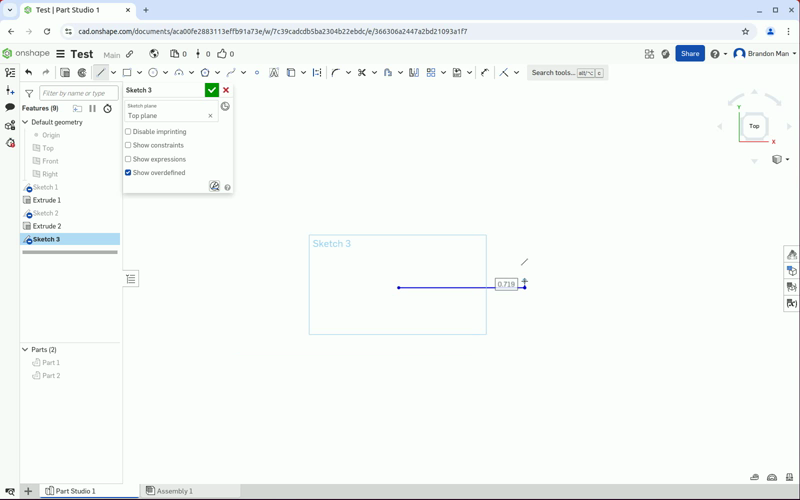
scroll(-6)
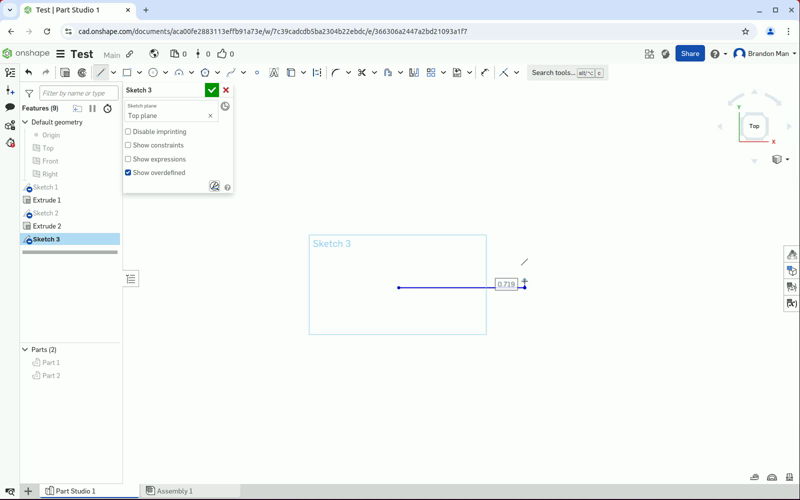
scroll(-6)
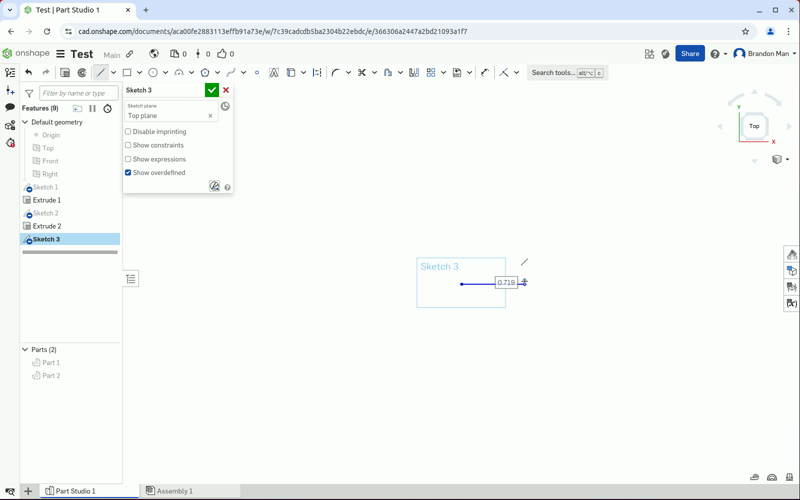
key_up(shift)
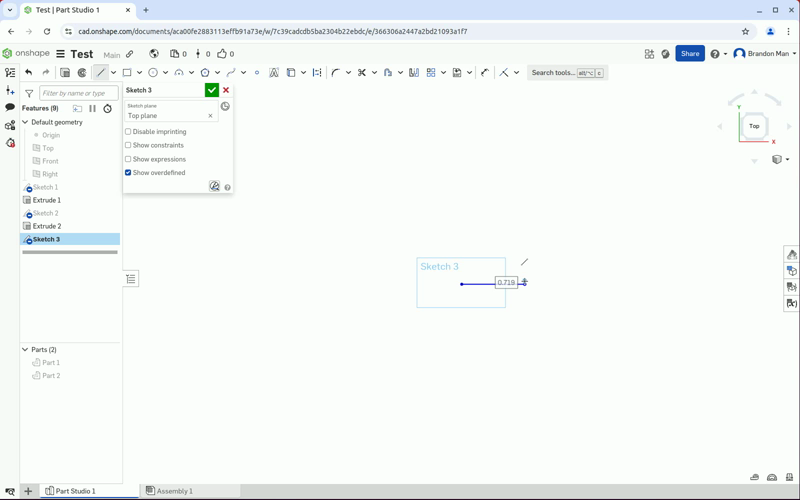
key_down(shift)
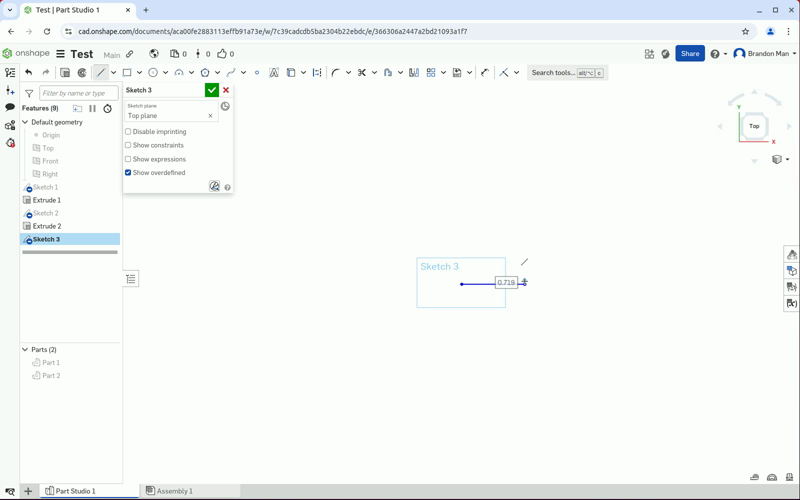
mouse_move(461, 280)
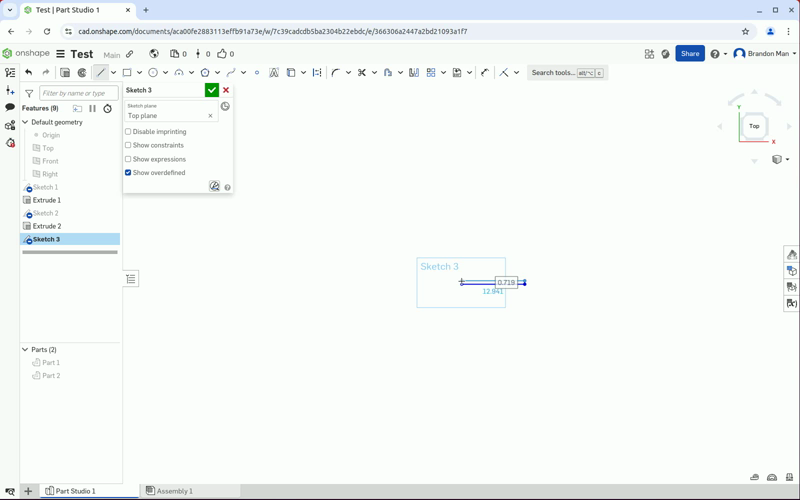
scroll(6)
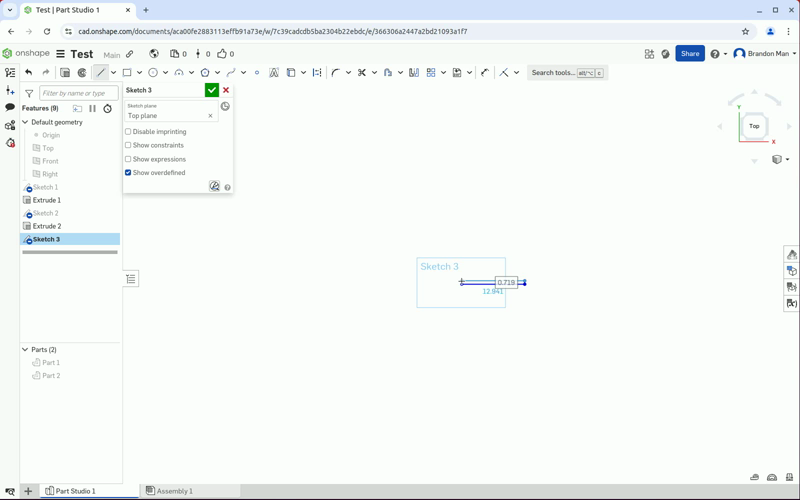
scroll(6)
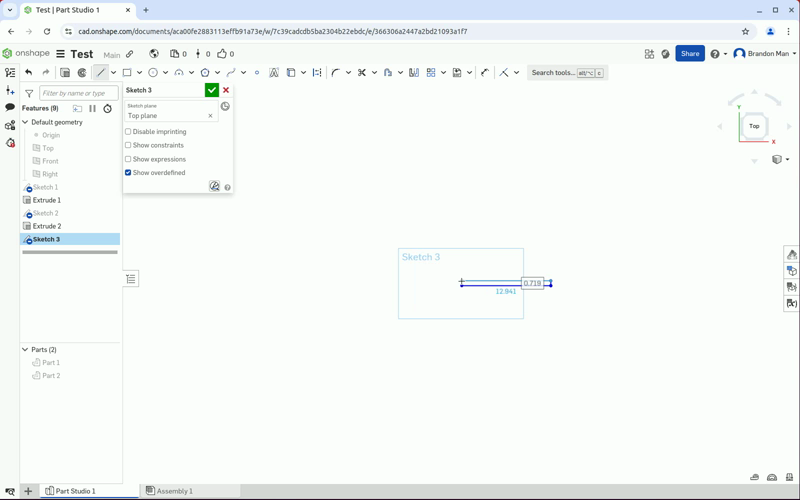
scroll(6)
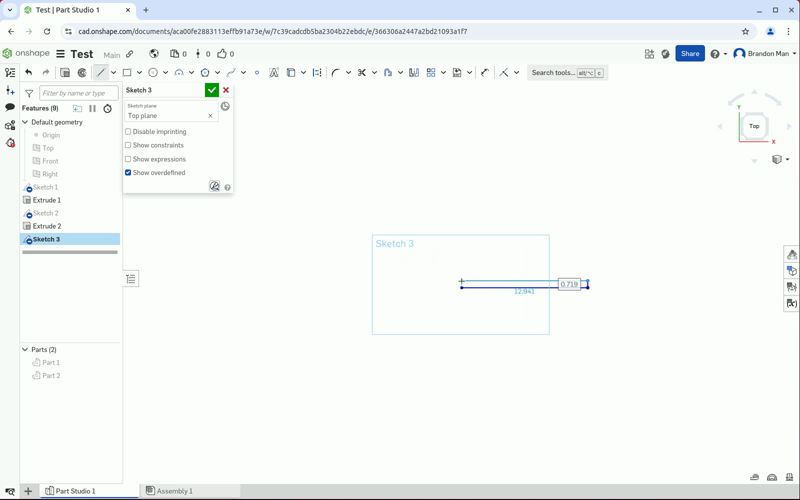
scroll(6)
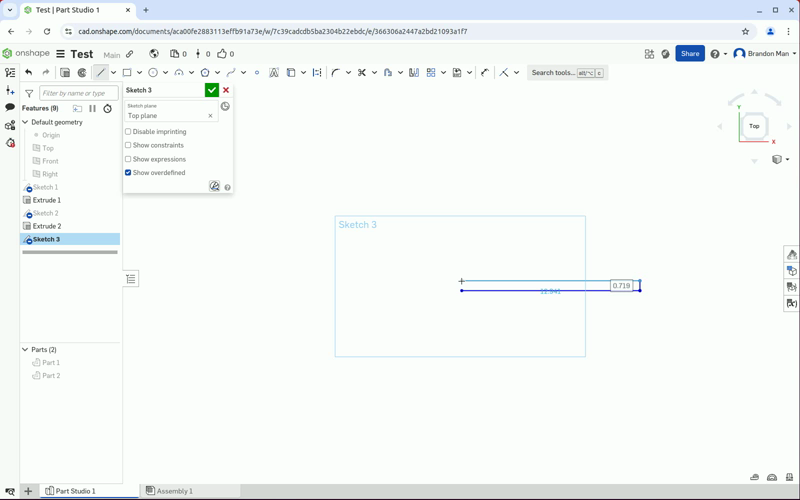
scroll(6)
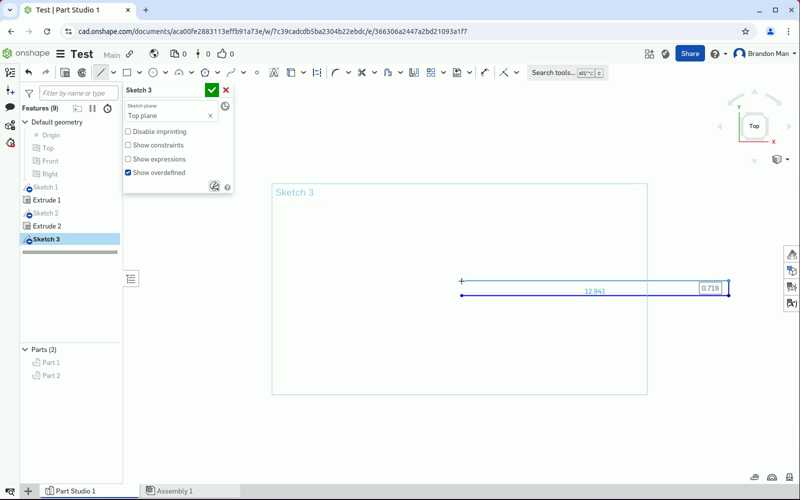
scroll(6)
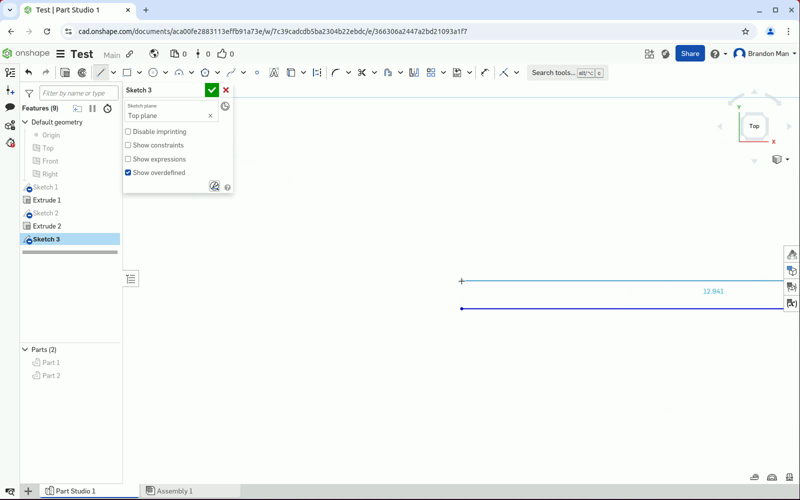
scroll(6)
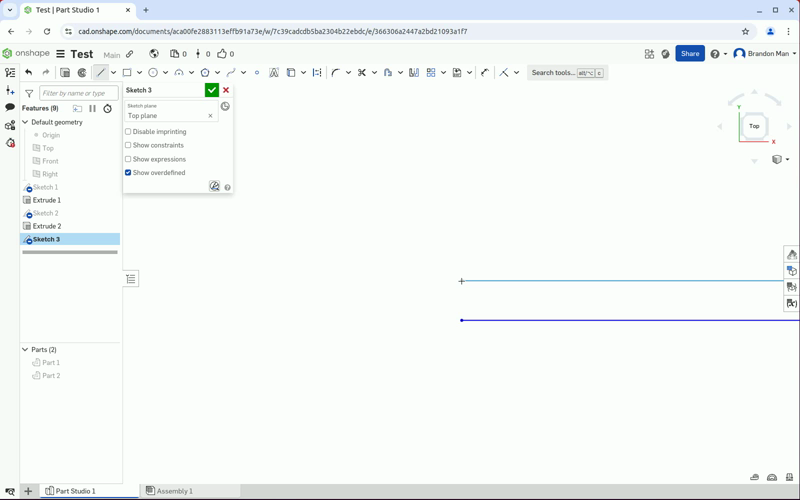
click(461, 280)
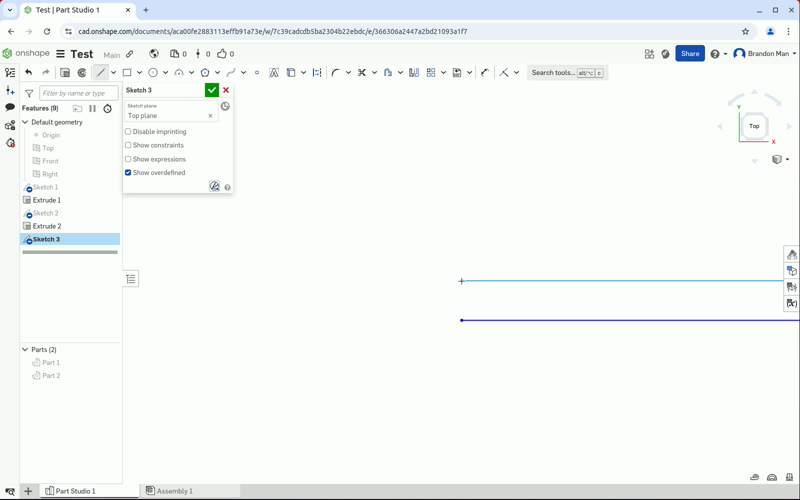
scroll(-6)
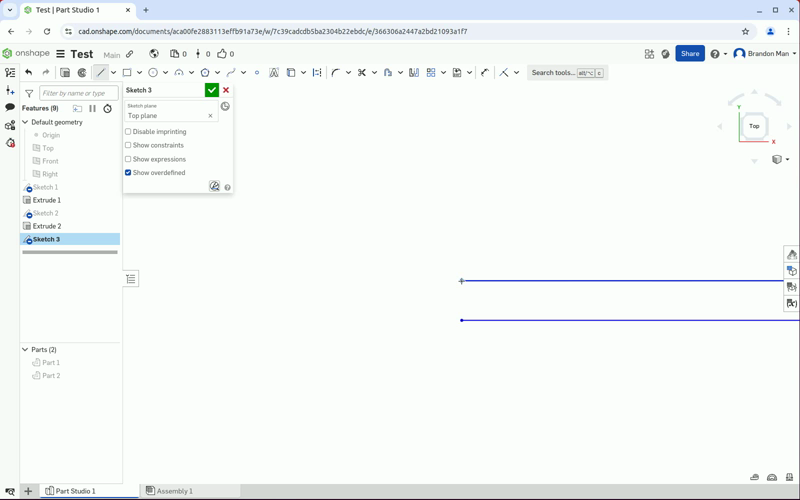
scroll(-6)
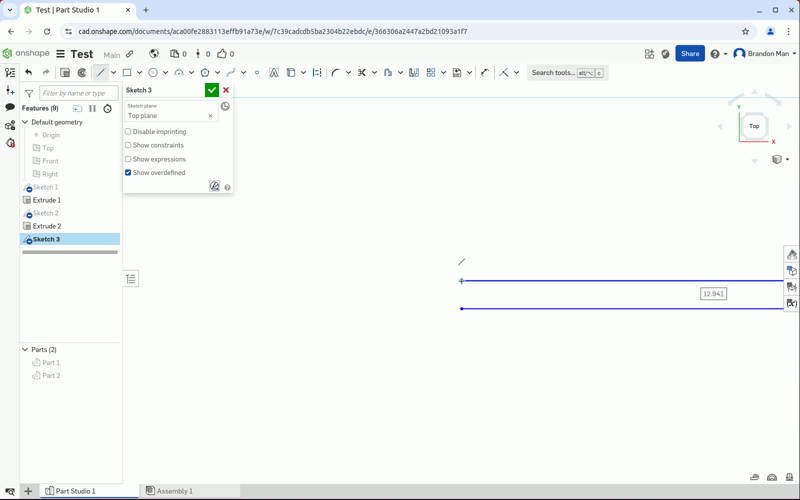
scroll(-6)
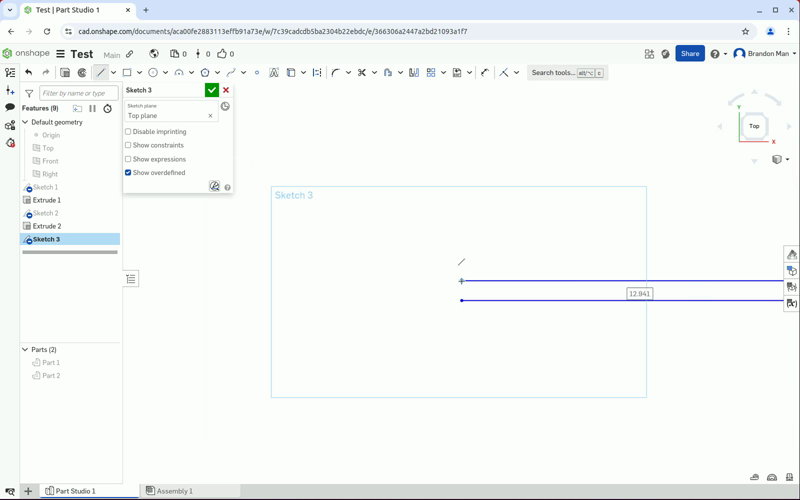
scroll(-6)
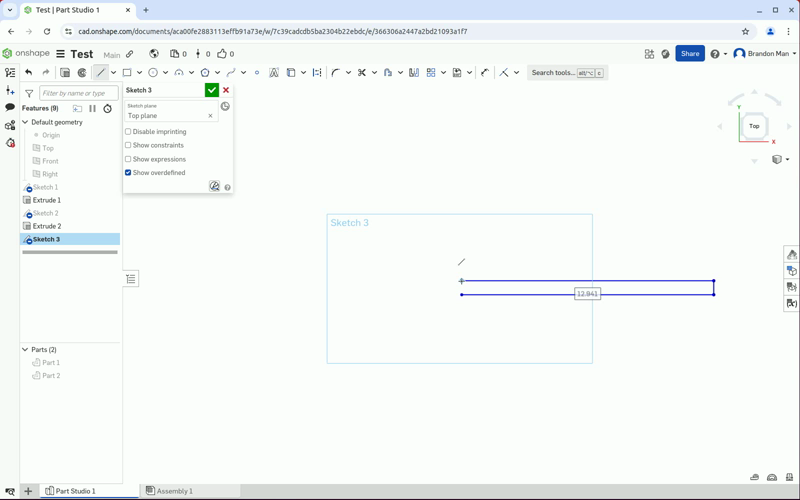
scroll(-6)
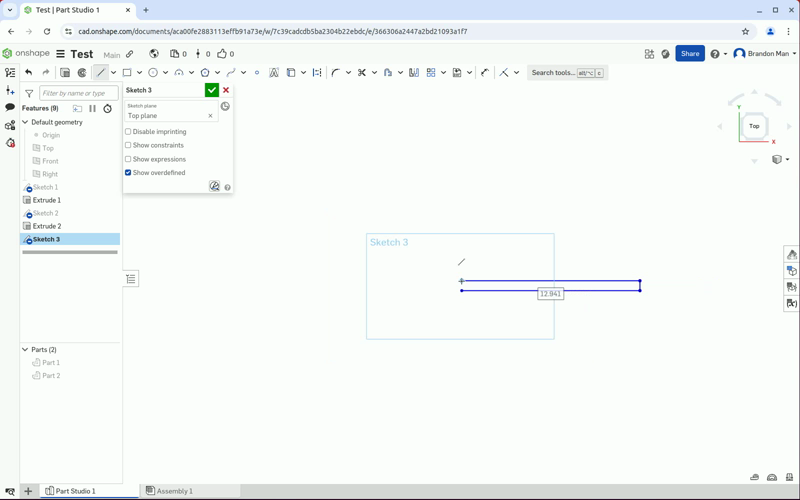
scroll(-6)
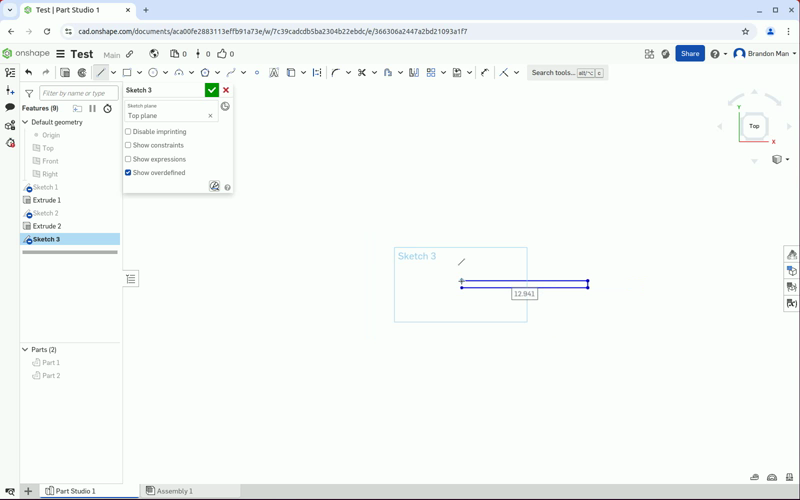
scroll(-6)
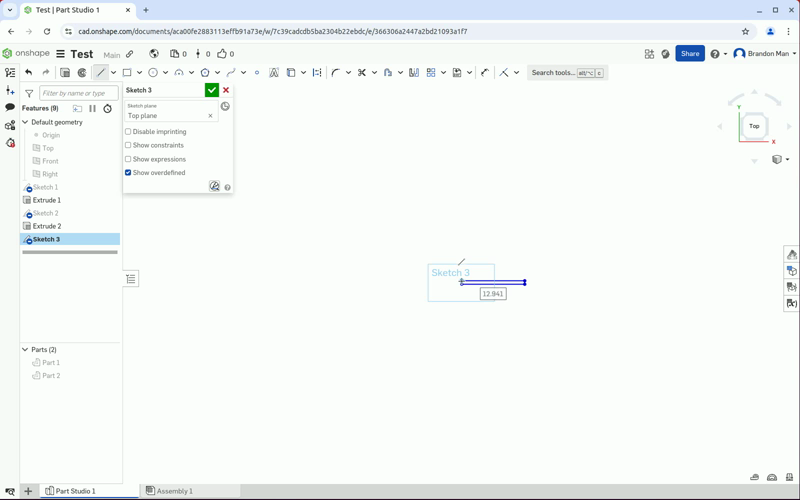
key_up(shift)
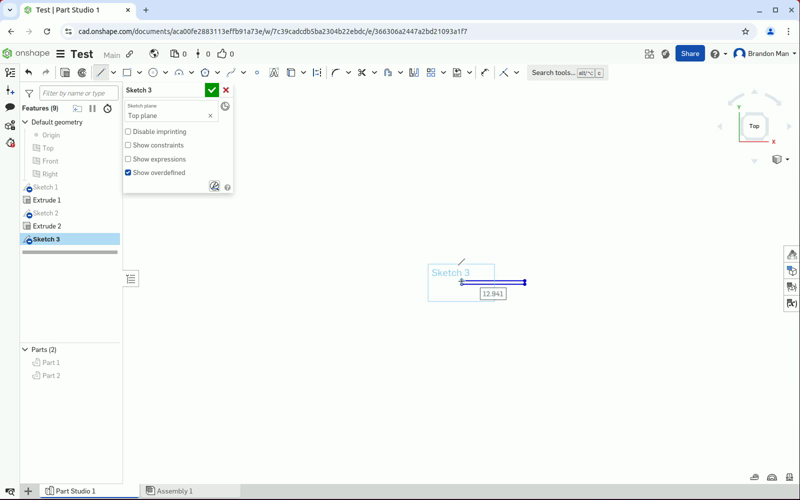
mouse_move(492, 280)
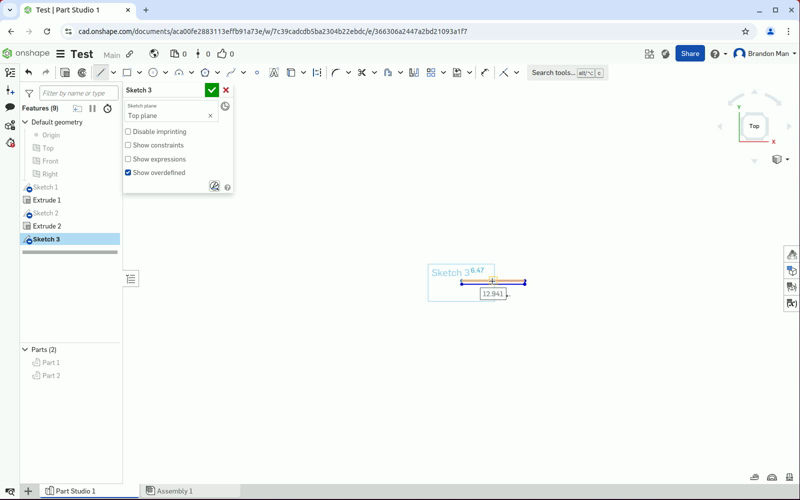
key_down(shift)
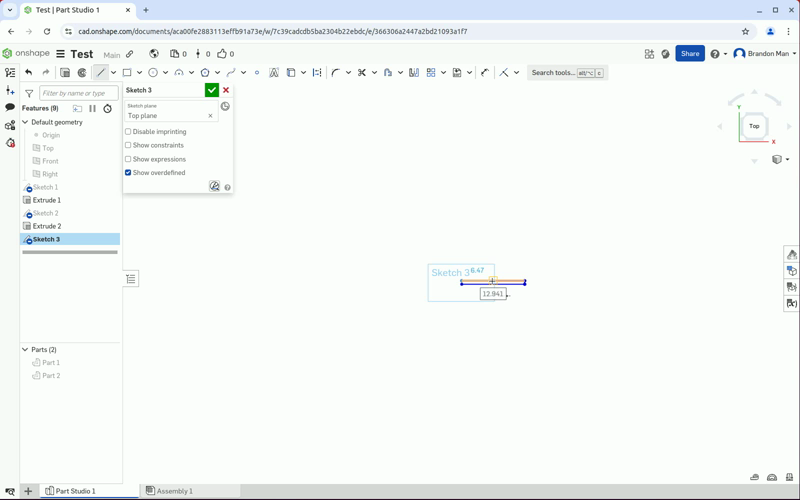
mouse_move(461, 284)
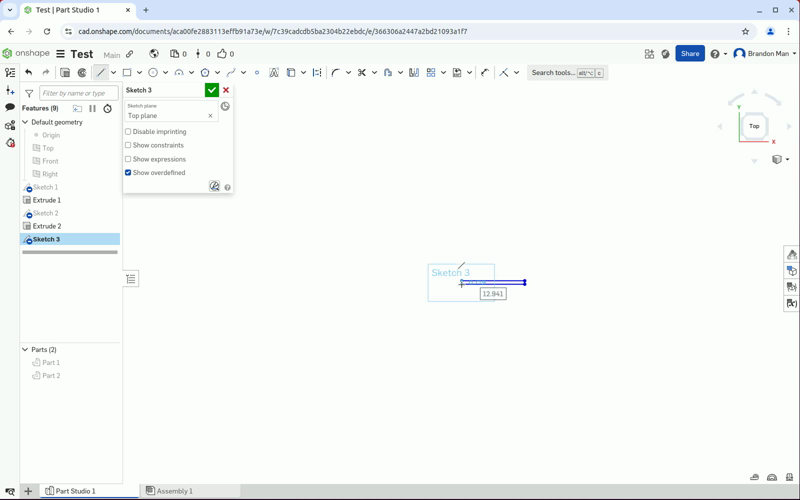
scroll(6)
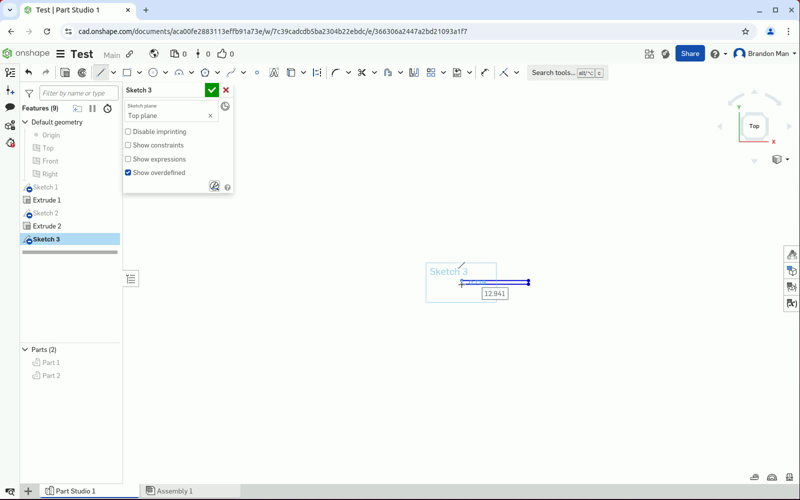
scroll(6)
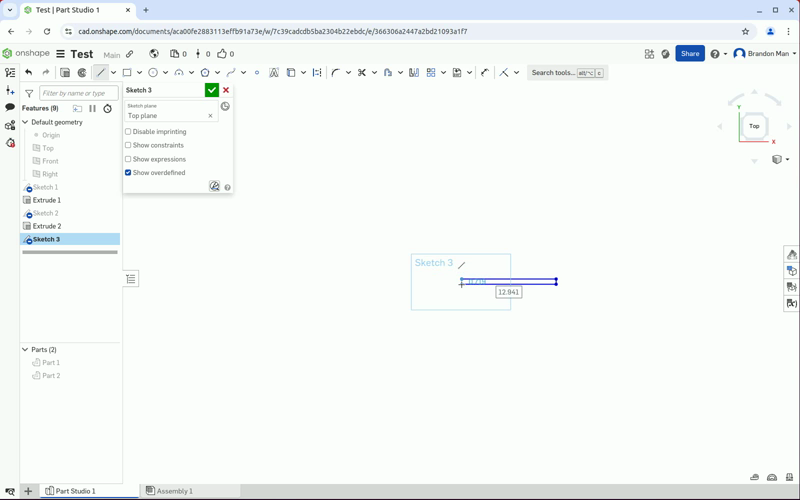
scroll(6)
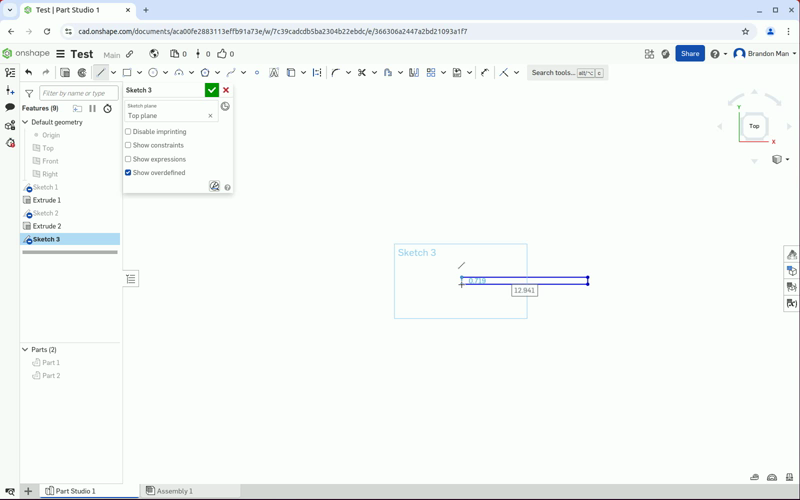
scroll(6)
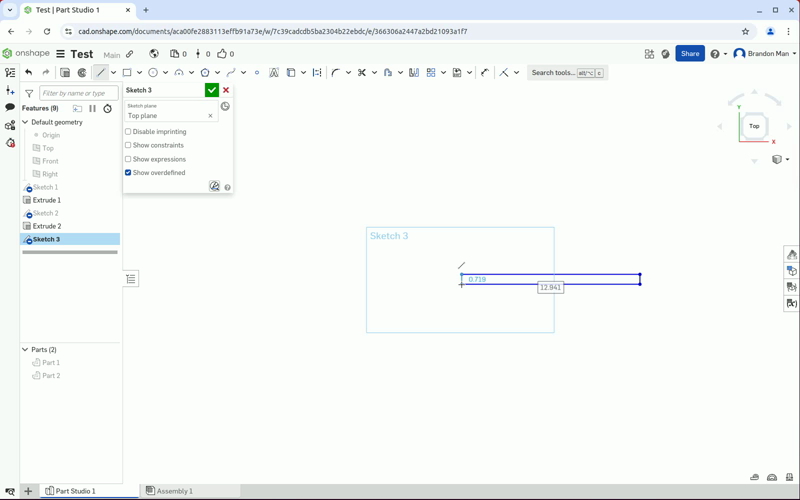
scroll(6)
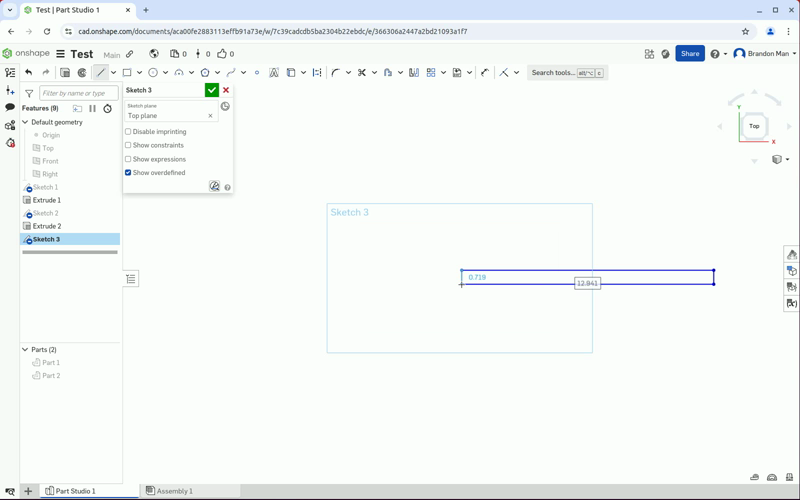
scroll(6)
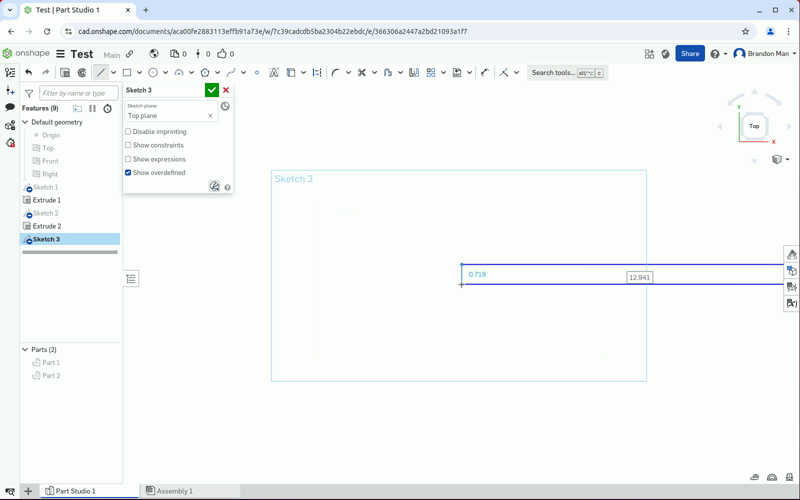
scroll(6)
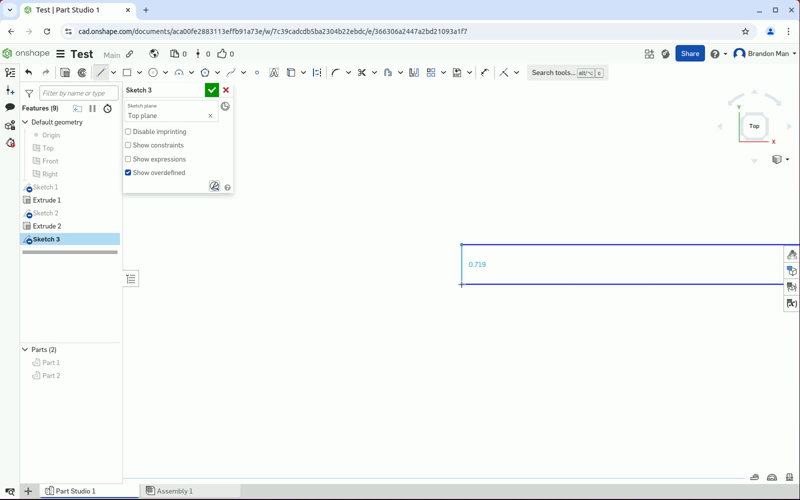
key_up(shift)
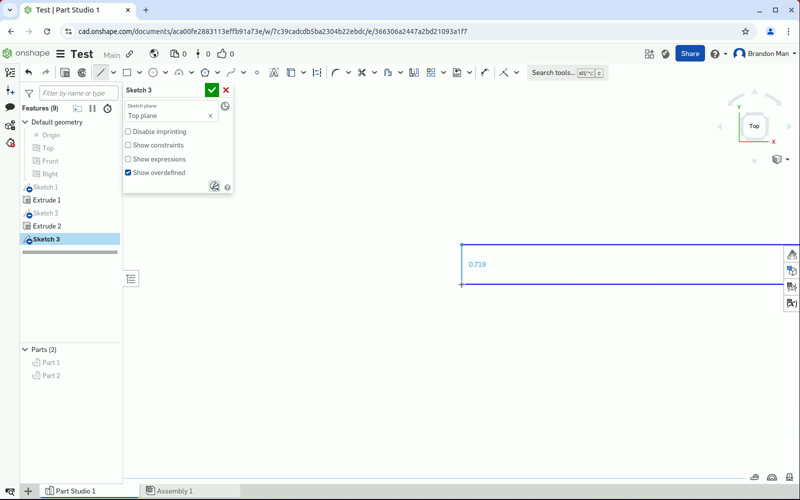
click(461, 284)
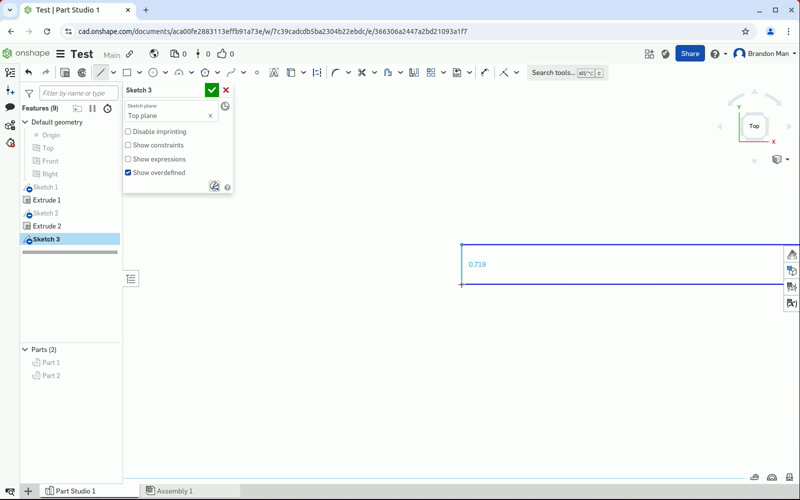
scroll(-6)
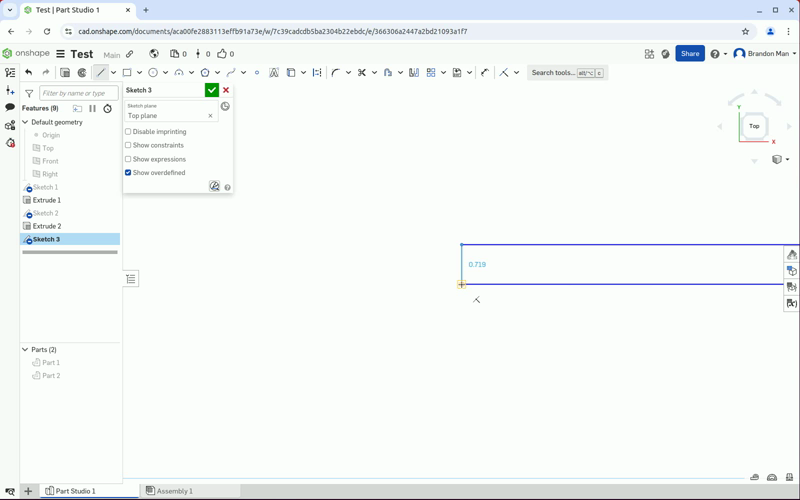
scroll(-6)
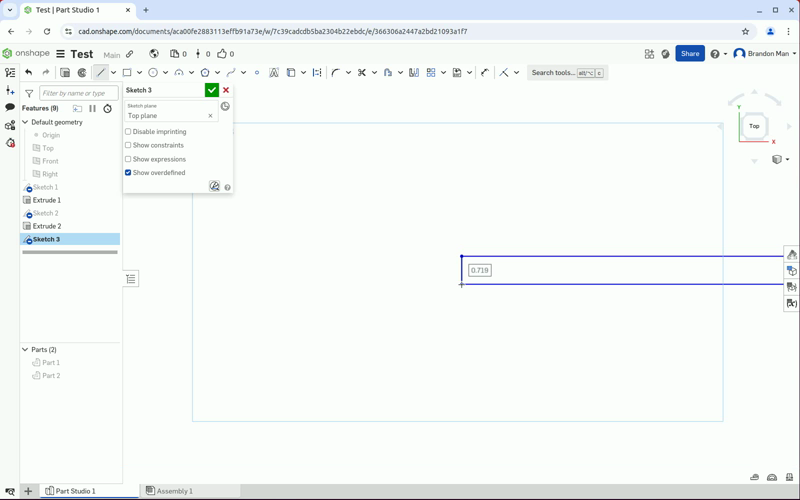
scroll(-6)
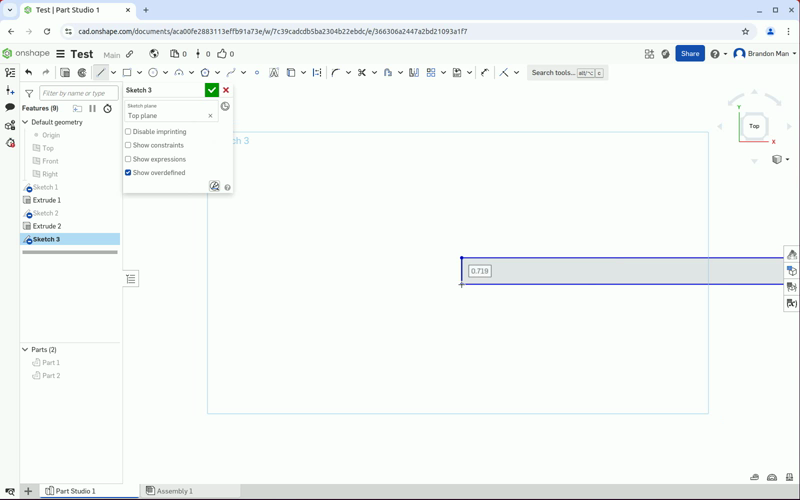
scroll(-6)
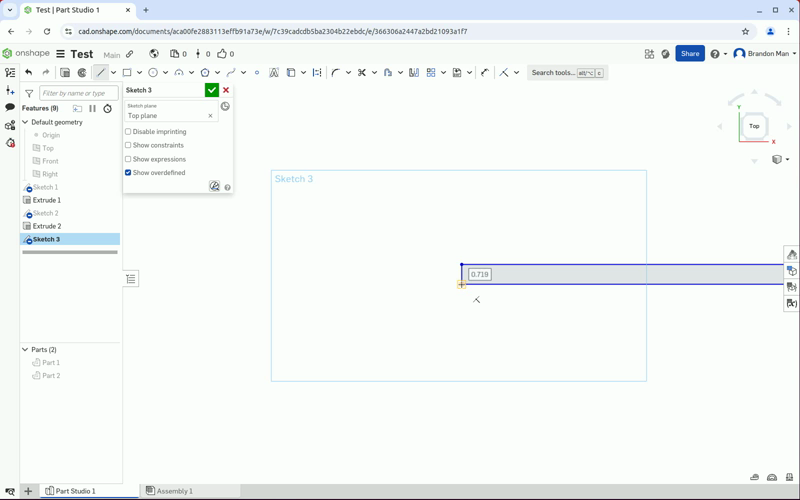
scroll(-6)
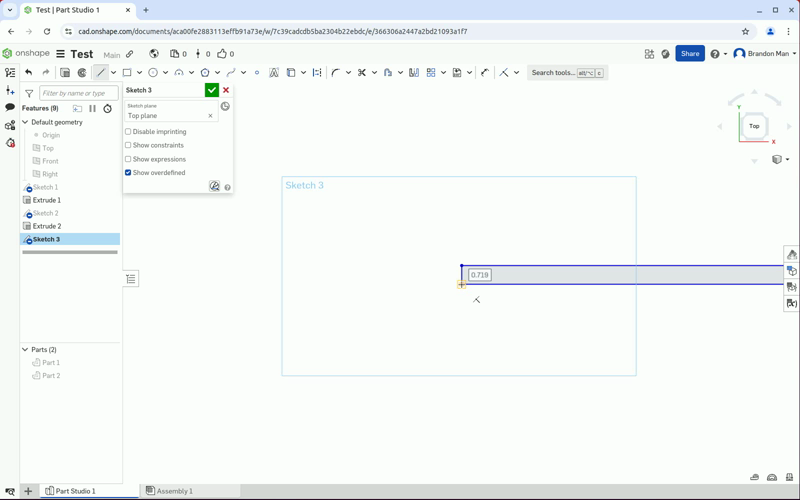
scroll(-6)
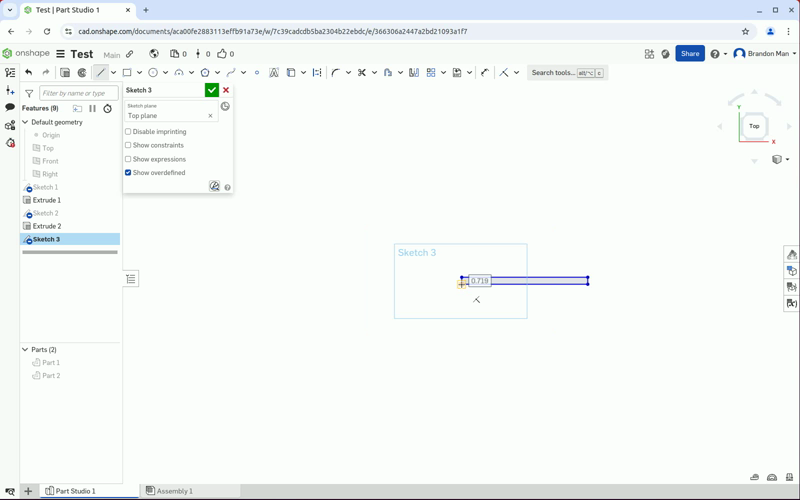
scroll(-6)
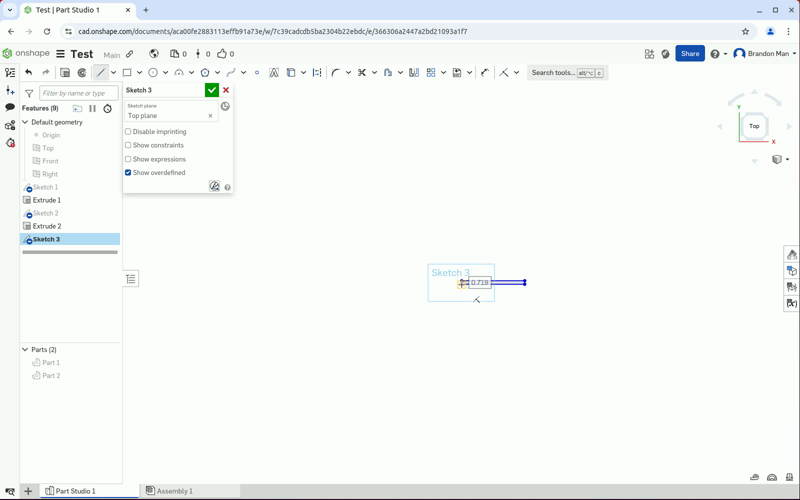
key(esc)
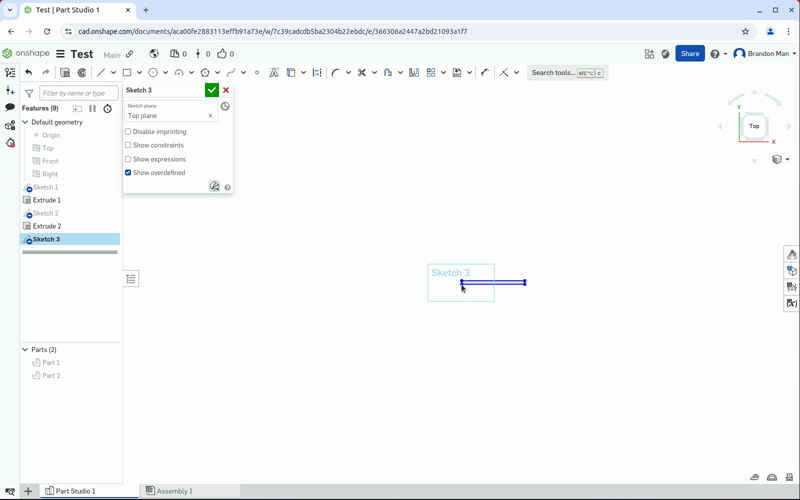
mouse_move(511, 283)
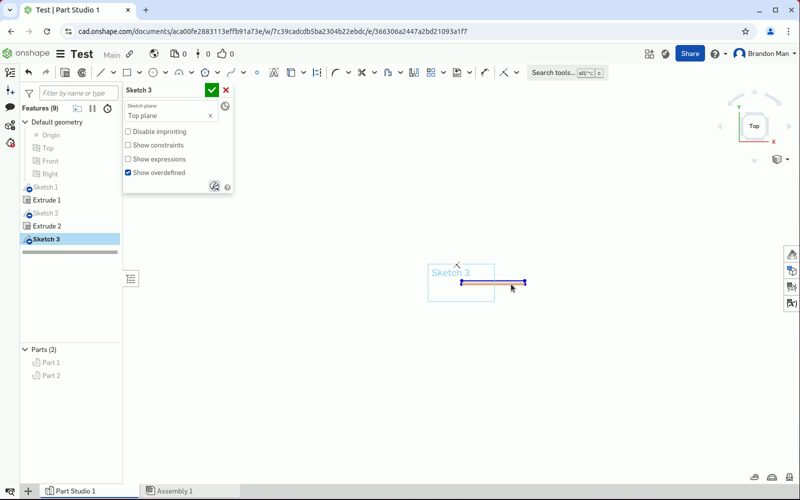
scroll(6)
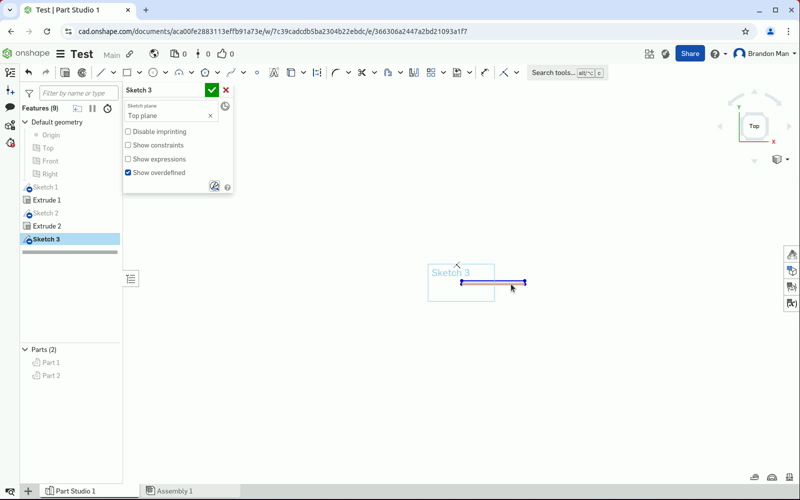
scroll(6)
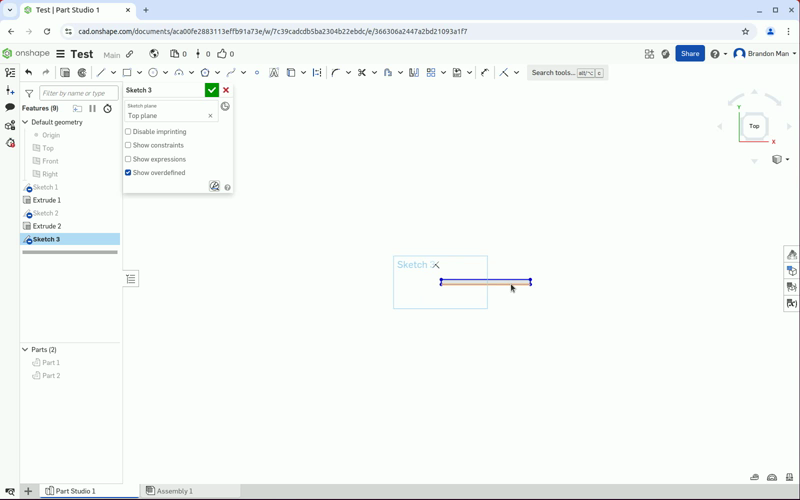
scroll(6)
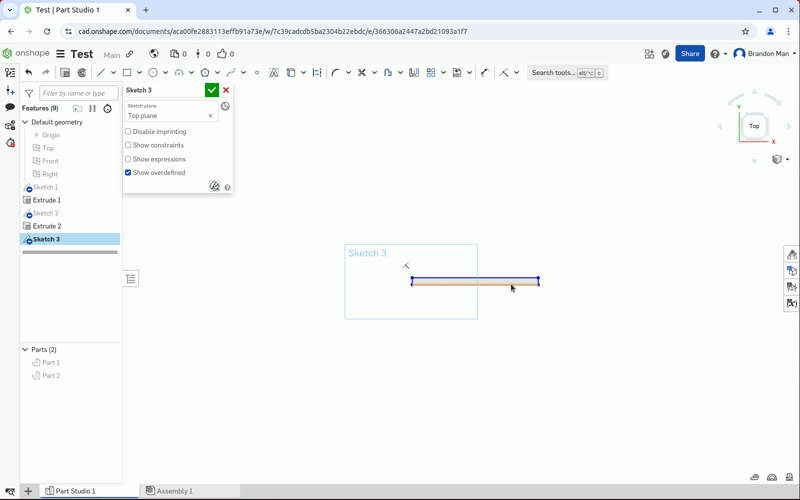
scroll(6)
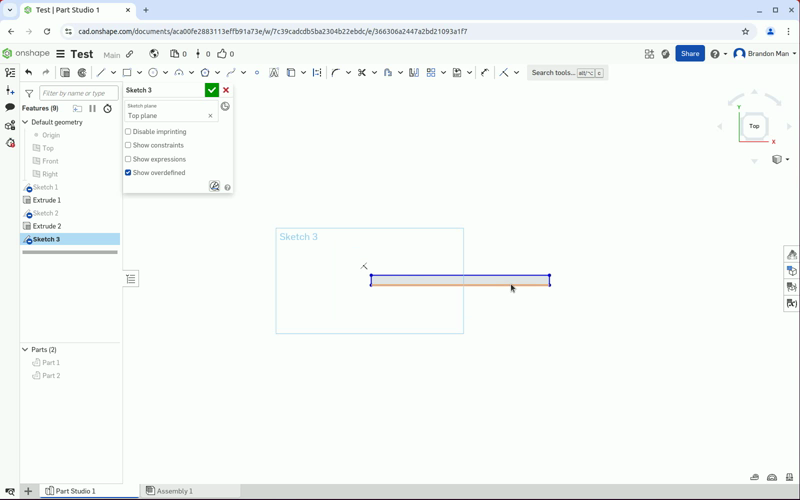
scroll(6)
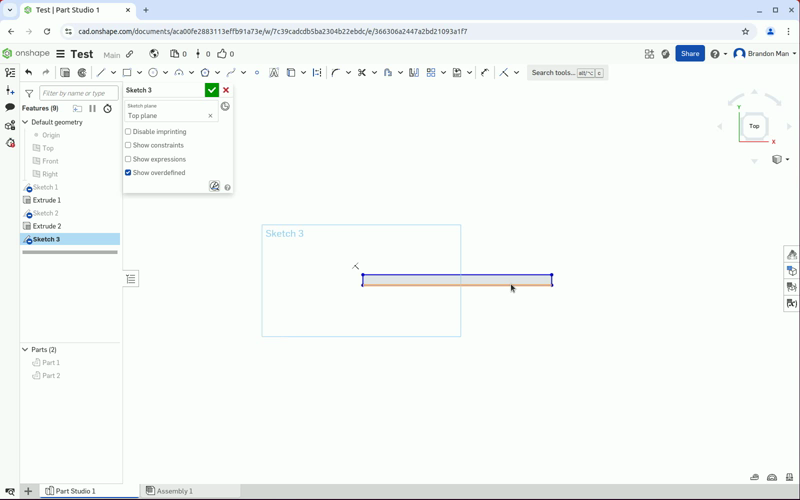
scroll(6)
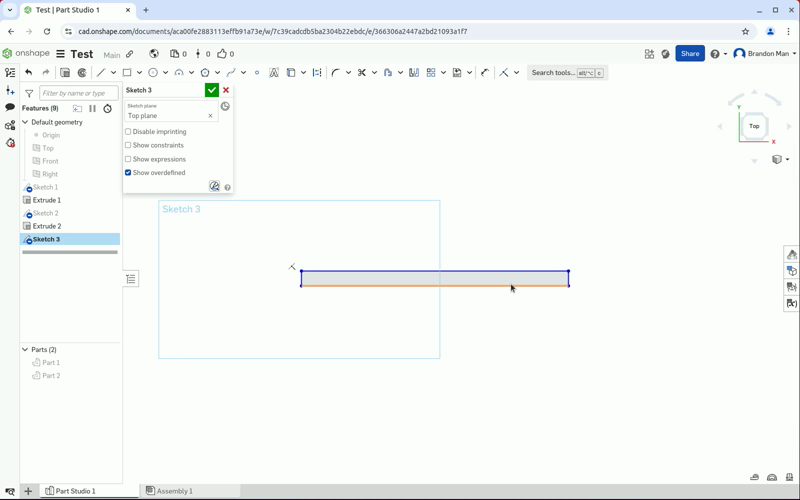
scroll(6)
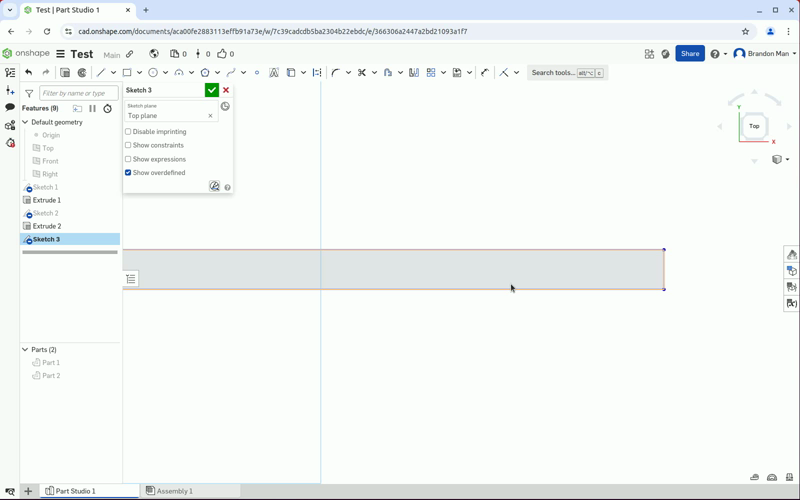
click(511, 283)
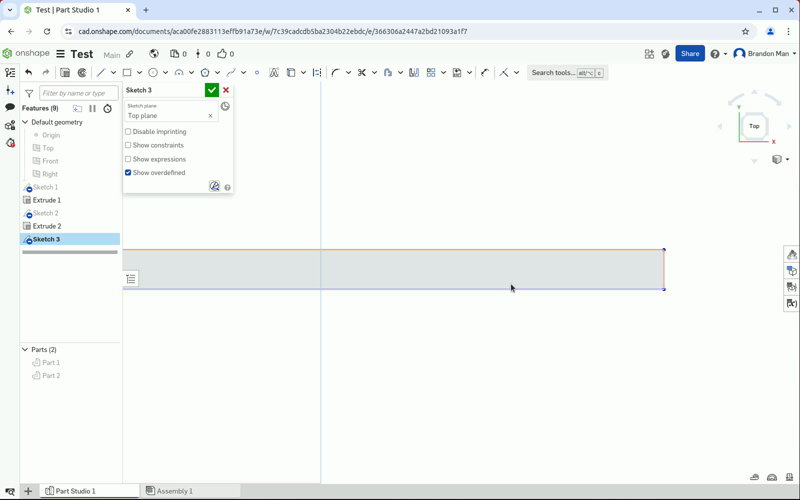
scroll(-6)
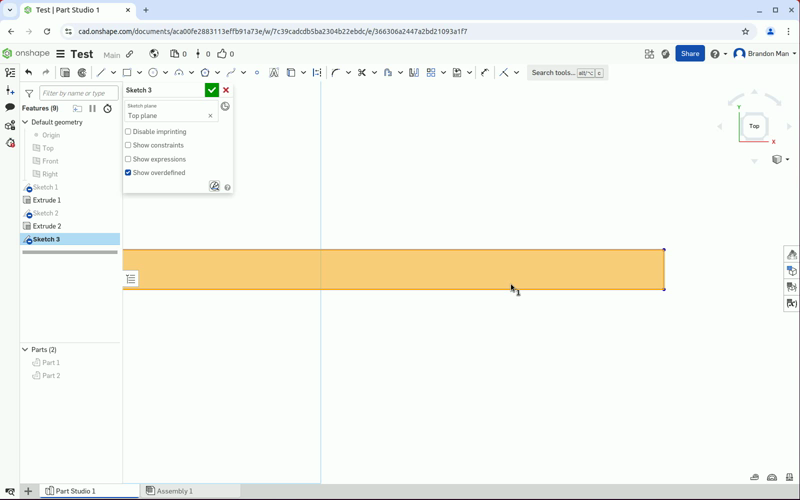
scroll(-6)
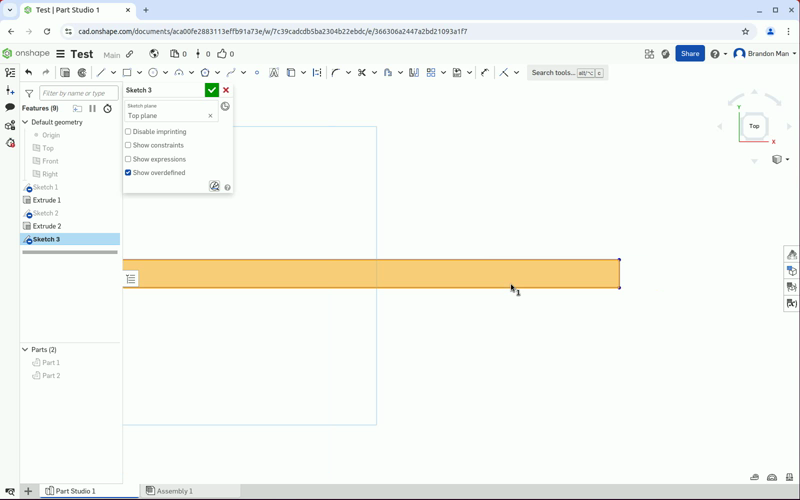
scroll(-6)
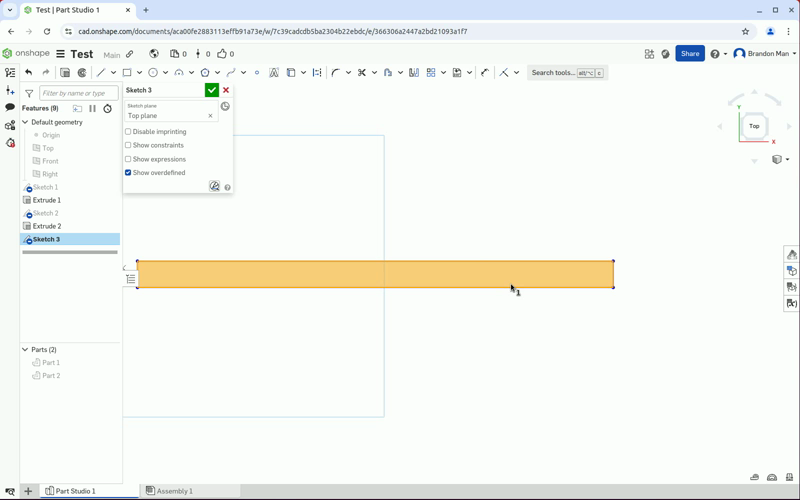
scroll(-6)
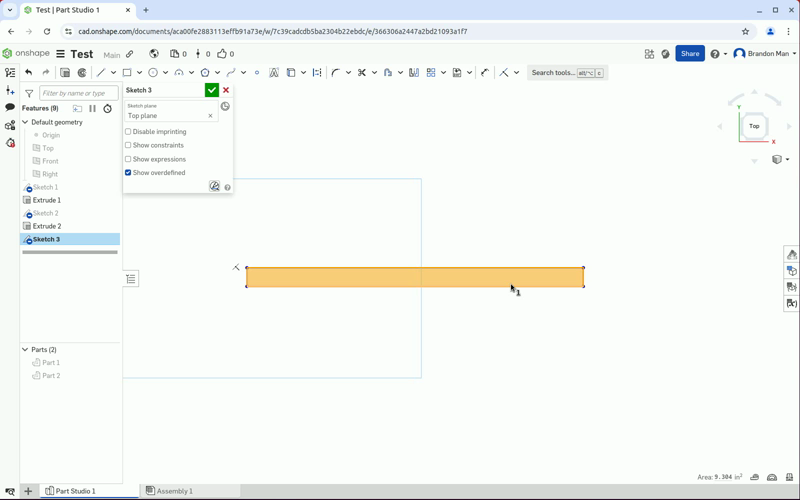
scroll(-6)
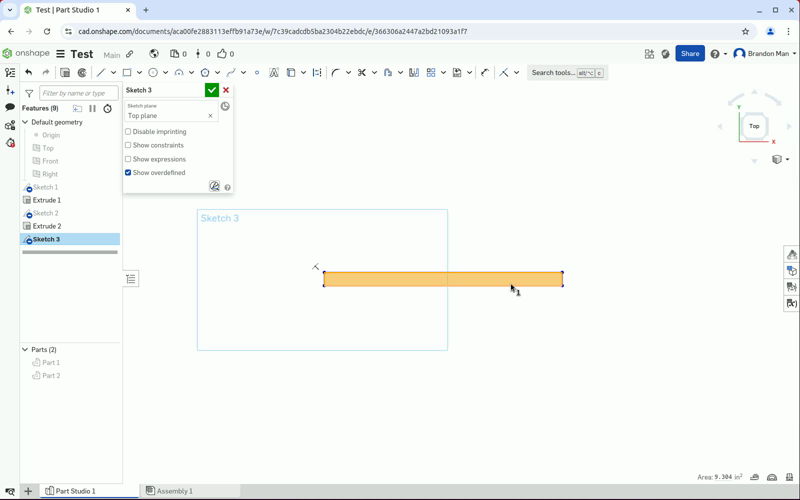
scroll(-6)
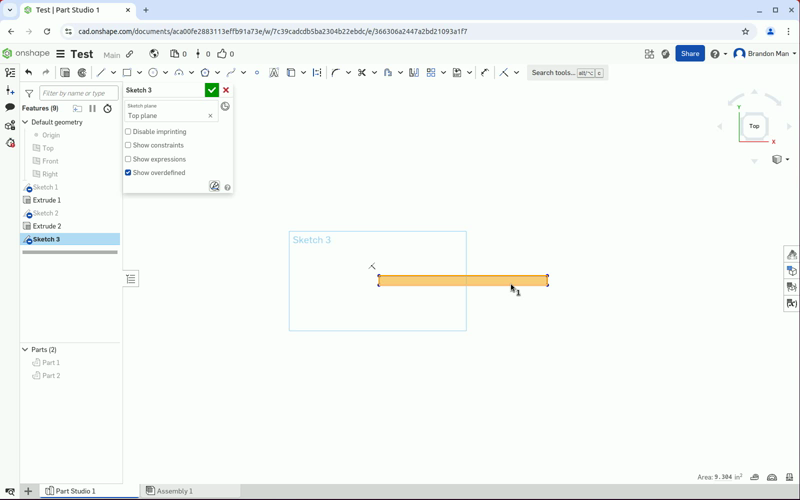
scroll(-6)
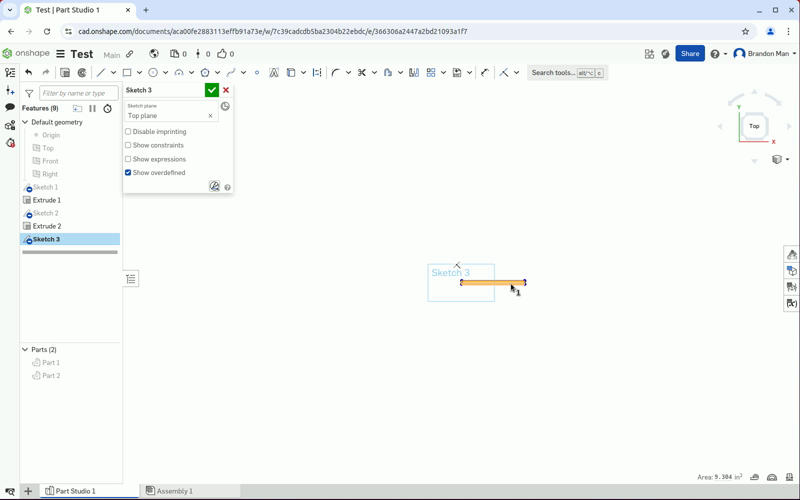
mouse_move(73, 352)
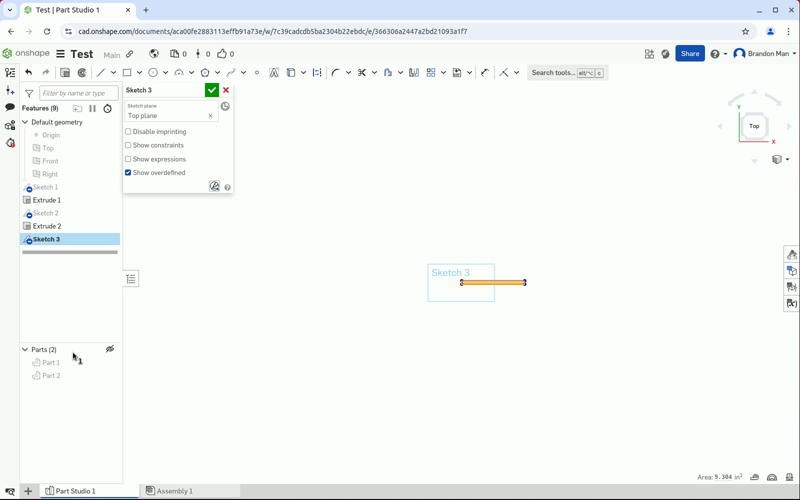
key(shift+y)
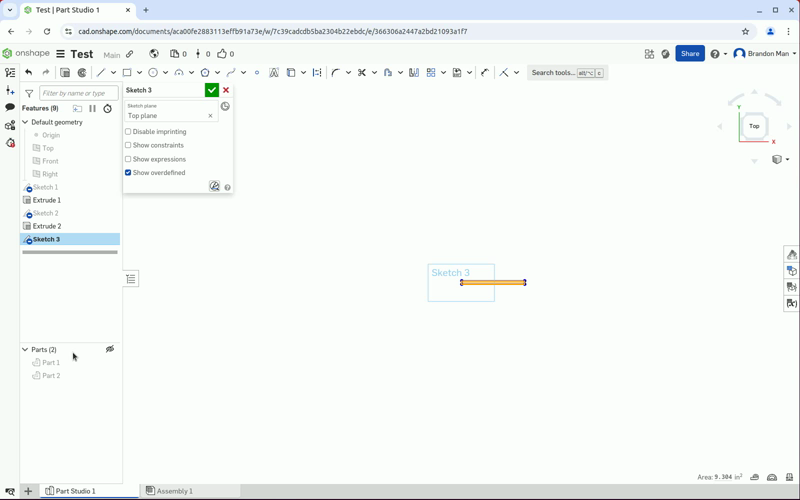
key(shift+e)
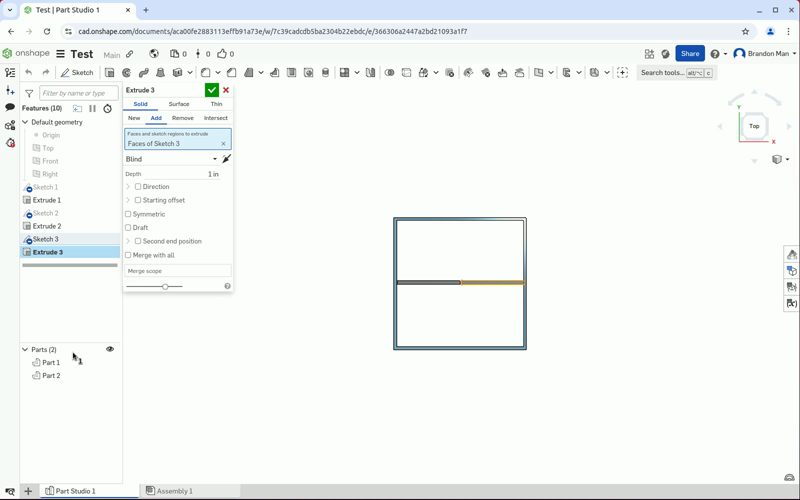
mouse_move(143, 106)
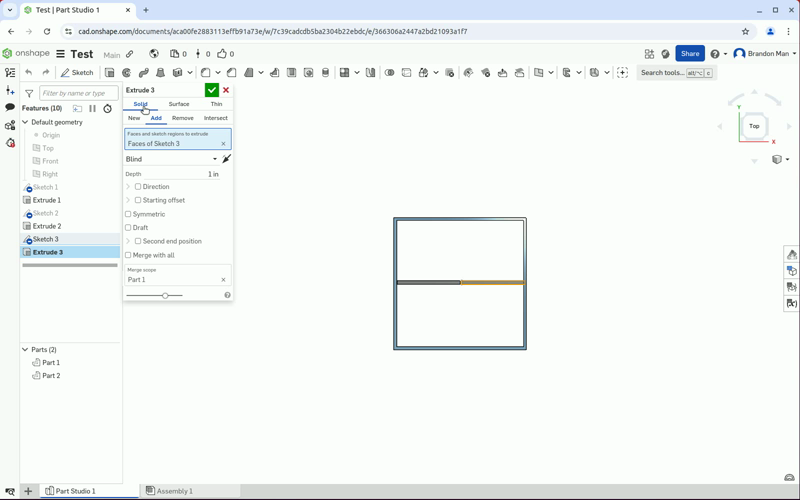
click(143, 106)
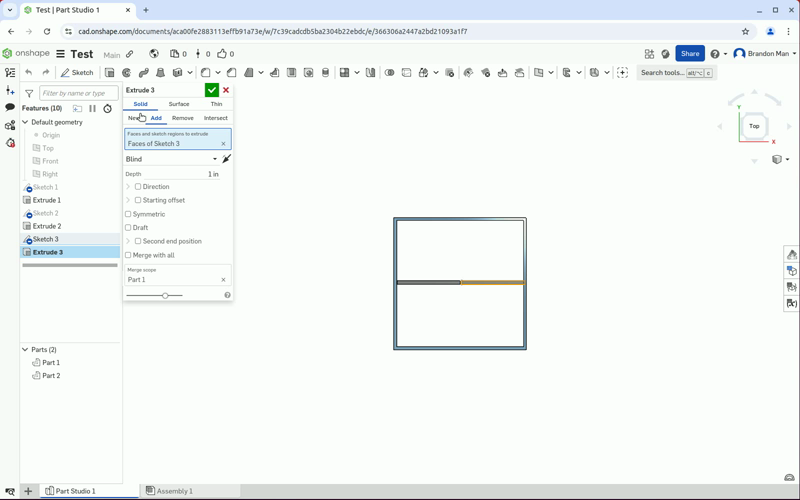
mouse_move(137, 120)
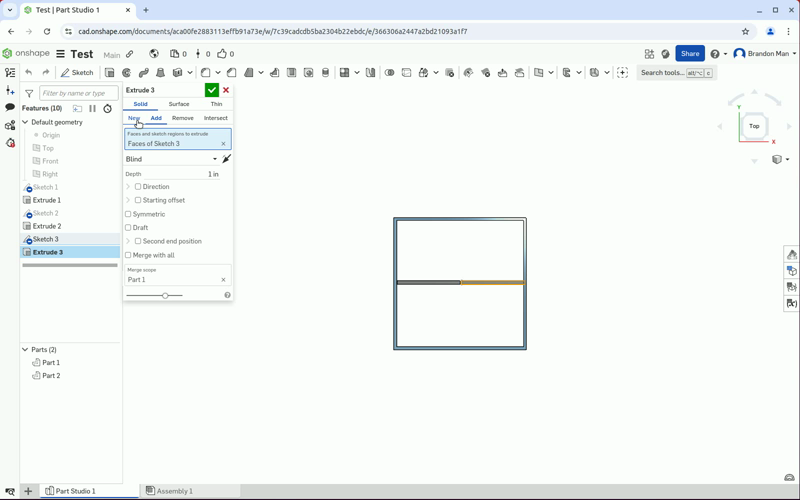
click(137, 120)
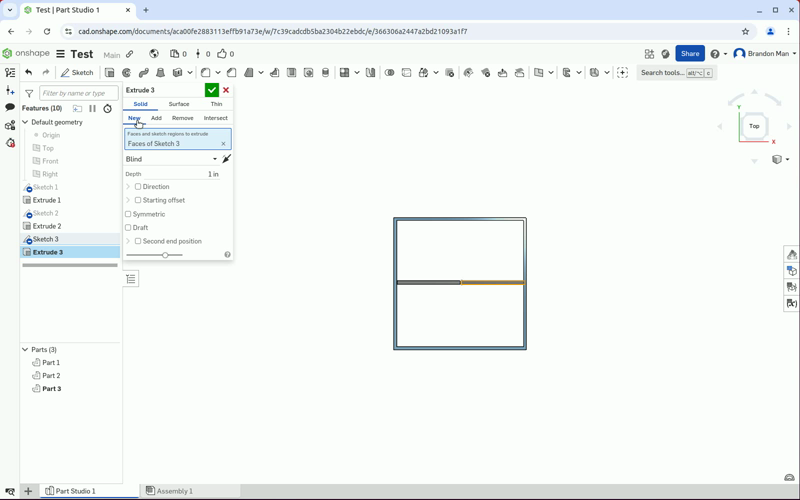
key(tab, 4)
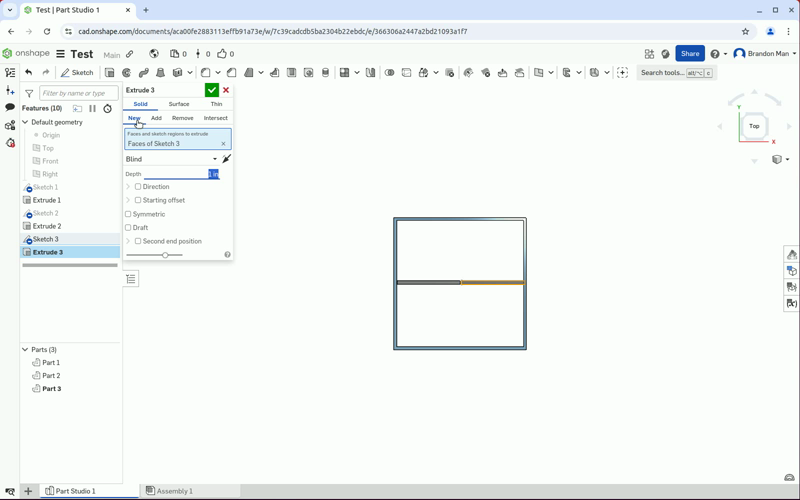
text(23.108)
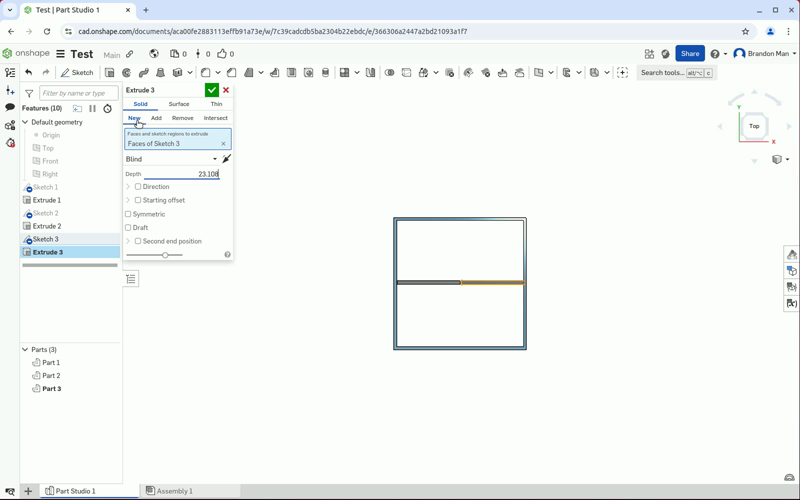
key(enter)
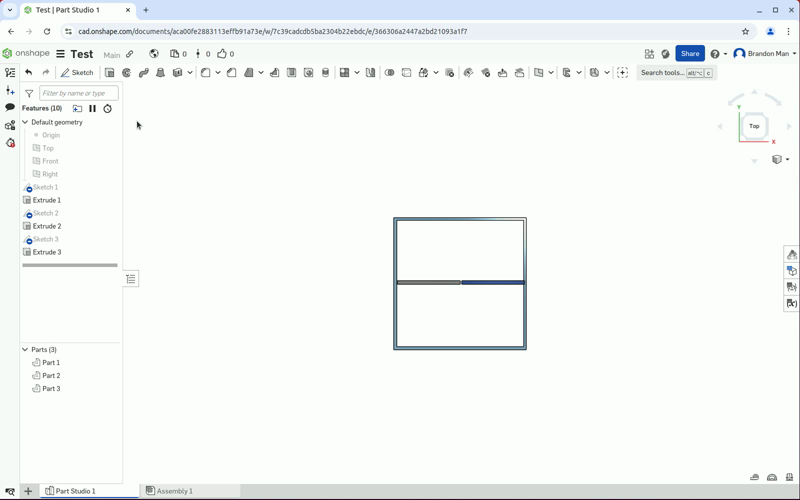
key(shift+h)
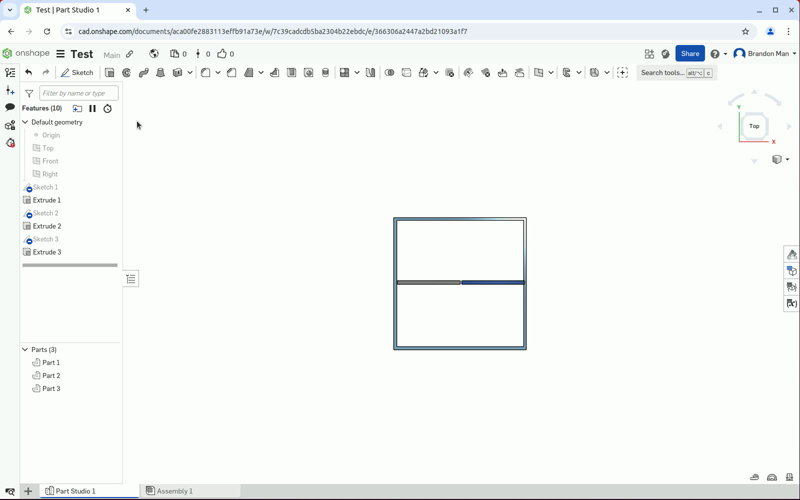
key(shift+h)
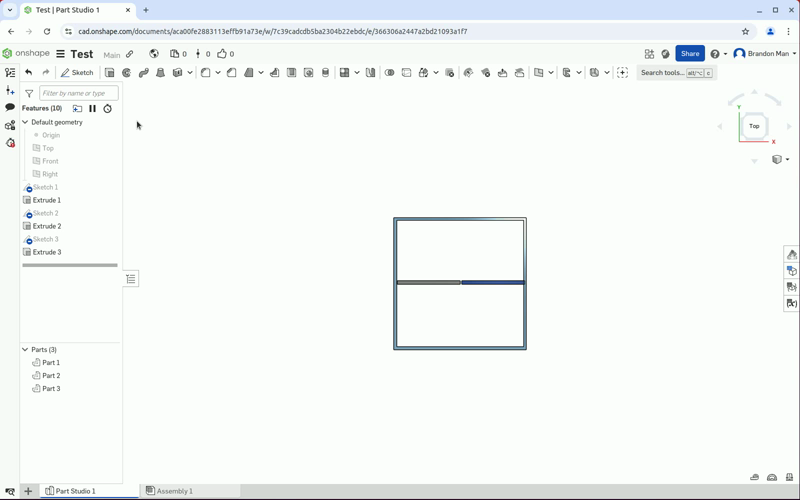
mouse_move(73, 189)
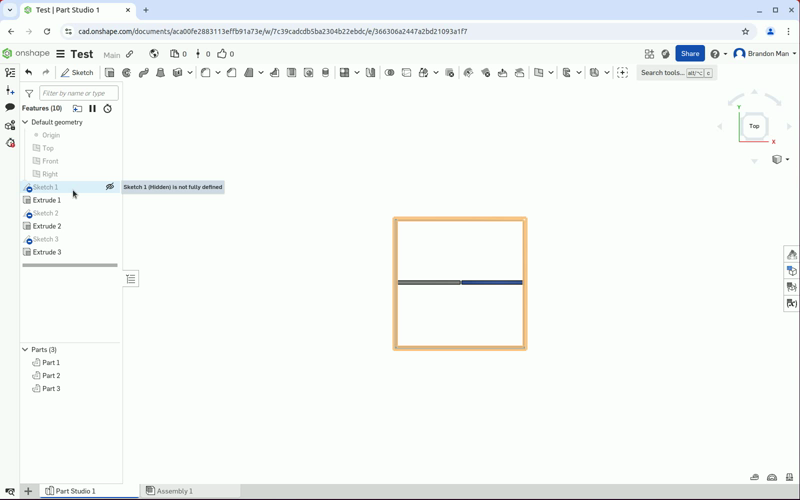
click(73, 189)
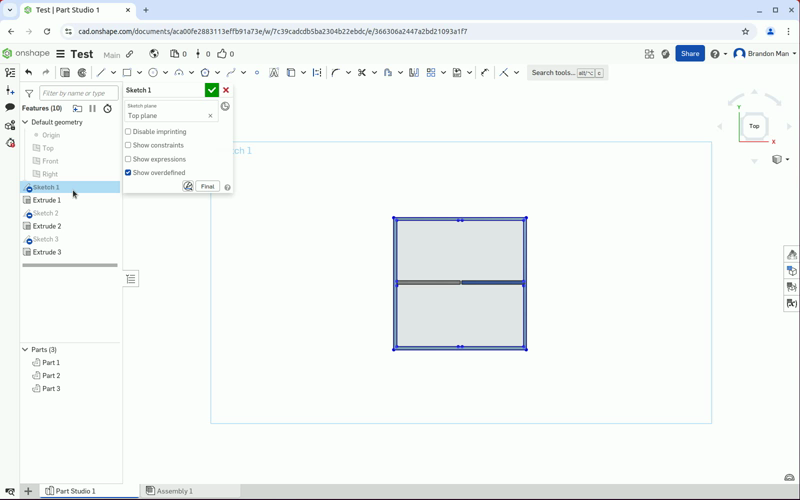
mouse_move(229, 92)
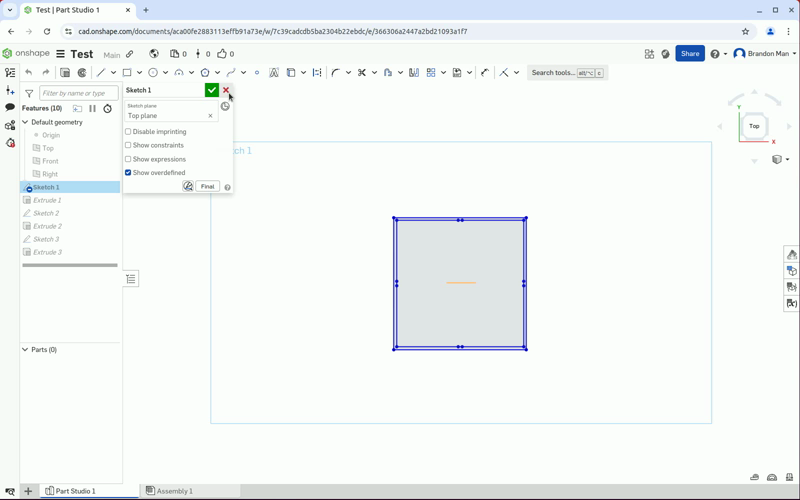
click(229, 92)
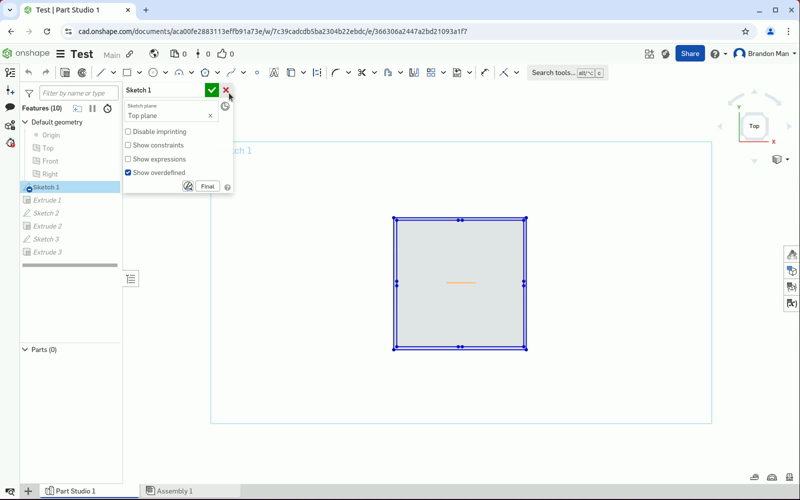
key(shift+s)
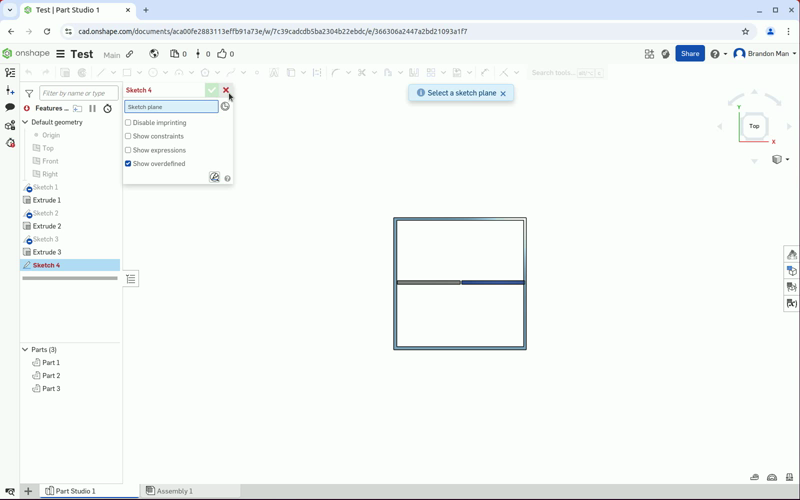
mouse_move(73, 150)
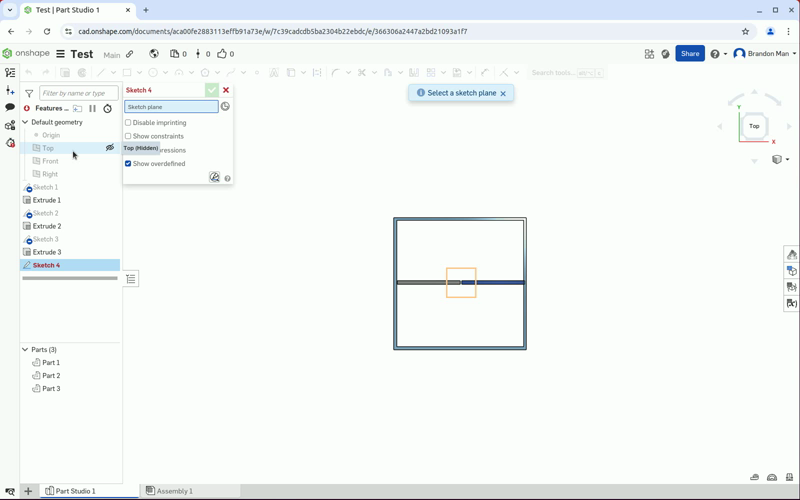
click(73, 150)
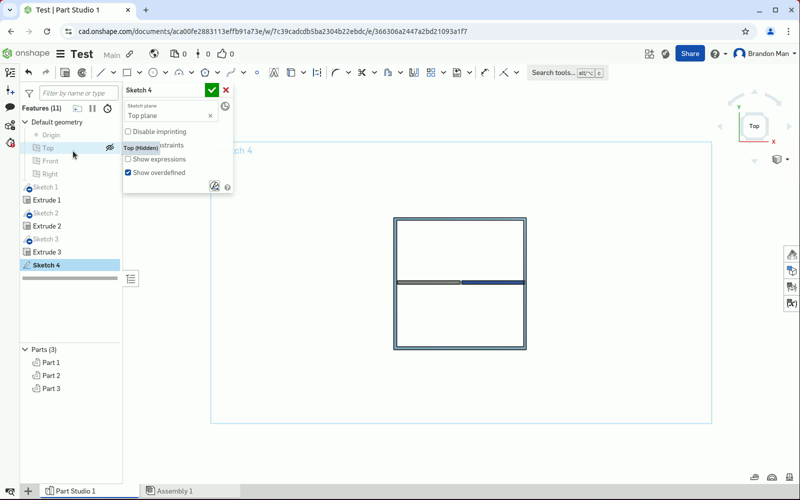
mouse_move(73, 352)
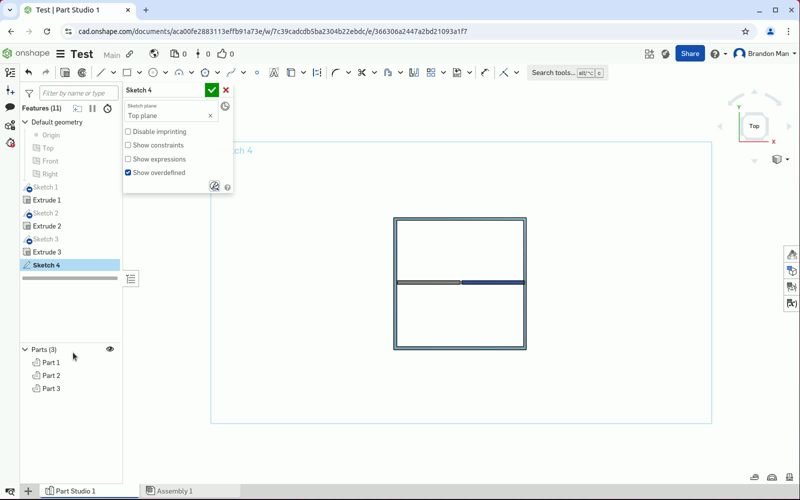
key(y)
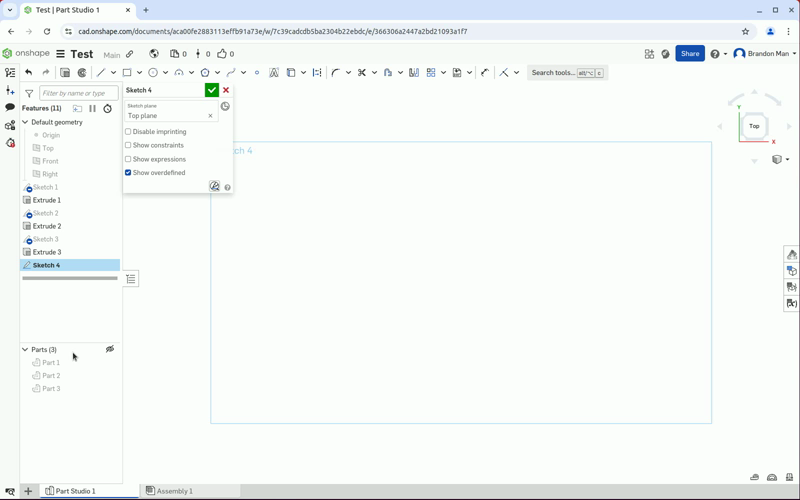
key(l)
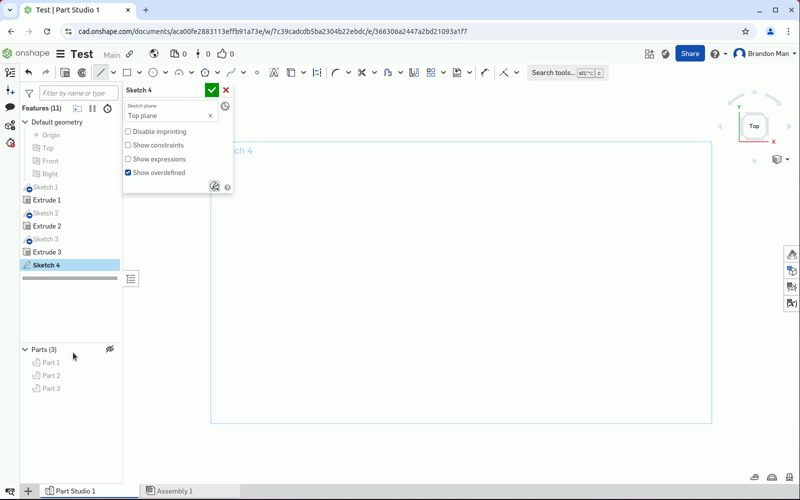
key_down(shift)
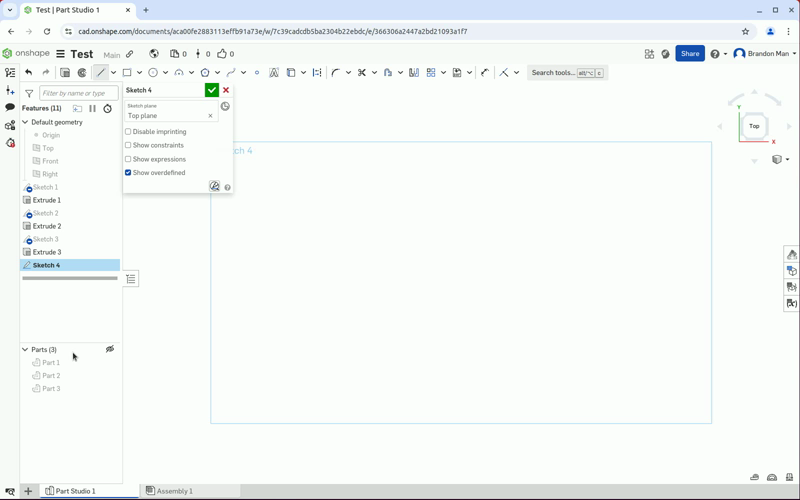
mouse_move(459, 284)
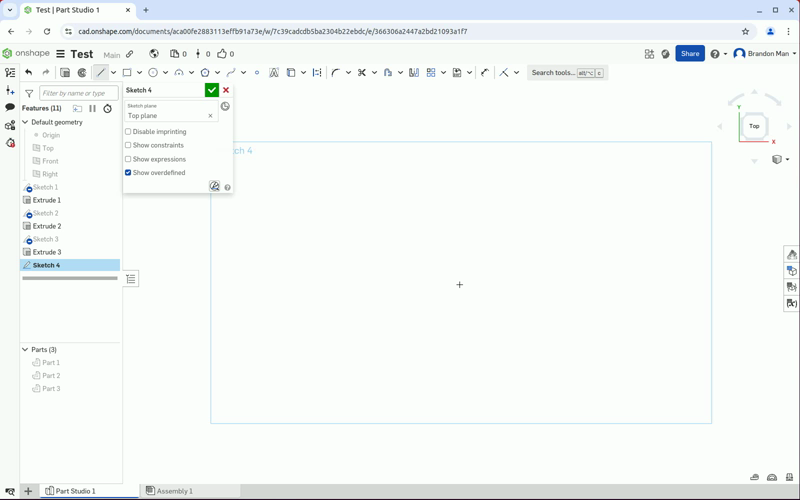
click(459, 284)
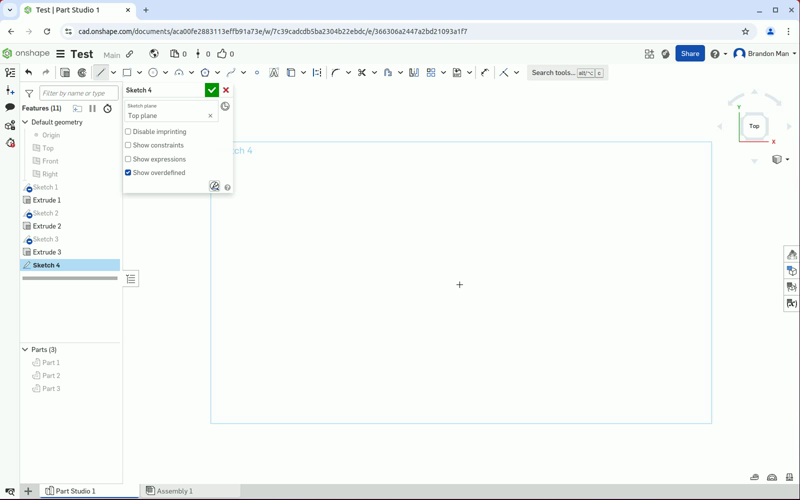
key_up(shift)
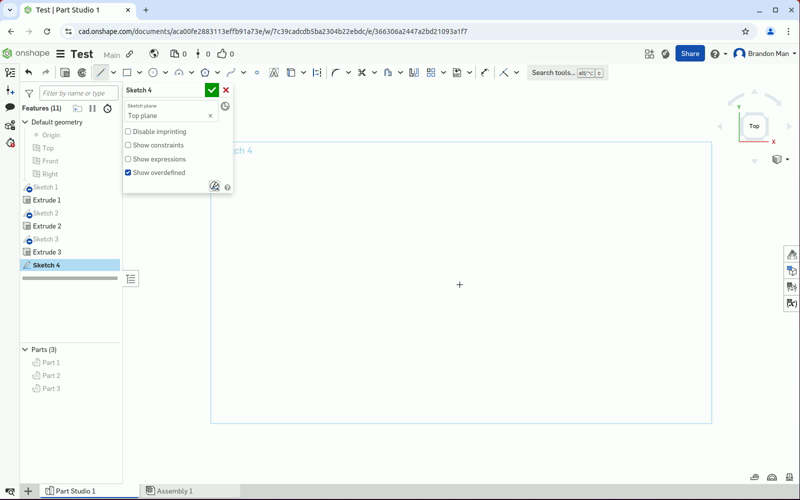
key_down(shift)
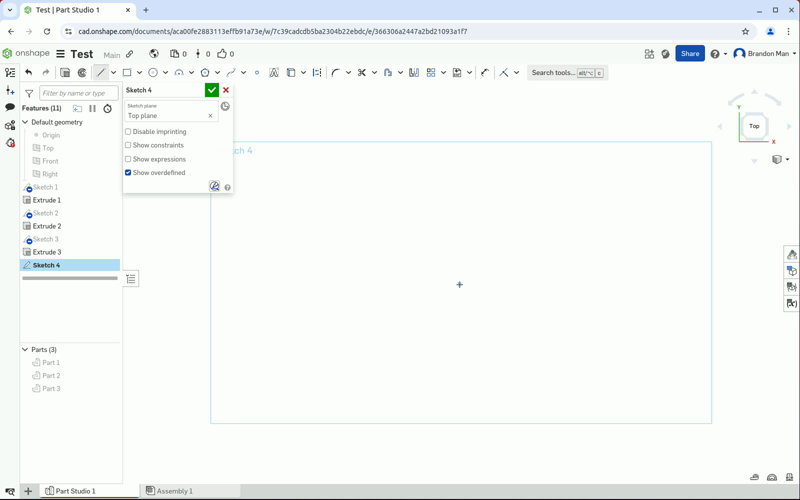
mouse_move(489, 284)
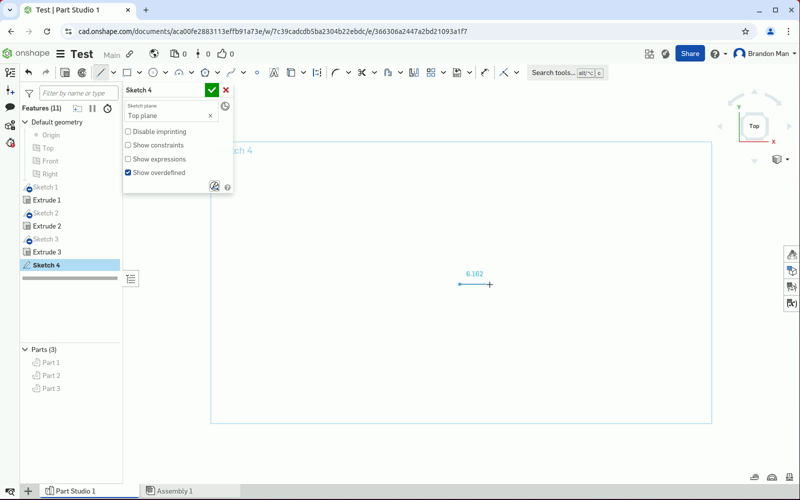
mouse_move(464, 284)
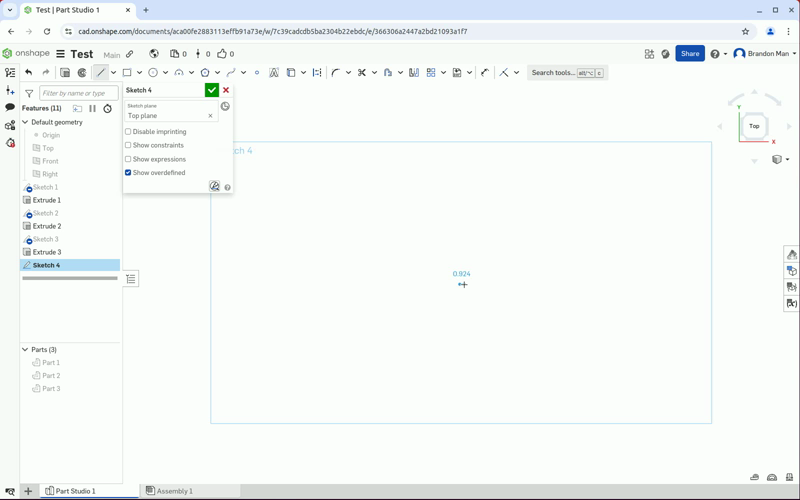
scroll(6)
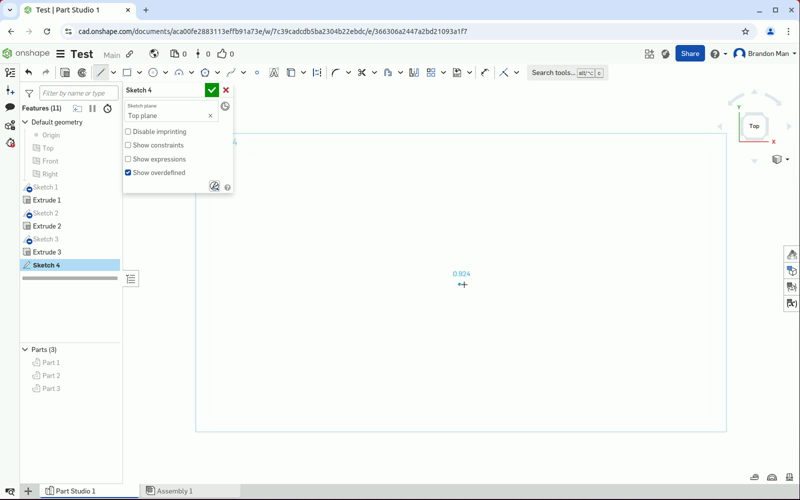
scroll(6)
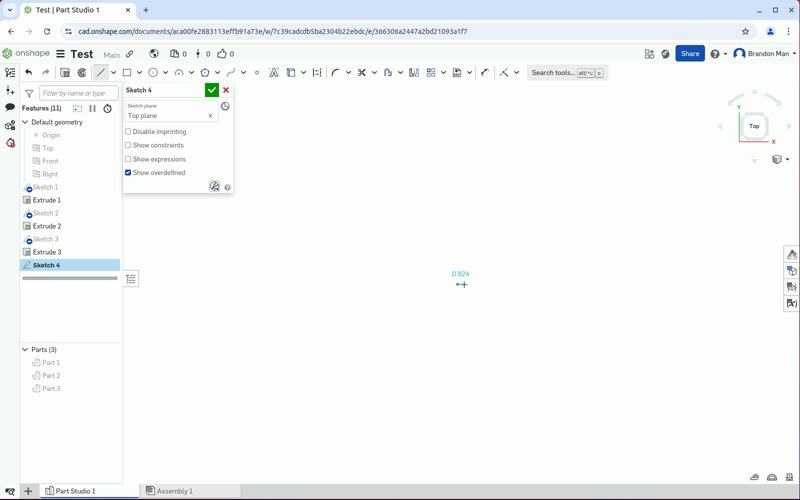
scroll(6)
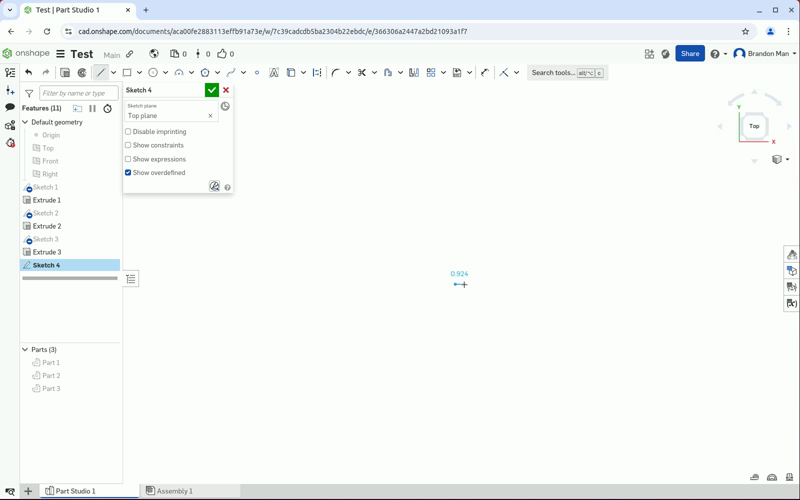
scroll(6)
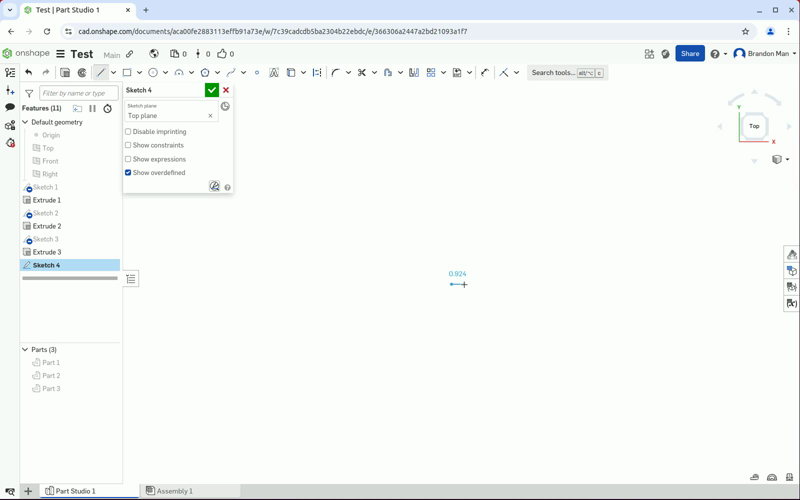
scroll(6)
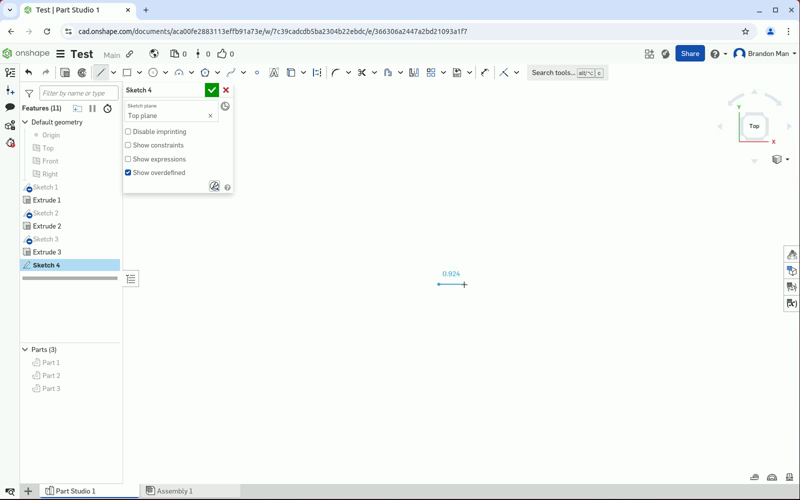
scroll(6)
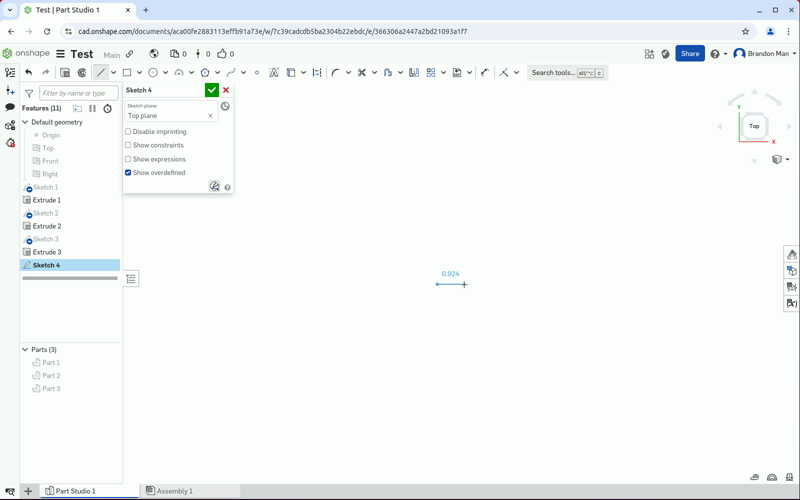
scroll(6)
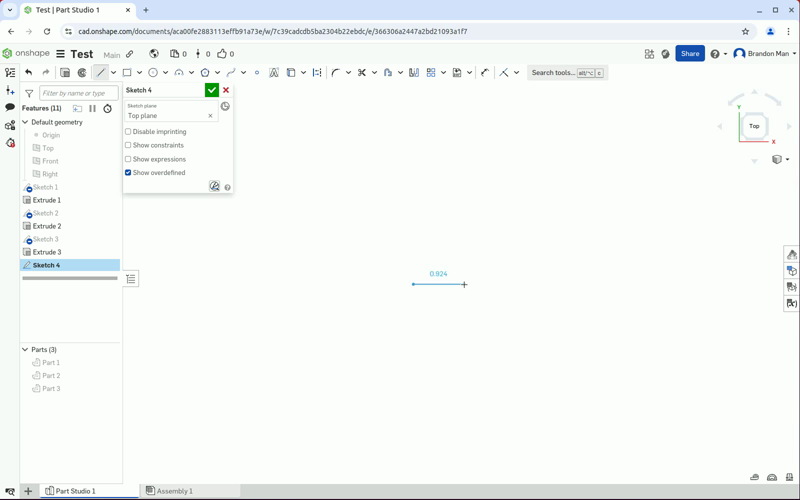
click(464, 284)
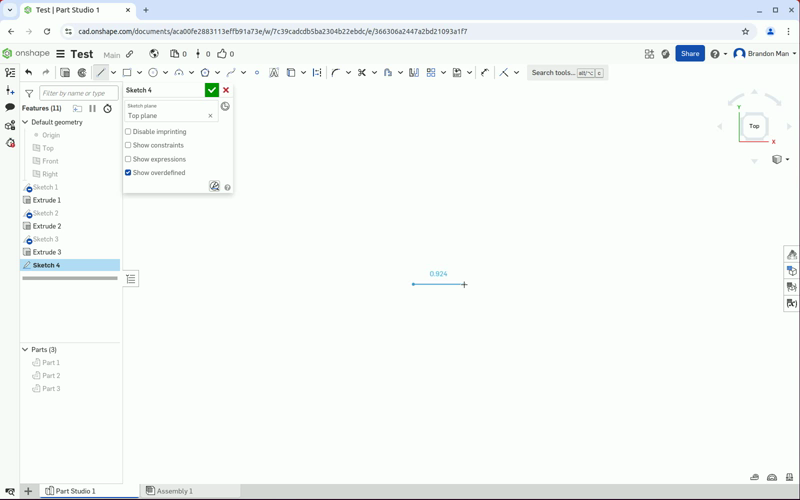
scroll(-6)
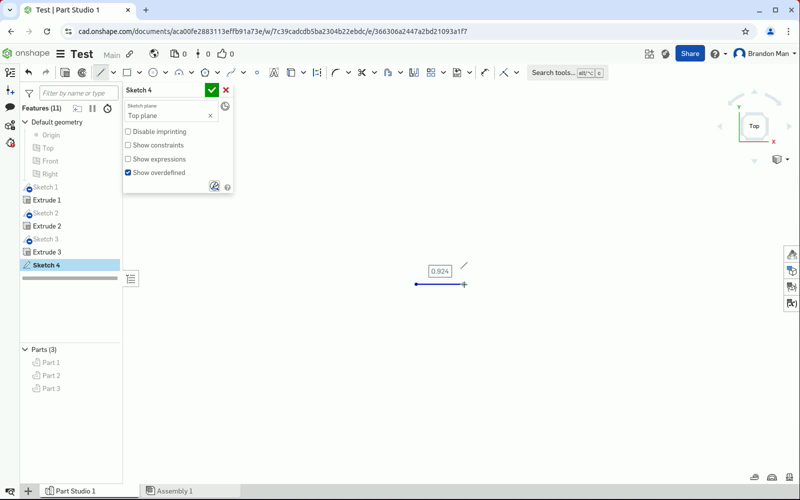
scroll(-6)
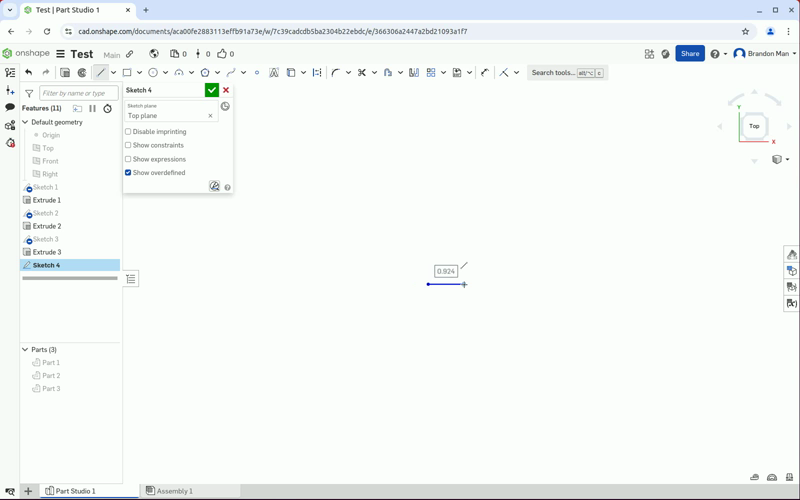
scroll(-6)
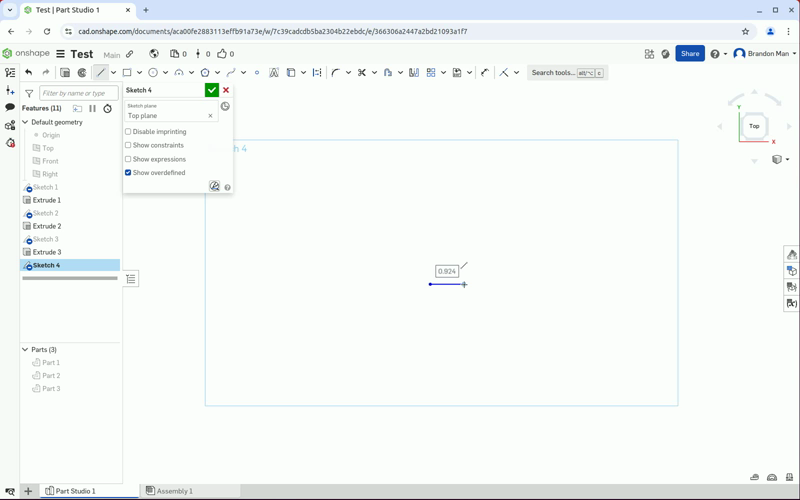
scroll(-6)
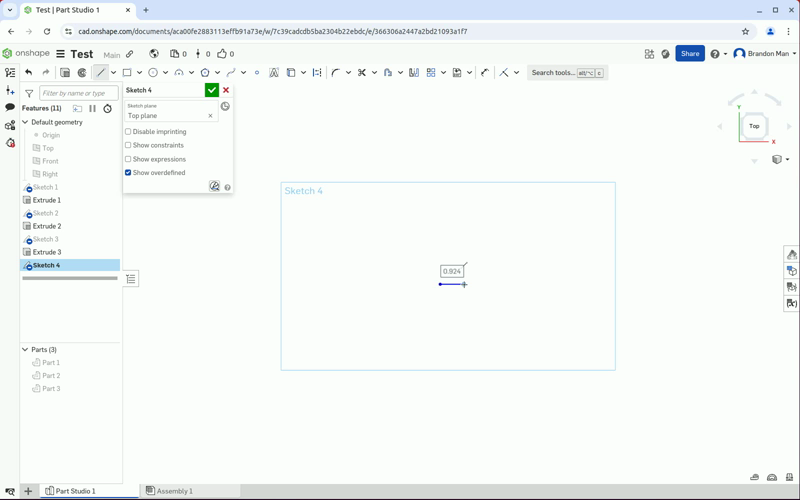
scroll(-6)
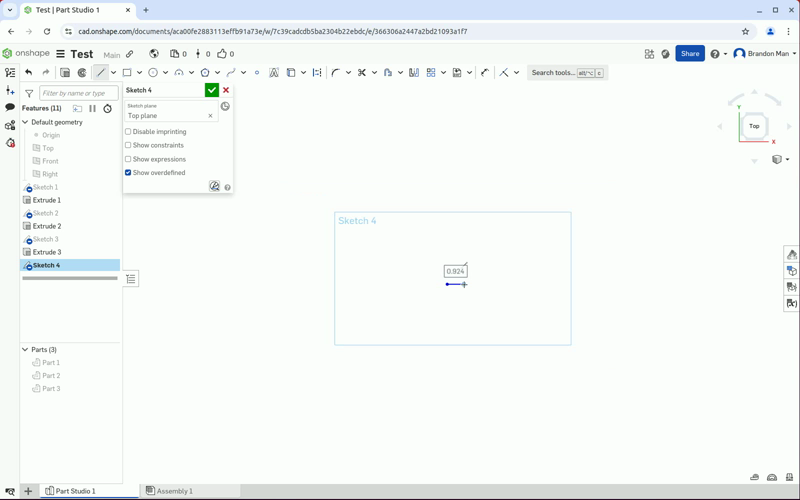
scroll(-6)
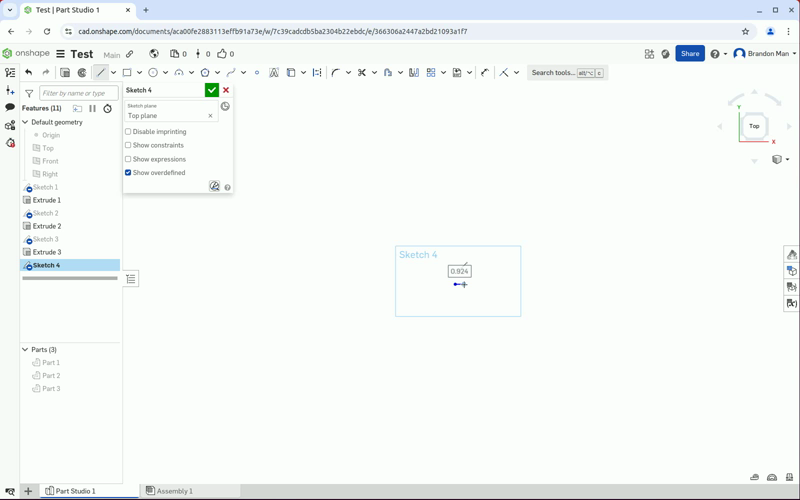
scroll(-6)
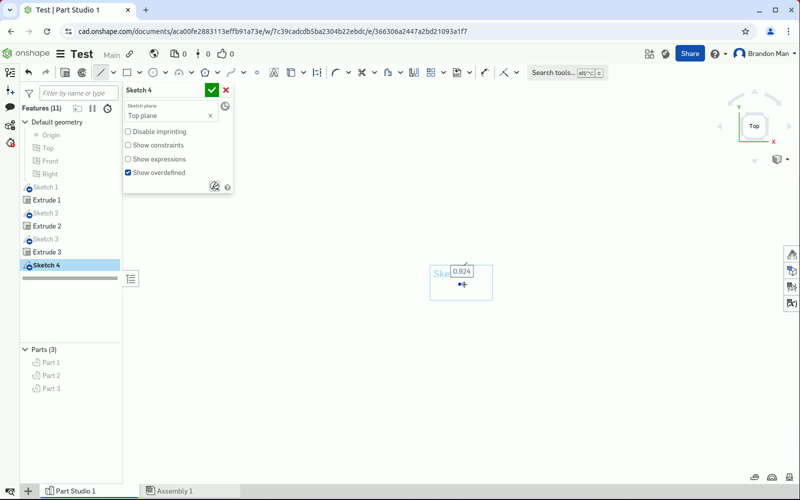
key_up(shift)
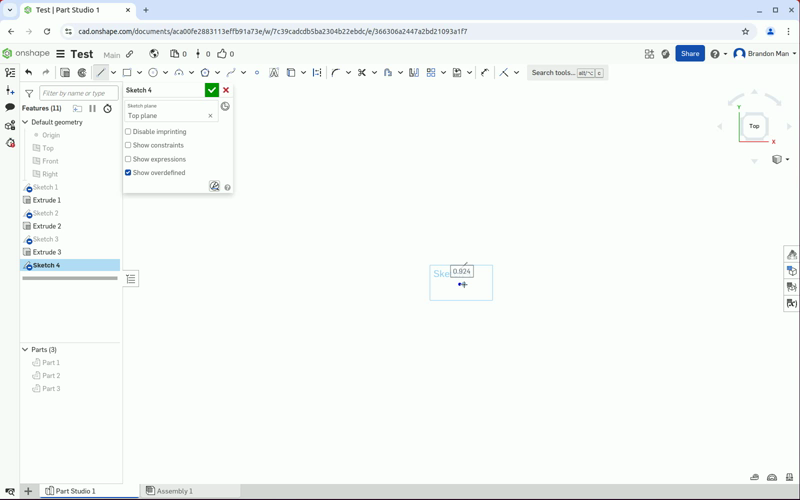
key_down(shift)
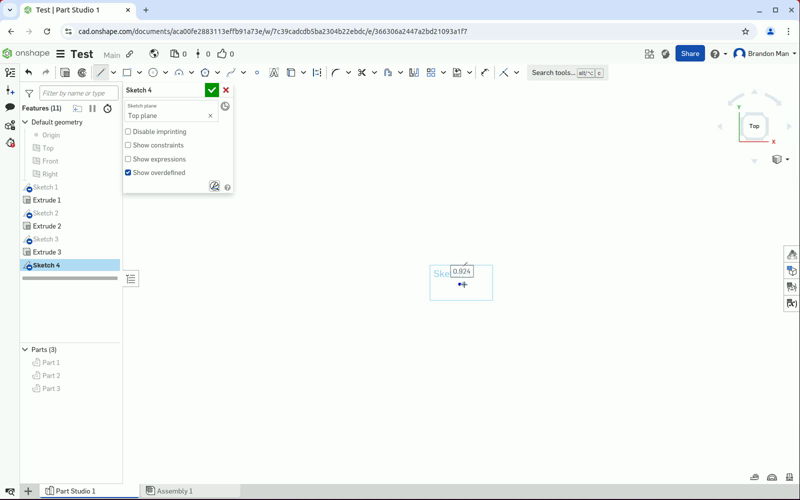
mouse_move(494, 284)
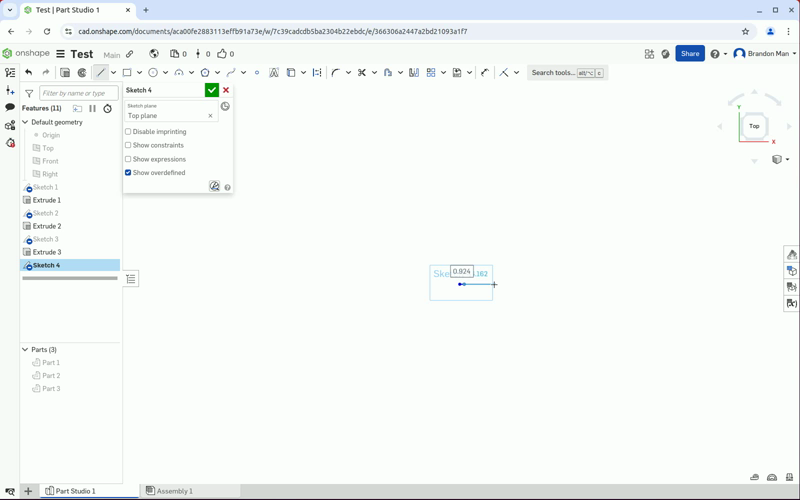
mouse_move(464, 279)
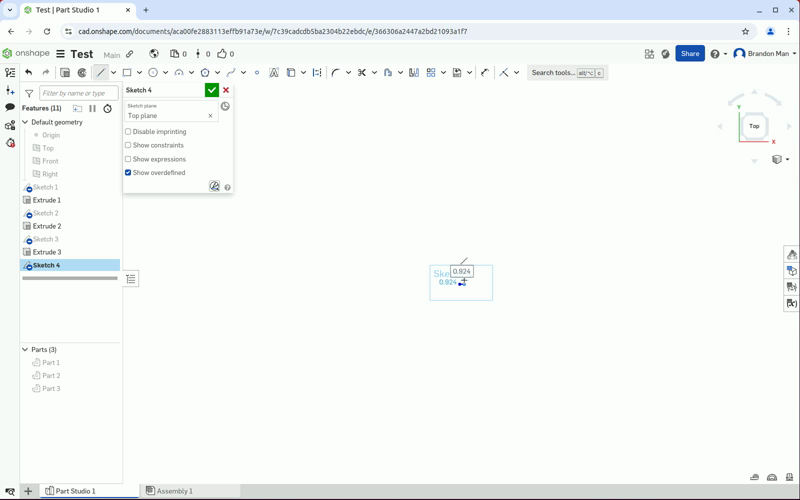
scroll(6)
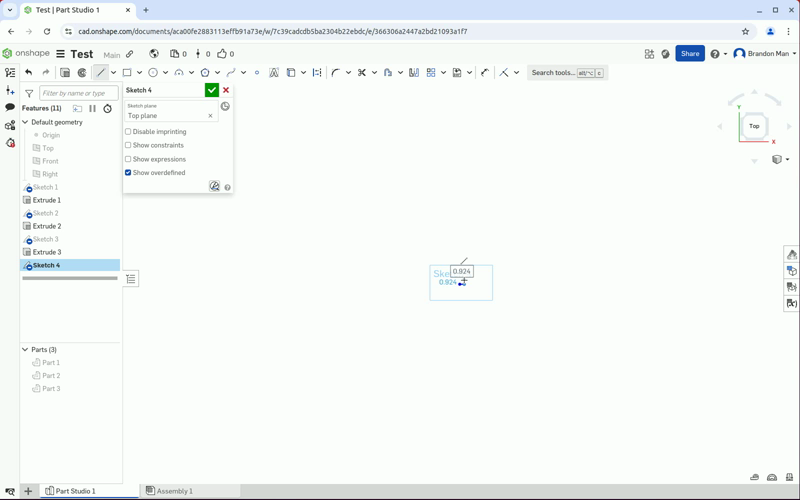
scroll(6)
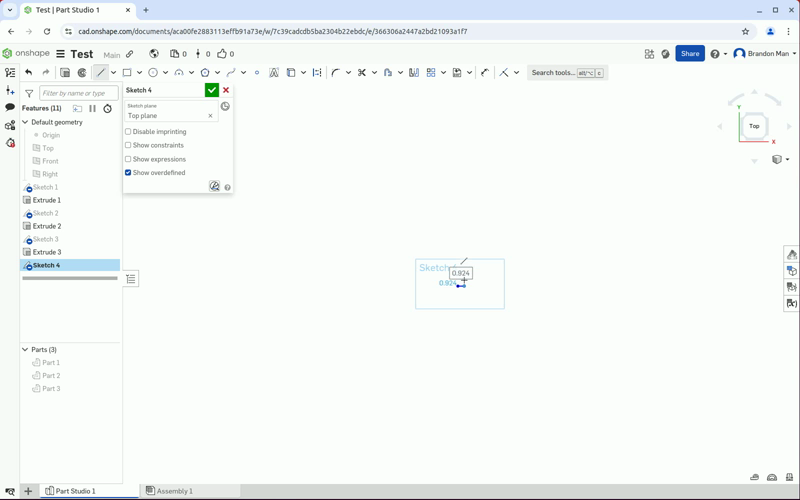
scroll(6)
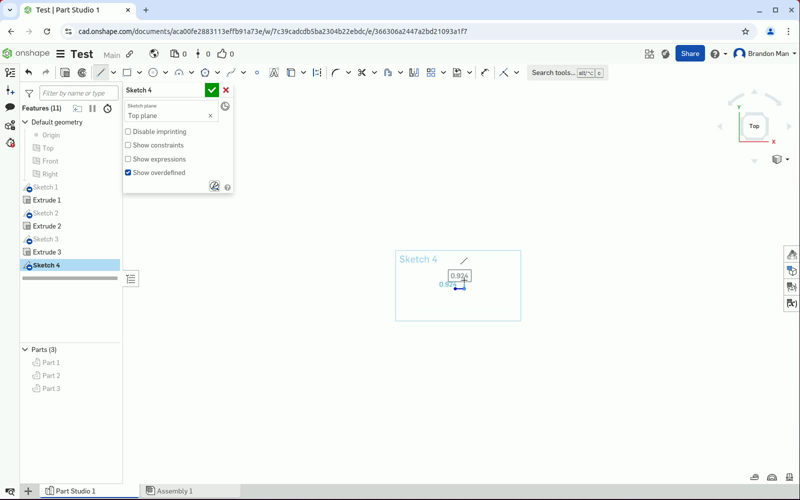
scroll(6)
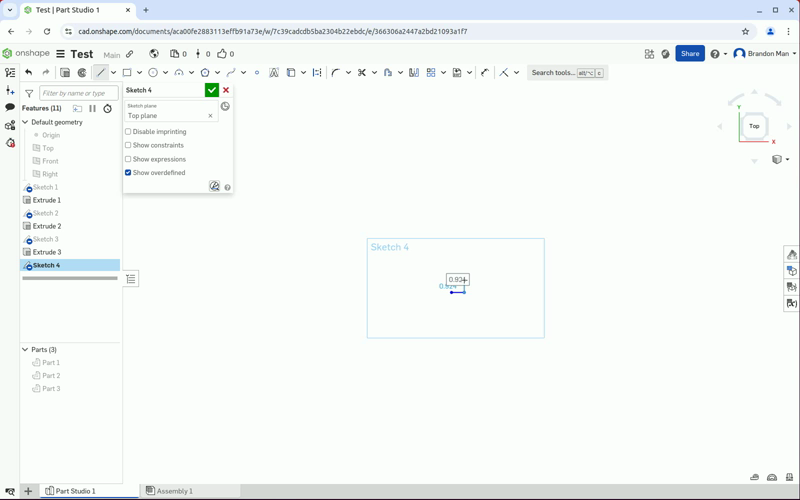
scroll(6)
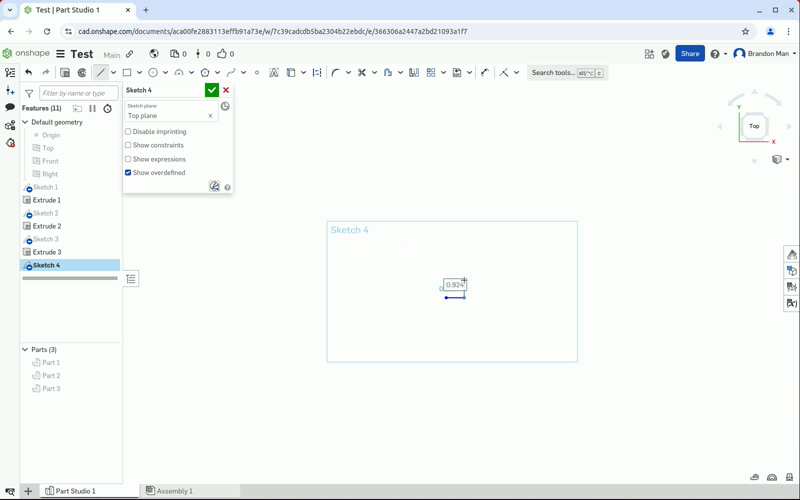
scroll(6)
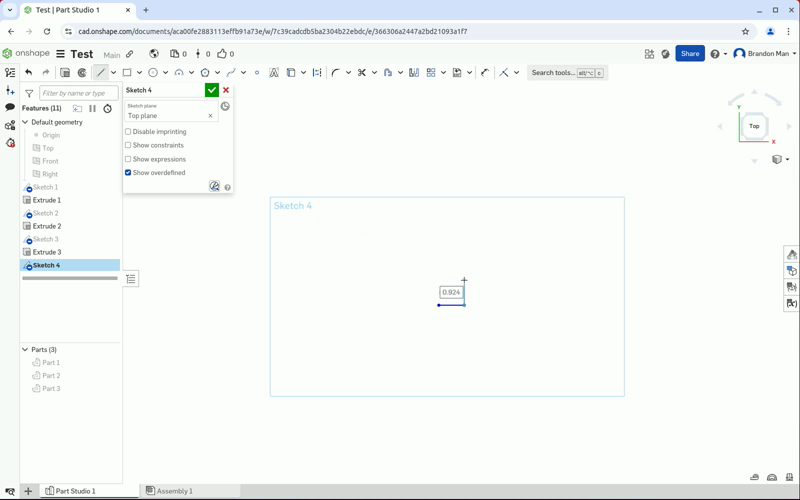
scroll(6)
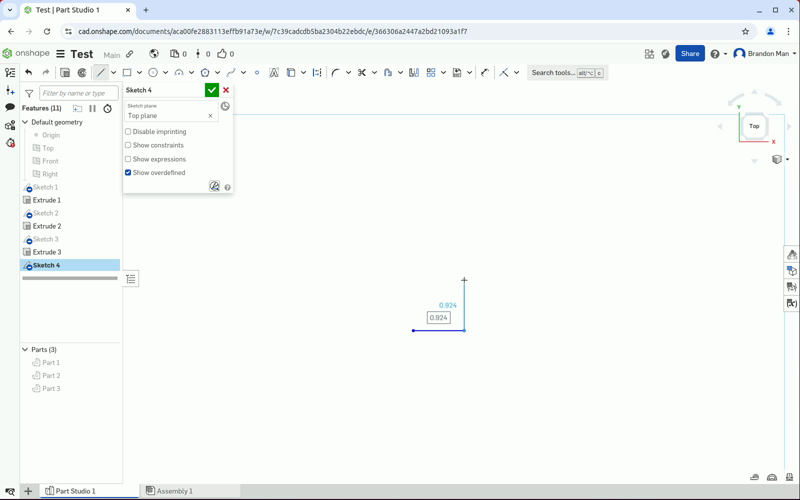
click(464, 279)
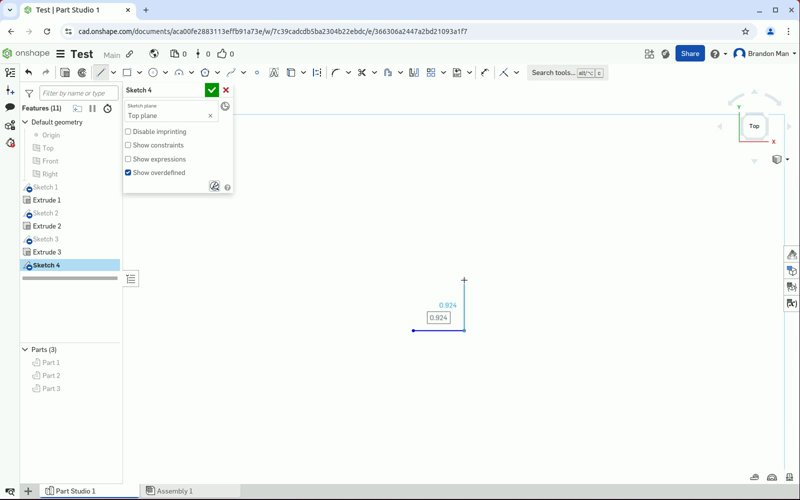
scroll(-6)
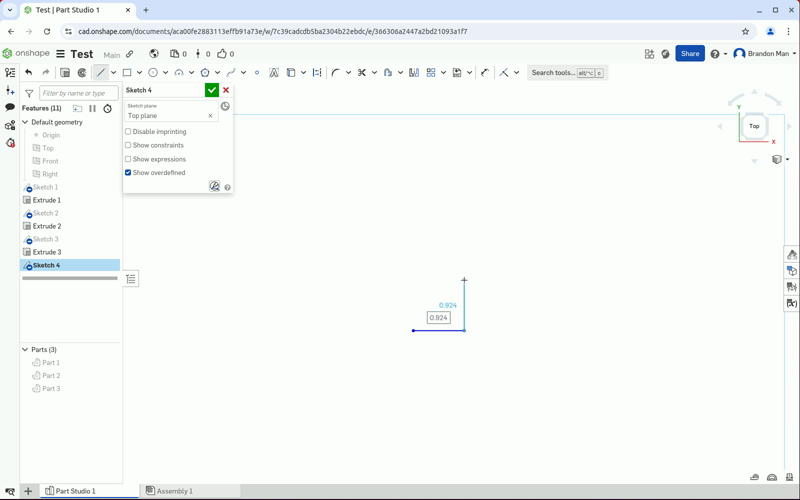
scroll(-6)
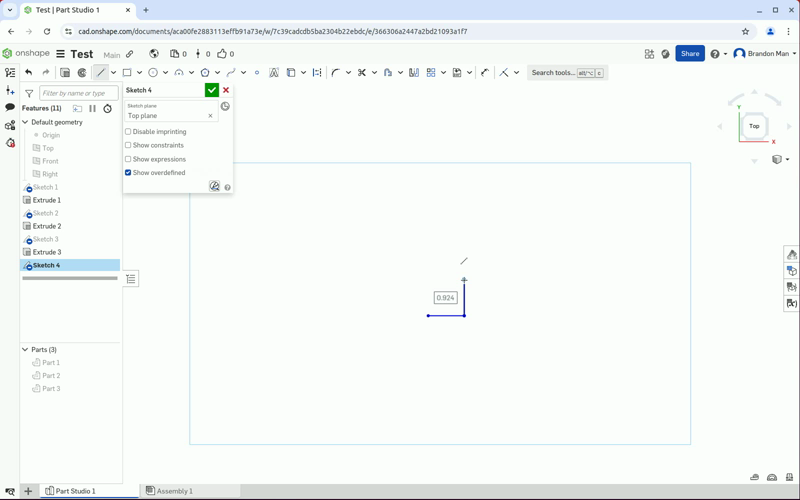
scroll(-6)
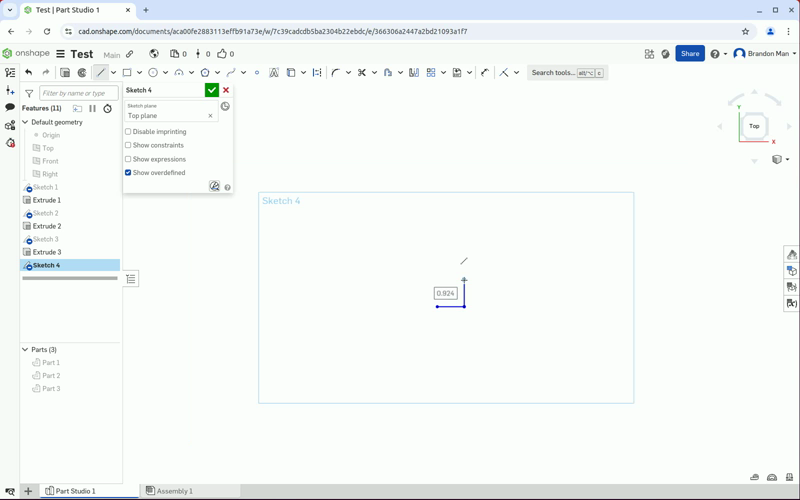
scroll(-6)
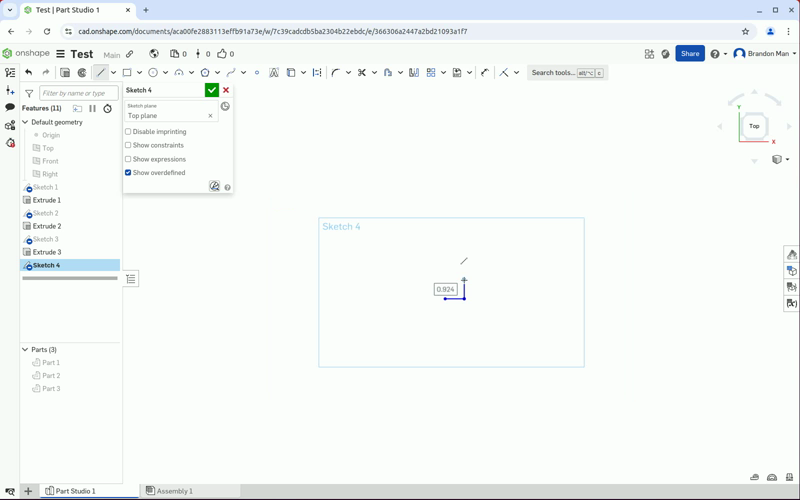
scroll(-6)
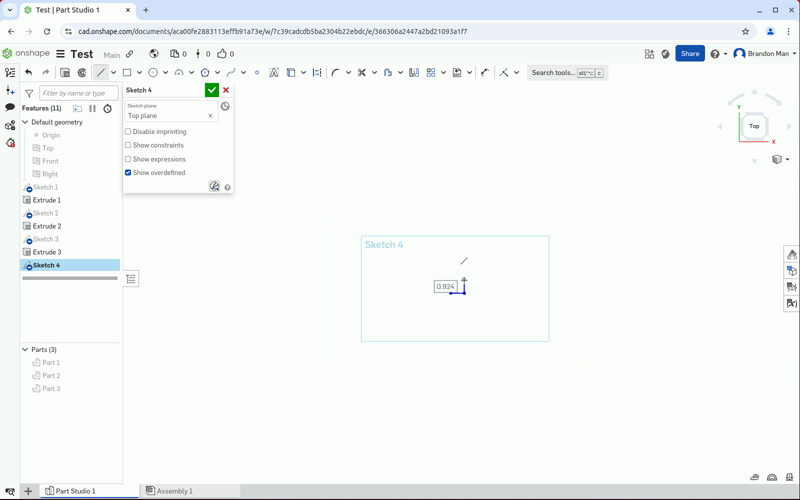
scroll(-6)
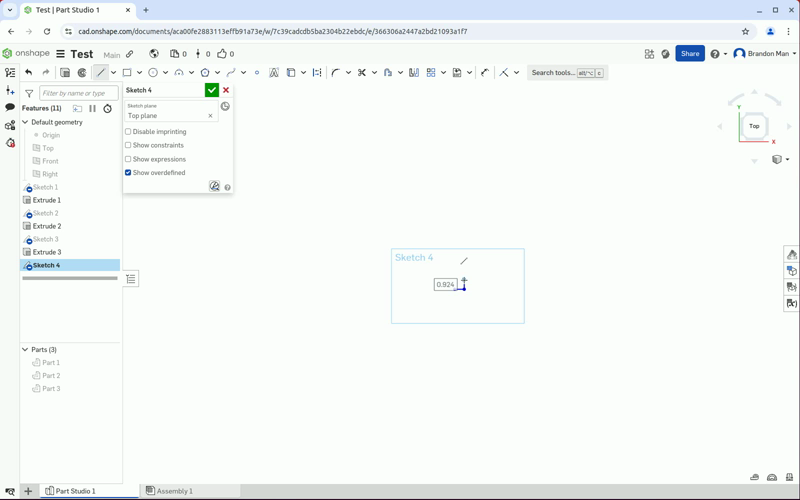
scroll(-6)
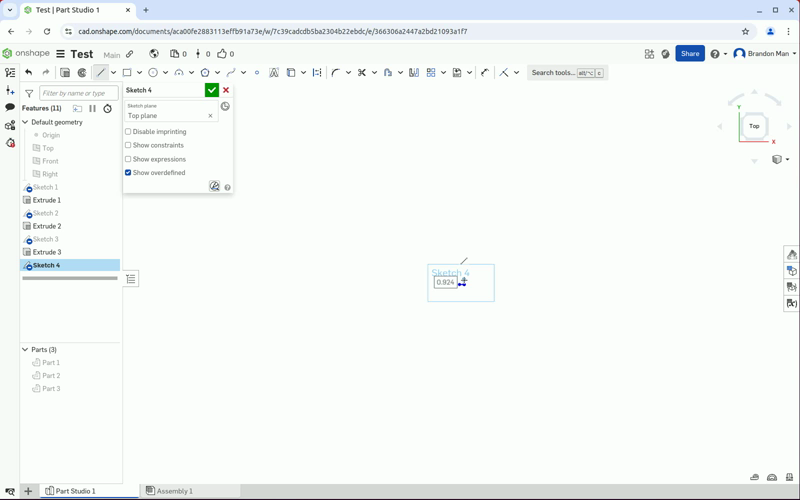
key_up(shift)
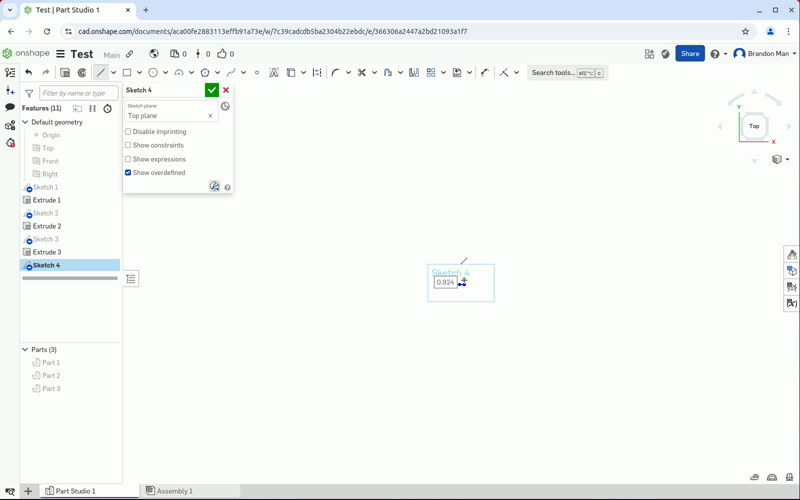
key_down(shift)
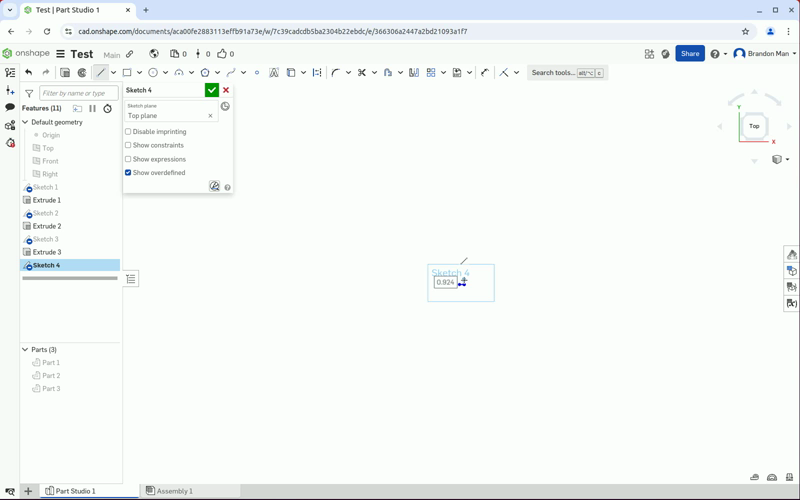
mouse_move(494, 279)
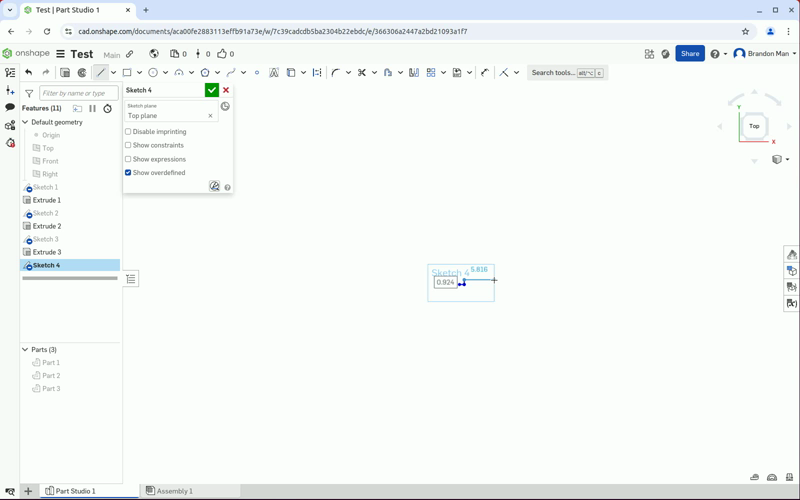
mouse_move(459, 279)
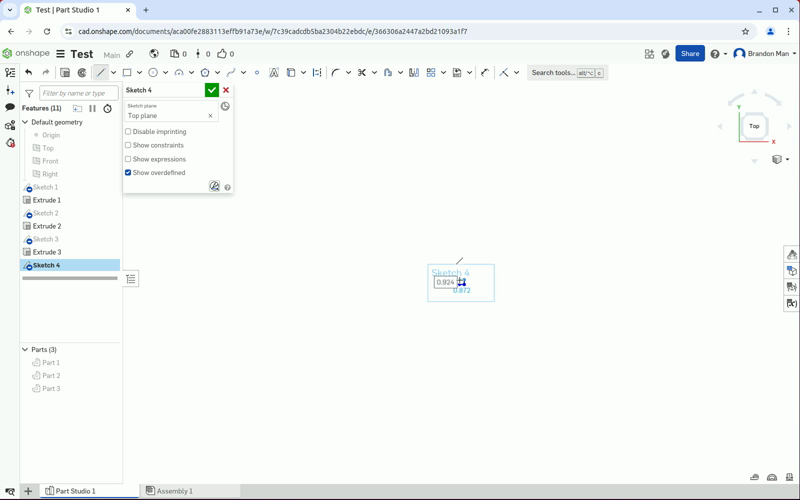
scroll(6)
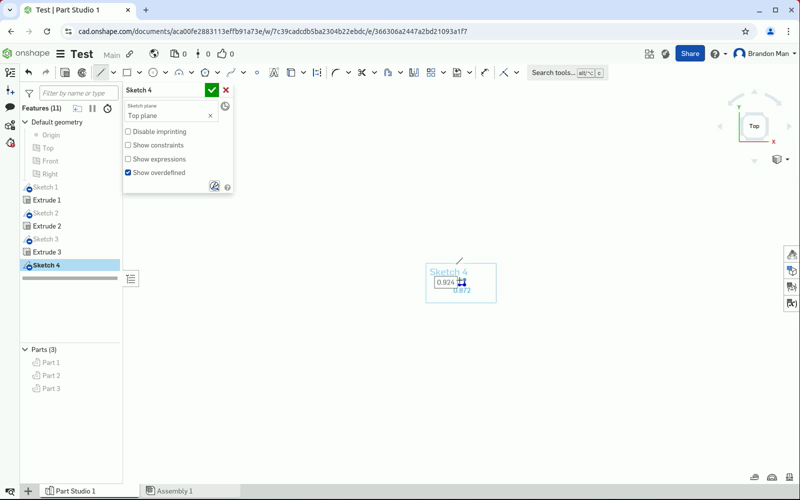
scroll(6)
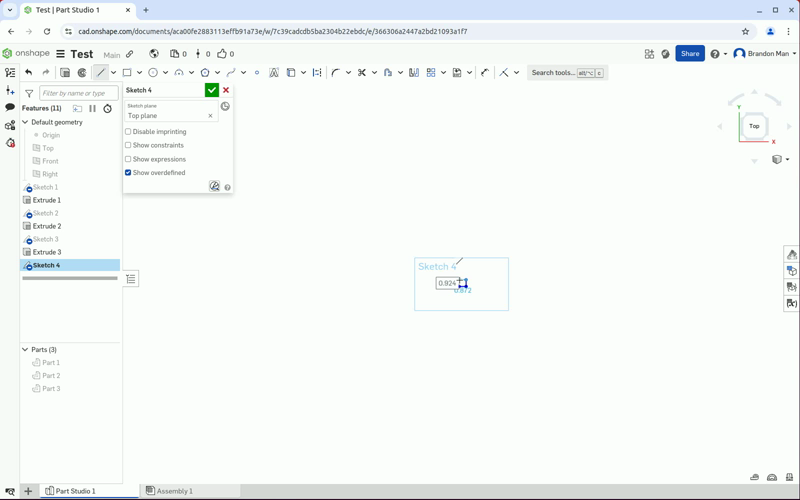
scroll(6)
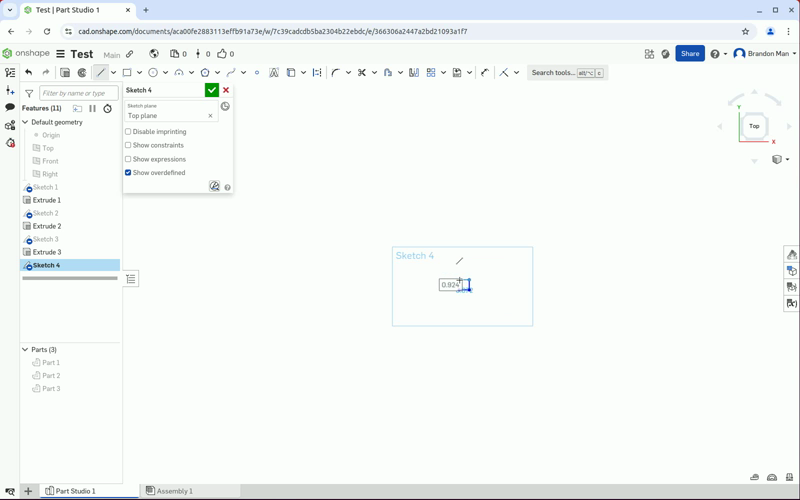
scroll(6)
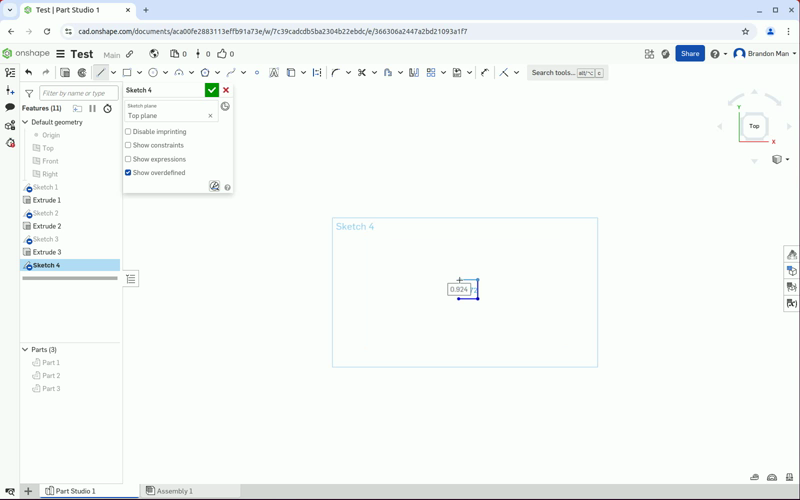
scroll(6)
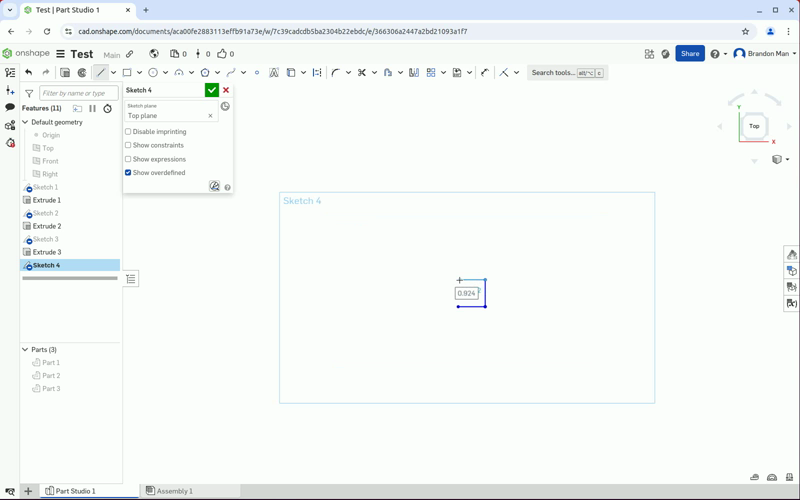
scroll(6)
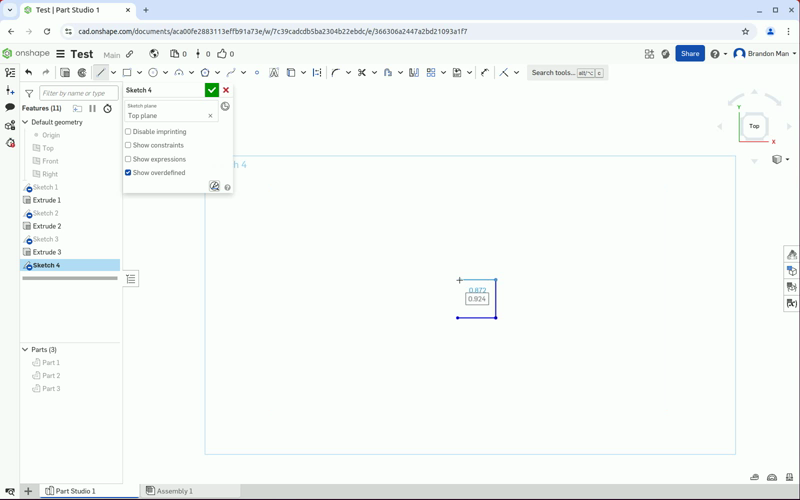
scroll(6)
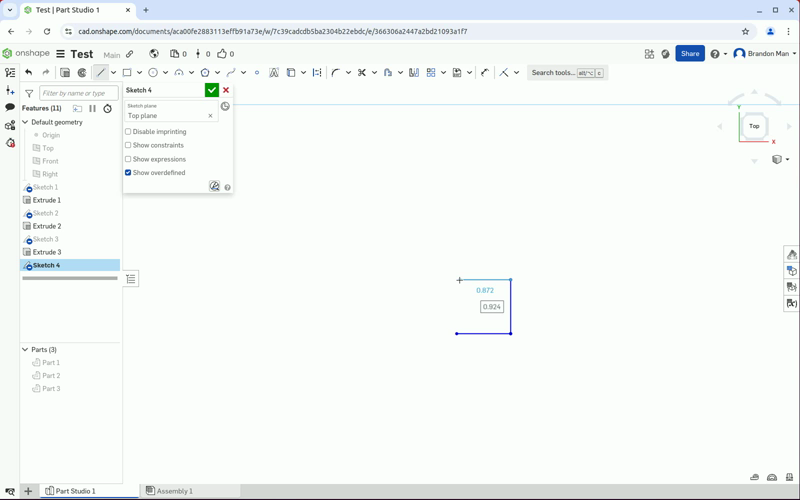
click(459, 279)
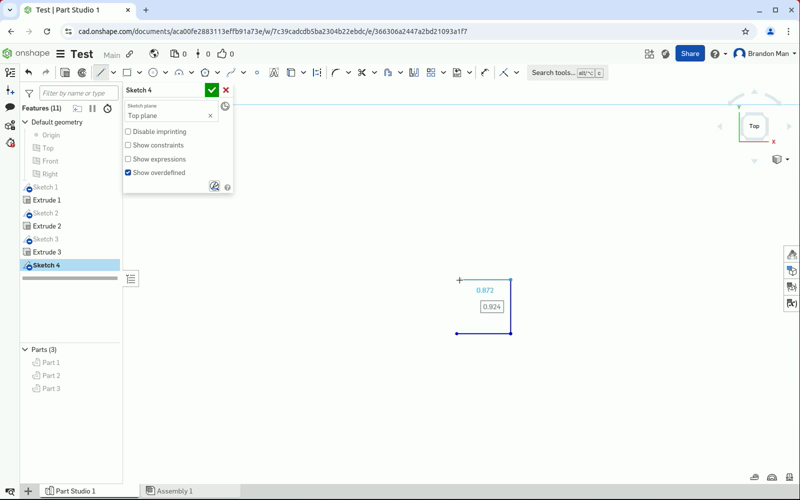
scroll(-6)
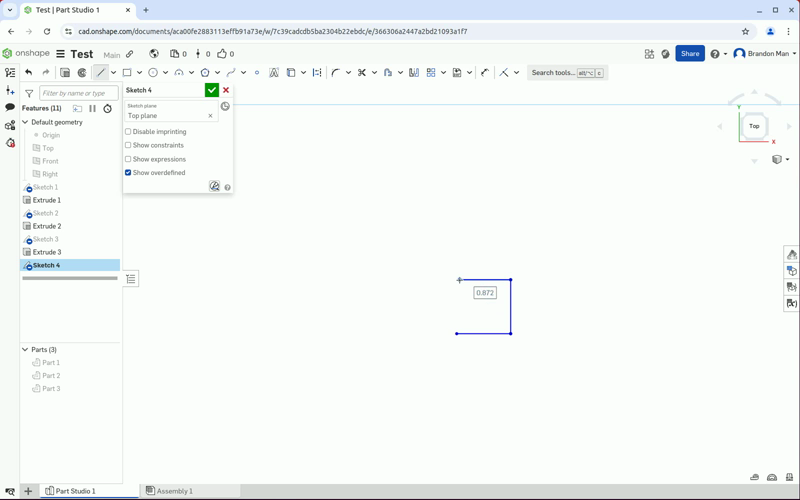
scroll(-6)
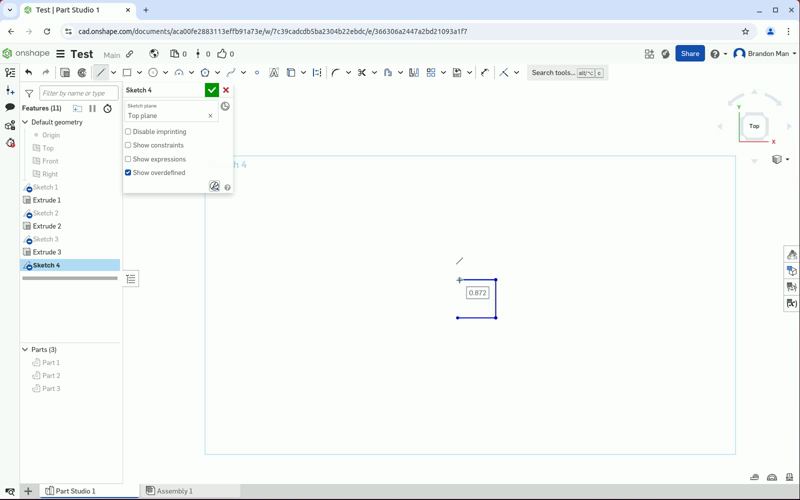
scroll(-6)
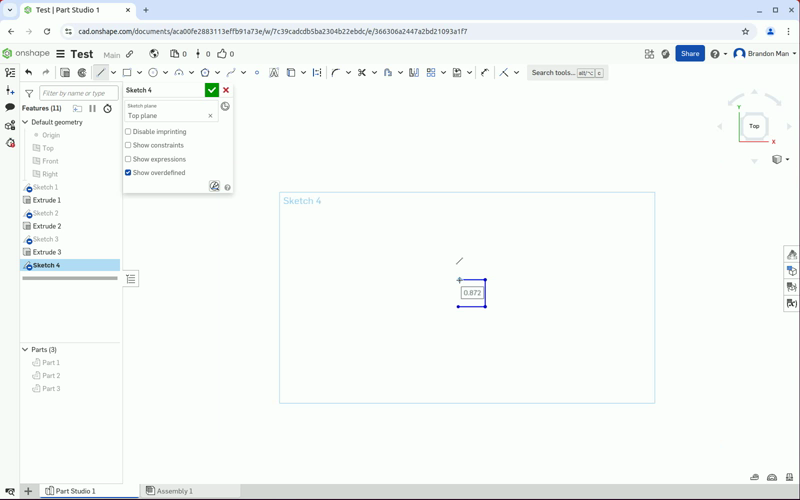
scroll(-6)
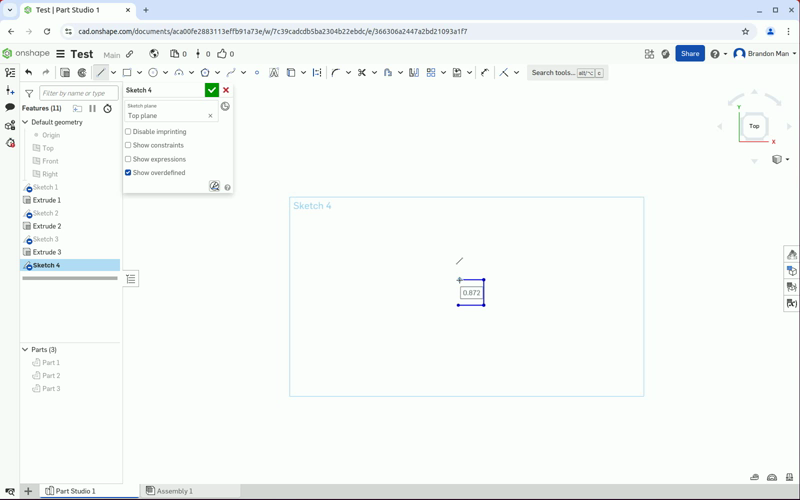
scroll(-6)
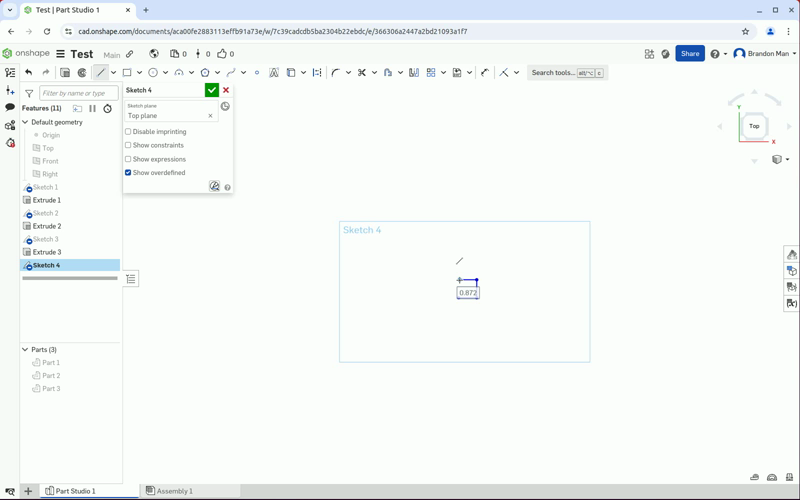
scroll(-6)
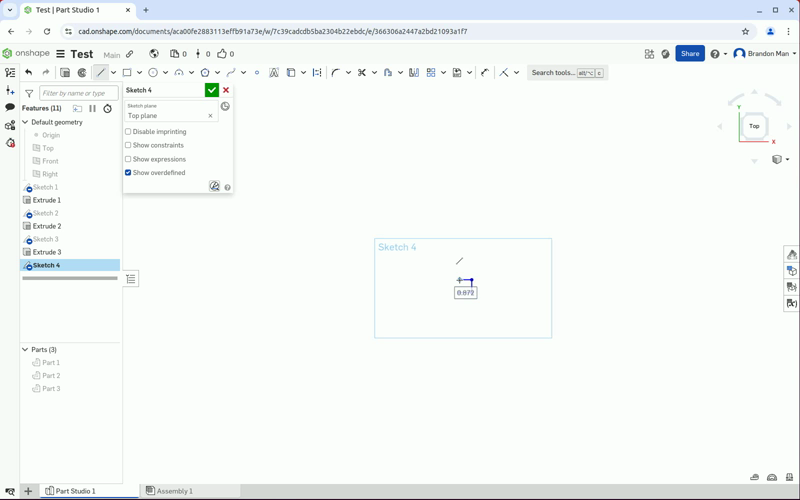
scroll(-6)
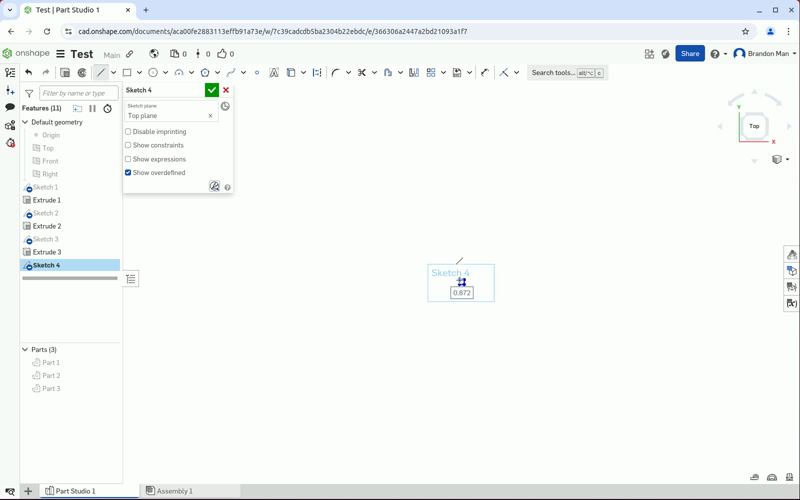
key_up(shift)
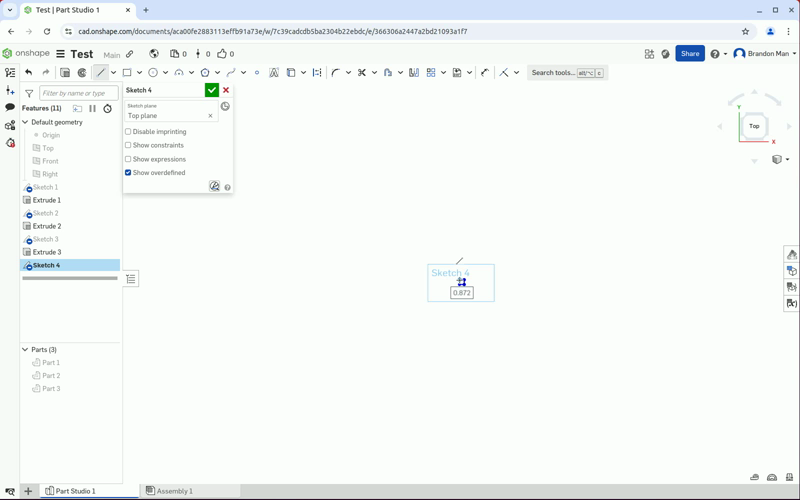
mouse_move(489, 279)
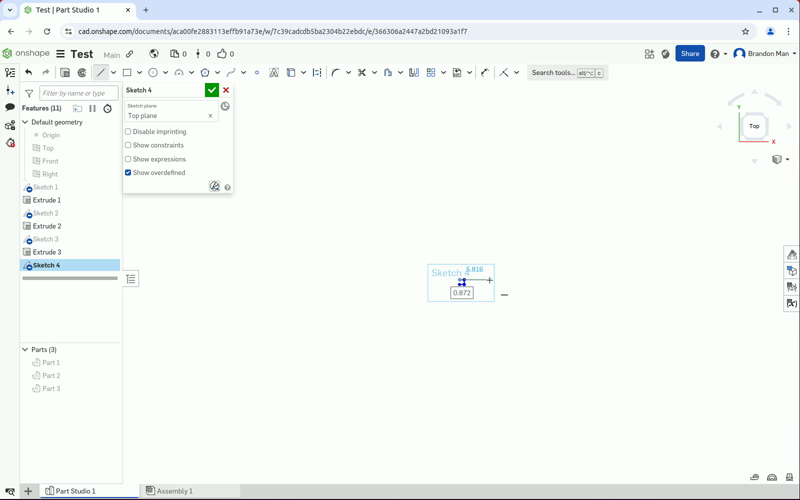
key_down(shift)
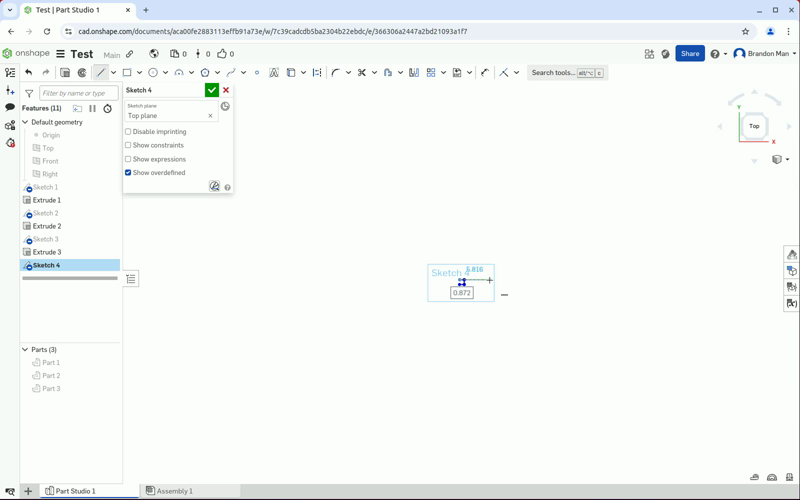
mouse_move(459, 284)
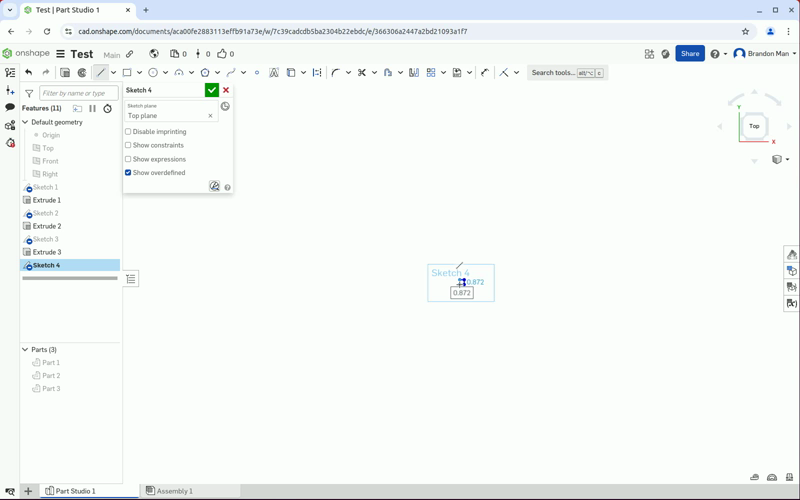
scroll(6)
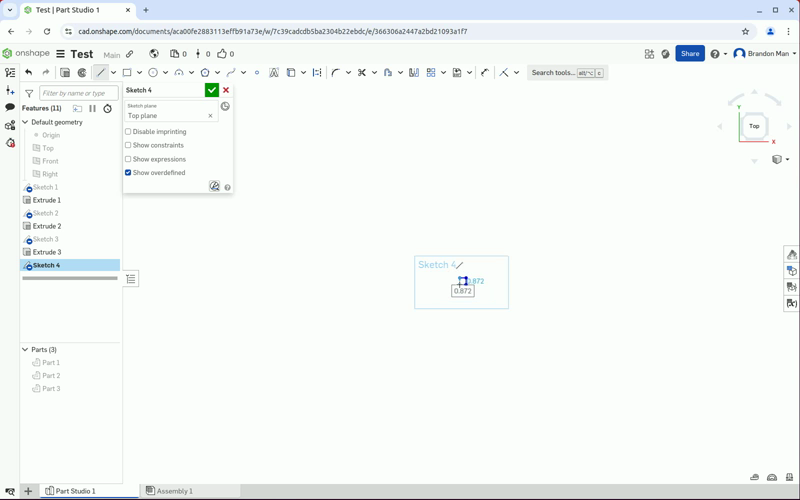
scroll(6)
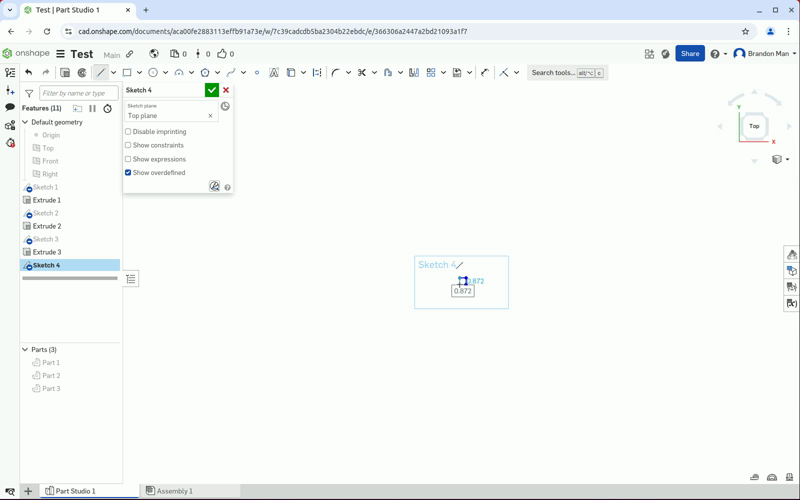
scroll(6)
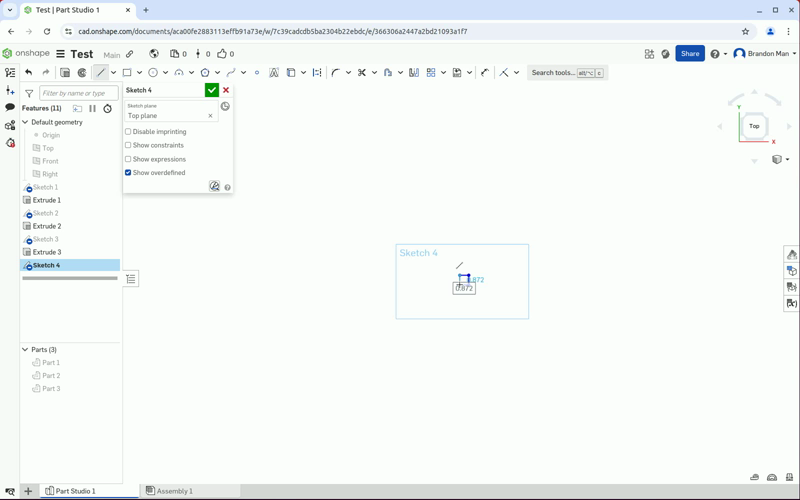
scroll(6)
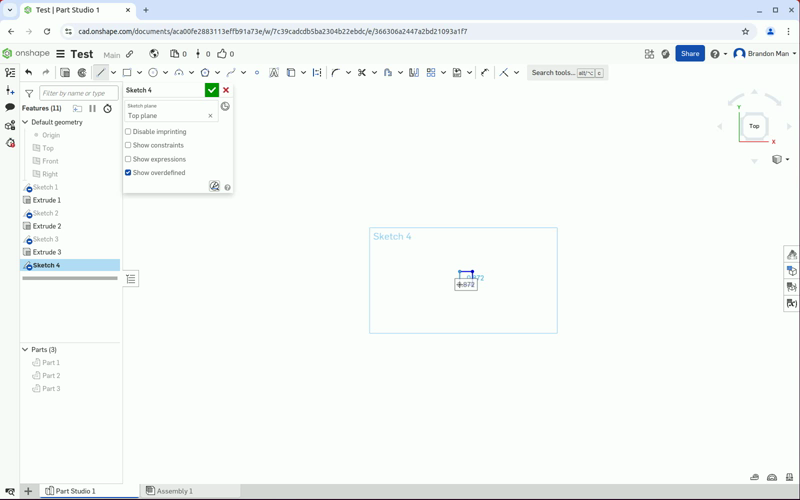
scroll(6)
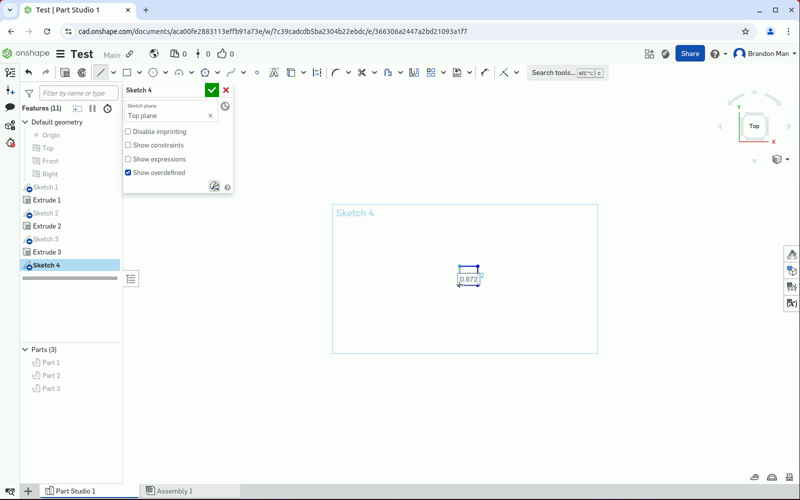
scroll(6)
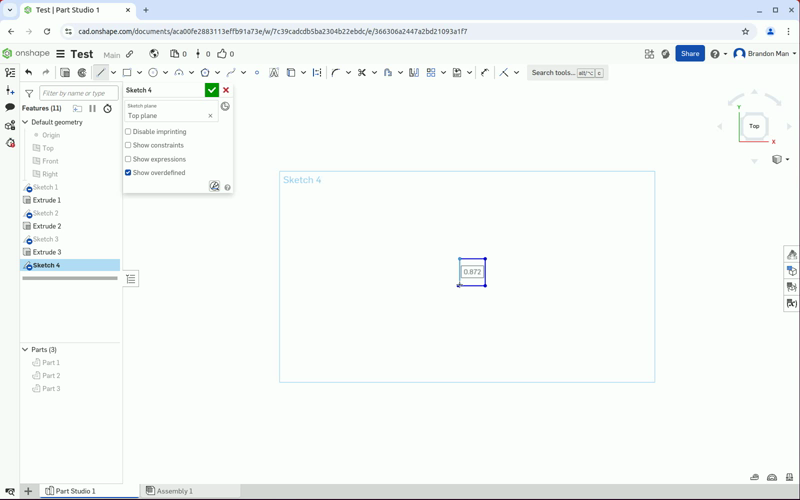
scroll(6)
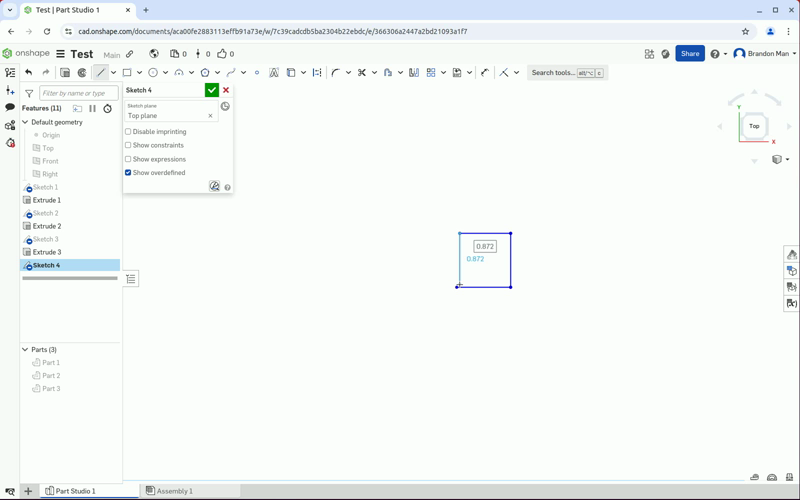
key_up(shift)
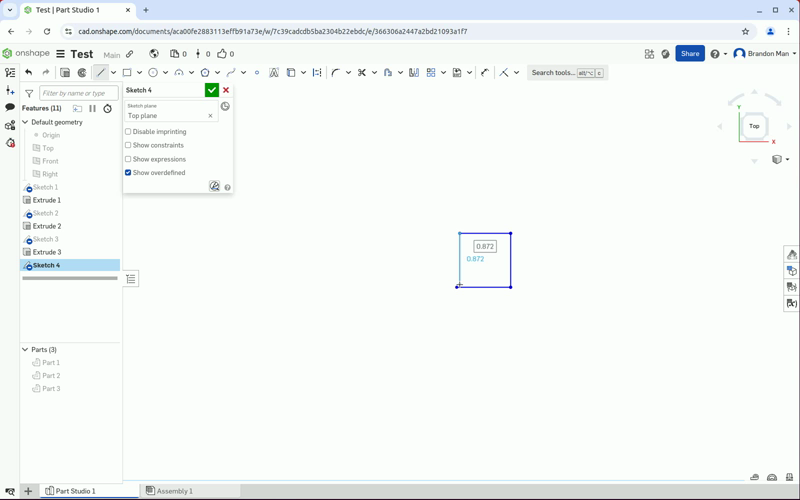
click(459, 284)
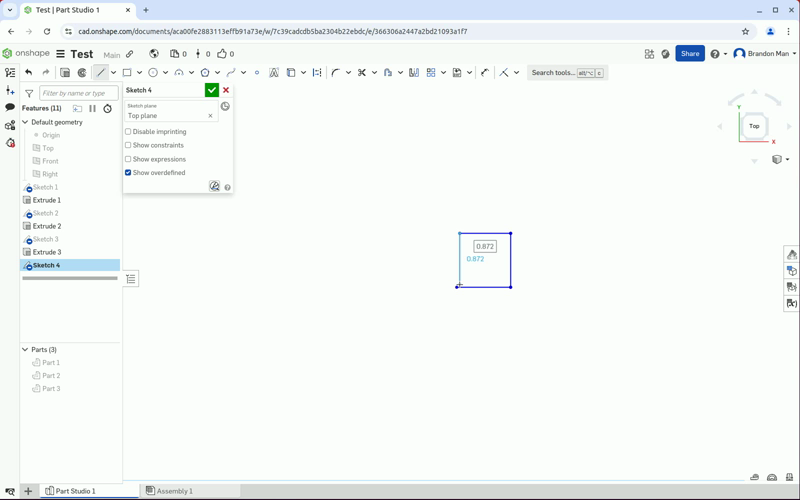
scroll(-6)
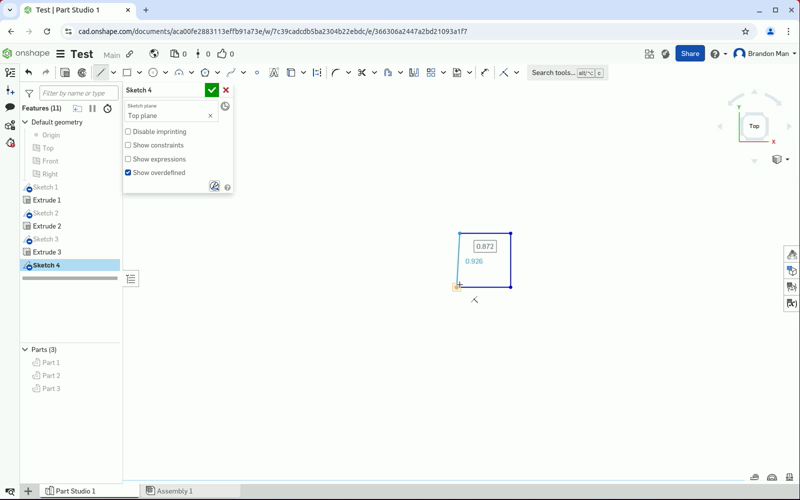
scroll(-6)
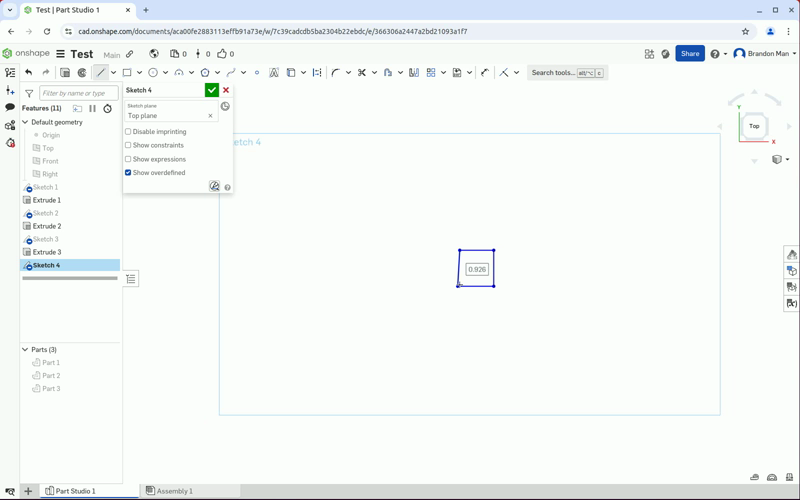
scroll(-6)
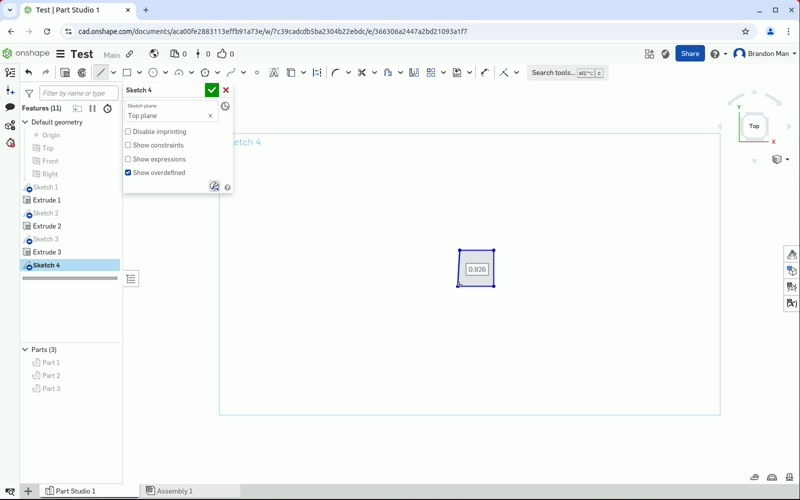
scroll(-6)
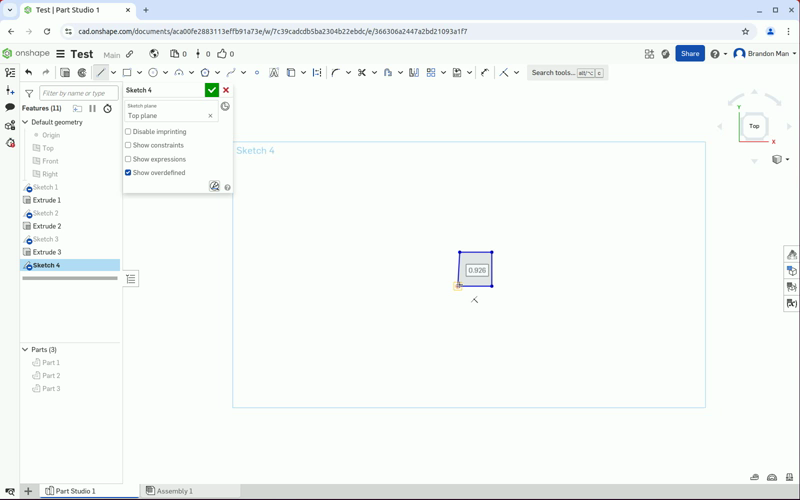
scroll(-6)
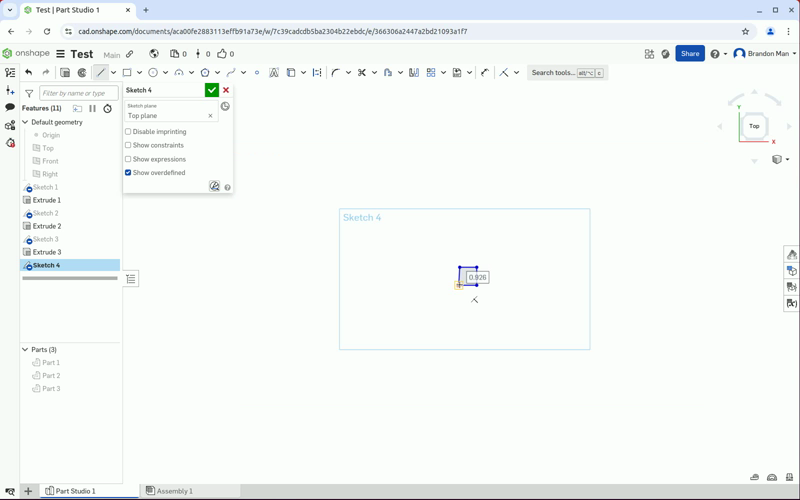
scroll(-6)
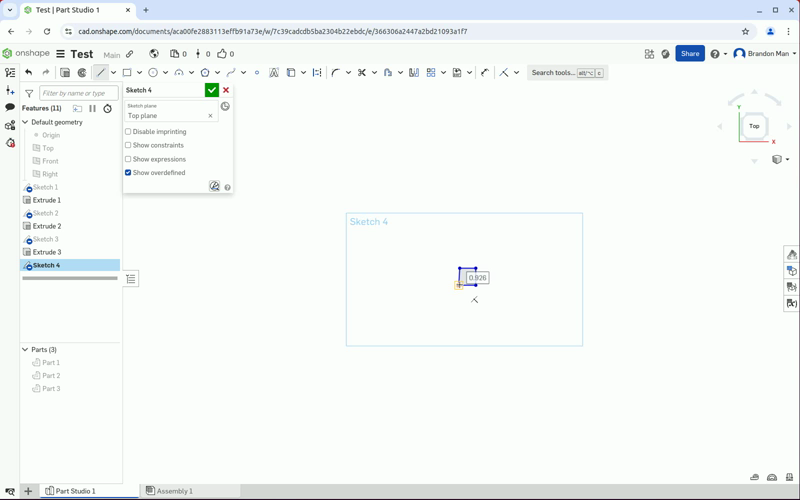
scroll(-6)
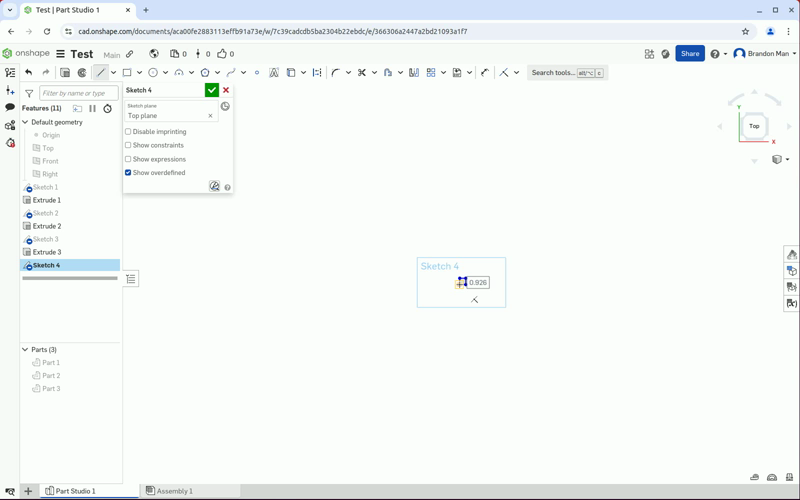
key(esc)
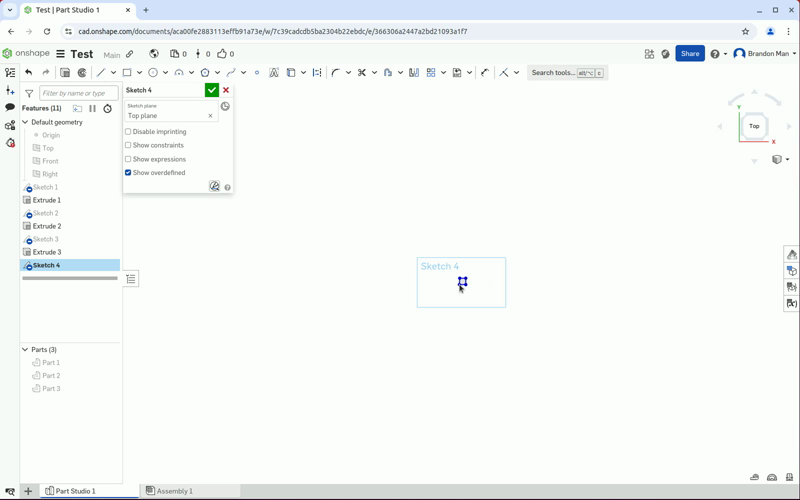
mouse_move(463, 282)
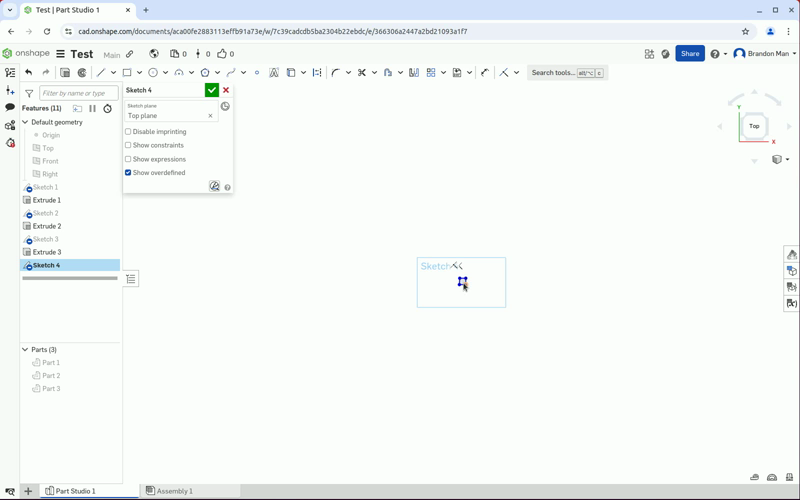
scroll(6)
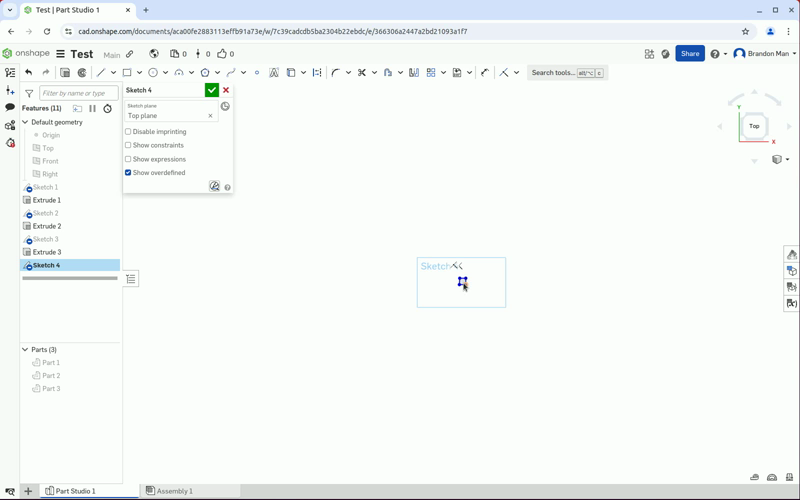
scroll(6)
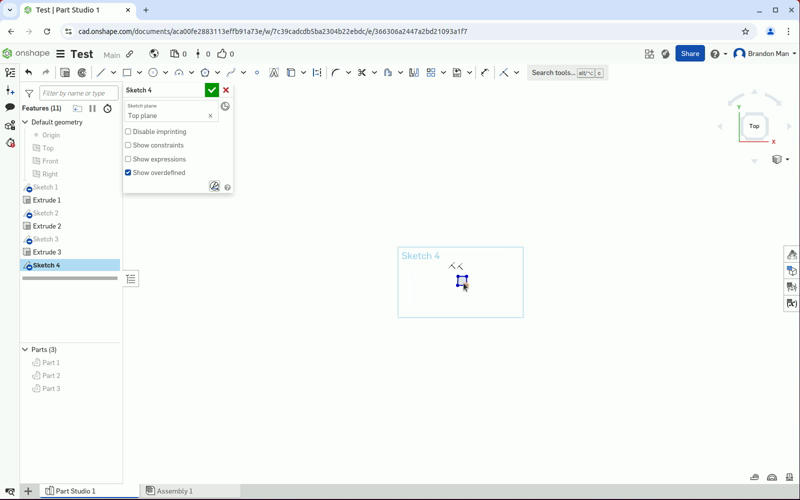
scroll(6)
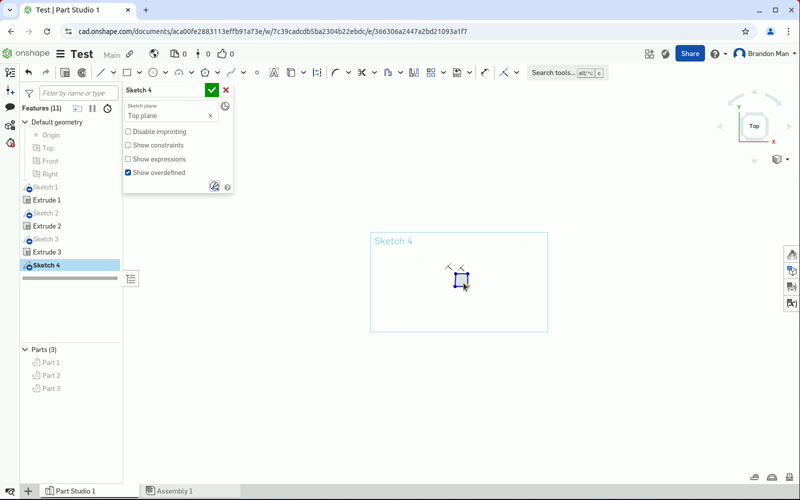
scroll(6)
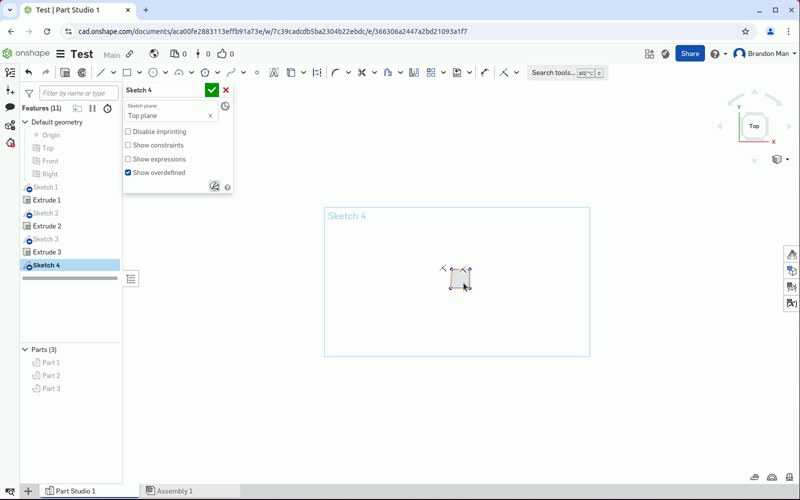
scroll(6)
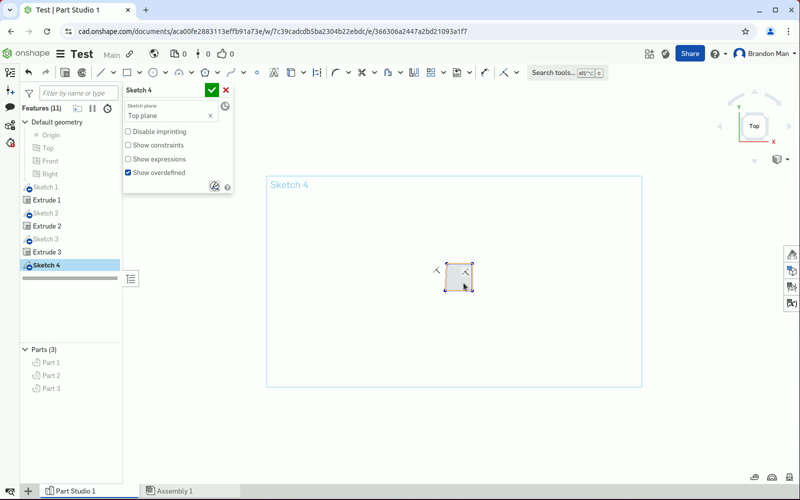
scroll(6)
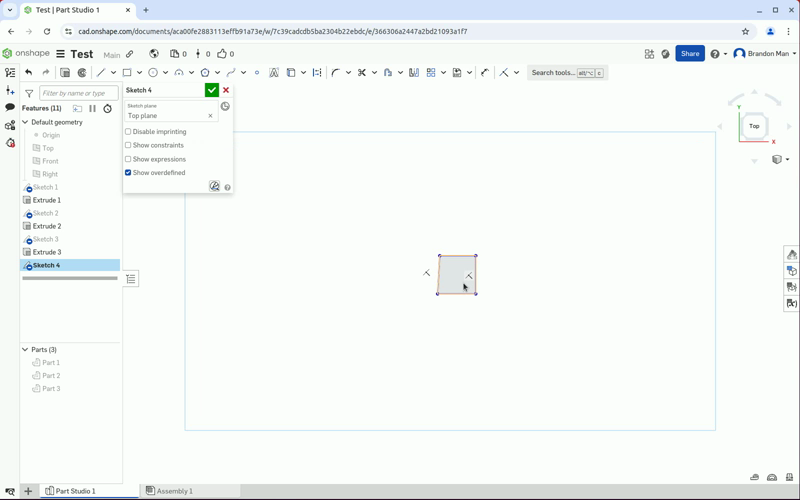
scroll(6)
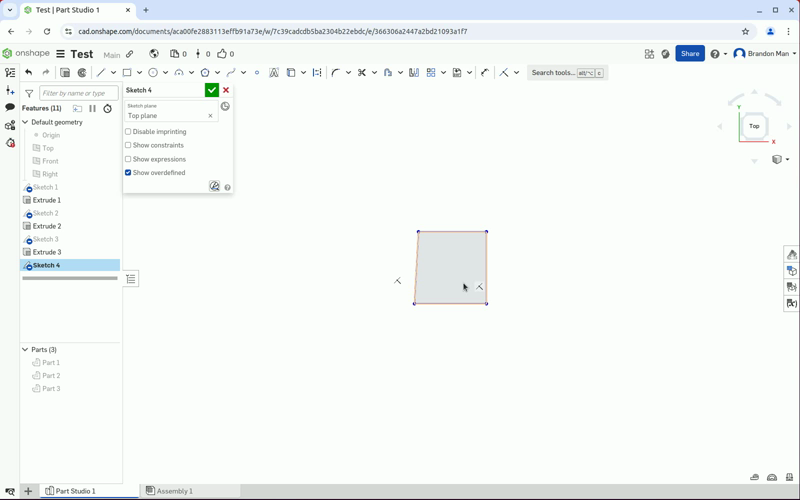
click(463, 282)
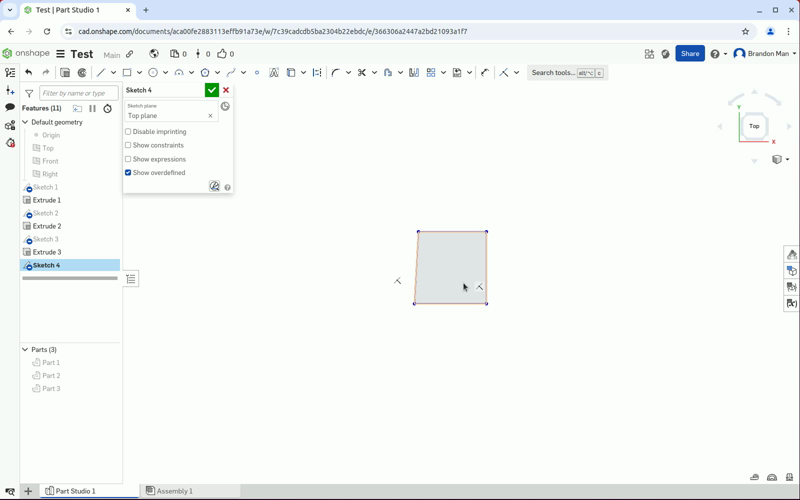
scroll(-6)
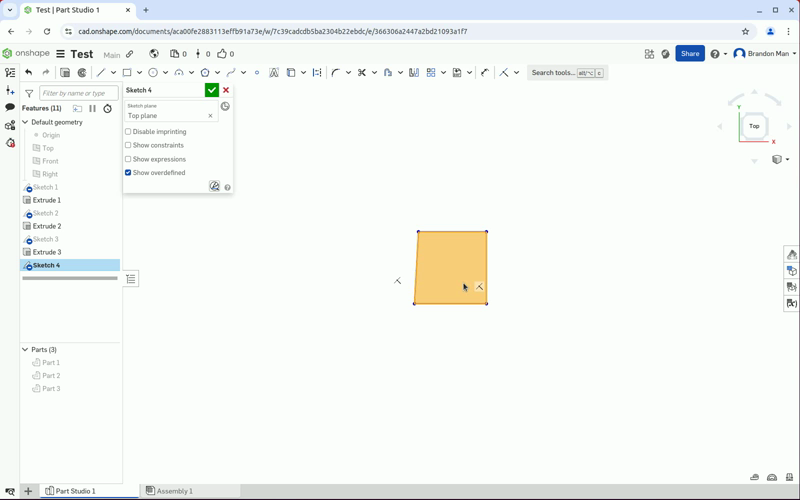
scroll(-6)
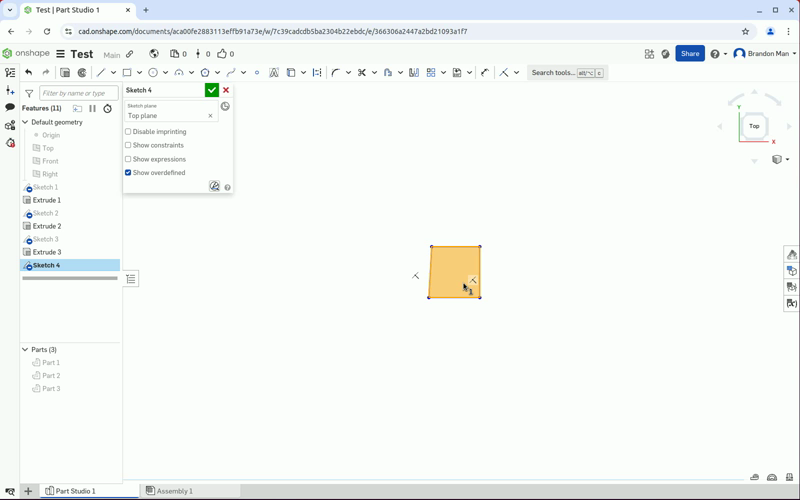
scroll(-6)
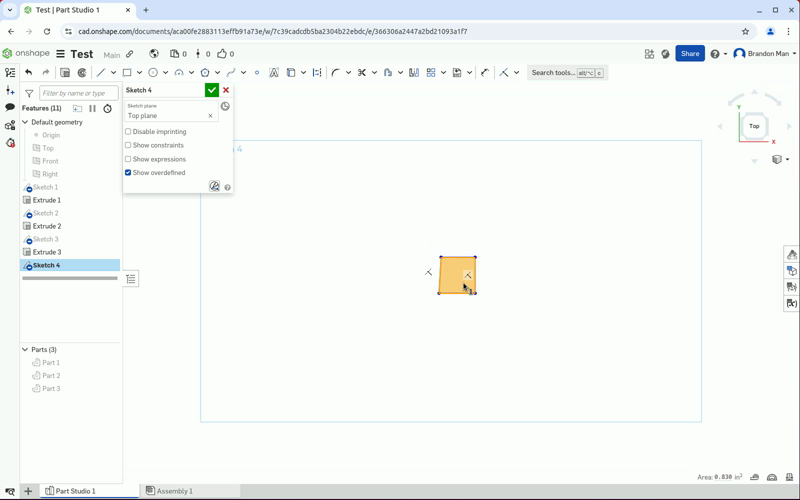
scroll(-6)
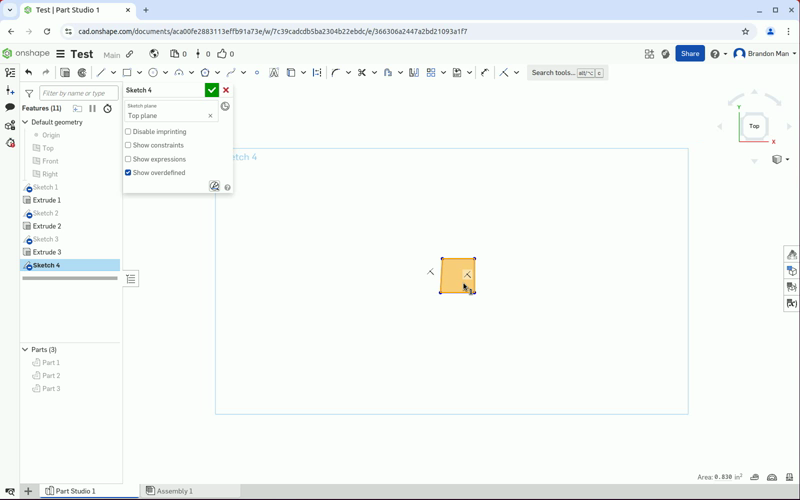
scroll(-6)
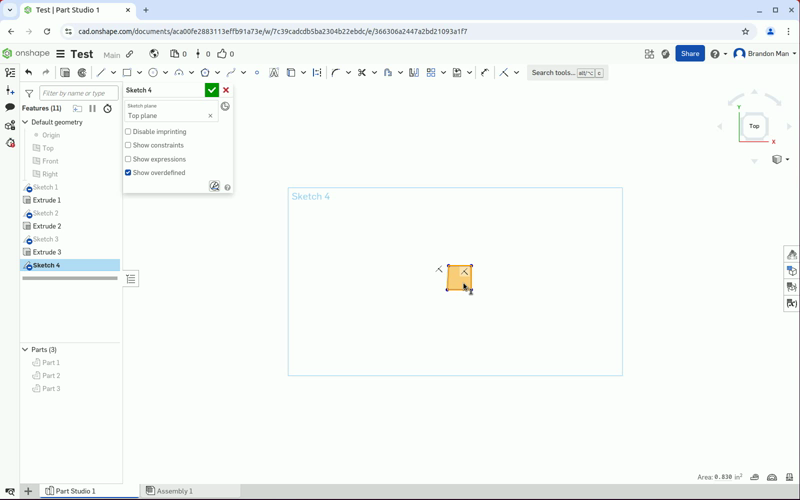
scroll(-6)
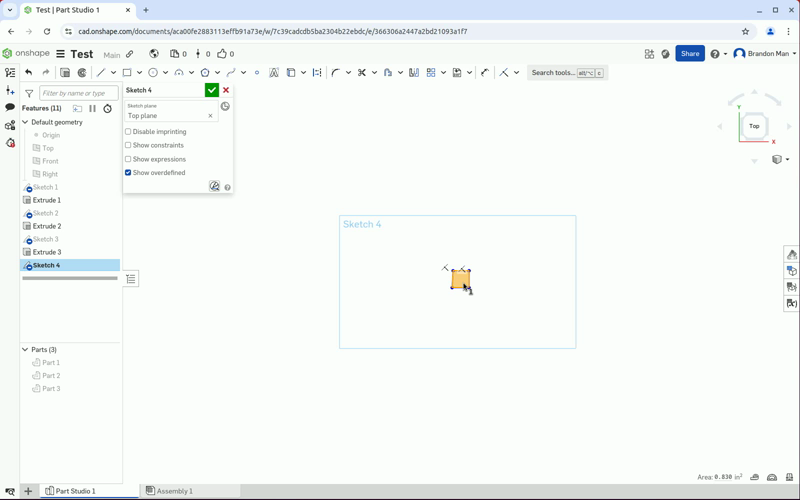
scroll(-6)
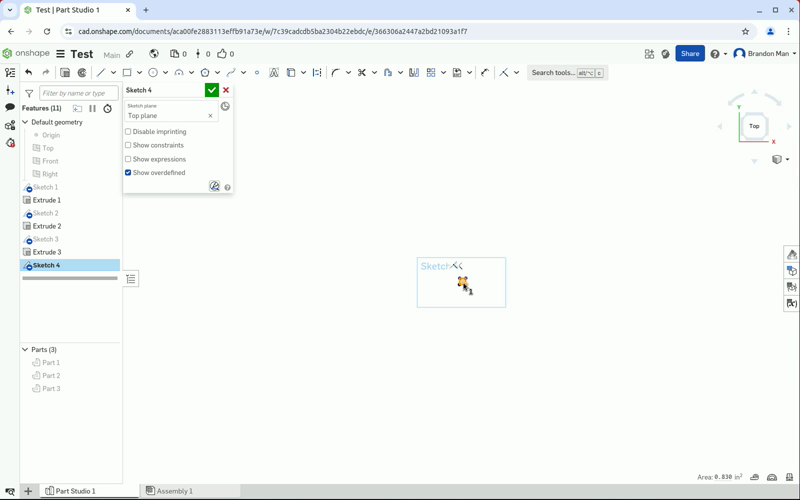
mouse_move(73, 352)
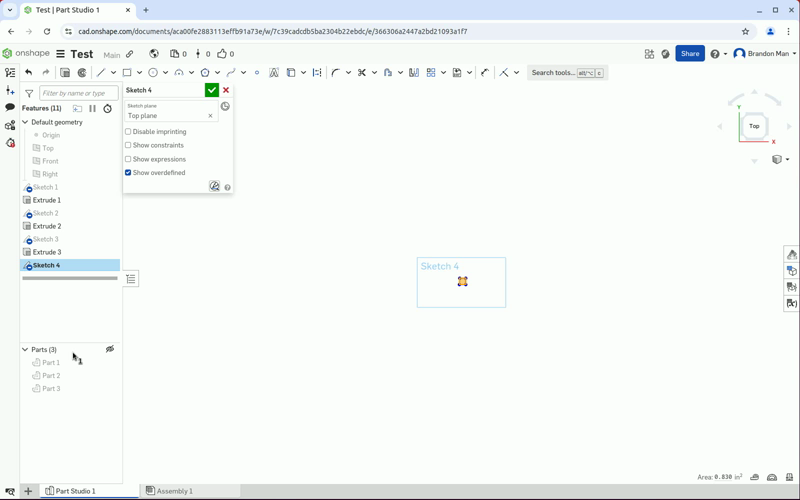
key(shift+y)
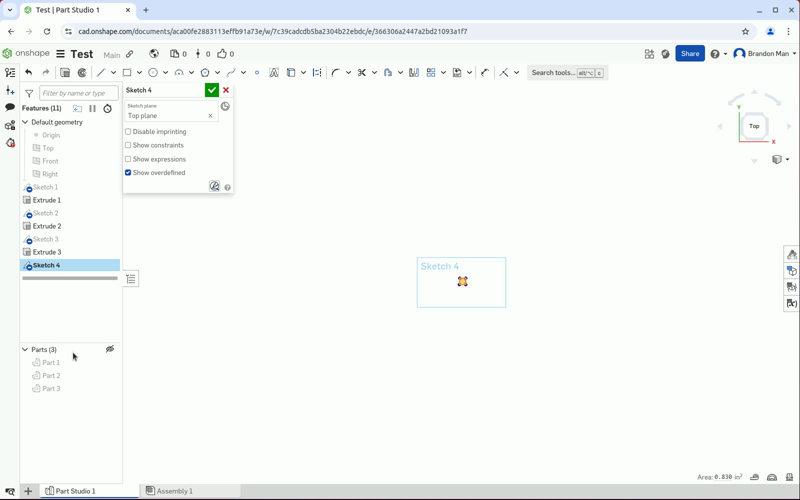
key(shift+e)
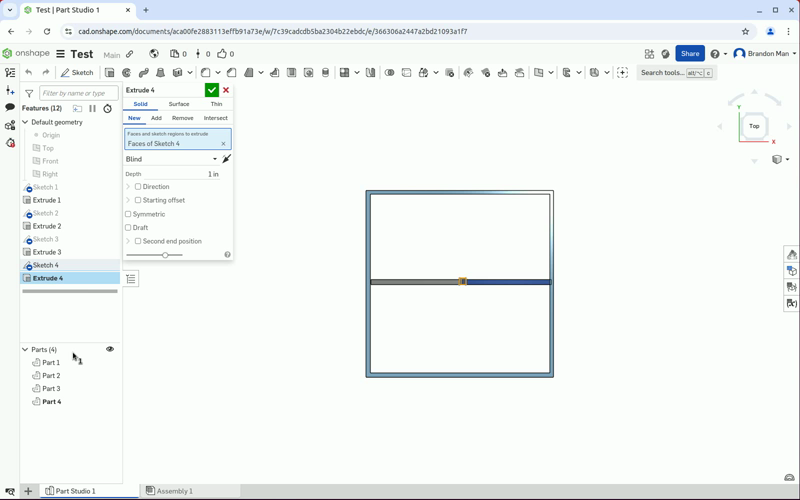
mouse_move(143, 106)
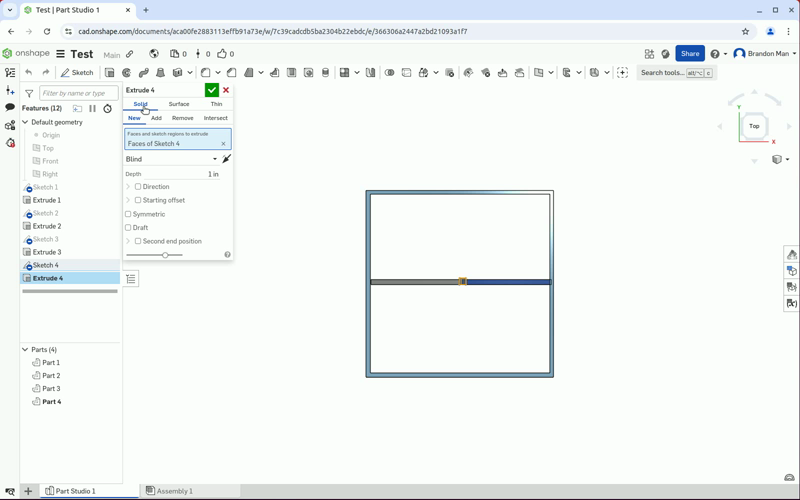
click(143, 106)
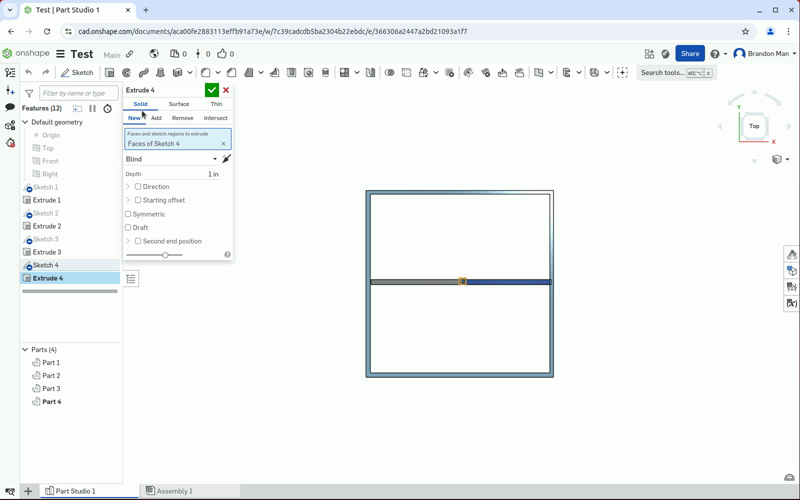
mouse_move(137, 120)
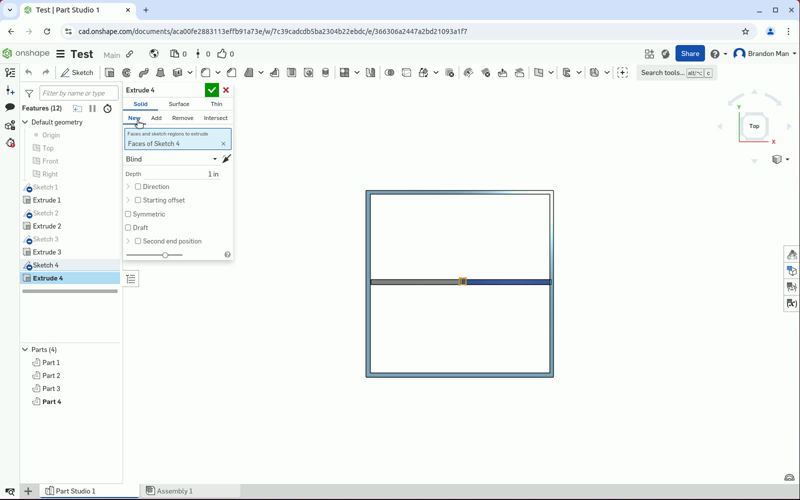
click(137, 120)
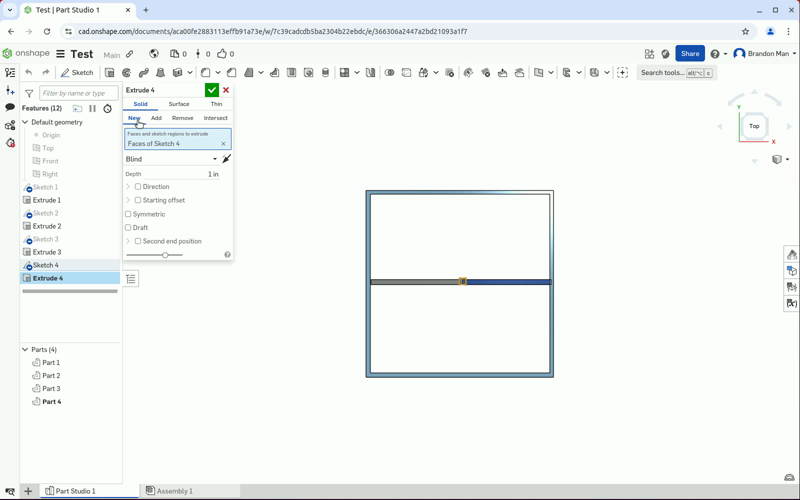
key(tab, 4)
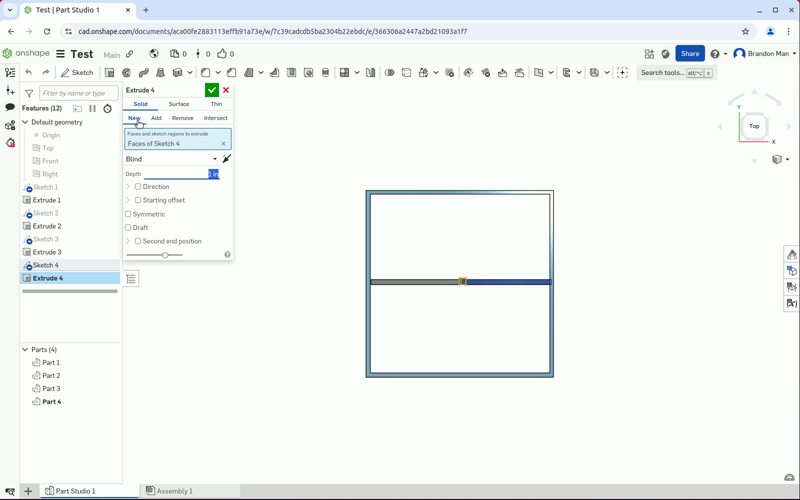
text(23.108)
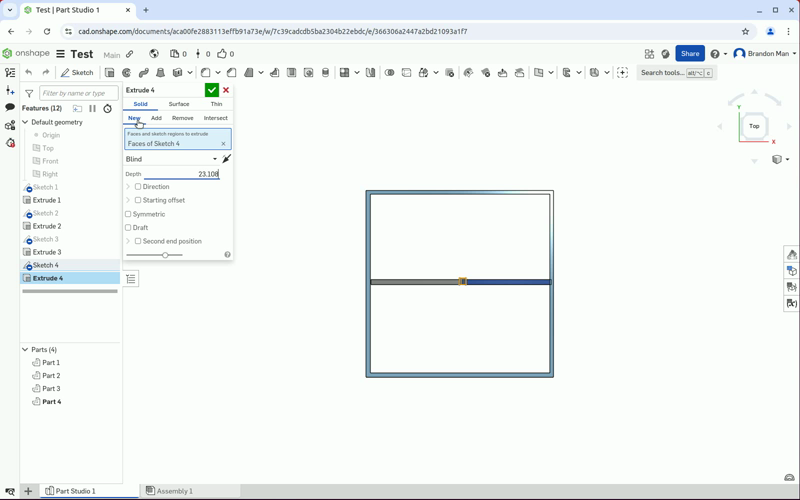
key(enter)
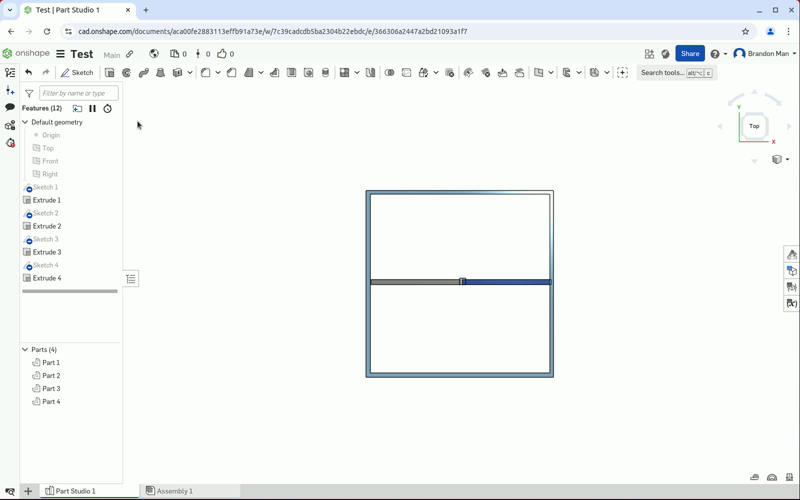
key(shift+h)
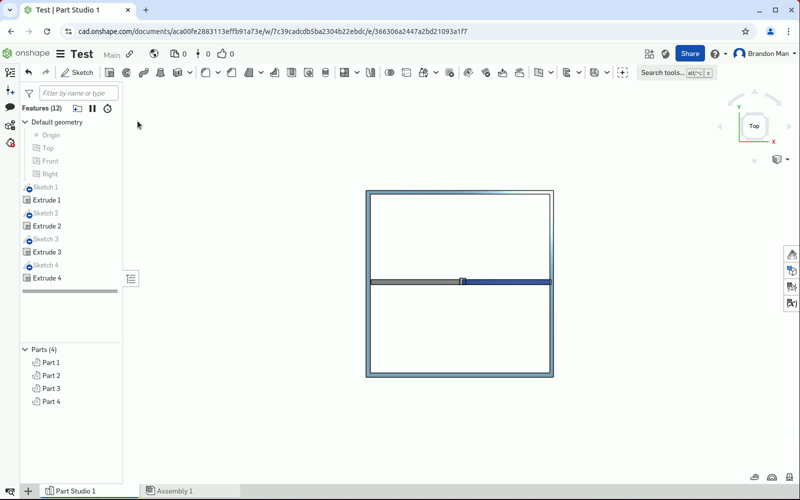
key(shift+h)
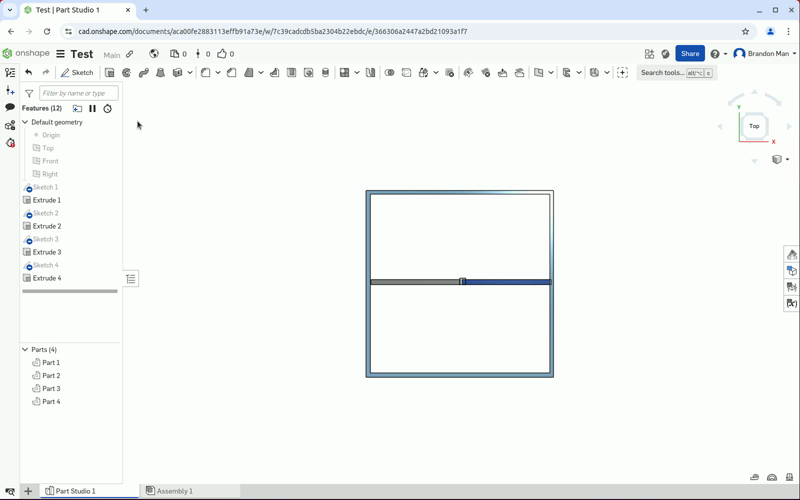
mouse_move(73, 189)
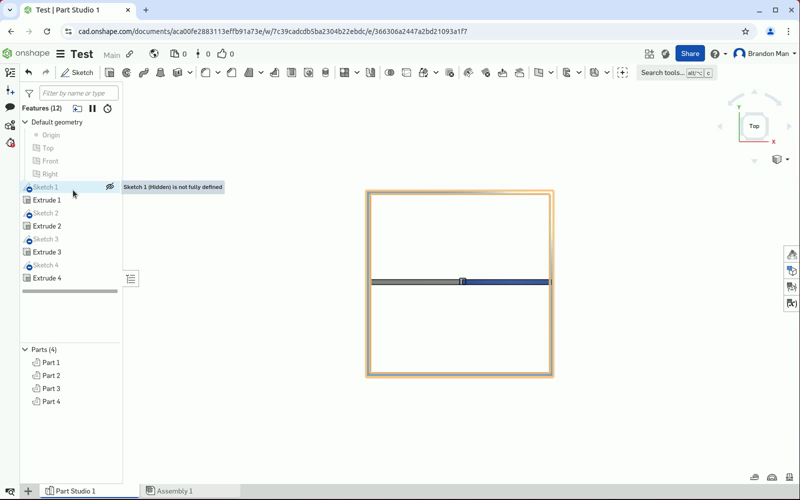
click(73, 189)
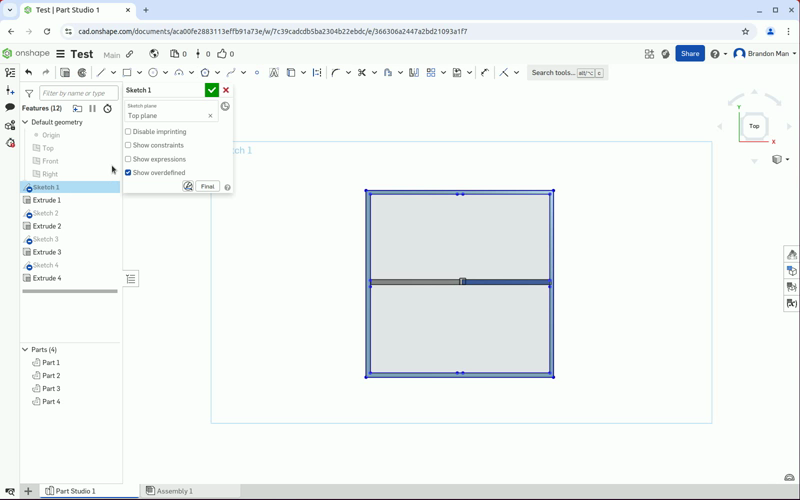
mouse_move(229, 92)
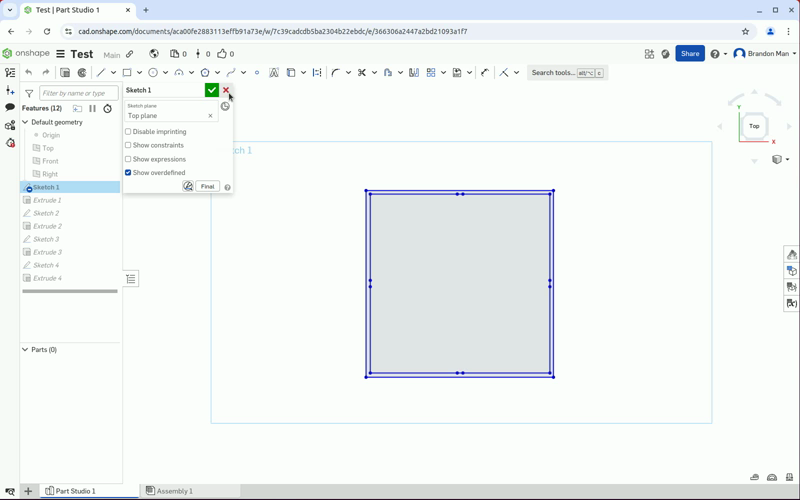
click(229, 92)
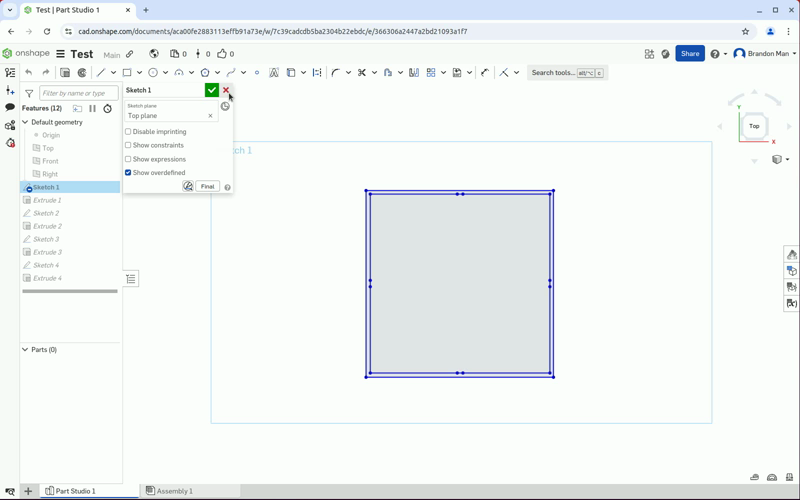
key(shift+s)
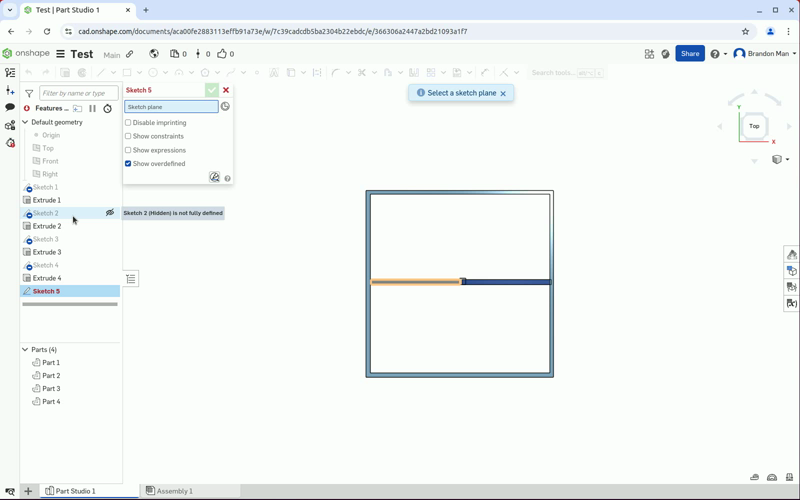
scroll(3)
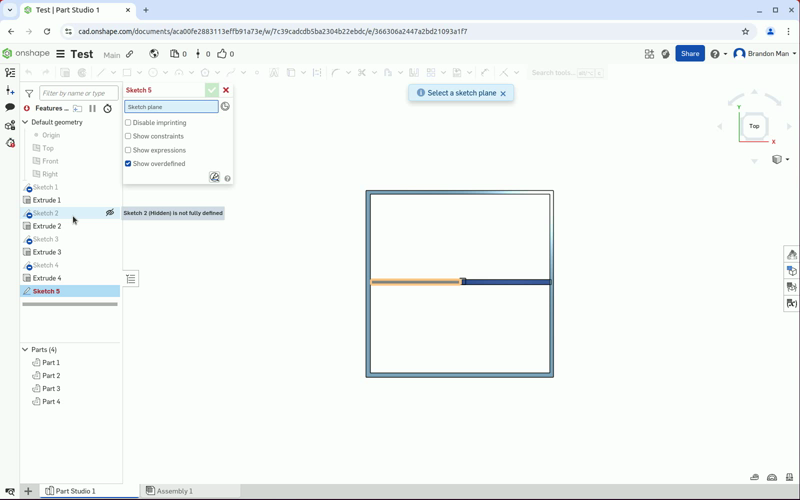
mouse_move(73, 150)
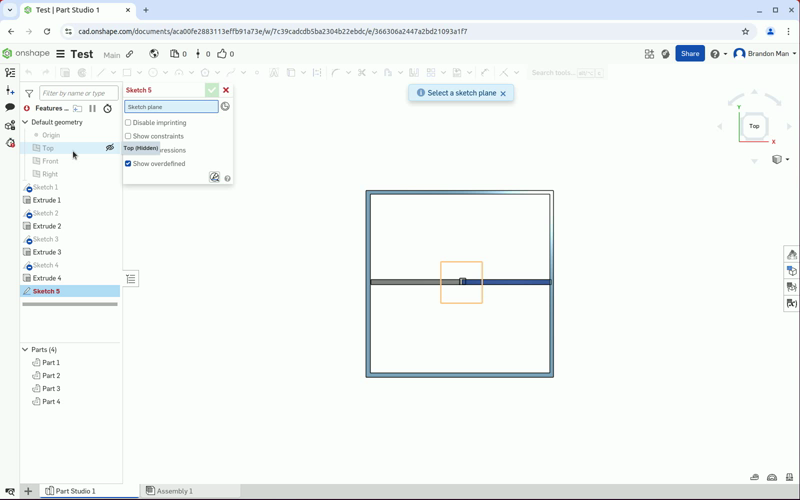
click(73, 150)
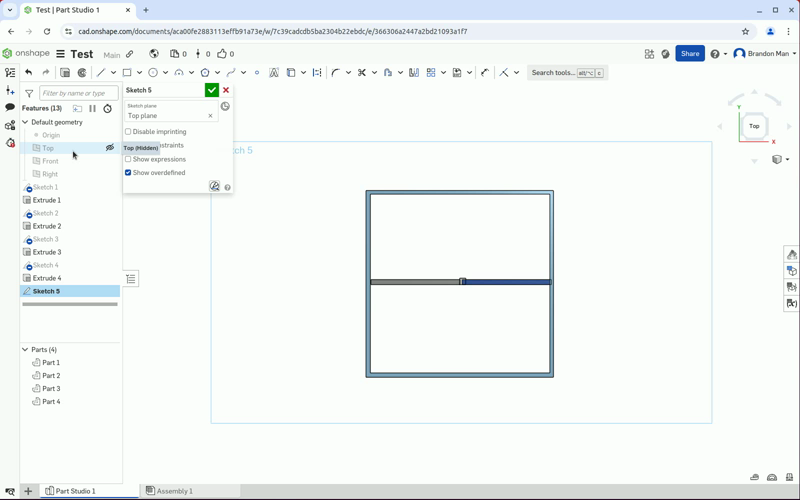
mouse_move(73, 352)
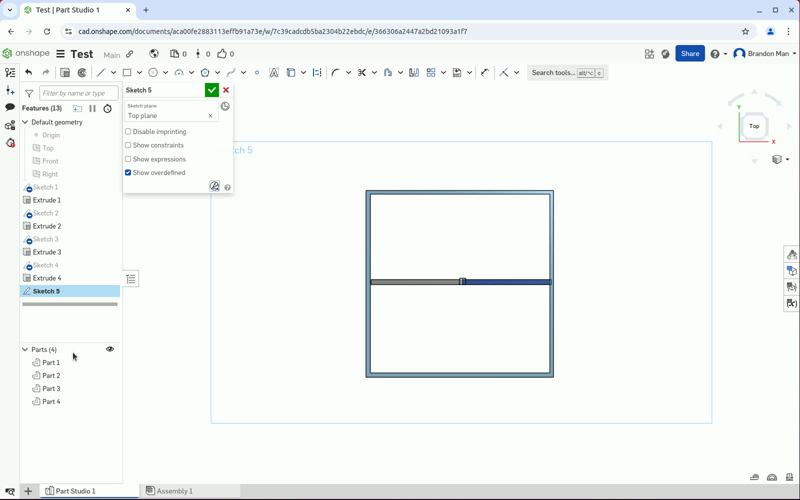
key(y)
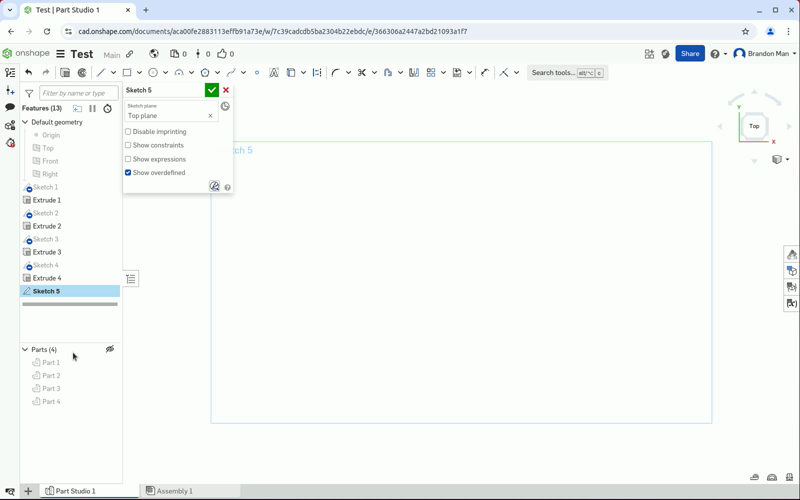
key(l)
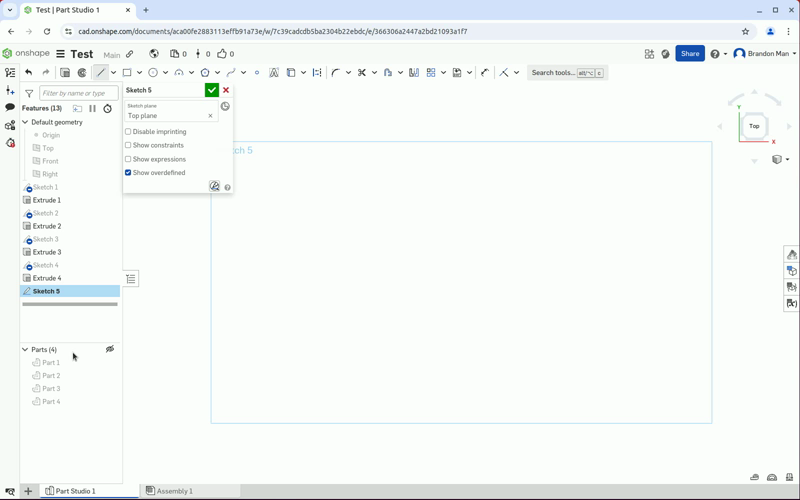
key_down(shift)
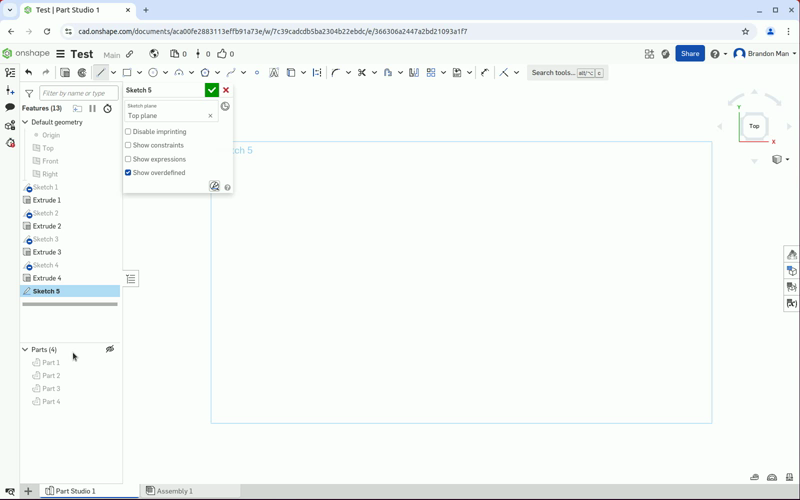
mouse_move(459, 281)
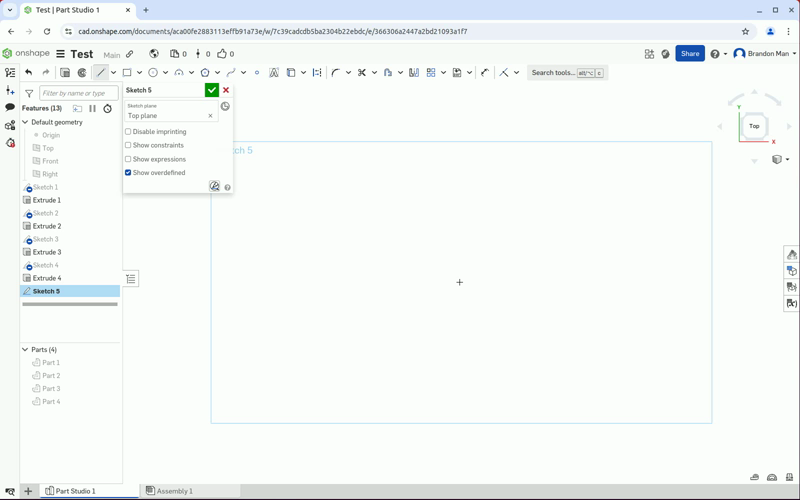
click(459, 281)
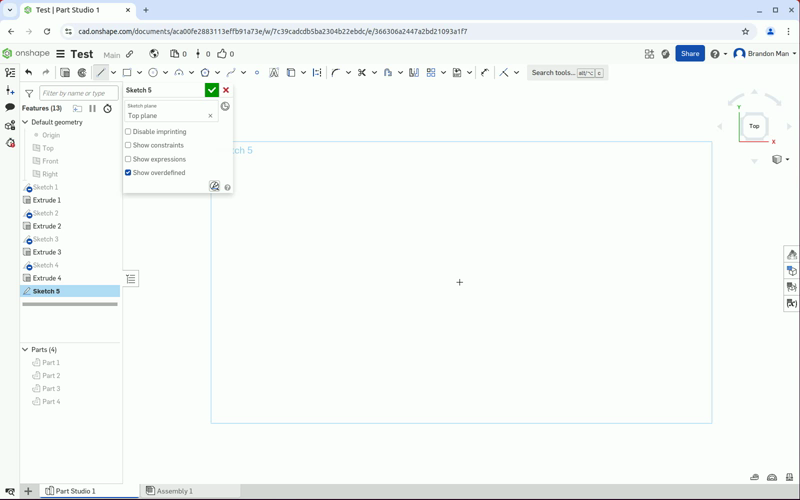
key_up(shift)
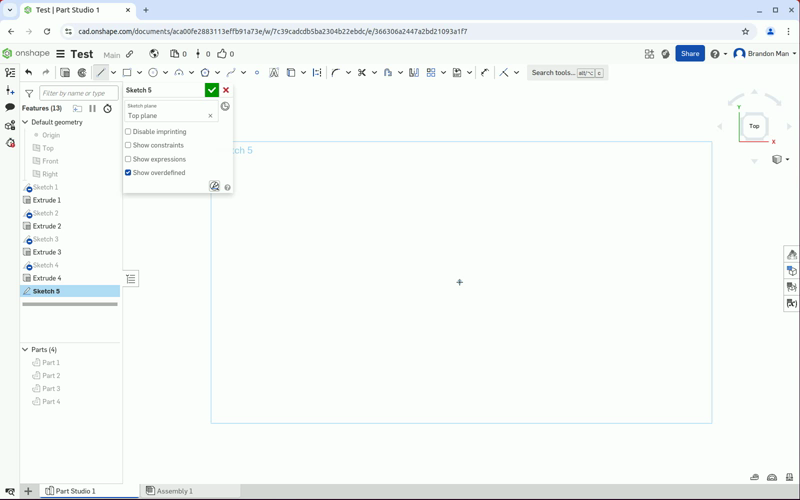
key_down(shift)
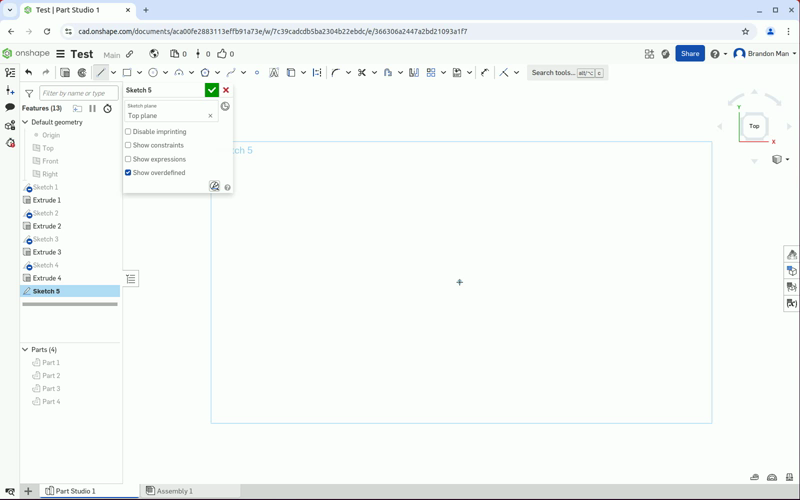
mouse_move(489, 281)
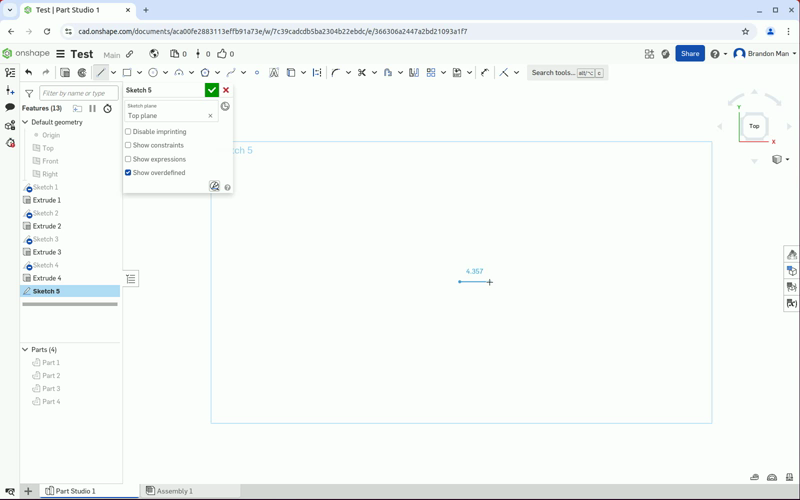
mouse_move(462, 281)
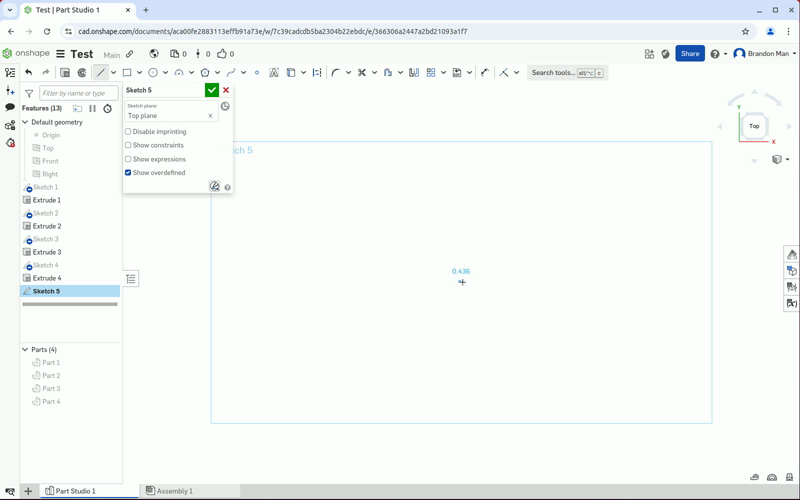
scroll(6)
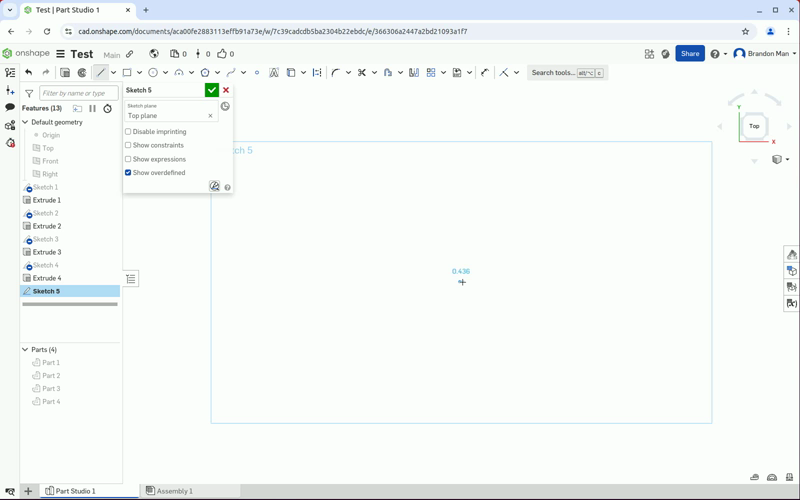
scroll(6)
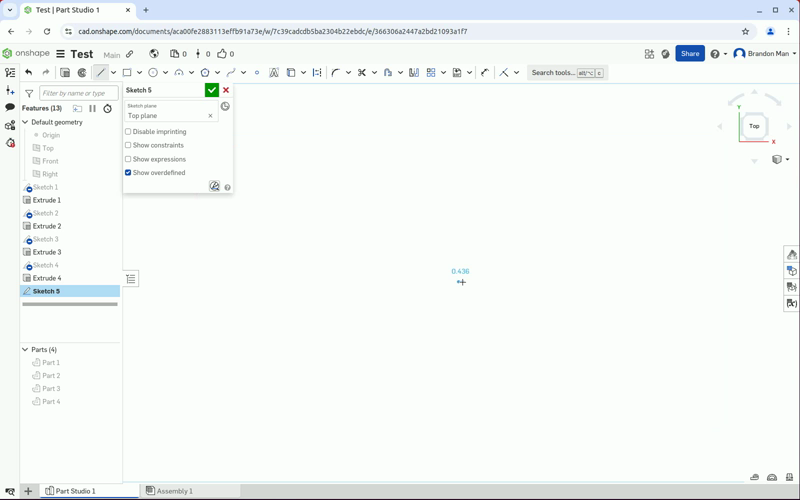
scroll(6)
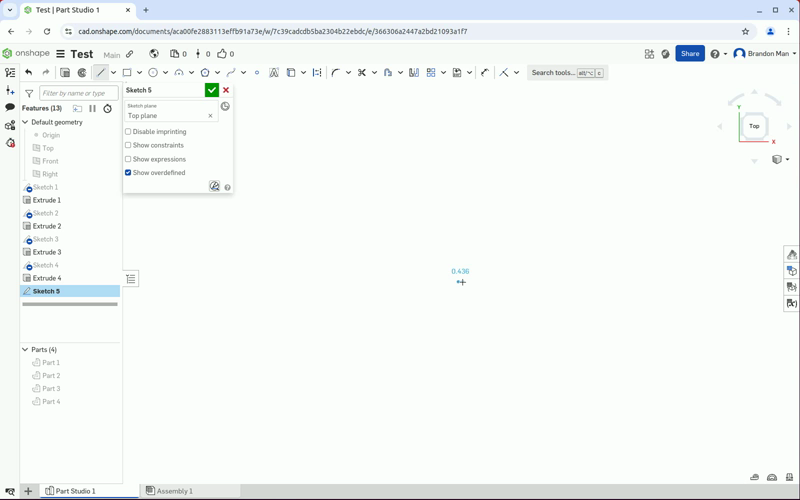
scroll(6)
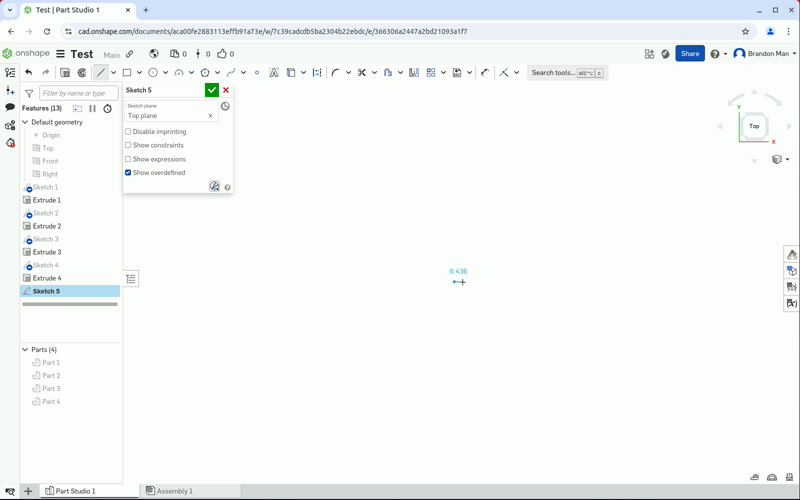
scroll(6)
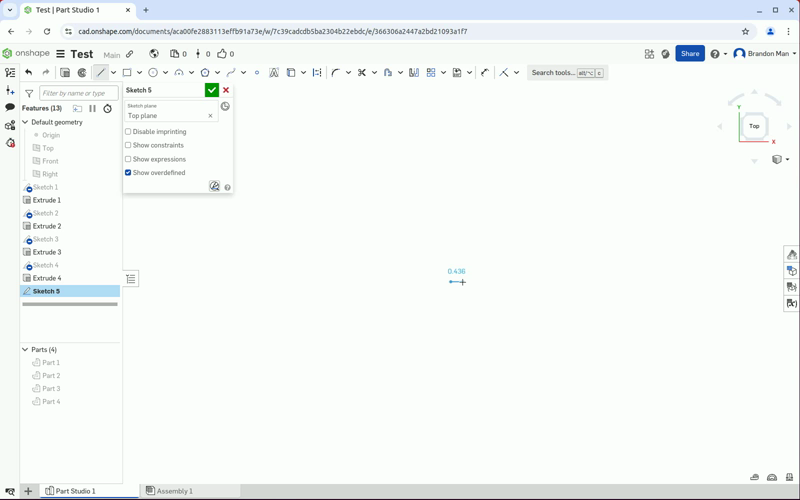
scroll(6)
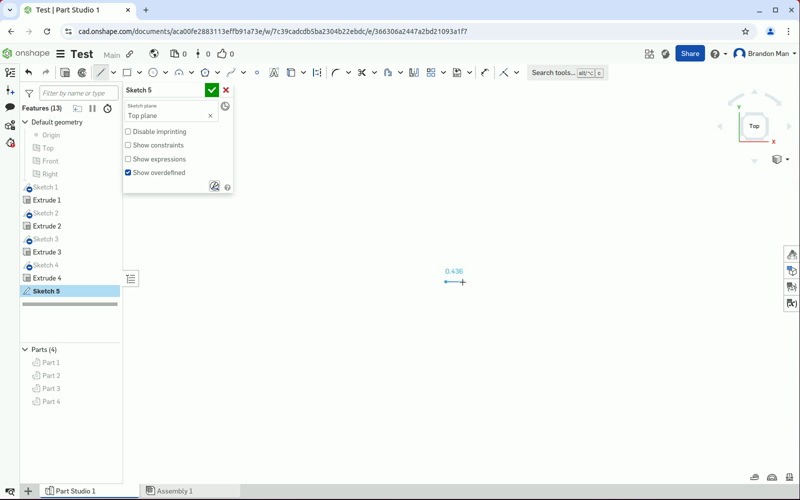
scroll(6)
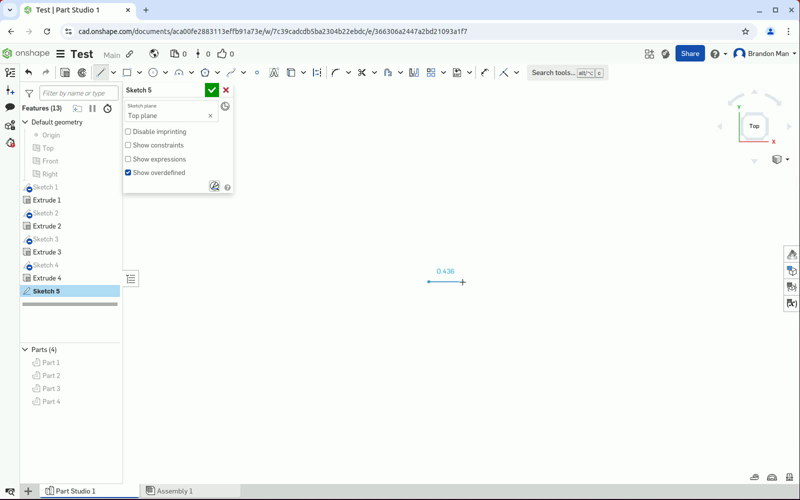
click(462, 281)
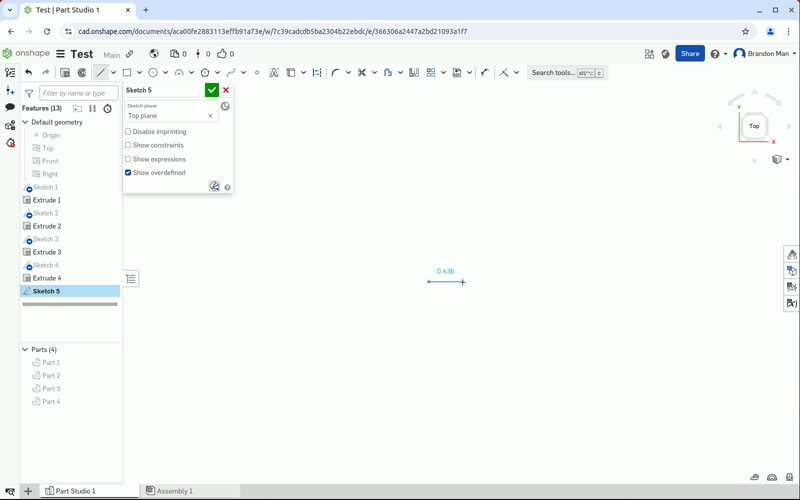
scroll(-6)
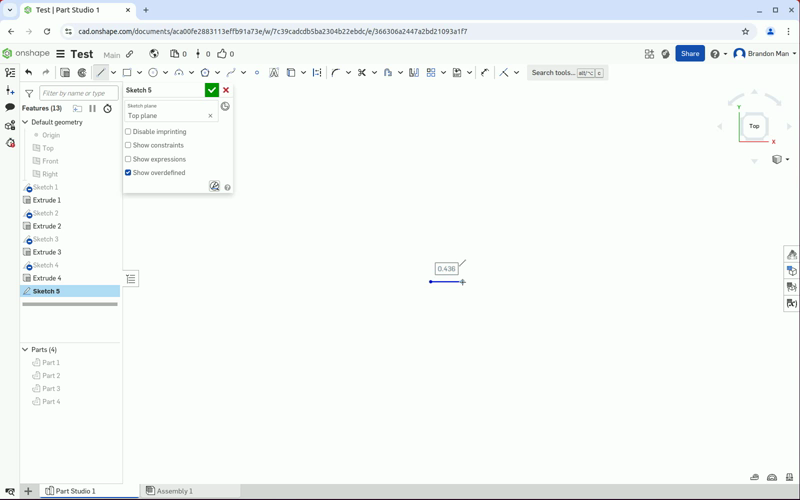
scroll(-6)
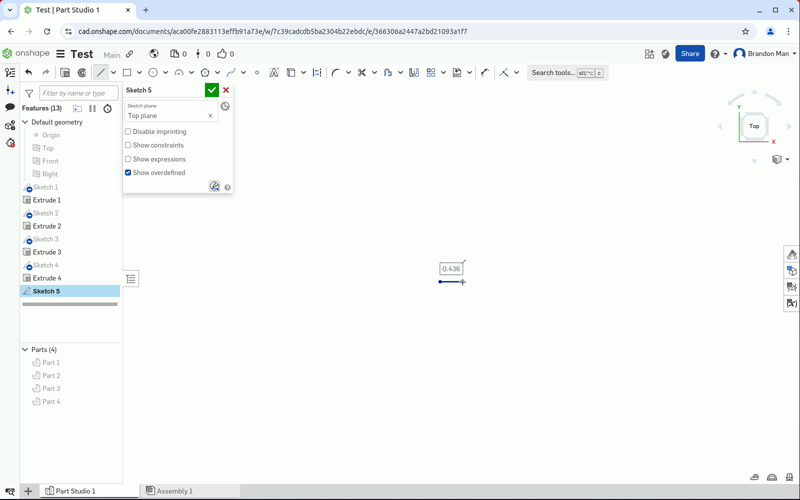
scroll(-6)
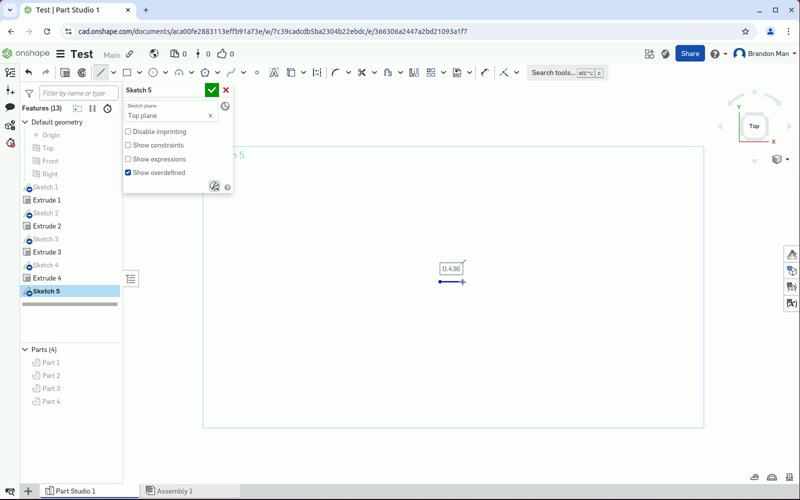
scroll(-6)
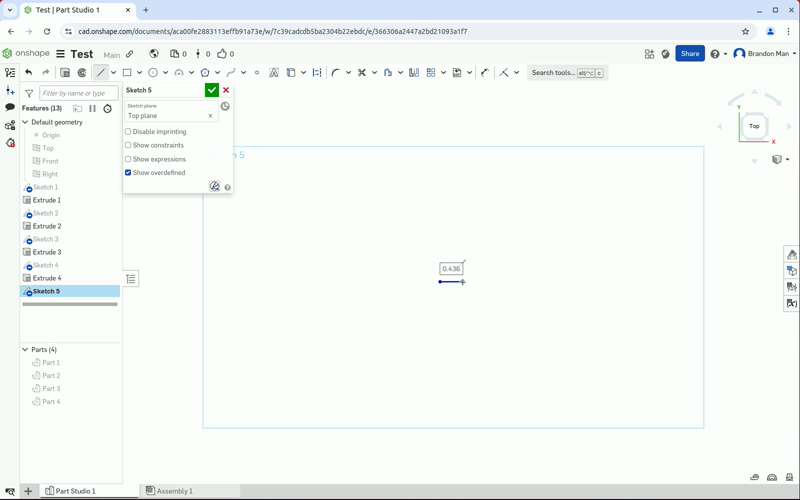
scroll(-6)
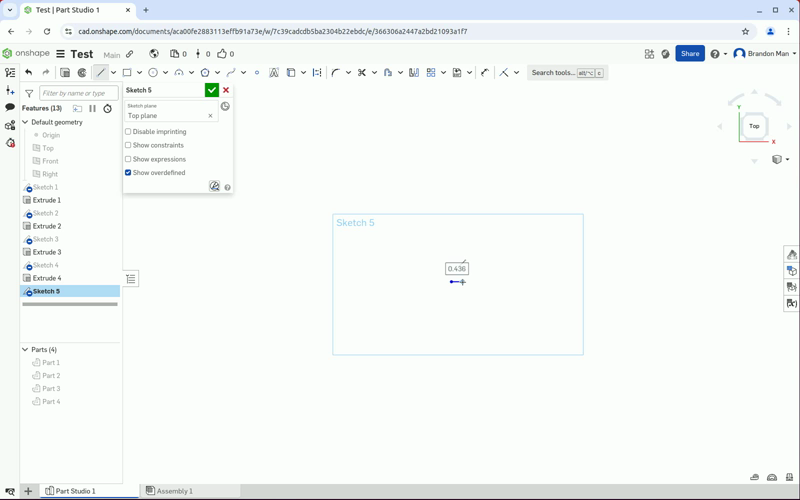
scroll(-6)
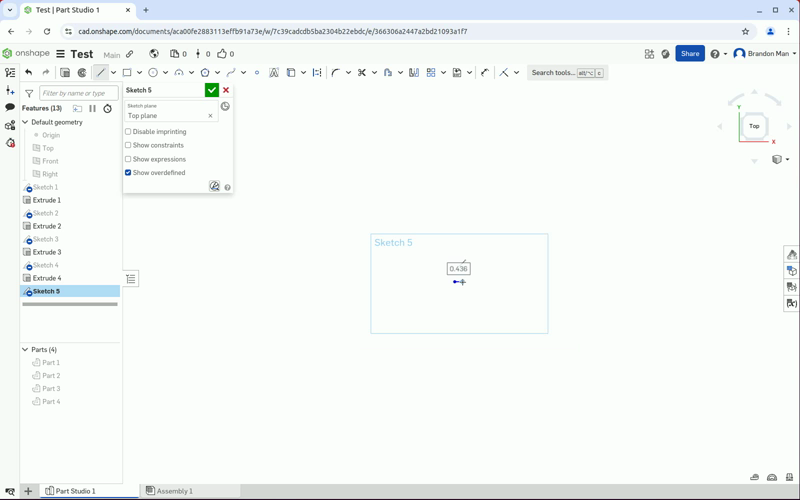
scroll(-6)
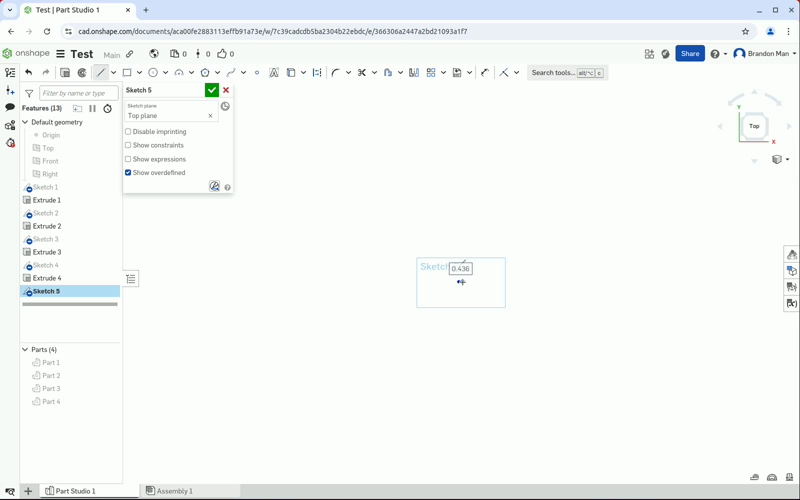
key_up(shift)
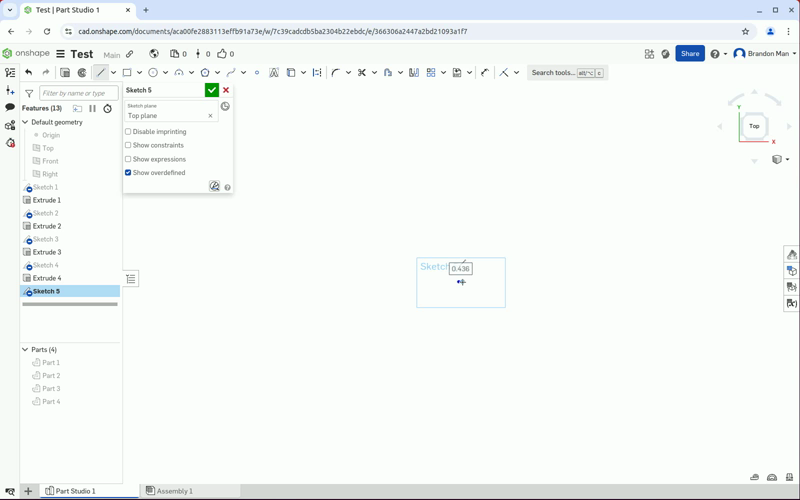
key_down(shift)
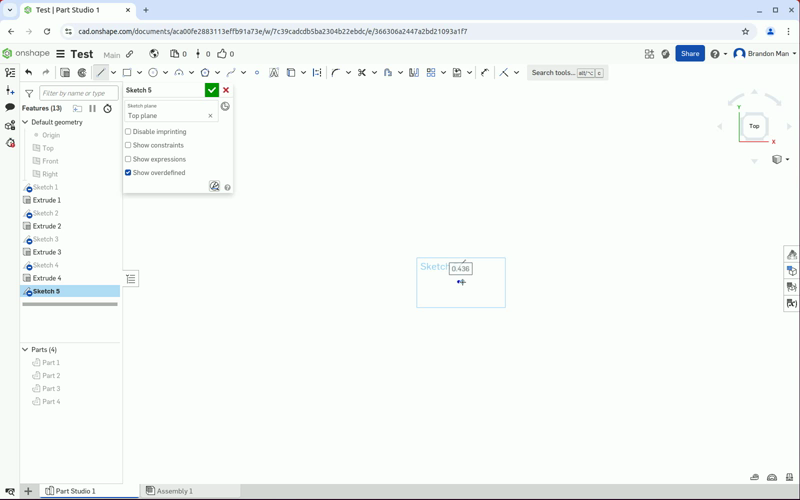
mouse_move(462, 219)
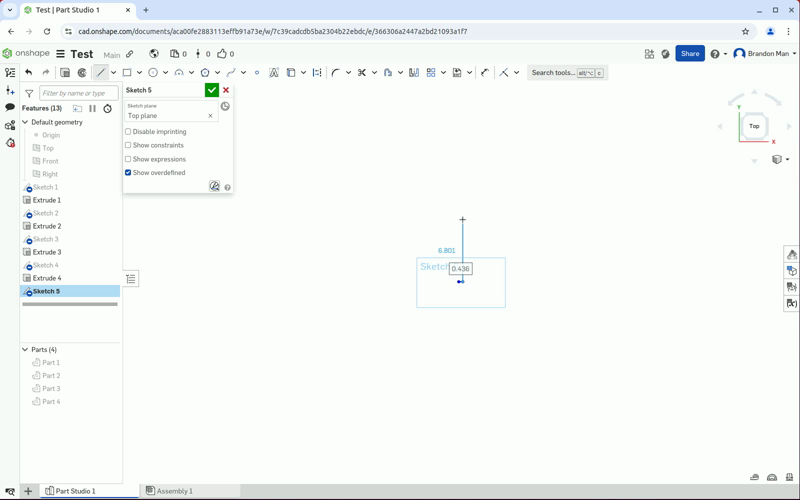
click(462, 219)
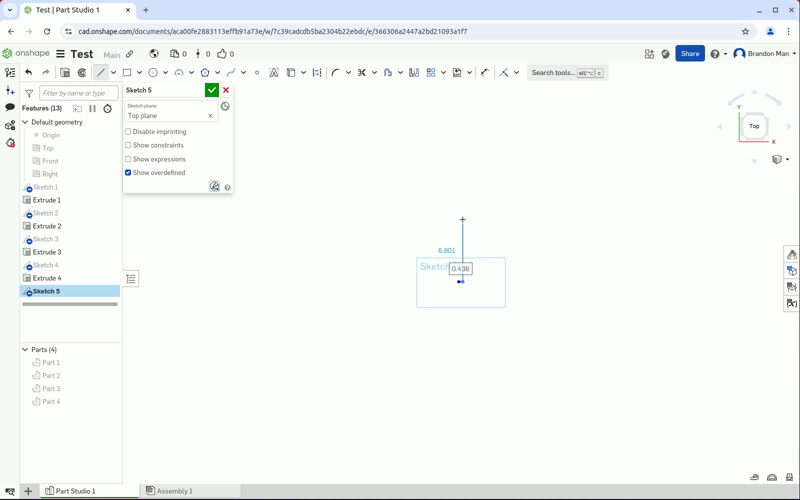
key_up(shift)
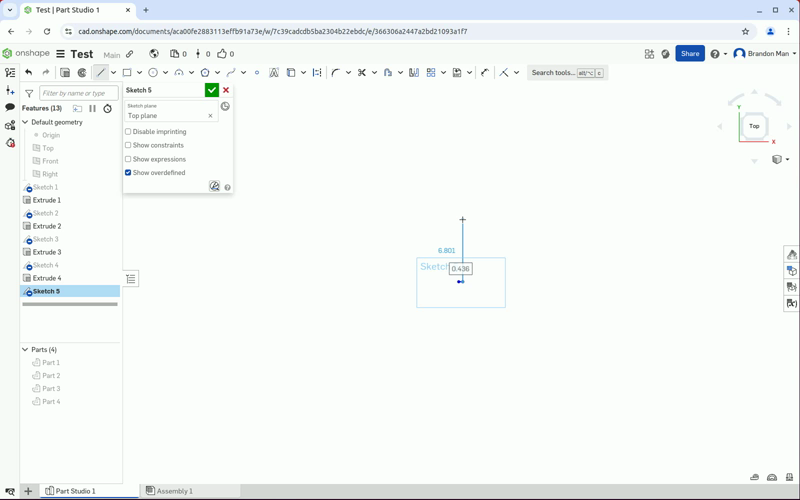
key_down(shift)
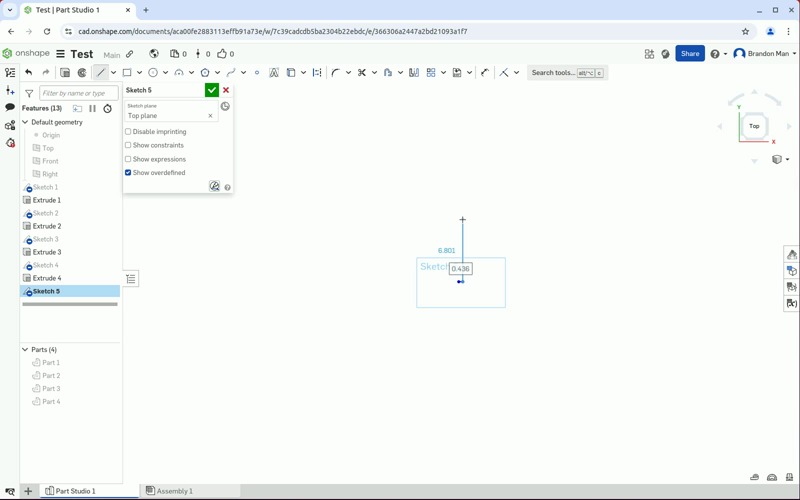
mouse_move(492, 219)
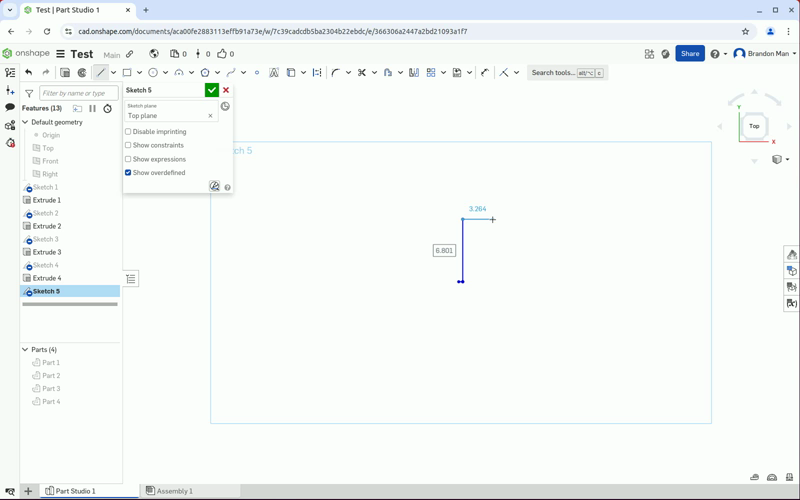
mouse_move(459, 219)
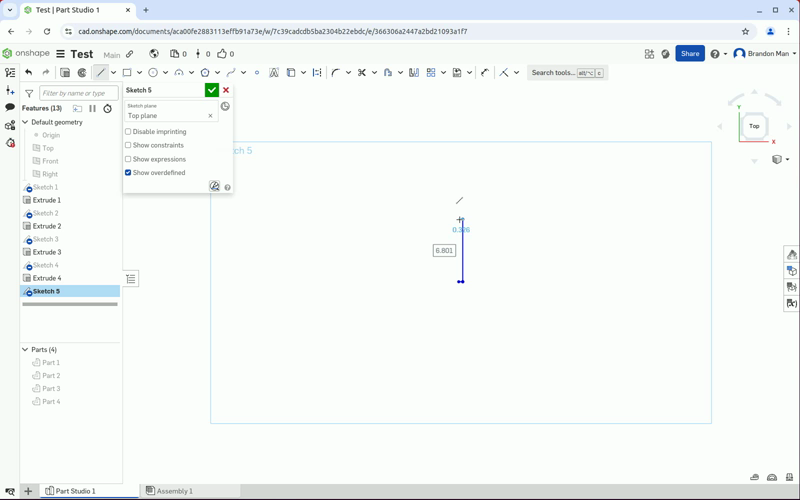
scroll(6)
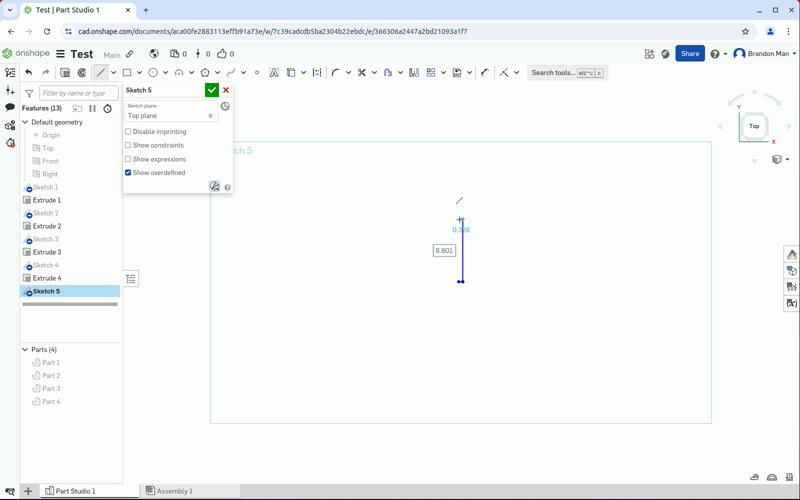
scroll(6)
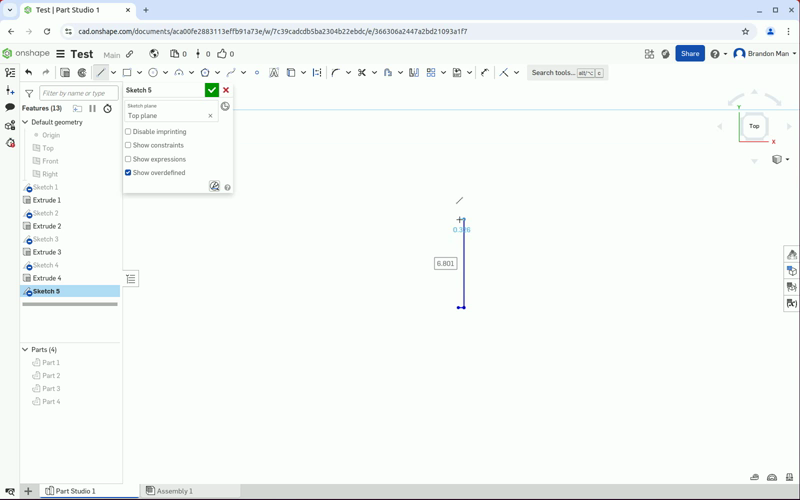
scroll(6)
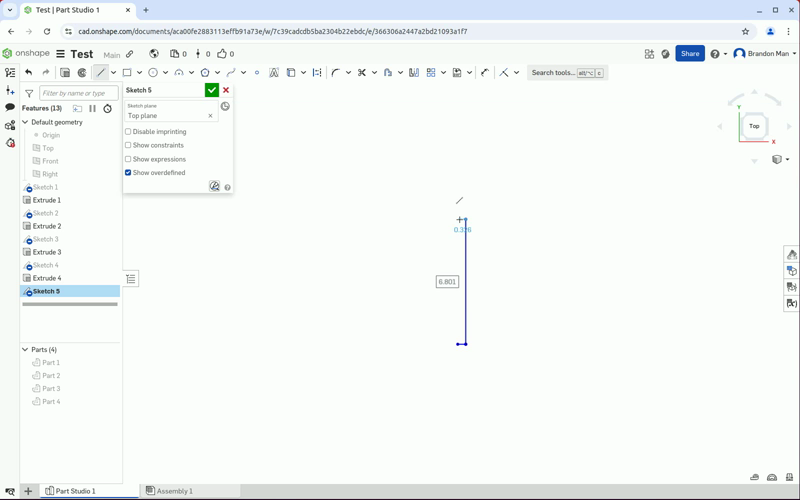
scroll(6)
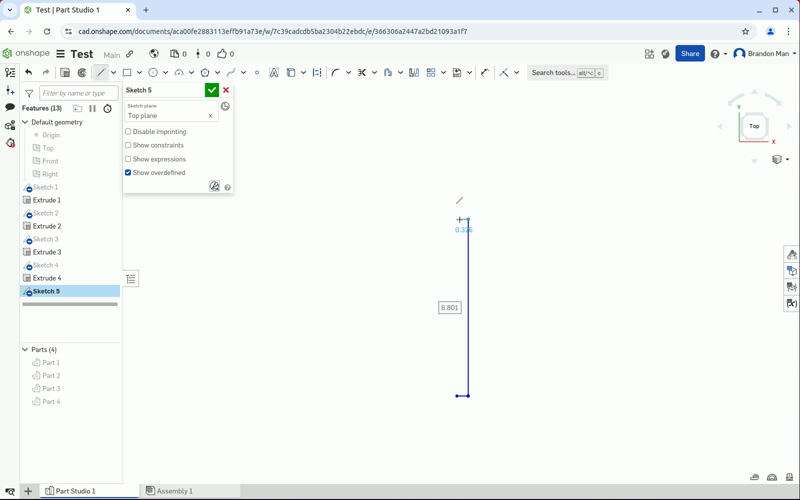
scroll(6)
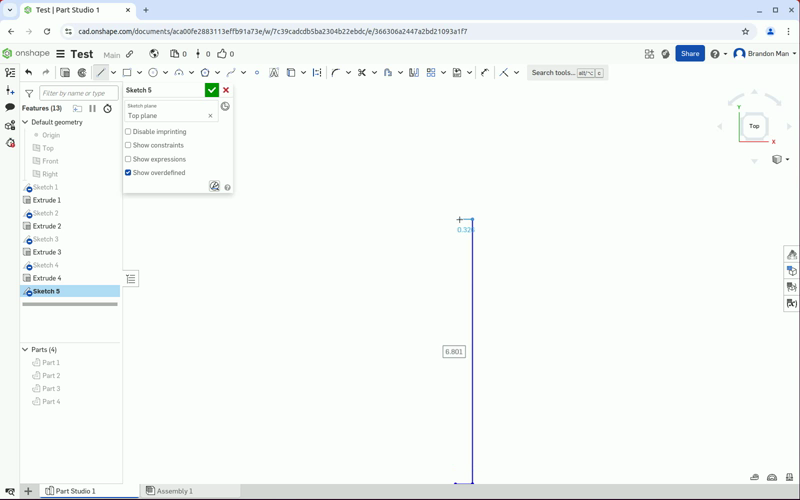
scroll(6)
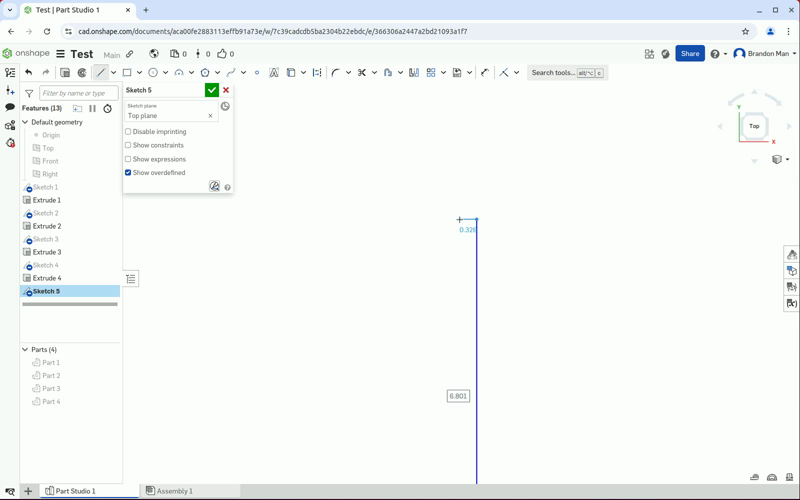
scroll(6)
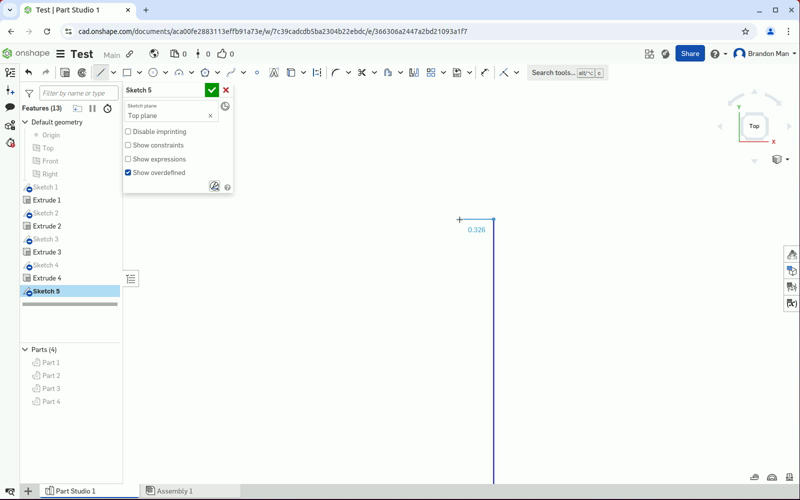
click(459, 219)
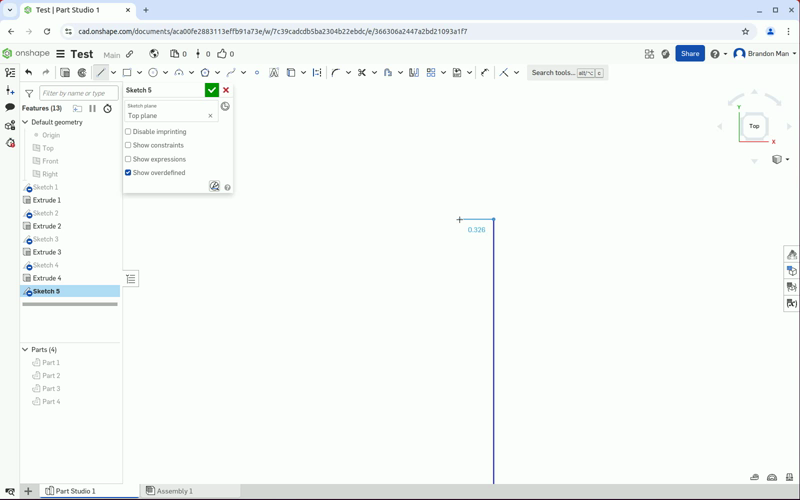
scroll(-6)
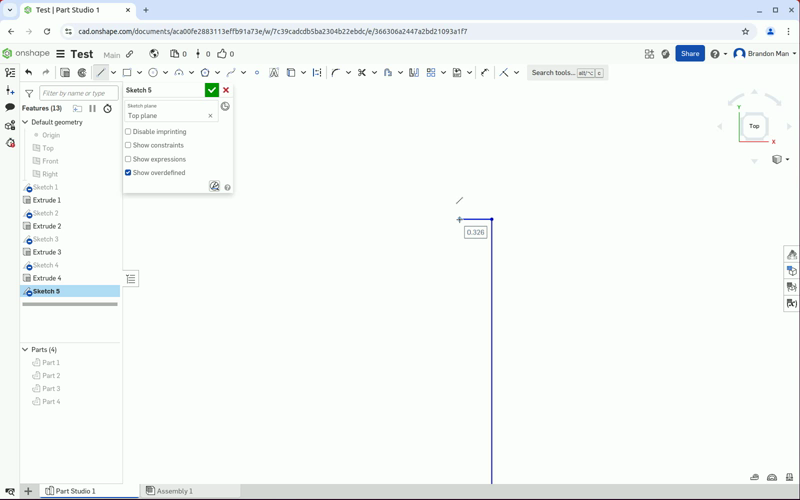
scroll(-6)
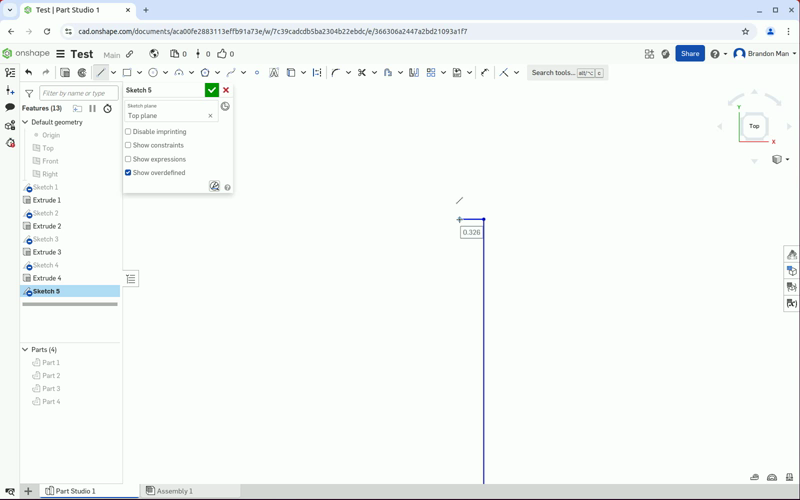
scroll(-6)
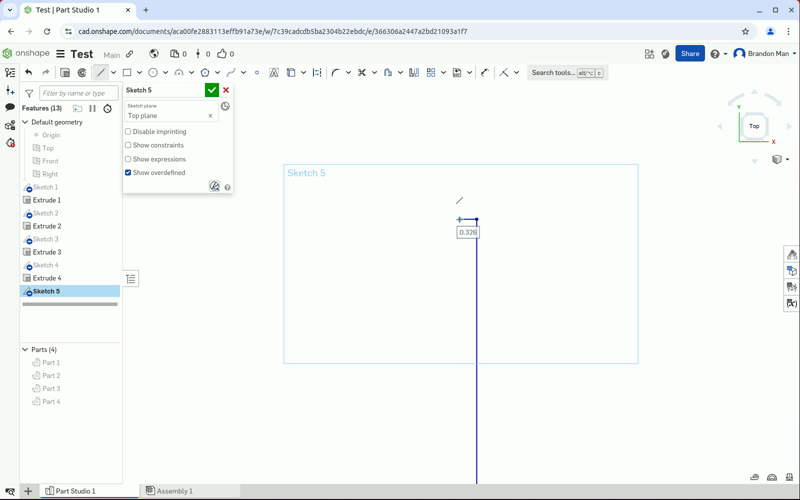
scroll(-6)
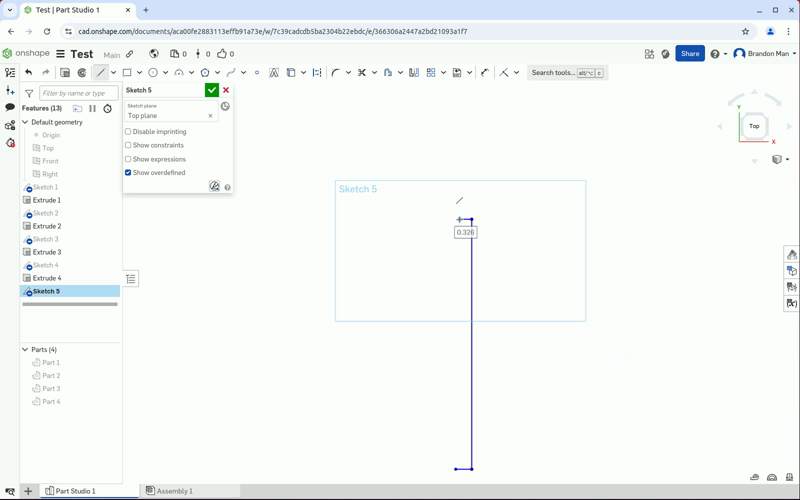
scroll(-6)
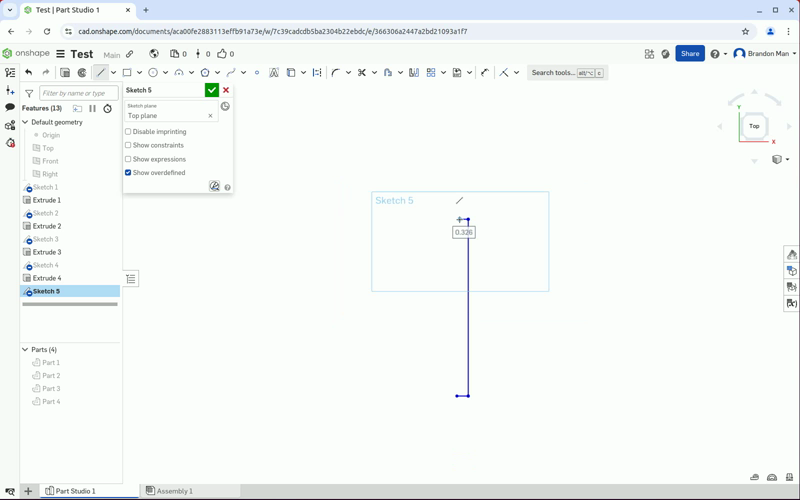
scroll(-6)
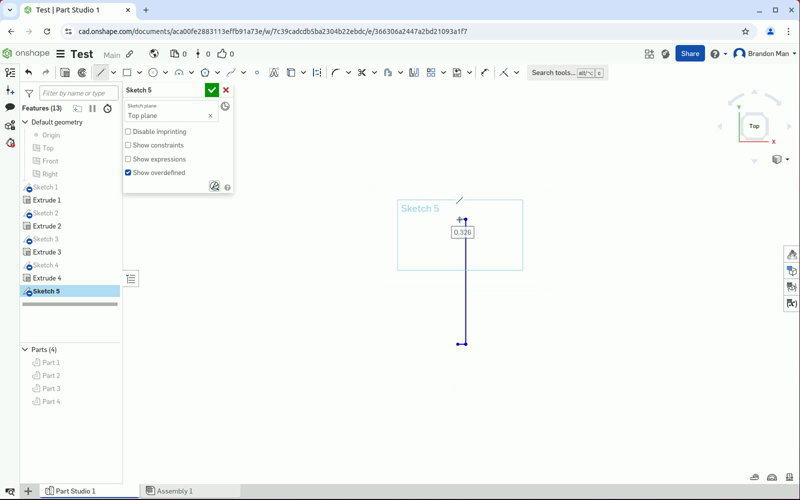
scroll(-6)
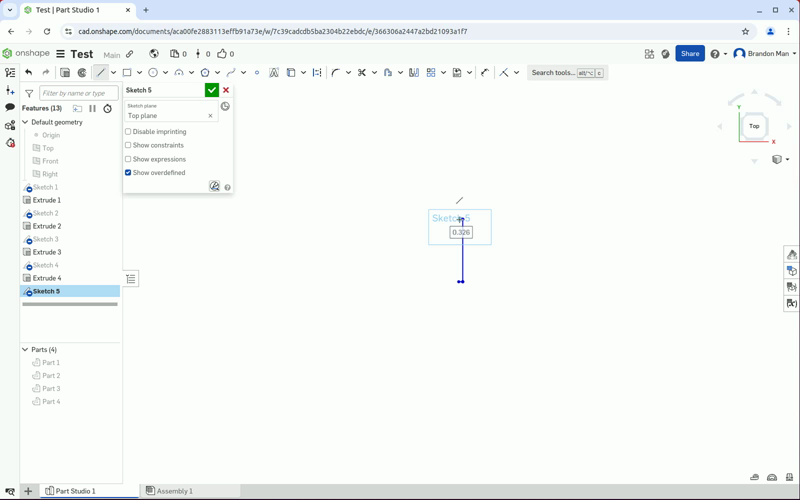
key_up(shift)
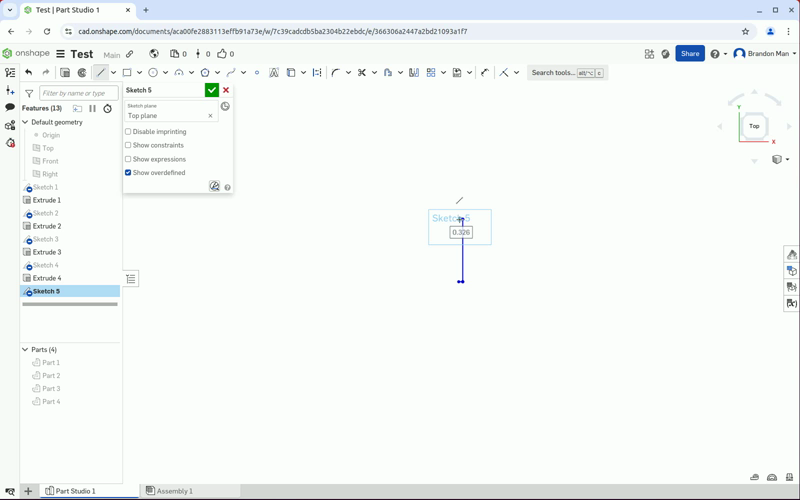
key_down(shift)
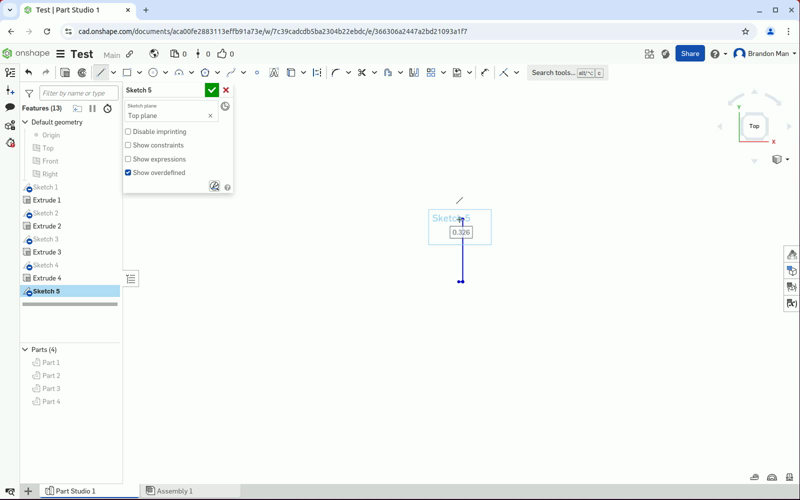
mouse_move(459, 281)
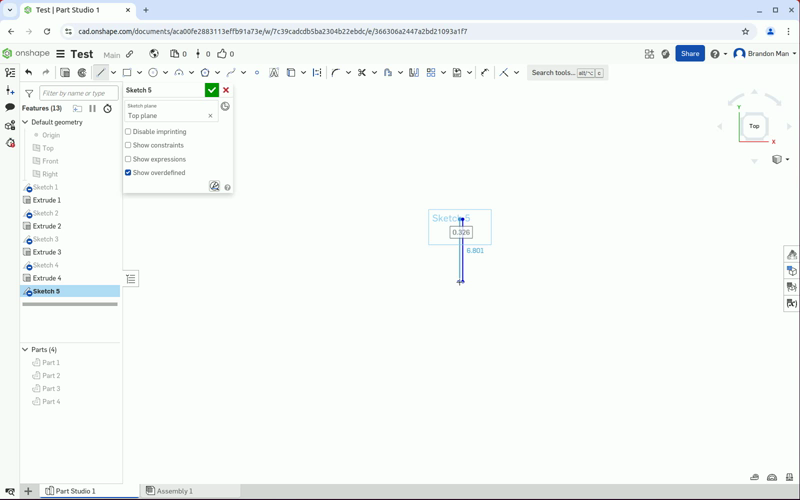
scroll(6)
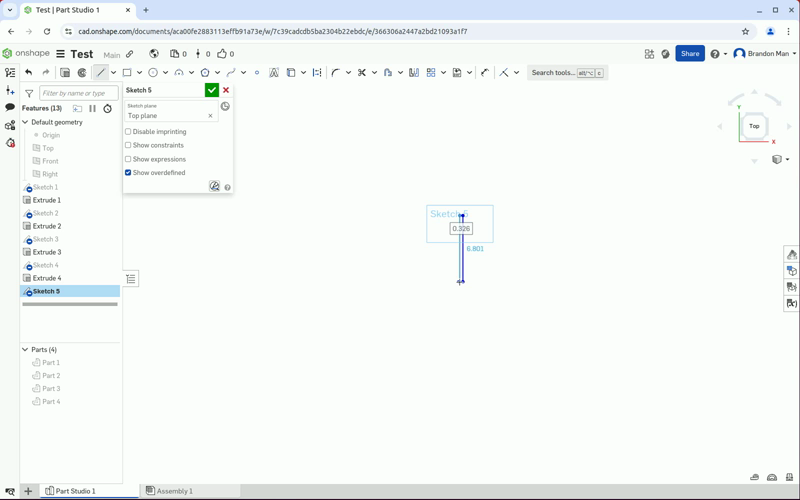
scroll(6)
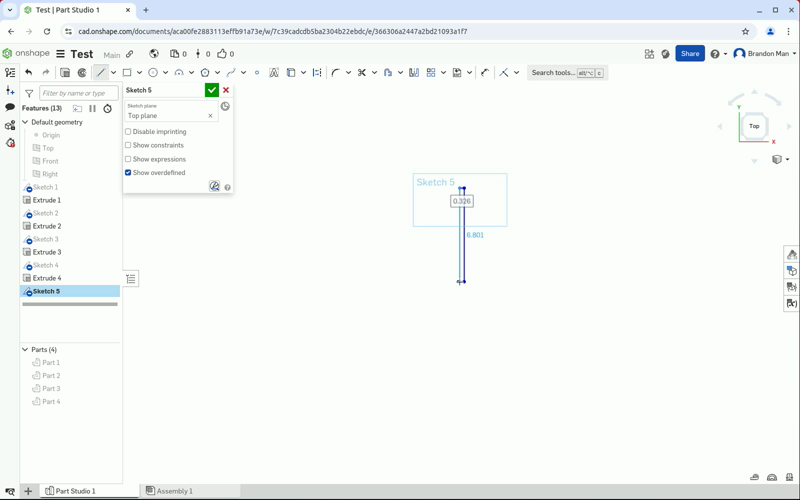
scroll(6)
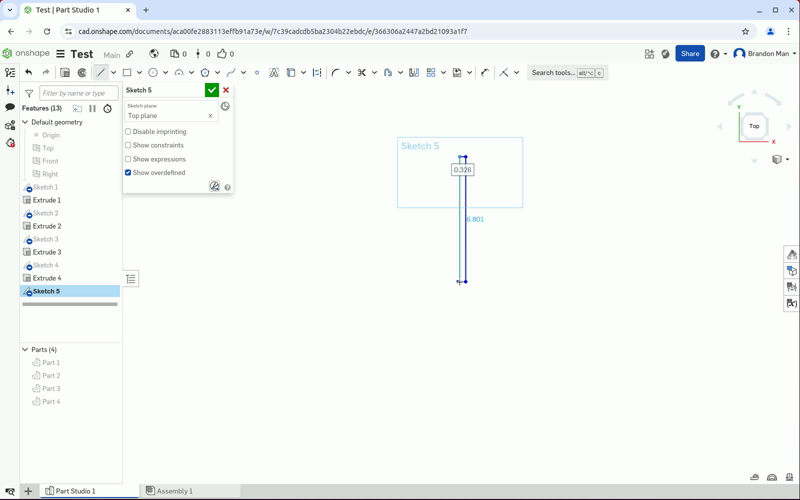
scroll(6)
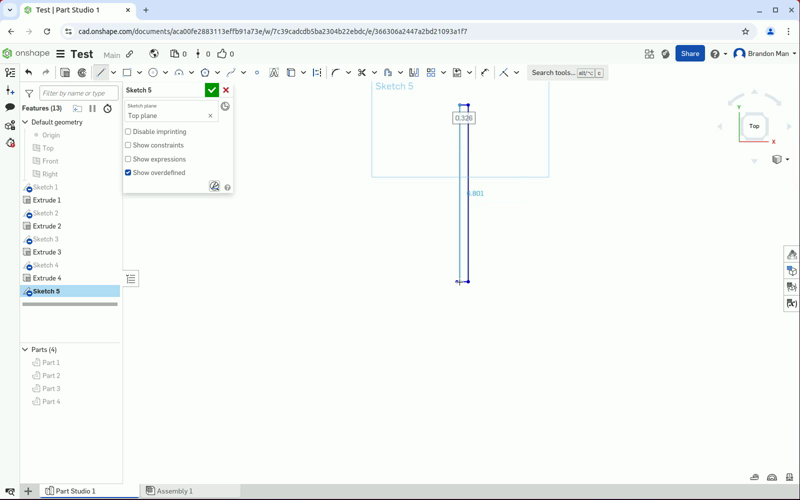
scroll(6)
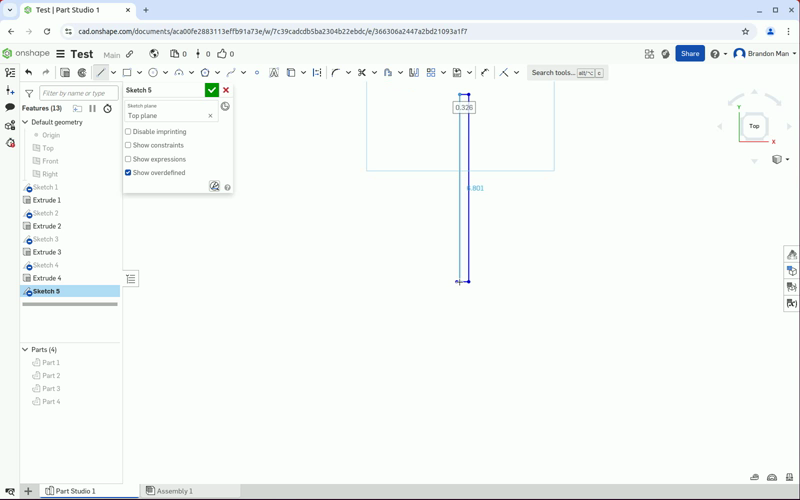
scroll(6)
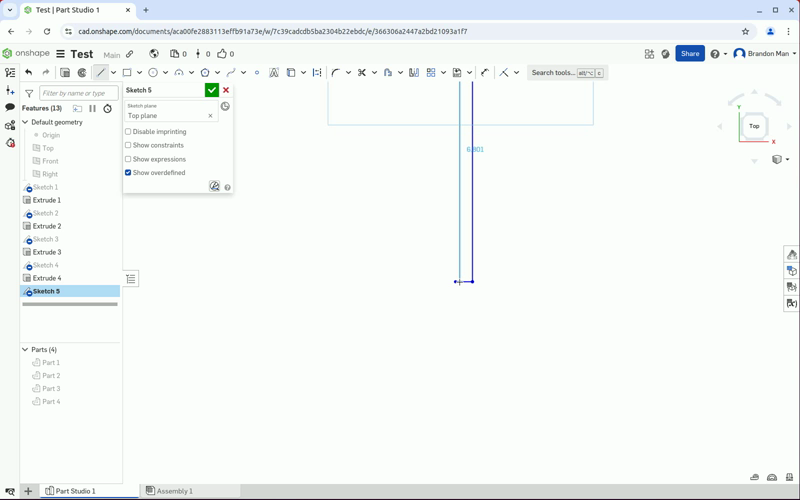
scroll(6)
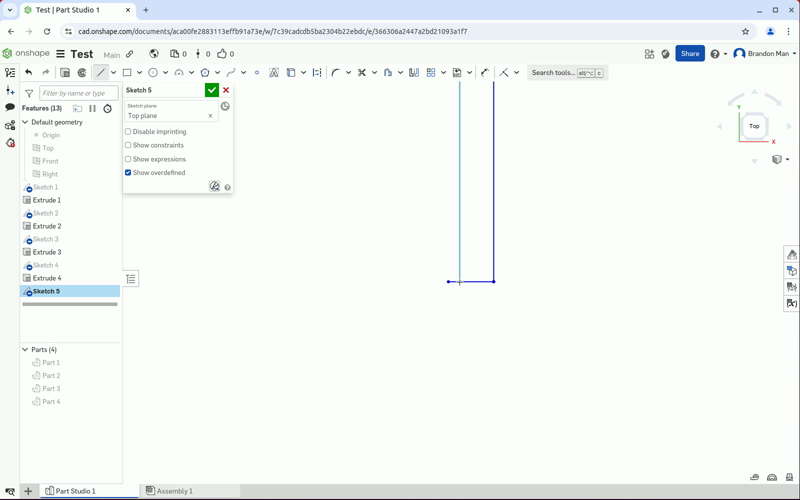
key_up(shift)
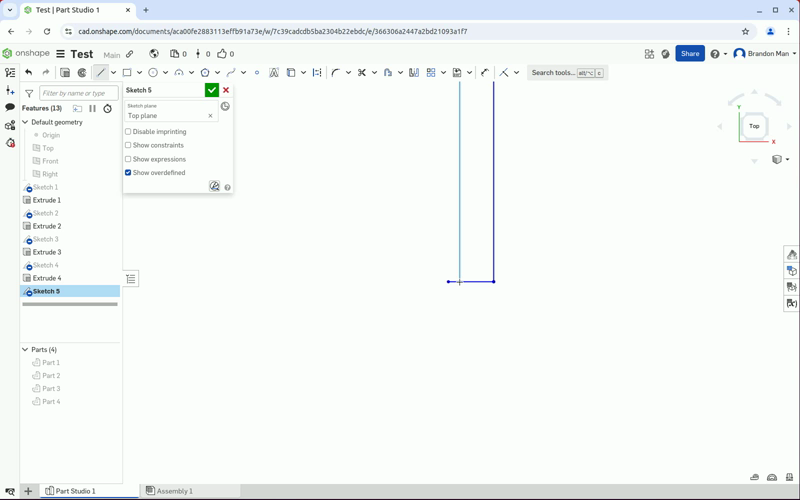
click(459, 281)
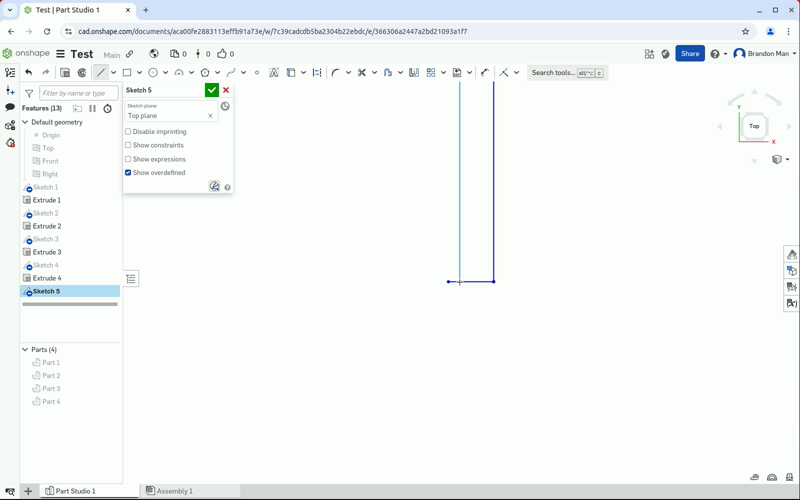
scroll(-6)
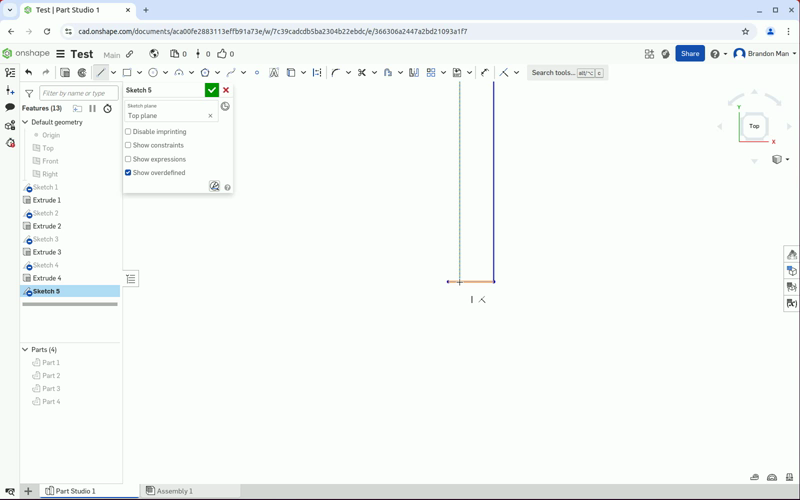
scroll(-6)
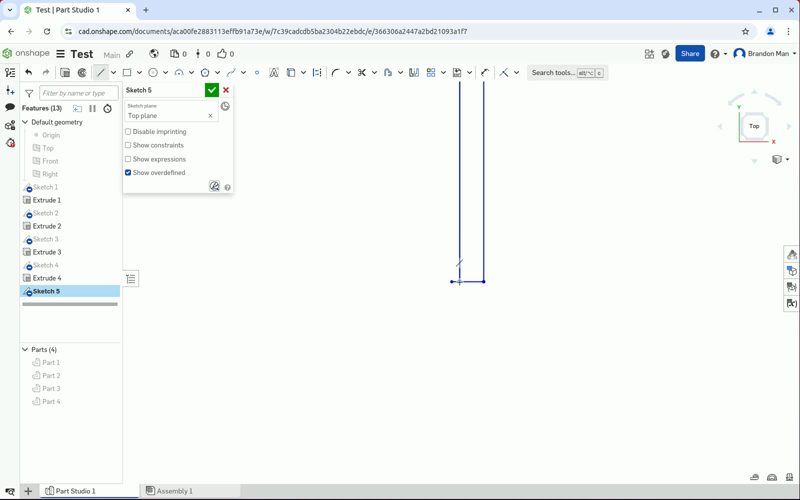
scroll(-6)
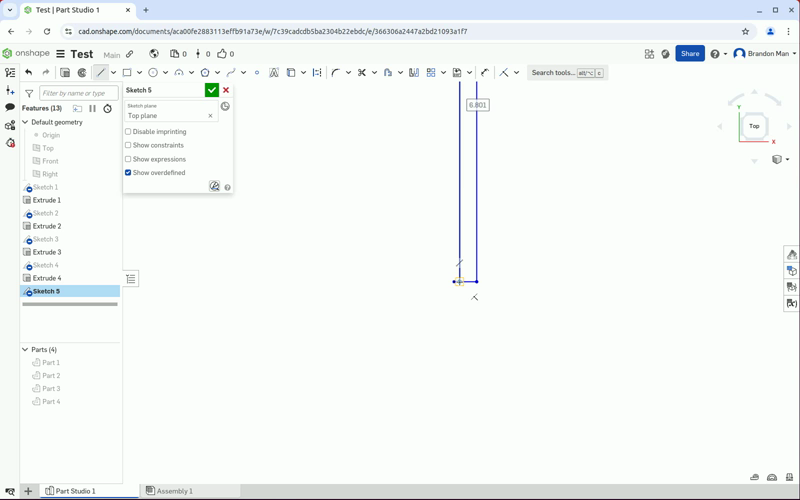
scroll(-6)
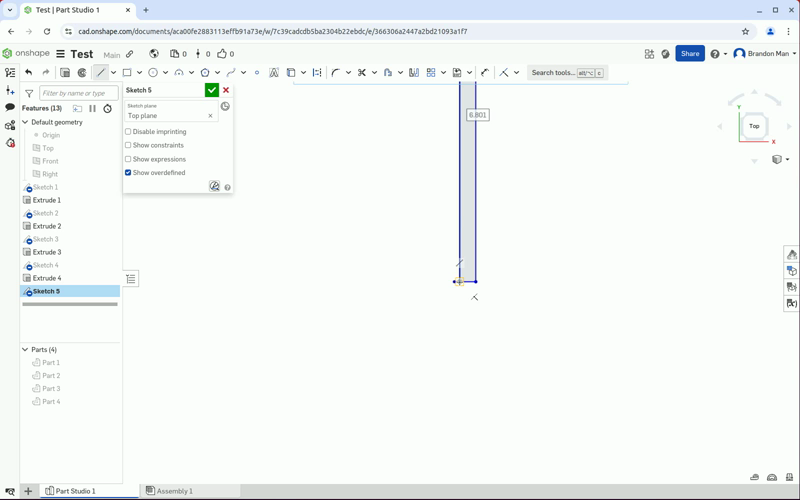
scroll(-6)
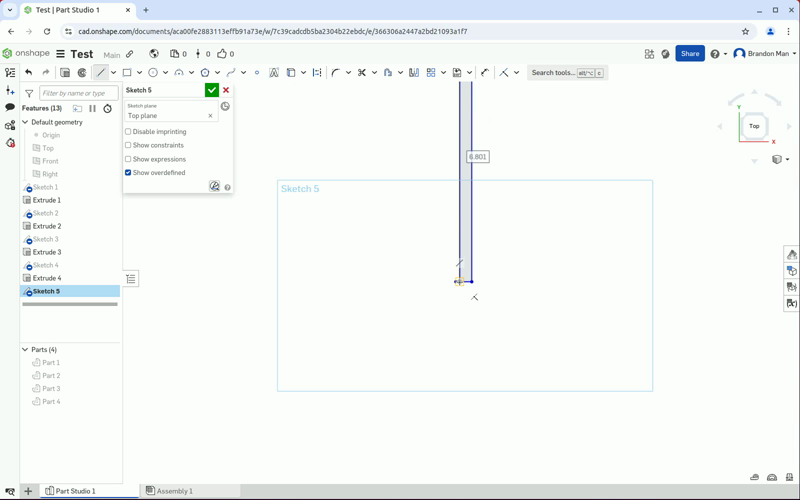
scroll(-6)
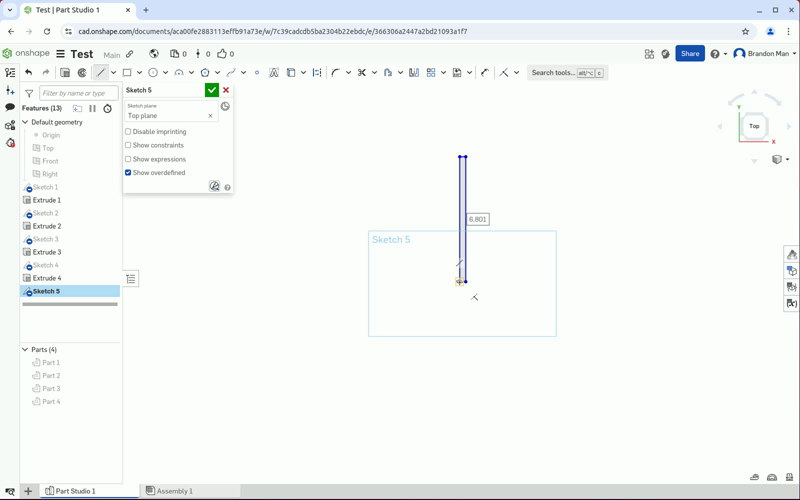
scroll(-6)
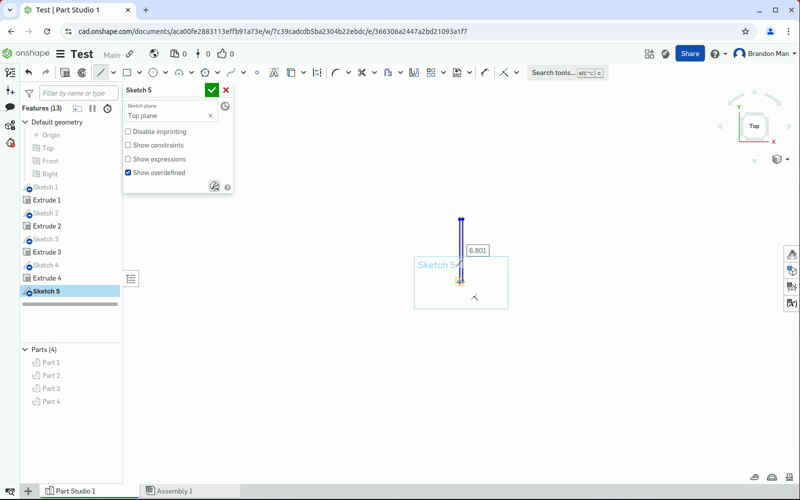
key(esc)
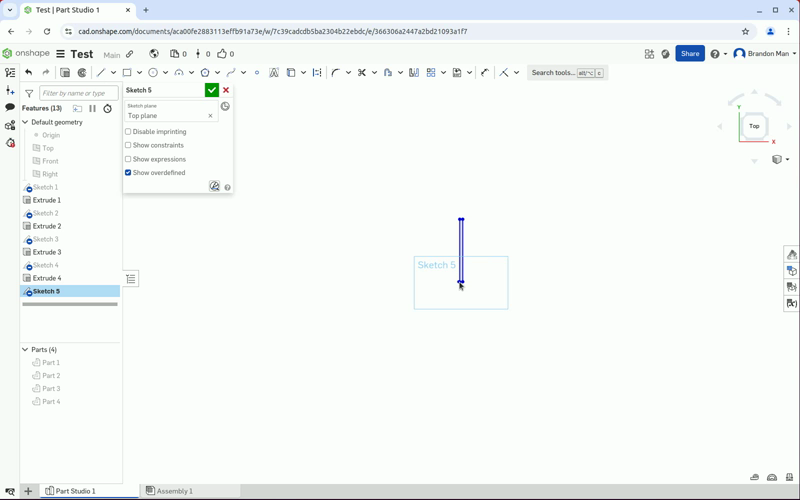
mouse_move(460, 239)
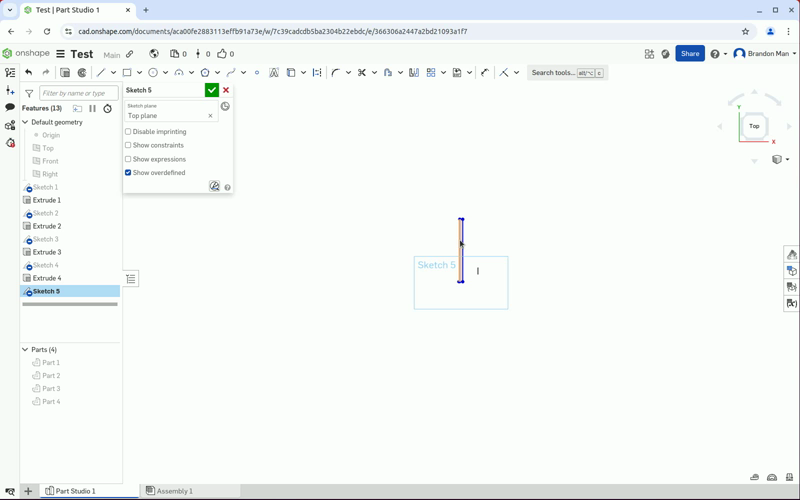
scroll(6)
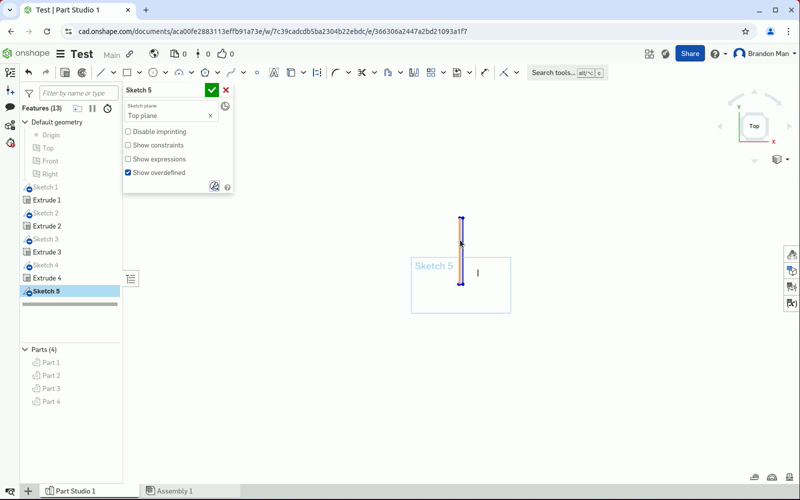
scroll(6)
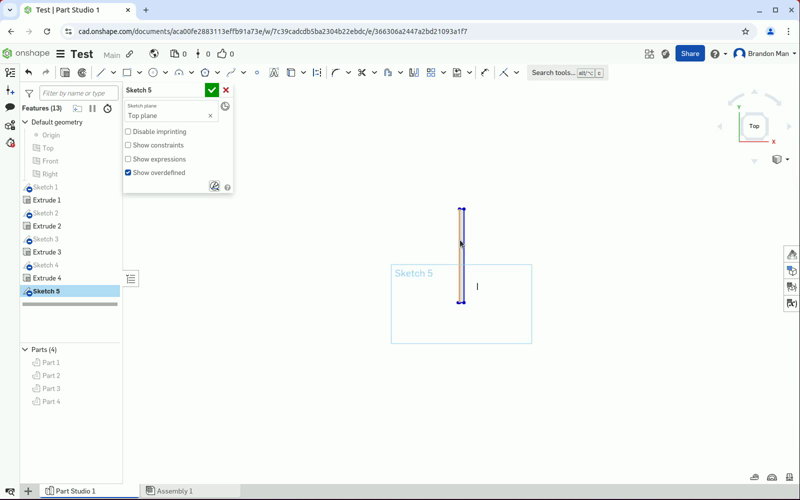
scroll(6)
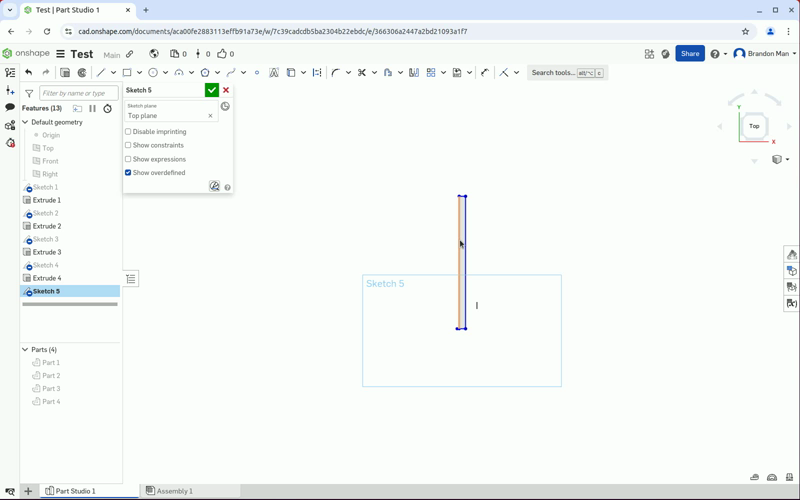
scroll(6)
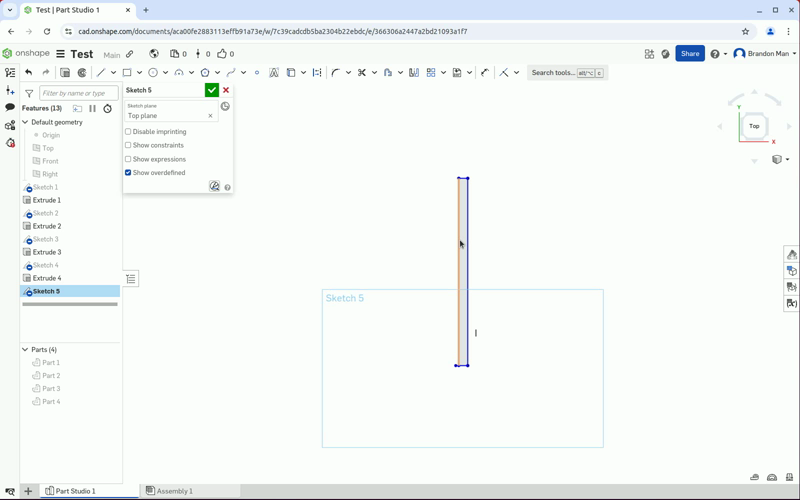
scroll(6)
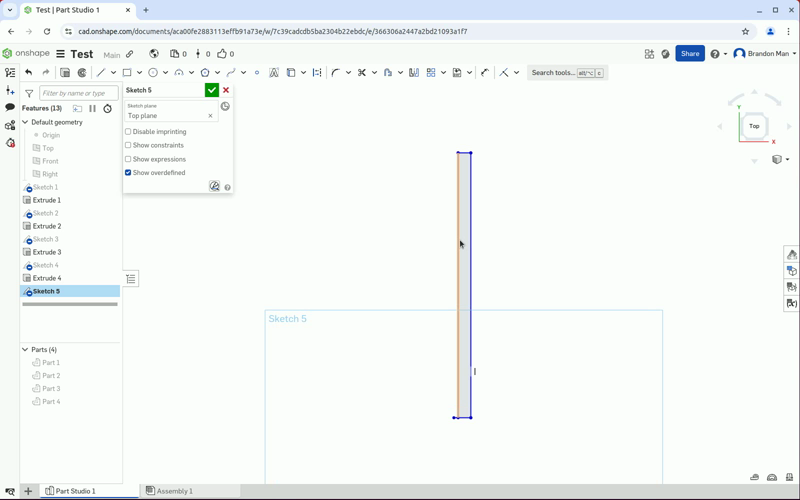
scroll(6)
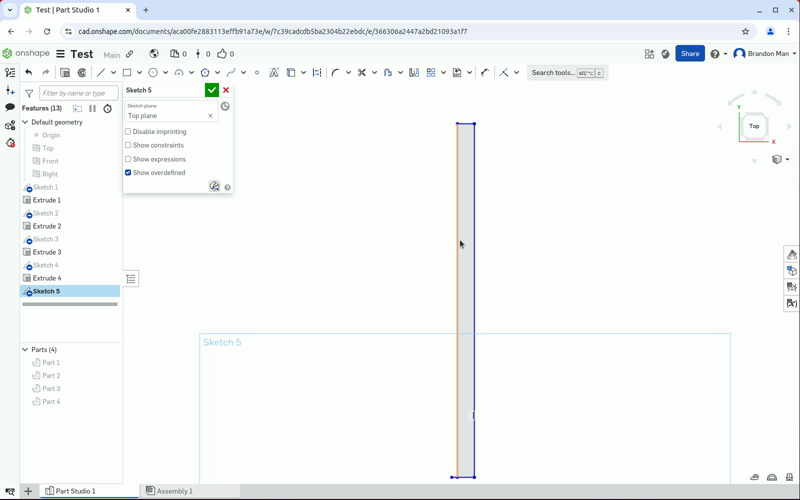
scroll(6)
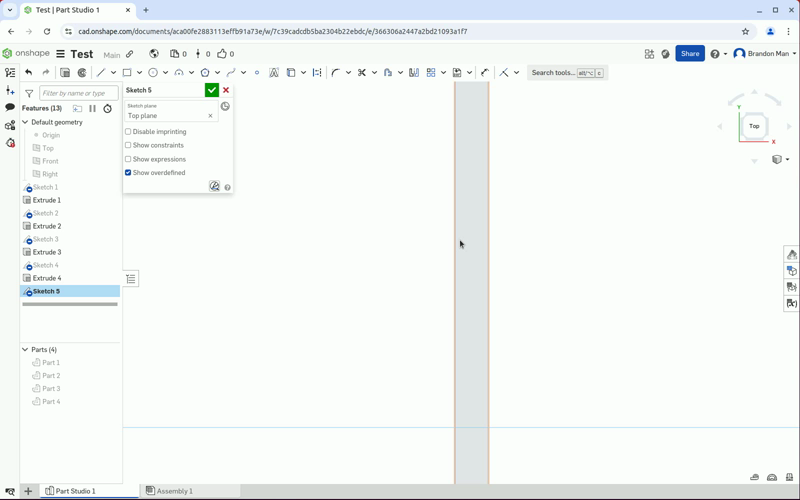
click(460, 239)
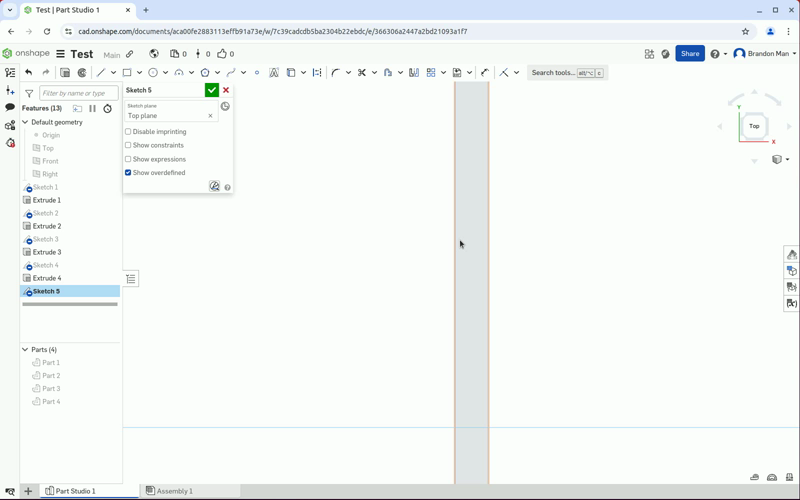
scroll(-6)
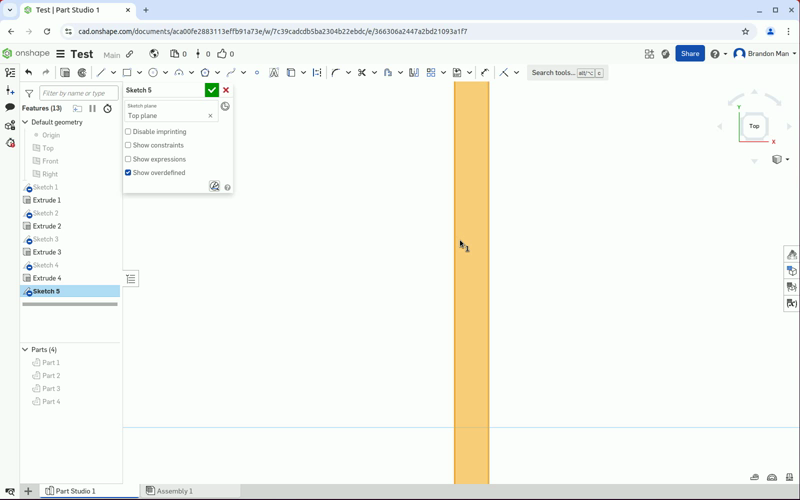
scroll(-6)
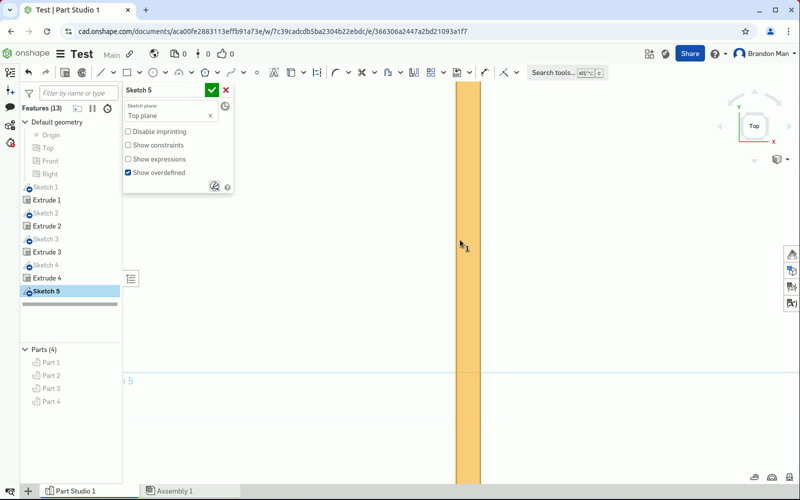
scroll(-6)
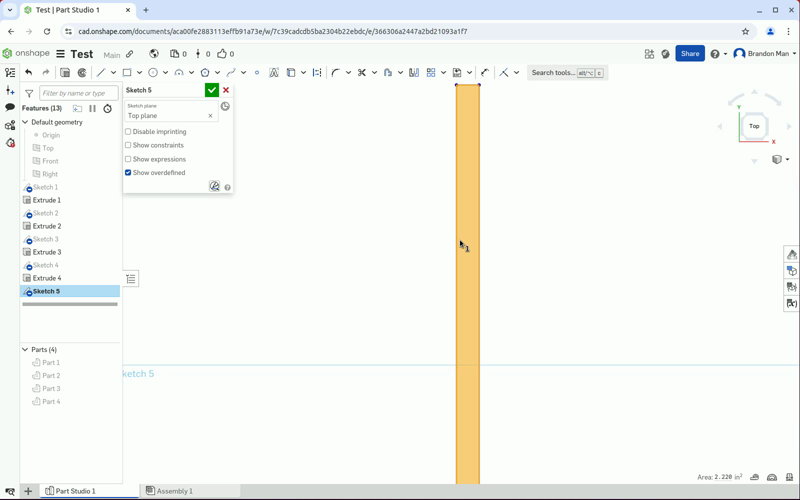
scroll(-6)
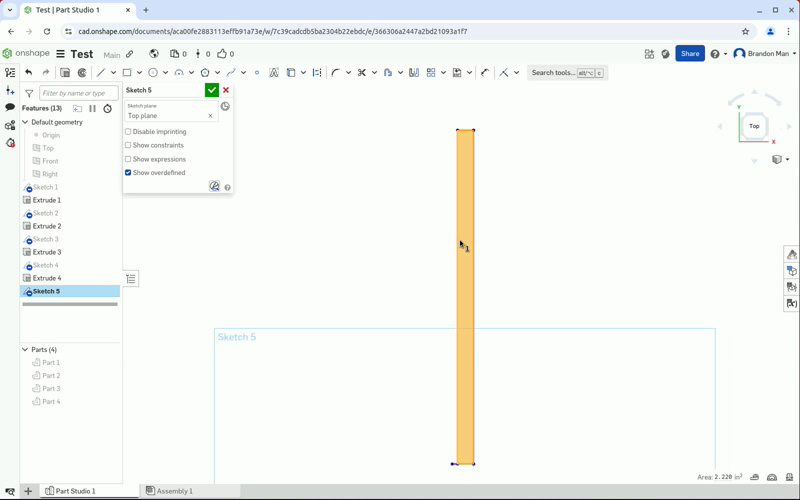
scroll(-6)
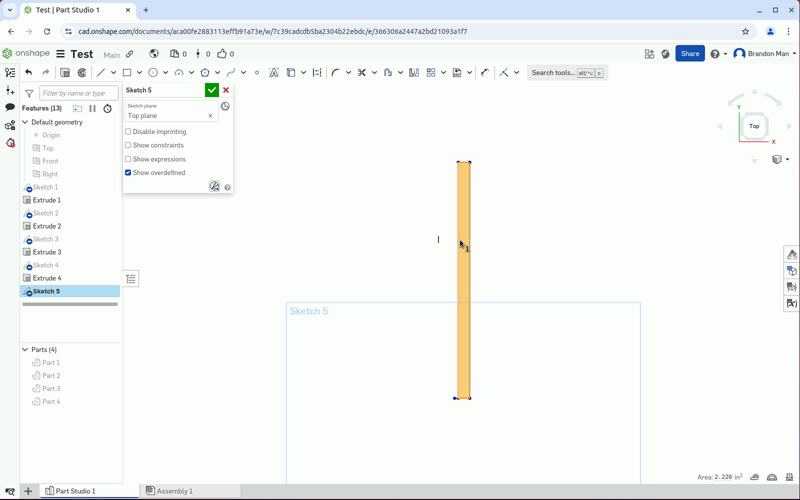
scroll(-6)
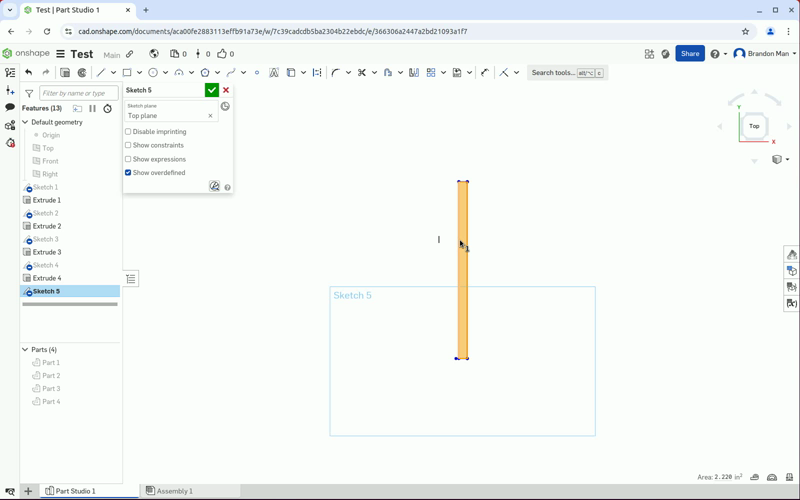
scroll(-6)
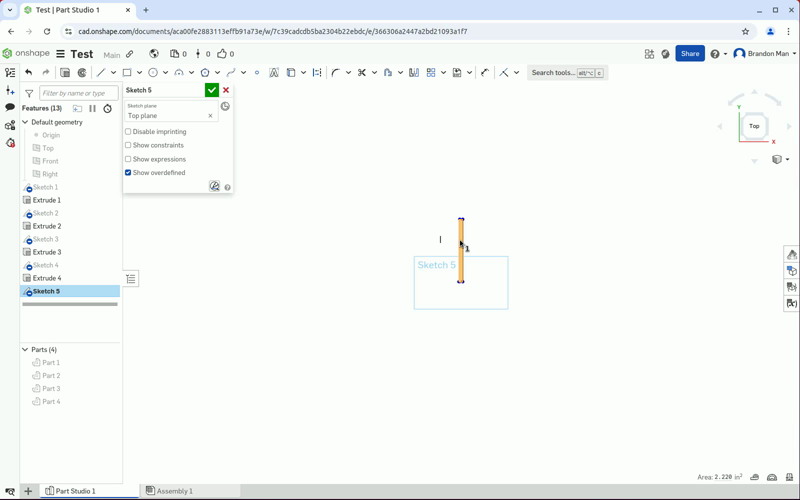
mouse_move(73, 352)
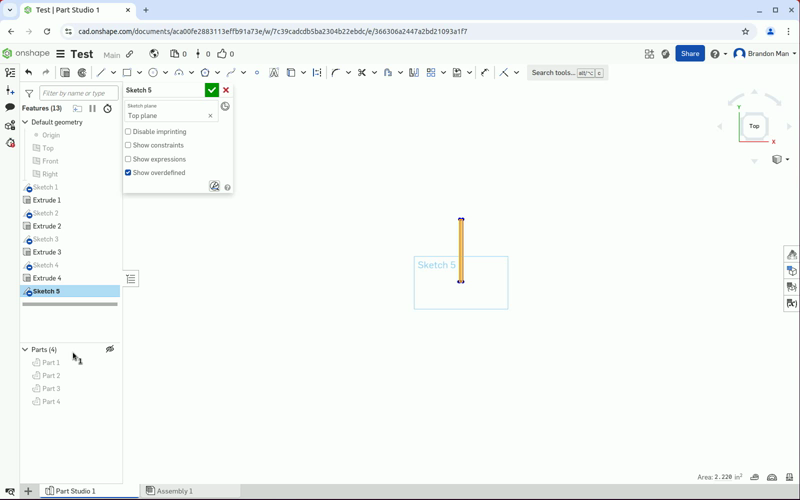
key(shift+y)
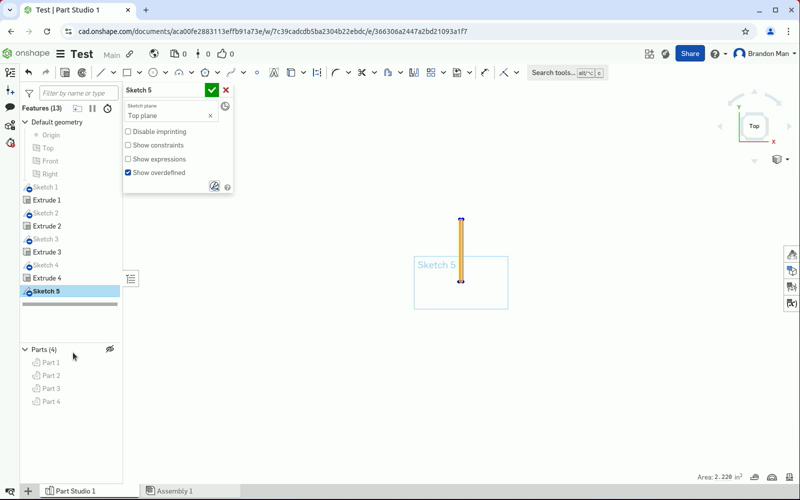
key(shift+e)
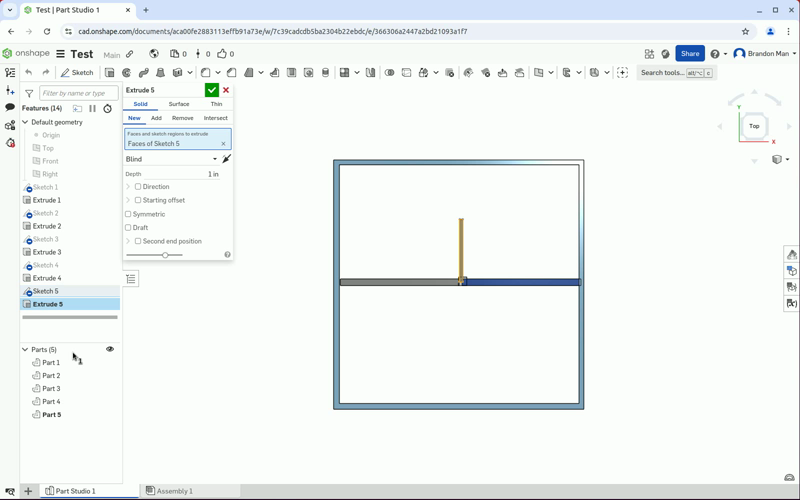
mouse_move(143, 106)
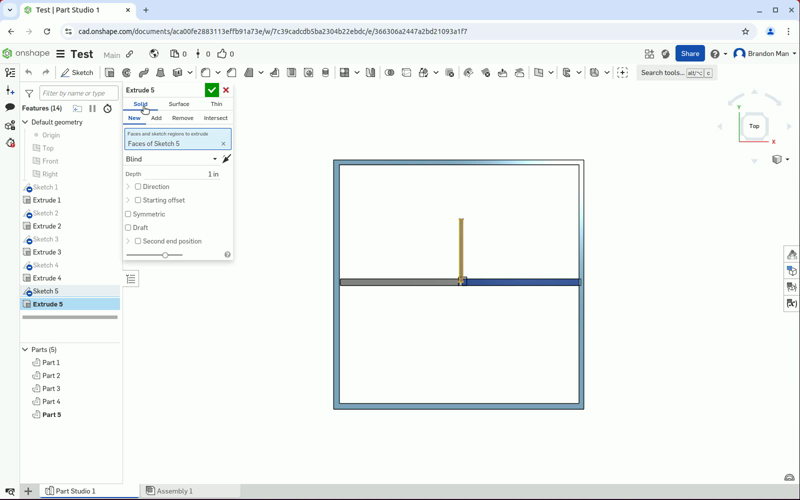
click(143, 106)
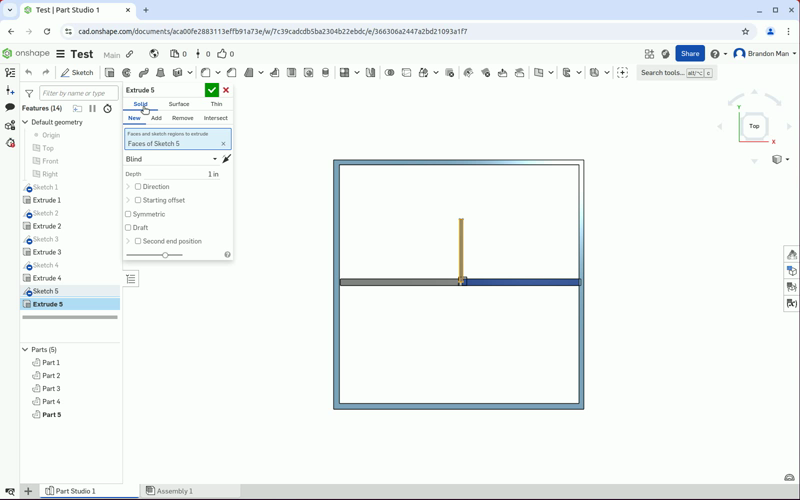
mouse_move(137, 120)
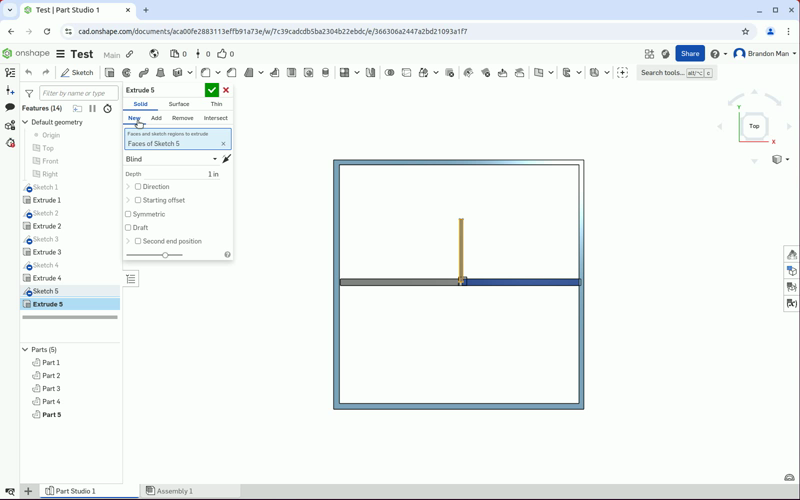
click(137, 120)
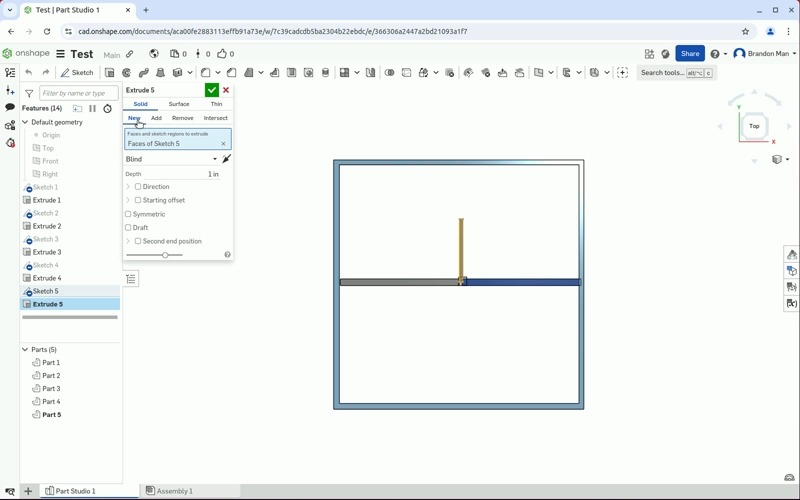
key(tab, 4)
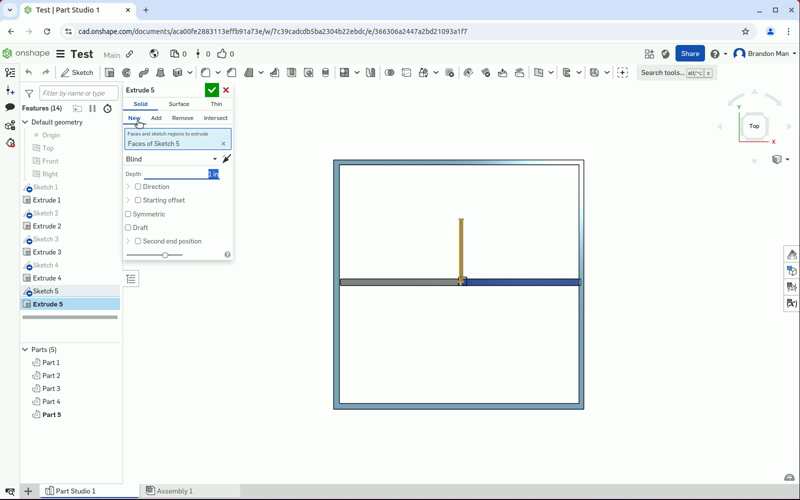
text(23.108)
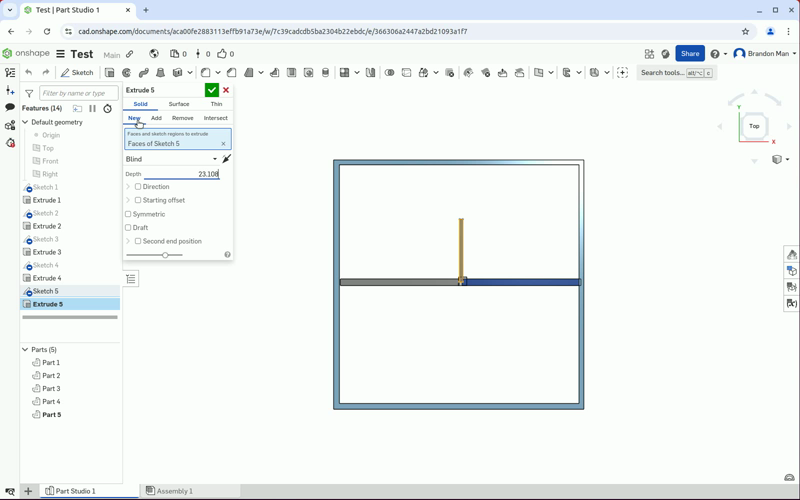
key(enter)
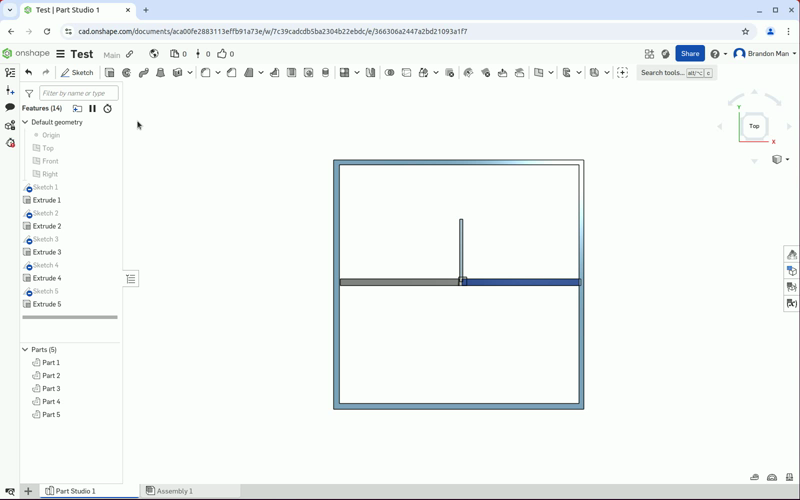
key(shift+h)
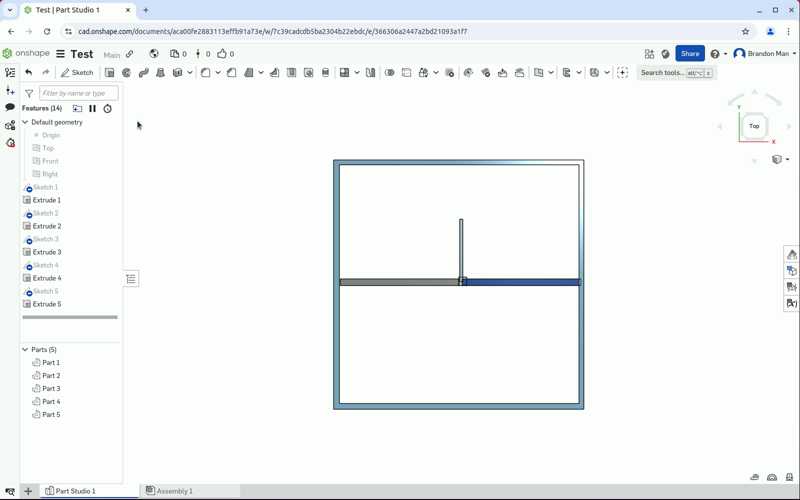
key(shift+h)
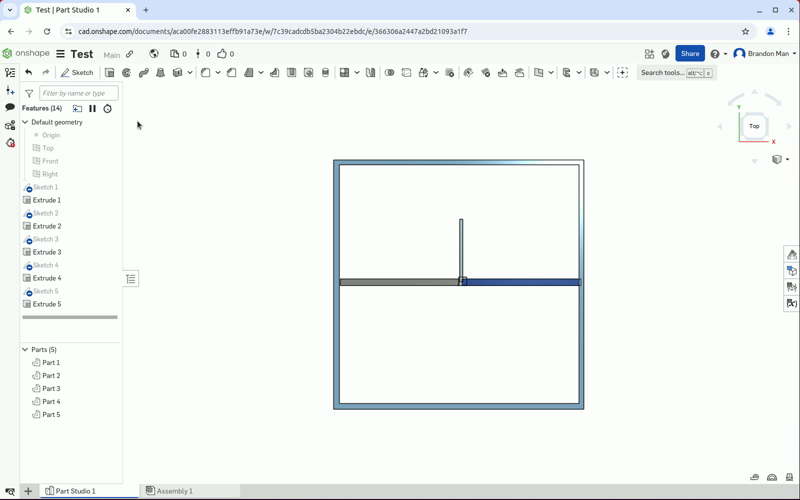
mouse_move(73, 189)
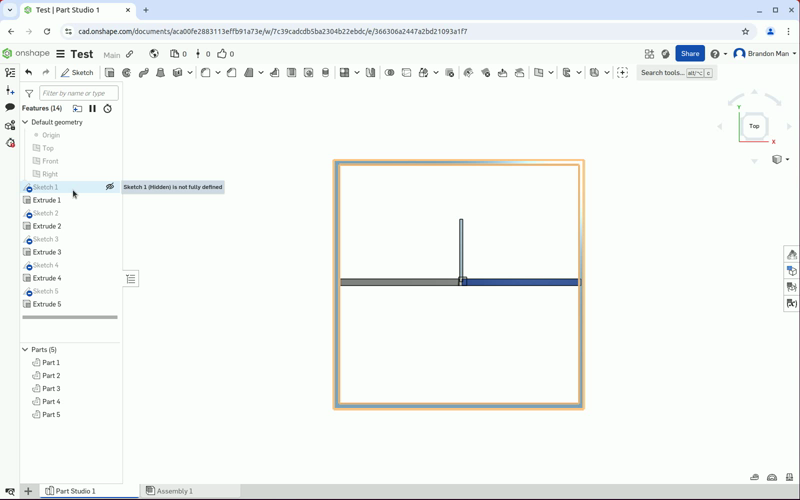
click(73, 189)
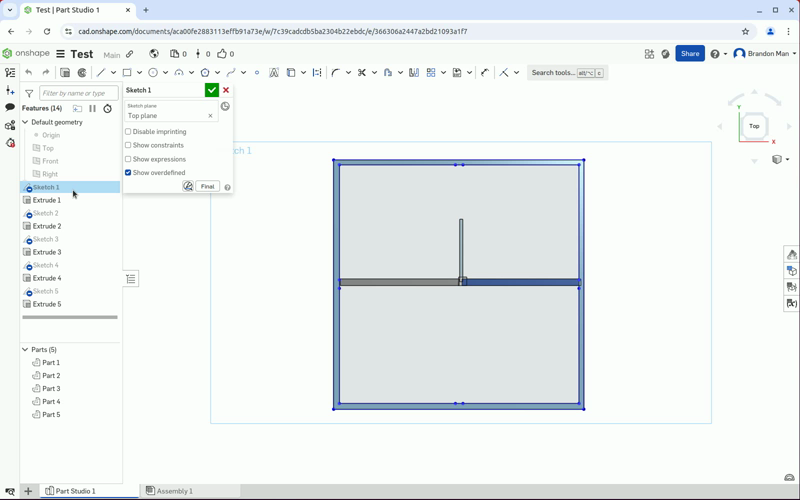
mouse_move(229, 92)
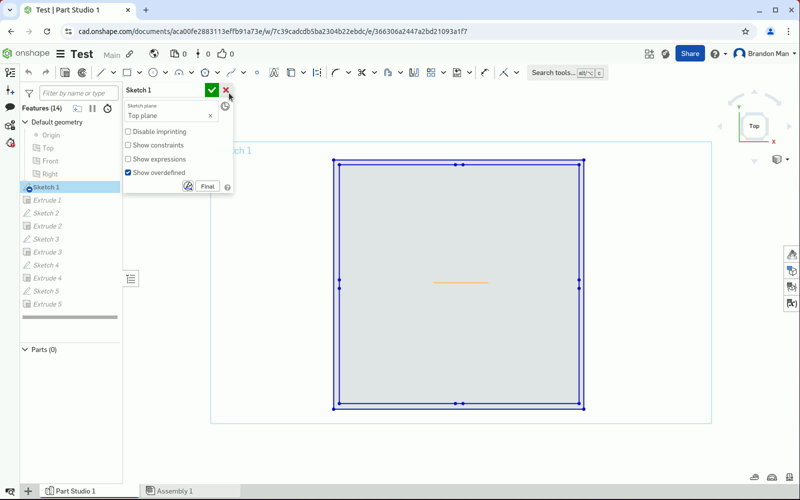
click(229, 92)
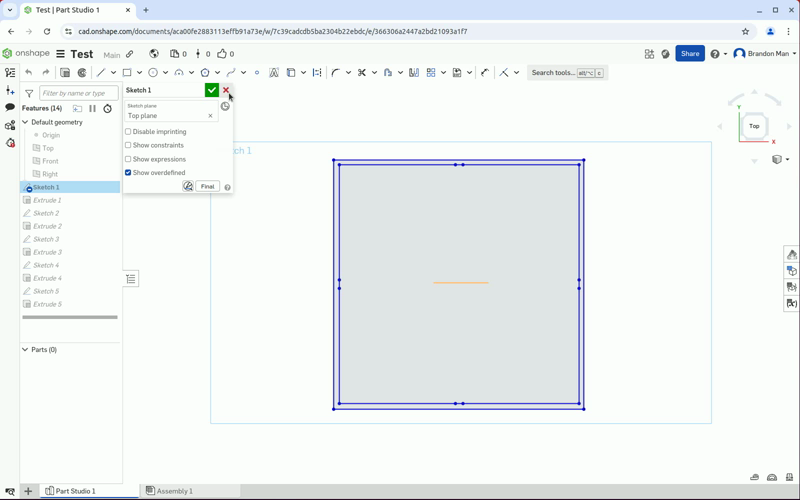
key(shift+s)
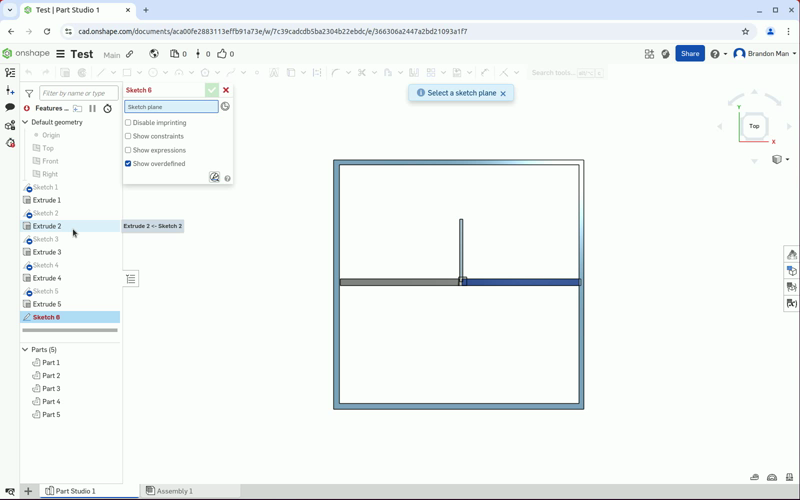
scroll(3)
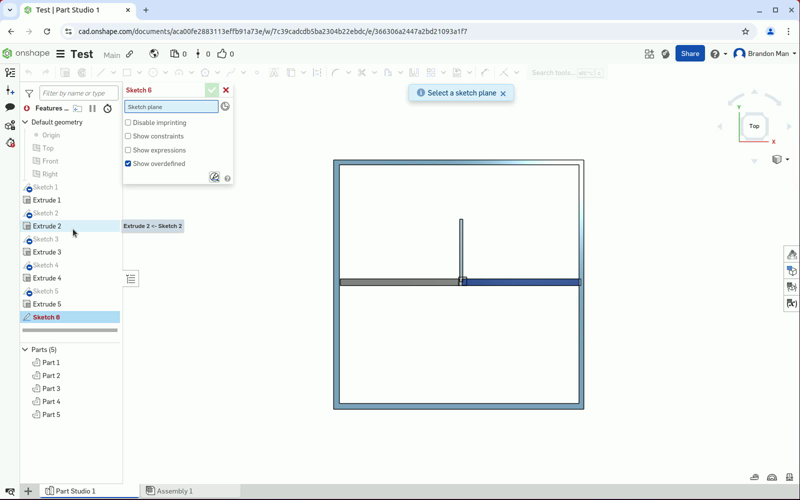
mouse_move(73, 150)
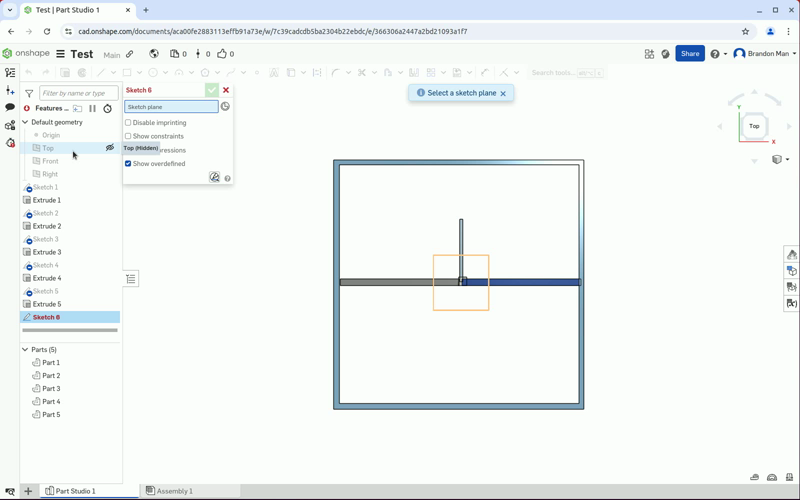
click(73, 150)
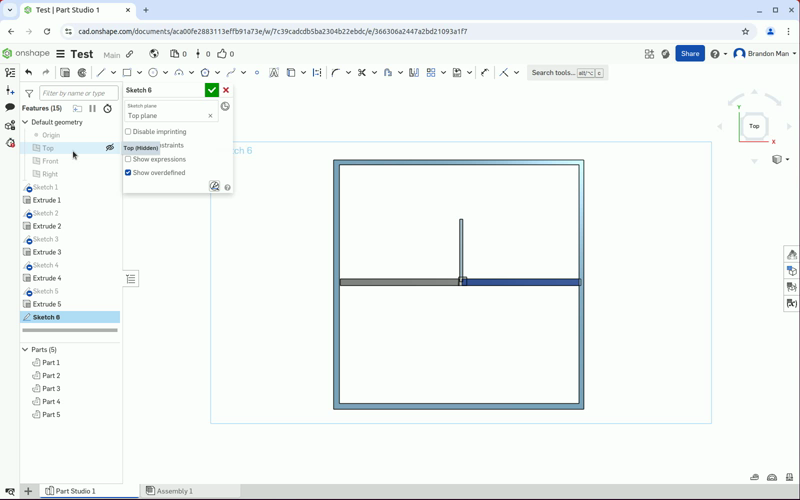
mouse_move(73, 352)
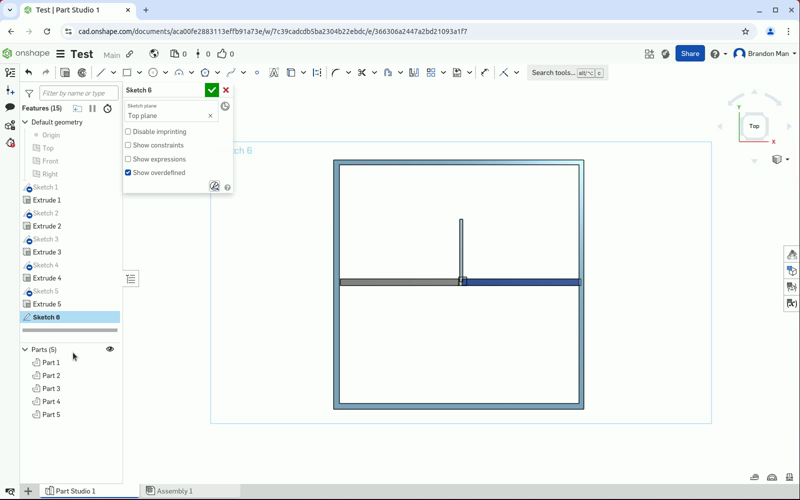
key(y)
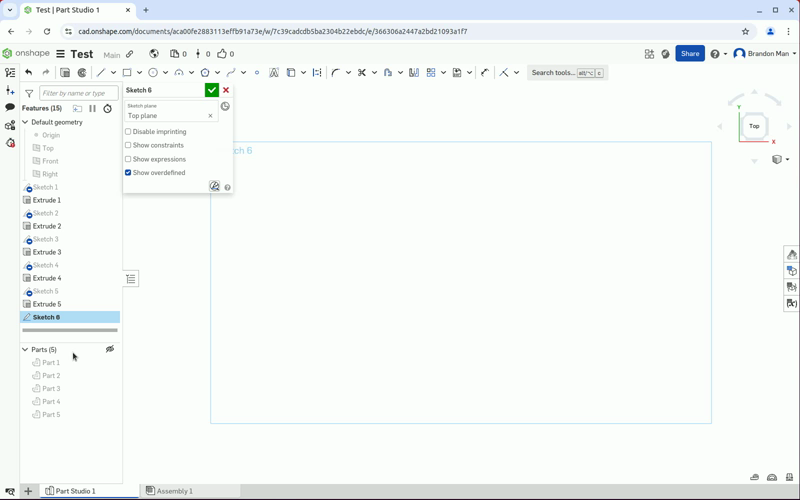
key(l)
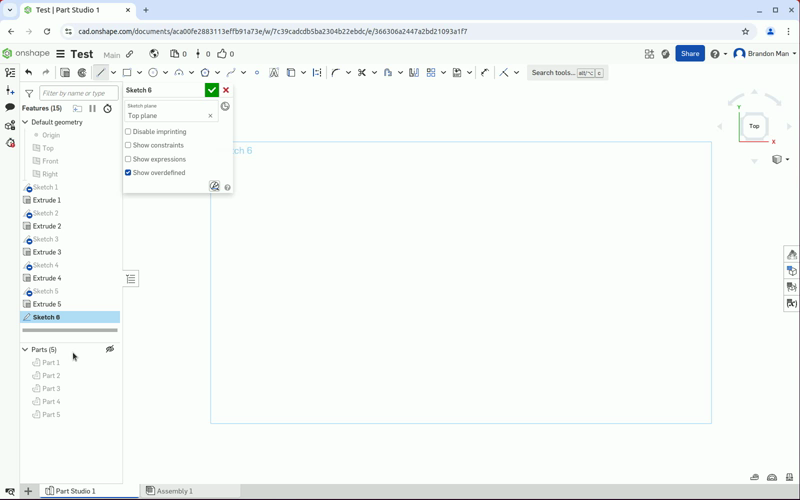
key_down(shift)
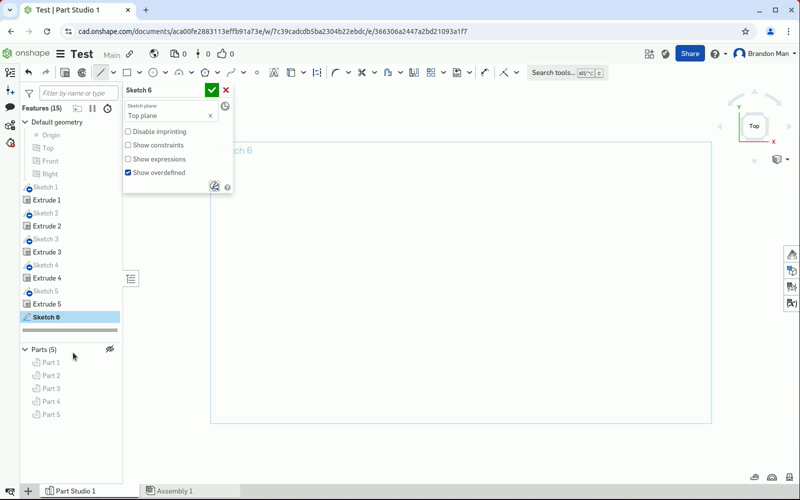
mouse_move(459, 346)
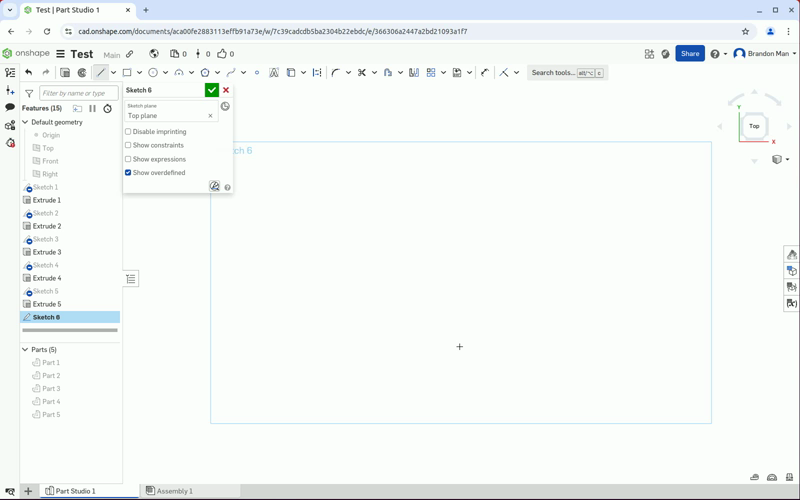
click(459, 346)
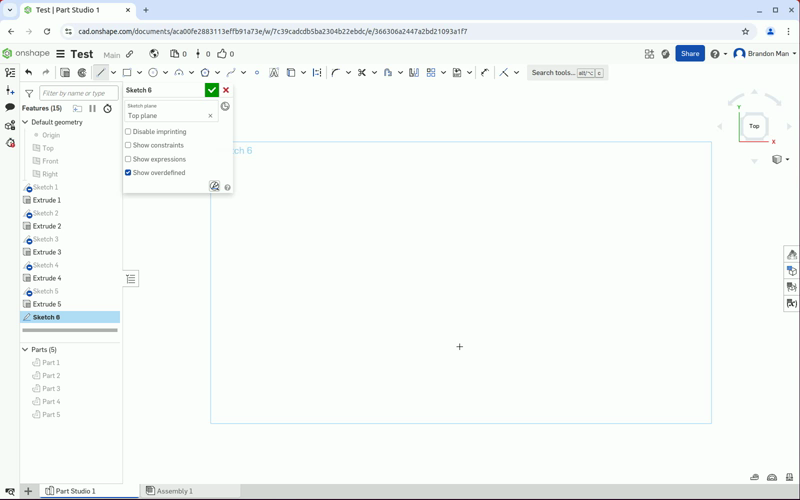
key_up(shift)
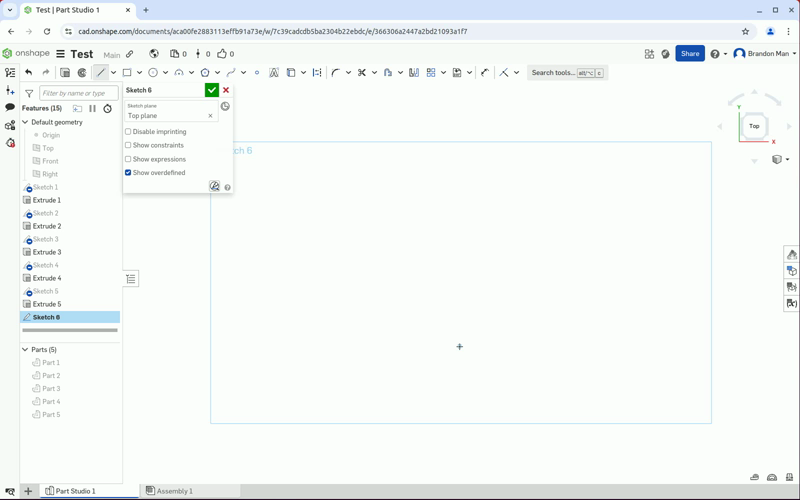
key_down(shift)
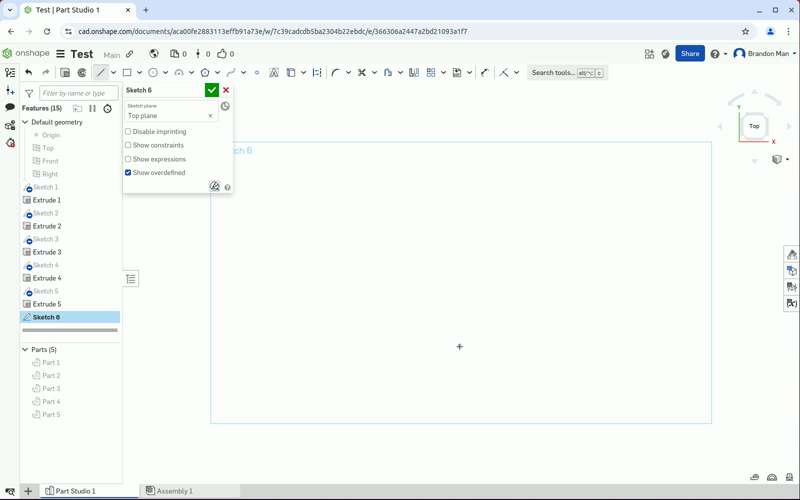
mouse_move(489, 346)
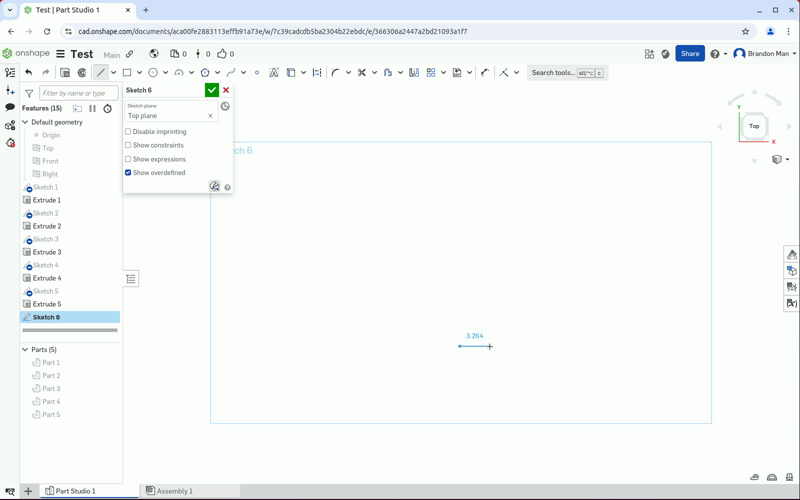
mouse_move(462, 346)
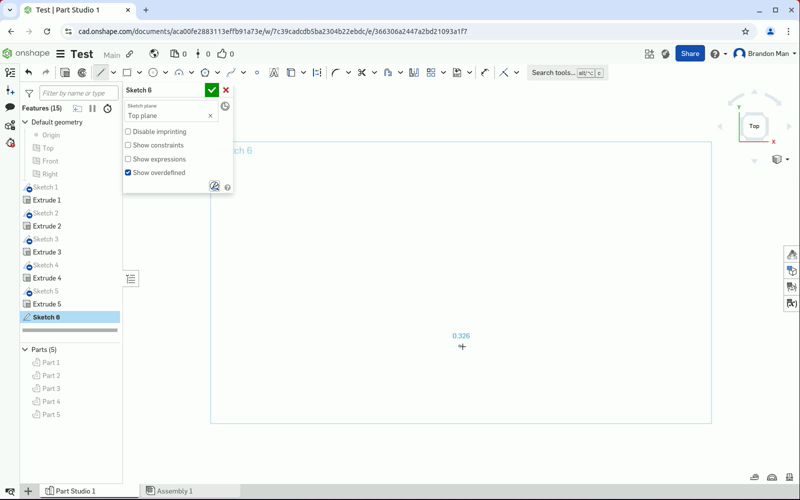
scroll(6)
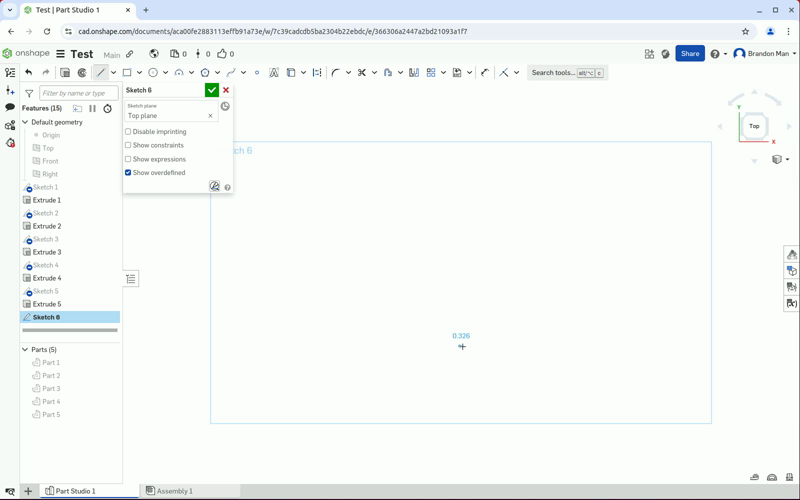
scroll(6)
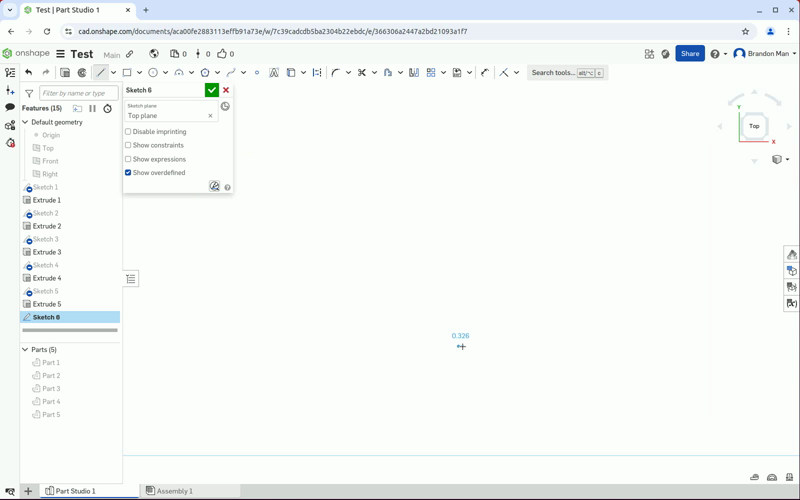
scroll(6)
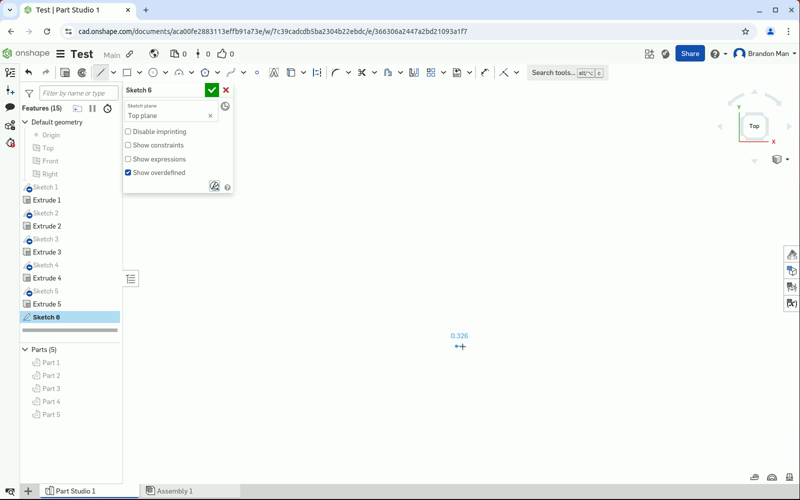
scroll(6)
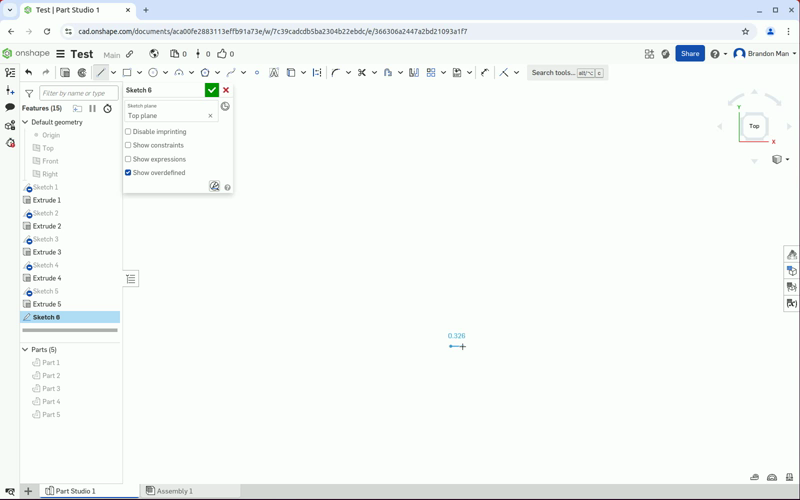
scroll(6)
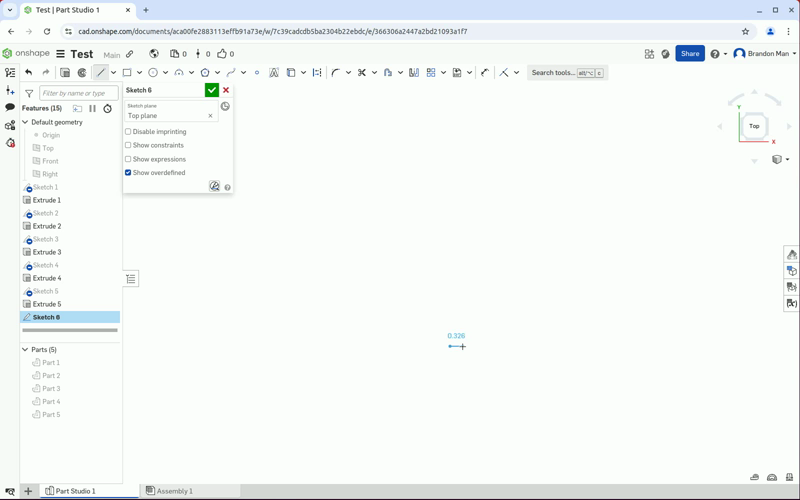
scroll(6)
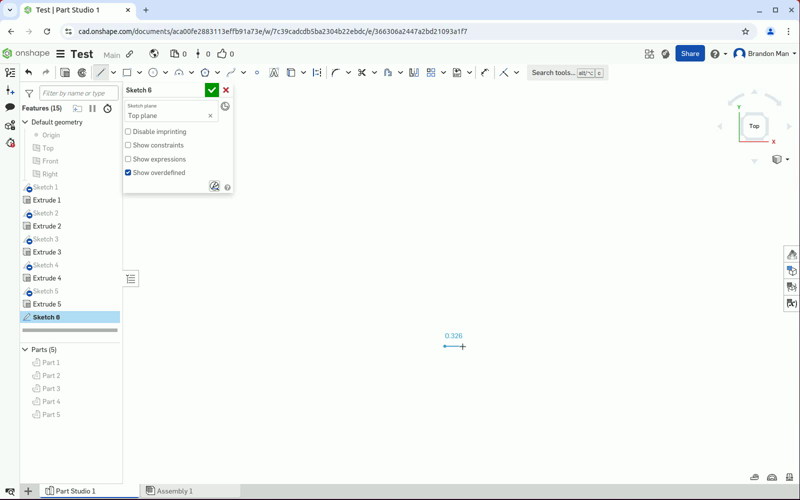
scroll(6)
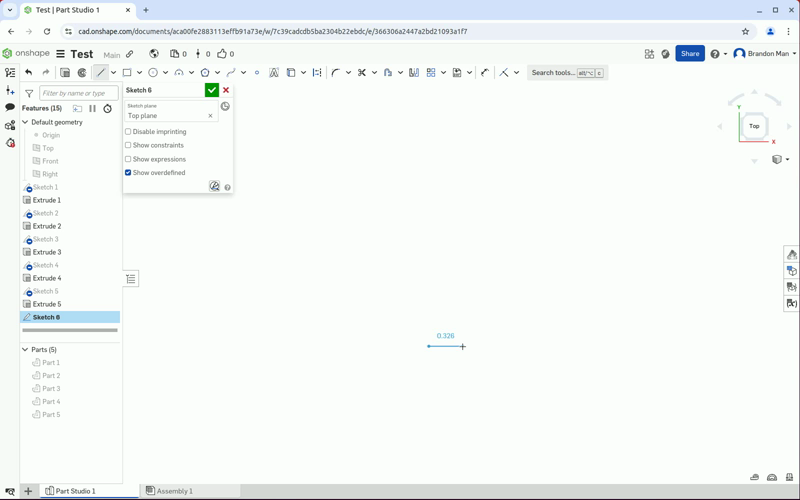
click(462, 346)
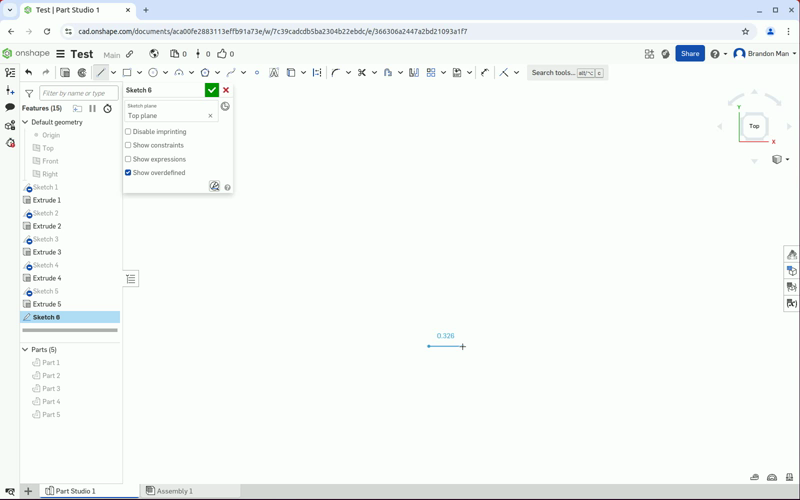
scroll(-6)
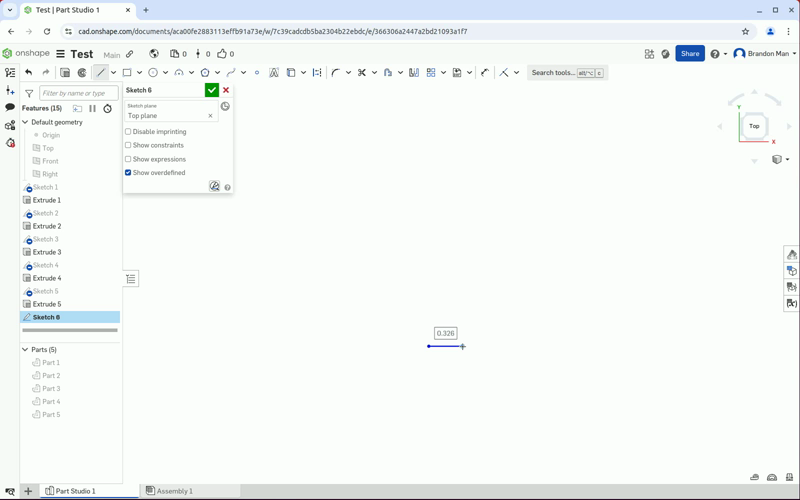
scroll(-6)
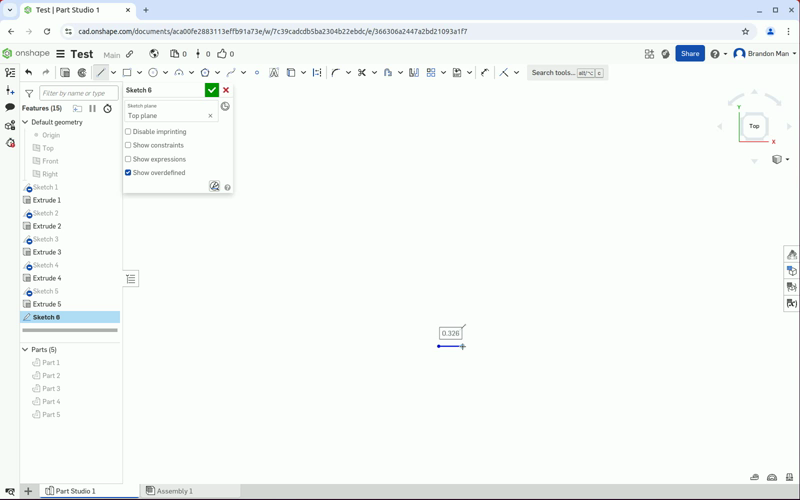
scroll(-6)
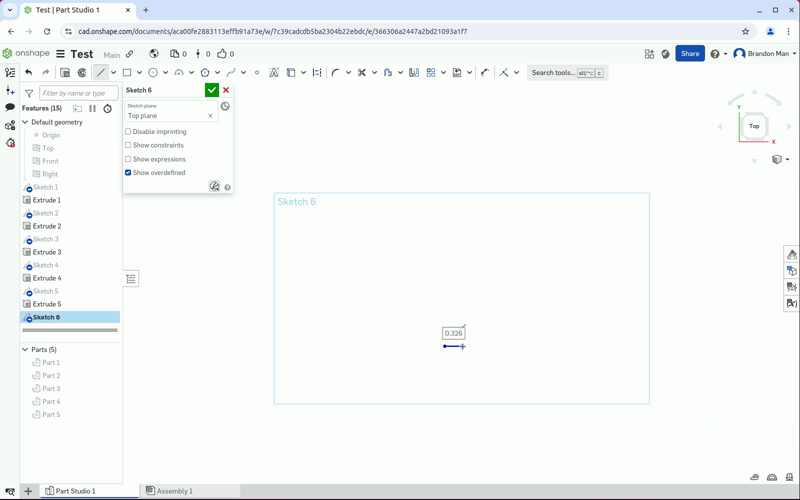
scroll(-6)
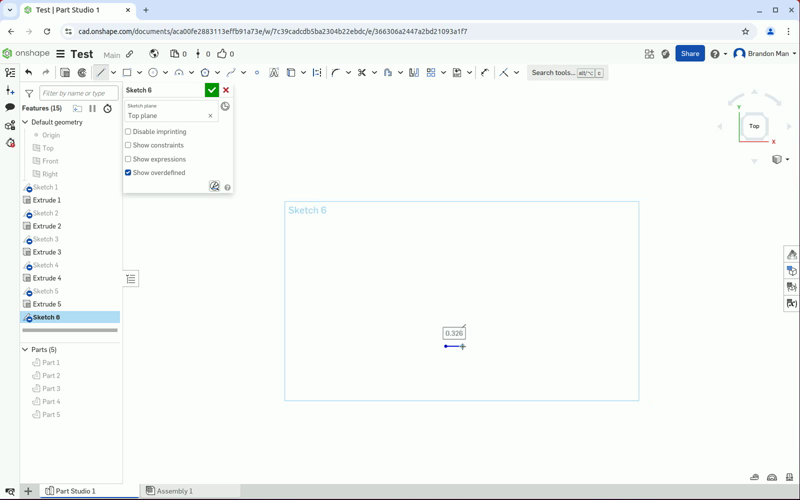
scroll(-6)
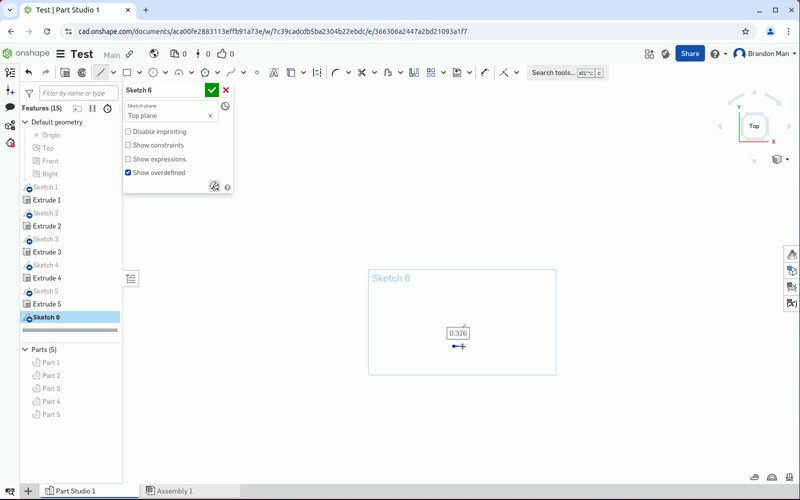
scroll(-6)
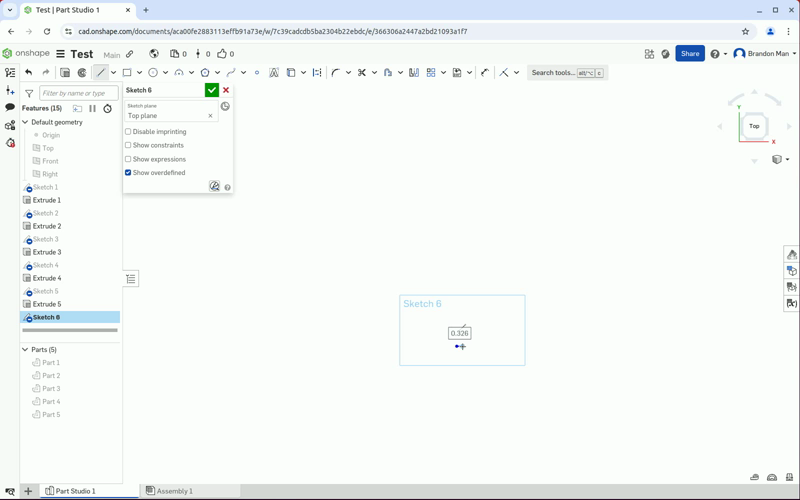
scroll(-6)
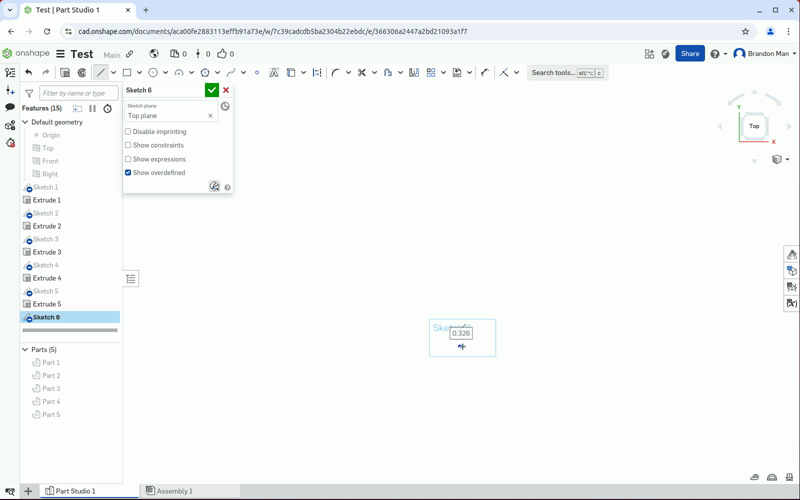
key_up(shift)
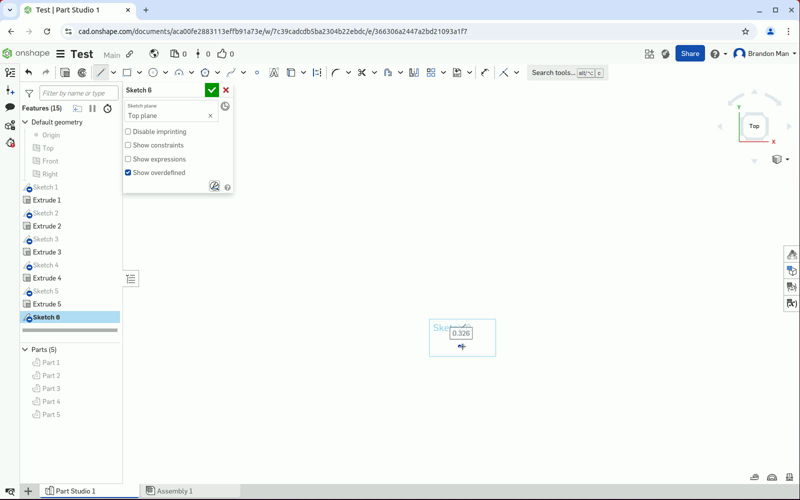
key_down(shift)
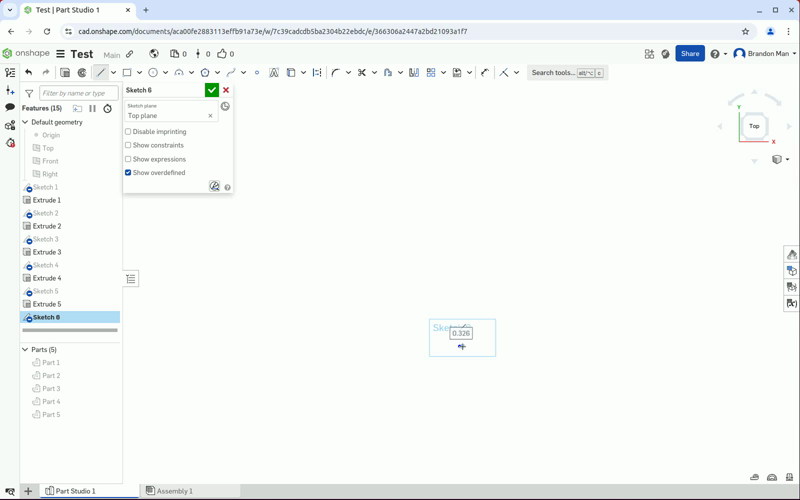
mouse_move(462, 283)
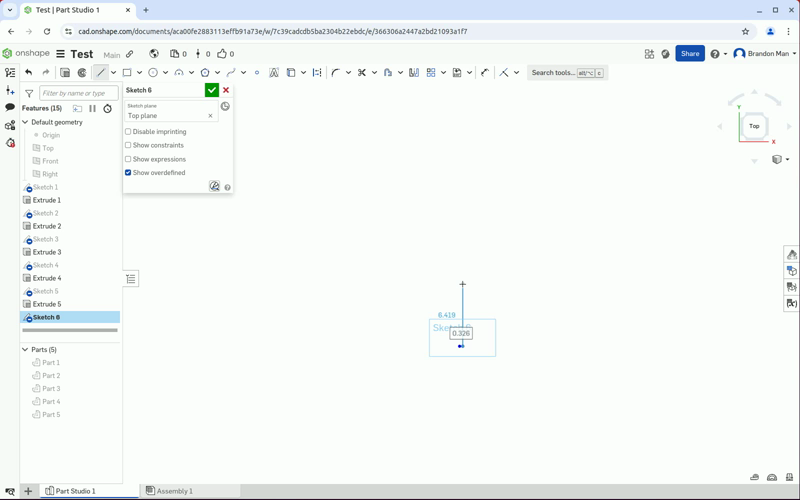
click(462, 283)
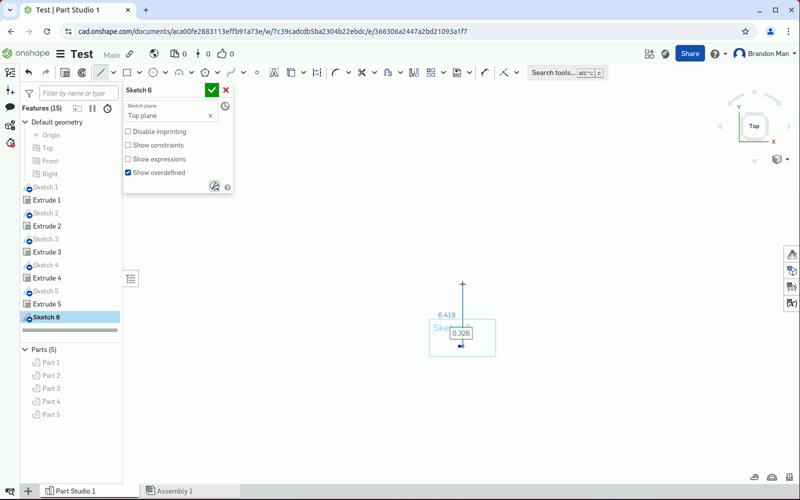
key_up(shift)
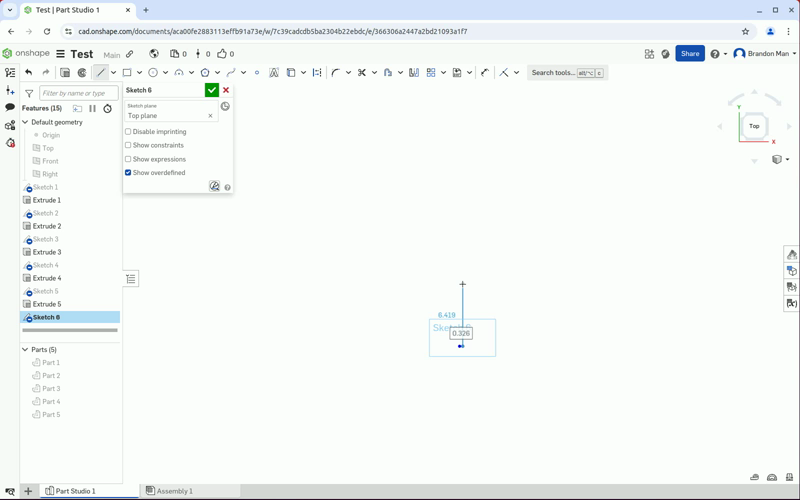
key_down(shift)
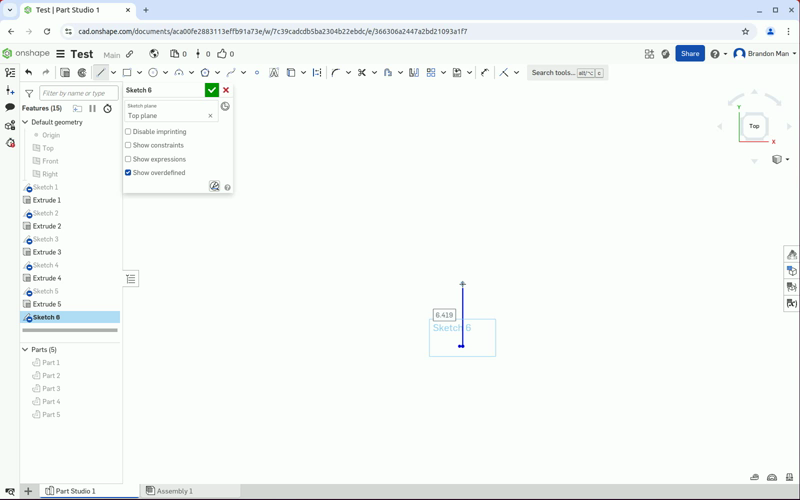
mouse_move(492, 283)
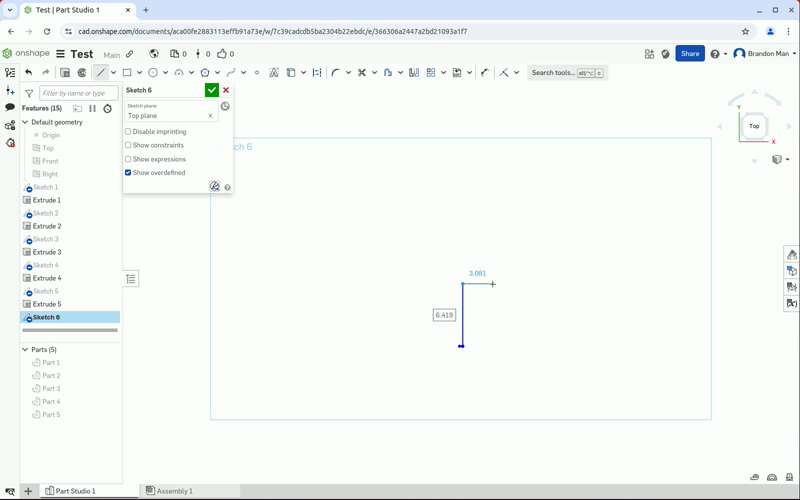
mouse_move(459, 283)
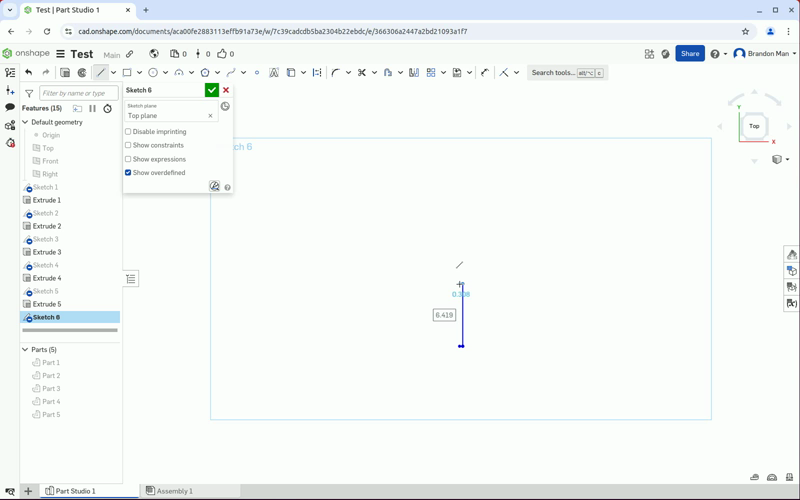
scroll(6)
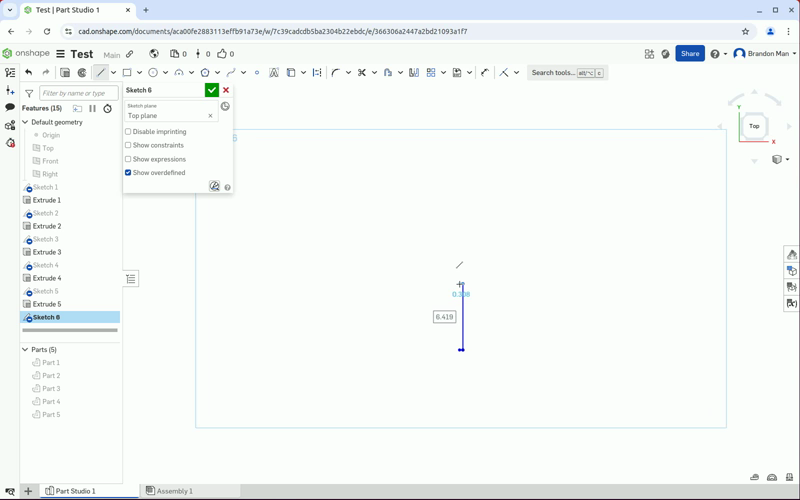
scroll(6)
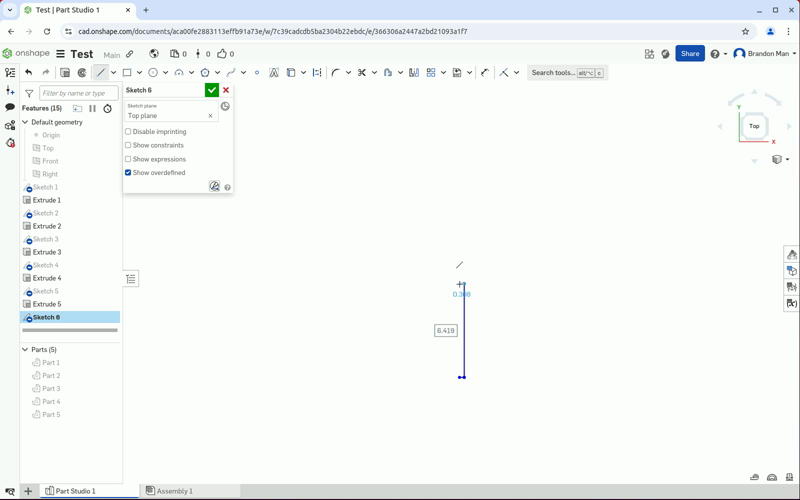
scroll(6)
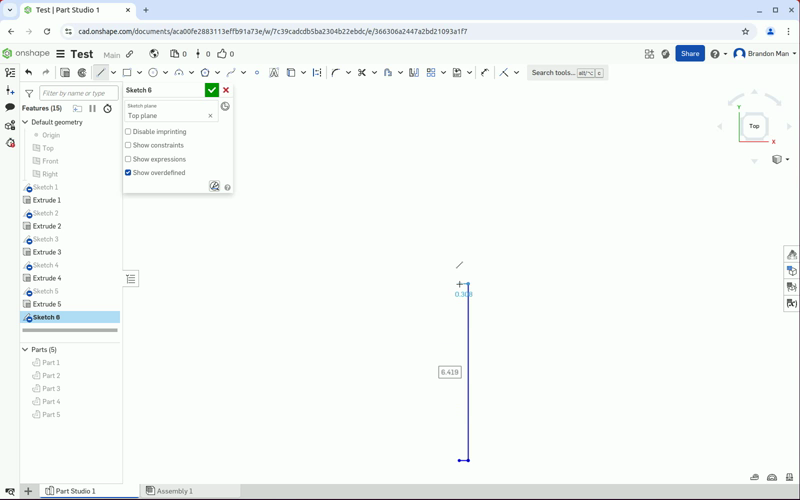
scroll(6)
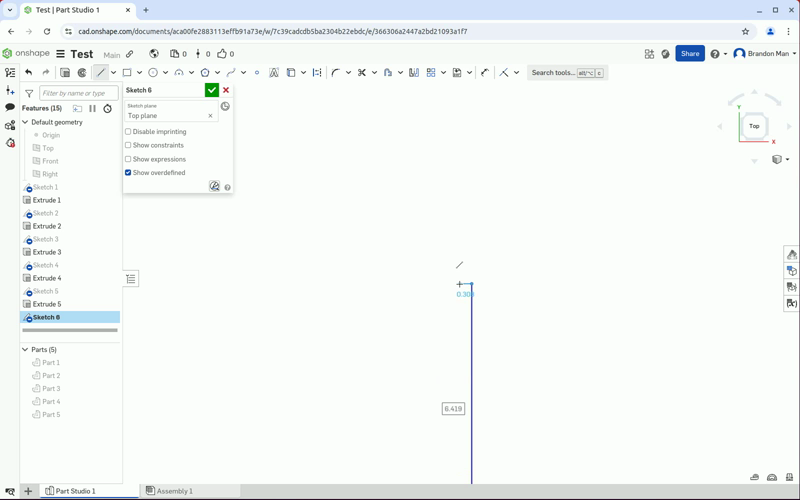
scroll(6)
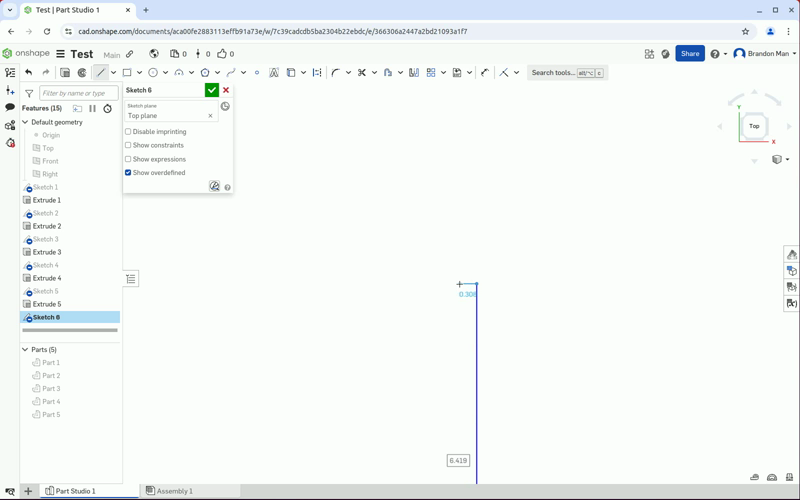
scroll(6)
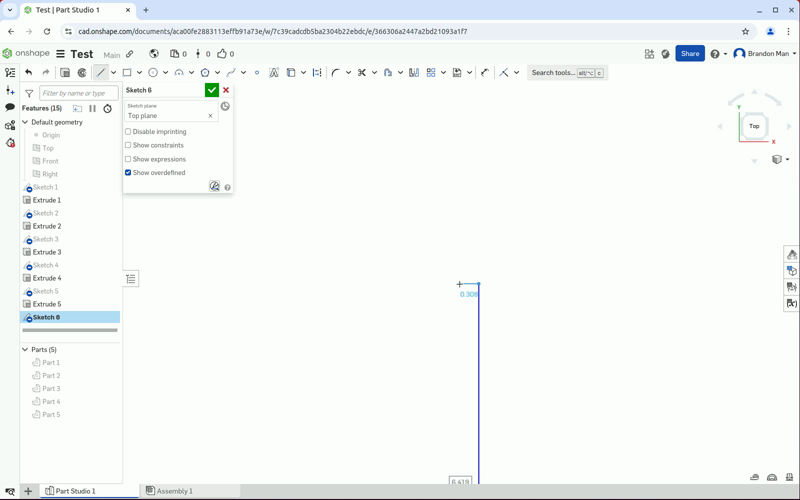
scroll(6)
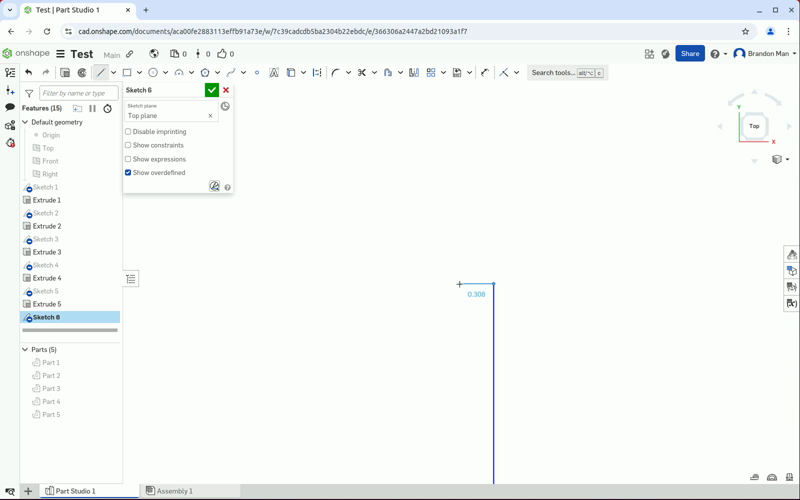
click(459, 283)
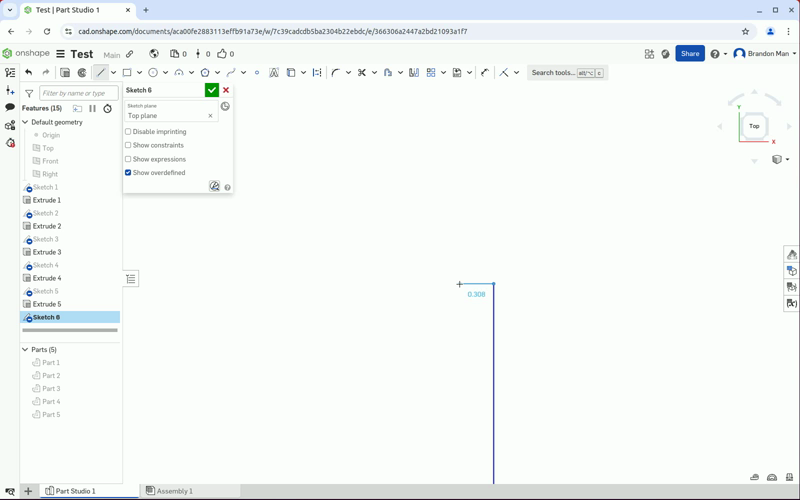
scroll(-6)
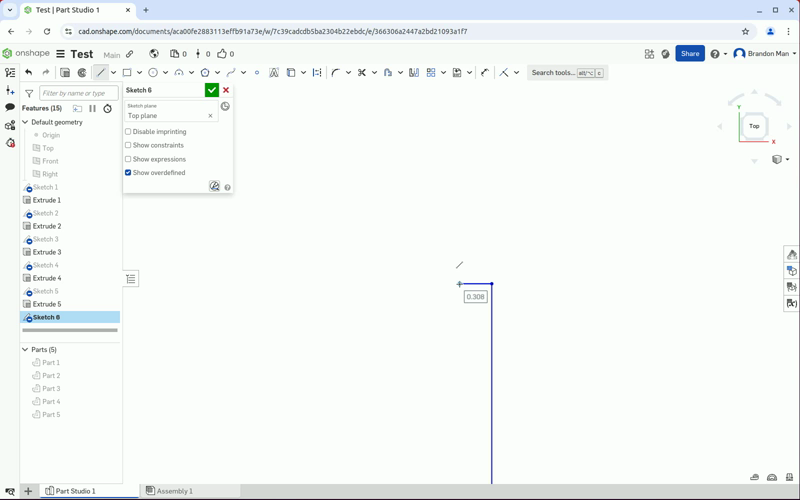
scroll(-6)
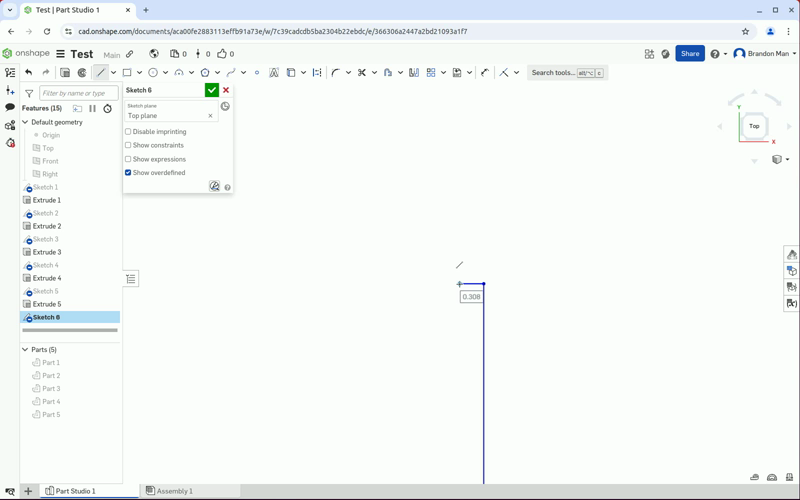
scroll(-6)
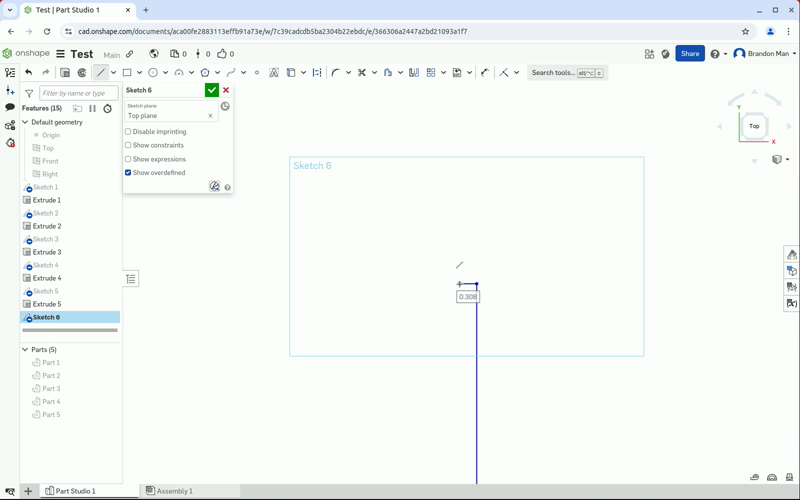
scroll(-6)
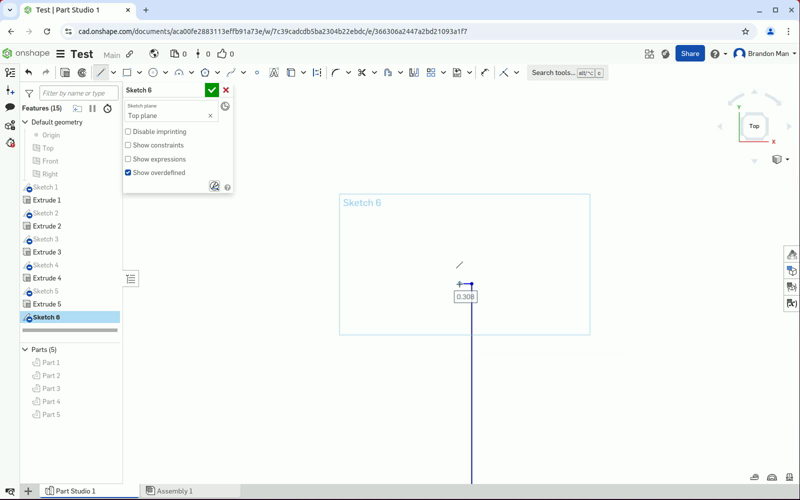
scroll(-6)
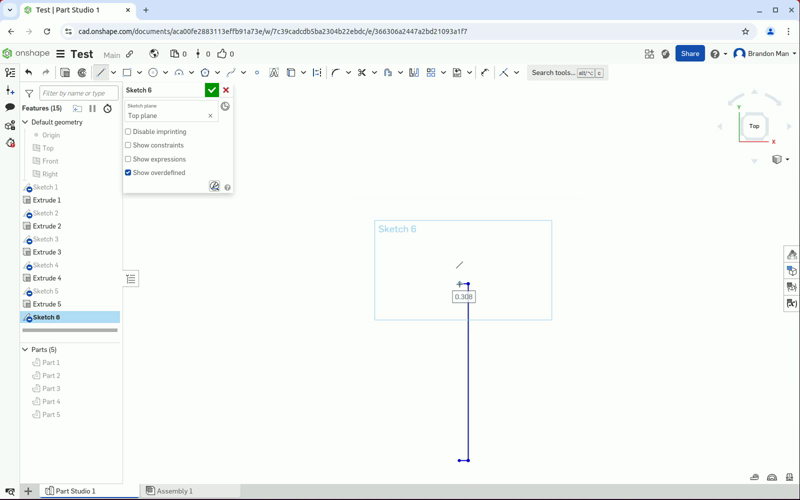
scroll(-6)
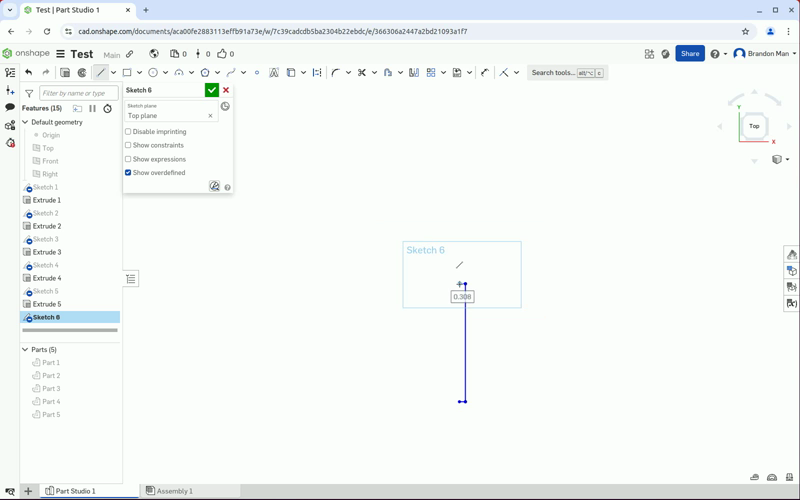
scroll(-6)
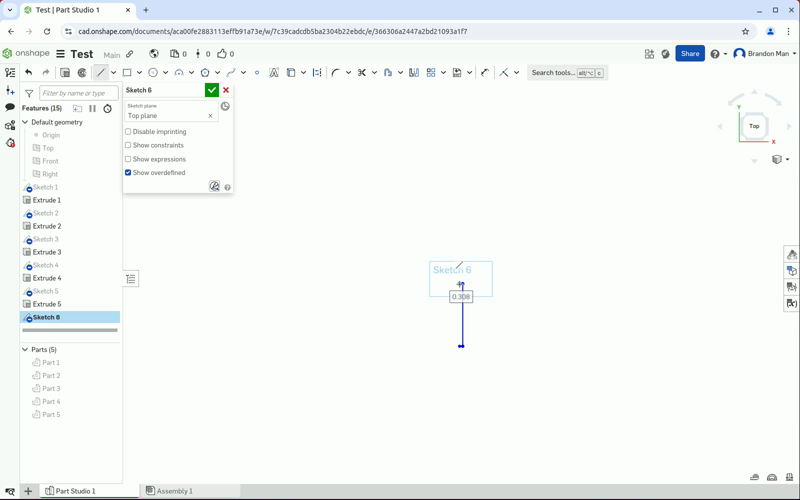
key_up(shift)
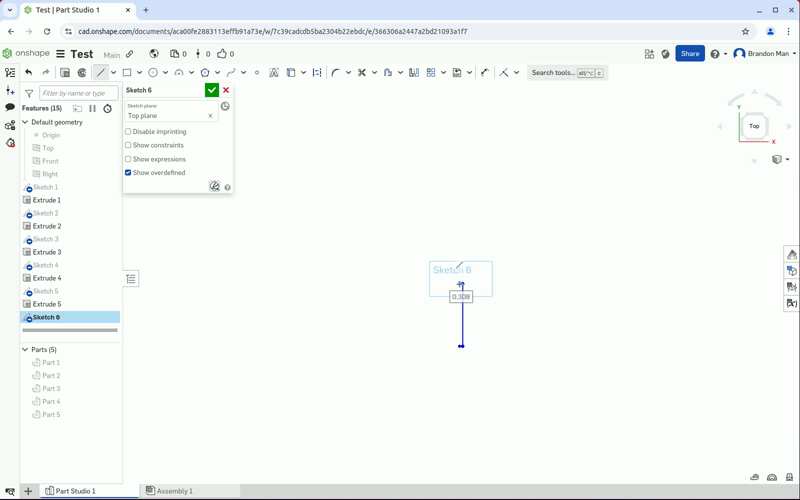
key_down(shift)
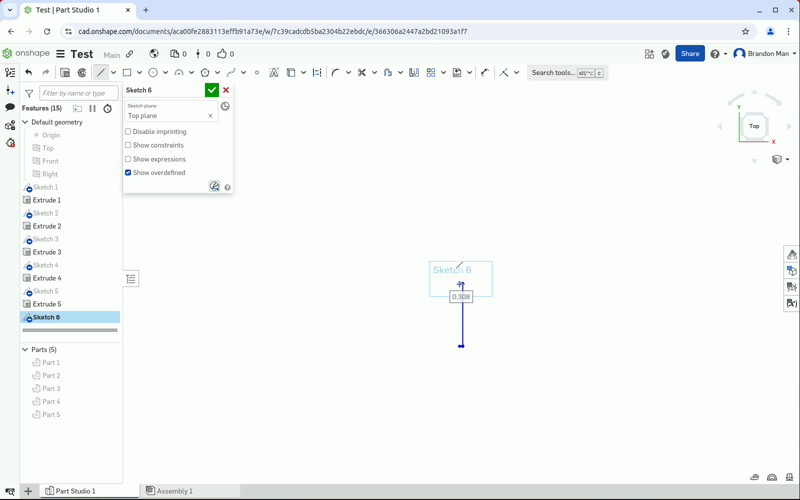
mouse_move(459, 346)
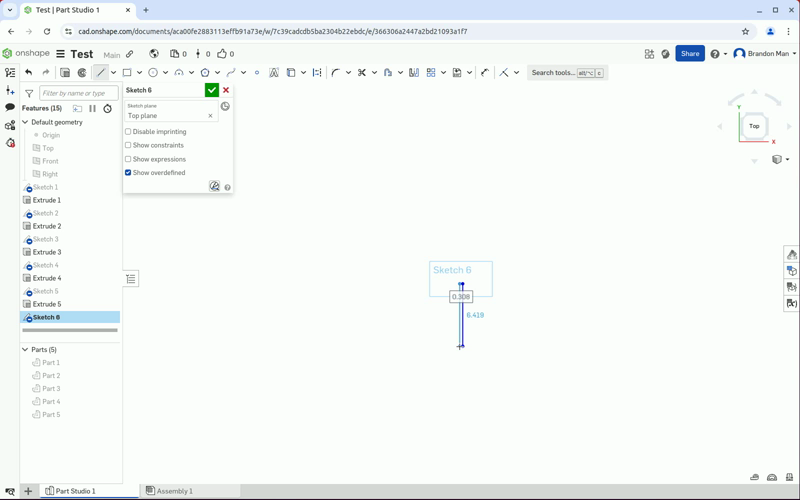
scroll(6)
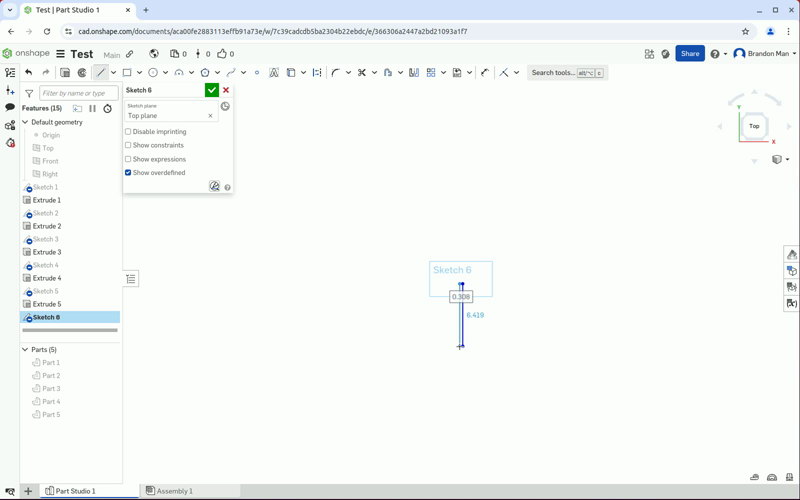
scroll(6)
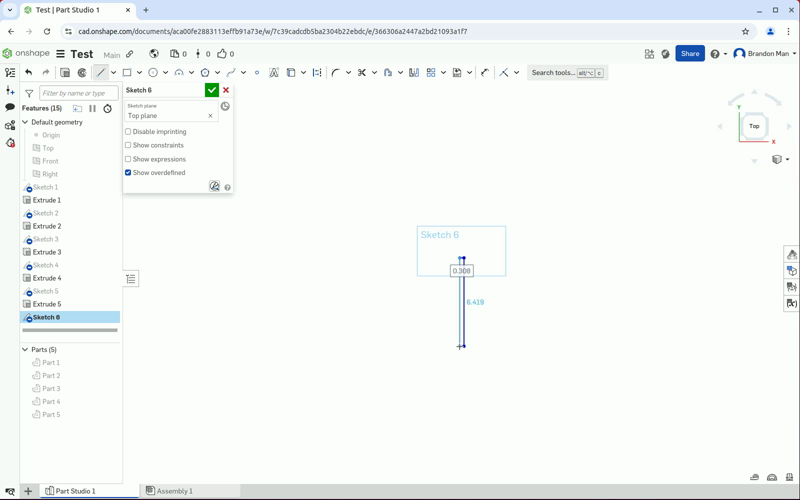
scroll(6)
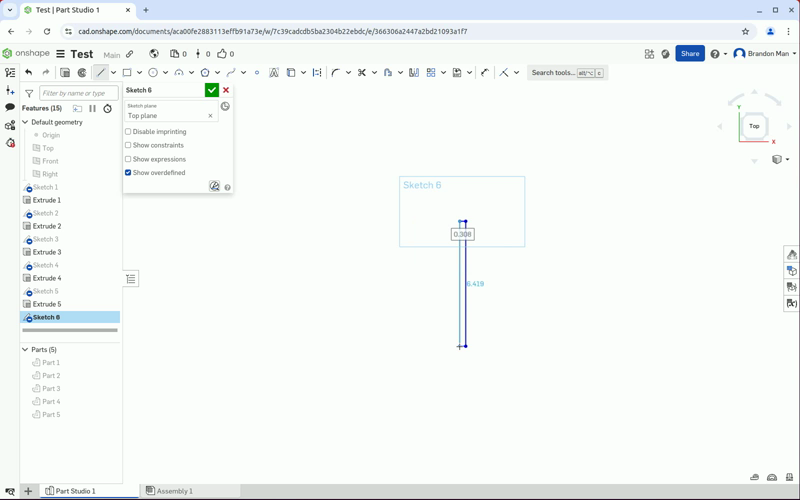
scroll(6)
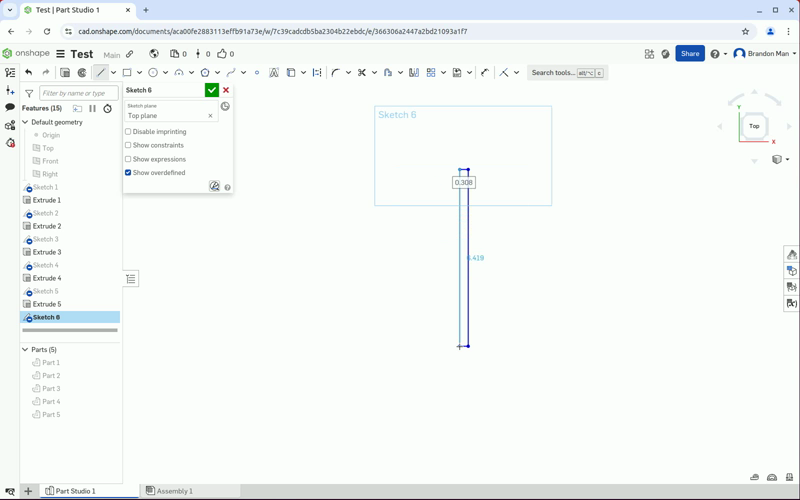
scroll(6)
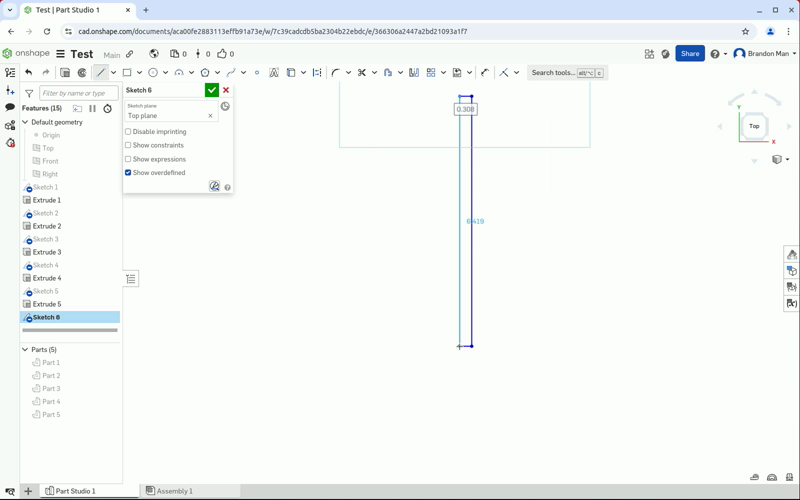
scroll(6)
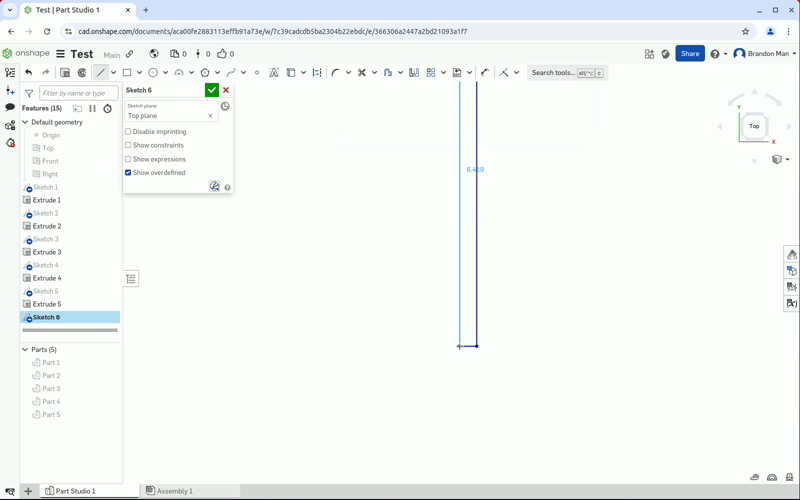
scroll(6)
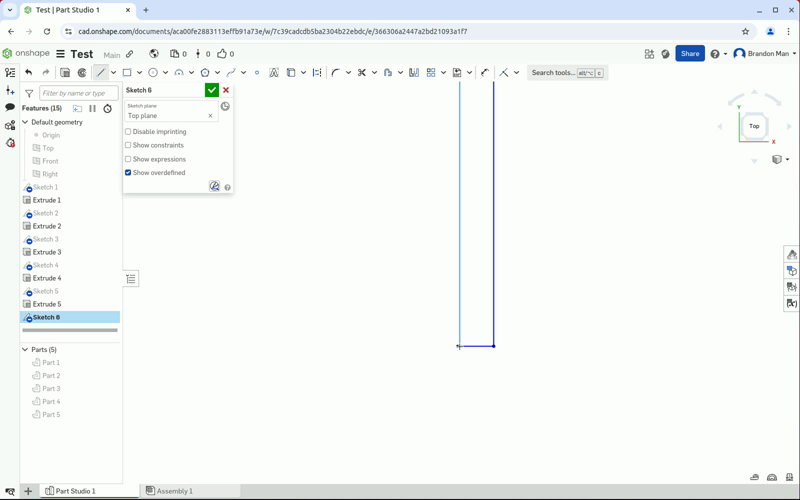
key_up(shift)
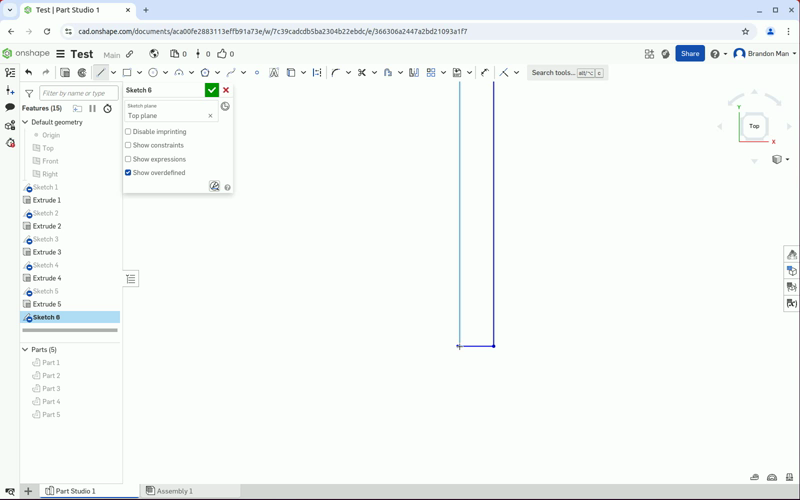
click(459, 346)
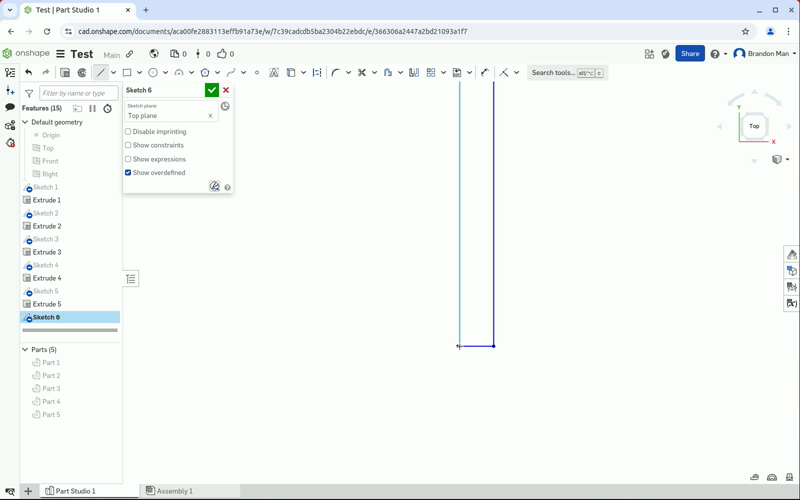
scroll(-6)
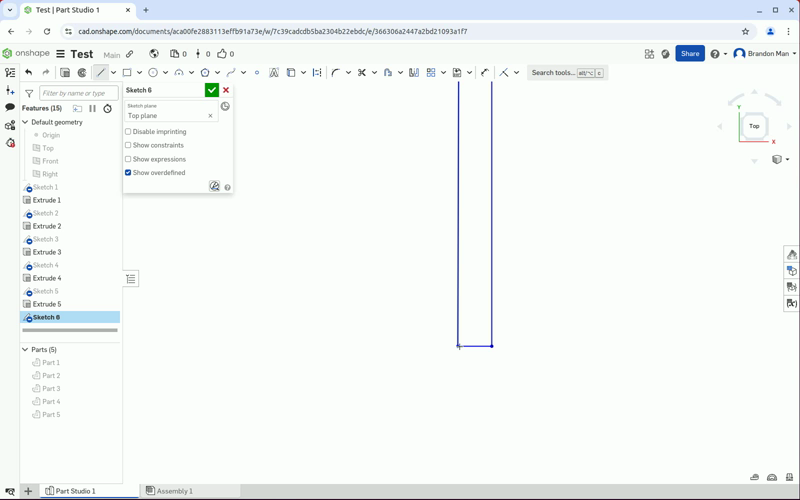
scroll(-6)
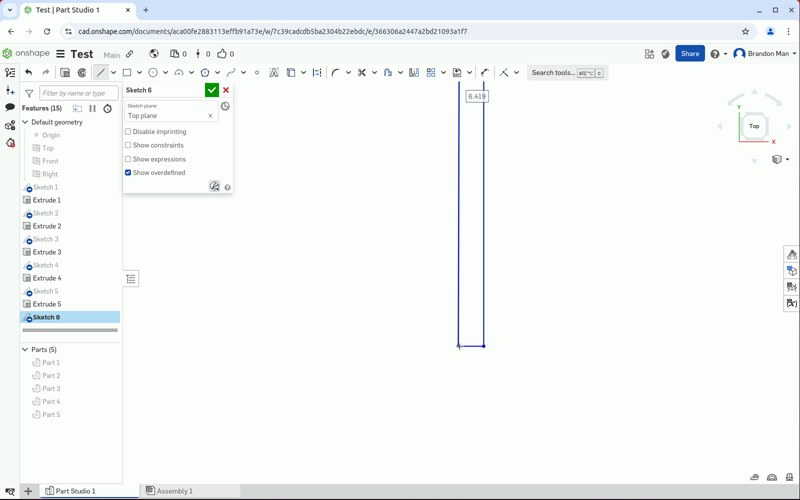
scroll(-6)
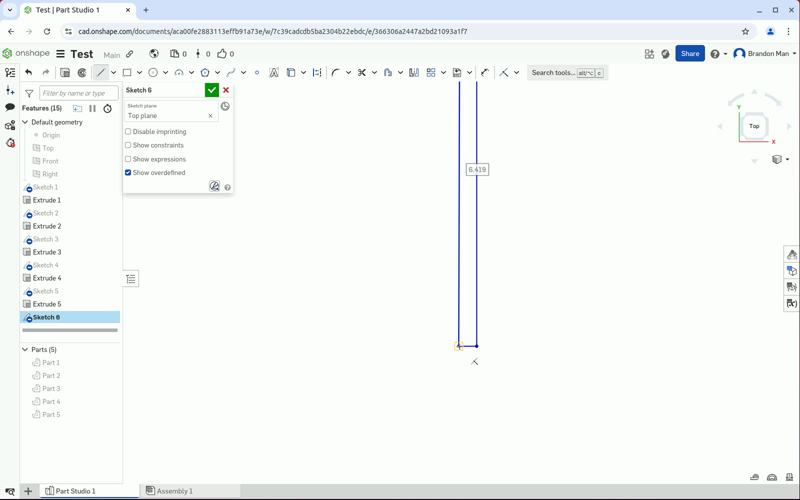
scroll(-6)
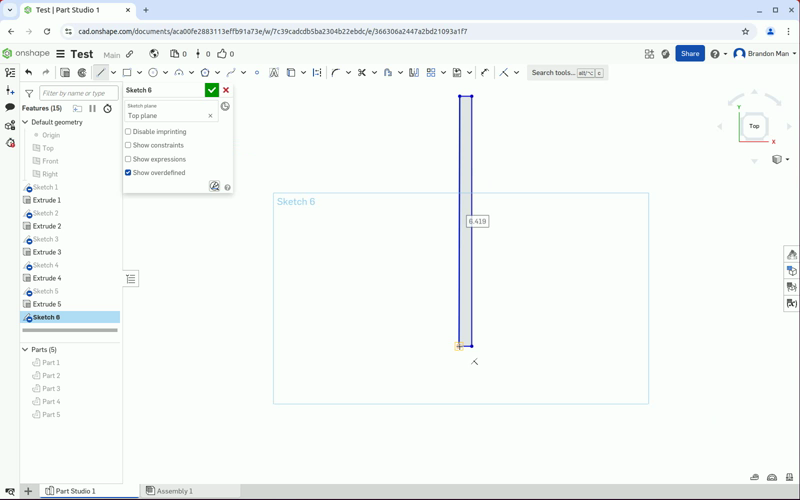
scroll(-6)
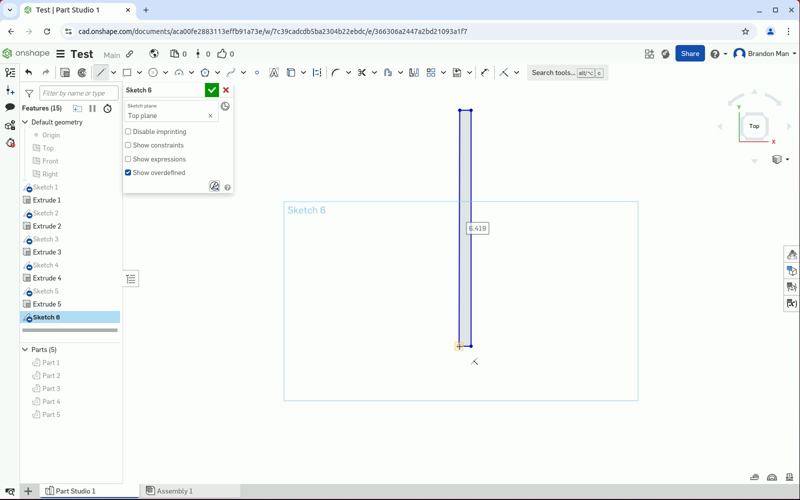
scroll(-6)
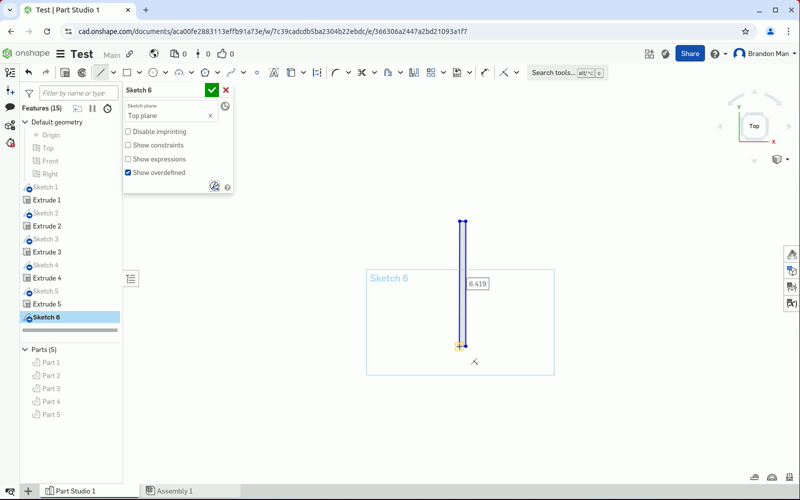
scroll(-6)
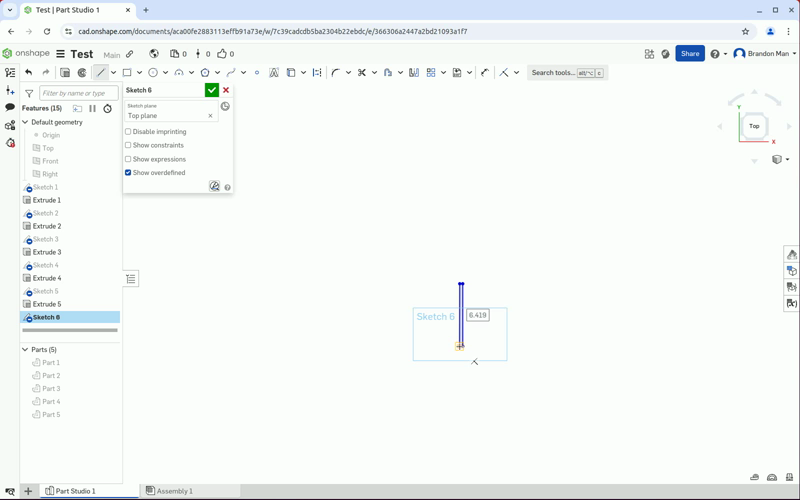
key(esc)
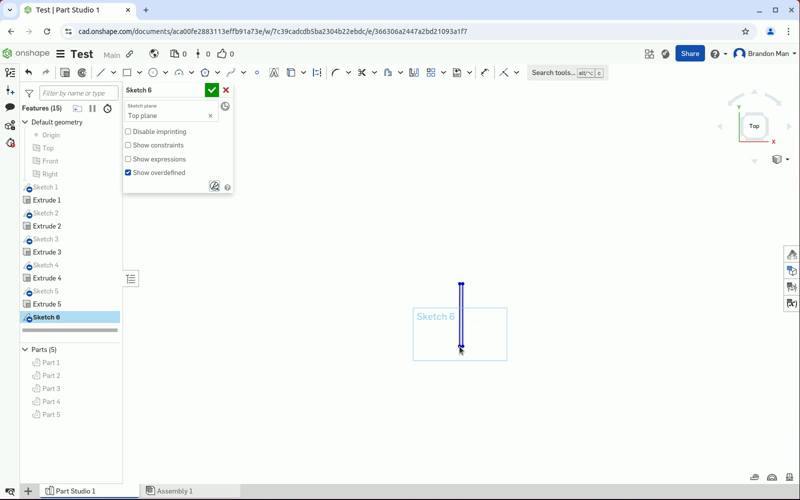
mouse_move(461, 313)
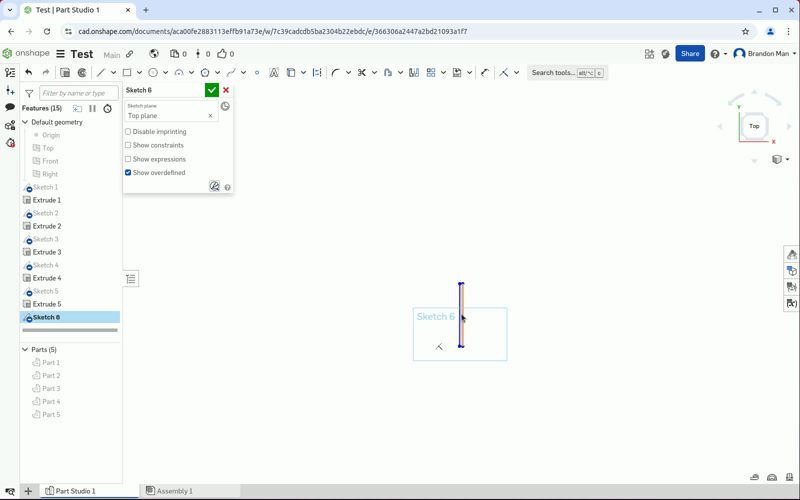
scroll(6)
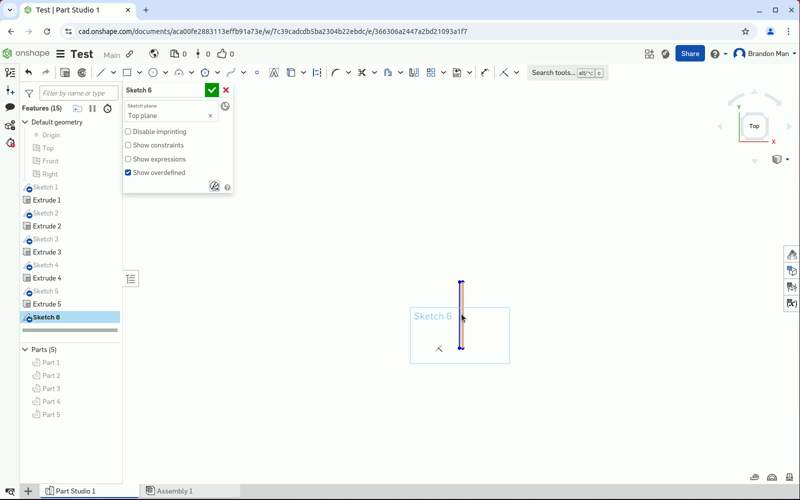
scroll(6)
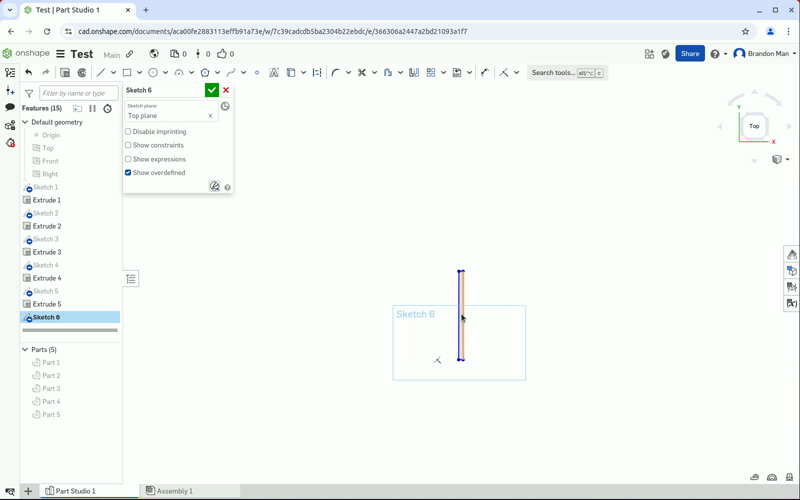
scroll(6)
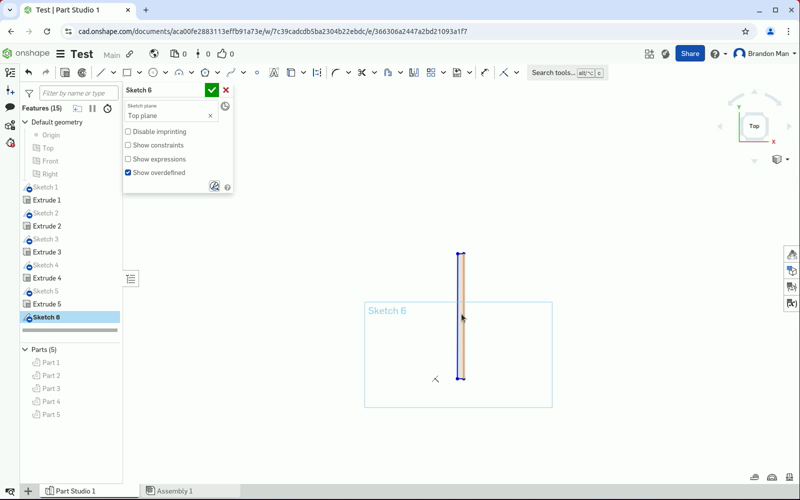
scroll(6)
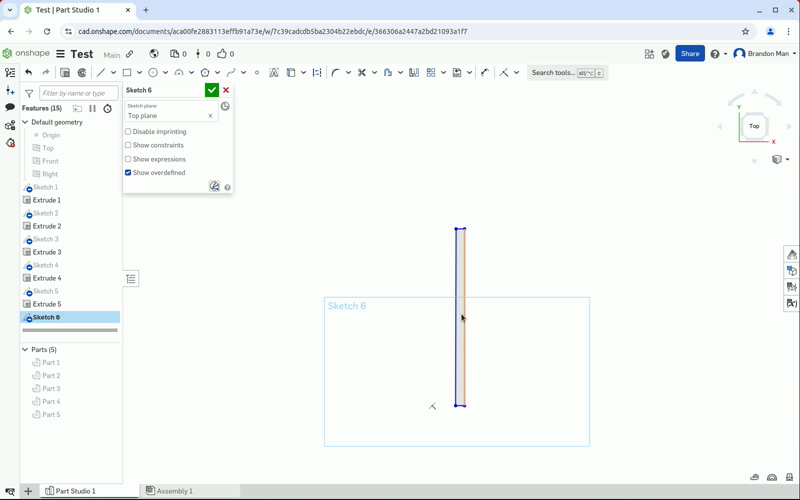
scroll(6)
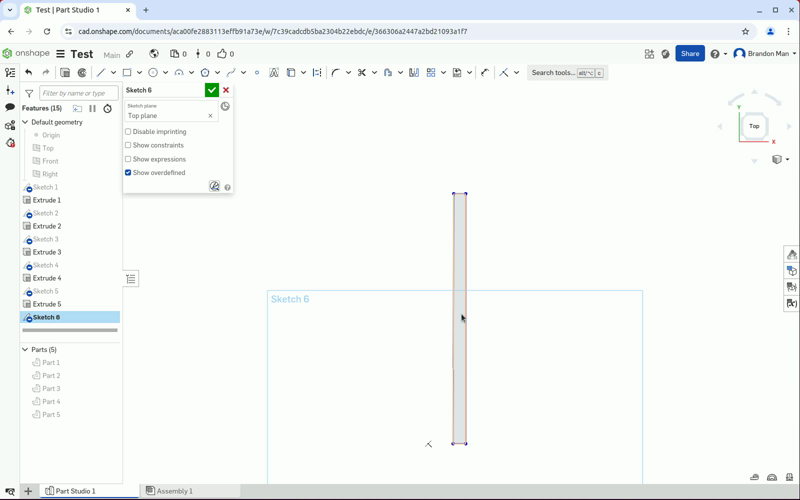
scroll(6)
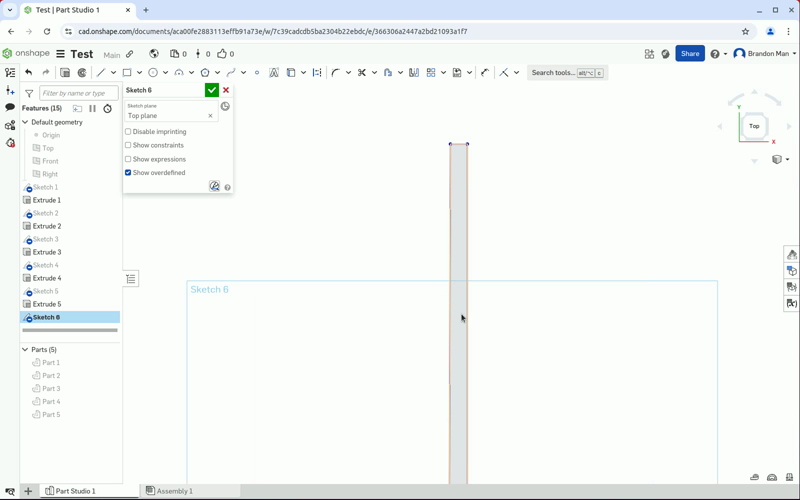
scroll(6)
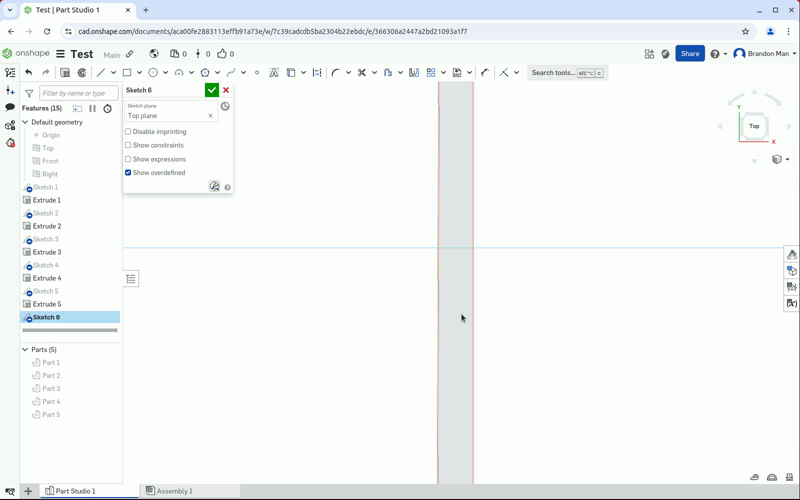
click(461, 313)
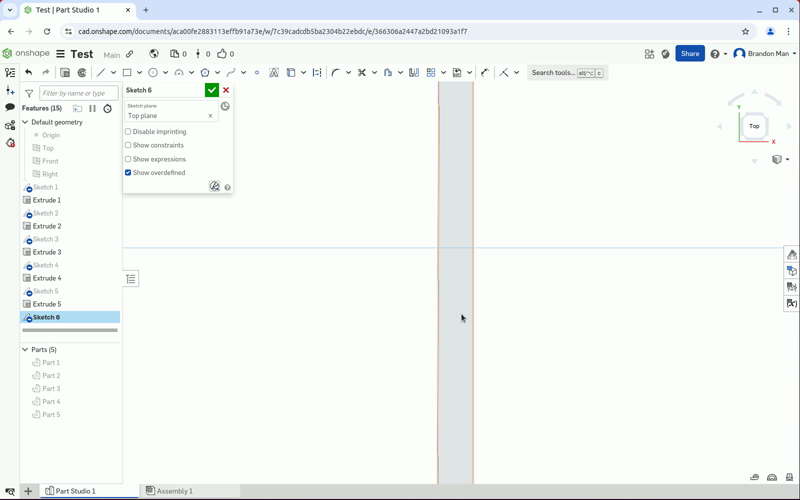
scroll(-6)
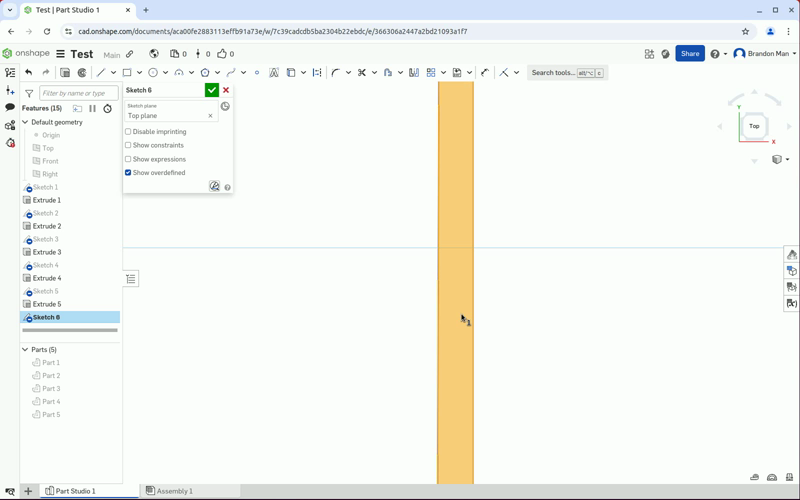
scroll(-6)
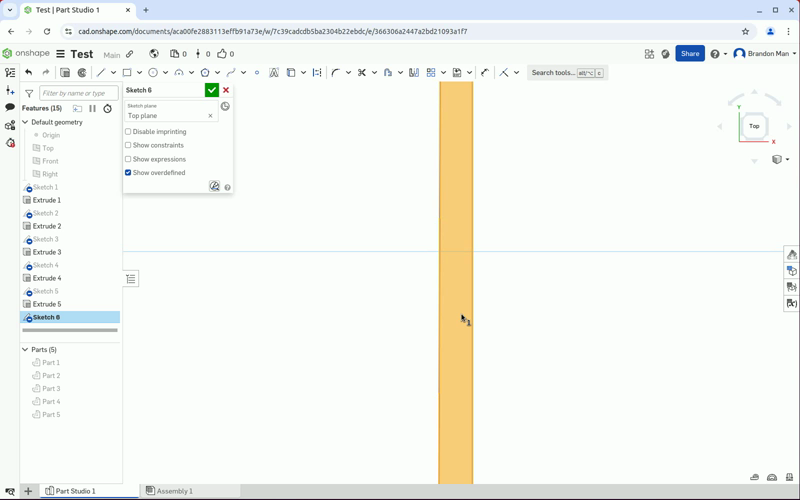
scroll(-6)
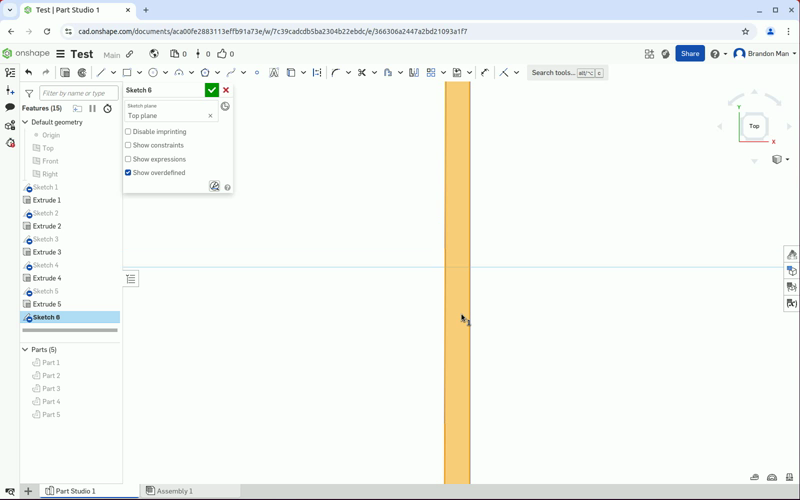
scroll(-6)
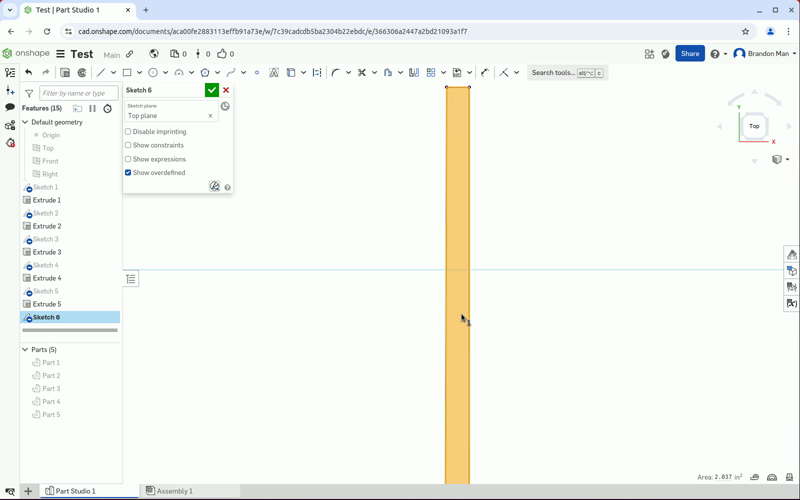
scroll(-6)
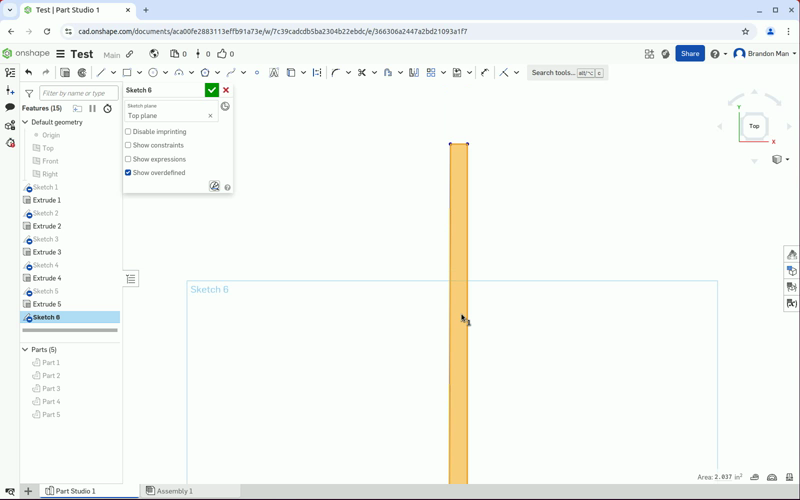
scroll(-6)
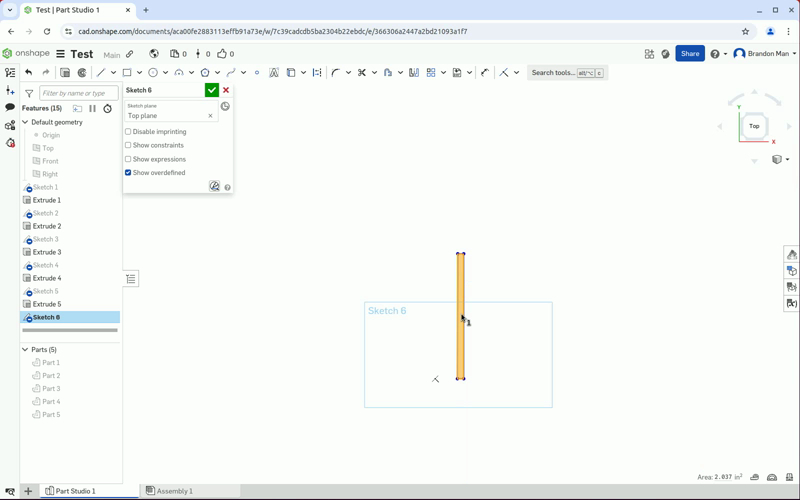
scroll(-6)
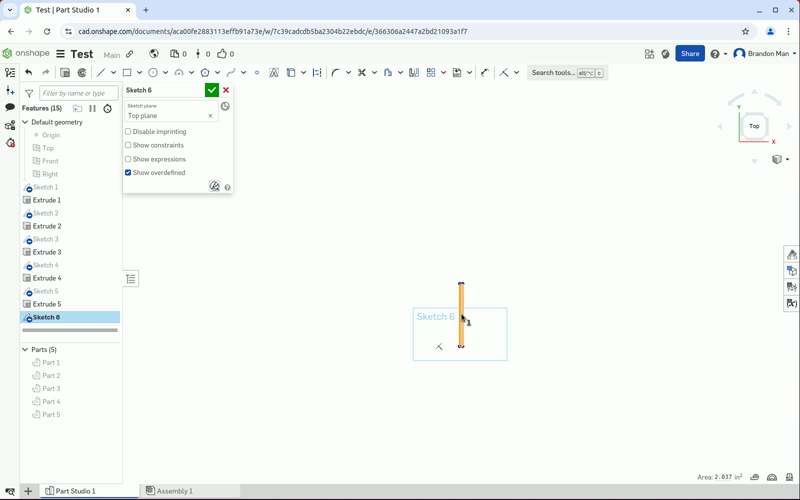
mouse_move(73, 352)
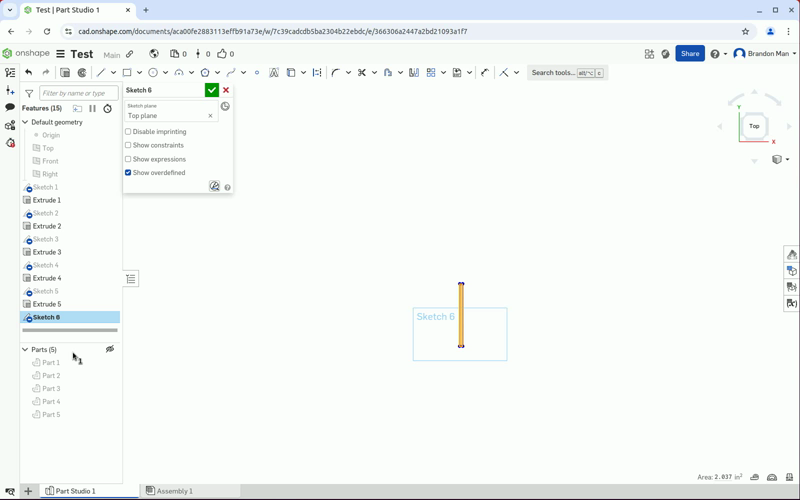
key(shift+y)
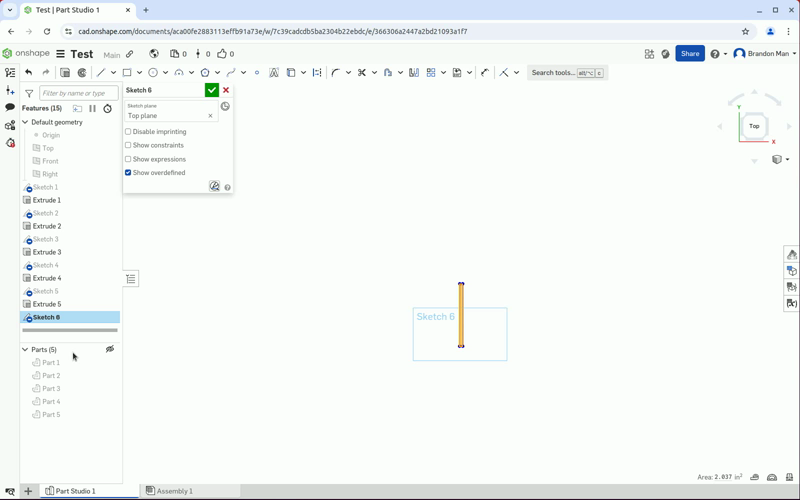
key(shift+e)
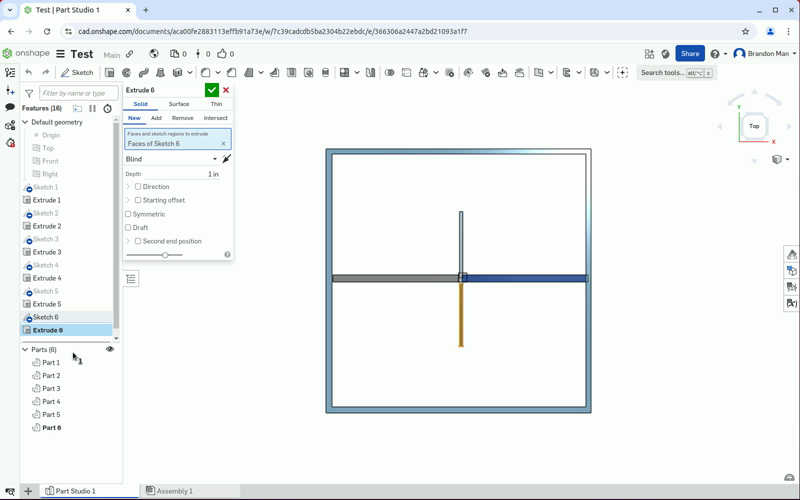
mouse_move(143, 106)
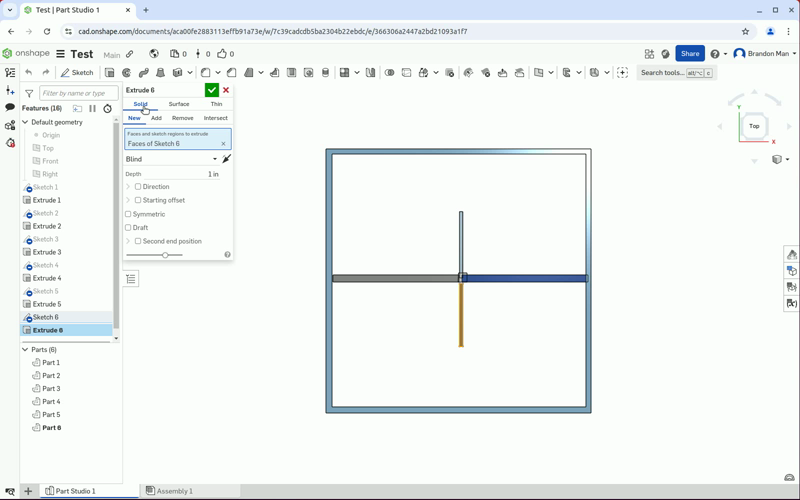
click(143, 106)
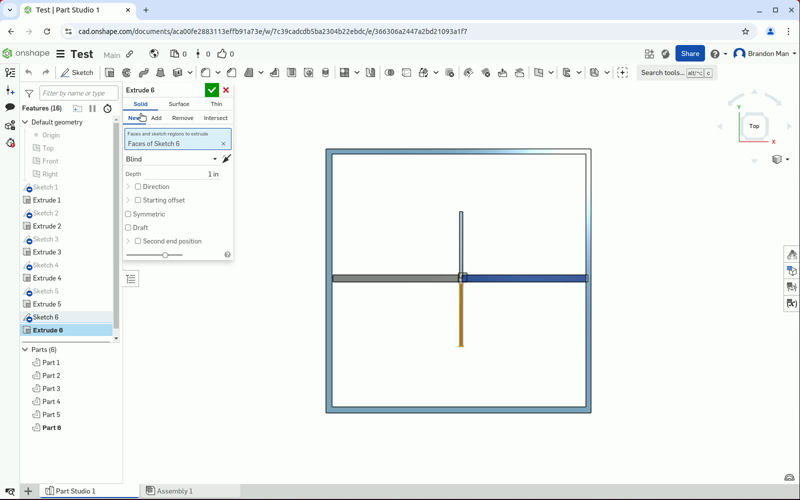
mouse_move(137, 120)
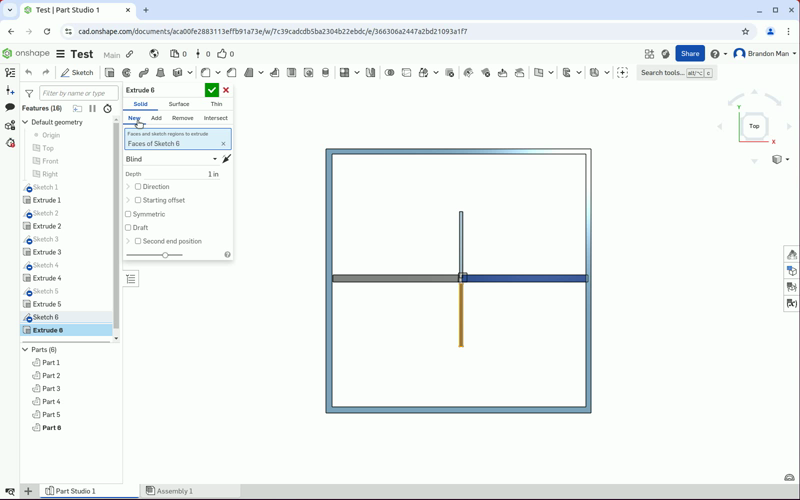
click(137, 120)
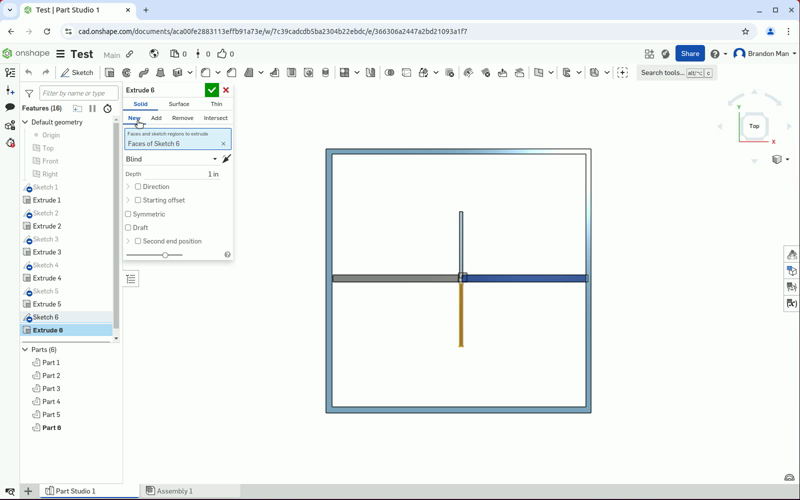
key(tab, 4)
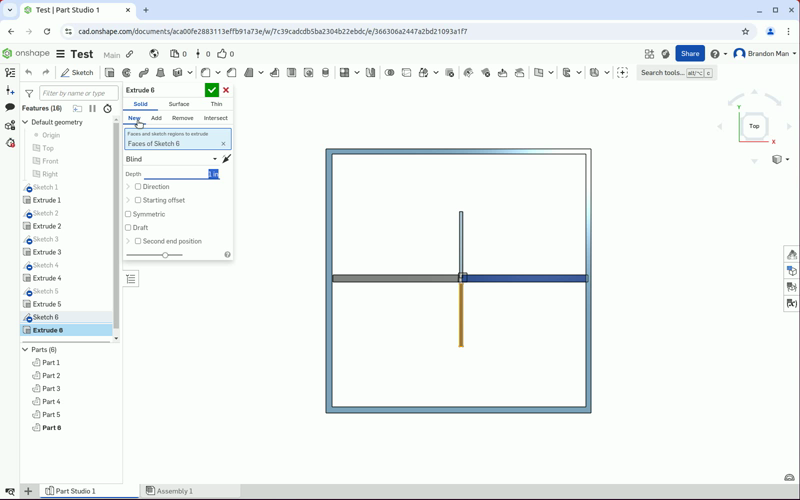
text(23.108)
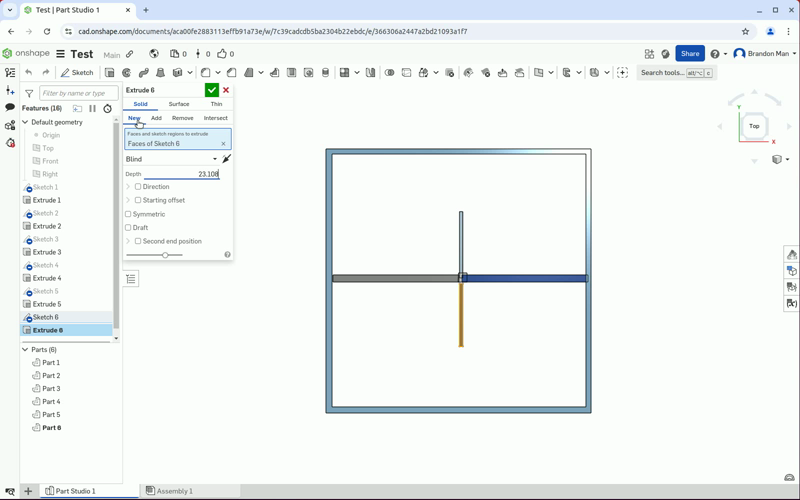
key(enter)
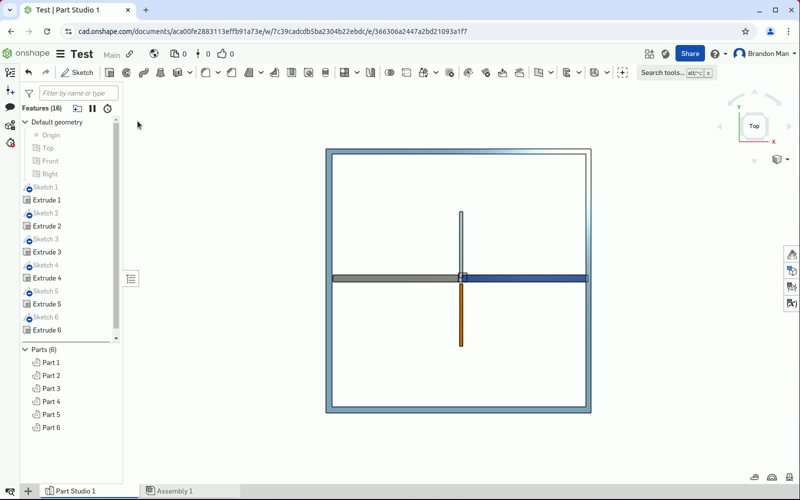
key(shift+h)
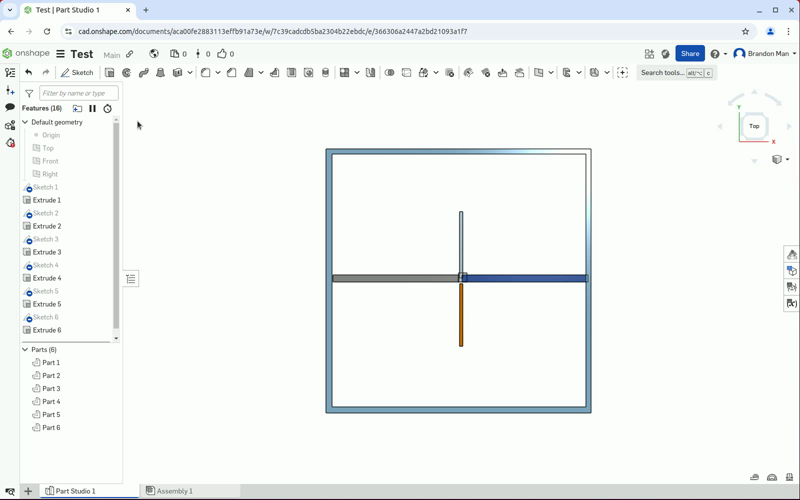
key(shift+h)
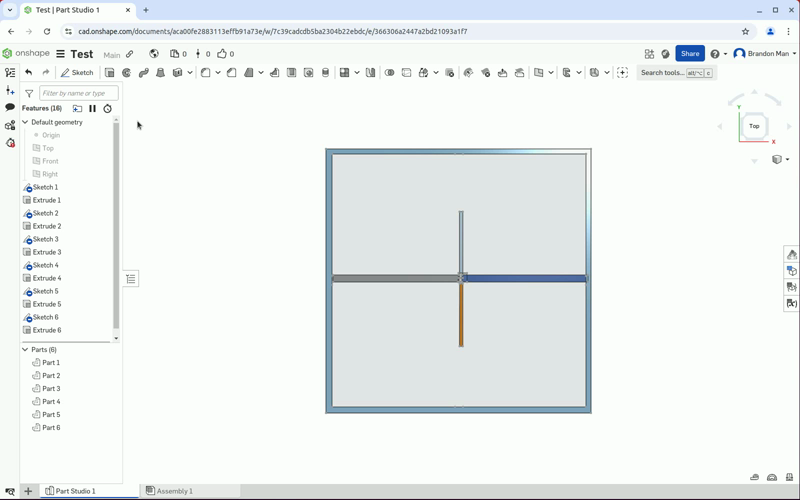
key(shift+7)
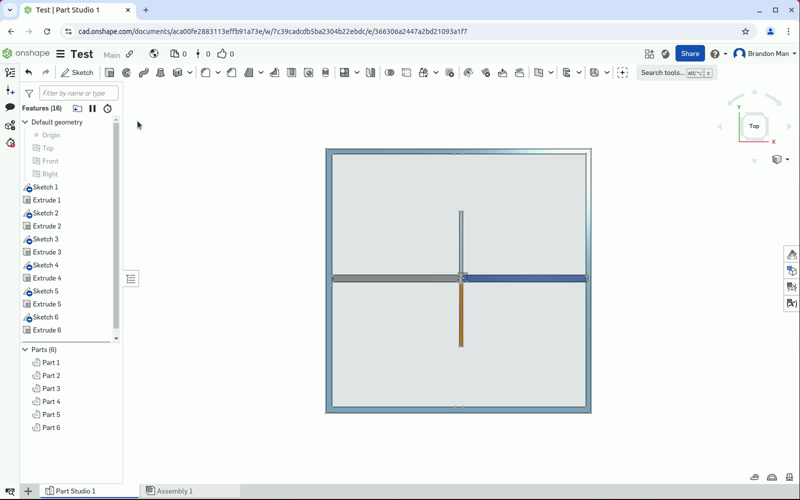
key(up, 3)
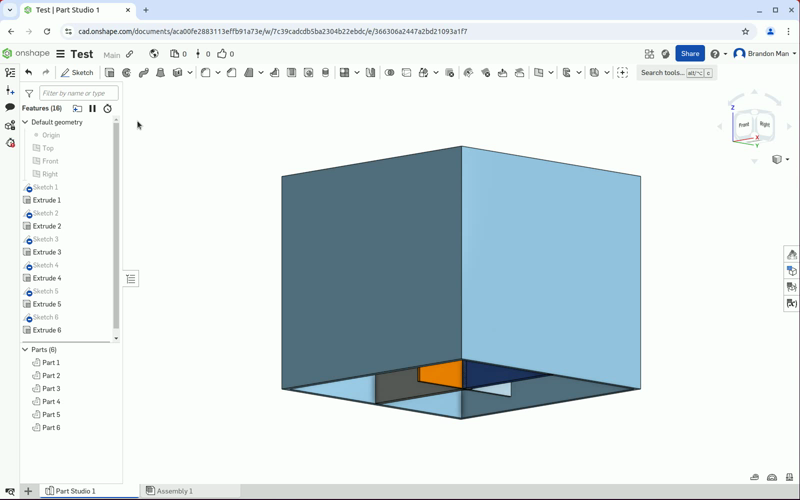
key(left, 3)
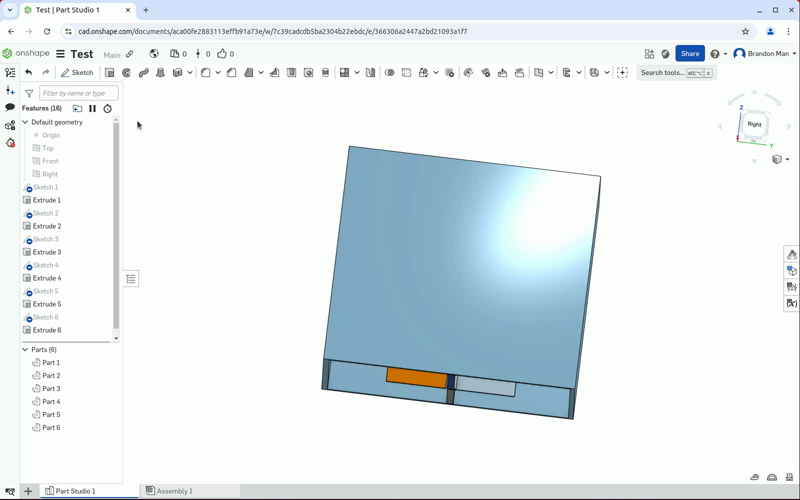
key(right, 3)
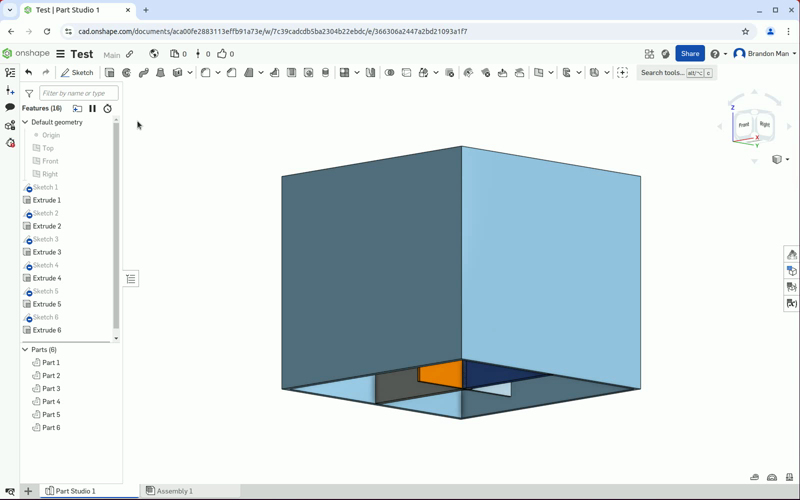
key(down, 3)
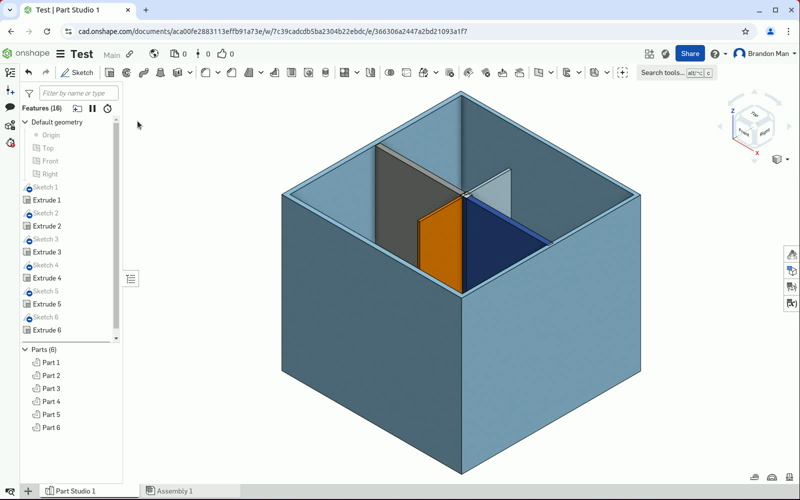
mouse_move(69, 189)
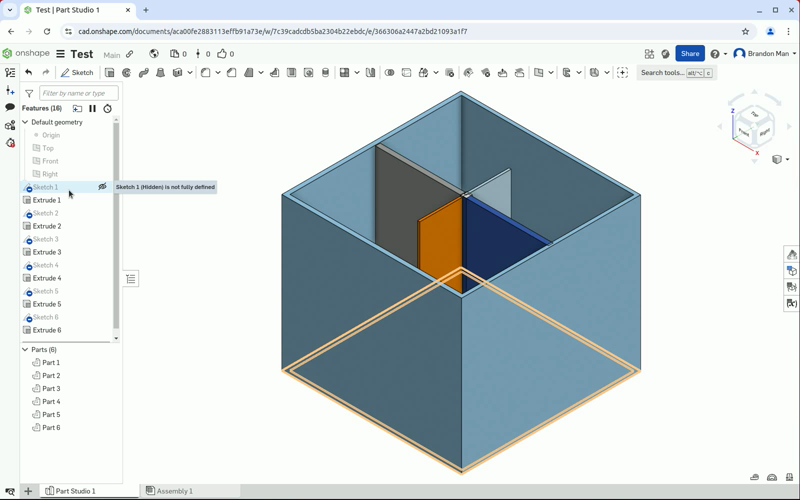
click(69, 189)